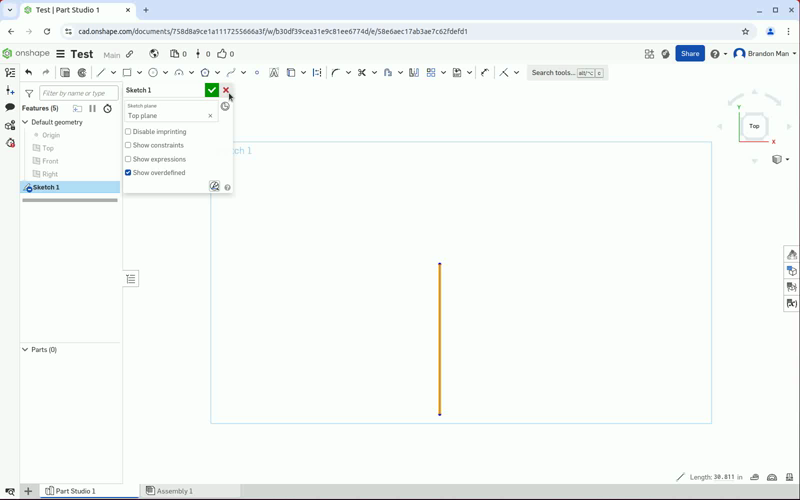
key(shift+h)
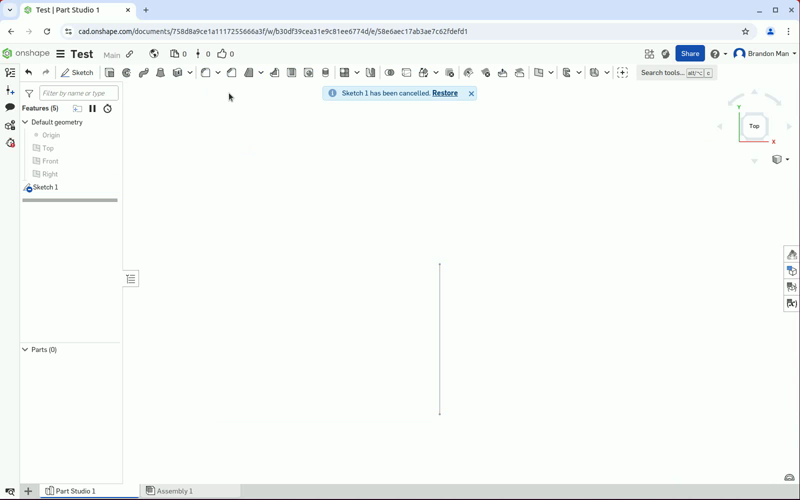
key(shift+s)
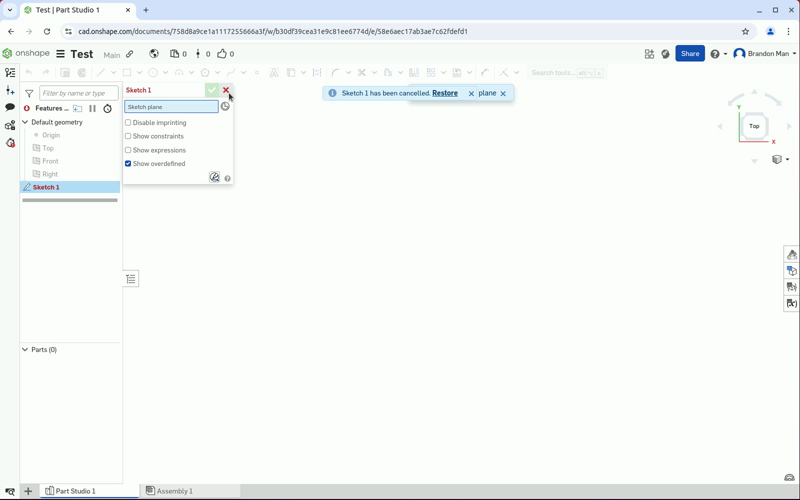
mouse_move(73, 150)
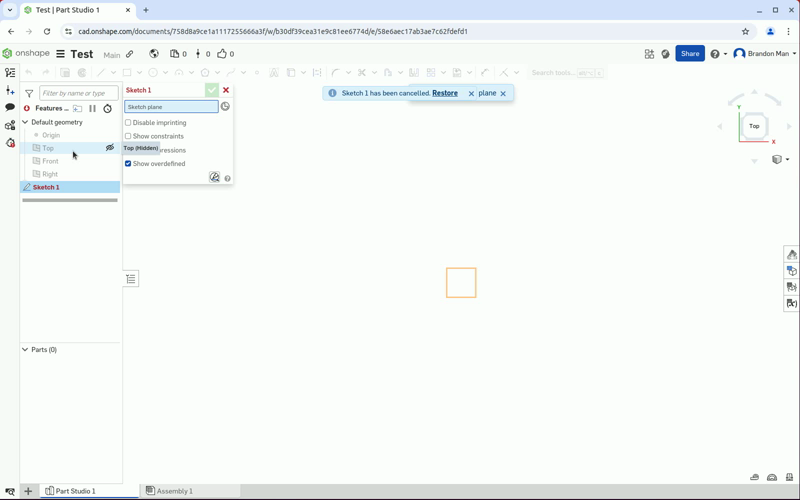
click(73, 150)
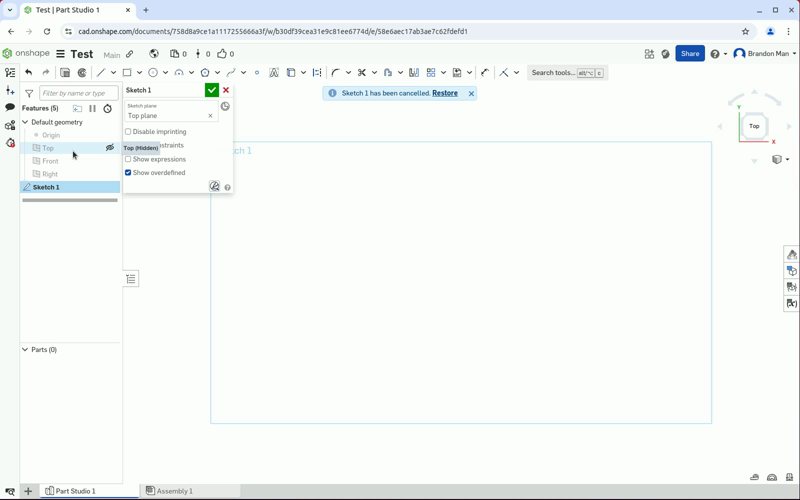
mouse_move(73, 352)
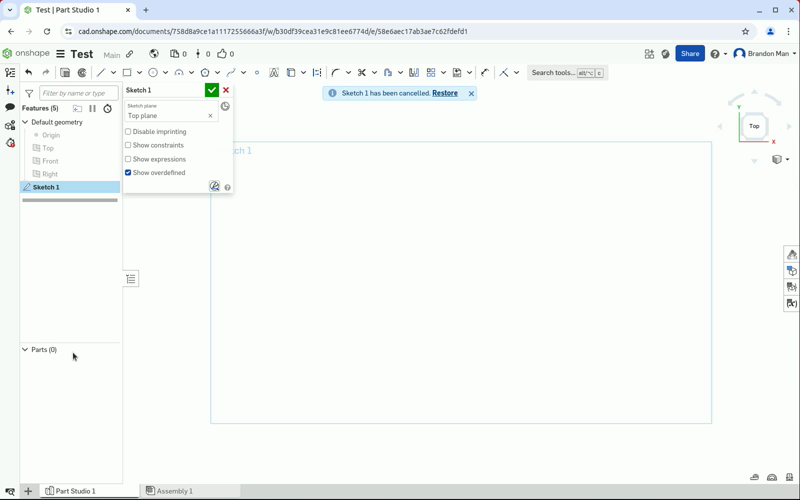
key(y)
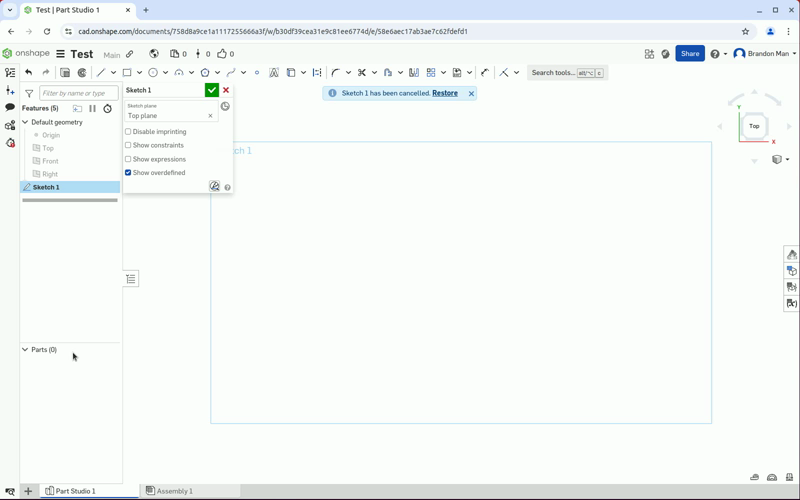
key(a)
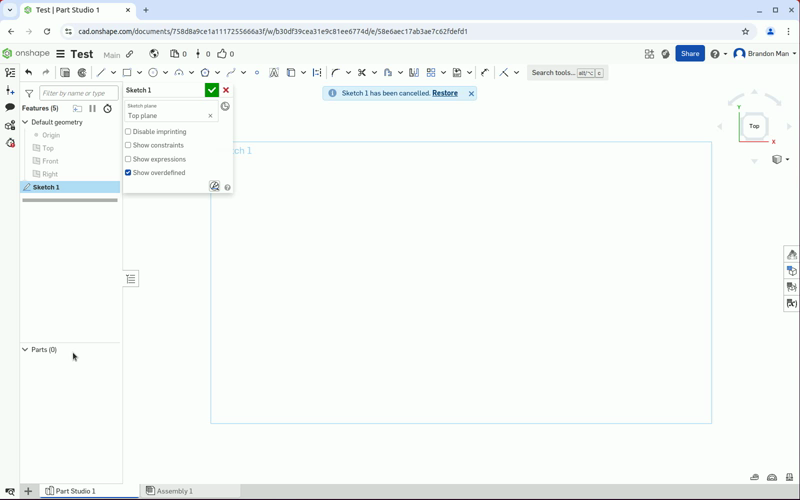
key_down(shift)
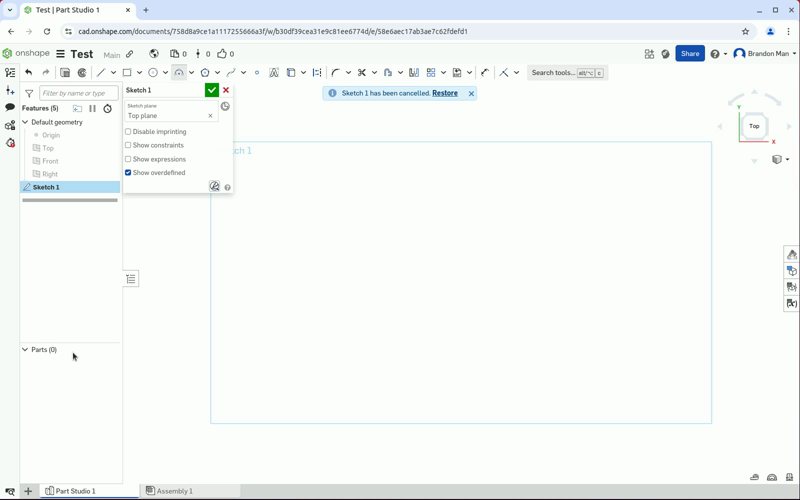
mouse_move(460, 278)
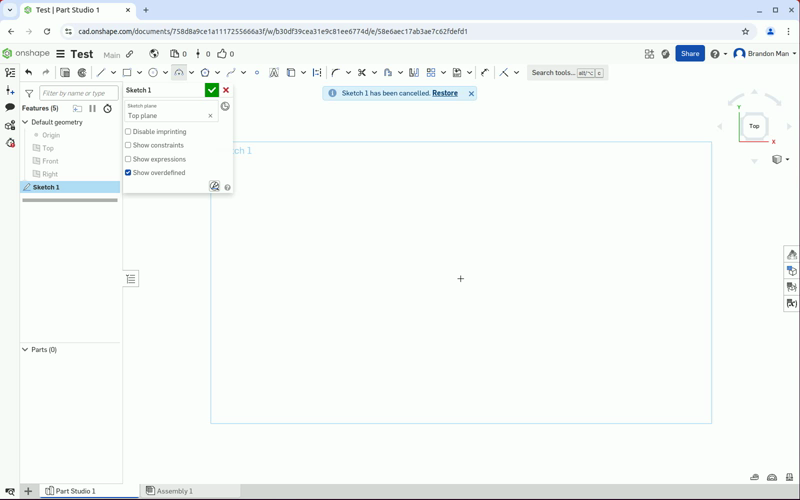
click(460, 278)
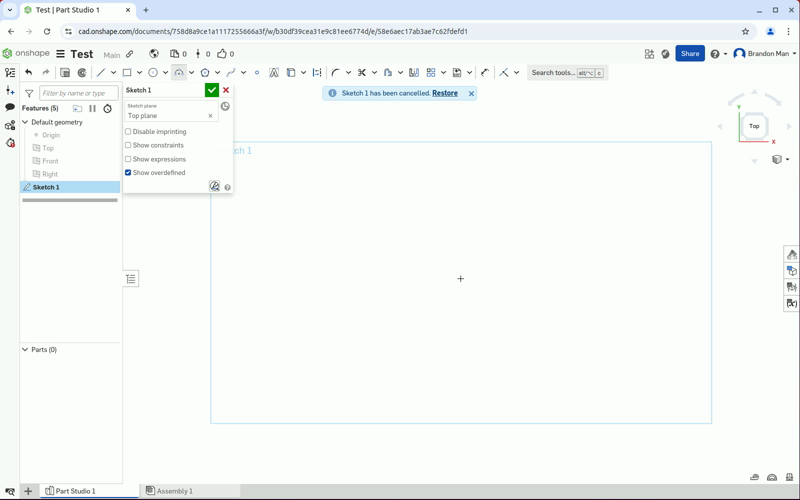
key_up(shift)
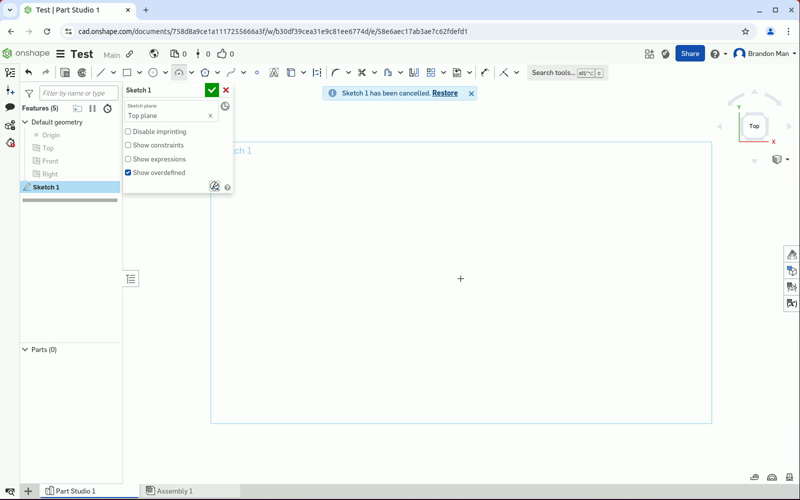
key_down(shift)
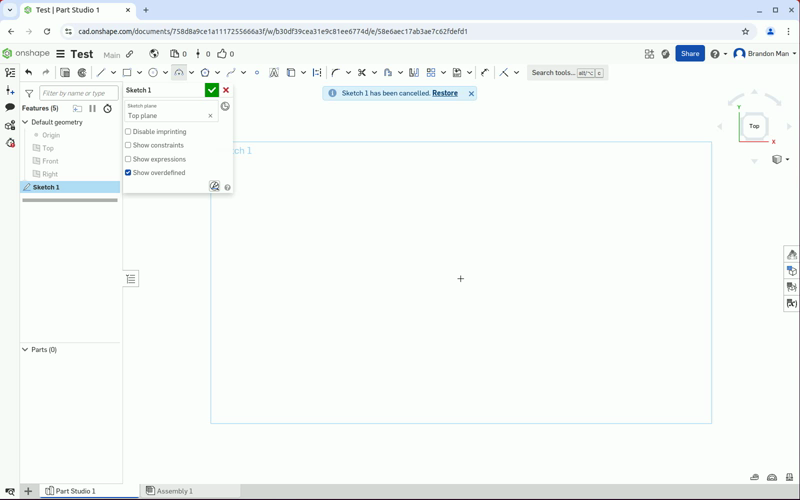
mouse_move(465, 282)
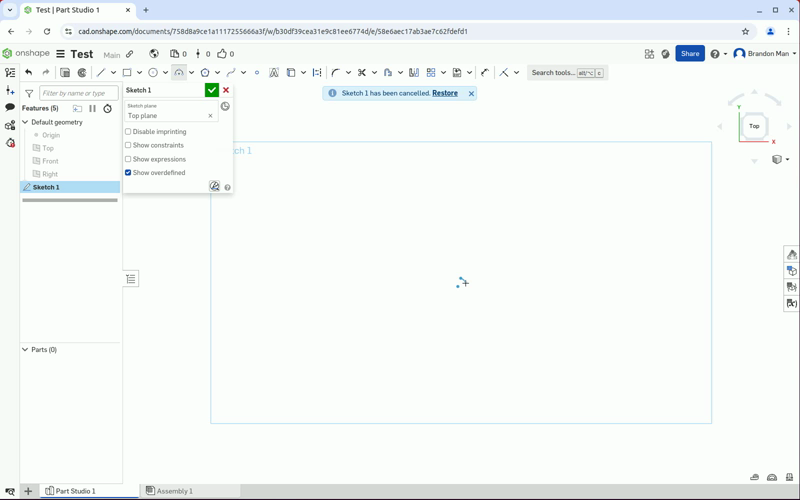
scroll(6)
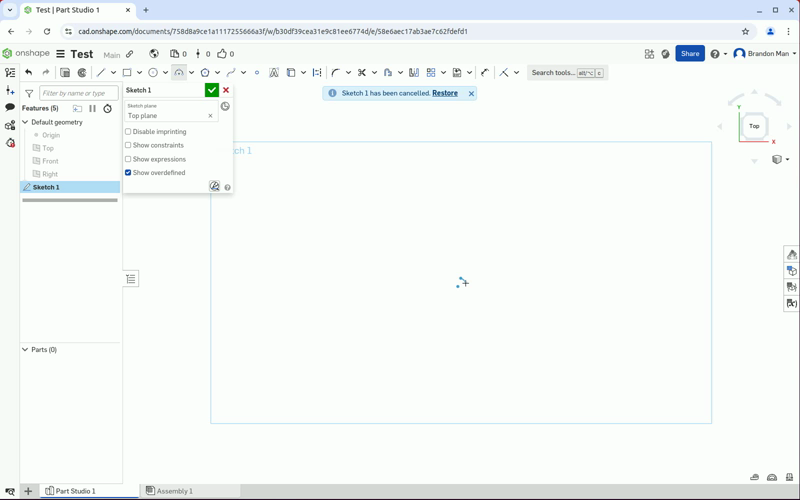
scroll(6)
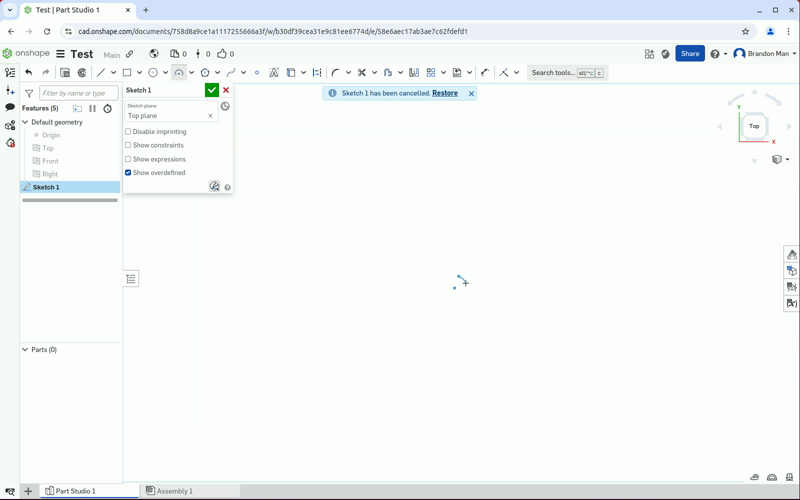
scroll(6)
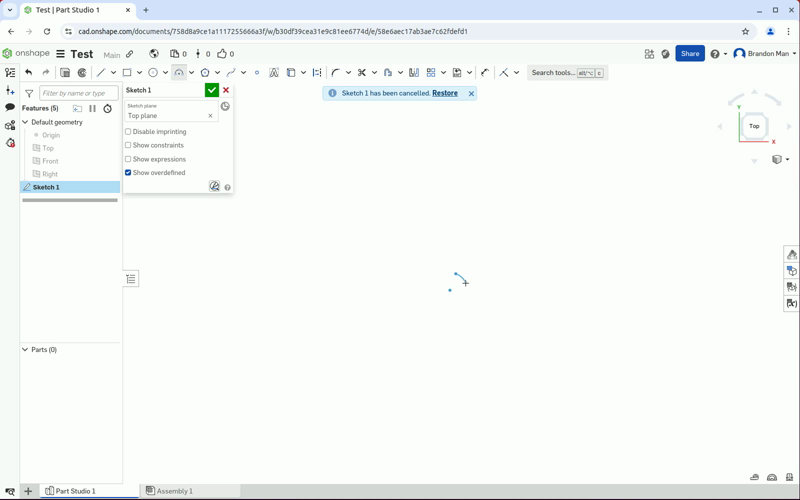
scroll(6)
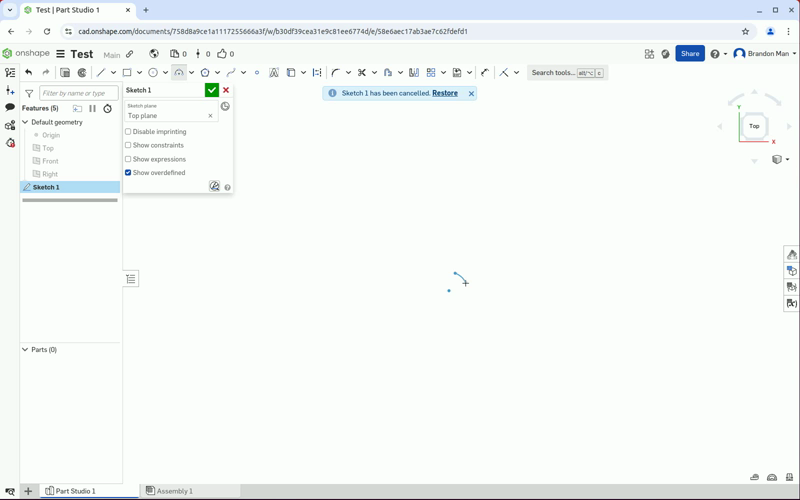
scroll(6)
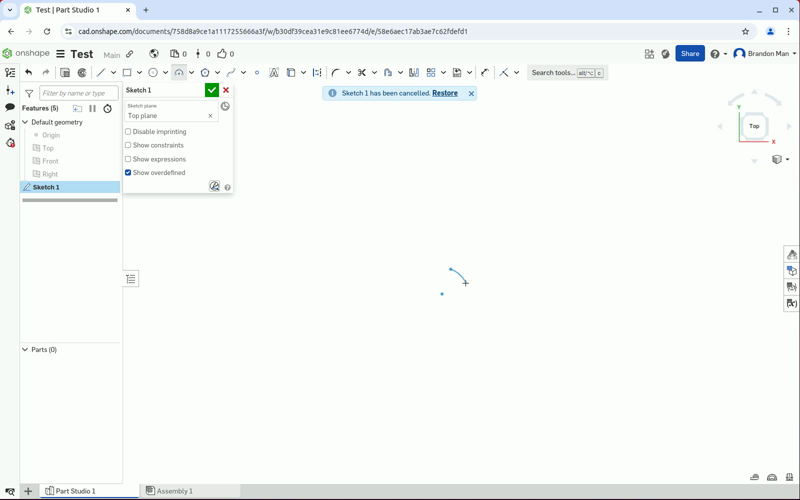
scroll(6)
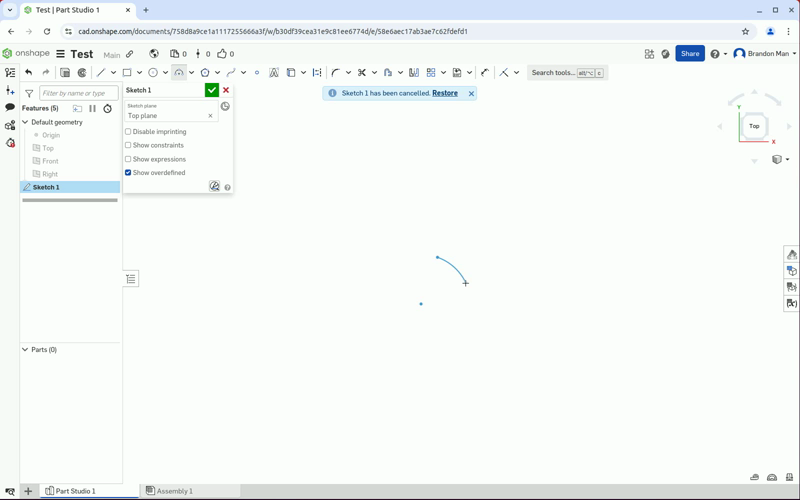
scroll(6)
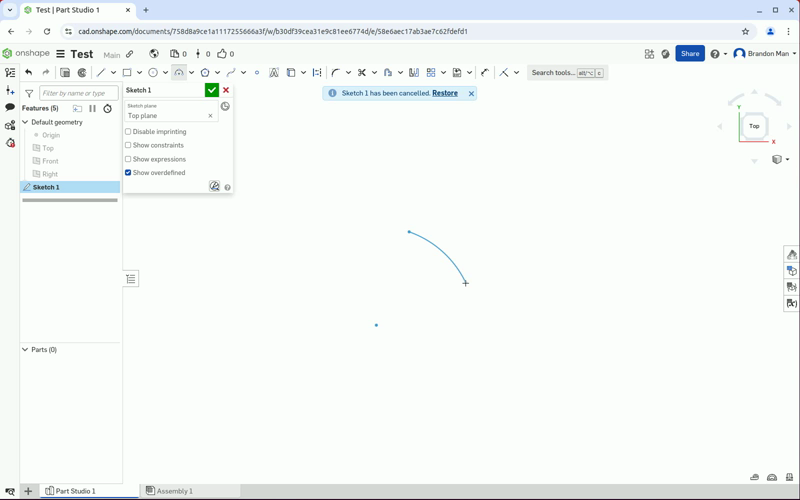
click(465, 282)
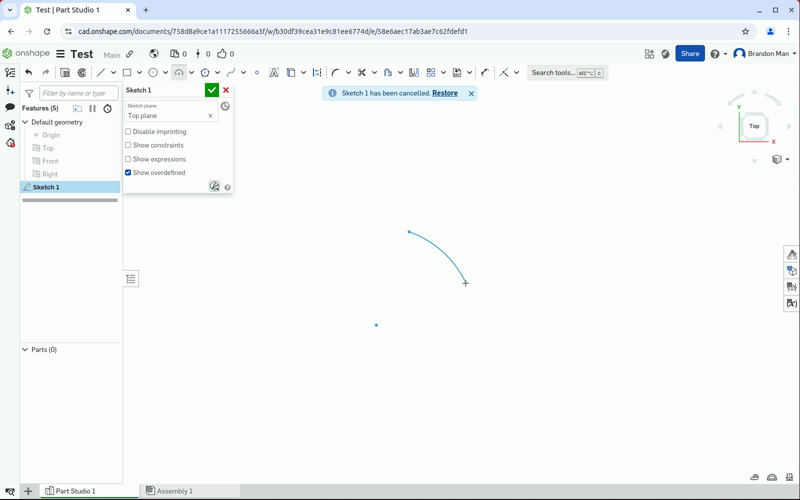
scroll(-6)
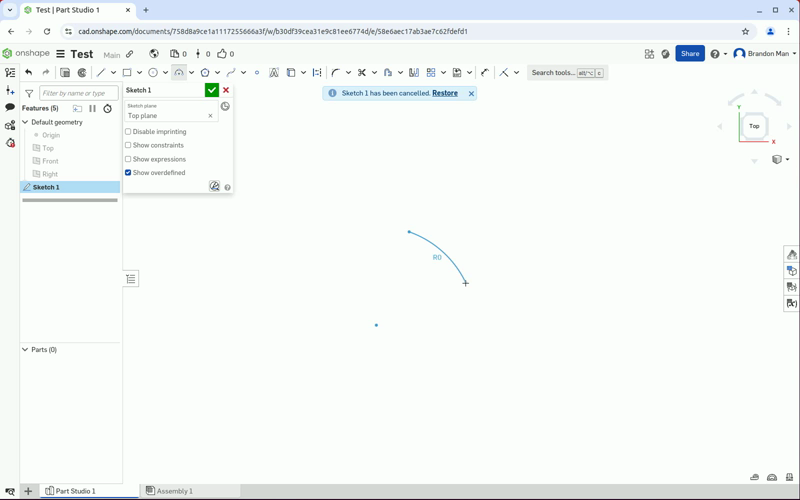
scroll(-6)
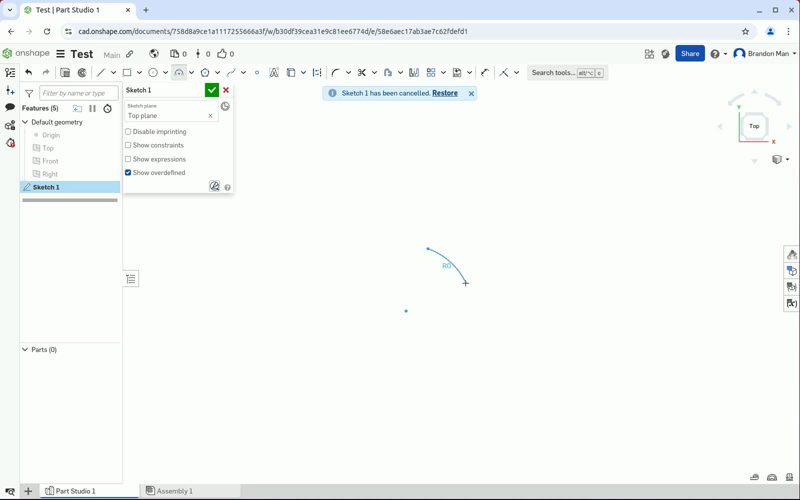
scroll(-6)
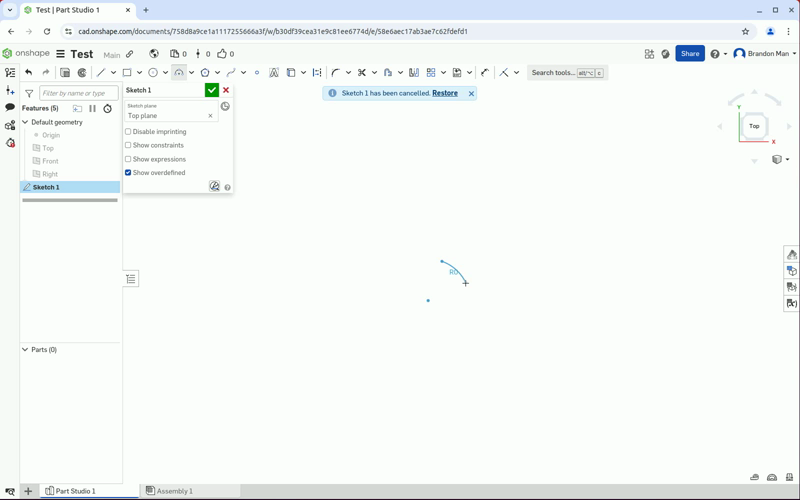
scroll(-6)
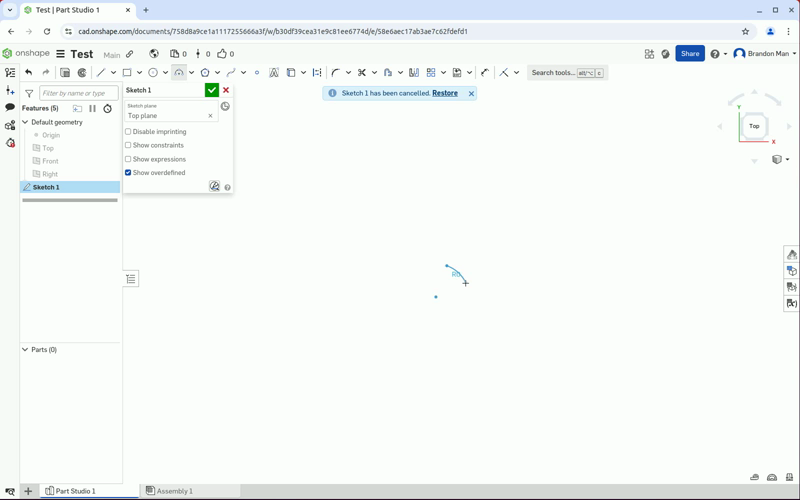
scroll(-6)
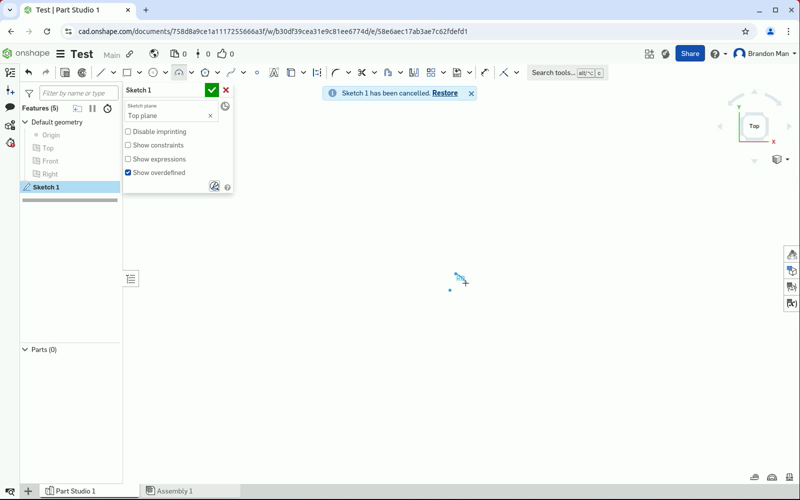
scroll(-6)
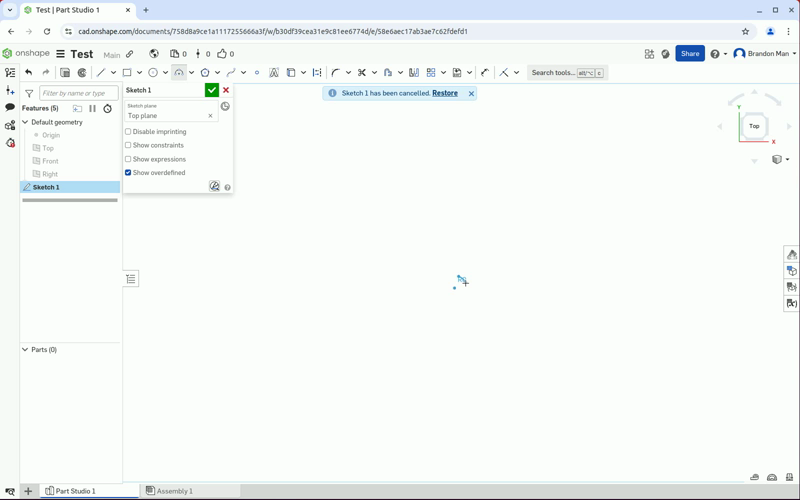
scroll(-6)
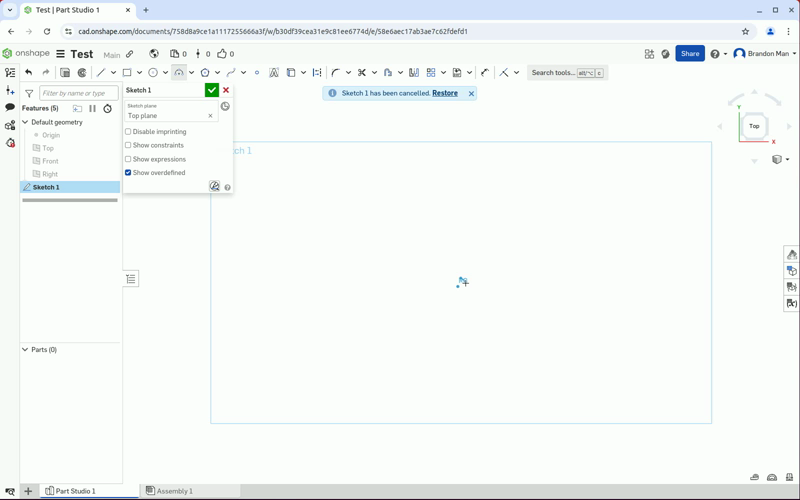
mouse_move(462, 281)
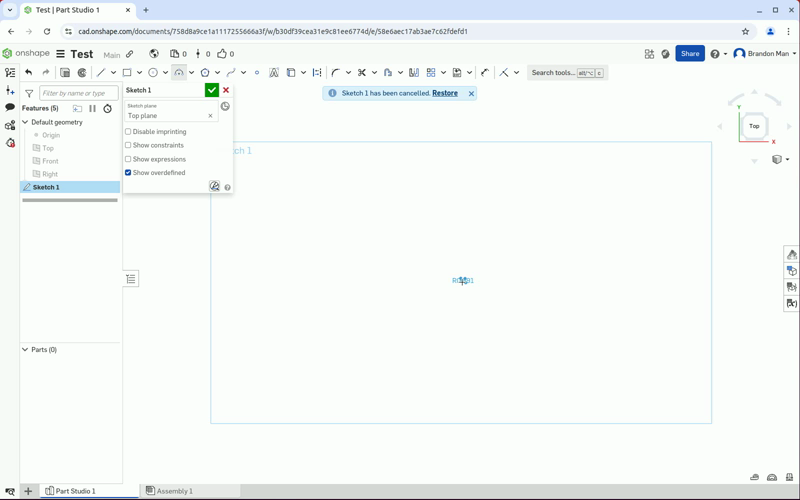
scroll(6)
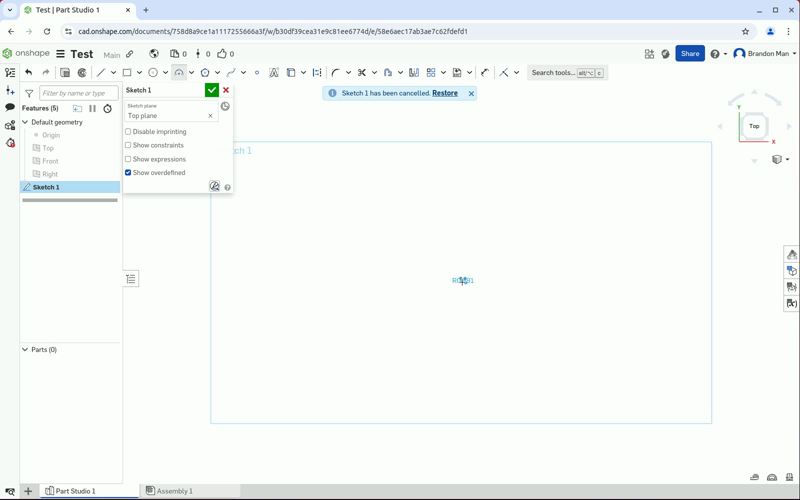
scroll(6)
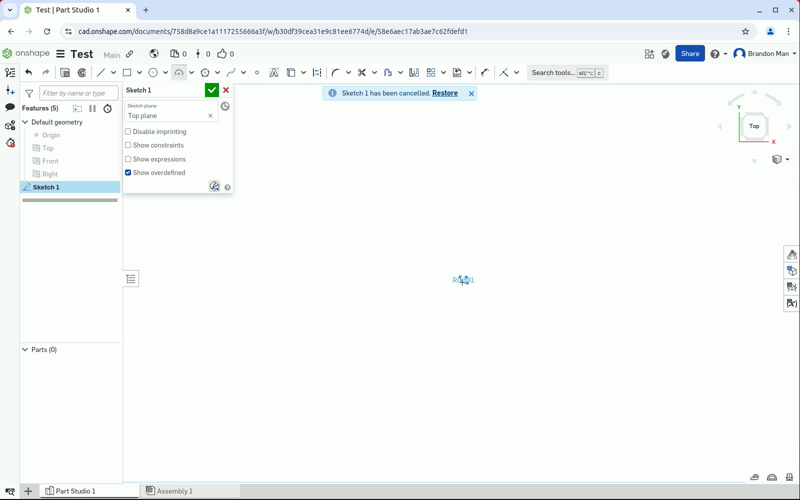
scroll(6)
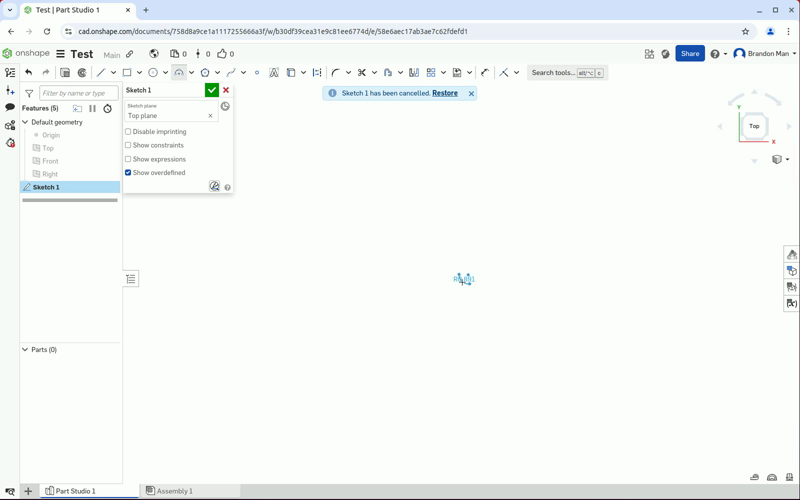
scroll(6)
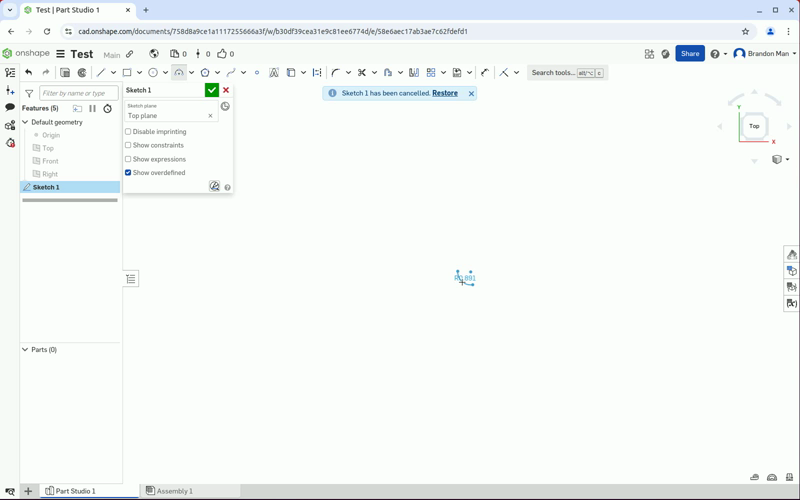
scroll(6)
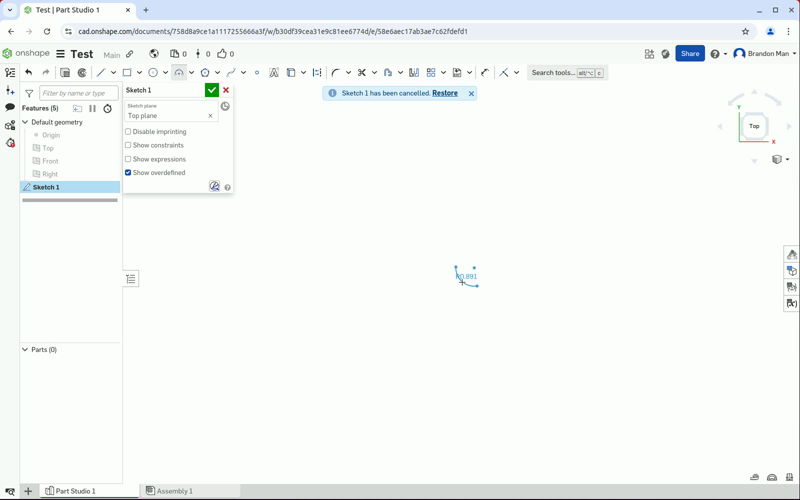
scroll(6)
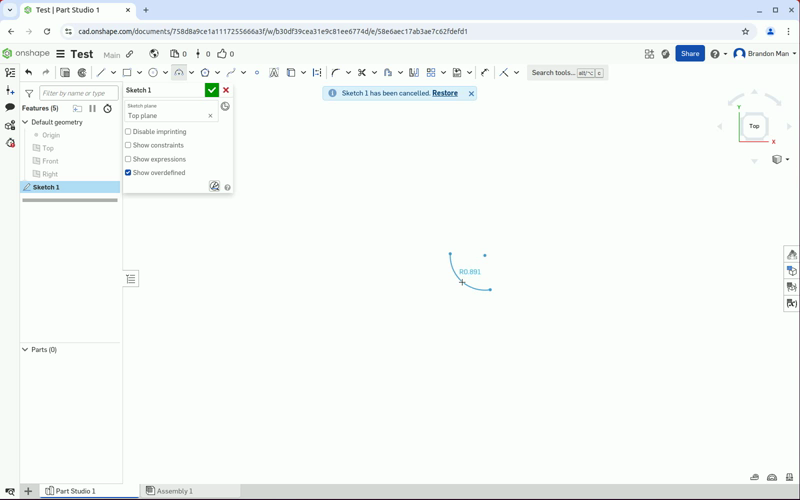
scroll(6)
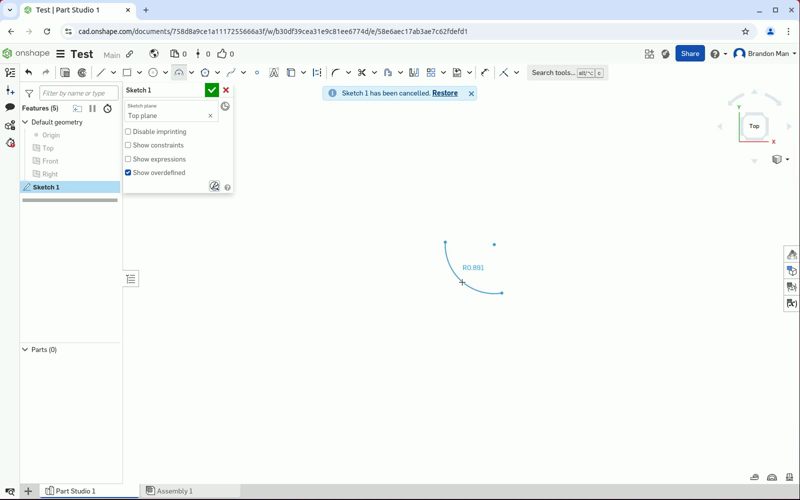
click(462, 281)
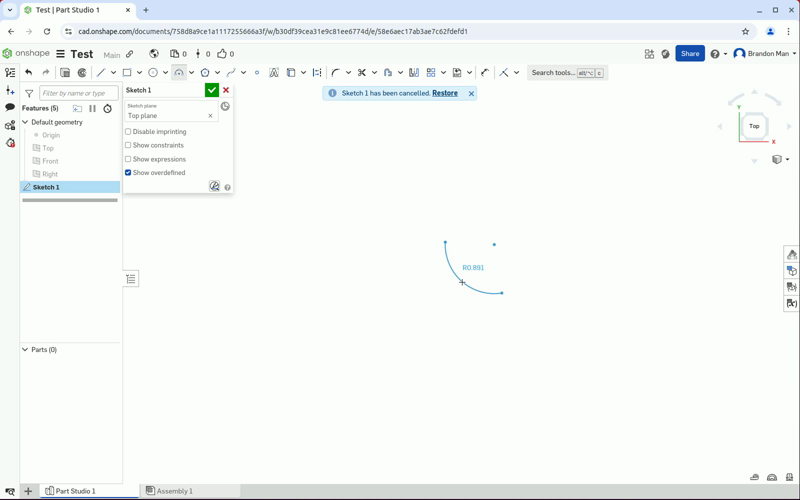
scroll(-6)
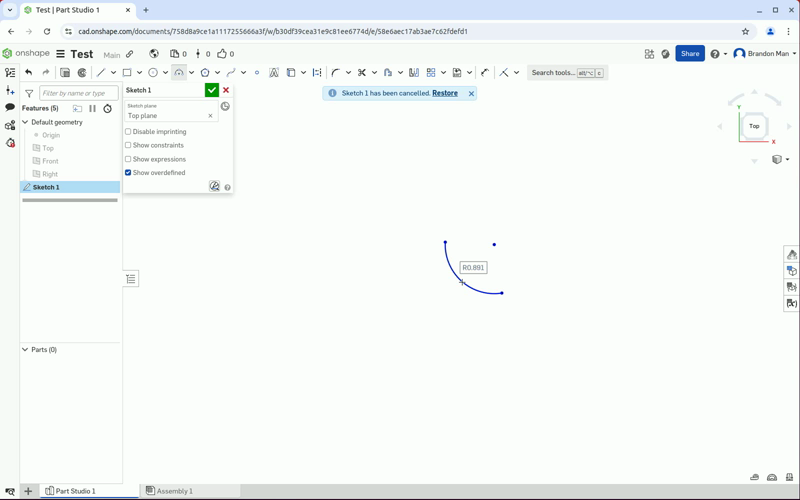
scroll(-6)
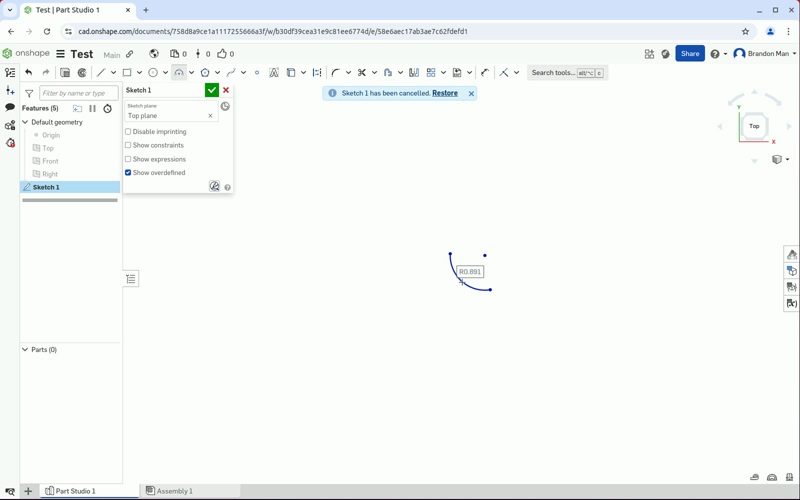
scroll(-6)
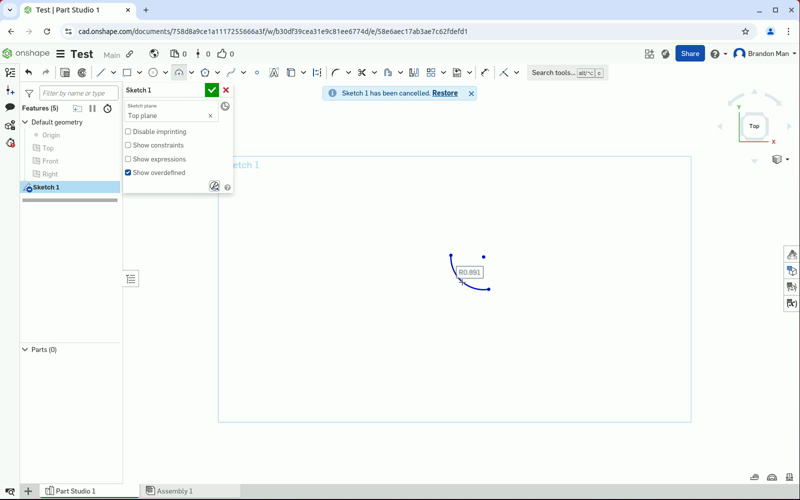
scroll(-6)
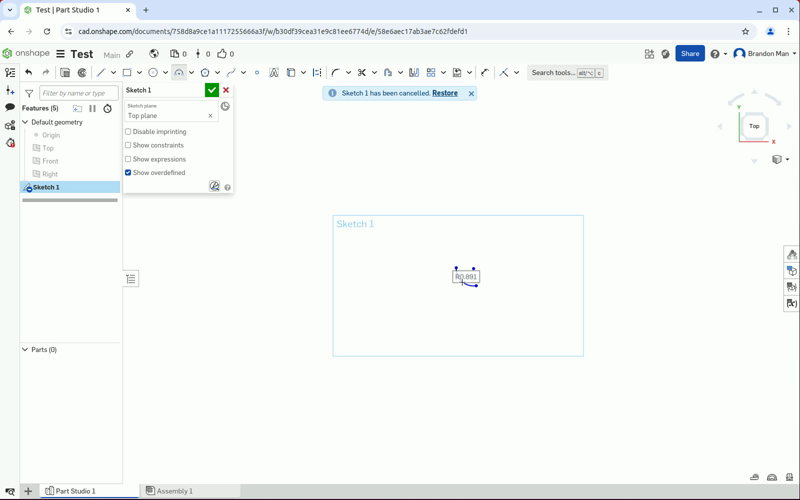
scroll(-6)
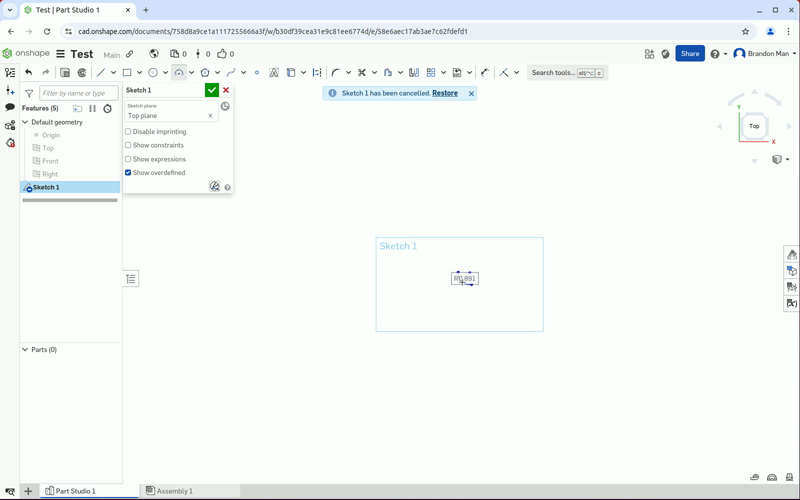
scroll(-6)
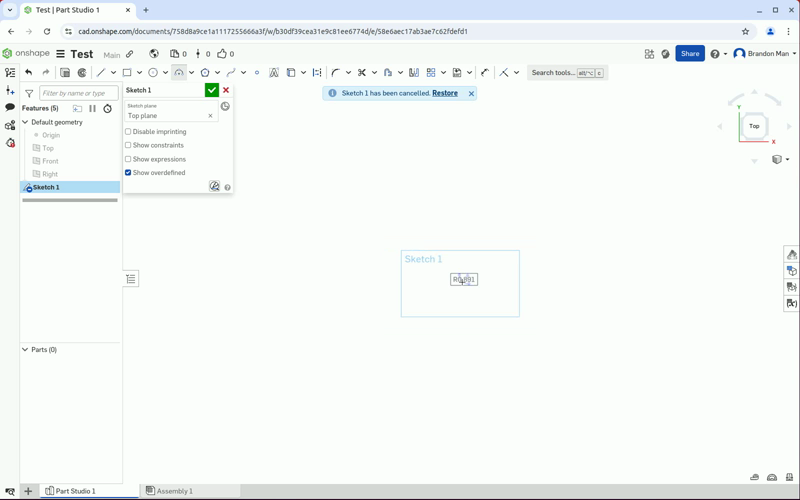
scroll(-6)
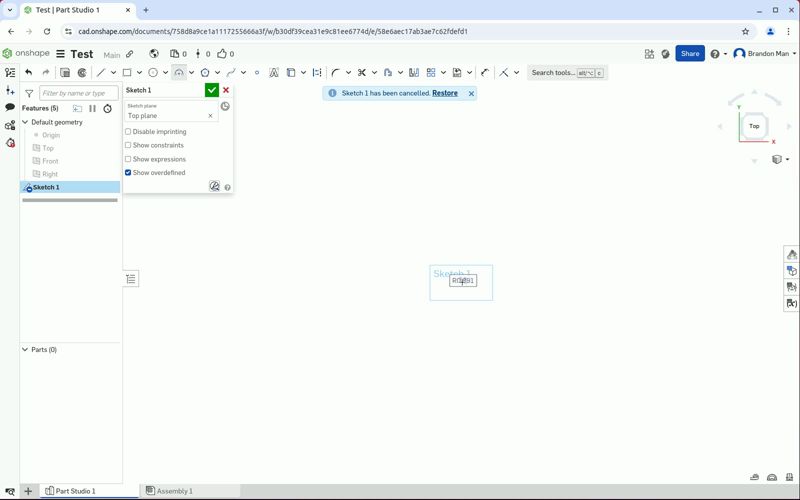
key_up(shift)
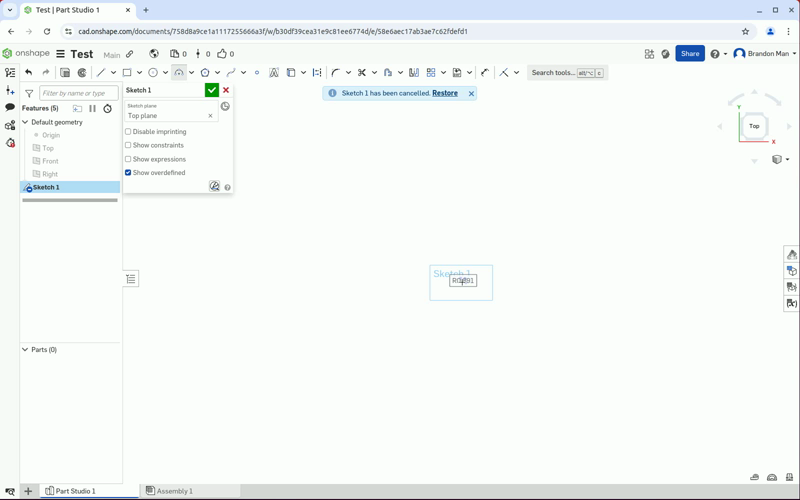
key(esc)
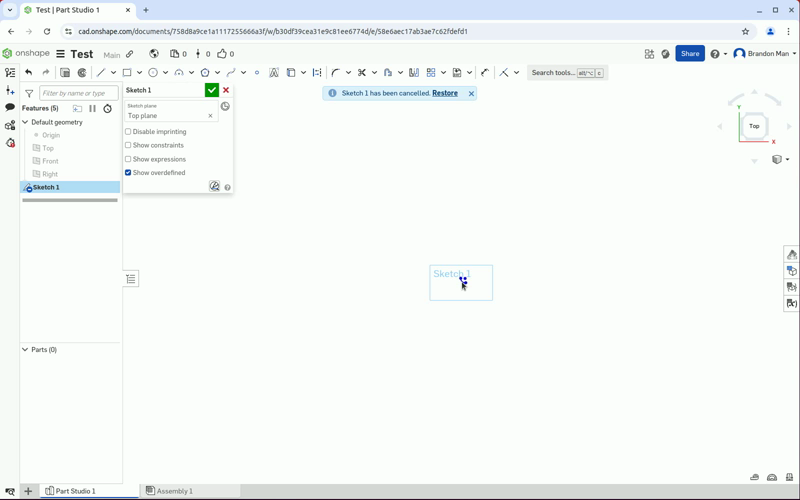
key(l)
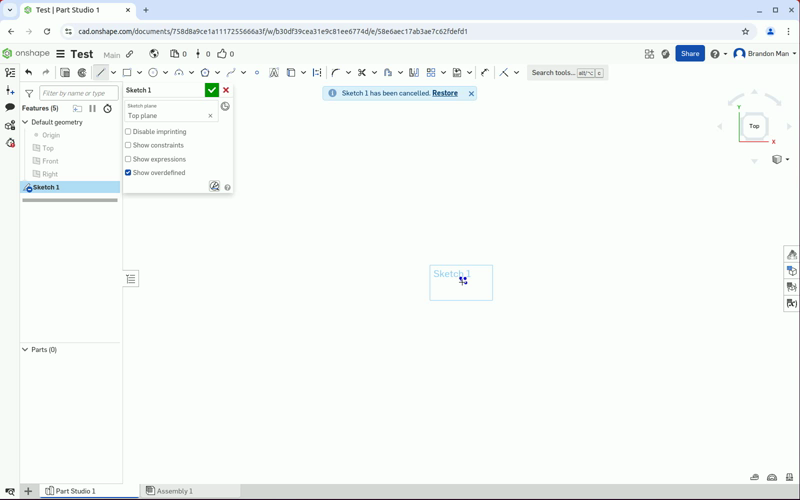
mouse_move(465, 282)
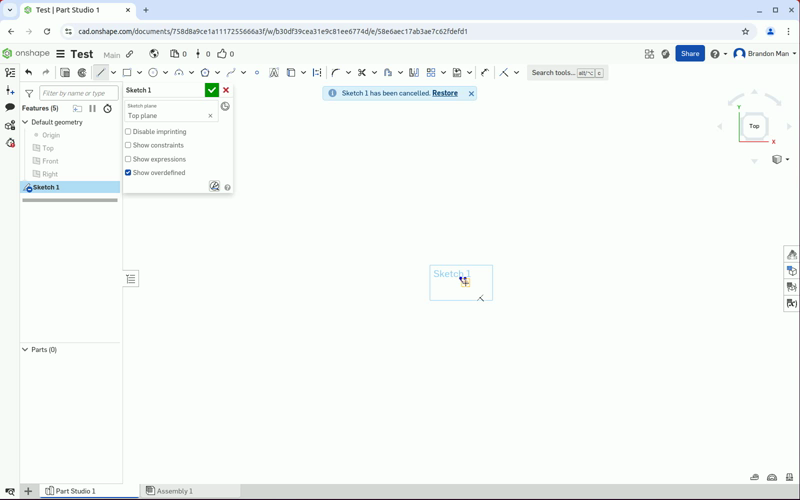
scroll(6)
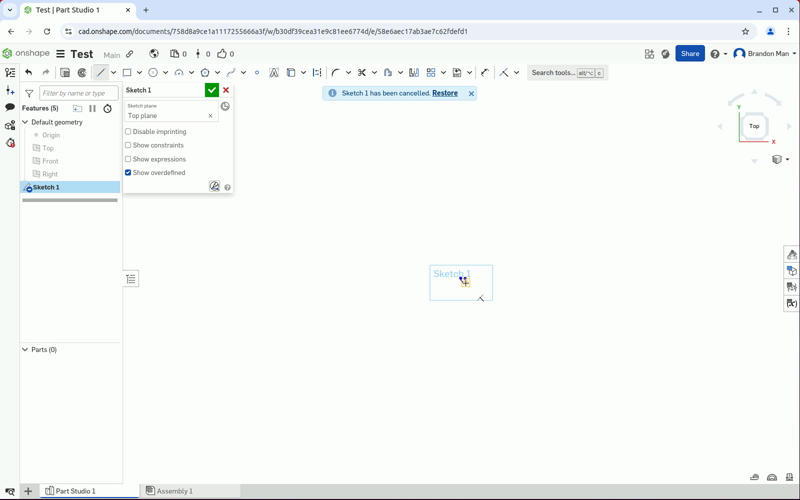
scroll(6)
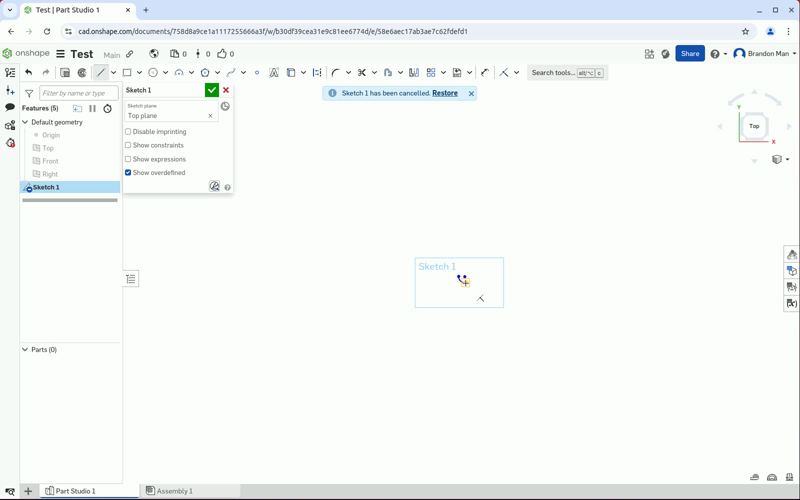
scroll(6)
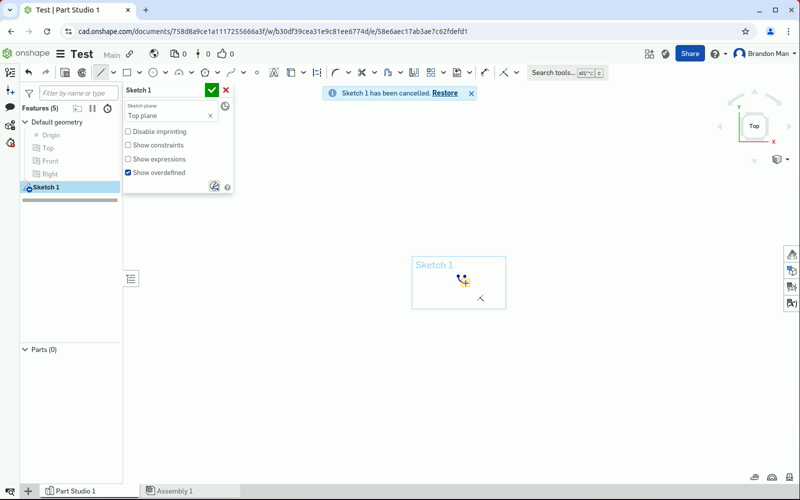
scroll(6)
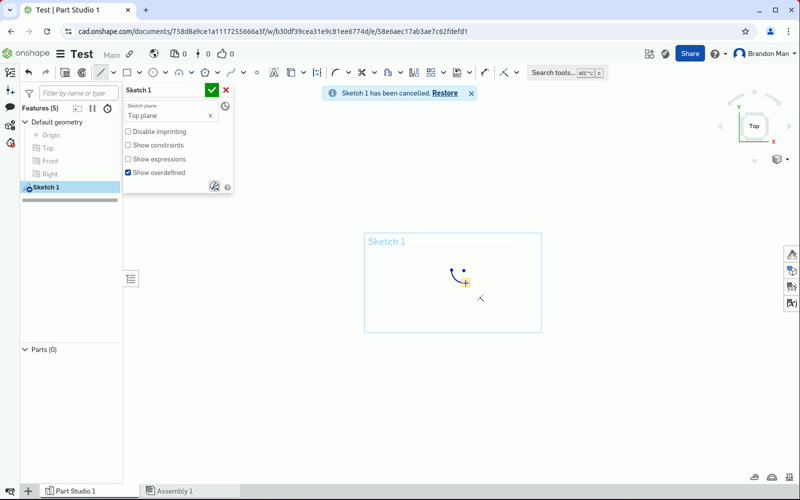
scroll(6)
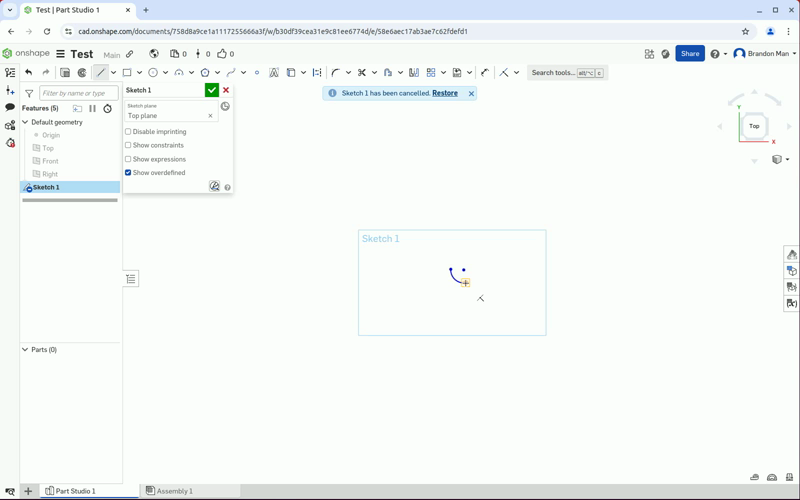
scroll(6)
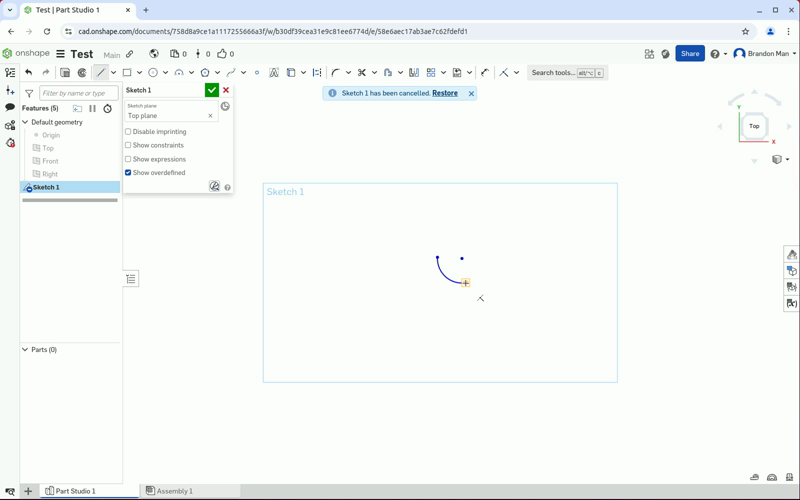
scroll(6)
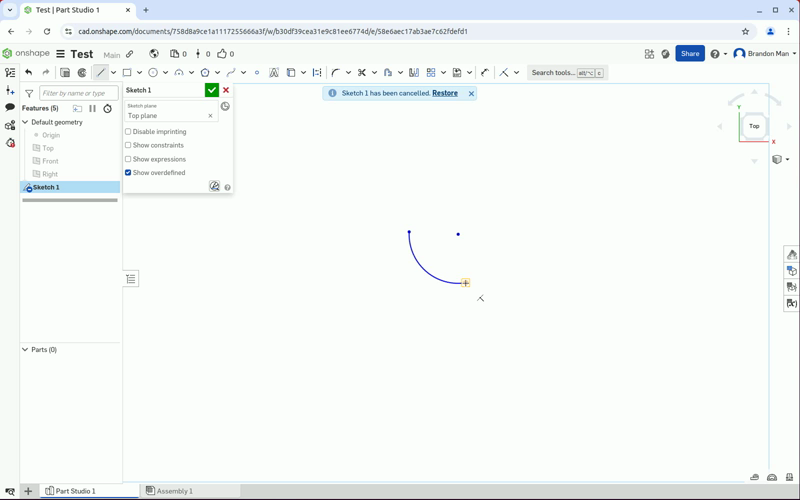
click(465, 282)
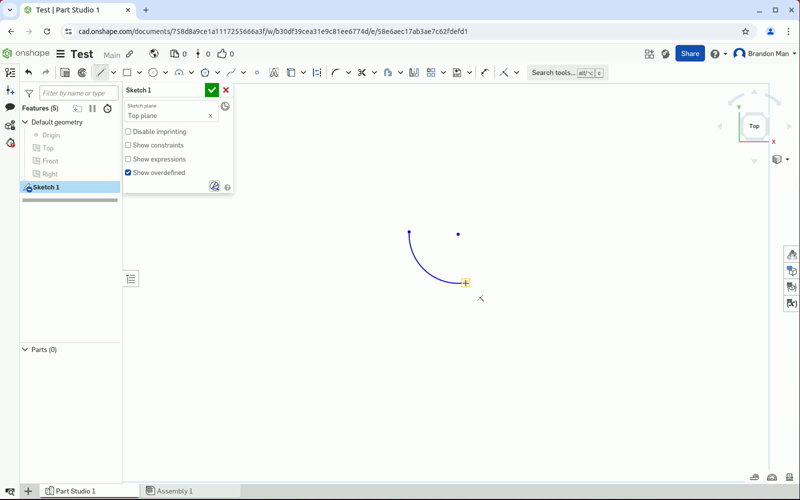
scroll(-6)
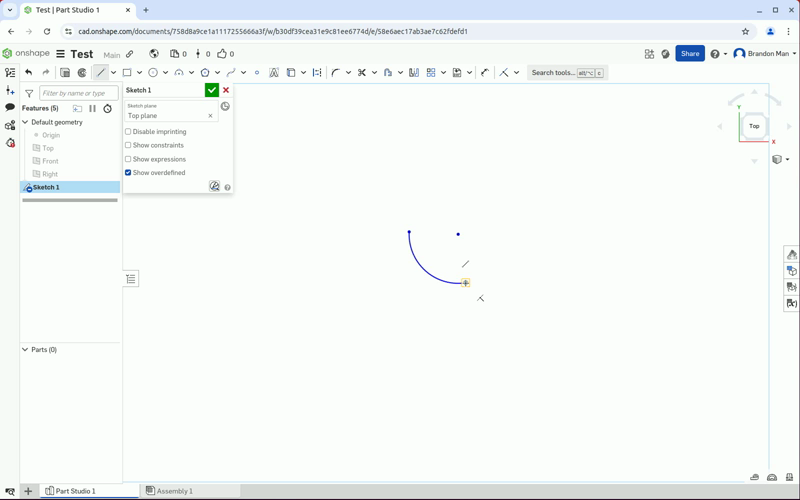
scroll(-6)
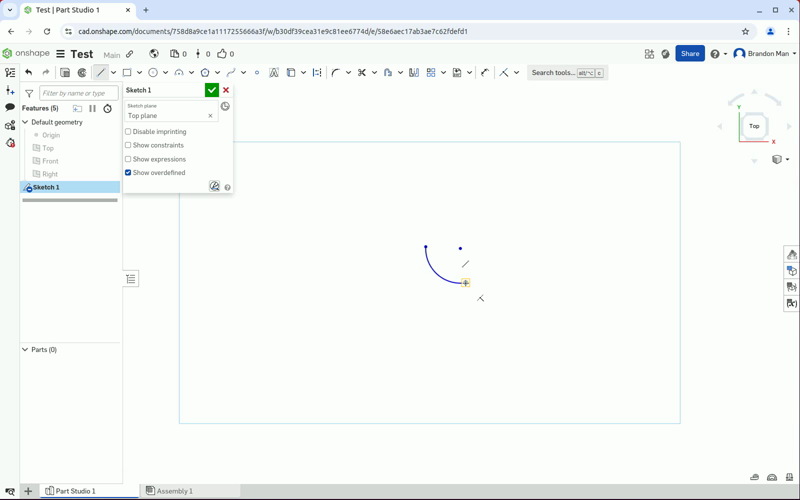
scroll(-6)
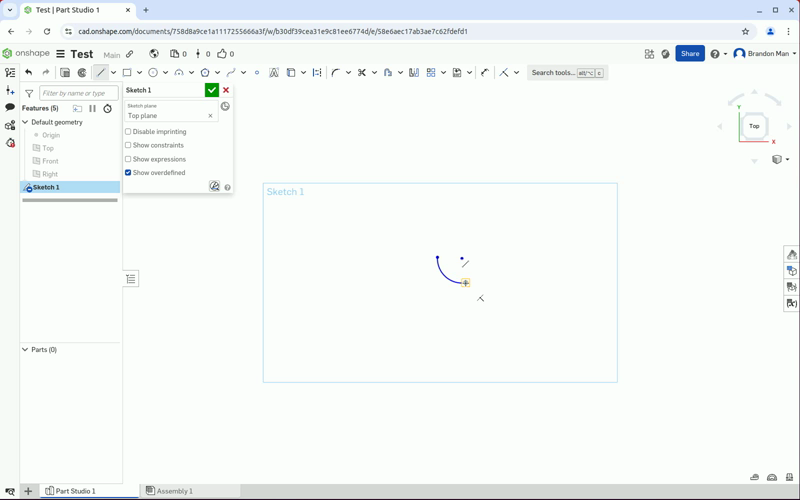
scroll(-6)
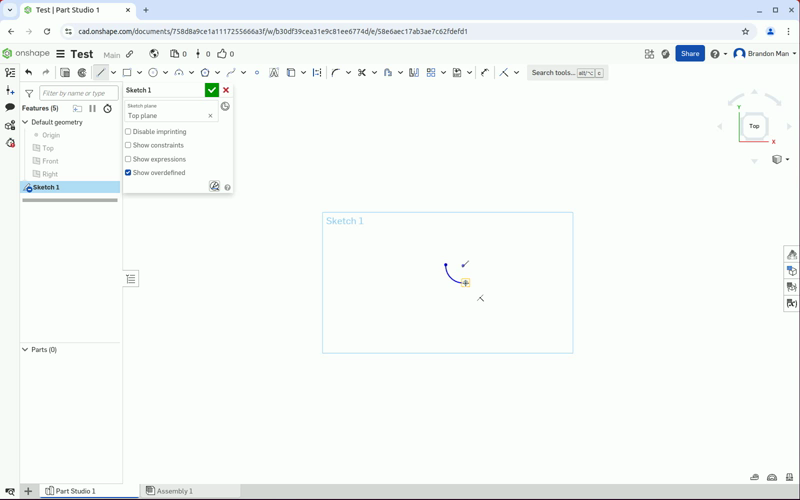
scroll(-6)
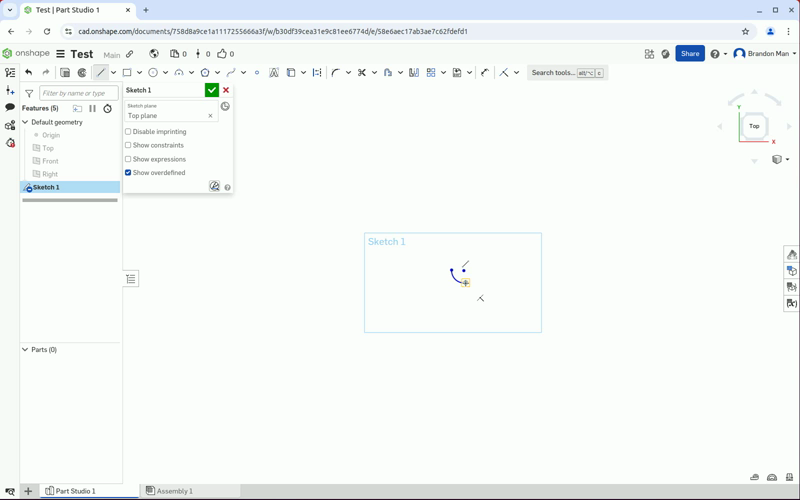
scroll(-6)
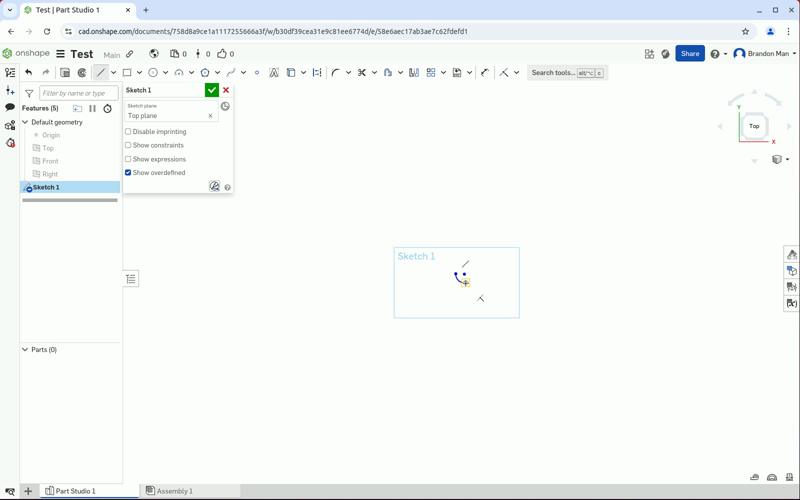
scroll(-6)
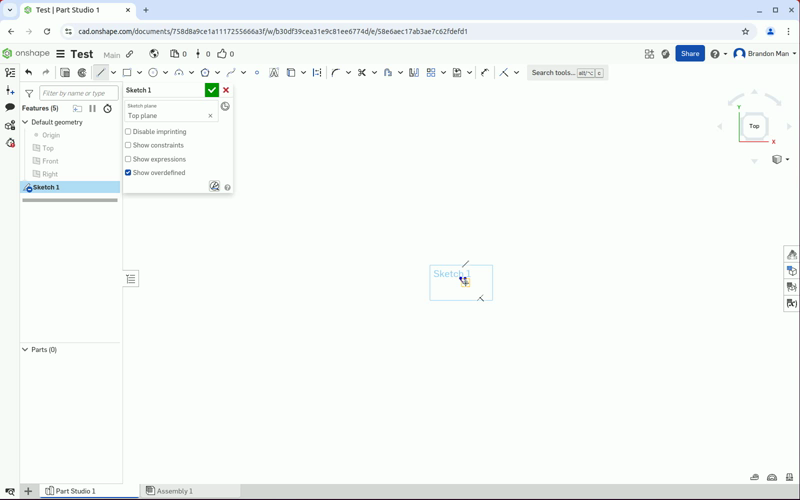
key_down(shift)
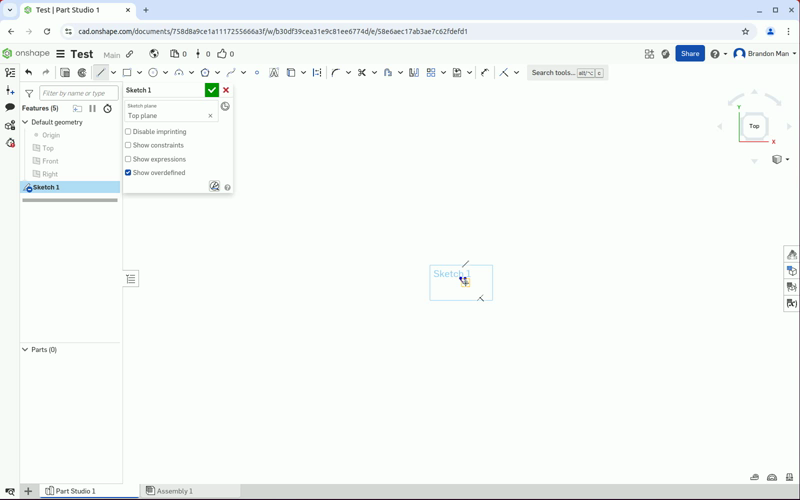
mouse_move(568, 282)
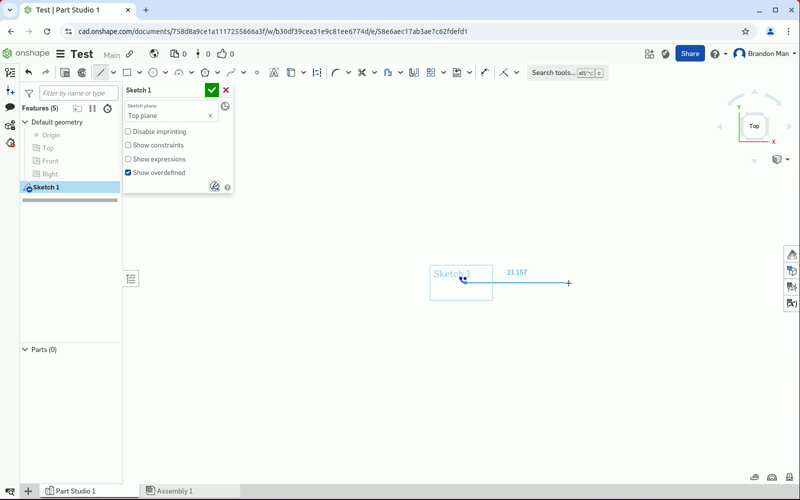
click(568, 282)
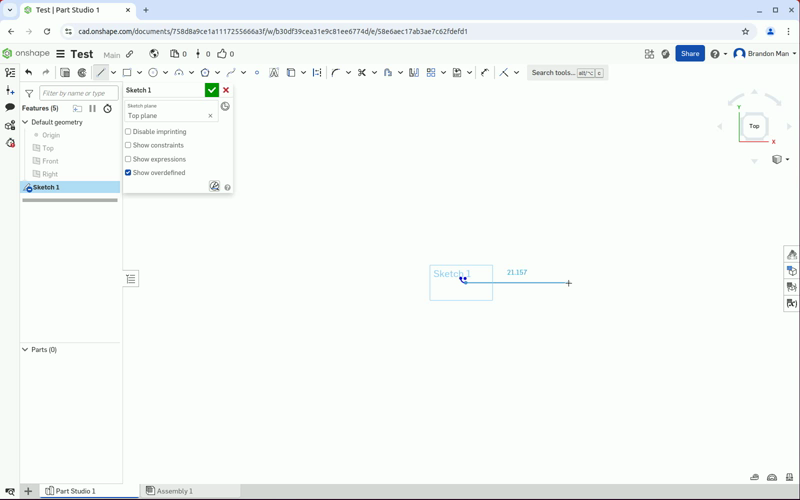
key_up(shift)
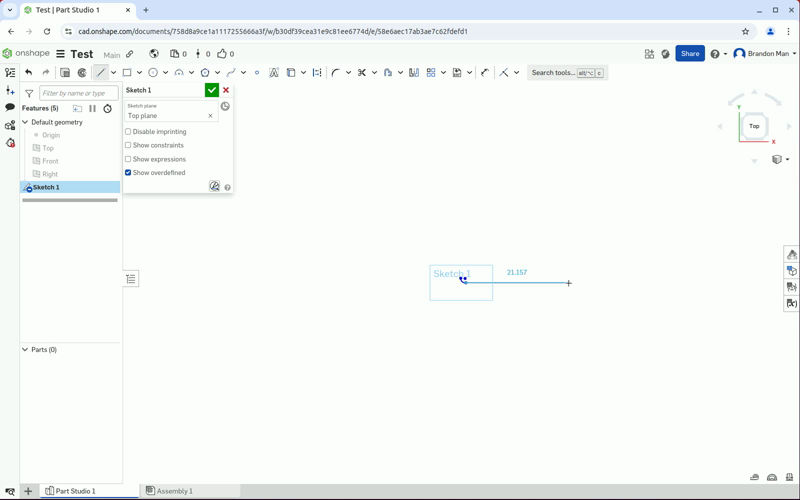
key(esc)
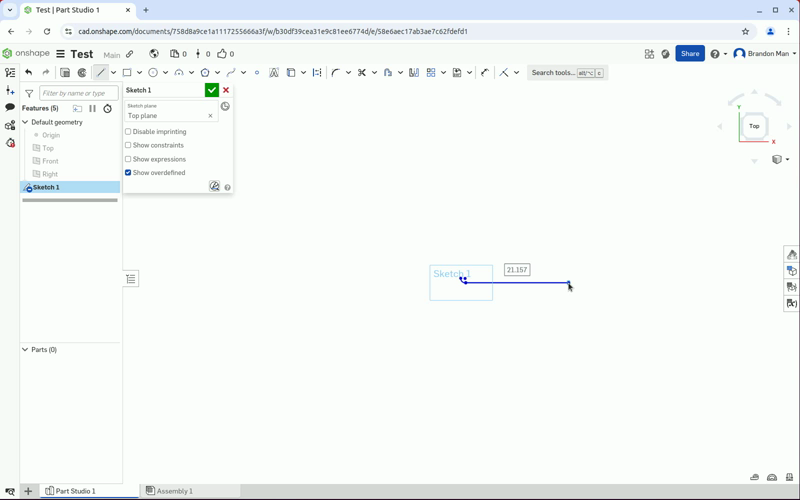
key(a)
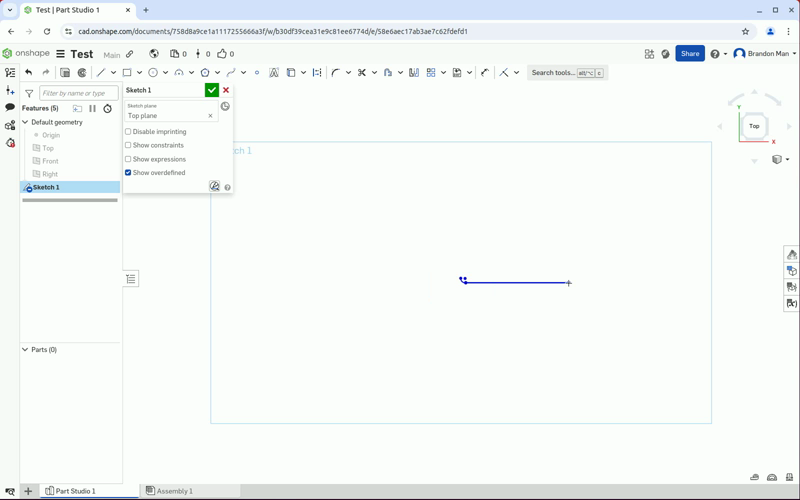
mouse_move(568, 282)
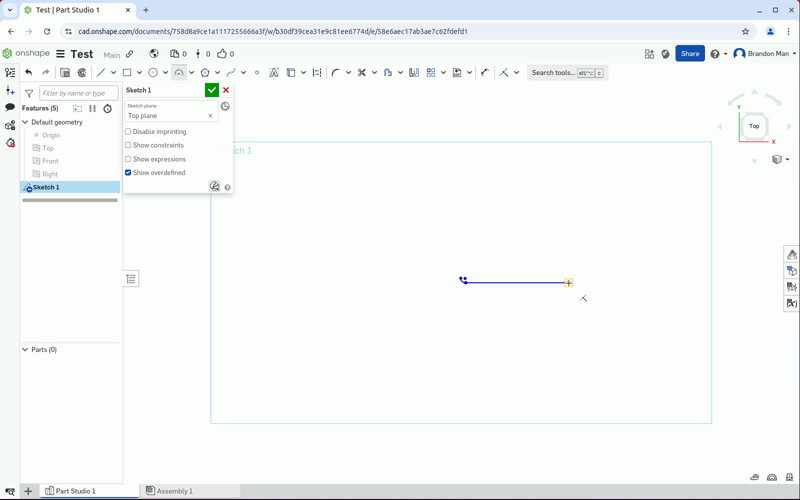
click(568, 282)
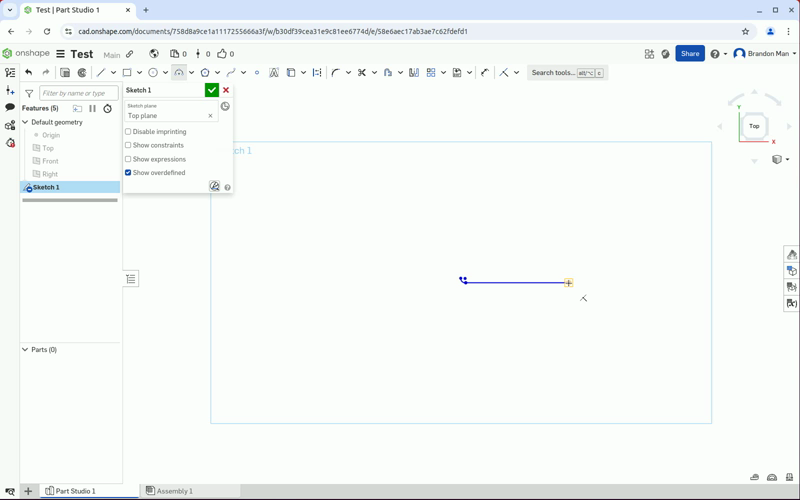
key_down(shift)
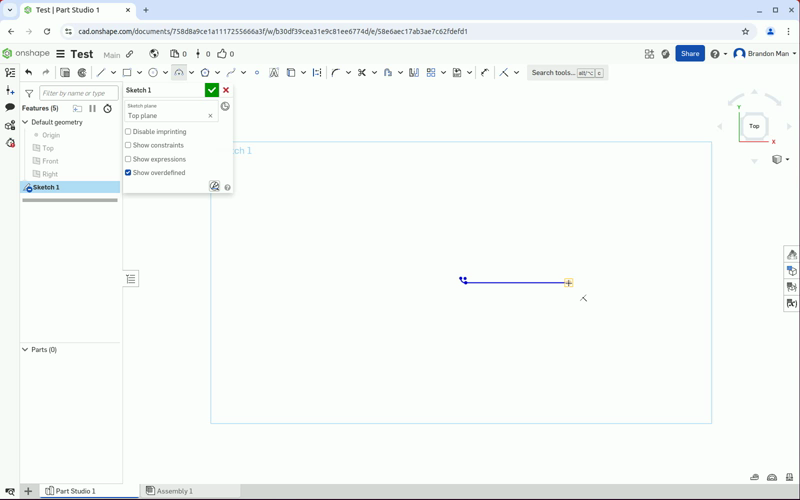
mouse_move(573, 278)
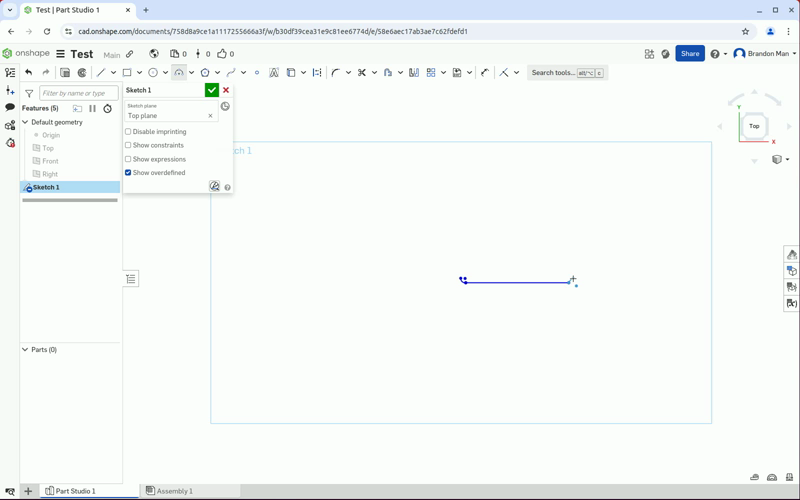
scroll(6)
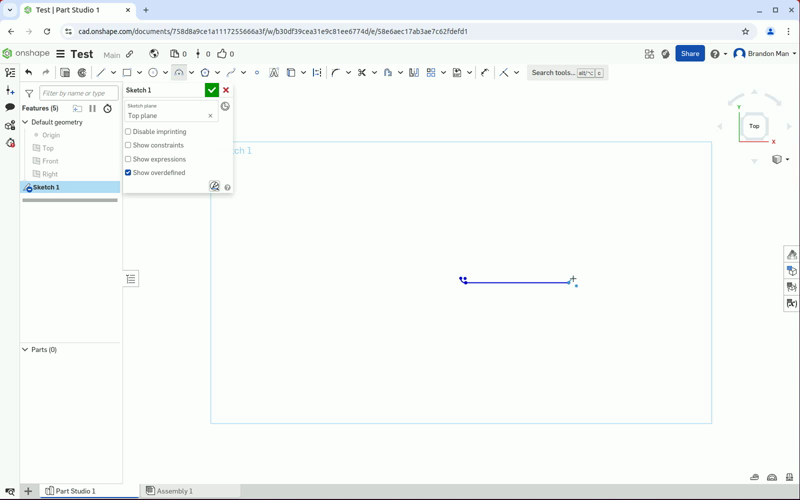
scroll(6)
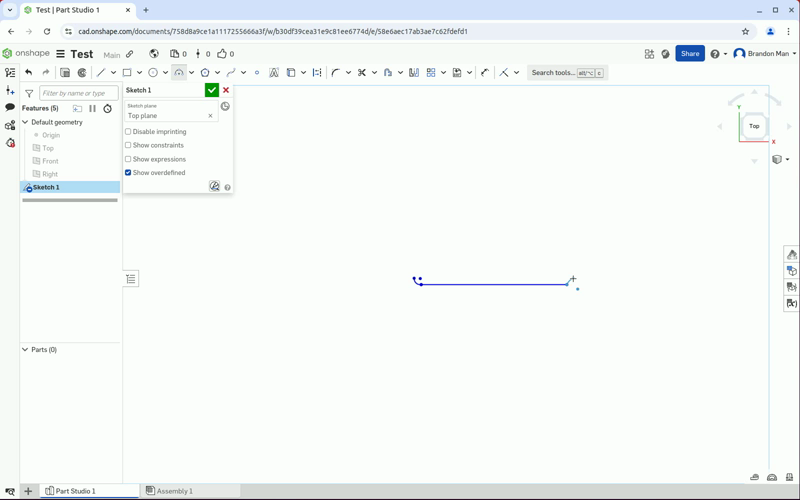
scroll(6)
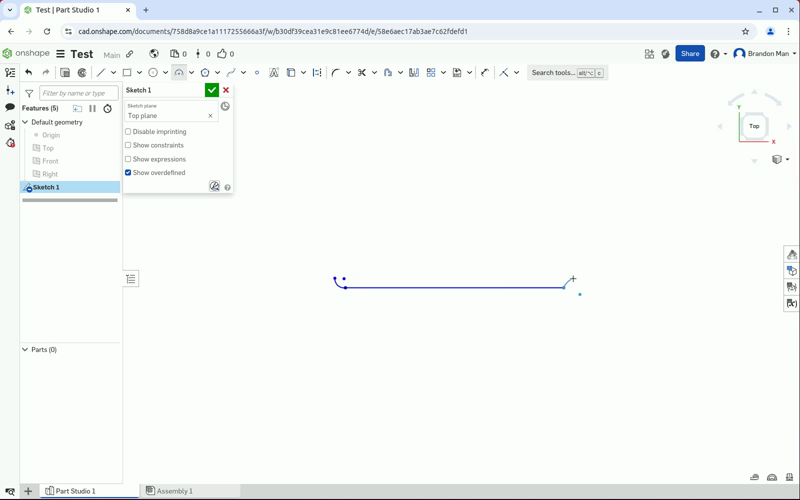
scroll(6)
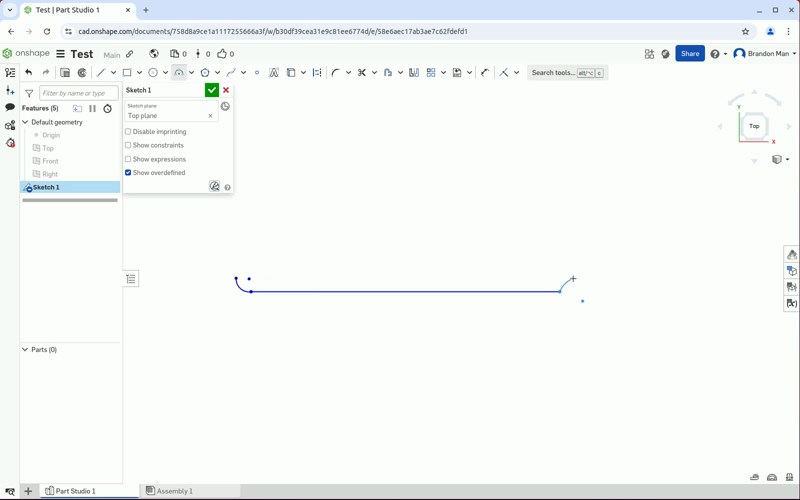
scroll(6)
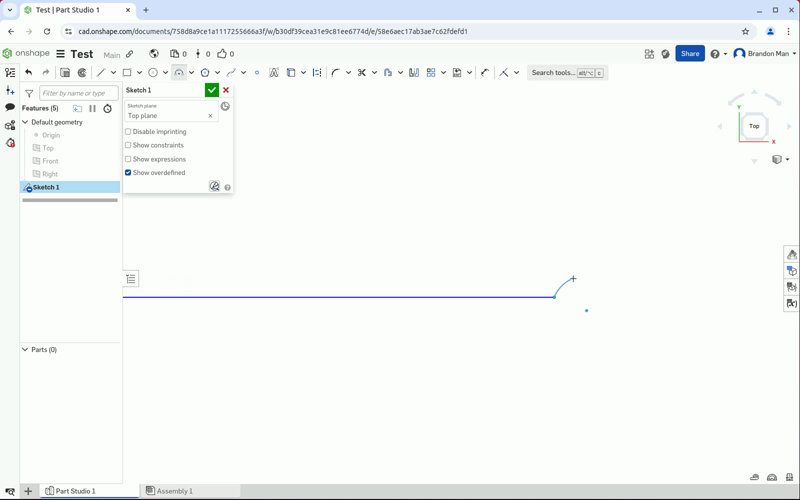
scroll(6)
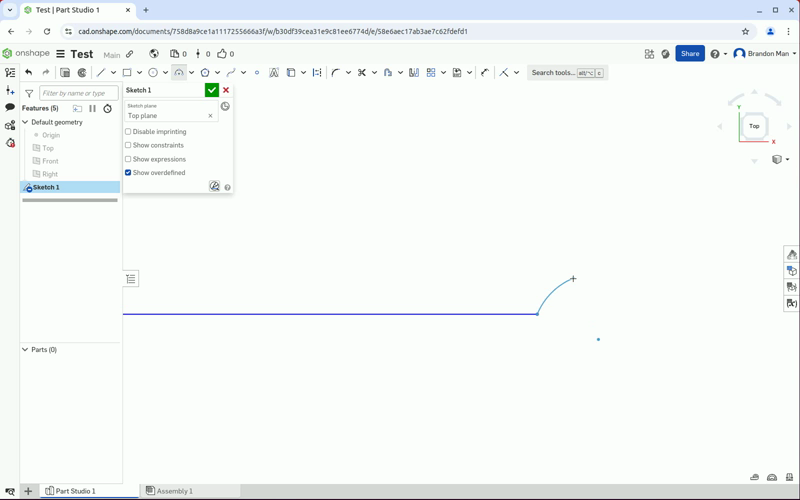
scroll(6)
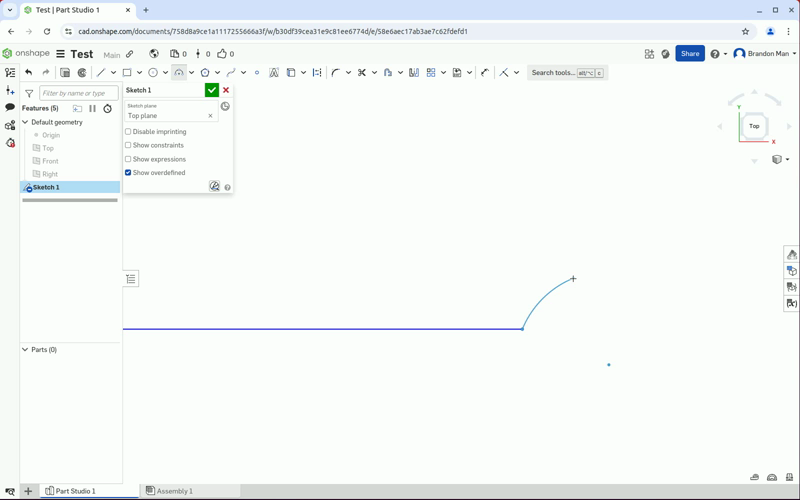
click(573, 278)
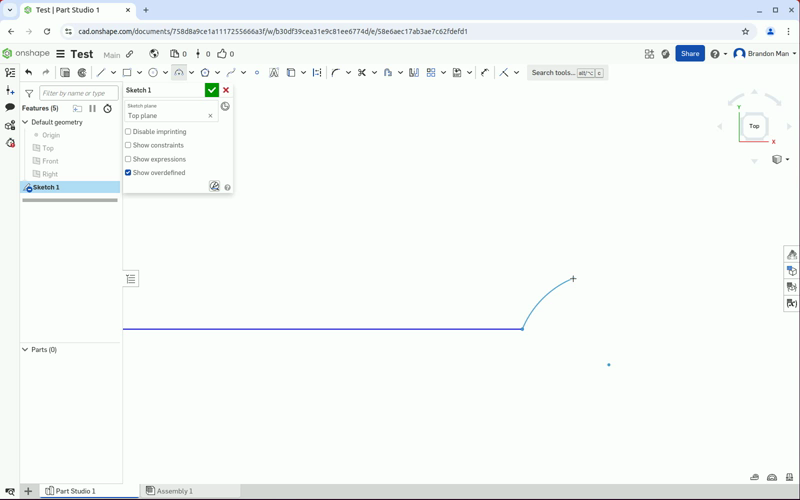
scroll(-6)
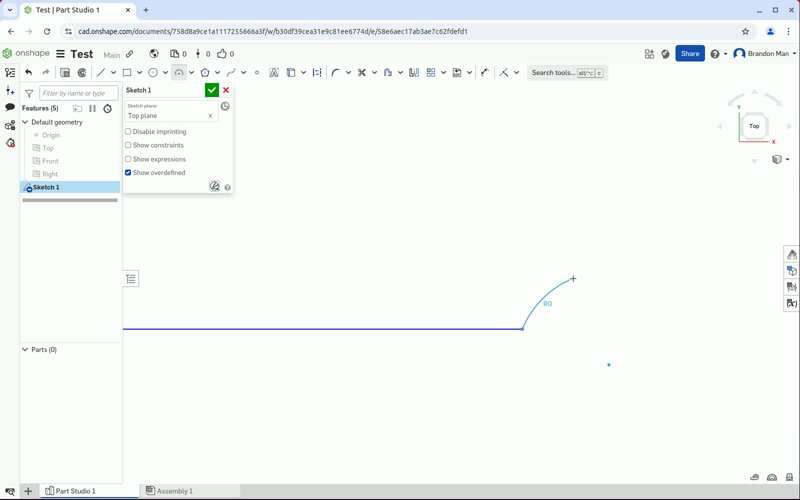
scroll(-6)
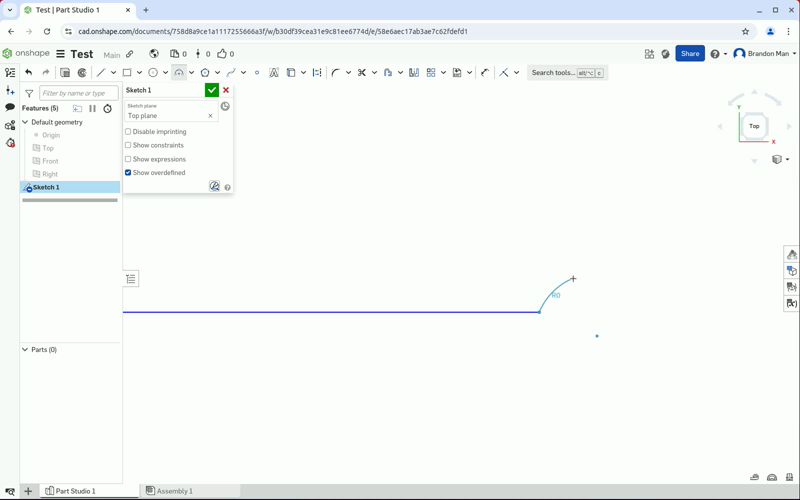
scroll(-6)
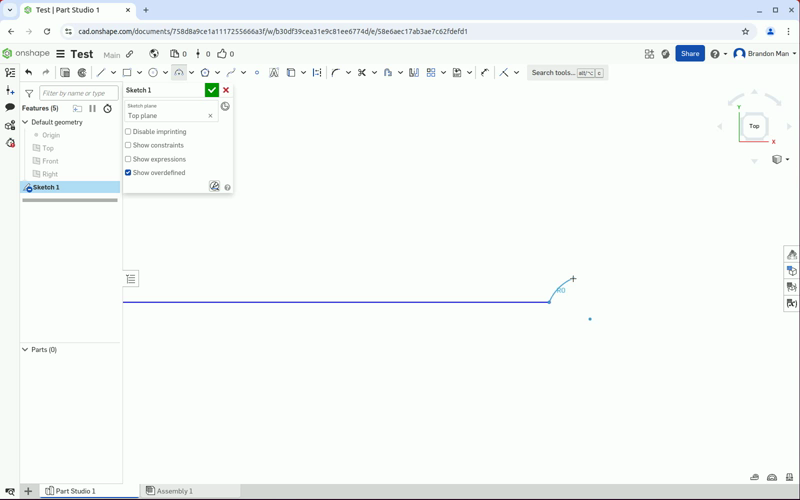
scroll(-6)
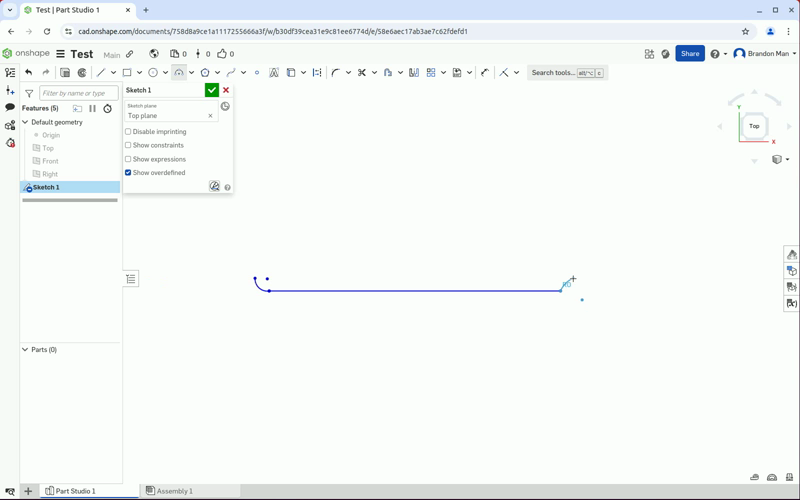
scroll(-6)
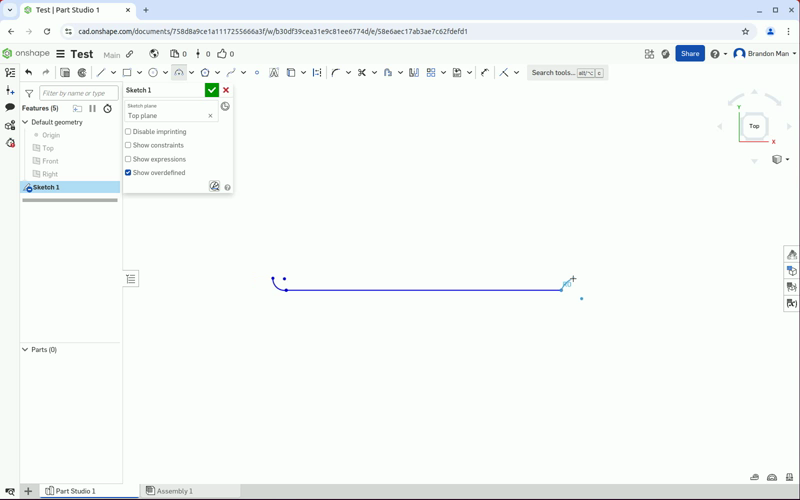
scroll(-6)
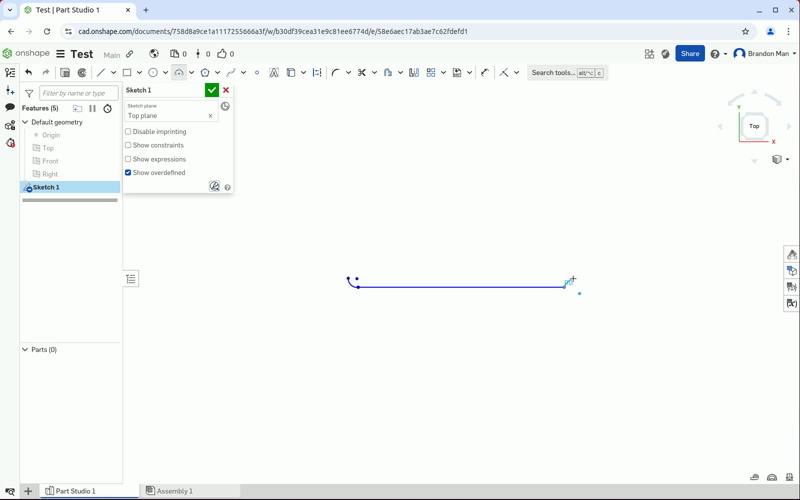
scroll(-6)
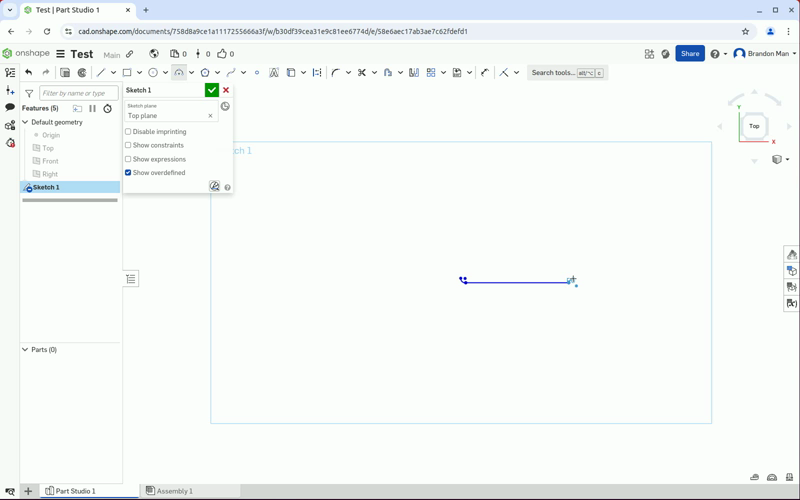
mouse_move(571, 281)
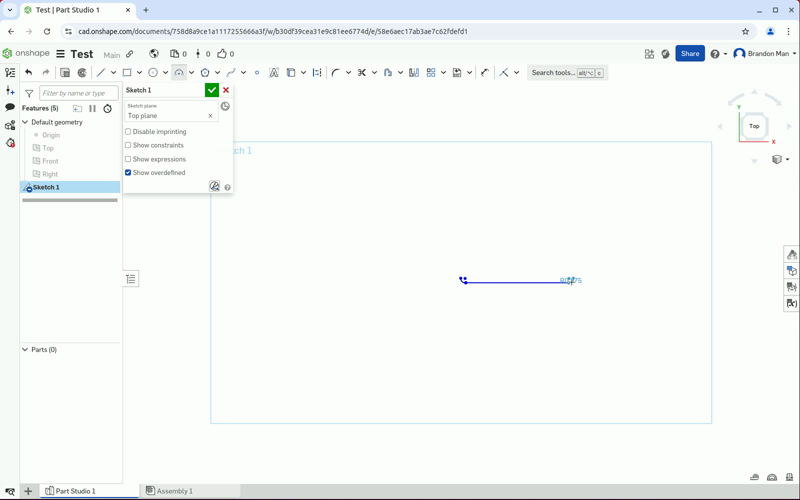
scroll(6)
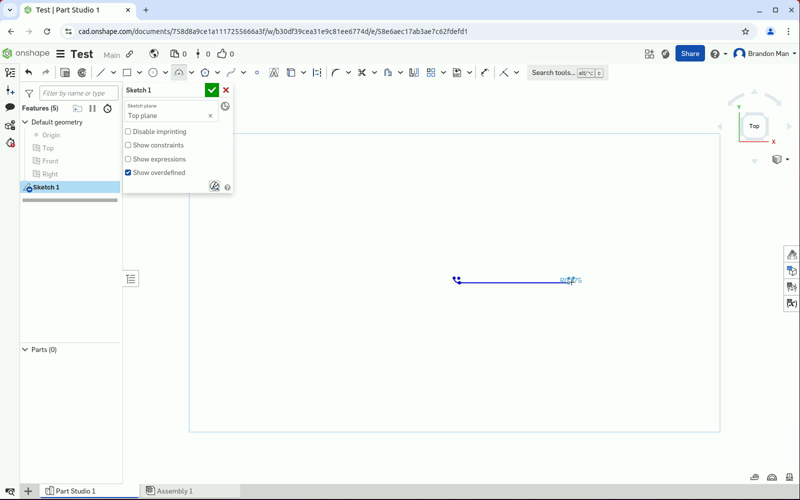
scroll(6)
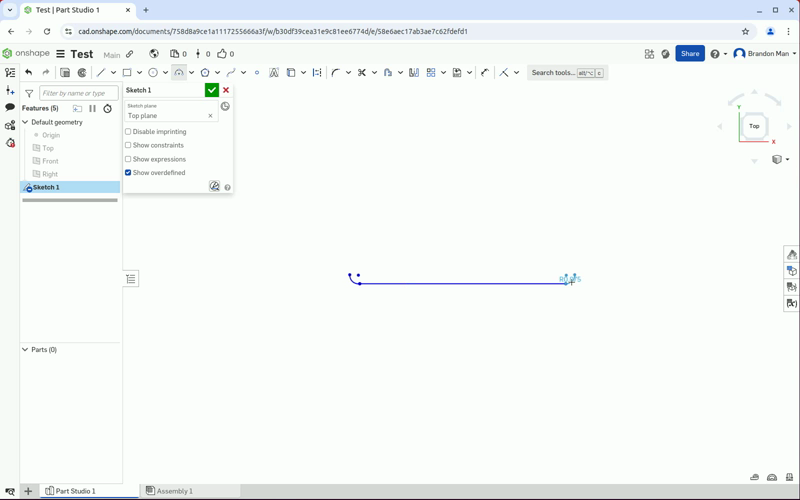
scroll(6)
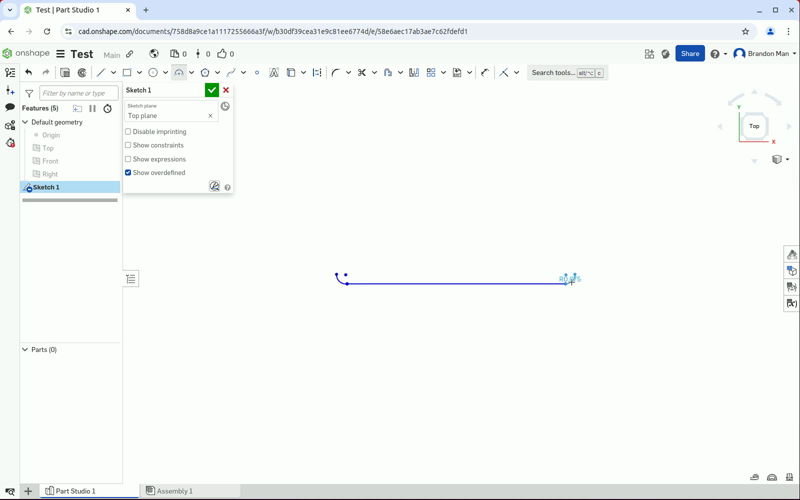
scroll(6)
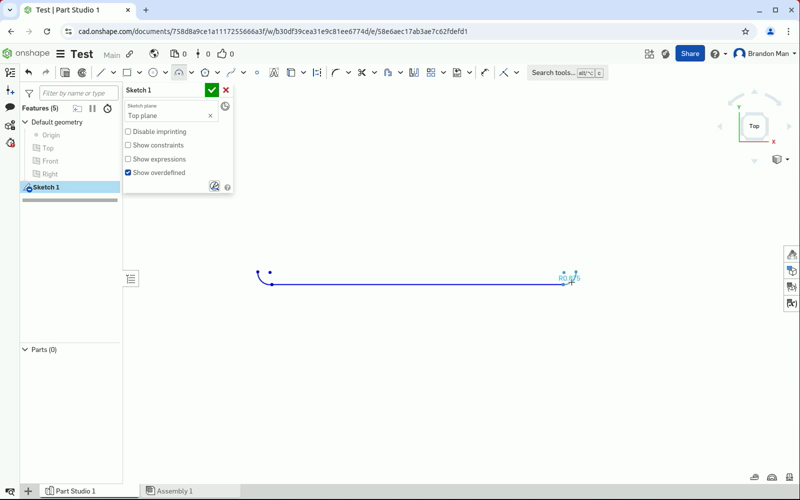
scroll(6)
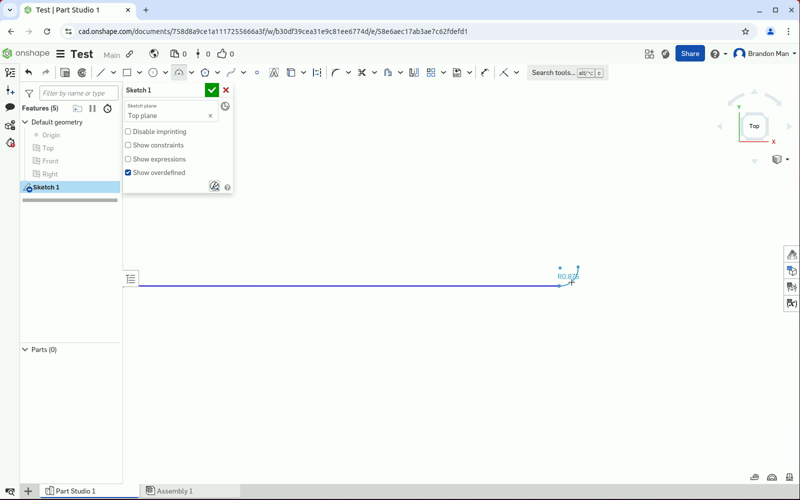
scroll(6)
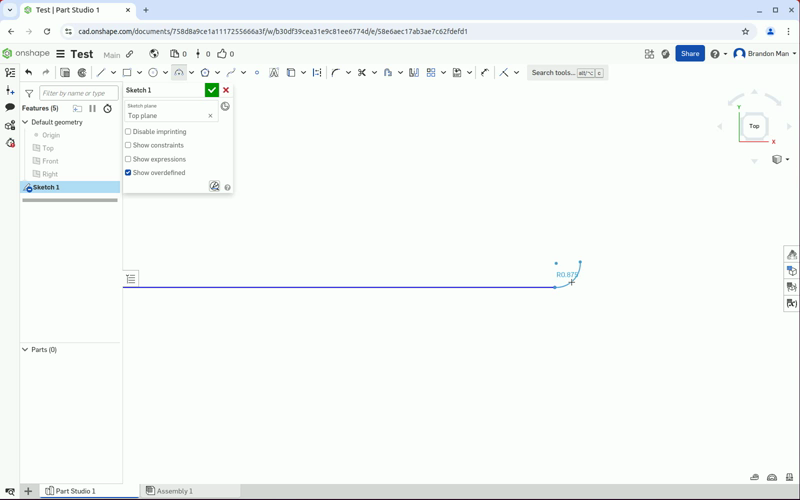
scroll(6)
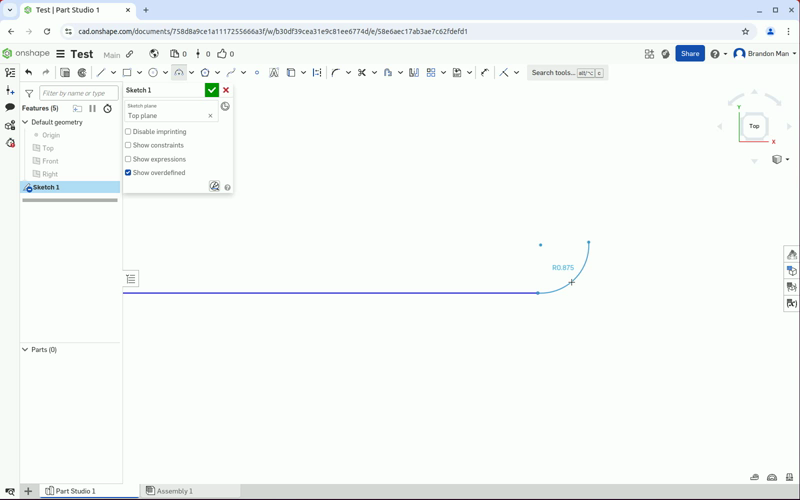
click(571, 281)
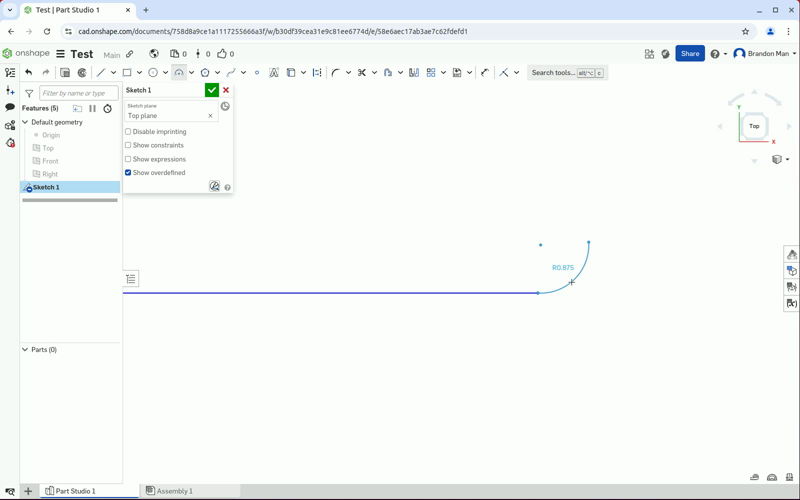
scroll(-6)
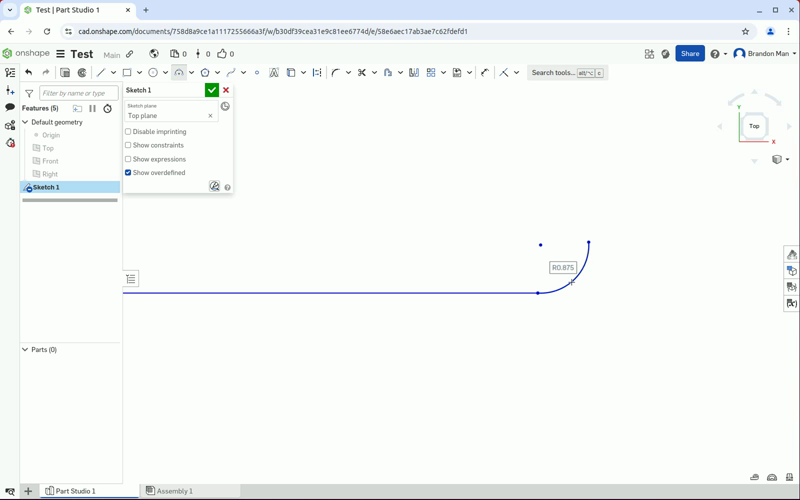
scroll(-6)
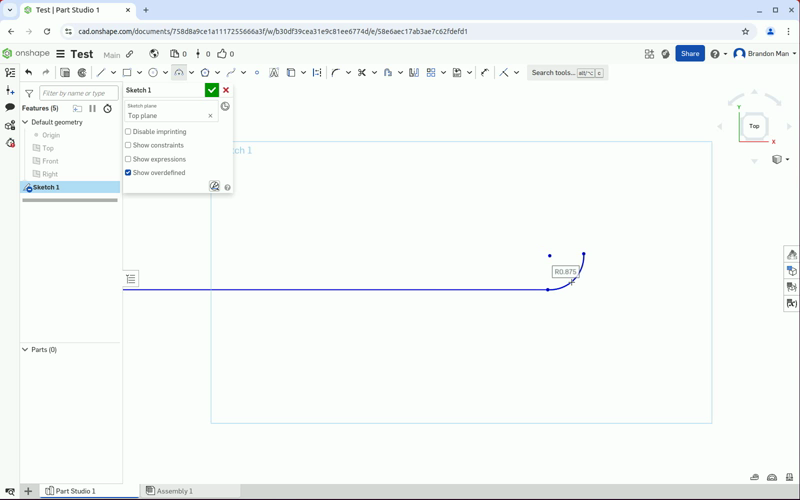
scroll(-6)
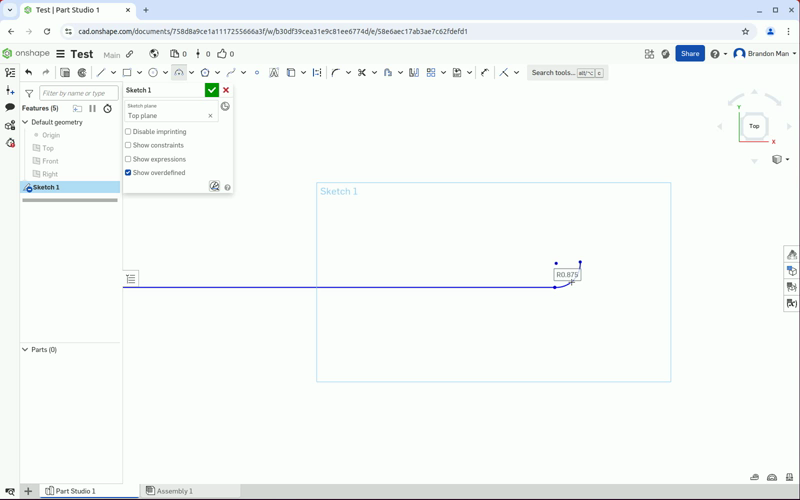
scroll(-6)
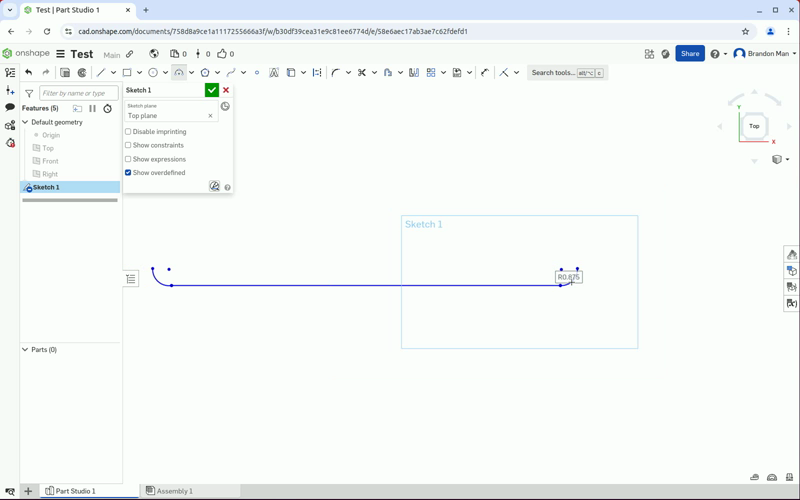
scroll(-6)
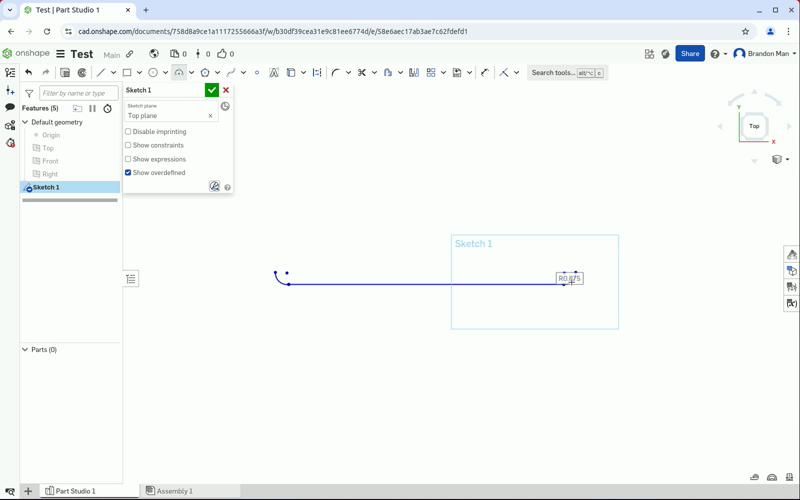
scroll(-6)
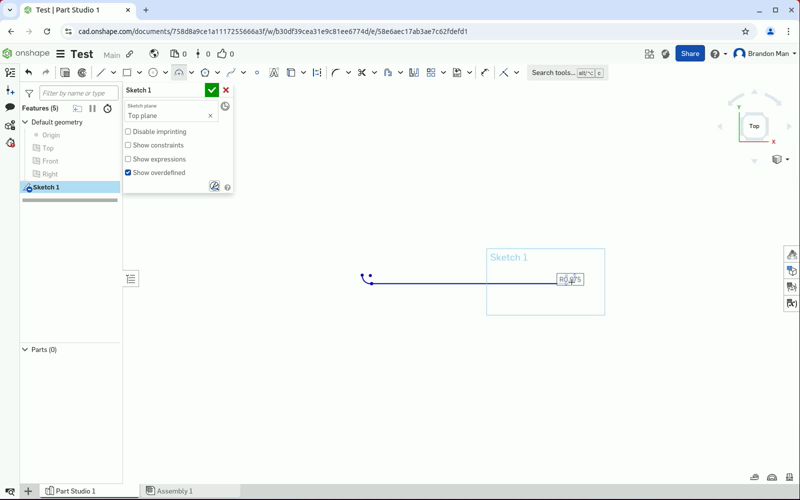
scroll(-6)
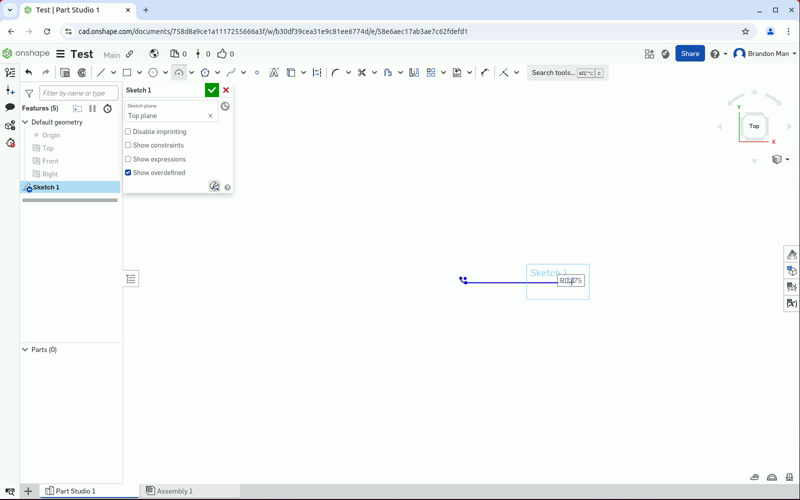
key_up(shift)
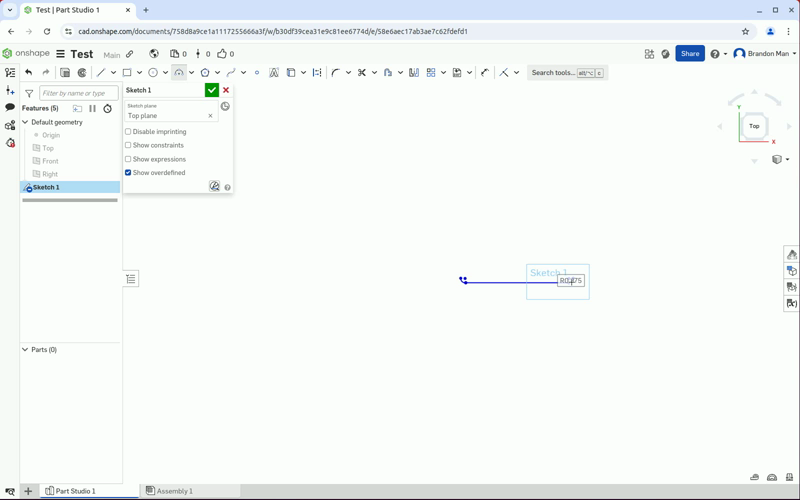
key(esc)
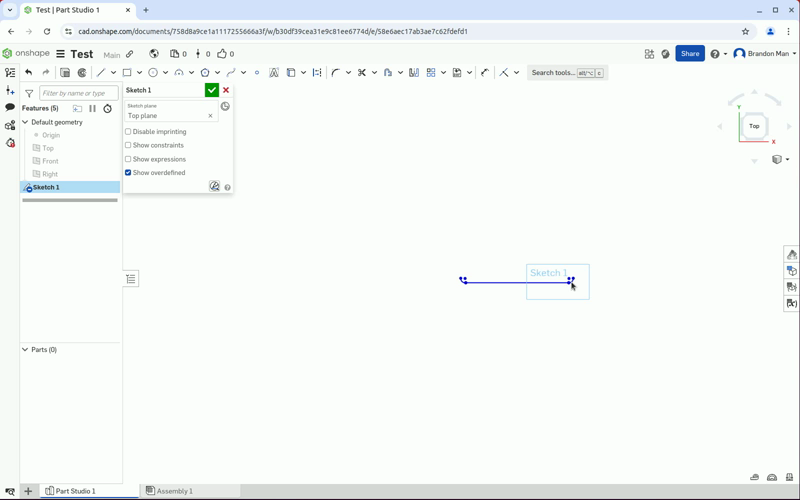
key(l)
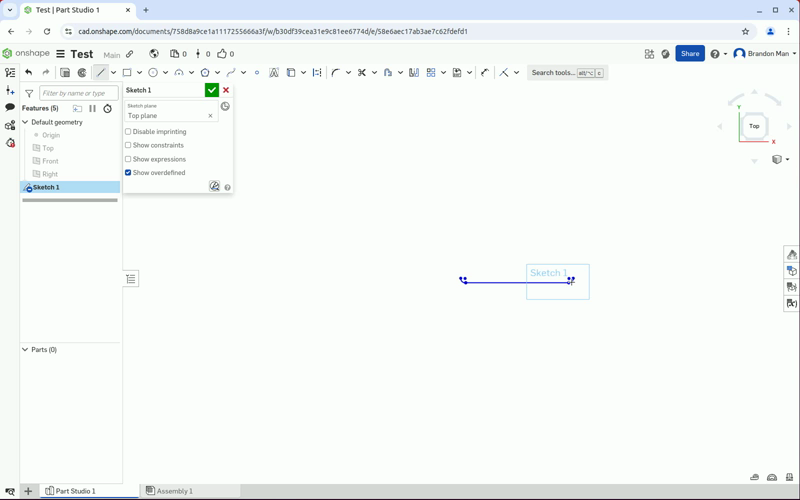
mouse_move(573, 278)
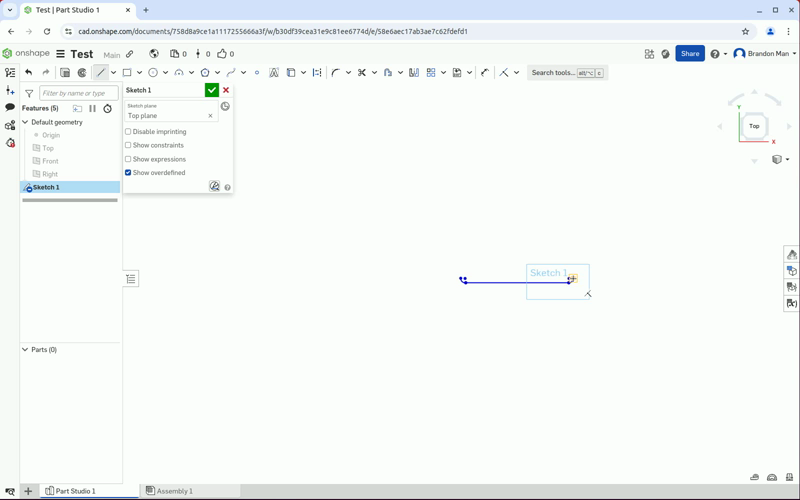
scroll(6)
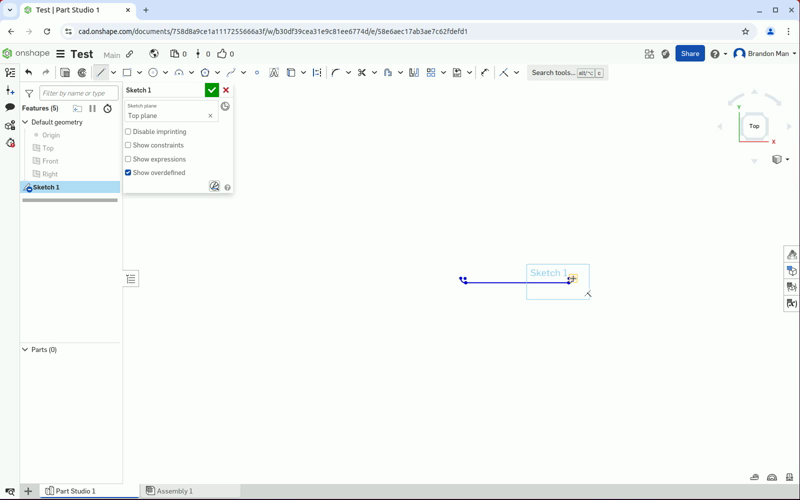
scroll(6)
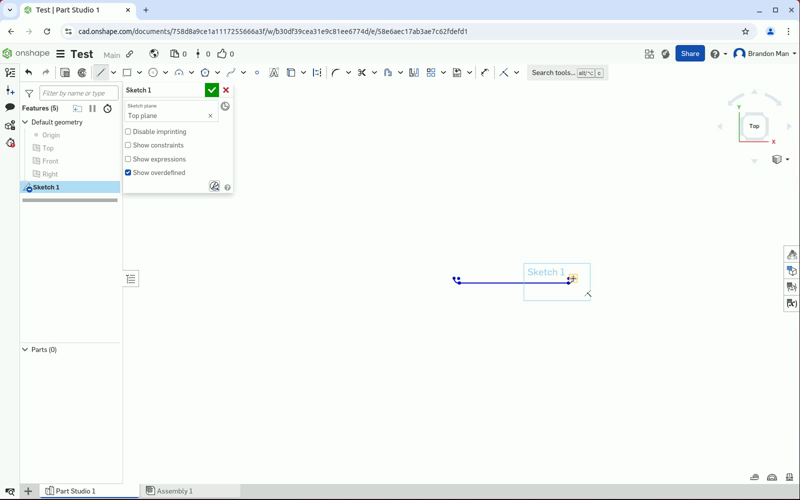
scroll(6)
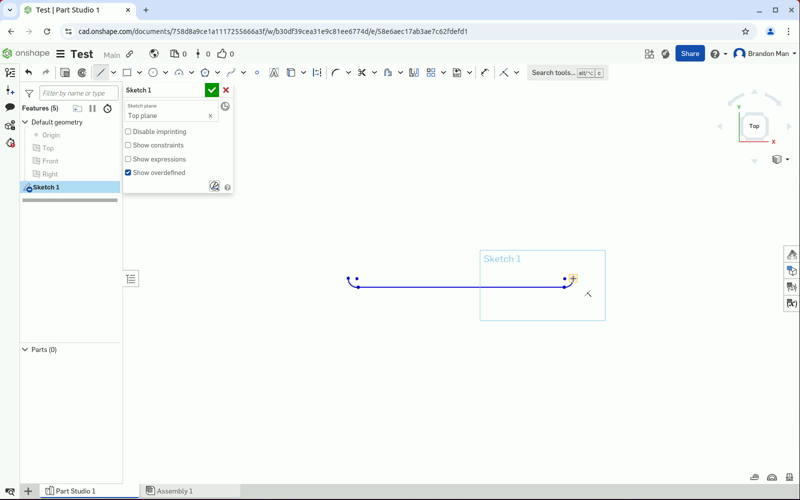
scroll(6)
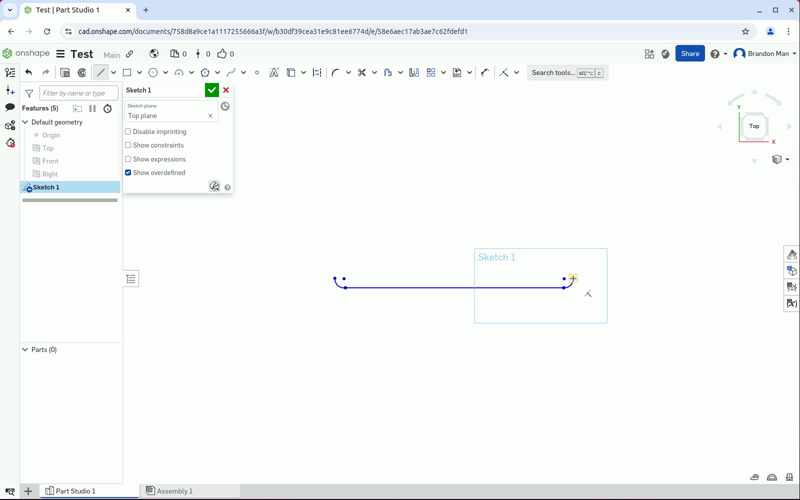
scroll(6)
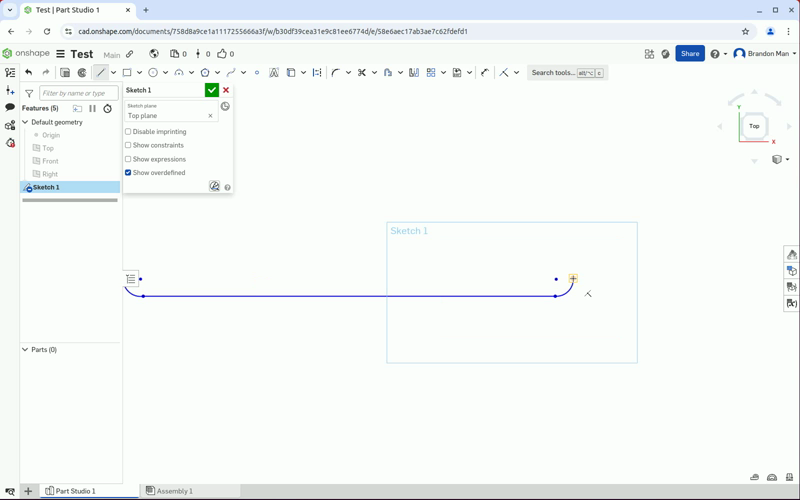
scroll(6)
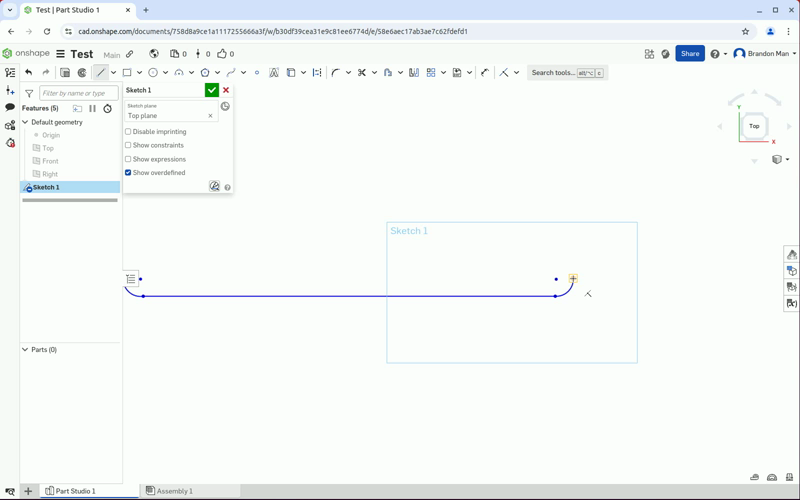
scroll(6)
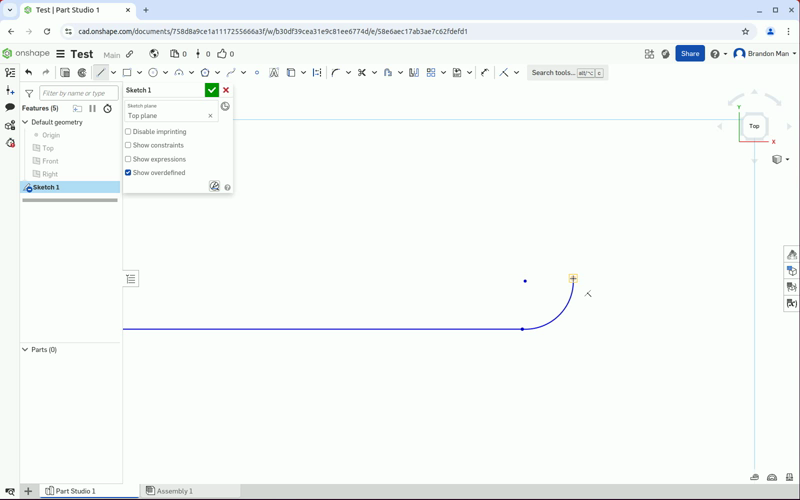
click(573, 278)
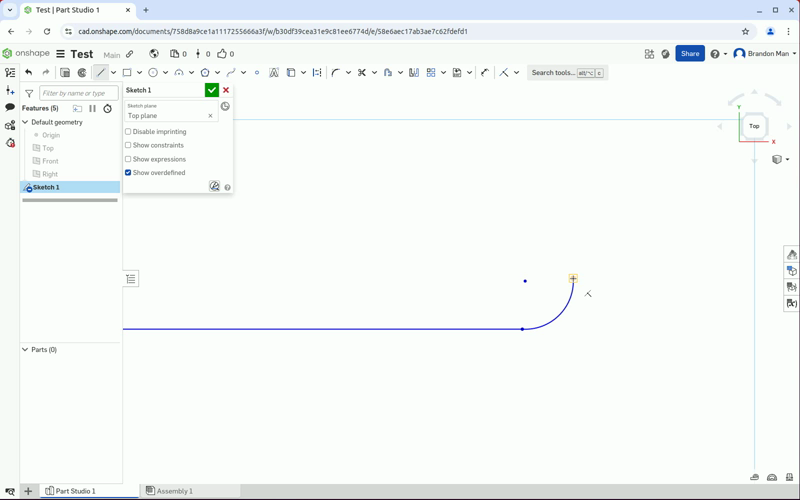
scroll(-6)
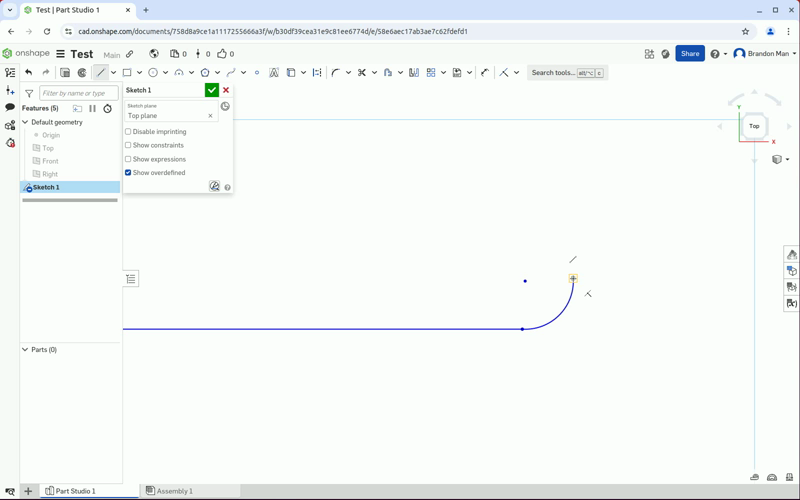
scroll(-6)
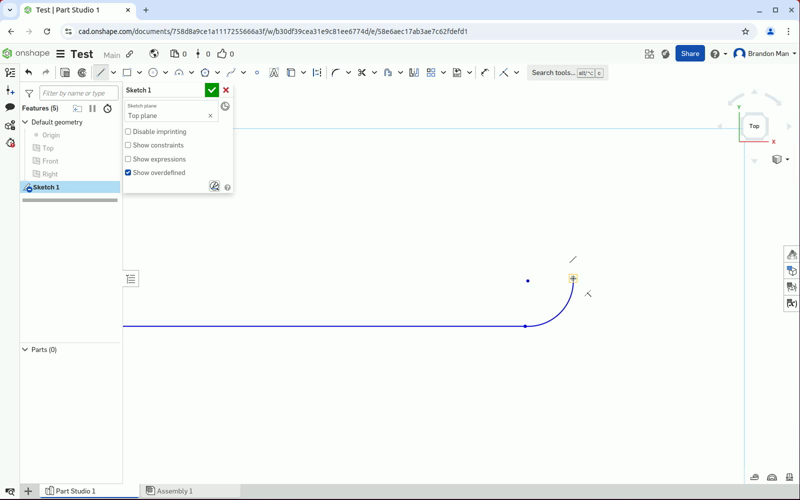
scroll(-6)
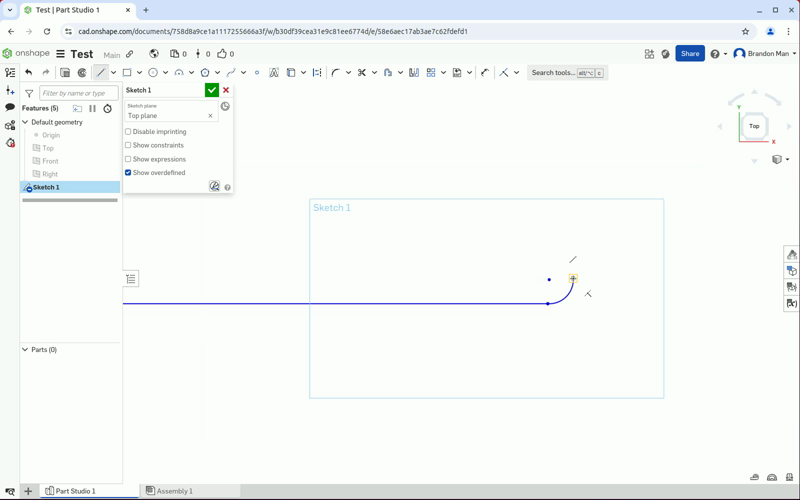
scroll(-6)
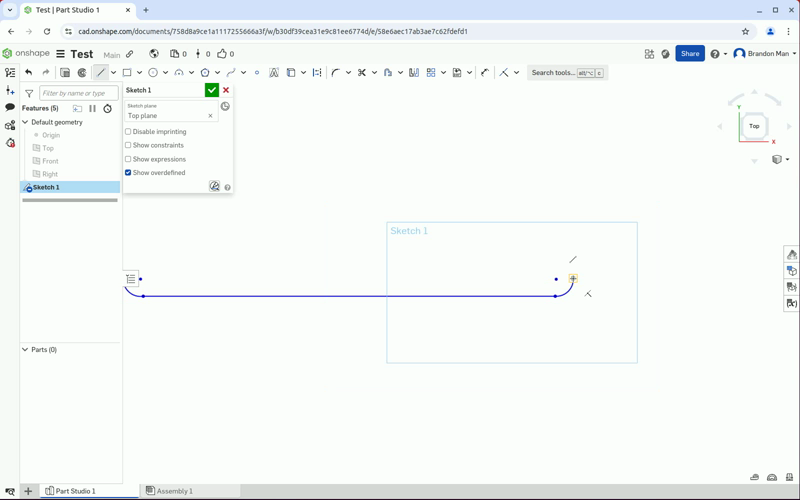
scroll(-6)
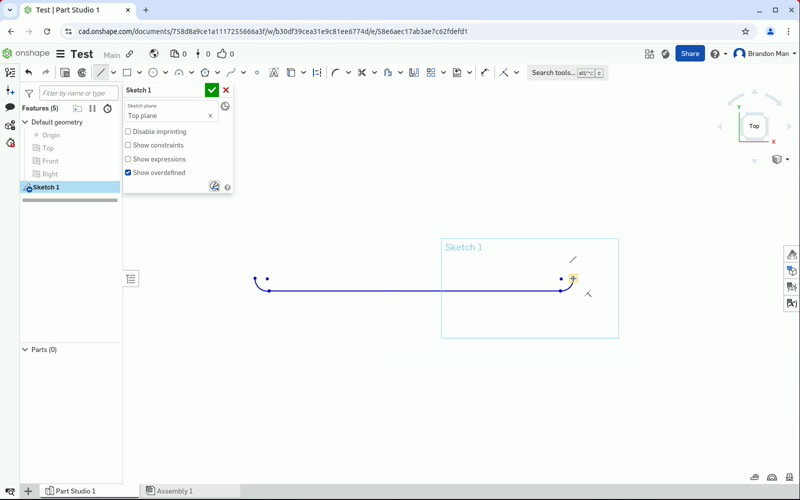
scroll(-6)
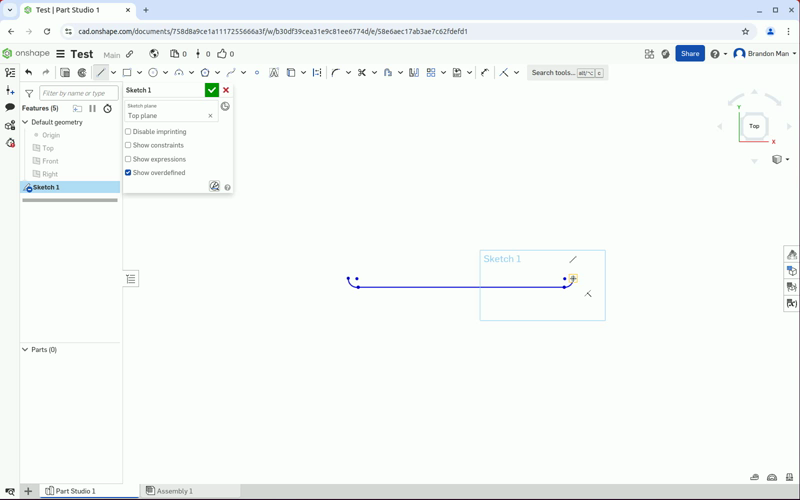
scroll(-6)
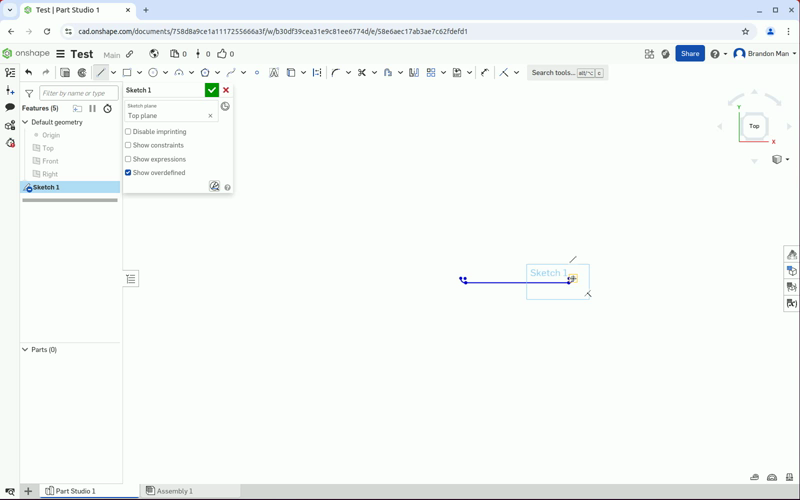
key_down(shift)
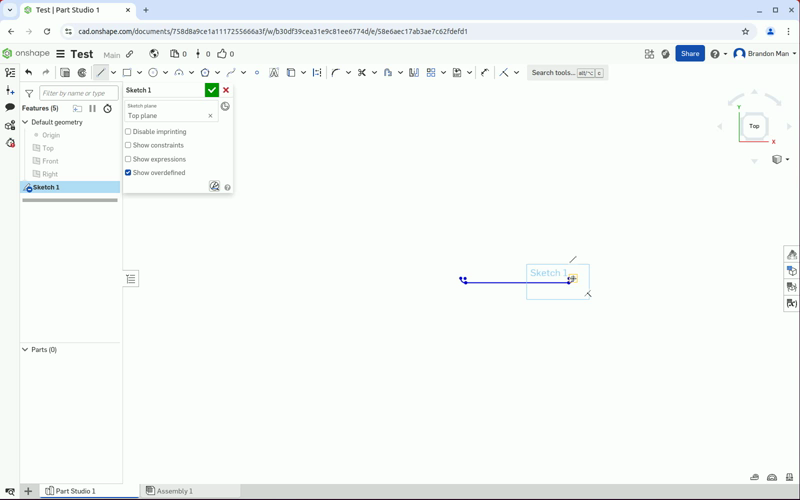
mouse_move(573, 213)
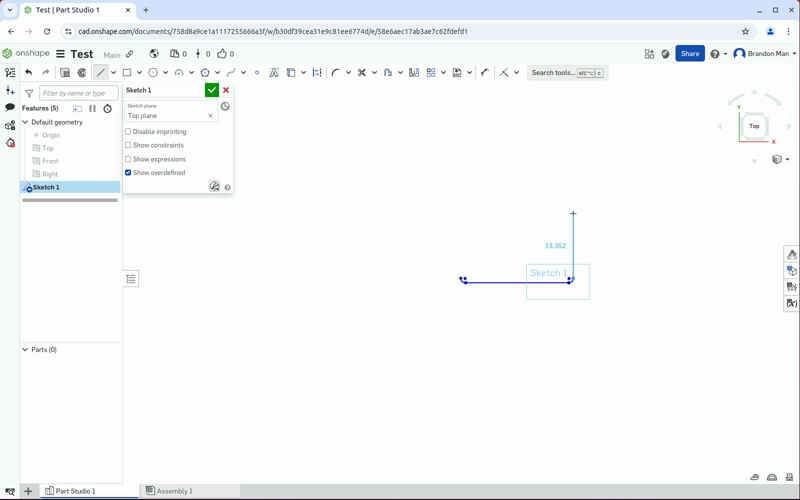
click(573, 213)
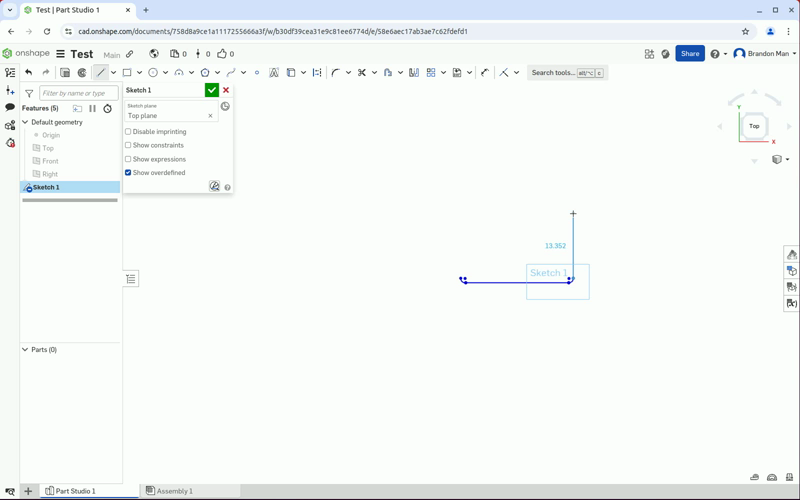
key_up(shift)
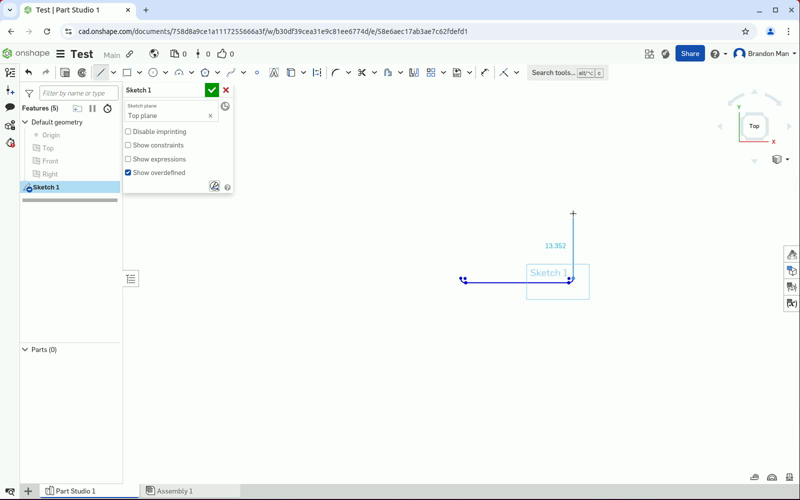
key(esc)
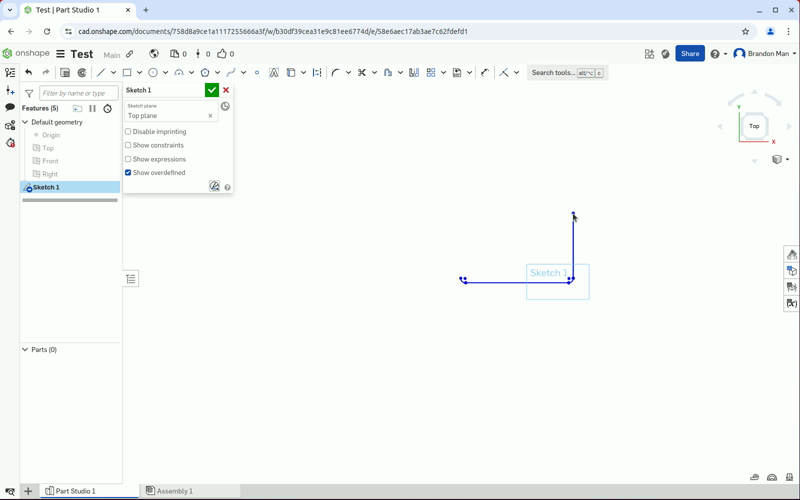
key(a)
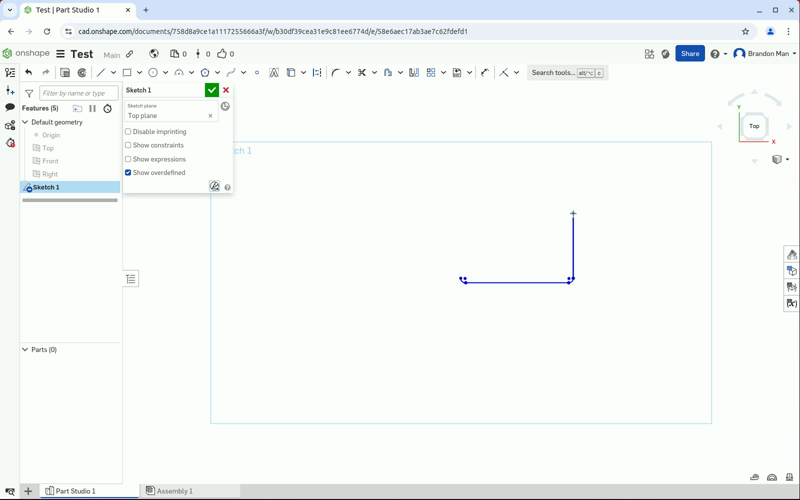
mouse_move(573, 213)
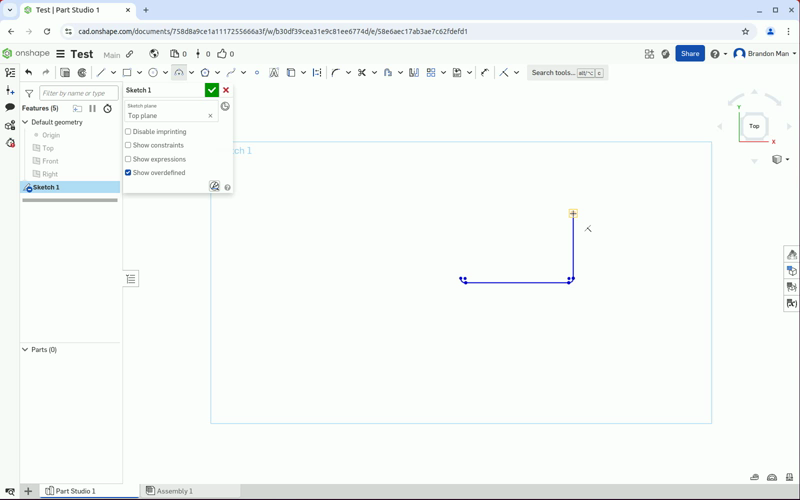
click(573, 213)
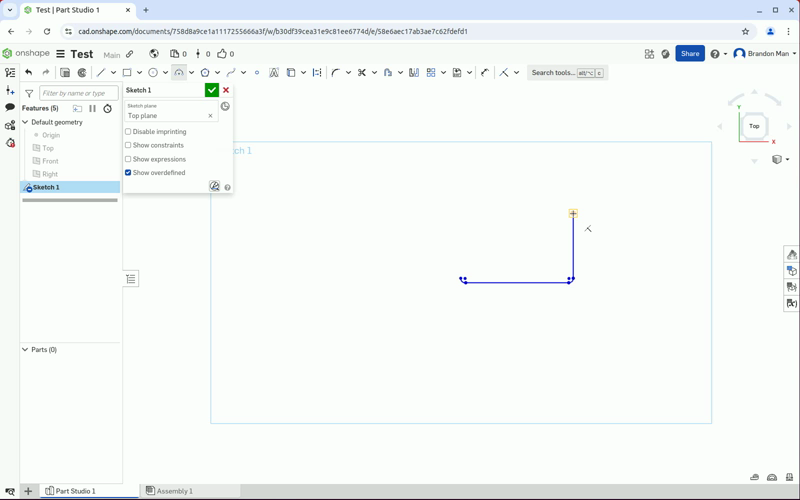
key_down(shift)
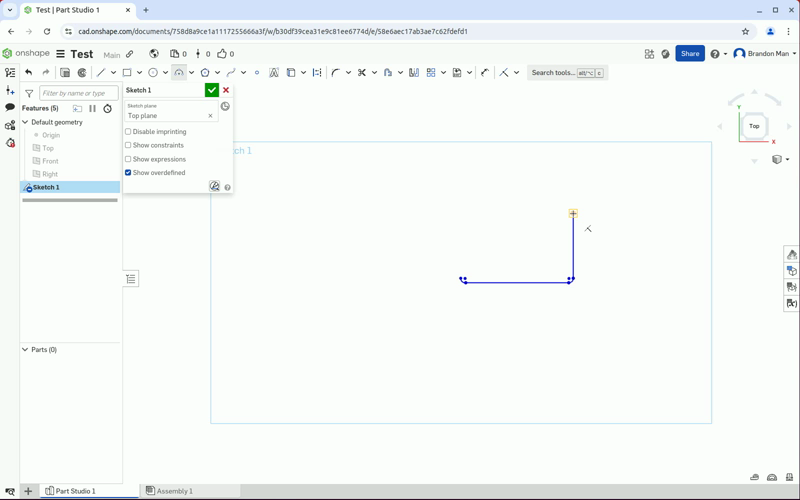
mouse_move(568, 208)
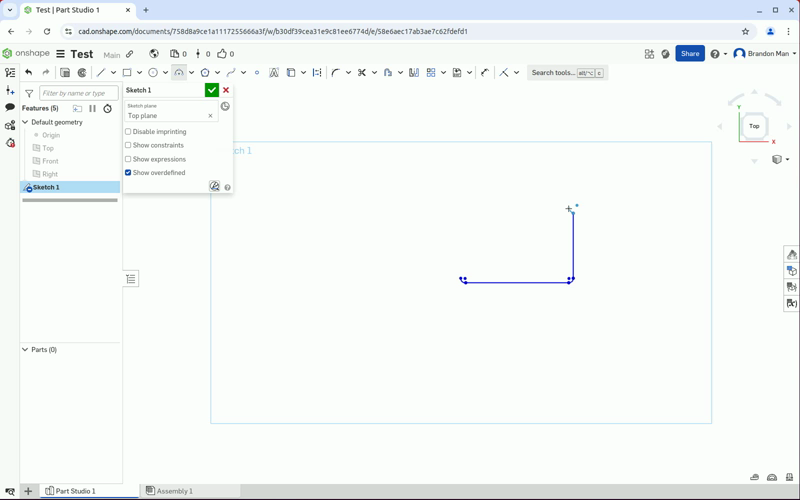
scroll(6)
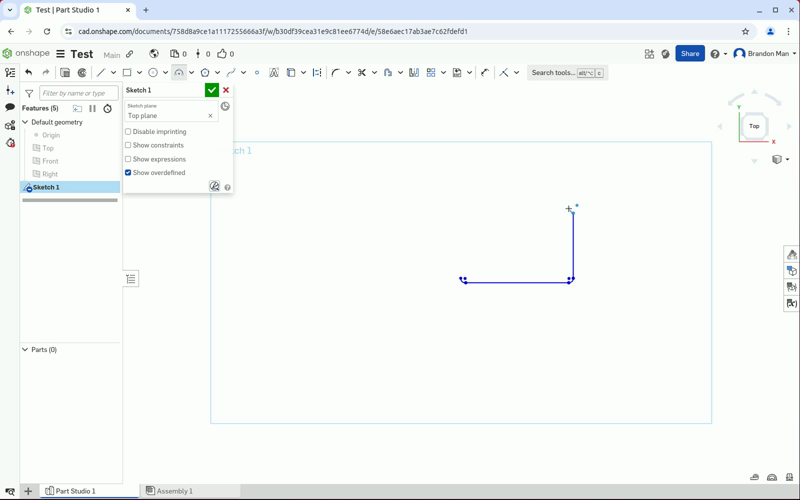
scroll(6)
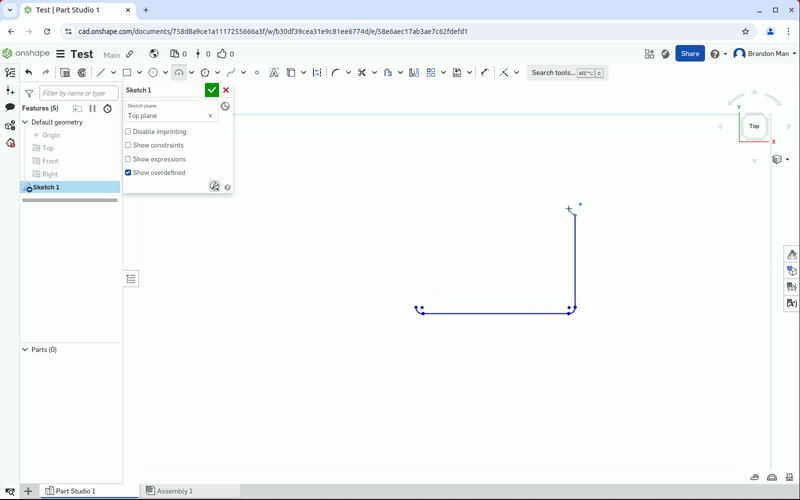
scroll(6)
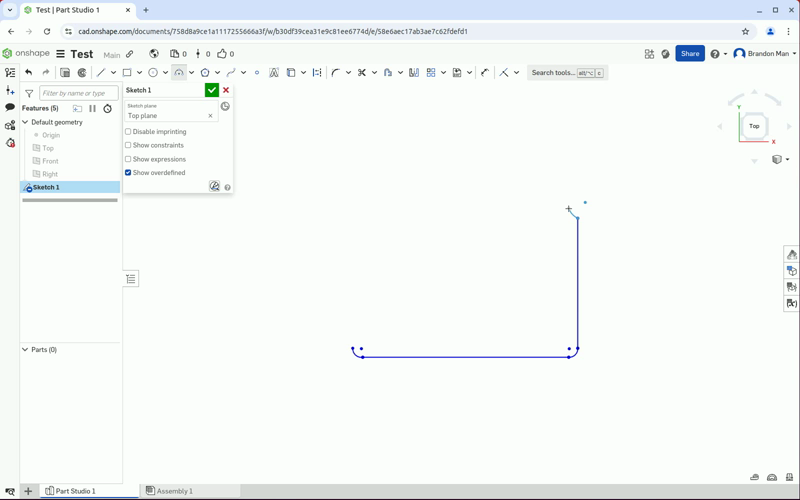
scroll(6)
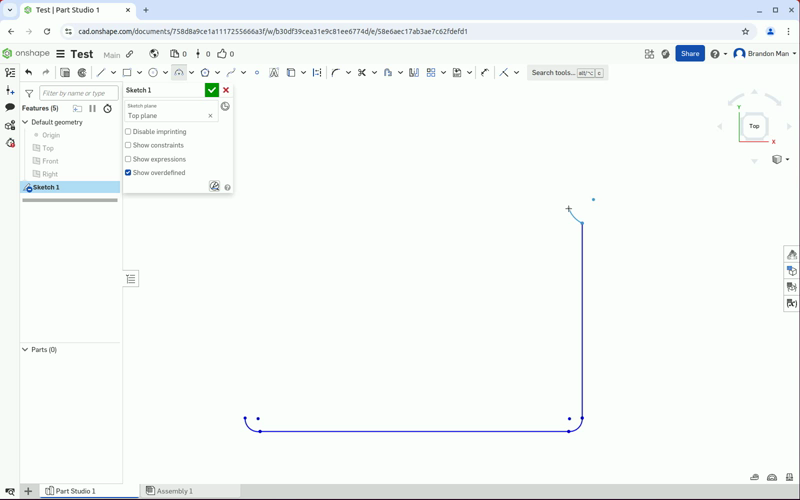
scroll(6)
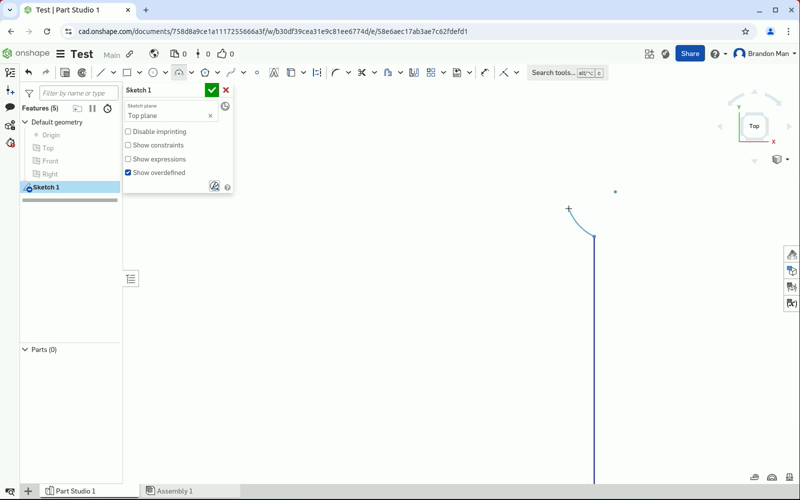
scroll(6)
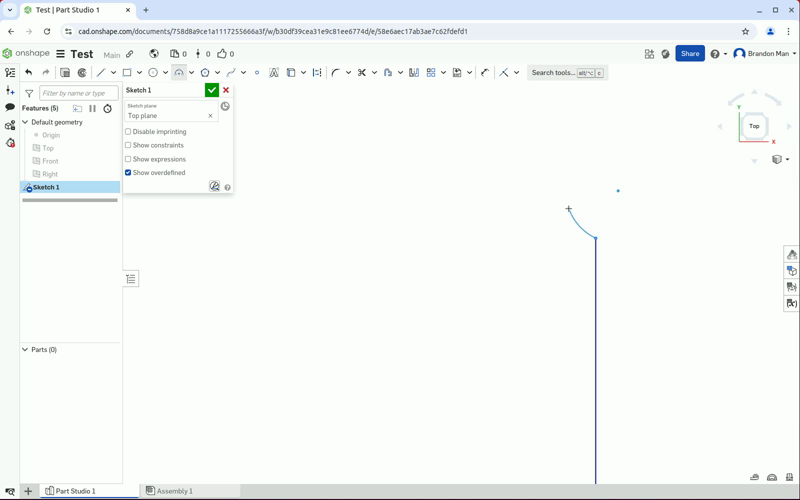
scroll(6)
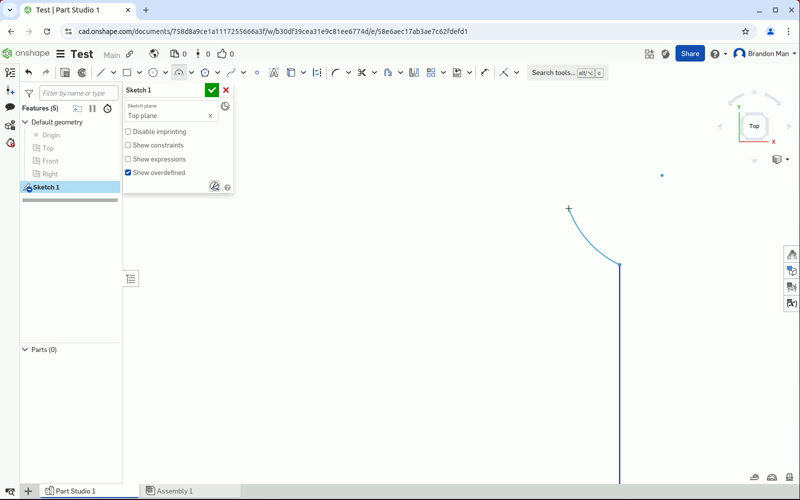
click(568, 208)
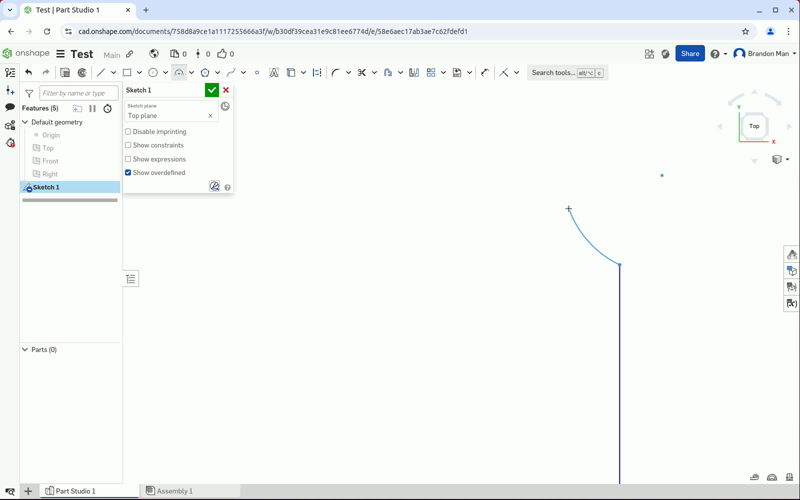
scroll(-6)
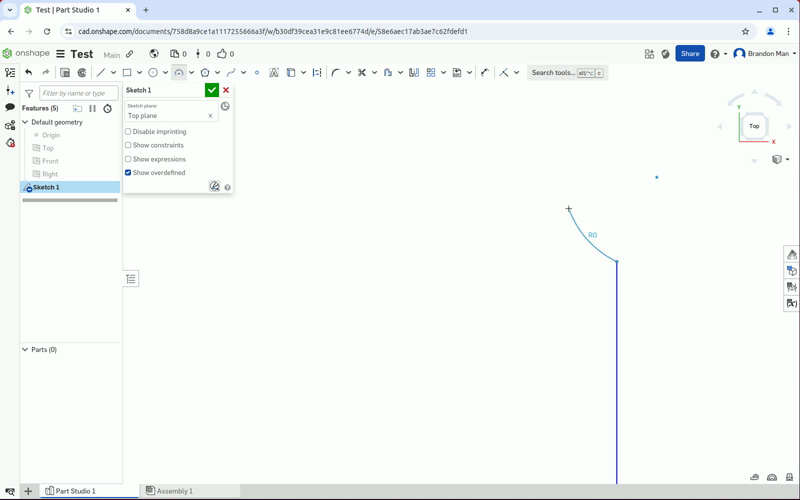
scroll(-6)
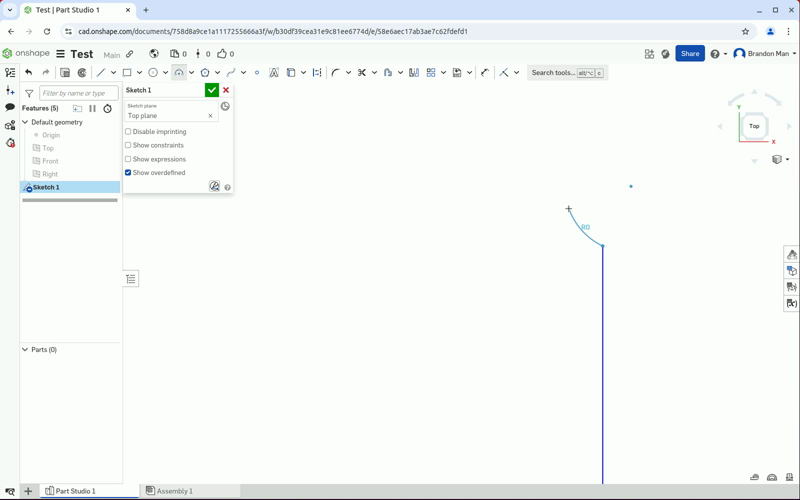
scroll(-6)
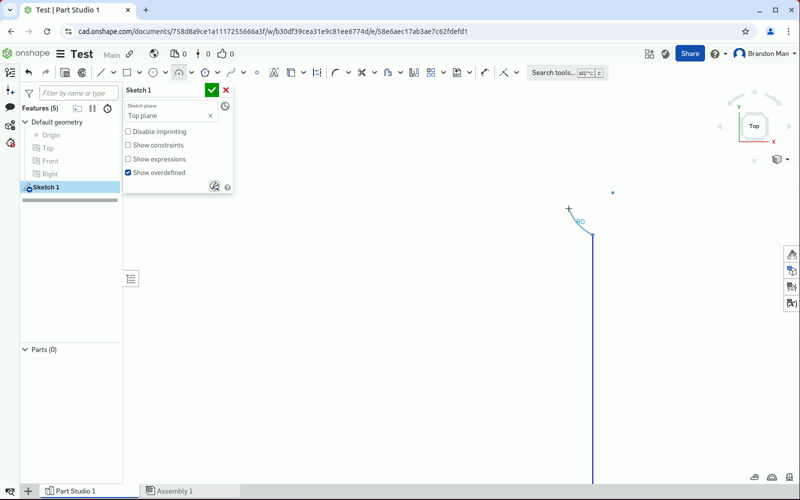
scroll(-6)
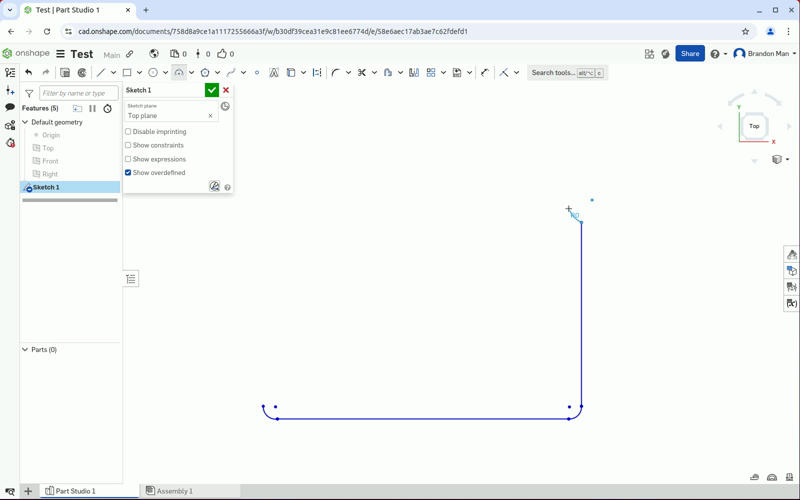
scroll(-6)
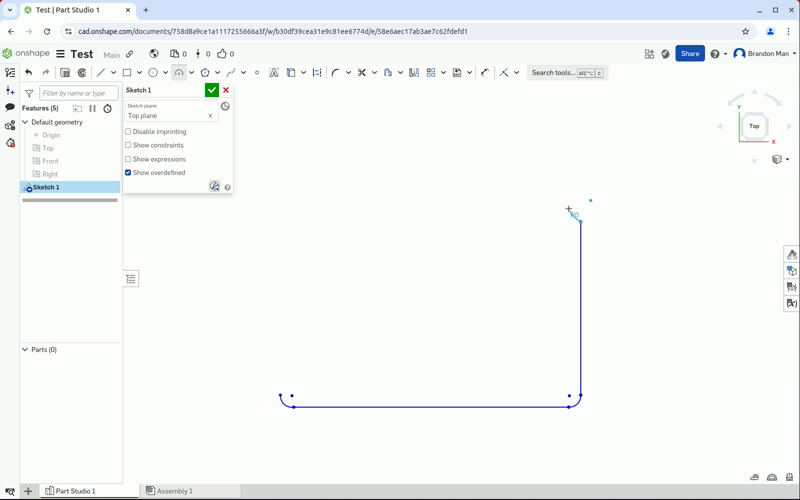
scroll(-6)
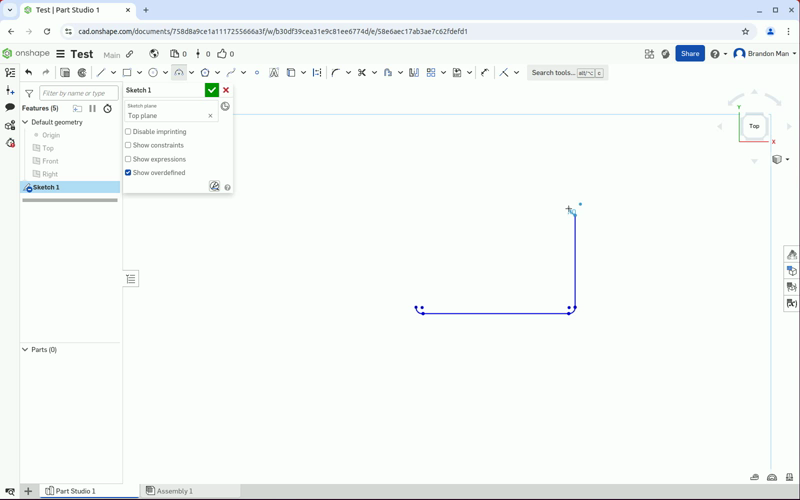
scroll(-6)
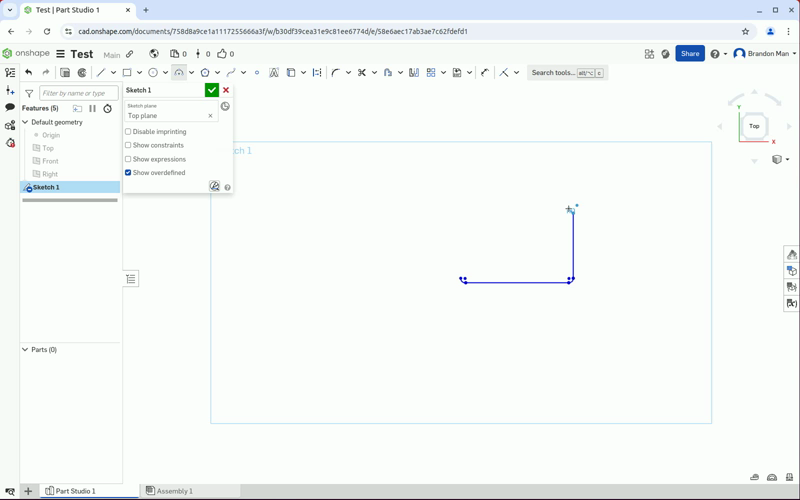
mouse_move(571, 209)
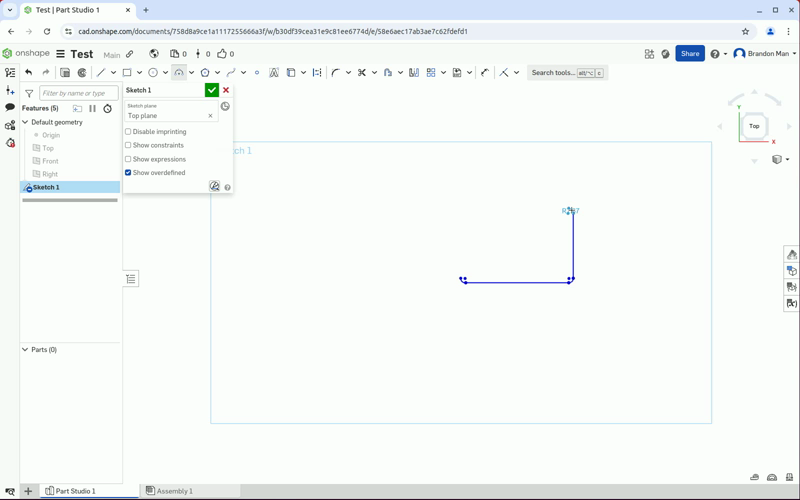
scroll(6)
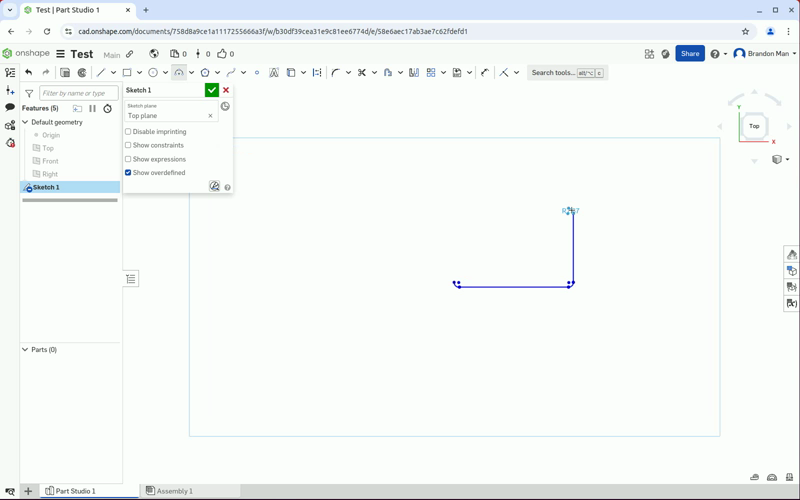
scroll(6)
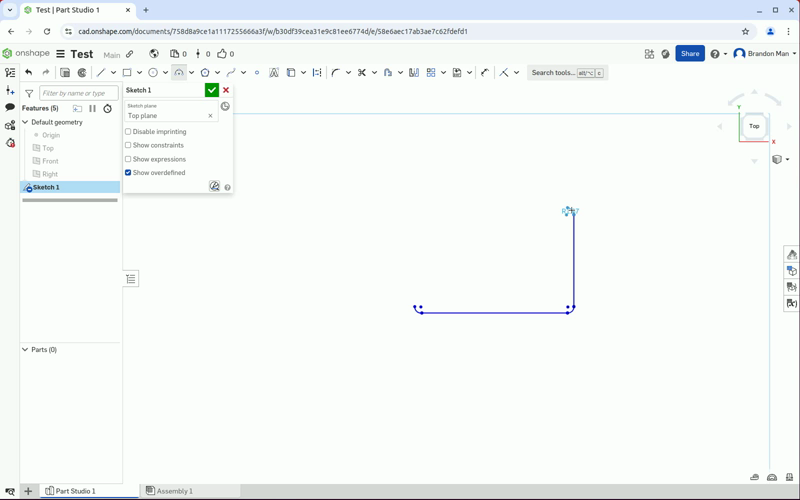
scroll(6)
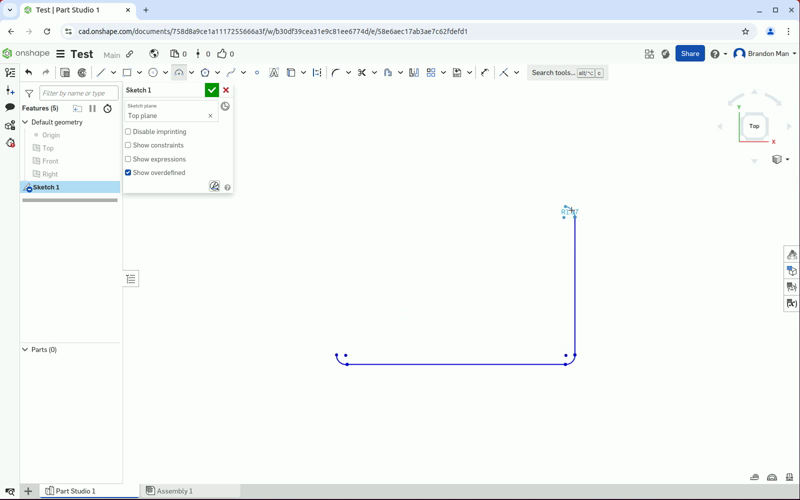
scroll(6)
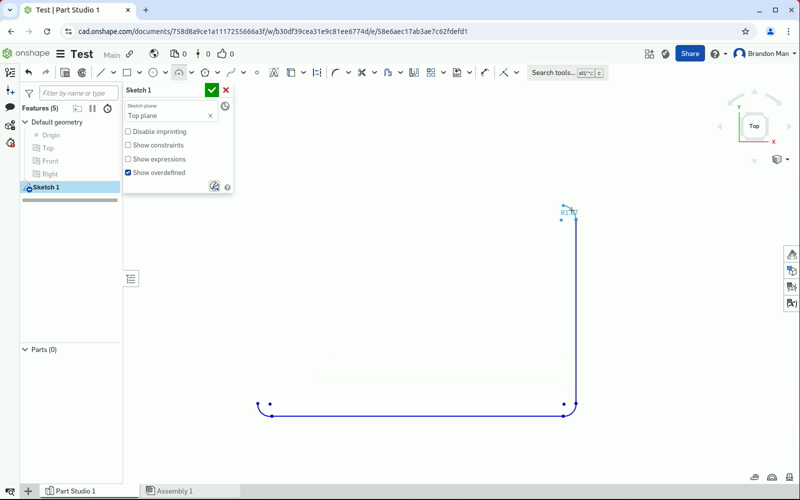
scroll(6)
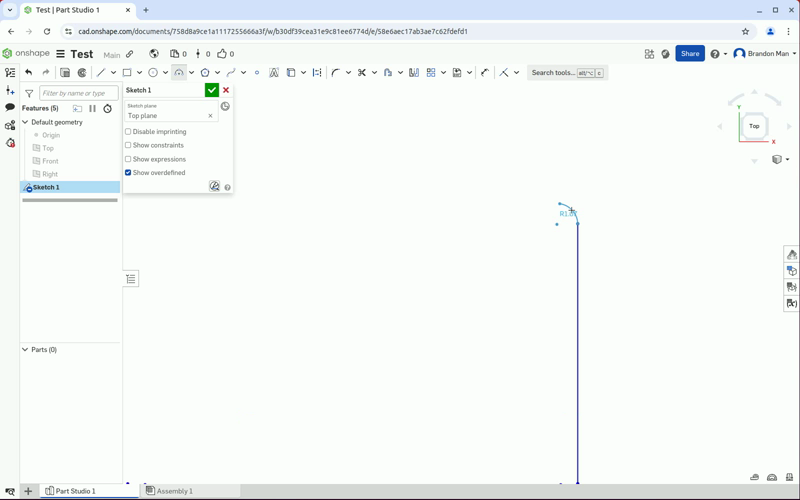
scroll(6)
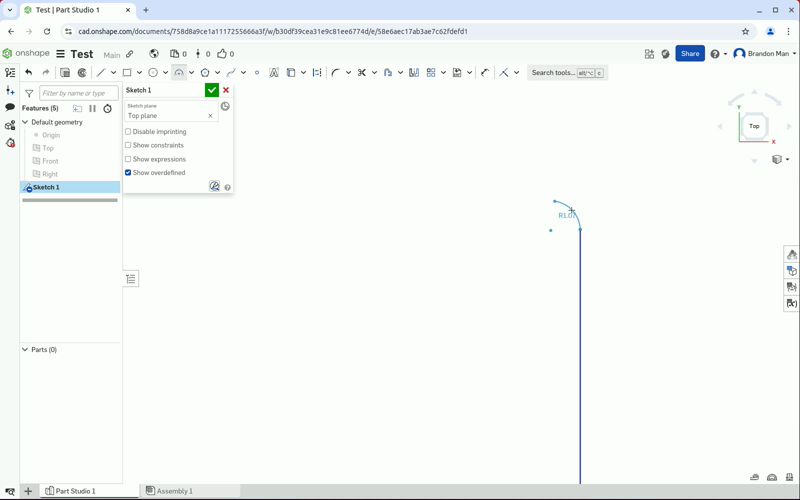
scroll(6)
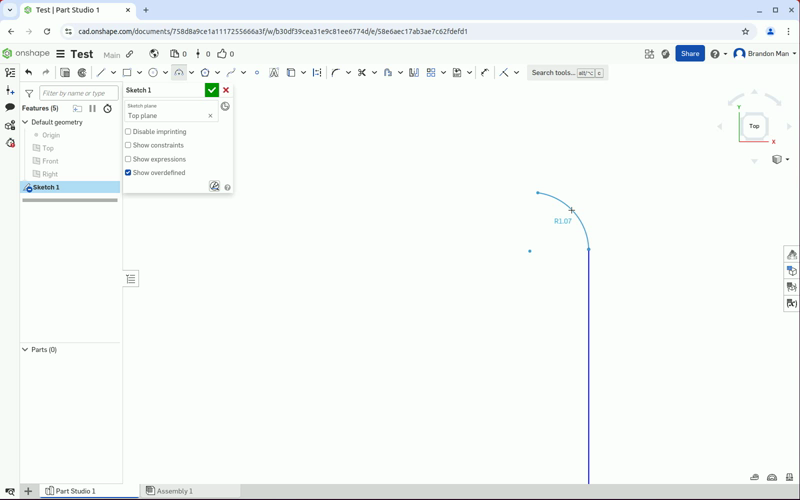
click(571, 209)
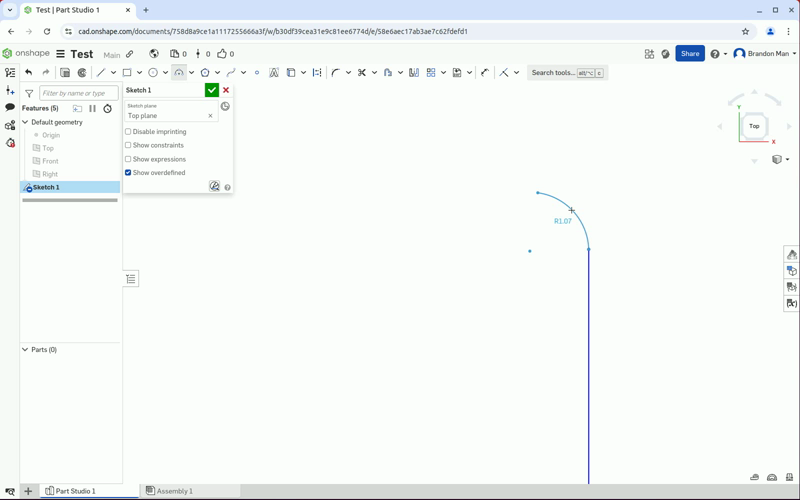
scroll(-6)
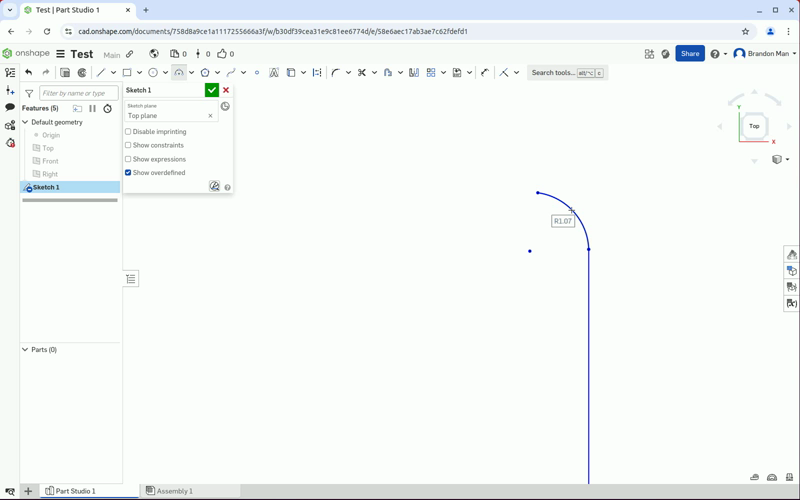
scroll(-6)
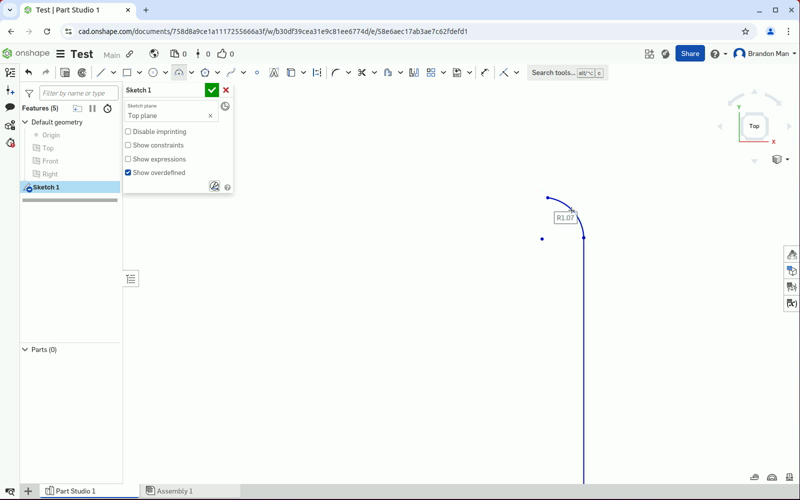
scroll(-6)
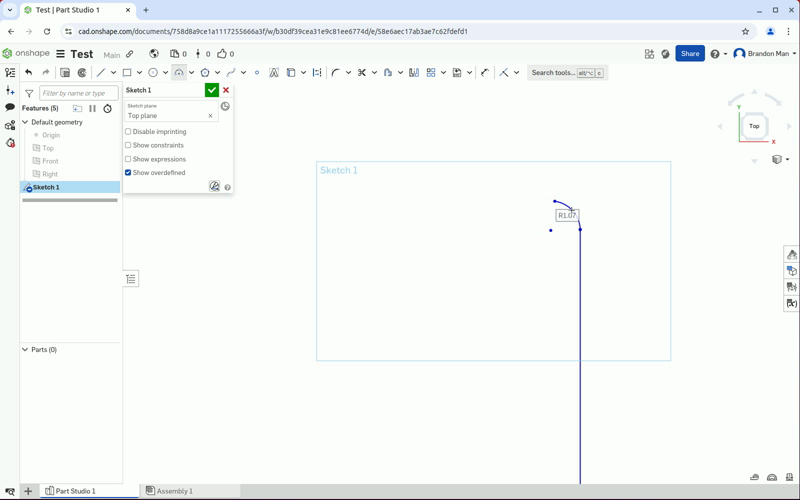
scroll(-6)
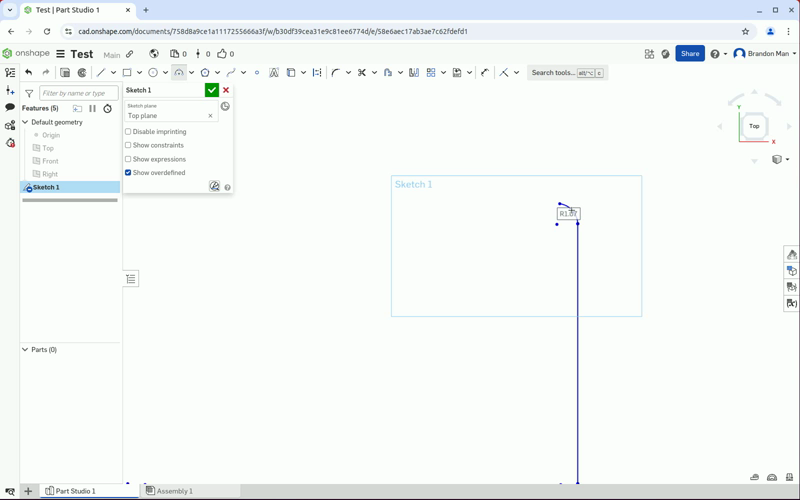
scroll(-6)
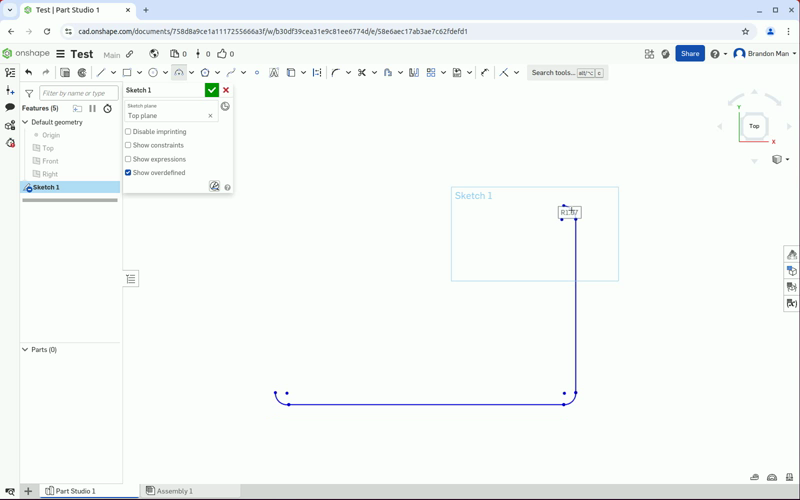
scroll(-6)
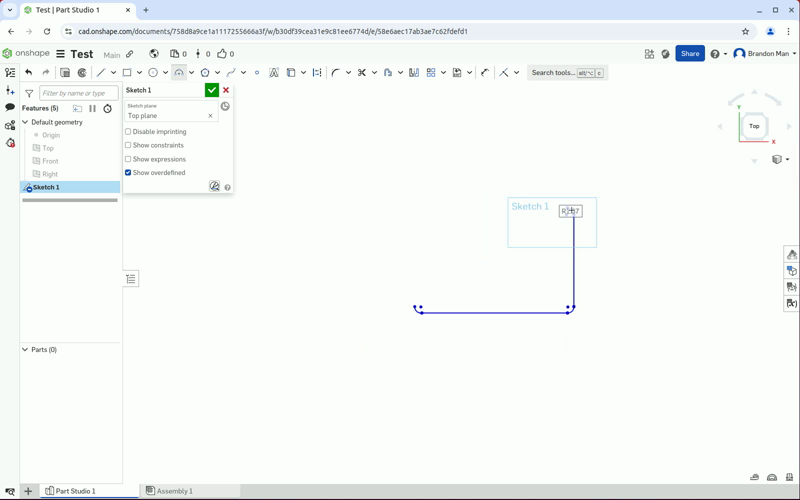
scroll(-6)
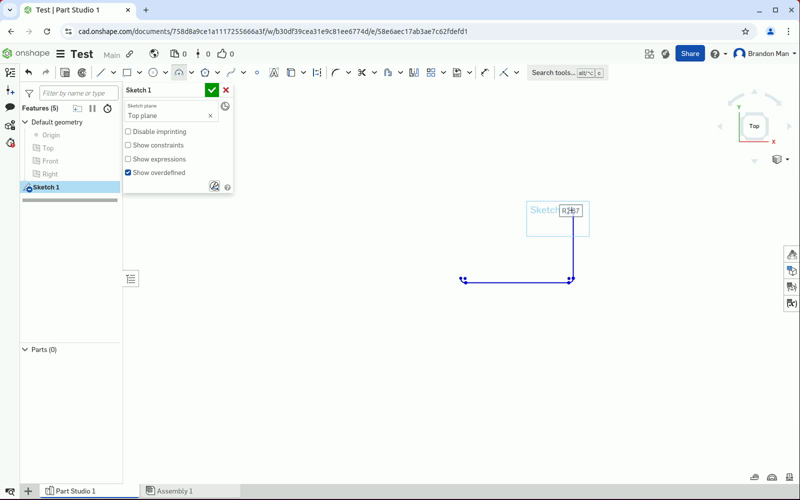
key_up(shift)
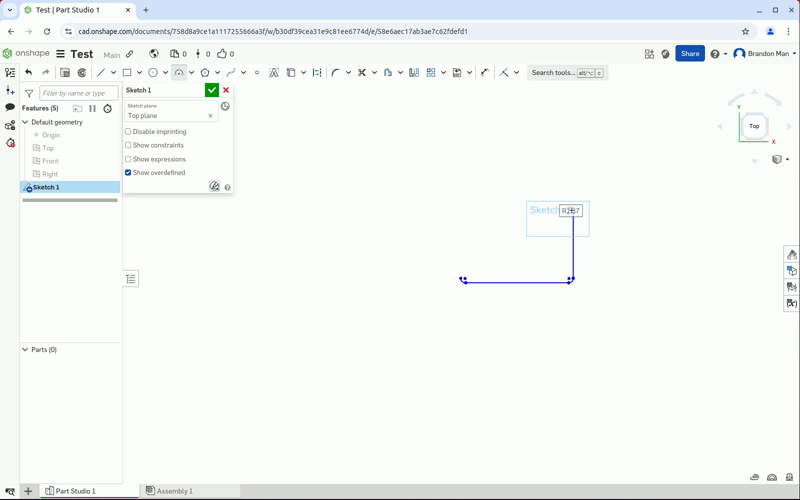
key(esc)
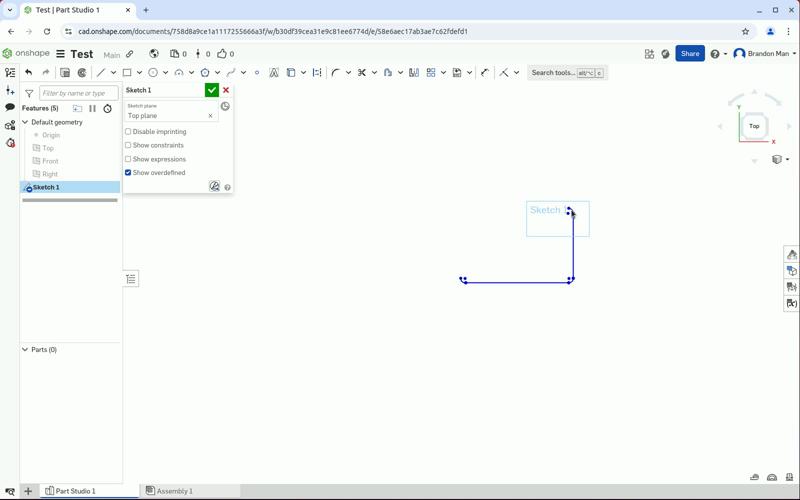
key(l)
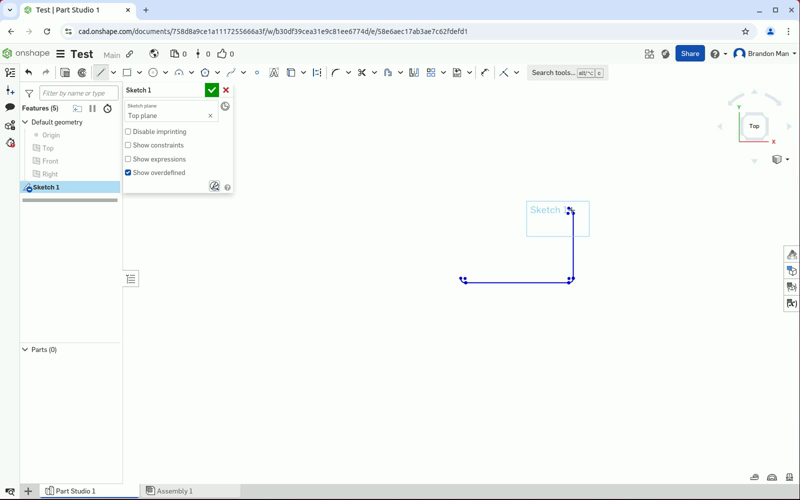
mouse_move(568, 208)
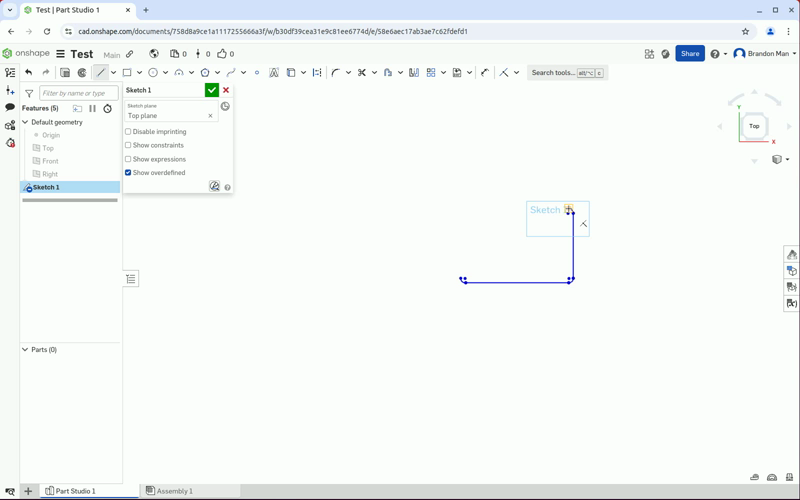
scroll(6)
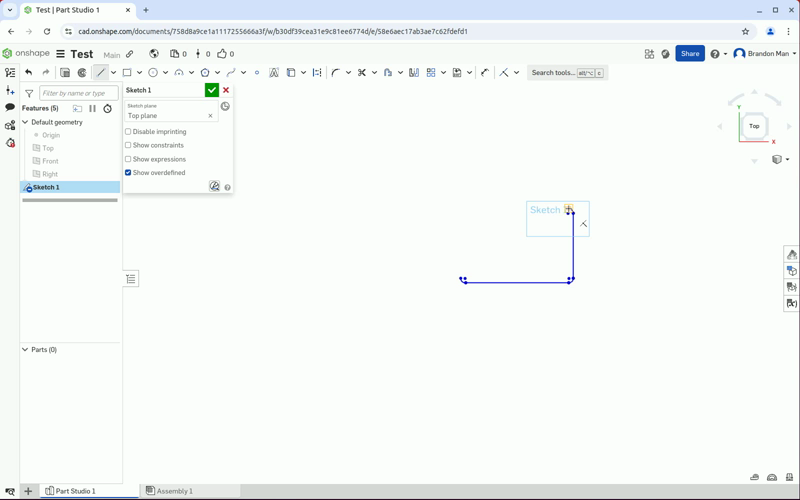
scroll(6)
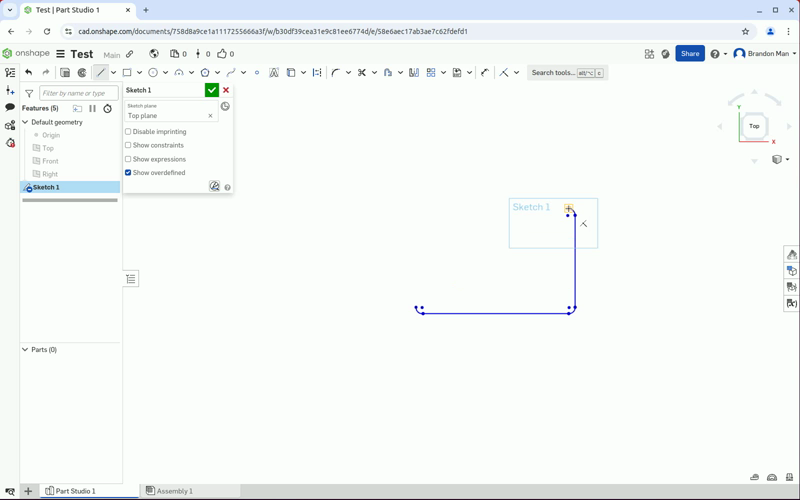
scroll(6)
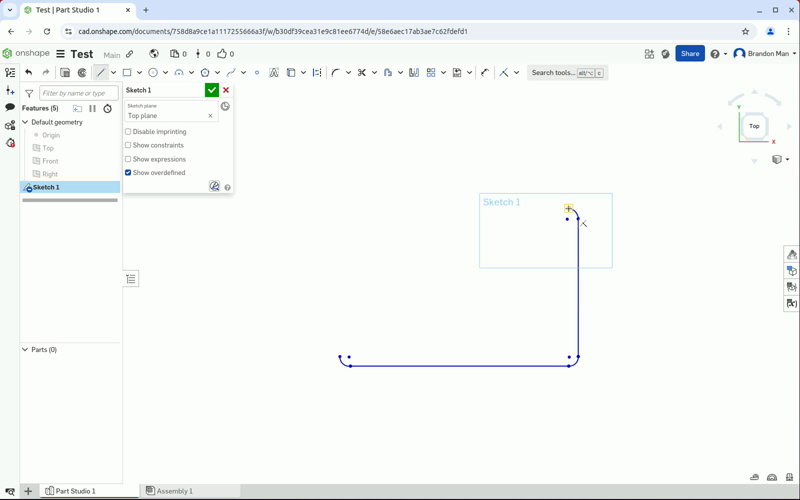
scroll(6)
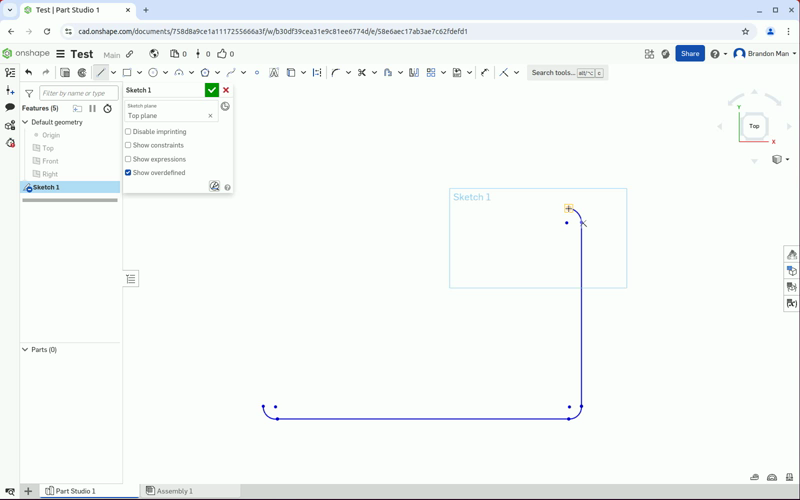
scroll(6)
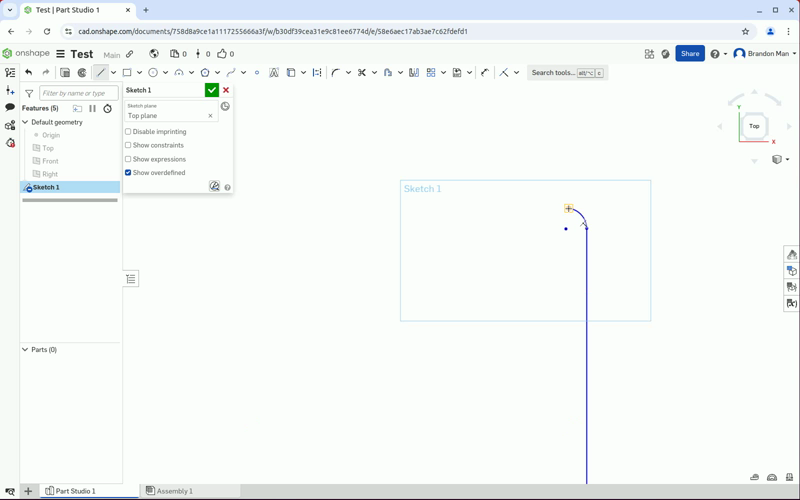
scroll(6)
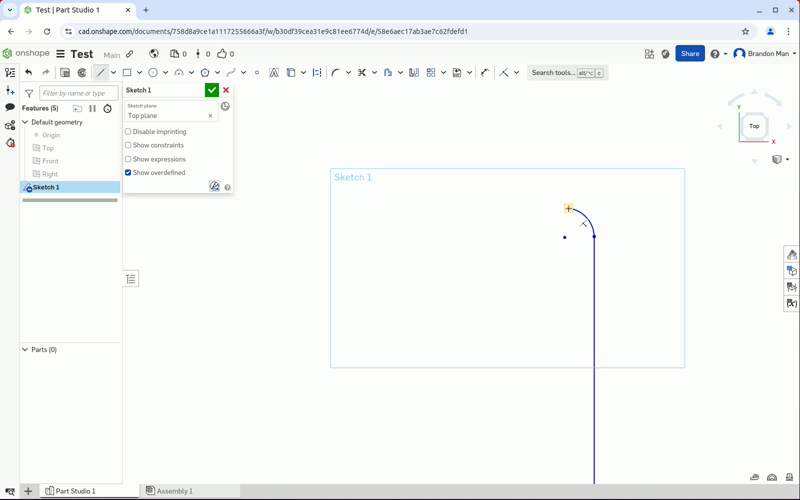
scroll(6)
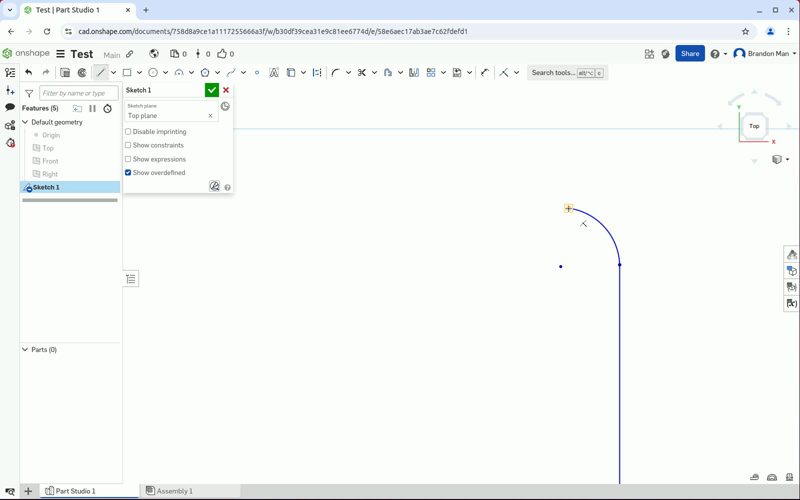
click(568, 208)
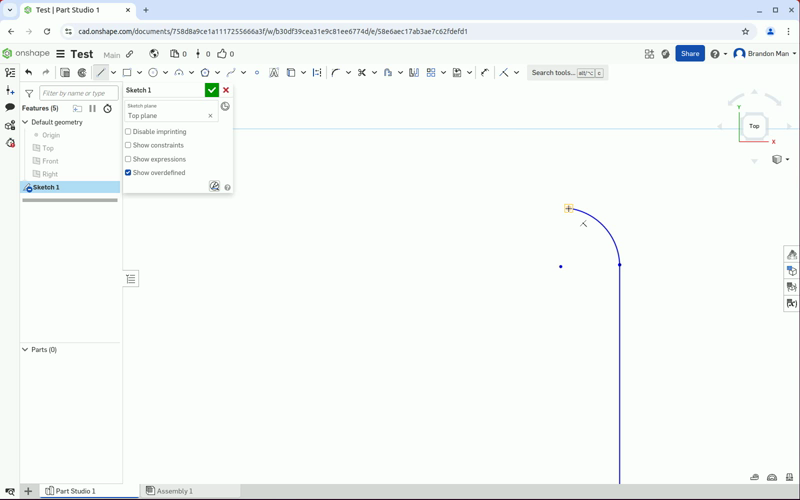
scroll(-6)
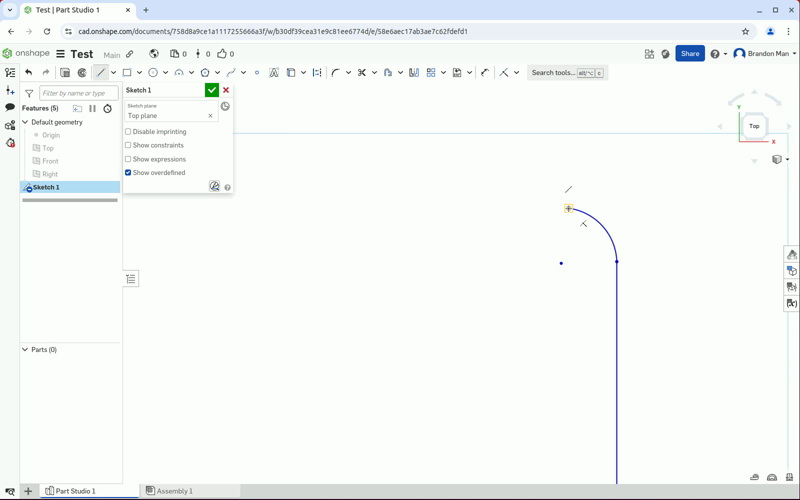
scroll(-6)
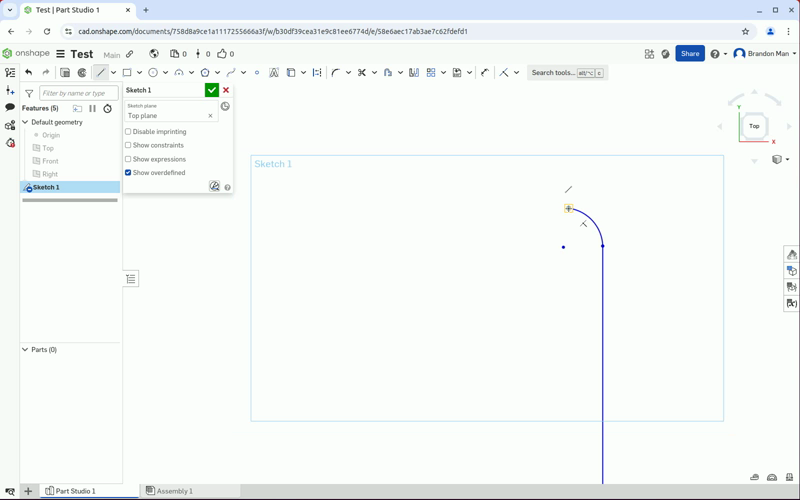
scroll(-6)
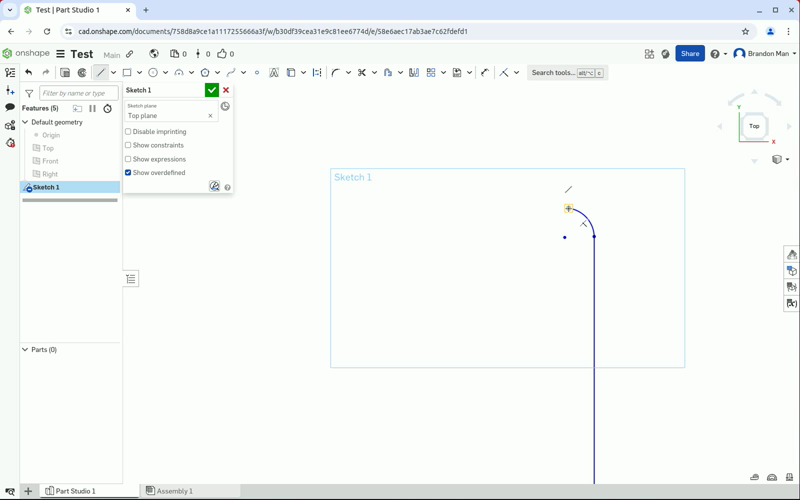
scroll(-6)
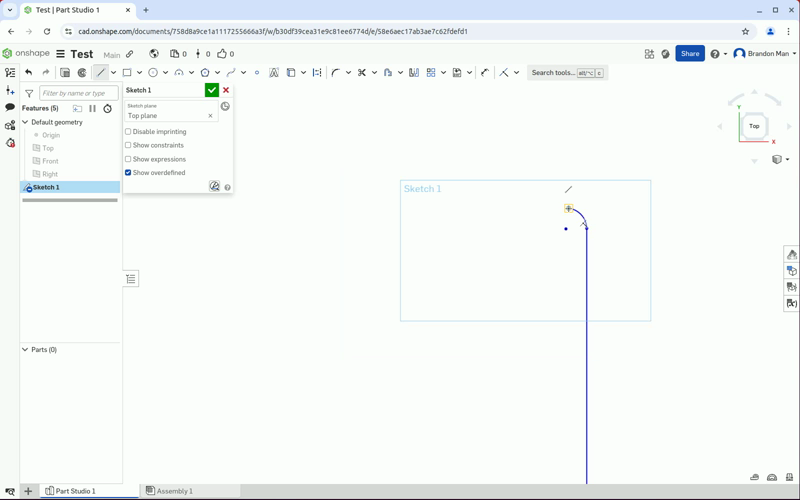
scroll(-6)
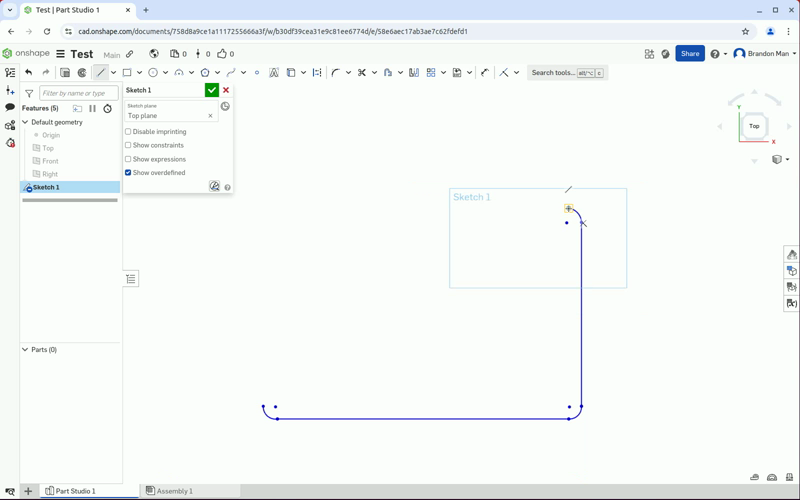
scroll(-6)
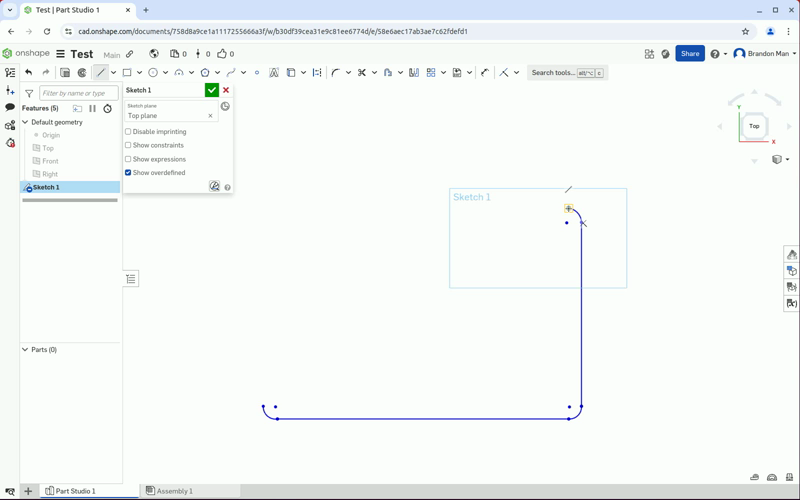
scroll(-6)
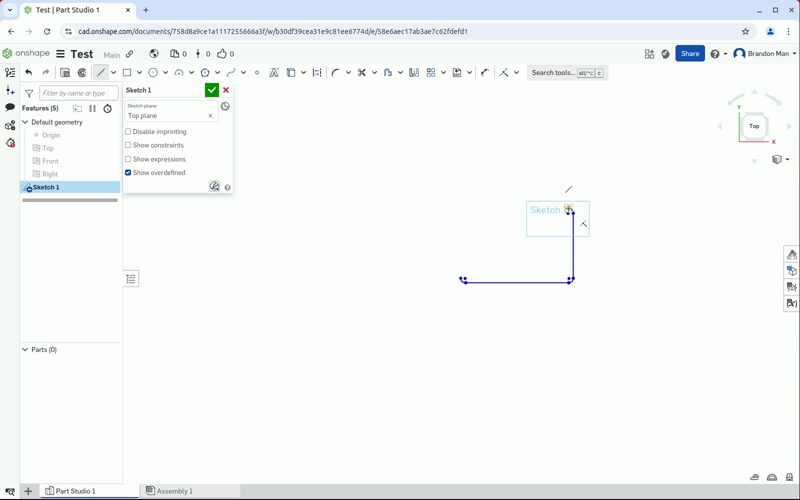
key_down(shift)
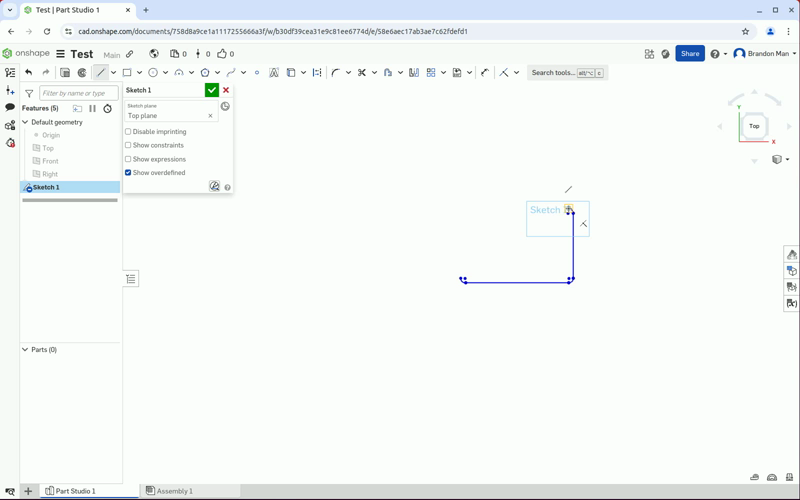
mouse_move(465, 208)
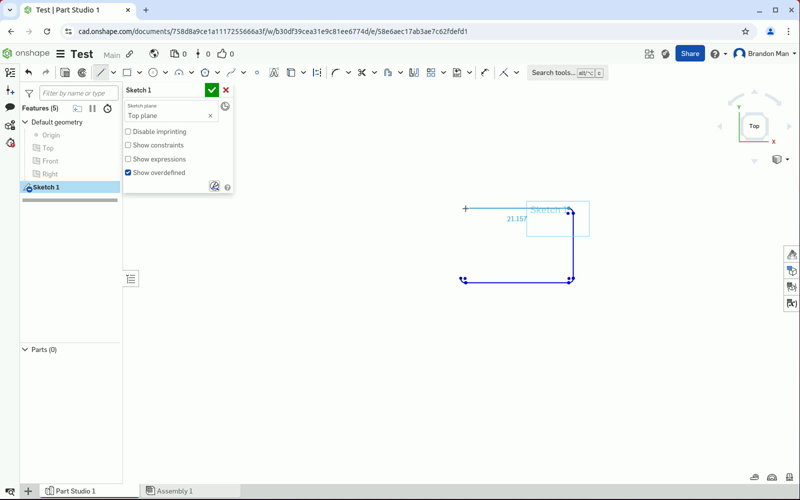
click(465, 208)
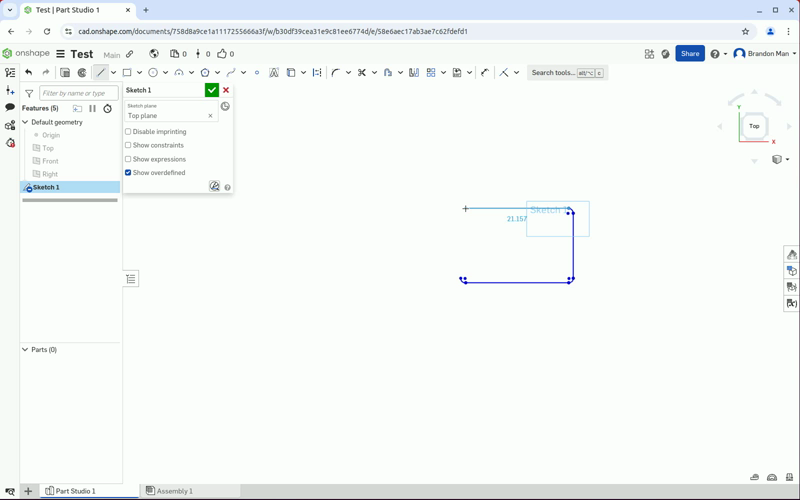
key_up(shift)
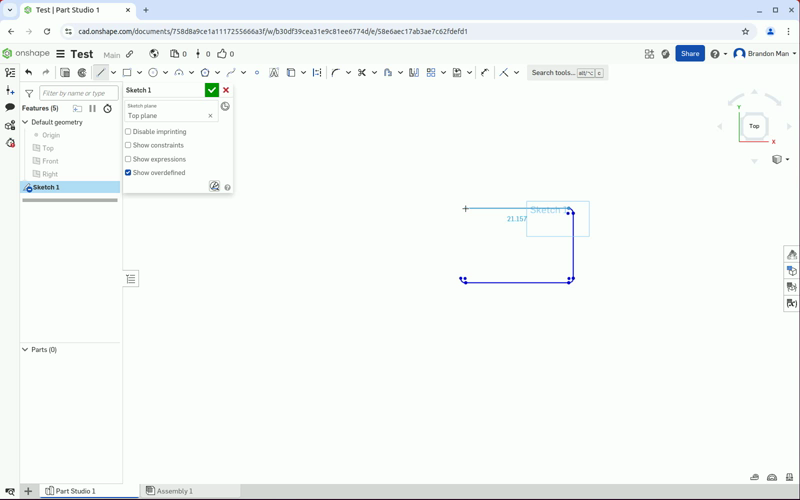
key(esc)
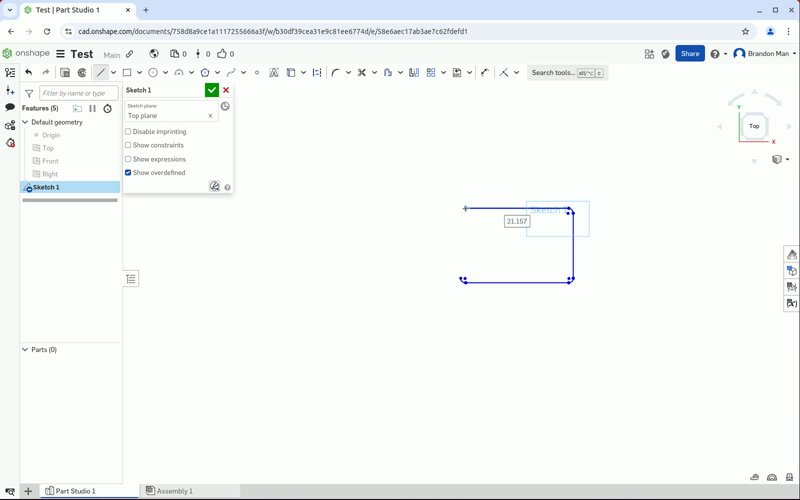
key(a)
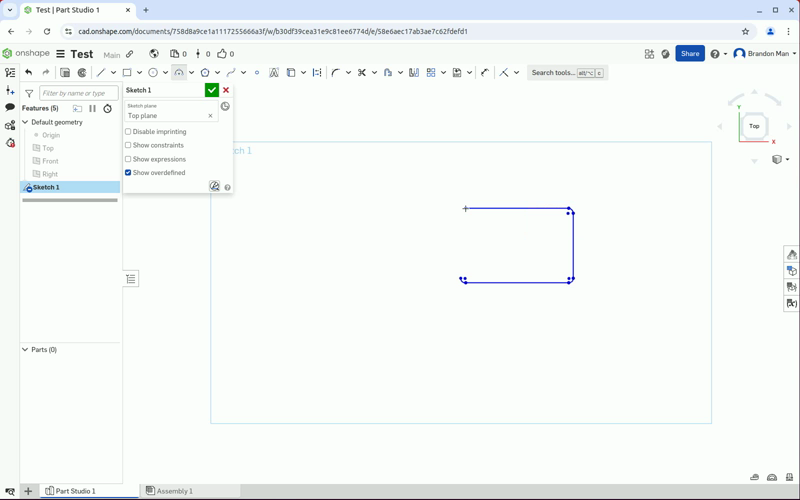
mouse_move(465, 208)
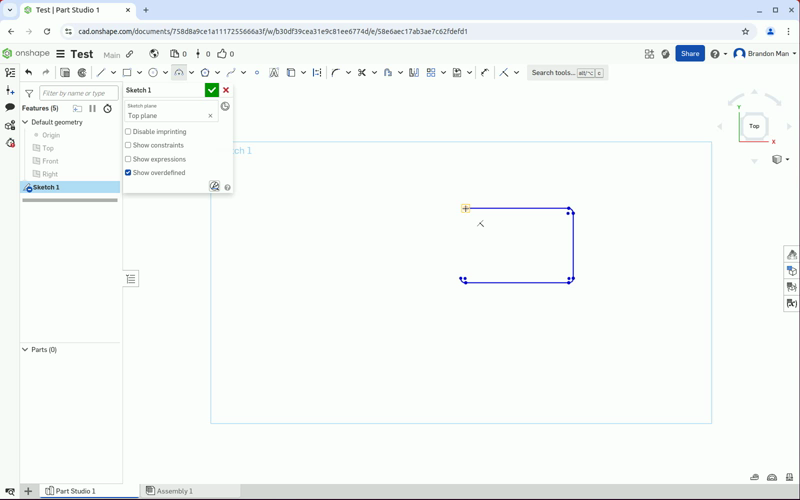
click(465, 208)
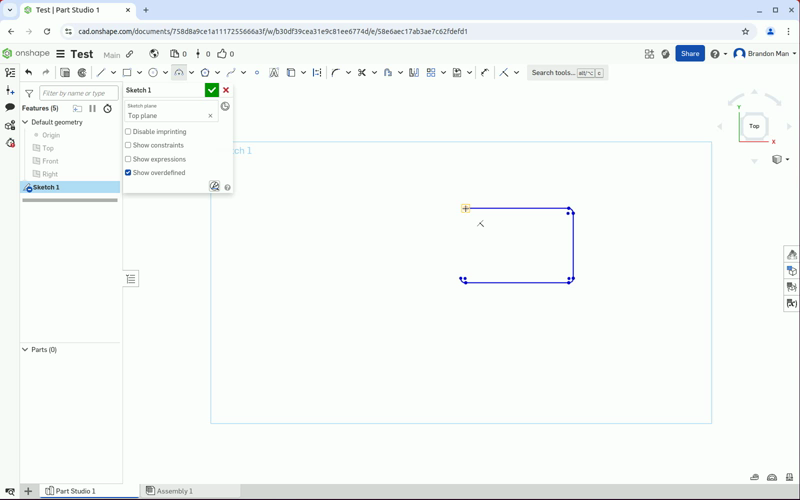
key_down(shift)
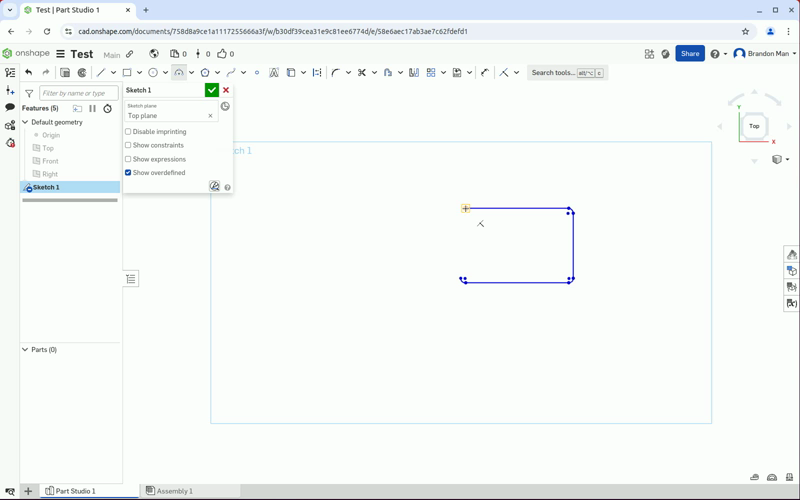
mouse_move(460, 213)
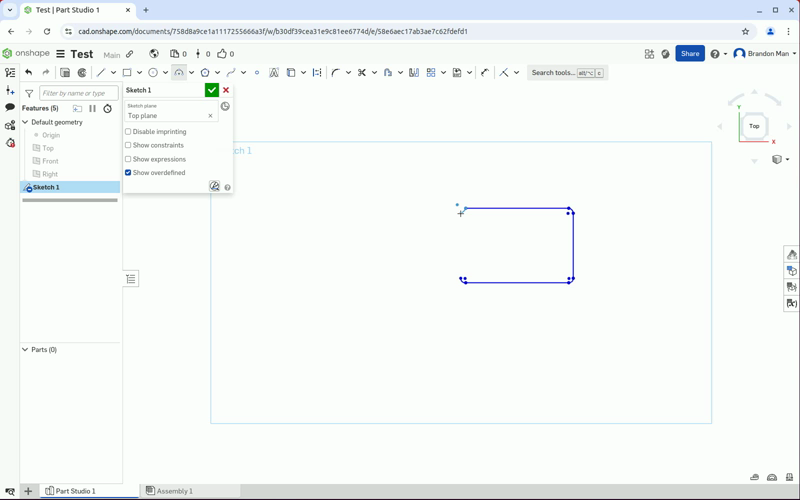
scroll(6)
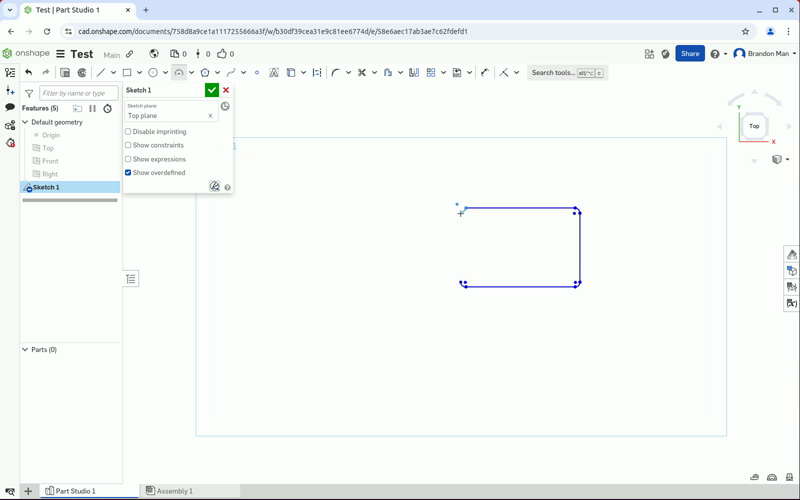
scroll(6)
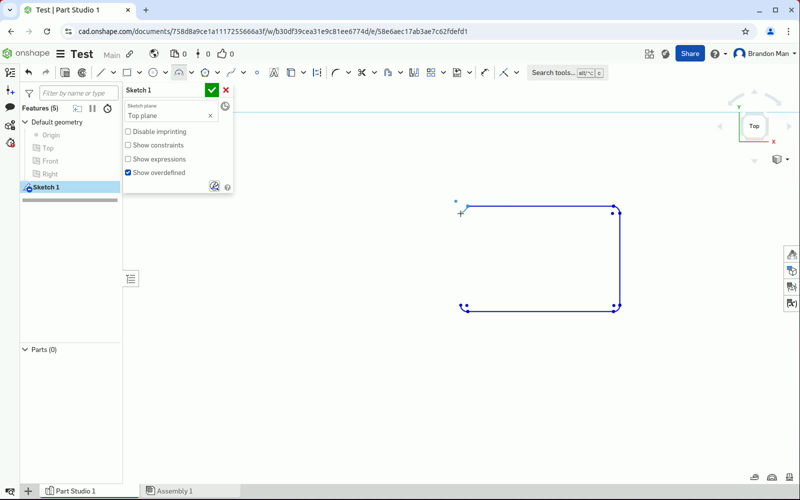
scroll(6)
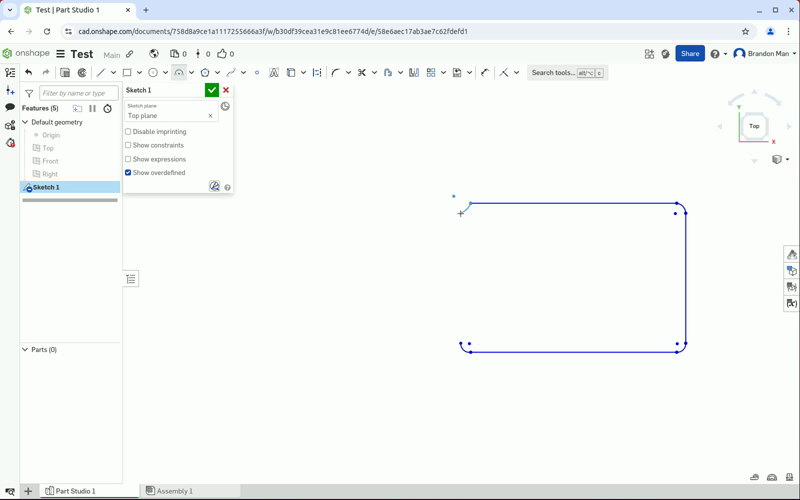
scroll(6)
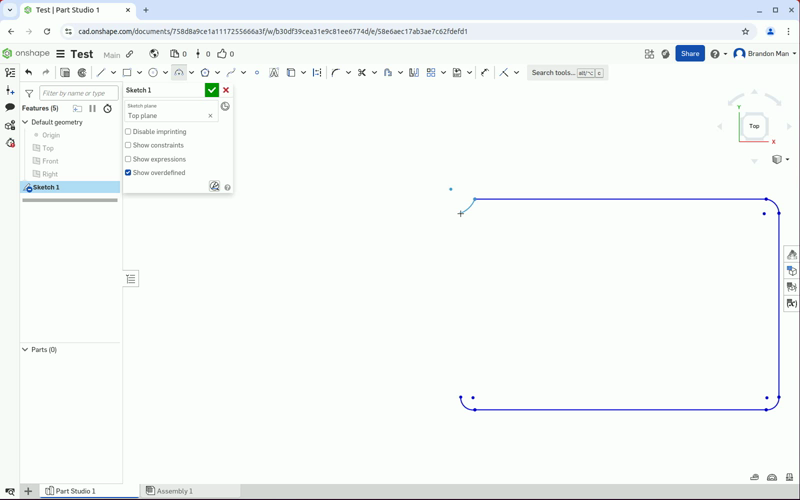
scroll(6)
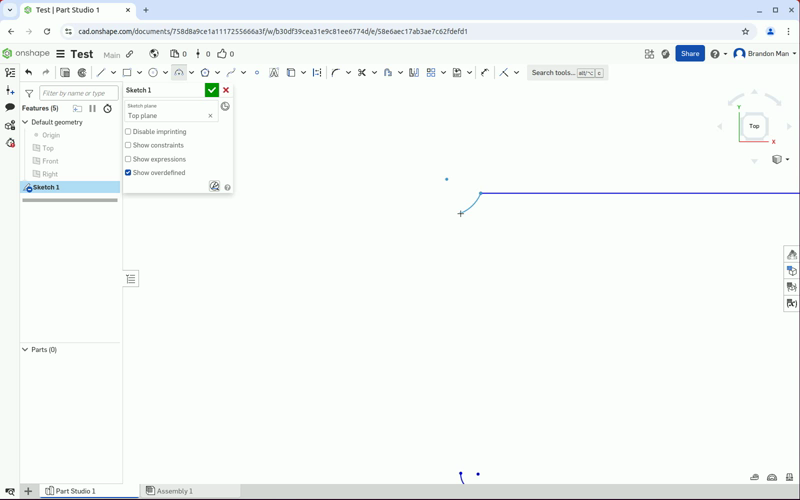
scroll(6)
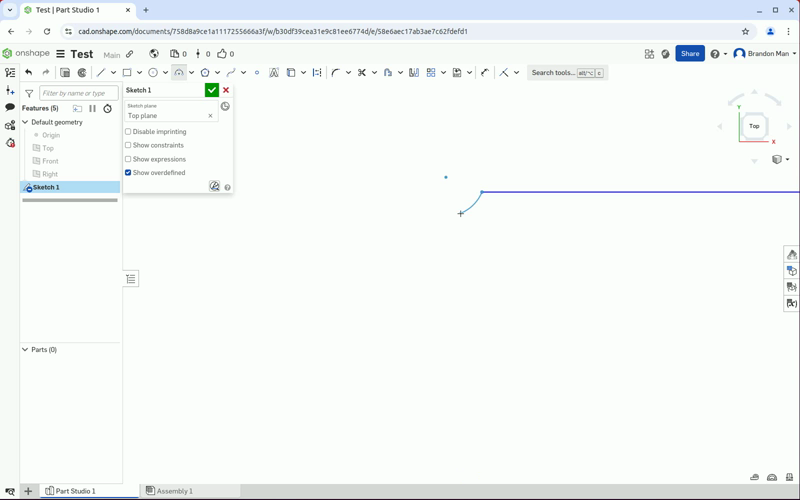
scroll(6)
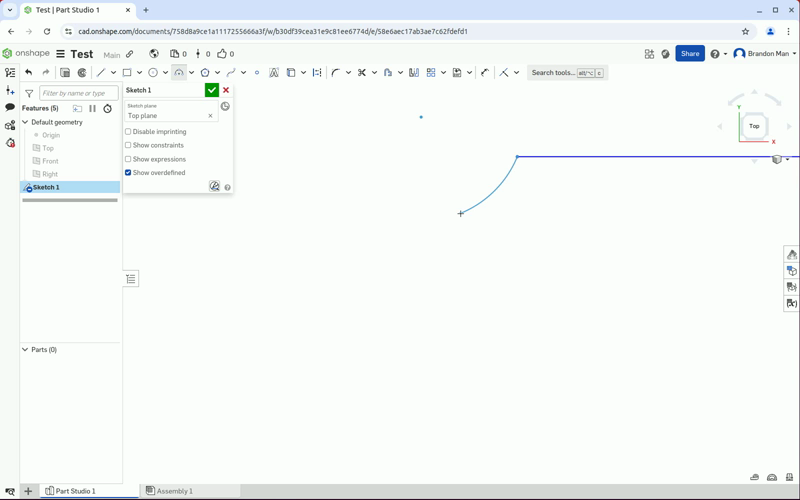
click(460, 213)
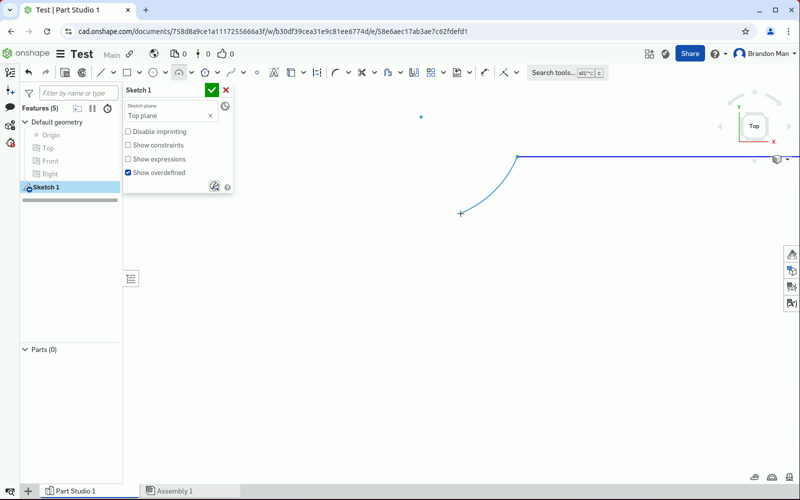
scroll(-6)
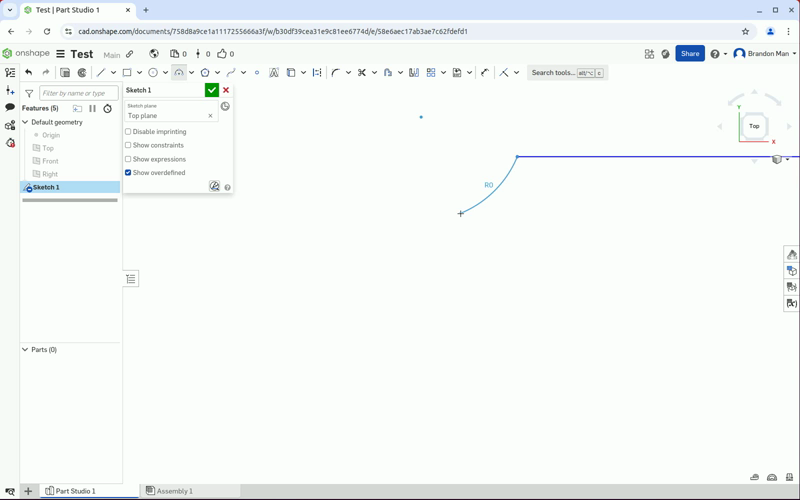
scroll(-6)
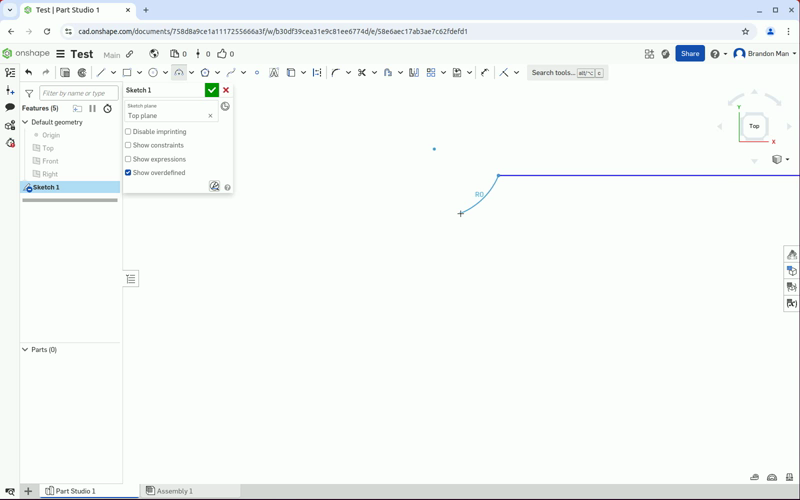
scroll(-6)
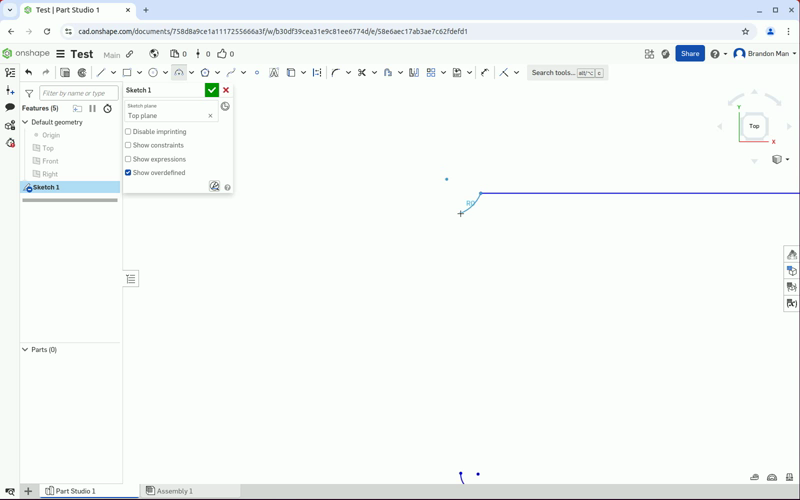
scroll(-6)
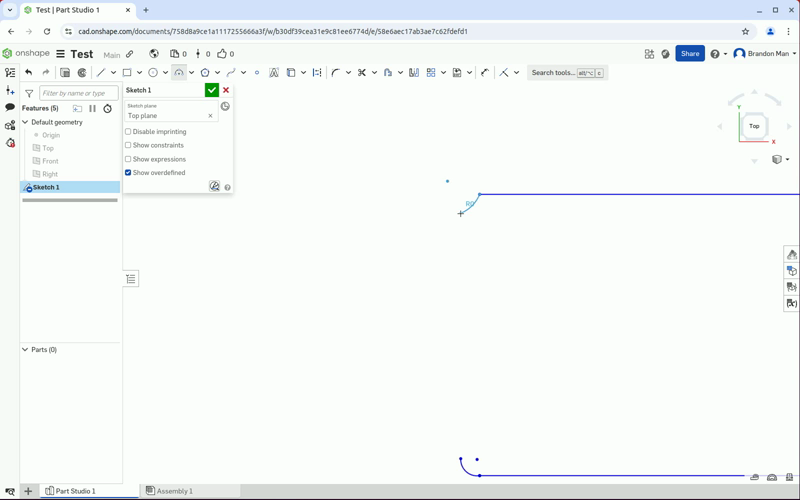
scroll(-6)
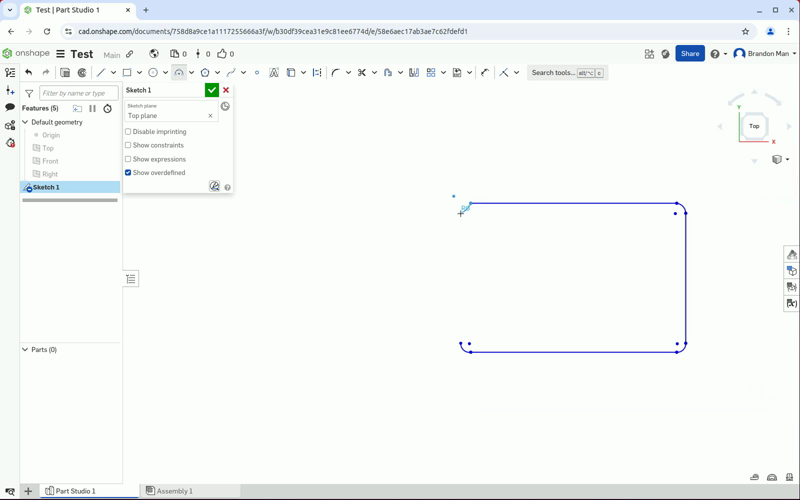
scroll(-6)
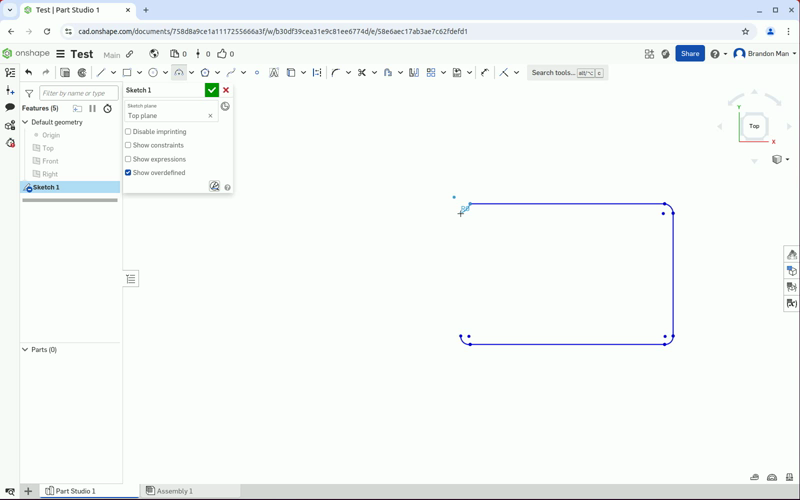
scroll(-6)
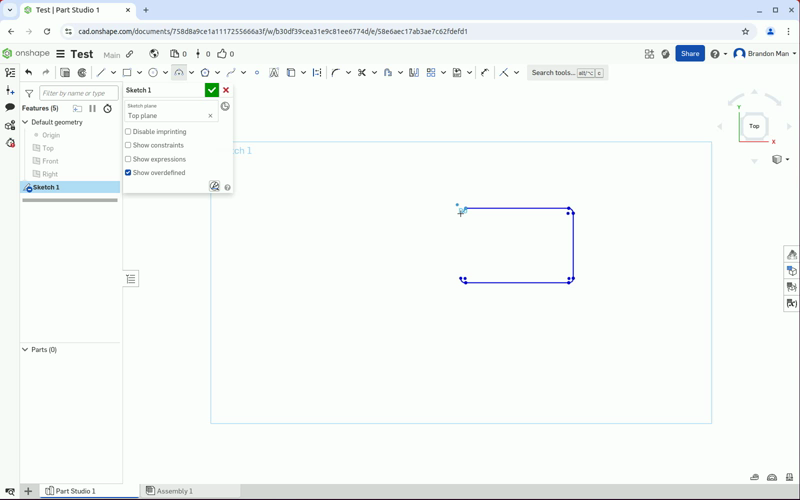
mouse_move(462, 209)
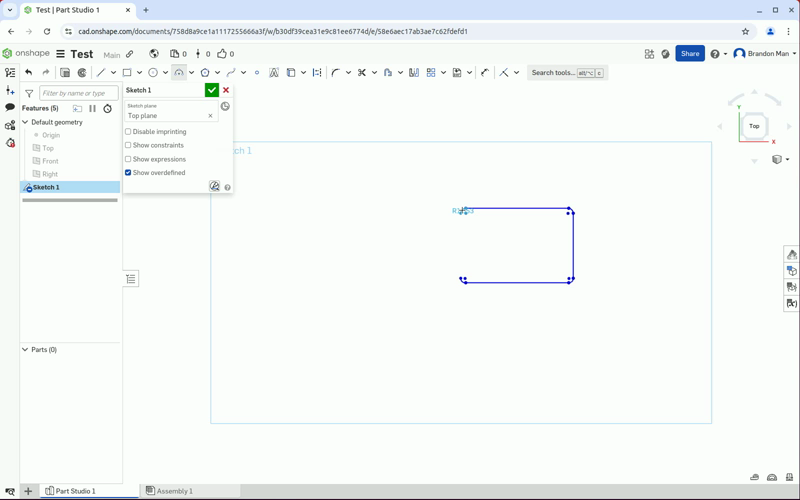
scroll(6)
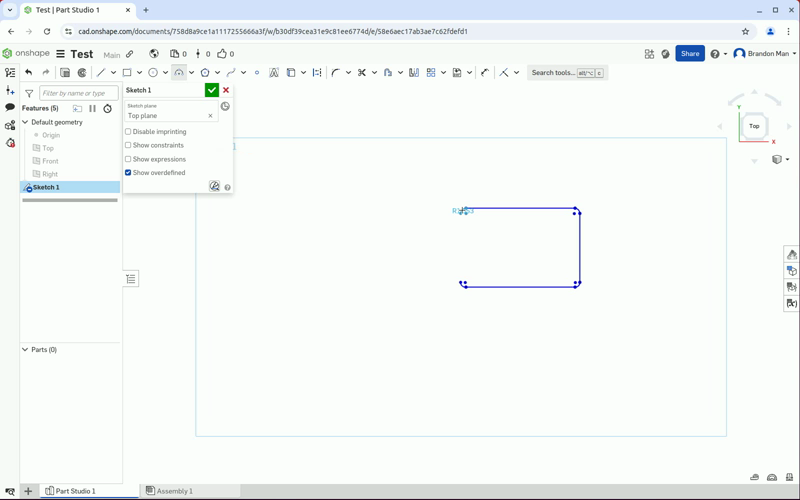
scroll(6)
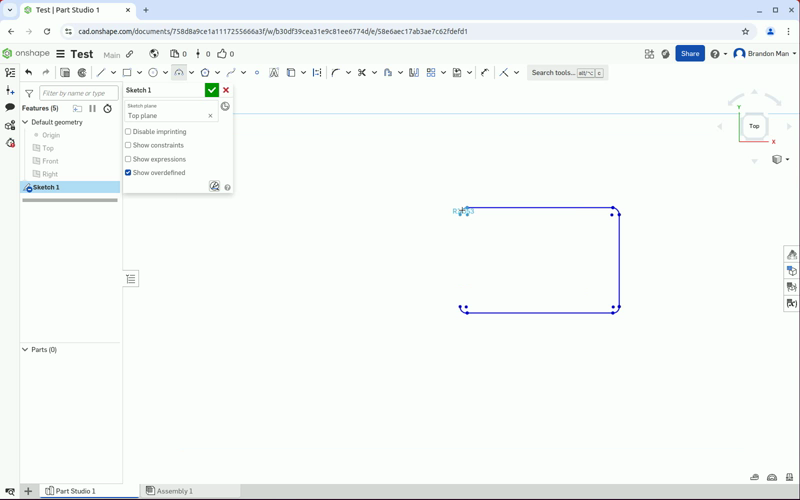
scroll(6)
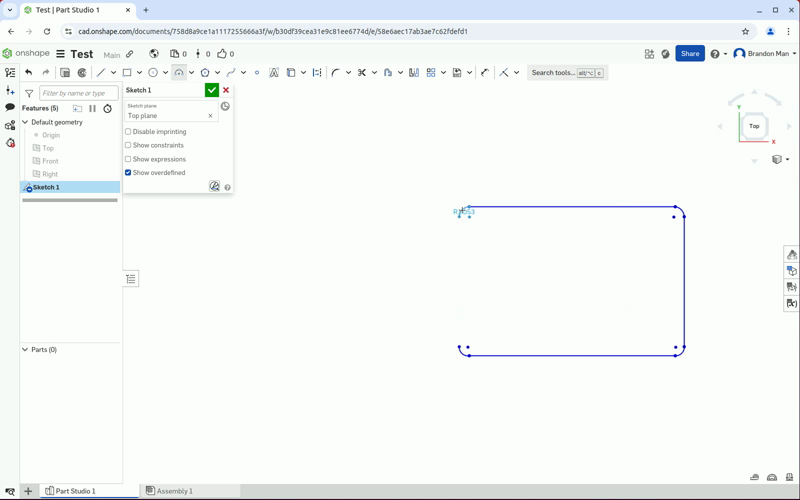
scroll(6)
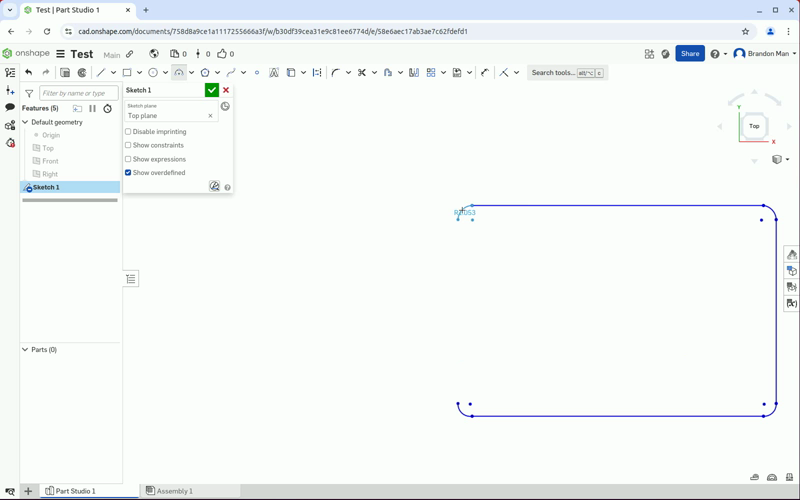
scroll(6)
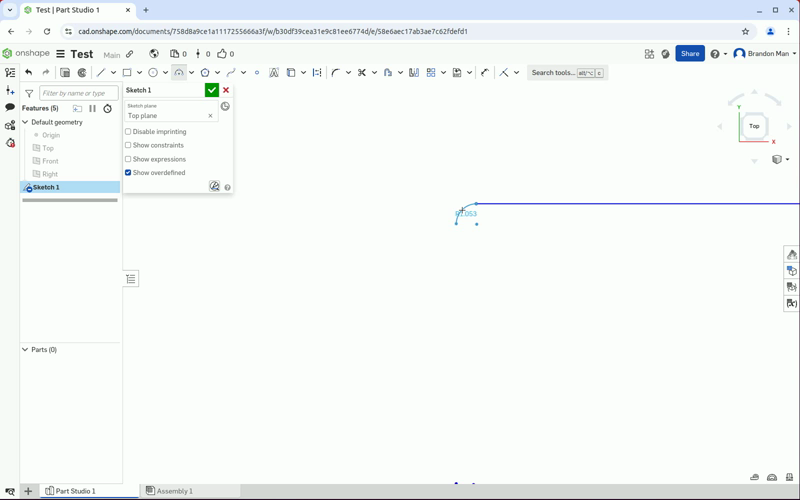
scroll(6)
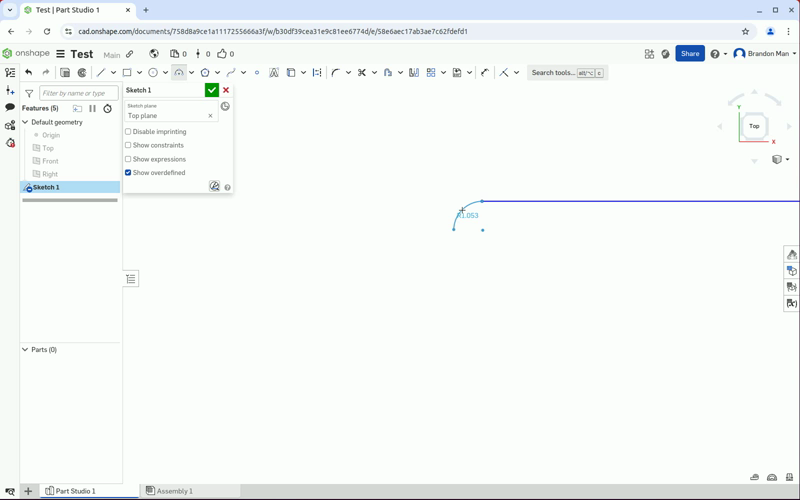
scroll(6)
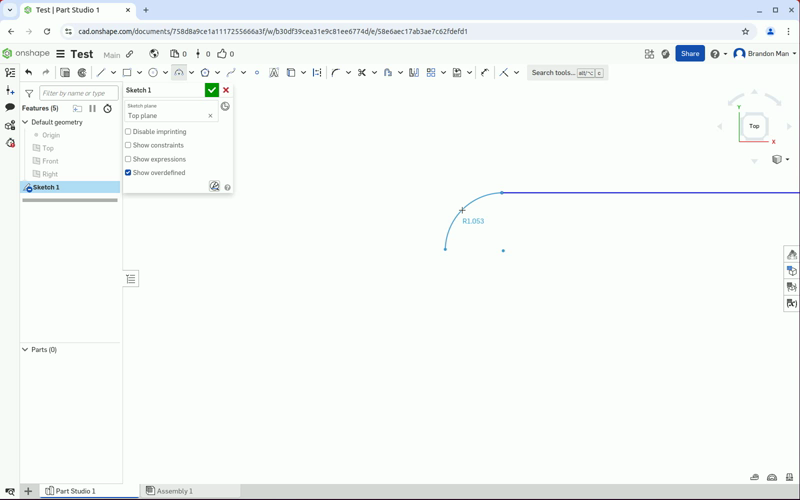
click(462, 209)
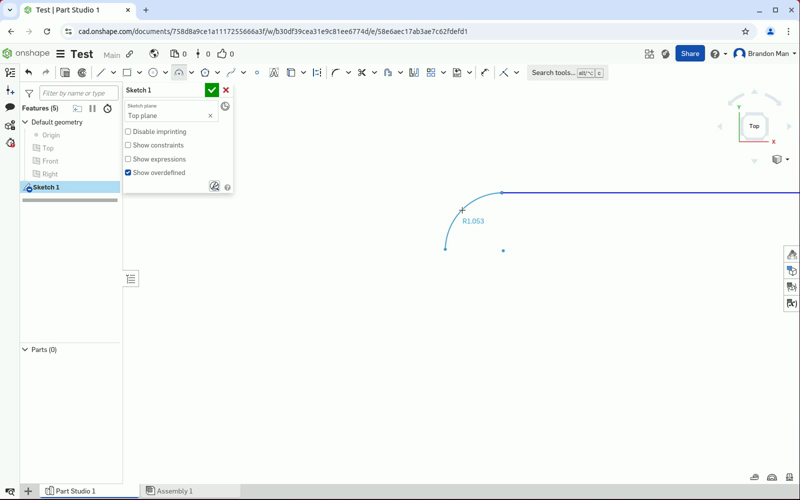
scroll(-6)
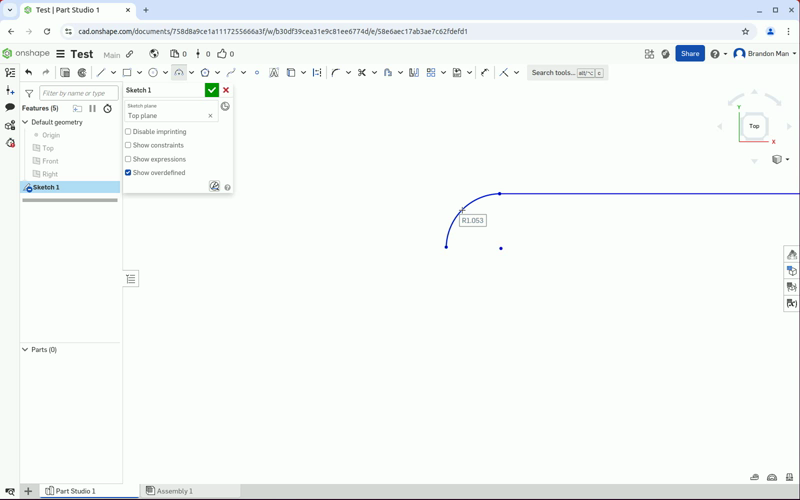
scroll(-6)
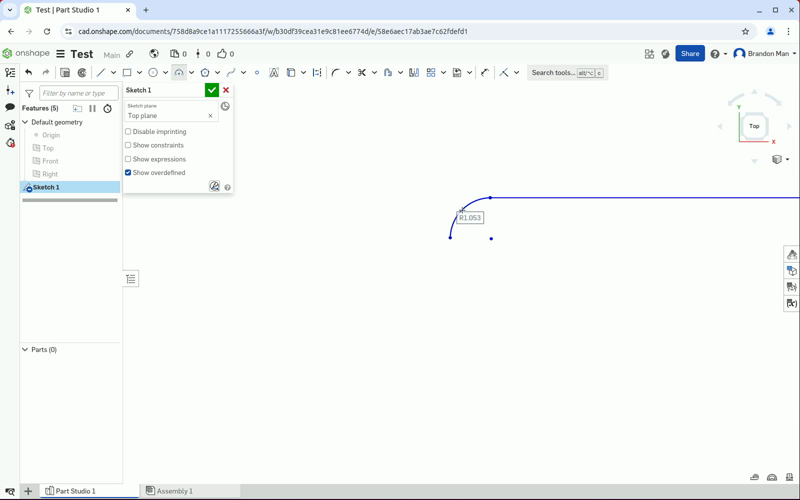
scroll(-6)
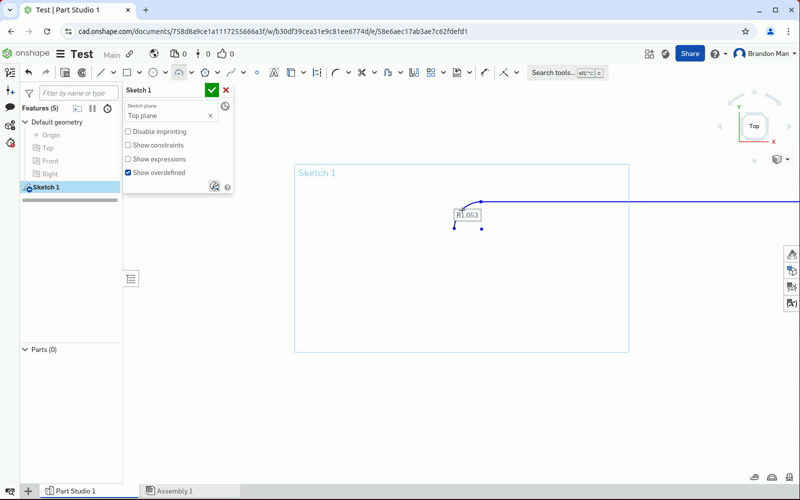
scroll(-6)
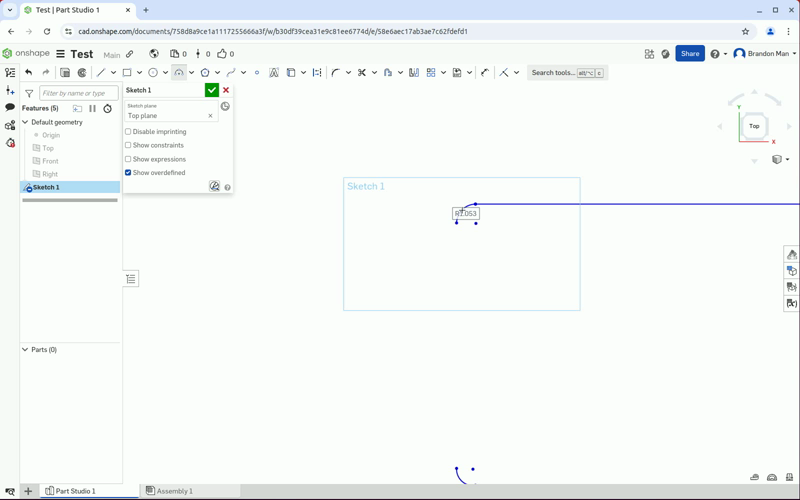
scroll(-6)
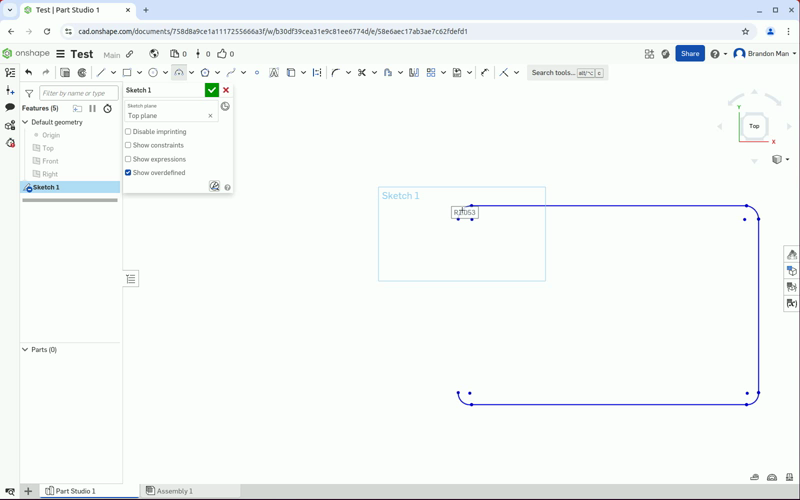
scroll(-6)
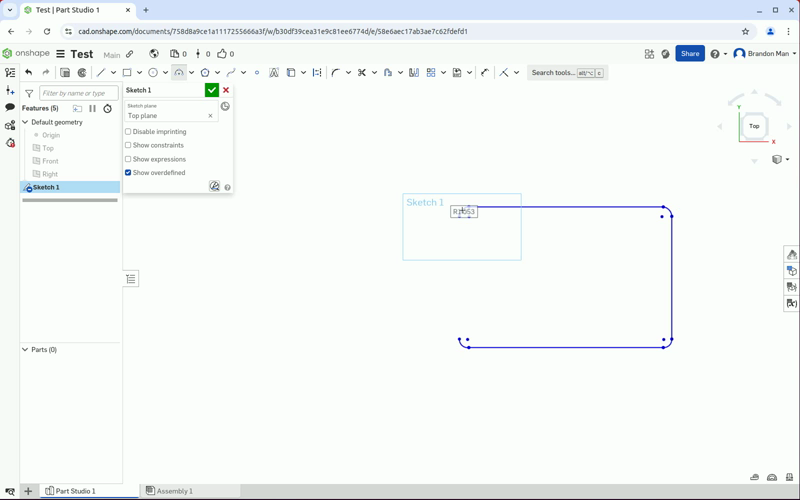
scroll(-6)
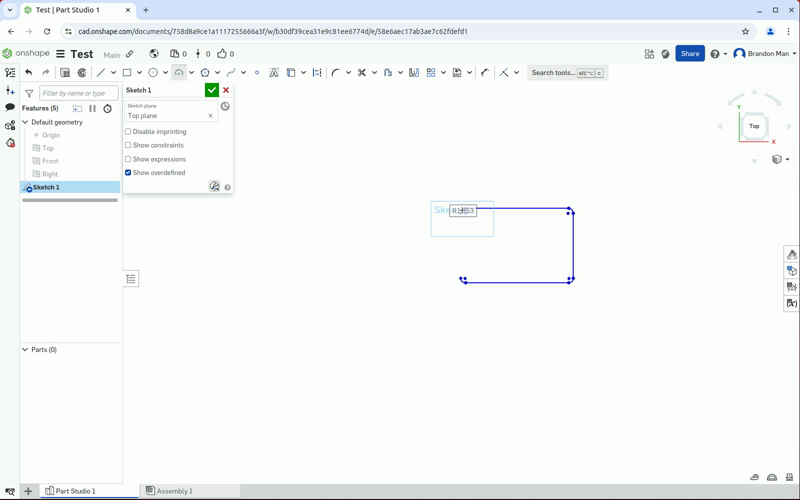
key_up(shift)
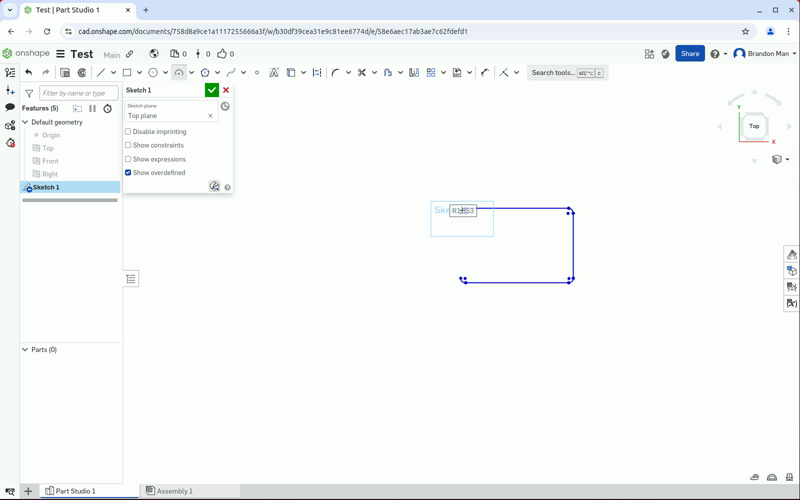
key(esc)
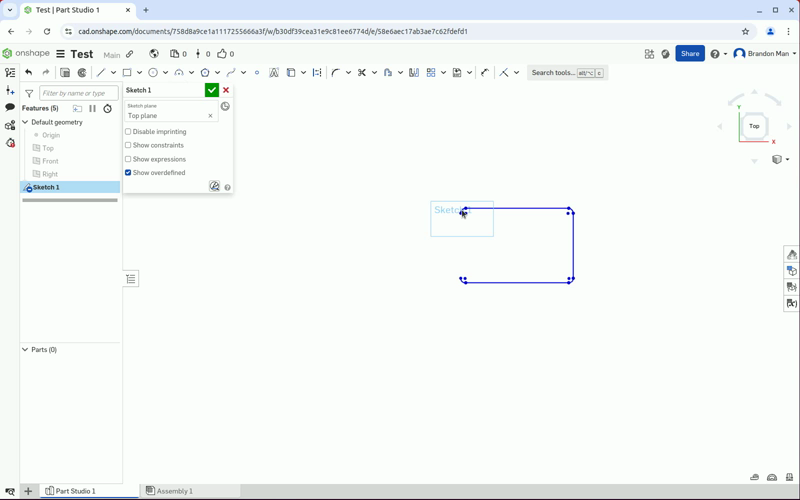
key(l)
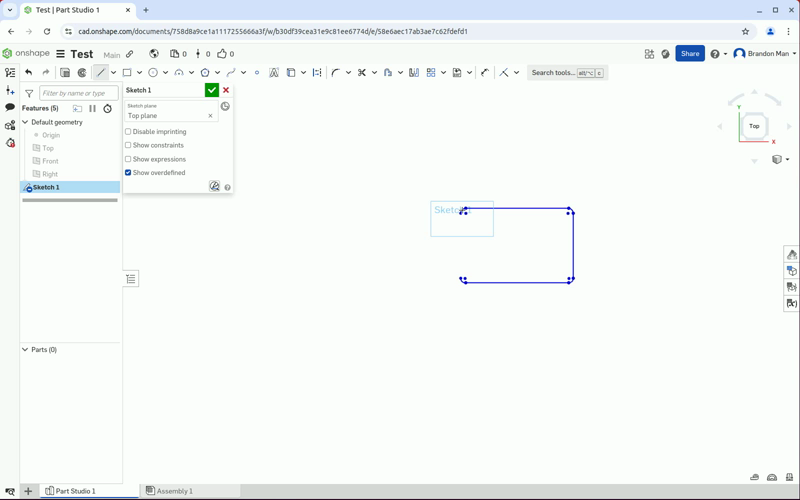
mouse_move(460, 213)
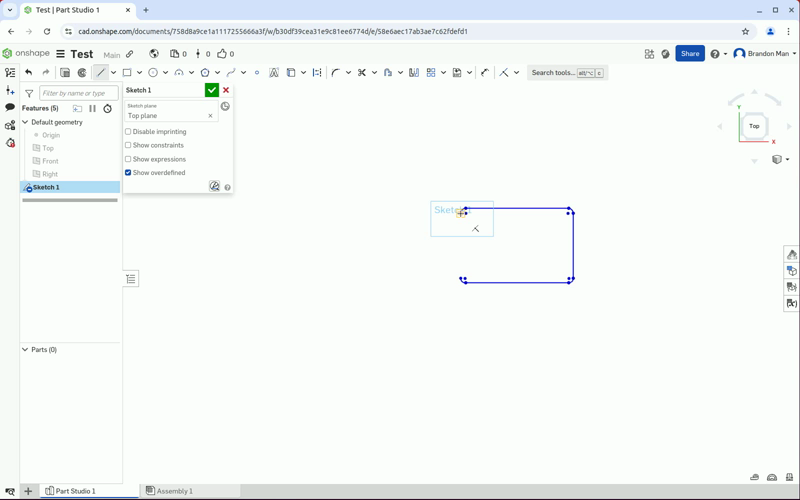
scroll(6)
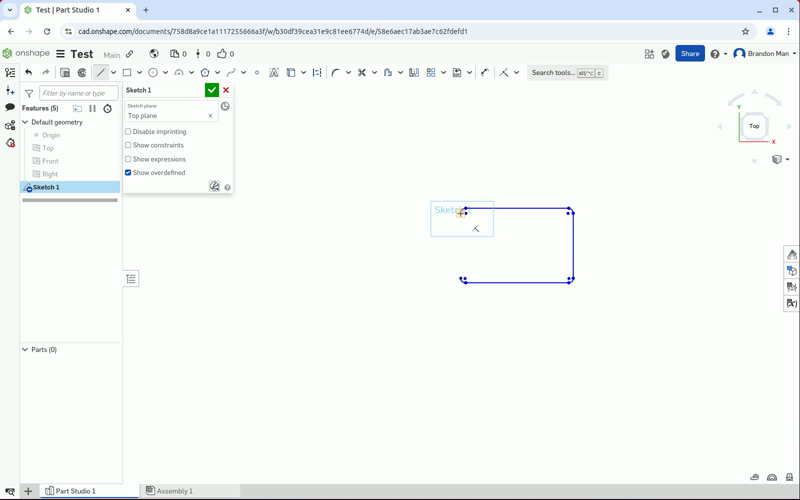
scroll(6)
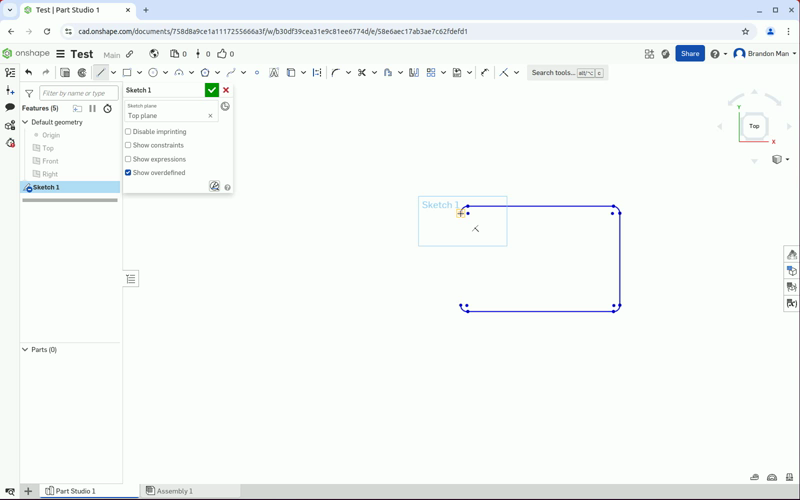
scroll(6)
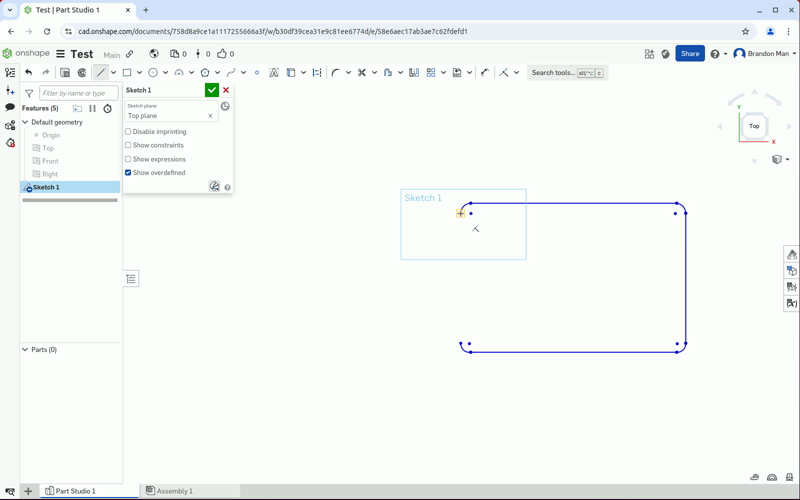
scroll(6)
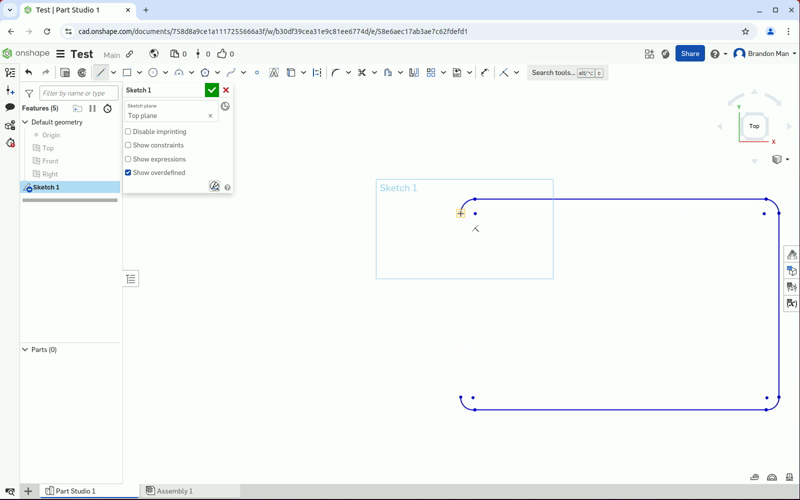
scroll(6)
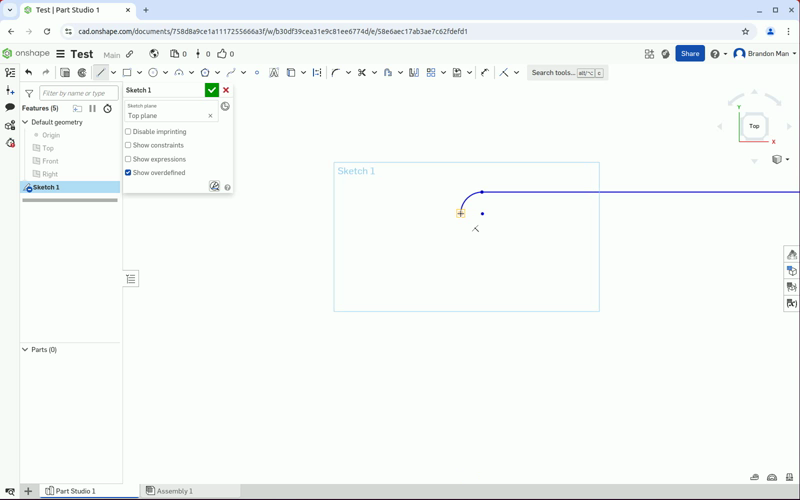
scroll(6)
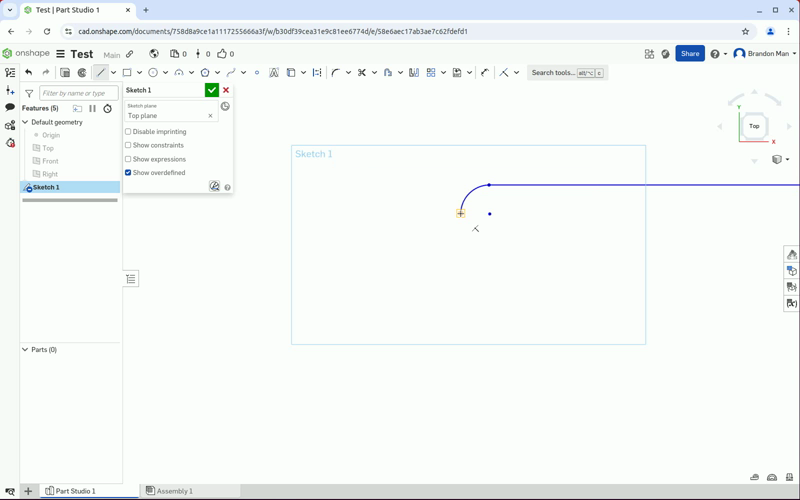
scroll(6)
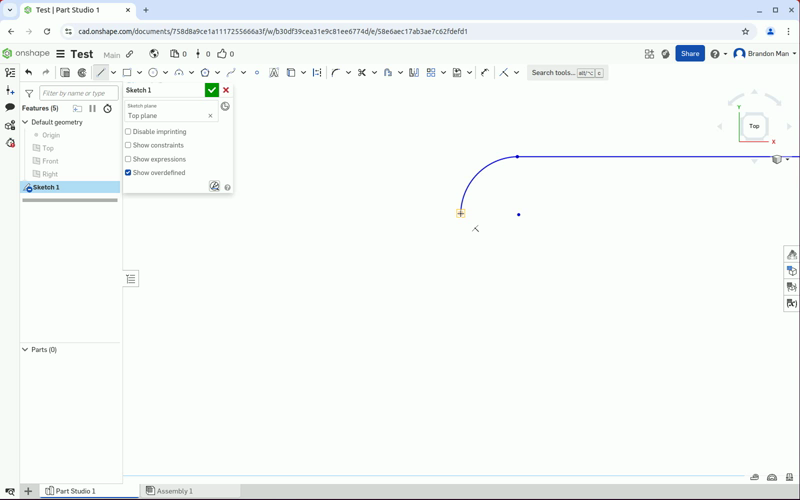
click(460, 213)
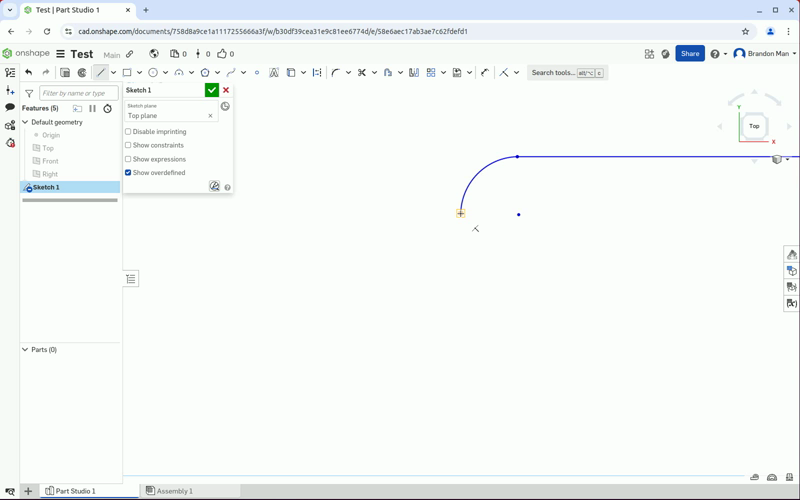
scroll(-6)
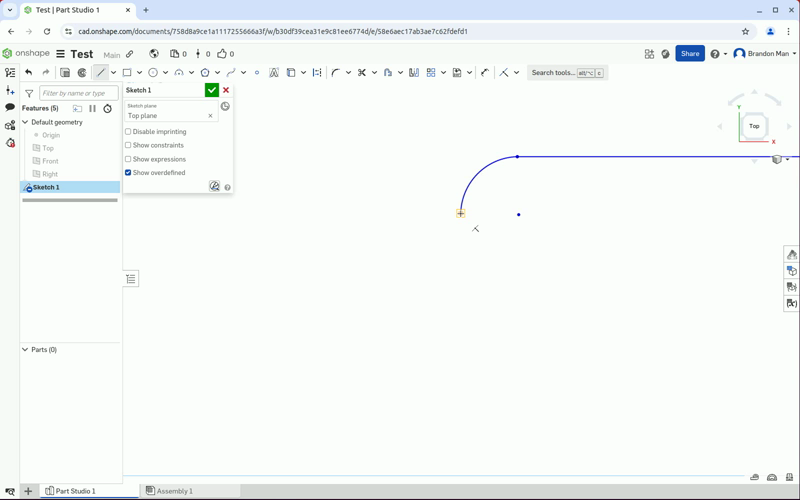
scroll(-6)
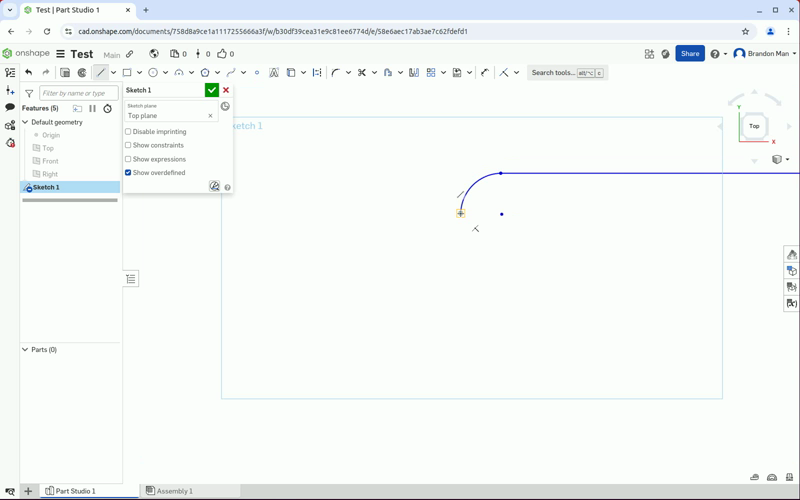
scroll(-6)
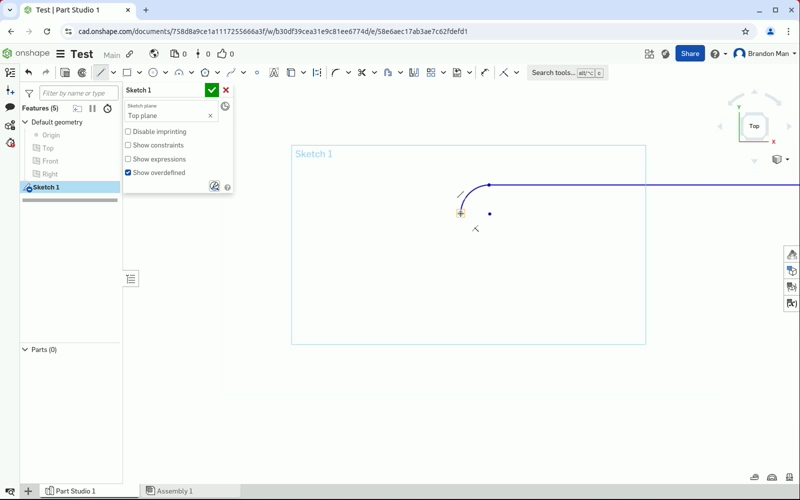
scroll(-6)
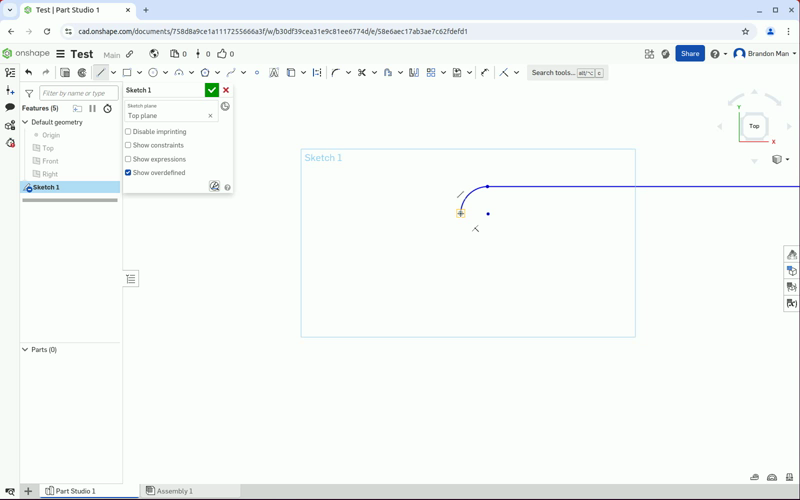
scroll(-6)
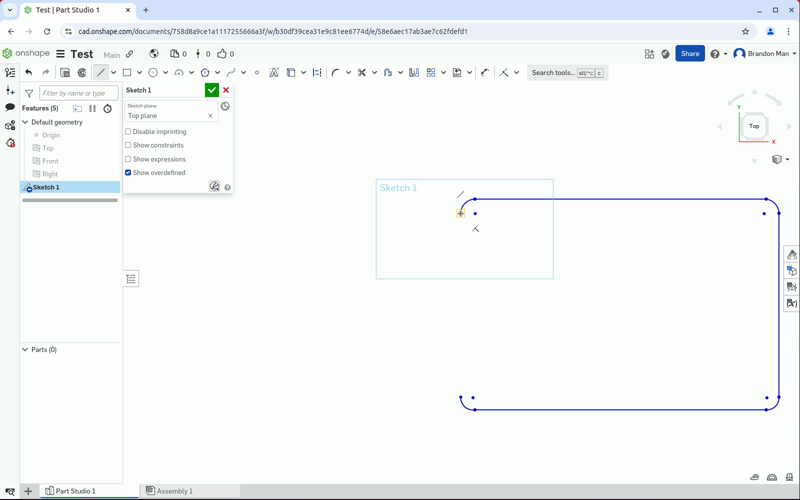
scroll(-6)
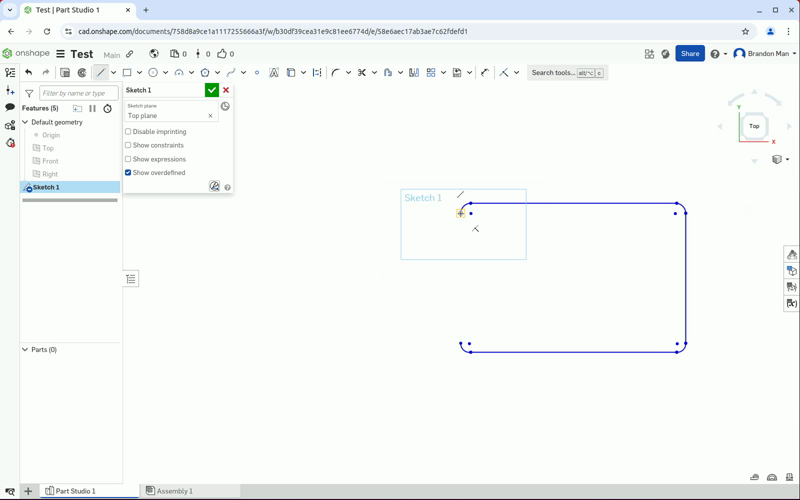
scroll(-6)
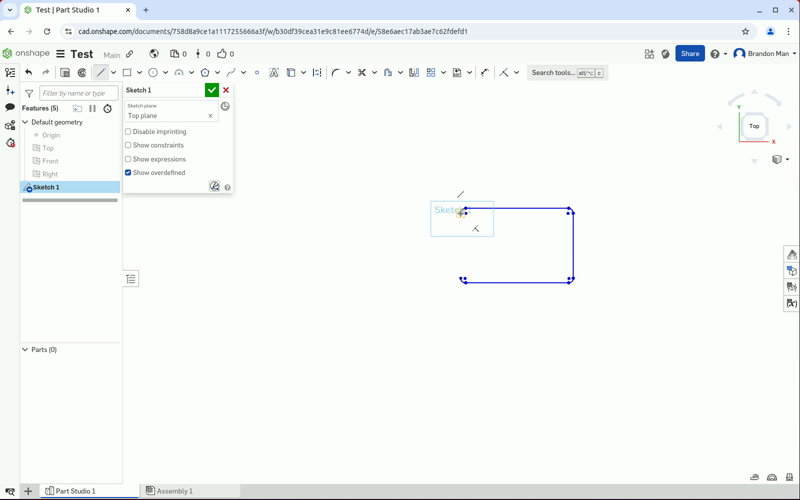
key_down(shift)
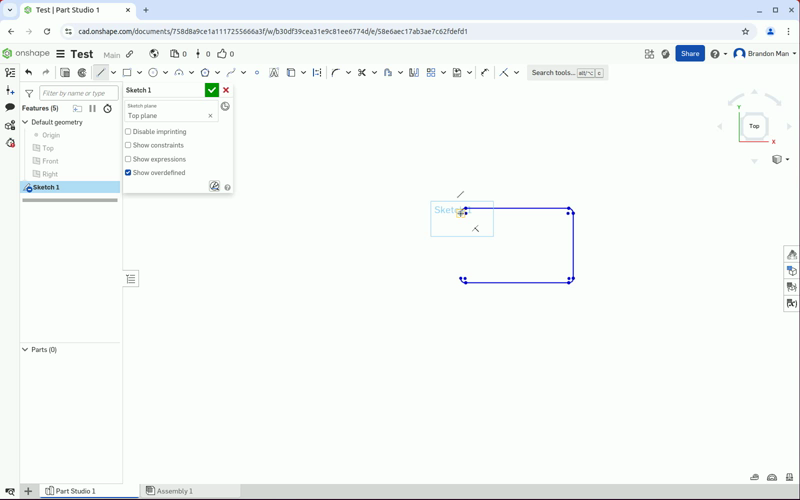
mouse_move(460, 278)
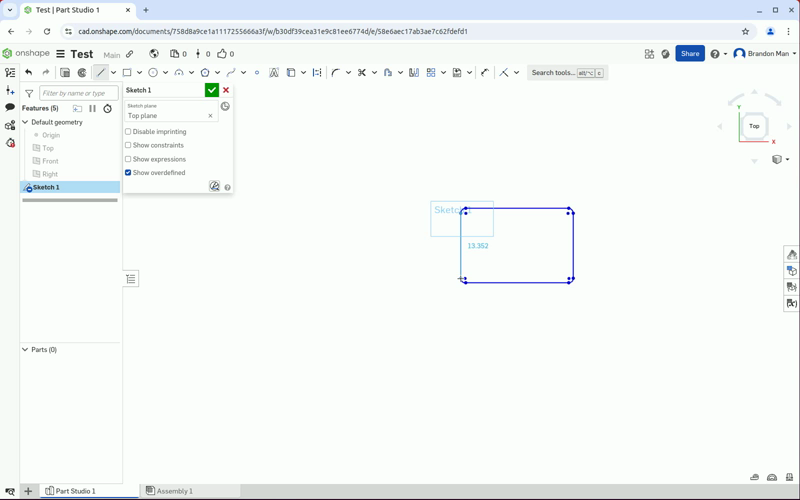
scroll(6)
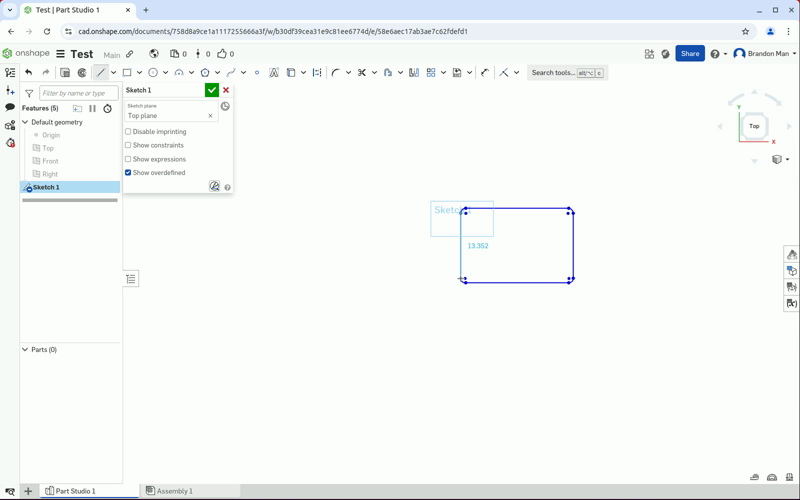
scroll(6)
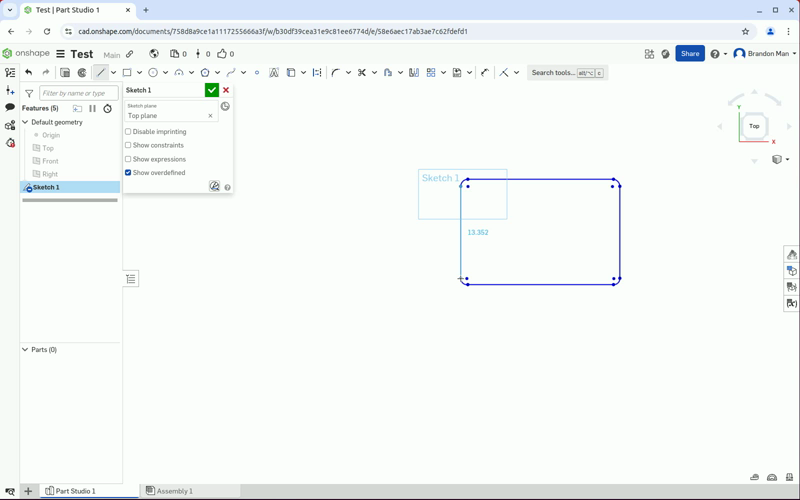
scroll(6)
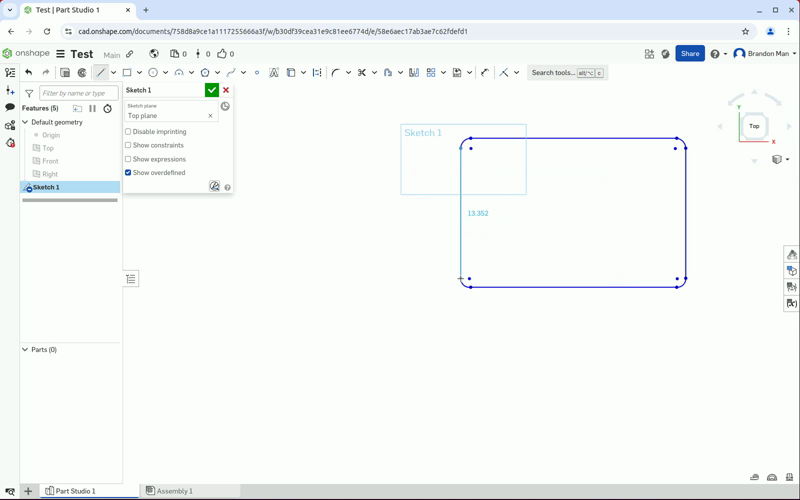
scroll(6)
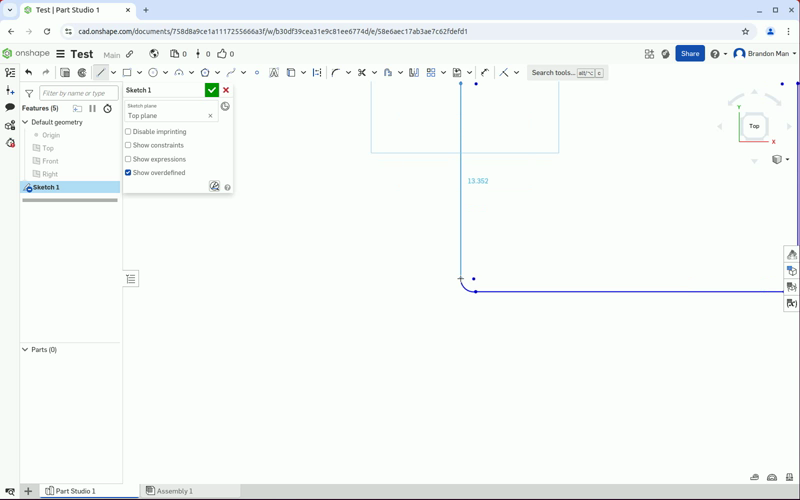
scroll(6)
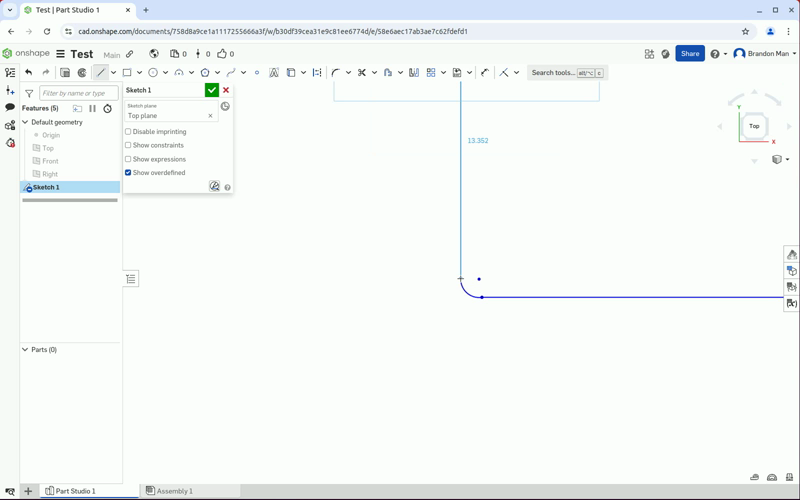
scroll(6)
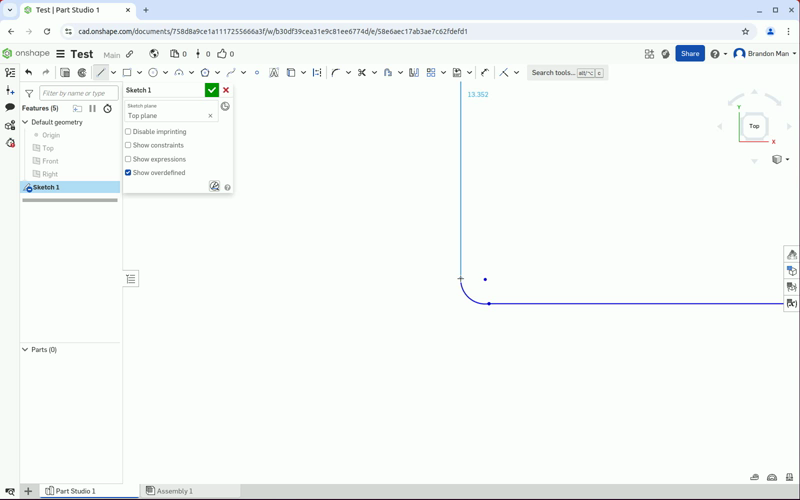
scroll(6)
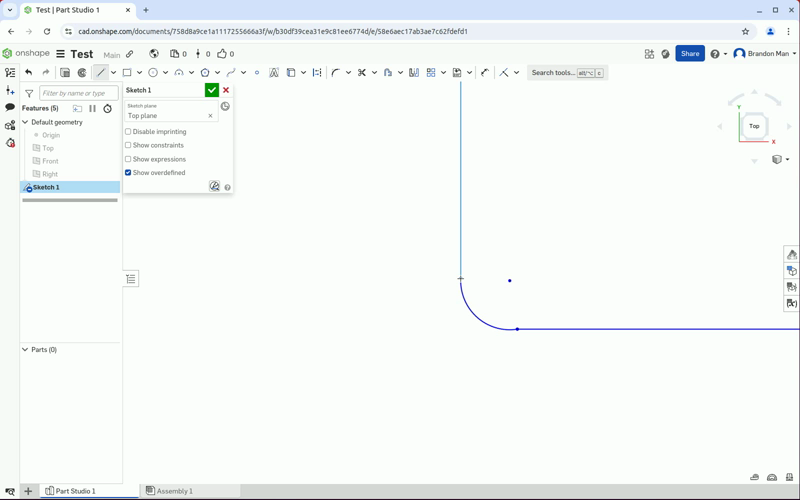
key_up(shift)
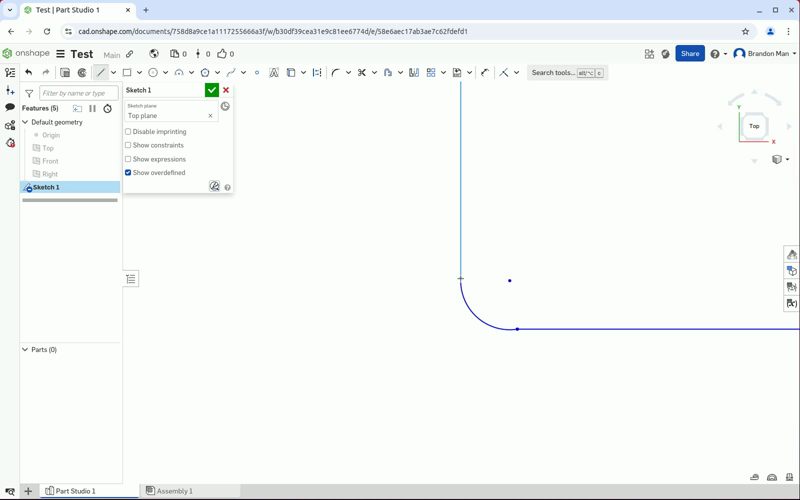
click(460, 278)
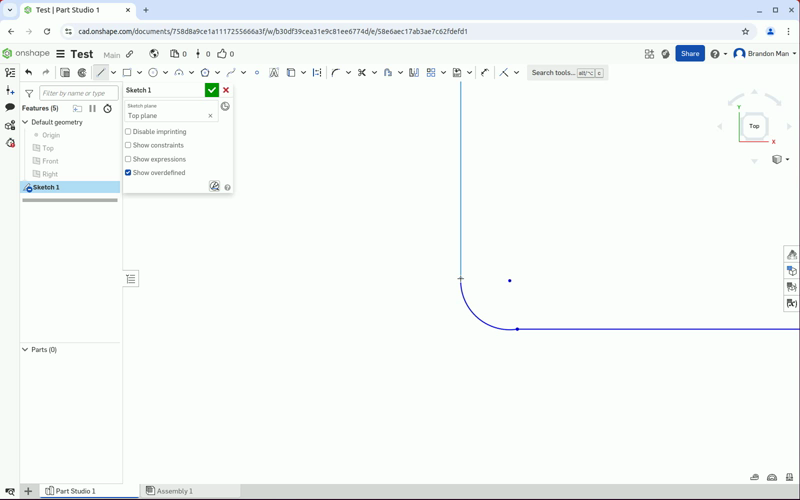
scroll(-6)
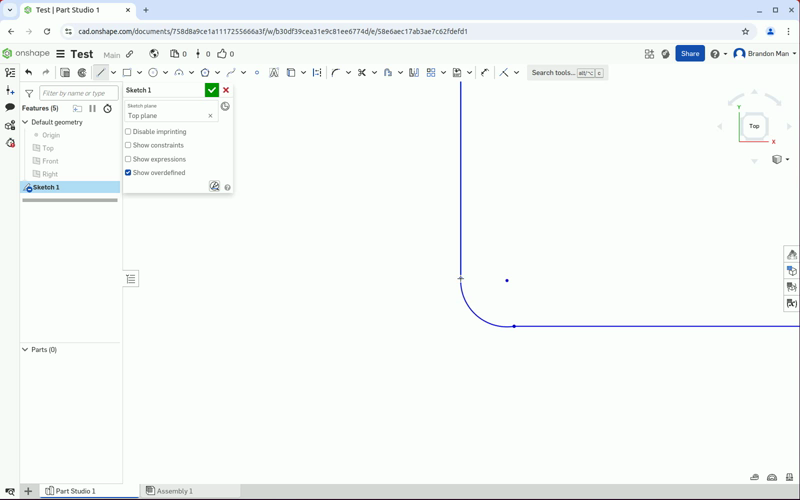
scroll(-6)
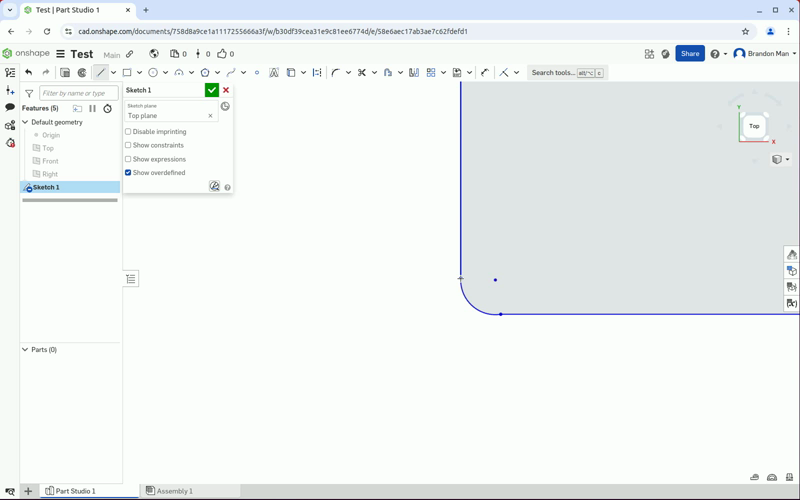
scroll(-6)
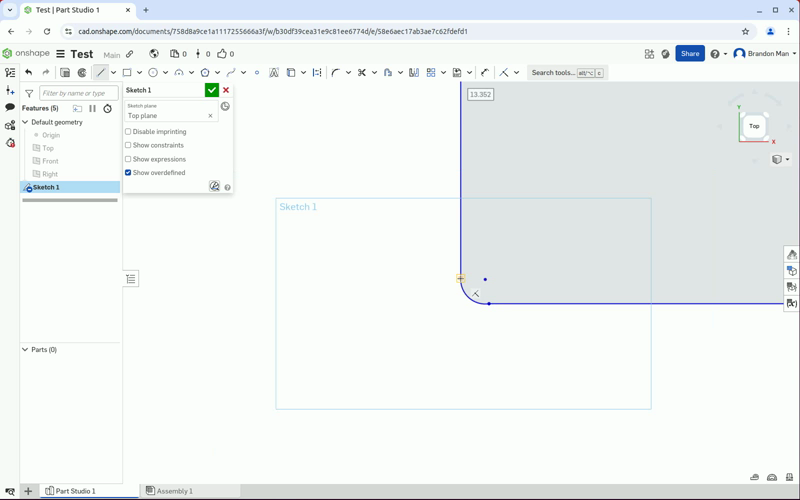
scroll(-6)
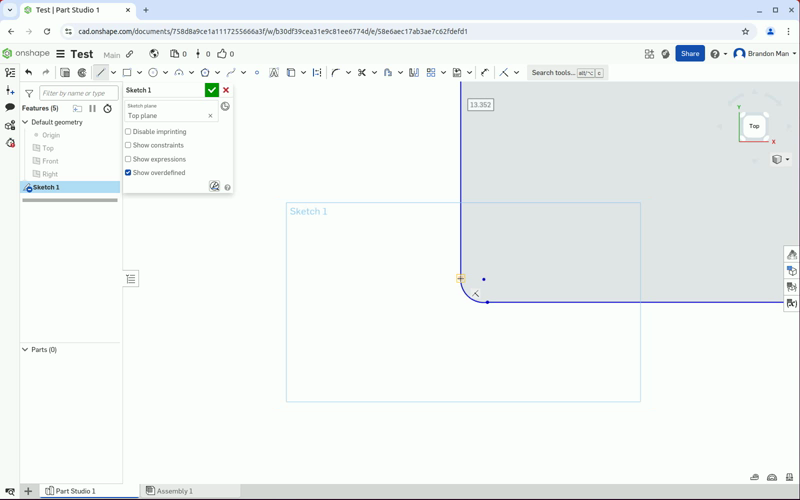
scroll(-6)
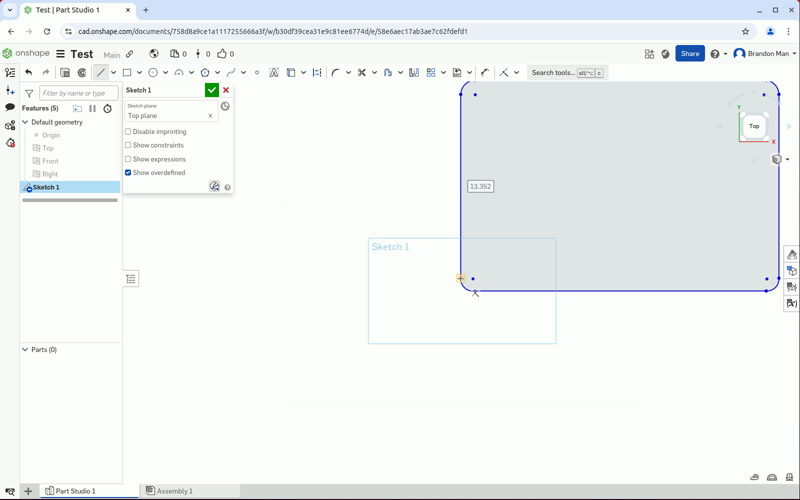
scroll(-6)
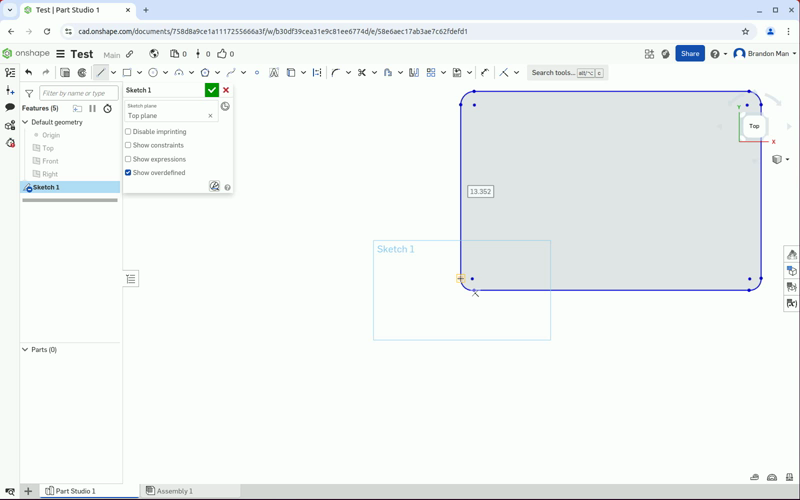
scroll(-6)
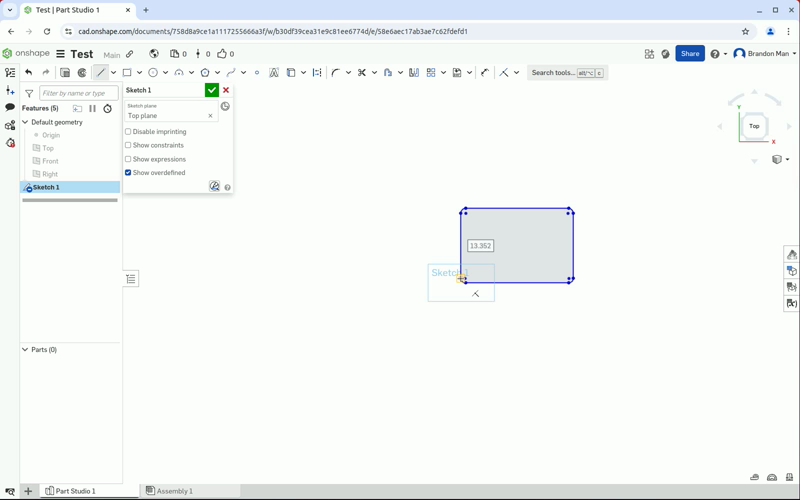
key(esc)
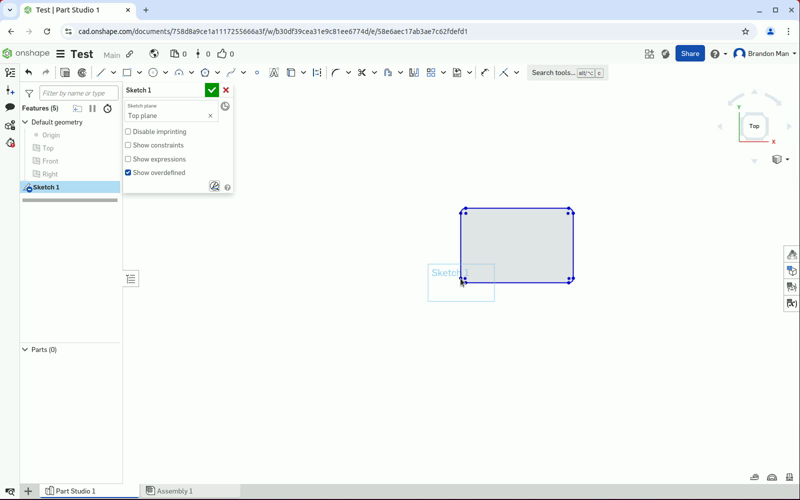
key(c)
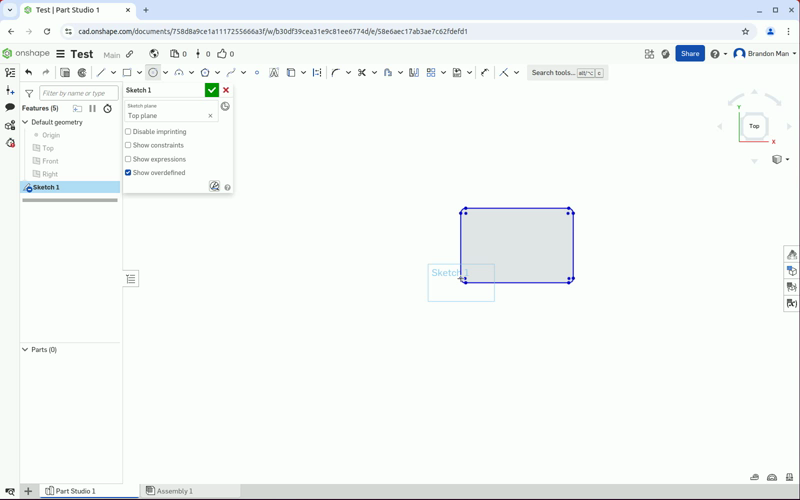
key_down(shift)
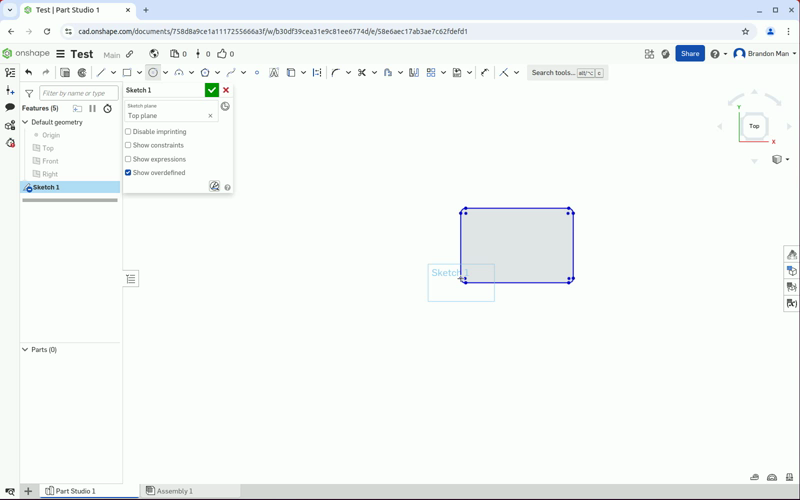
mouse_move(465, 278)
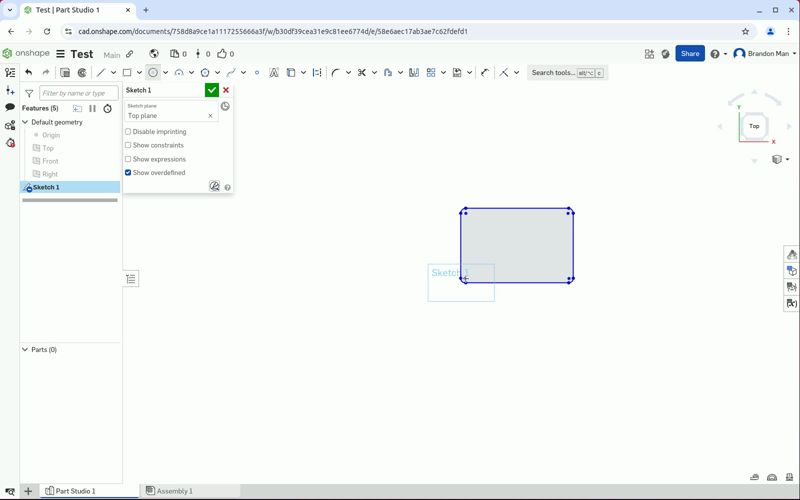
click(465, 278)
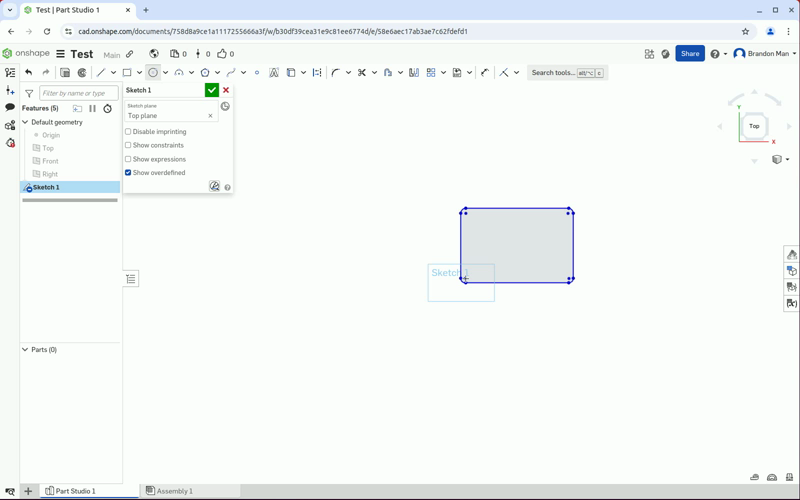
key_up(shift)
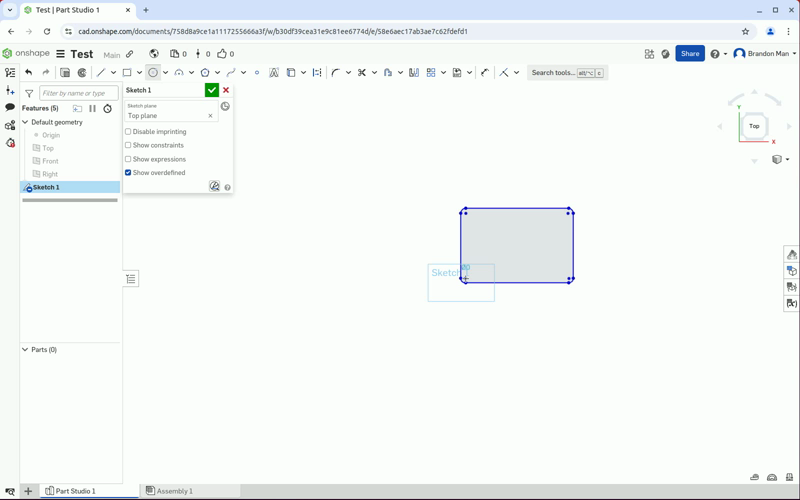
mouse_move(470, 278)
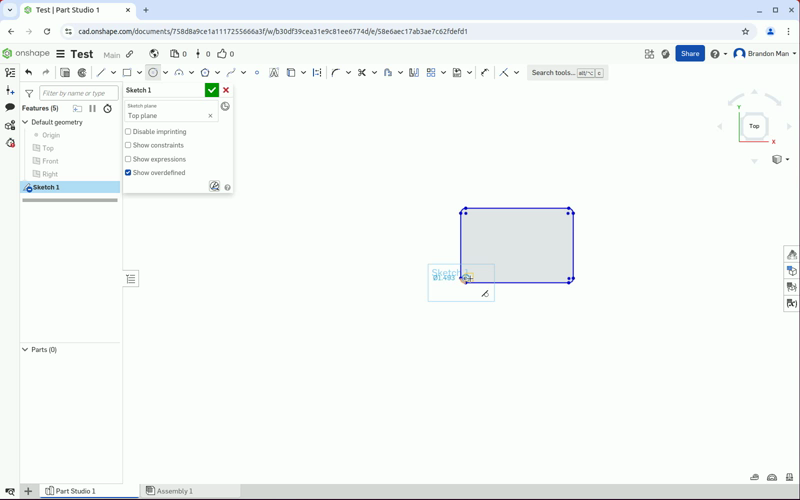
click(470, 278)
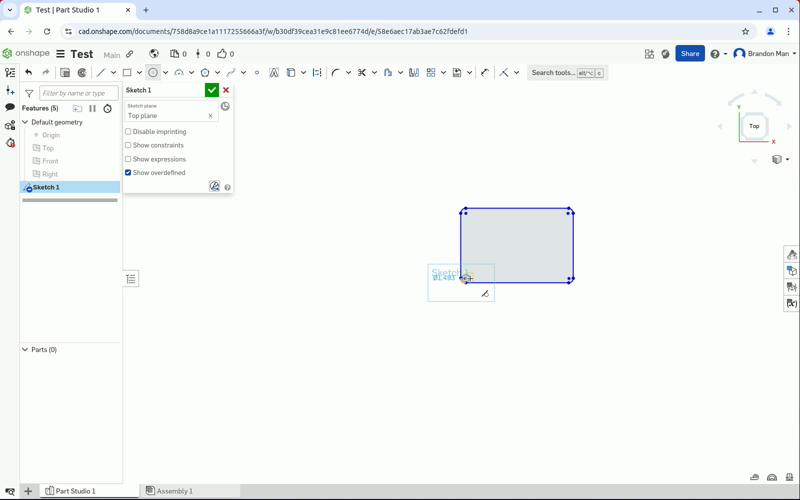
key(esc)
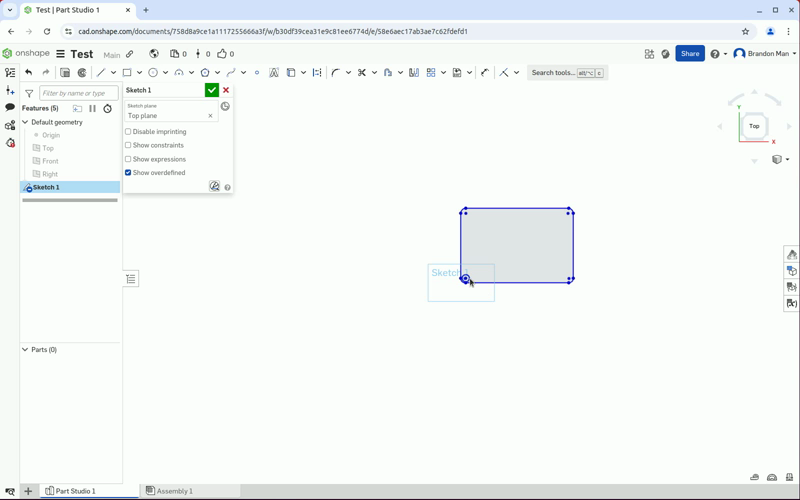
key(c)
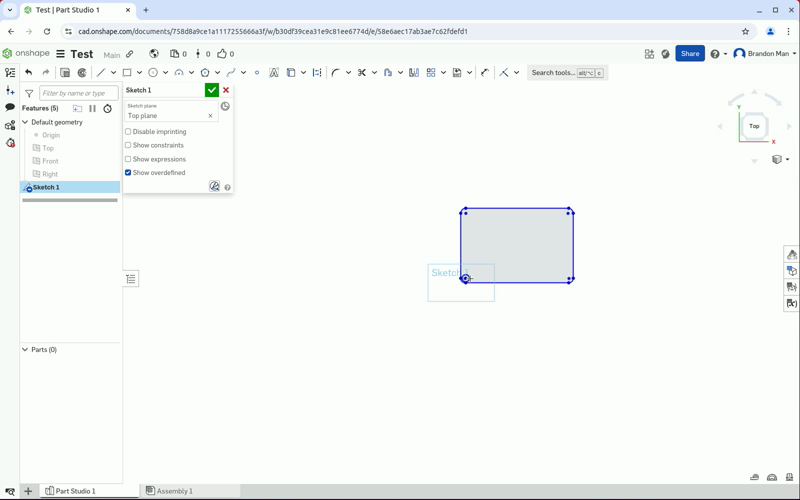
key_down(shift)
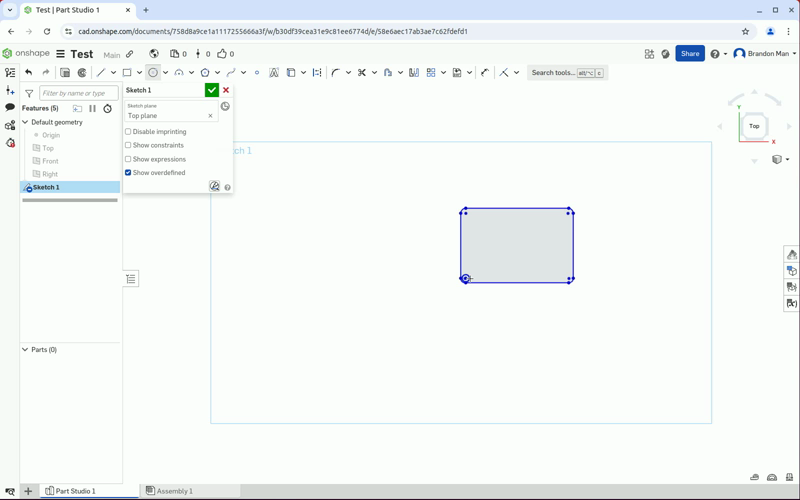
mouse_move(465, 213)
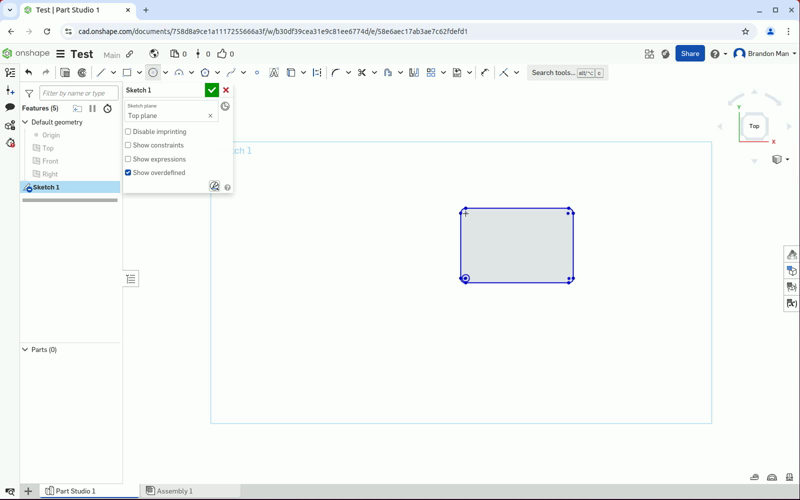
click(465, 213)
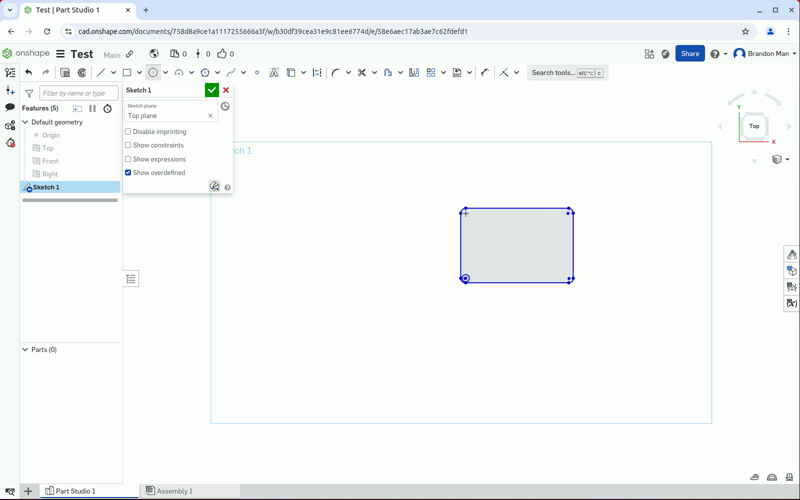
key_up(shift)
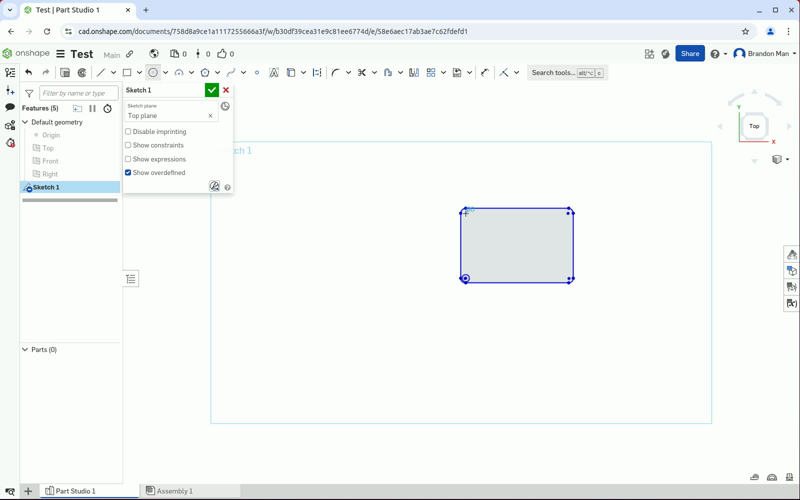
mouse_move(470, 213)
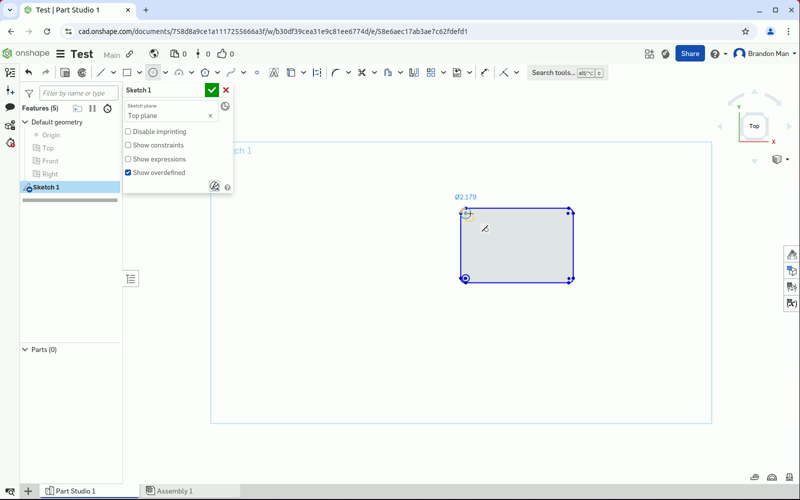
click(470, 213)
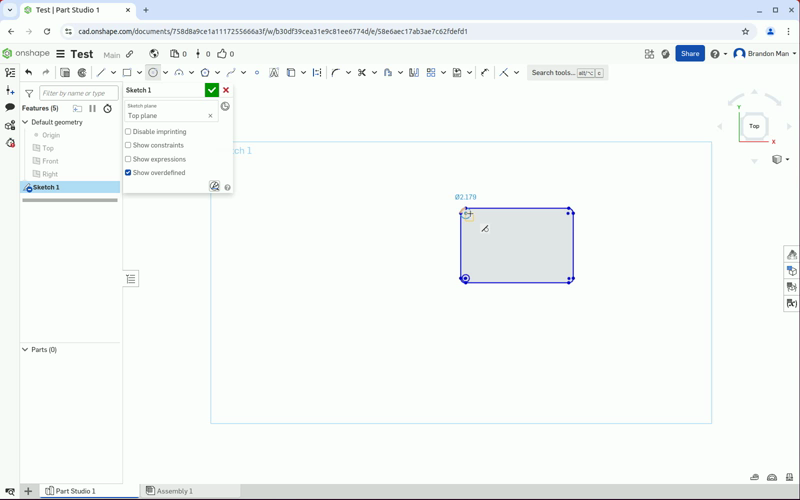
key(esc)
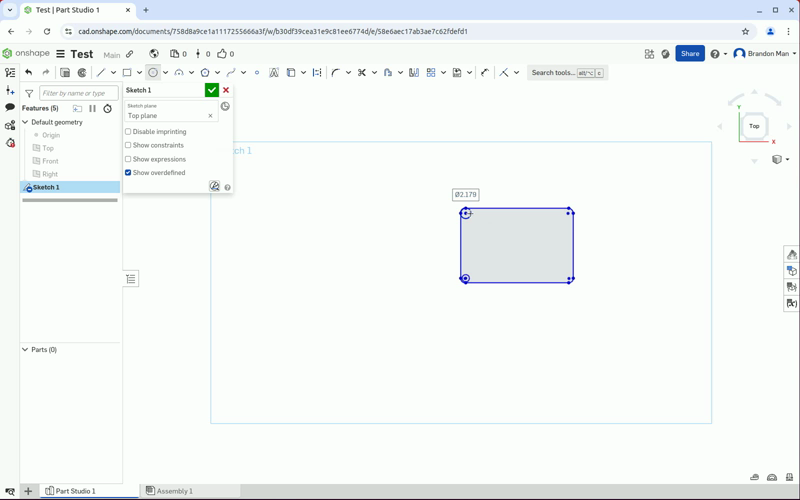
key(c)
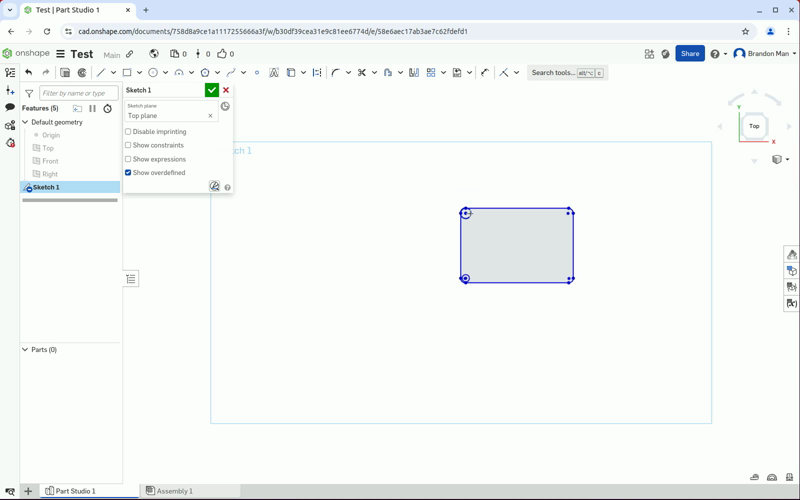
key_down(shift)
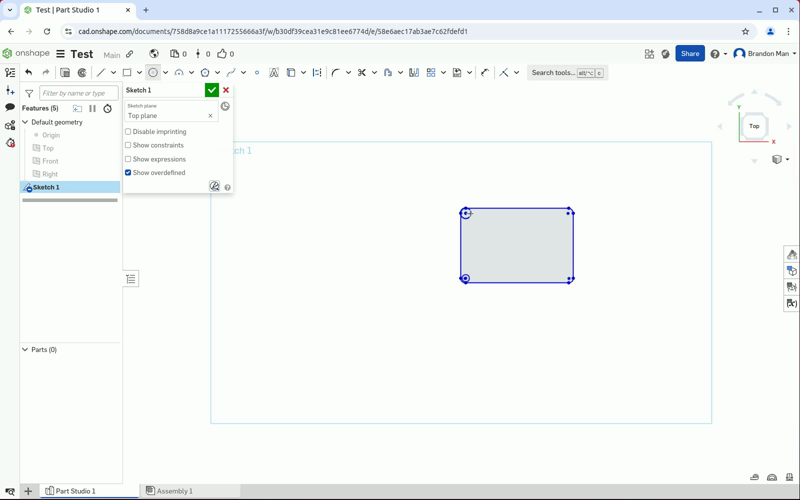
mouse_move(542, 278)
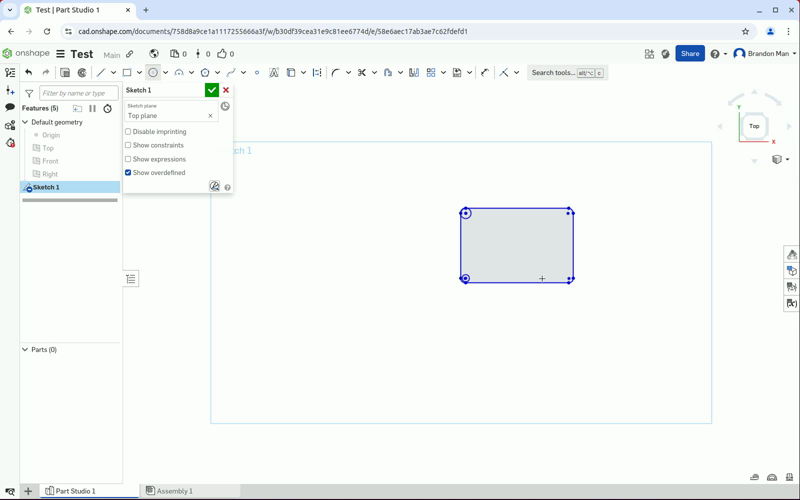
click(542, 278)
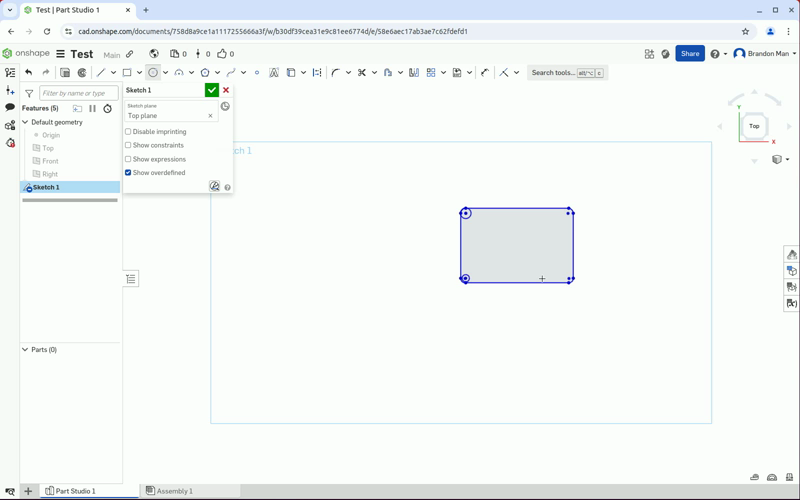
key_up(shift)
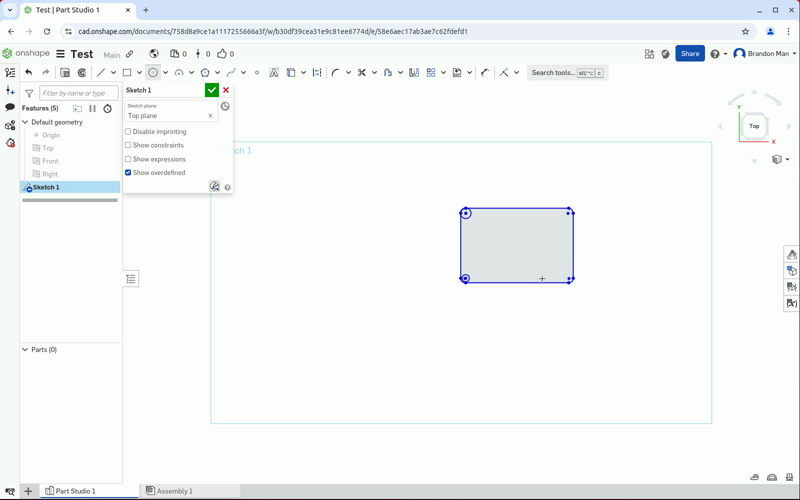
mouse_move(547, 278)
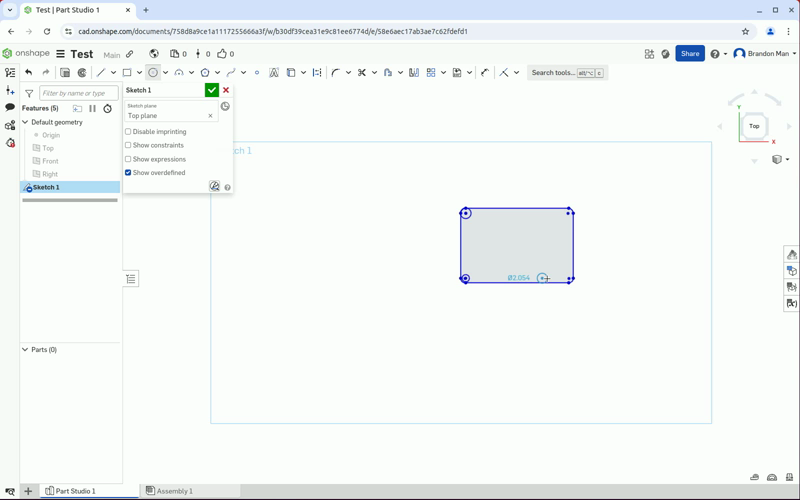
click(547, 278)
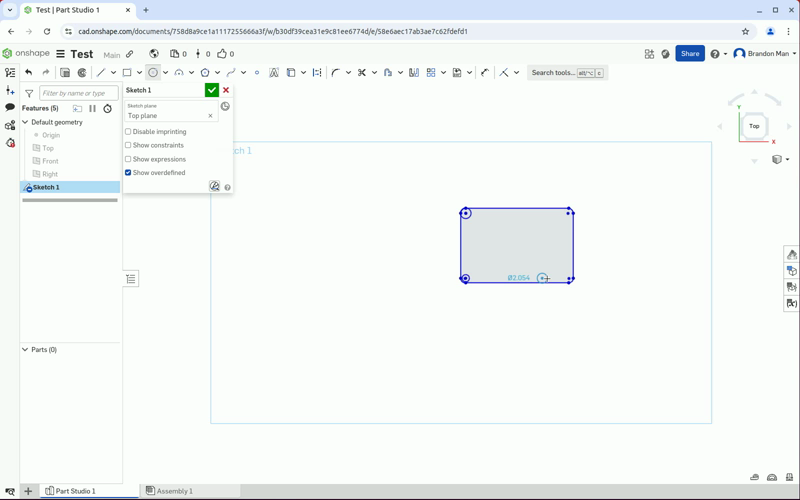
key(esc)
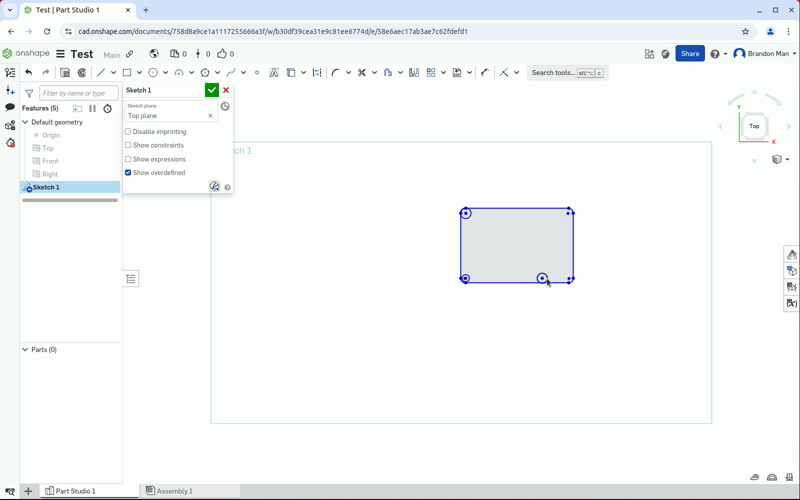
key(c)
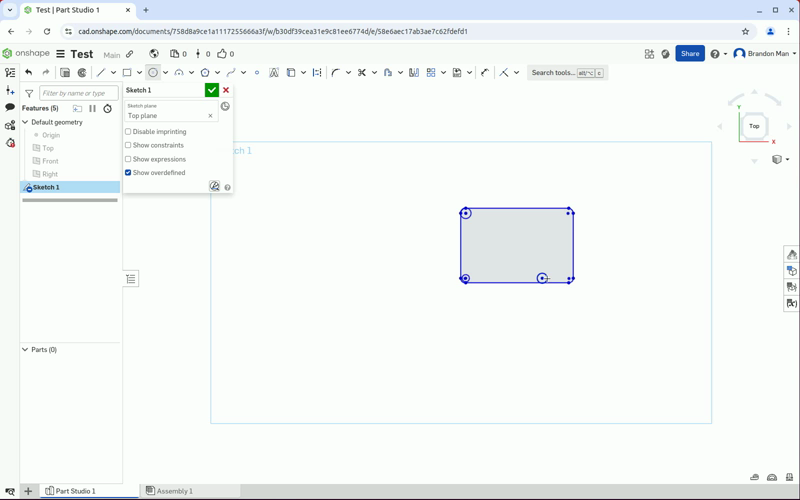
key_down(shift)
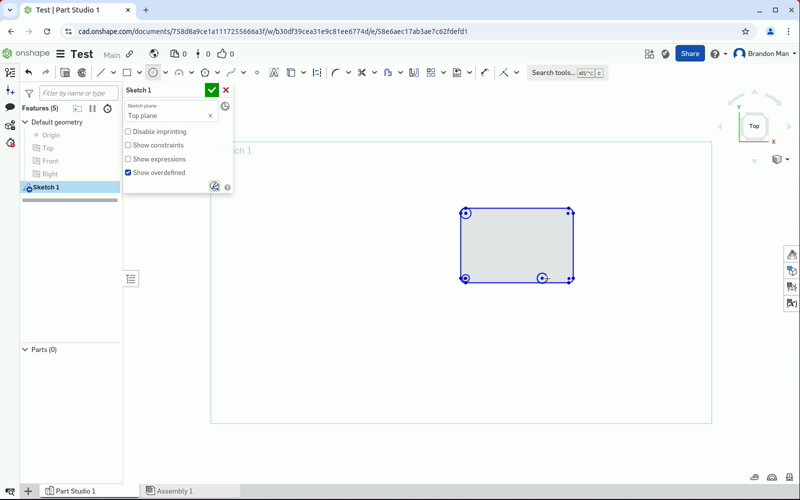
mouse_move(542, 213)
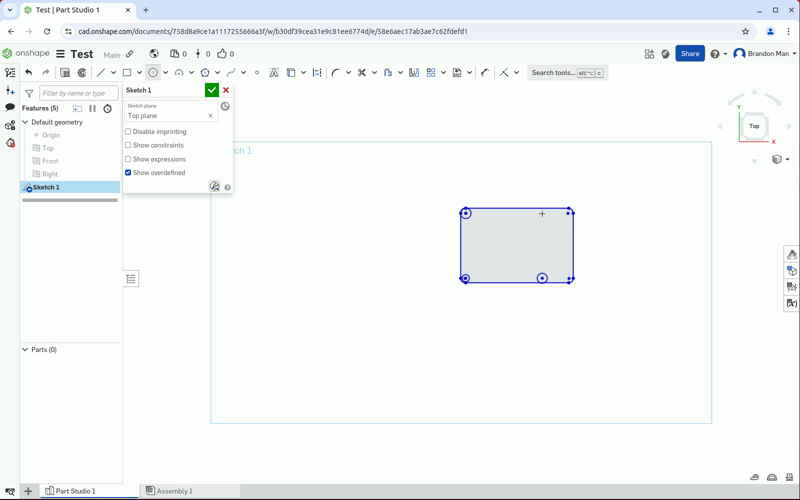
click(542, 213)
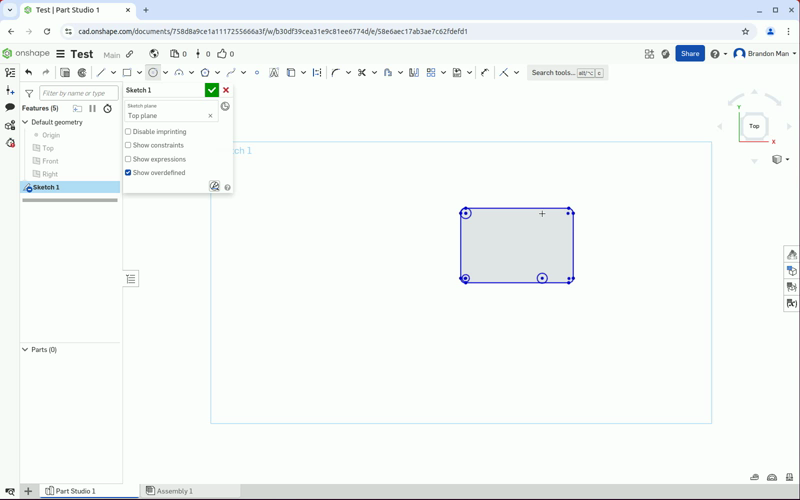
key_up(shift)
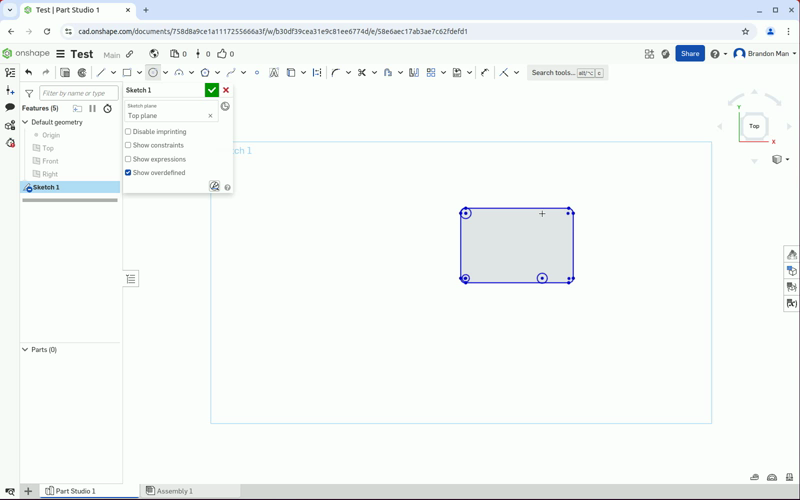
mouse_move(547, 213)
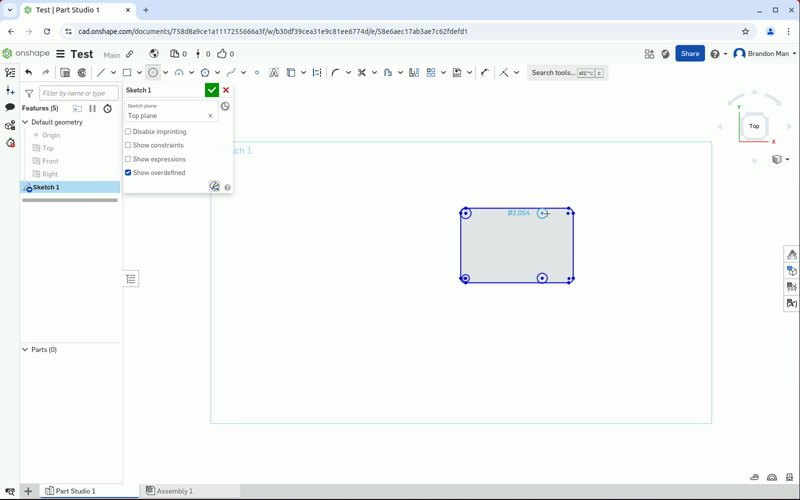
click(547, 213)
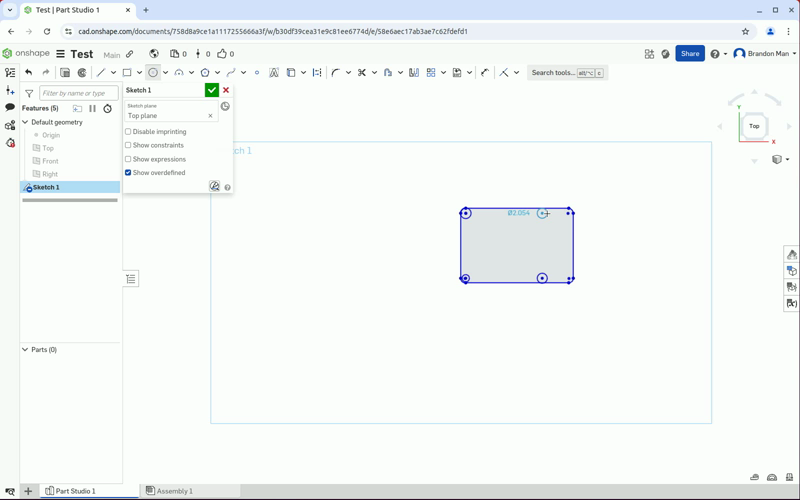
key(esc)
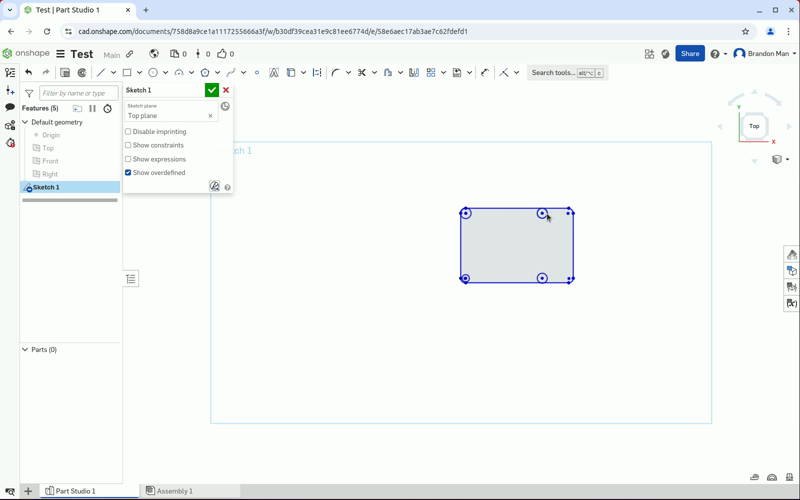
mouse_move(512, 268)
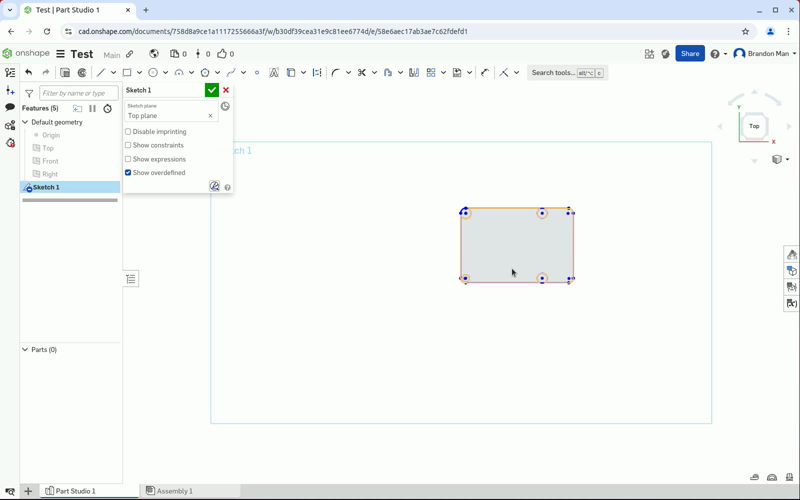
click(512, 268)
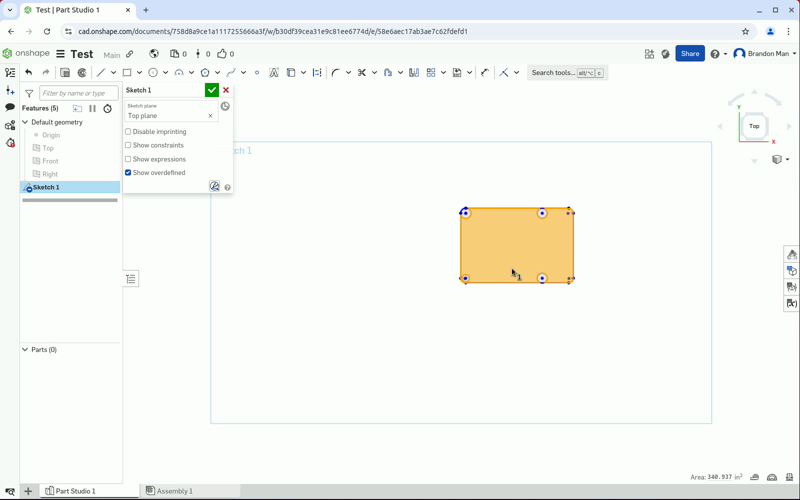
mouse_move(73, 352)
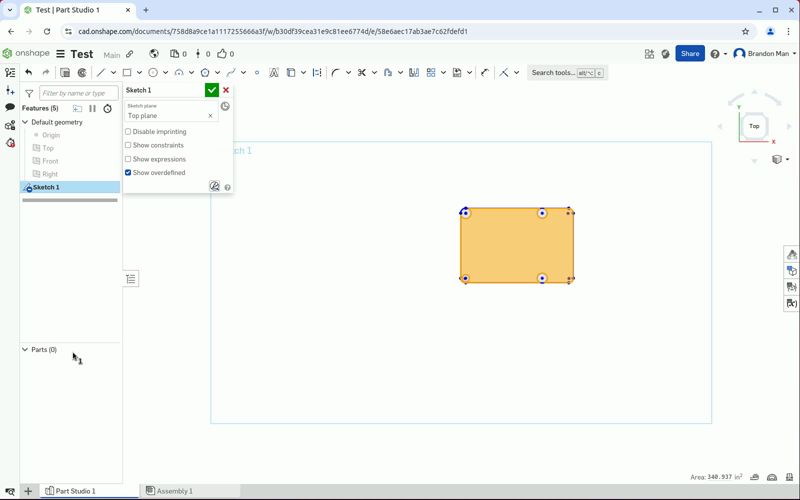
key(shift+y)
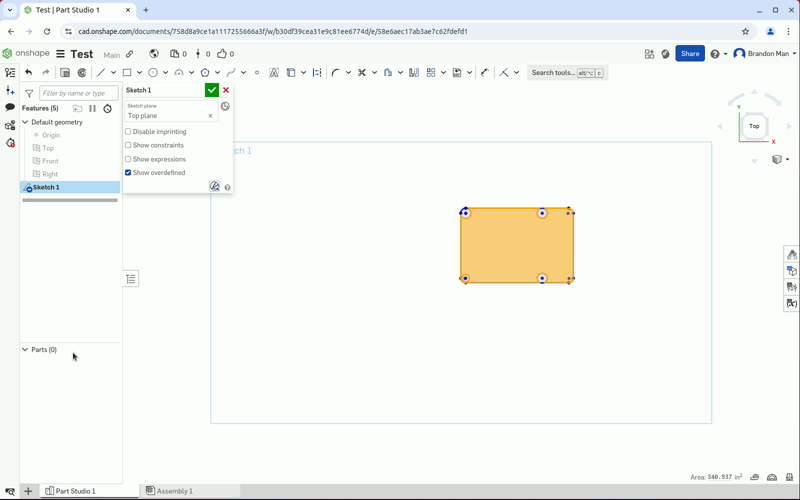
key(shift+e)
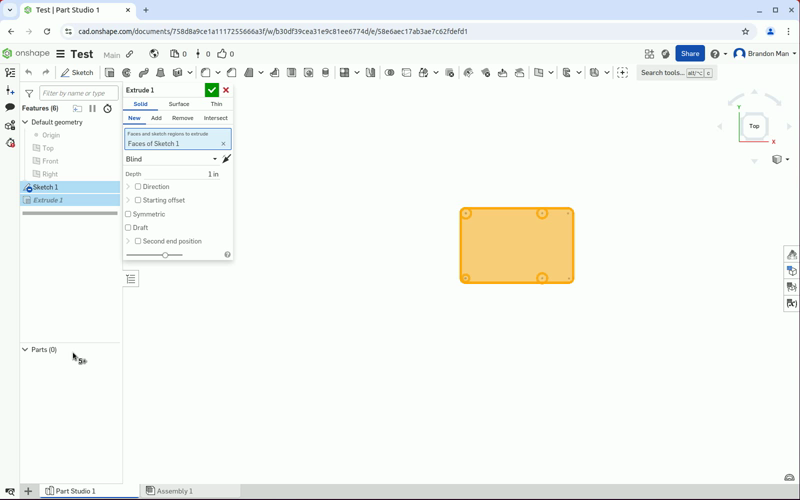
mouse_move(143, 106)
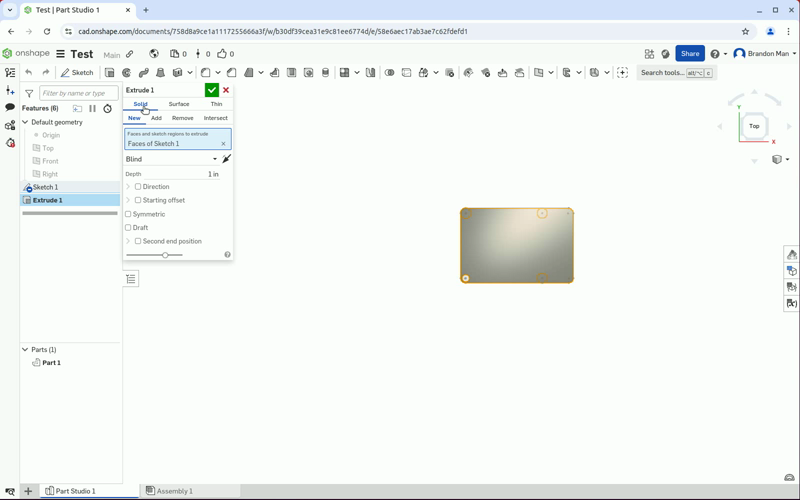
click(143, 106)
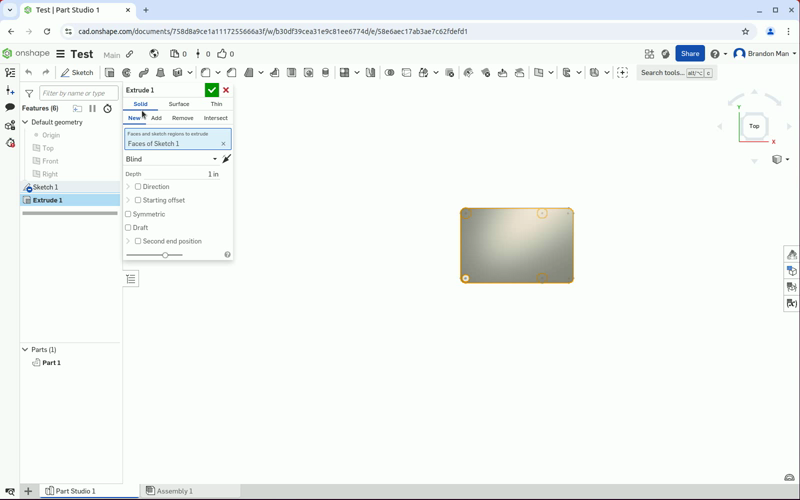
mouse_move(137, 120)
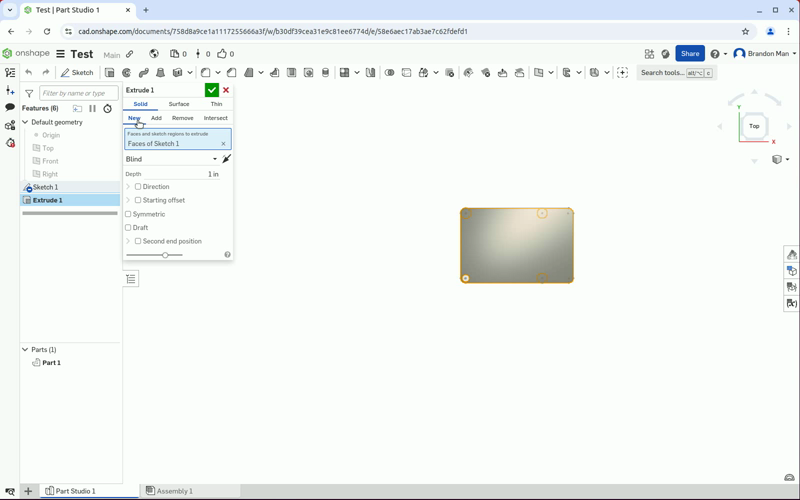
click(137, 120)
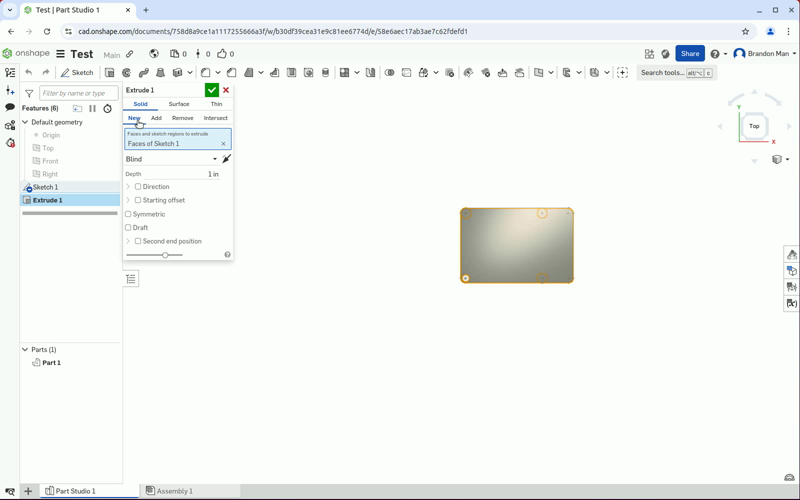
key(tab, 4)
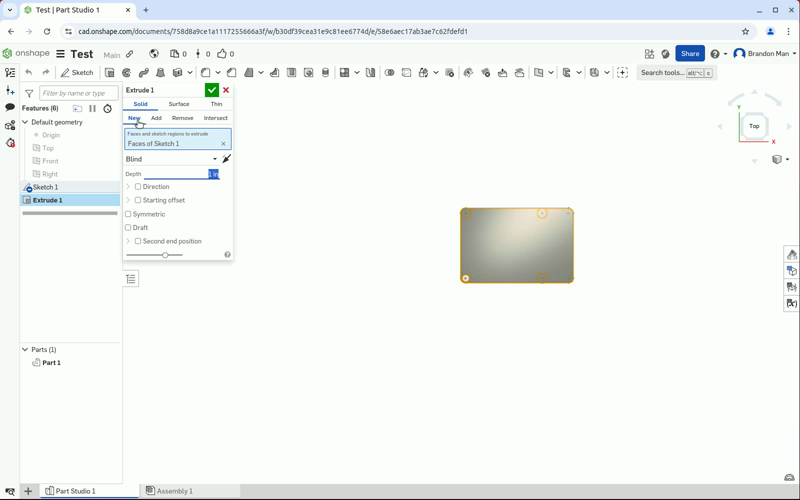
text(0.481)
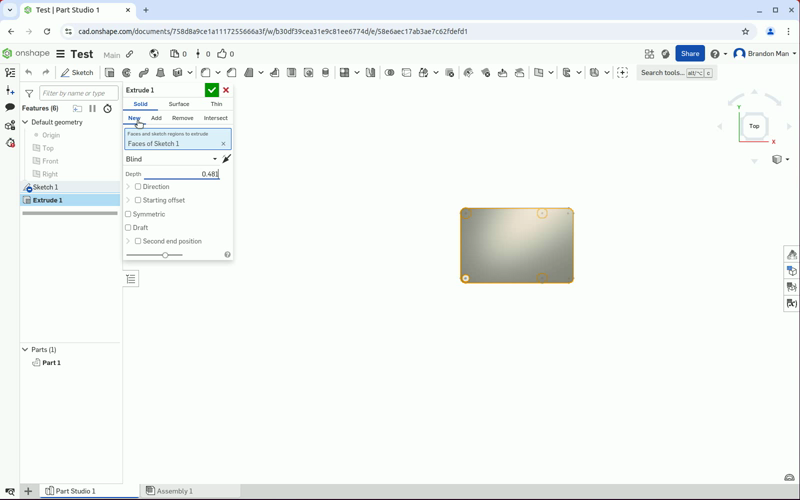
key(enter)
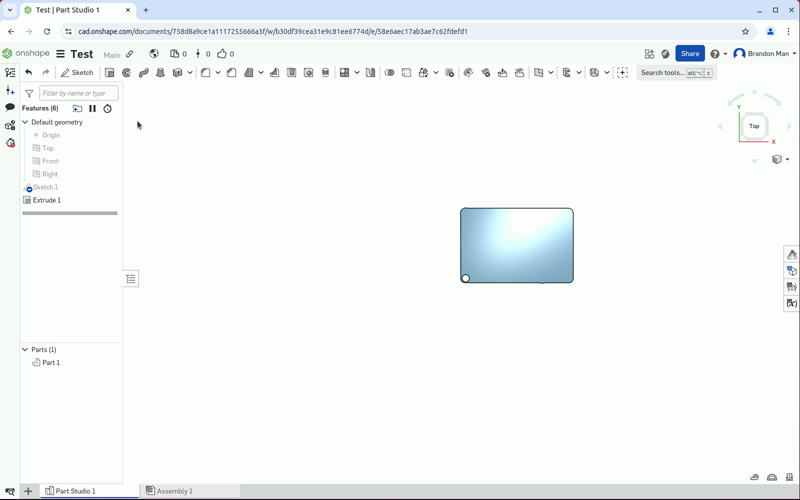
key(shift+h)
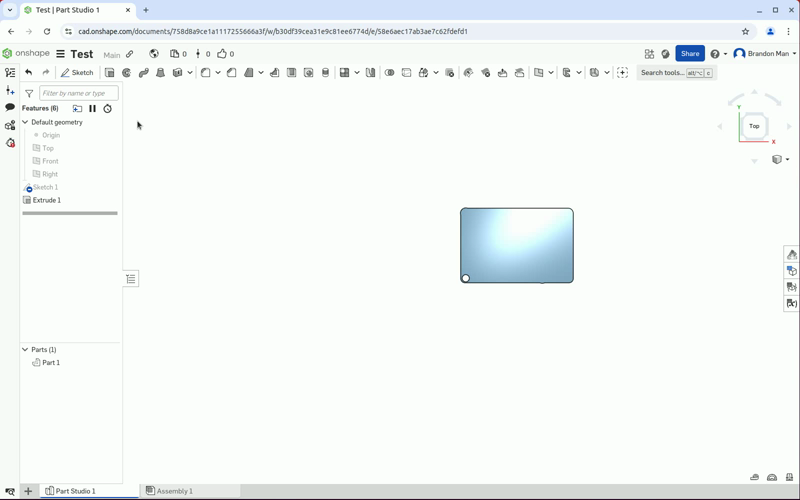
key(shift+h)
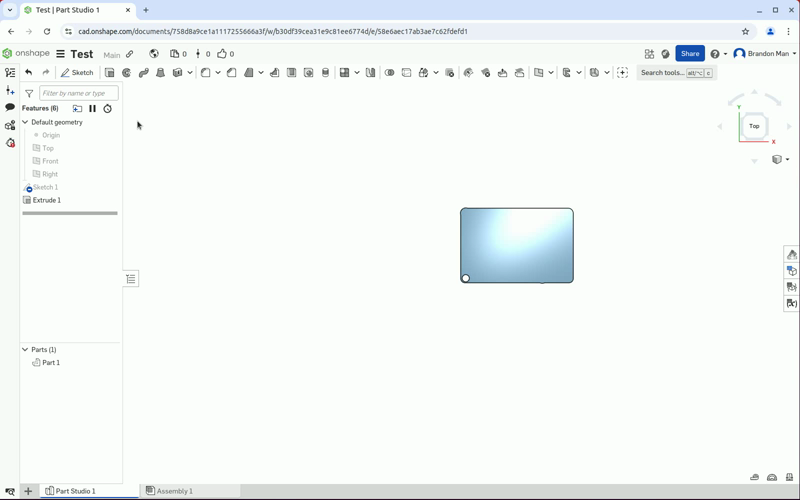
mouse_move(73, 189)
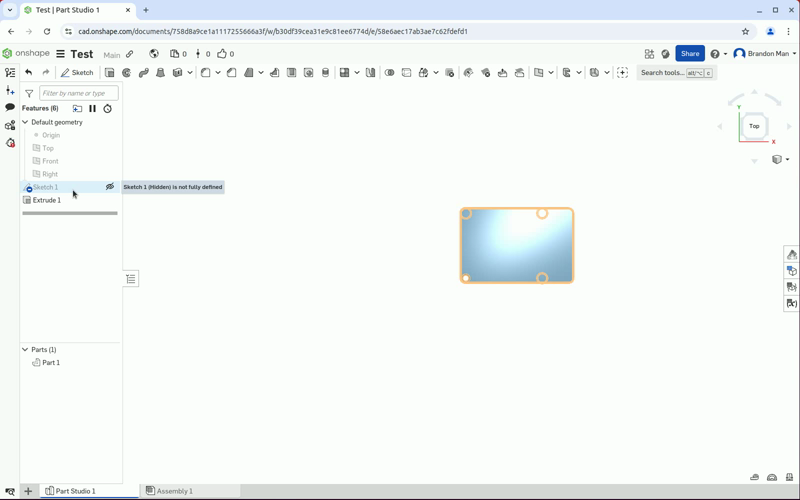
click(73, 189)
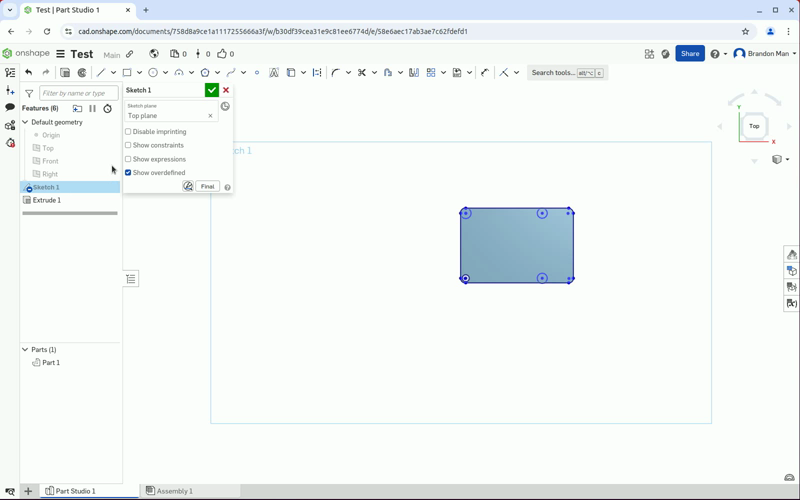
mouse_move(229, 92)
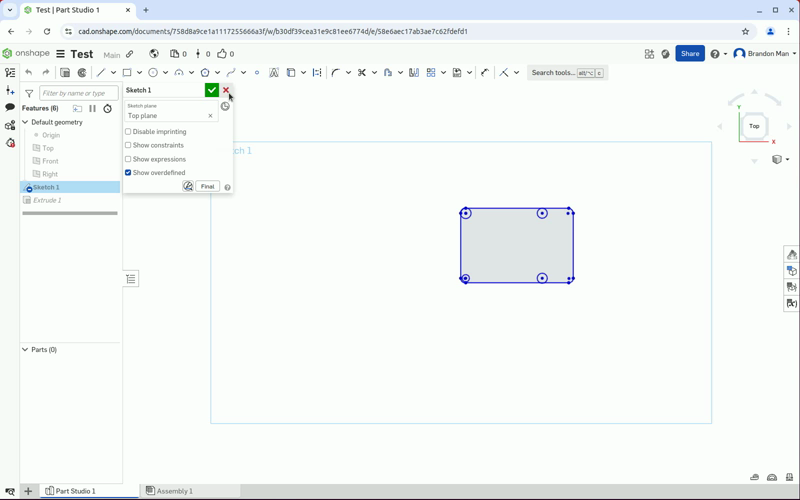
click(229, 92)
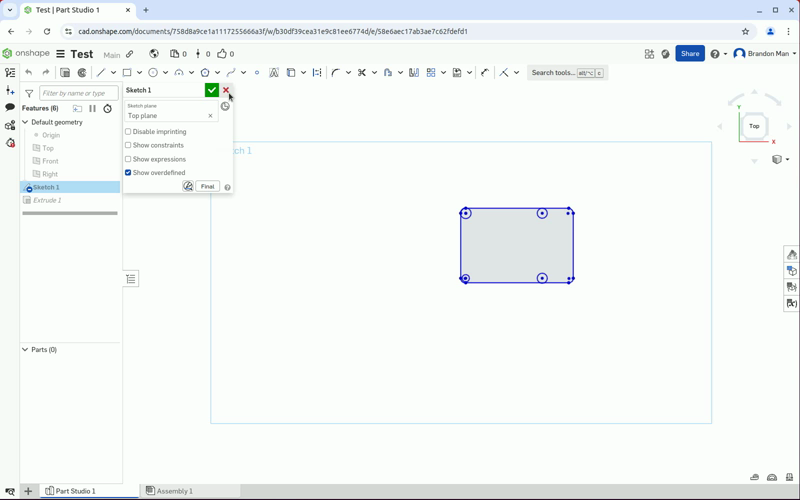
key(shift+s)
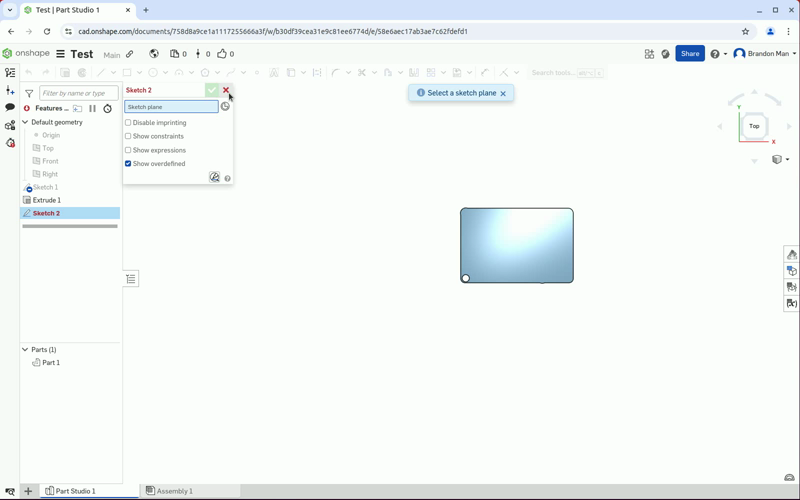
mouse_move(73, 150)
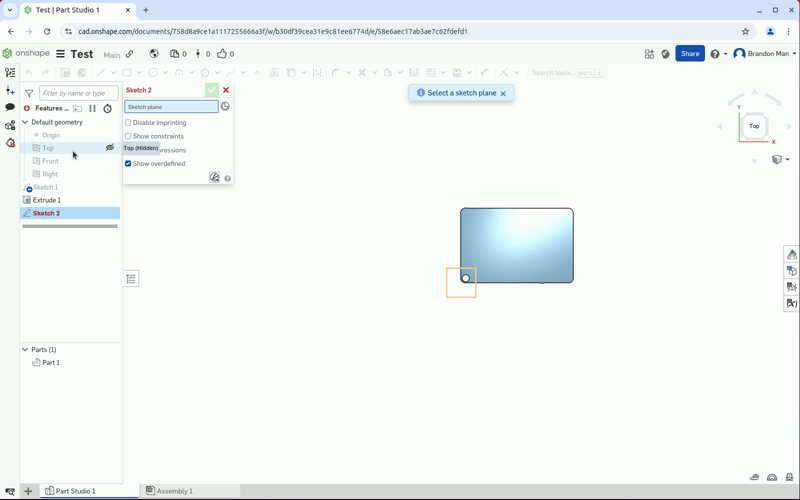
click(73, 150)
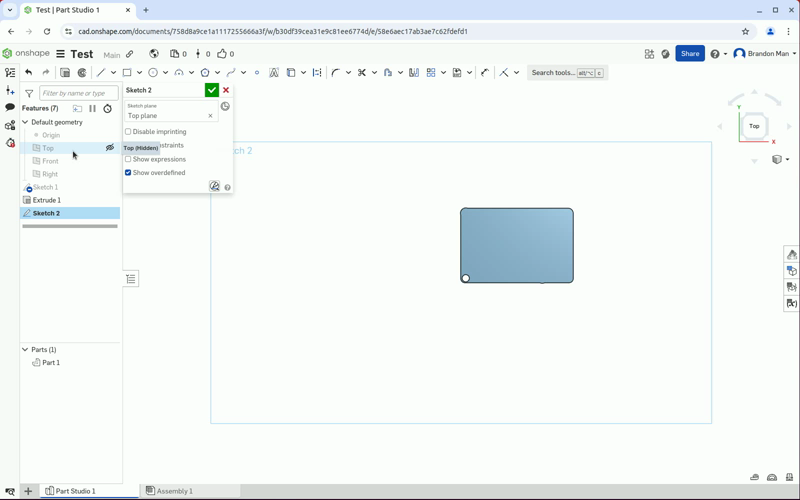
mouse_move(73, 352)
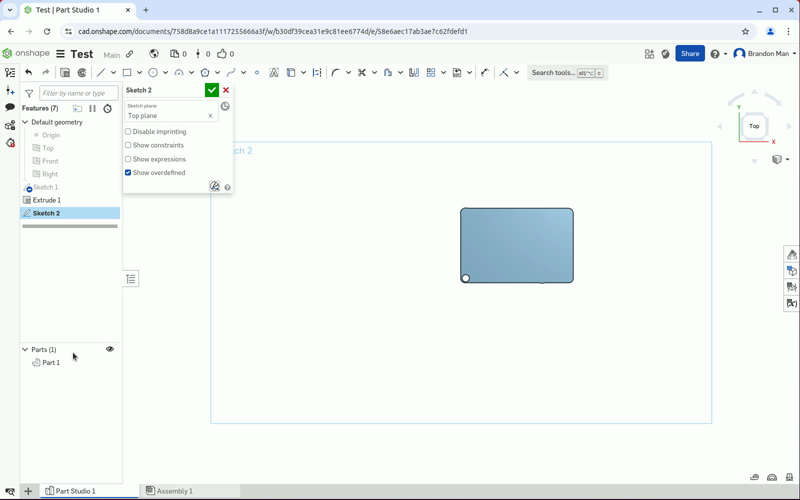
key(y)
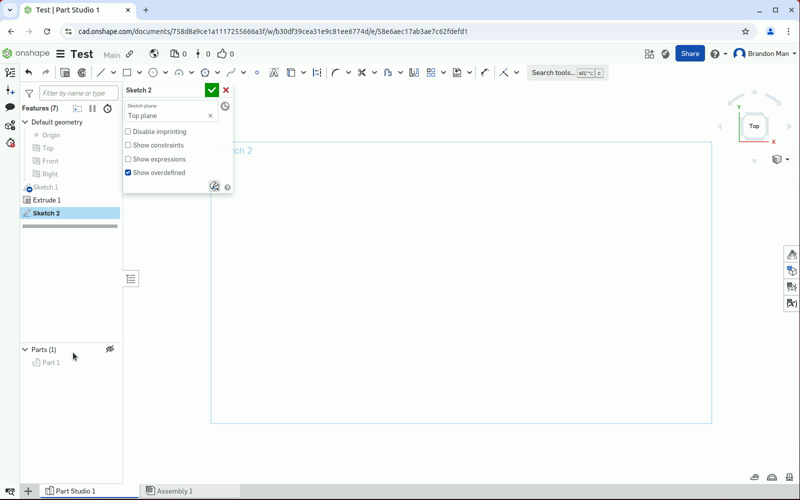
key(c)
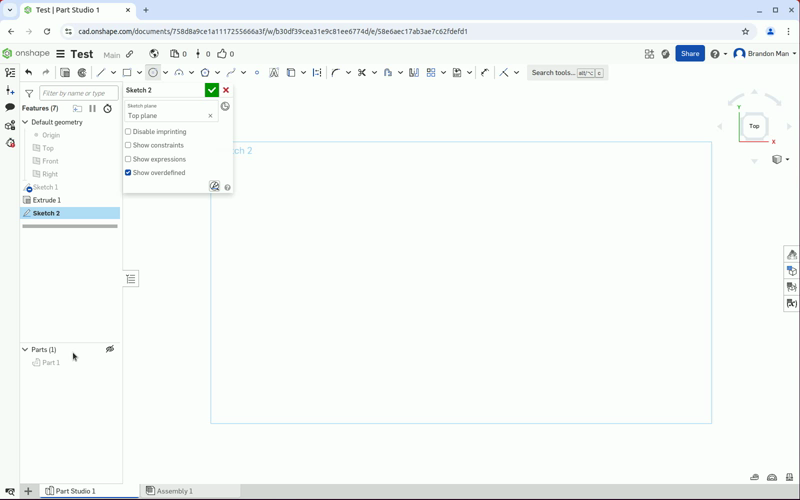
key_down(shift)
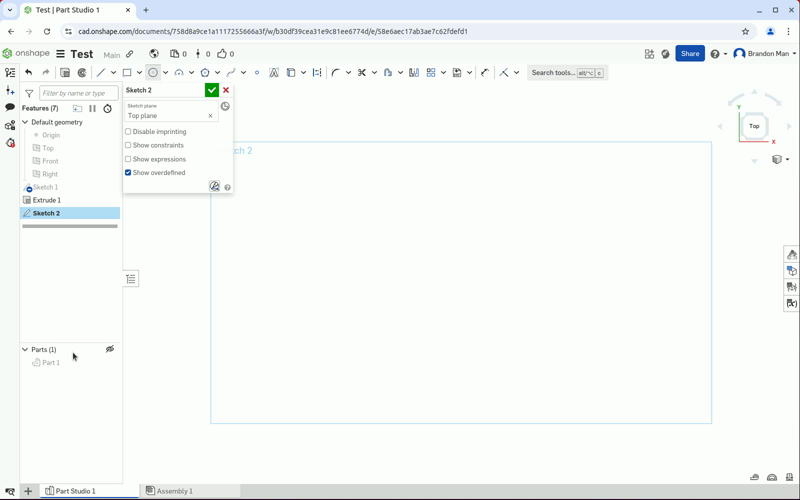
mouse_move(466, 213)
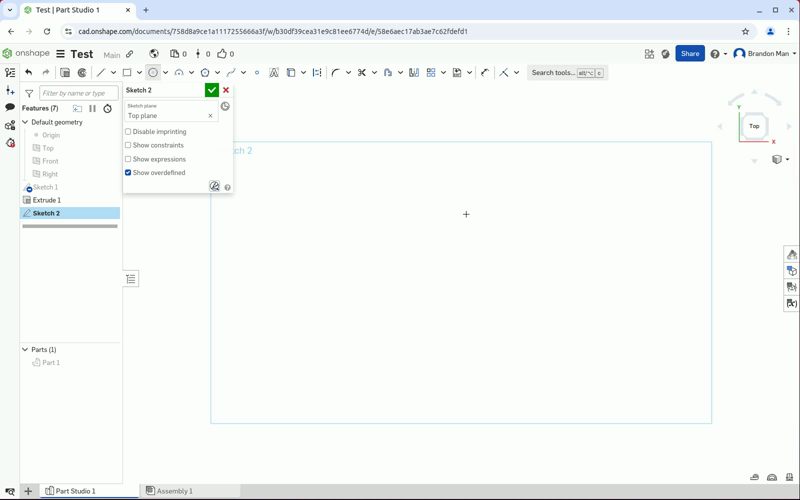
click(466, 213)
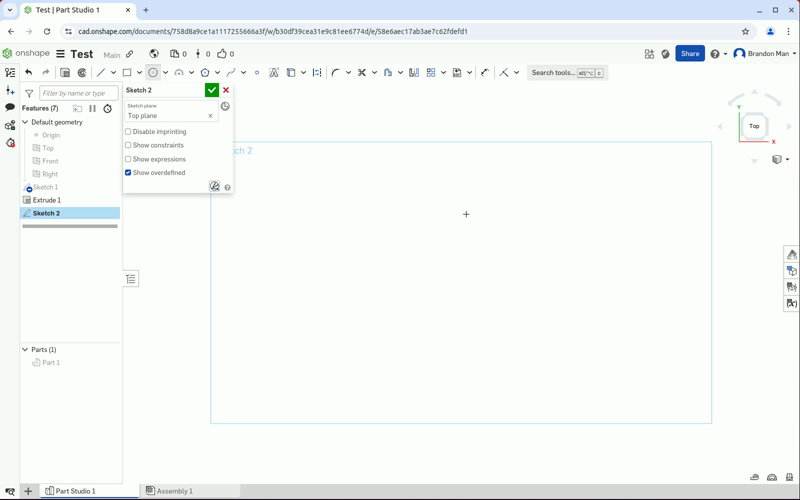
key_up(shift)
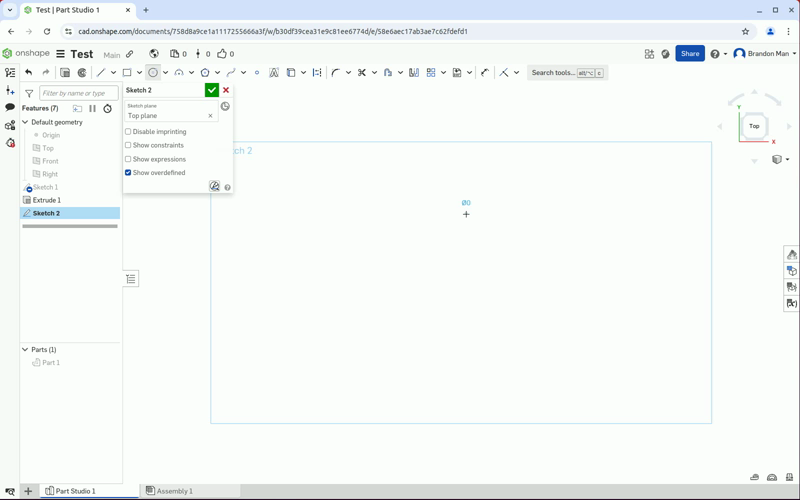
mouse_move(471, 213)
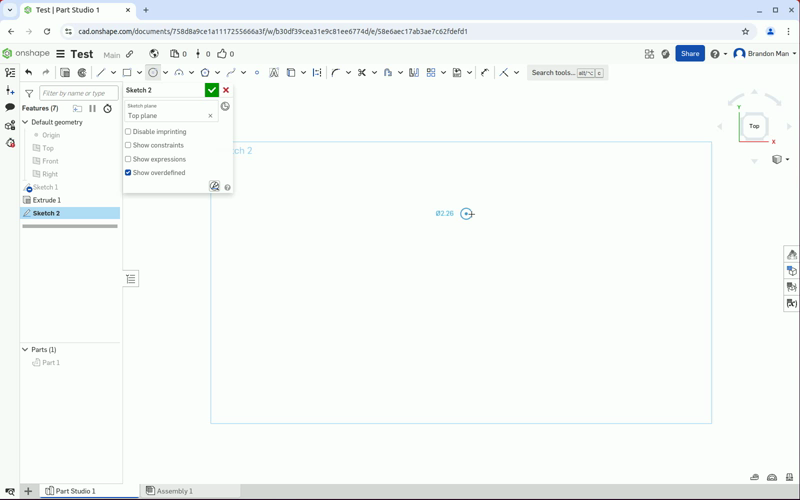
click(471, 213)
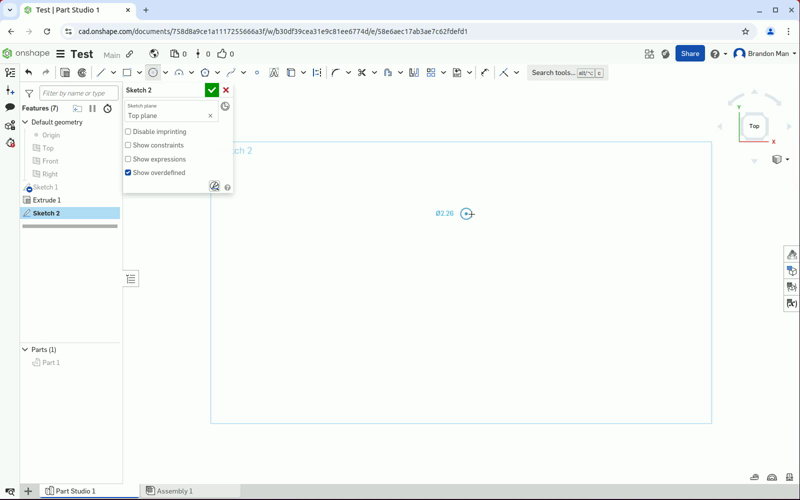
key(esc)
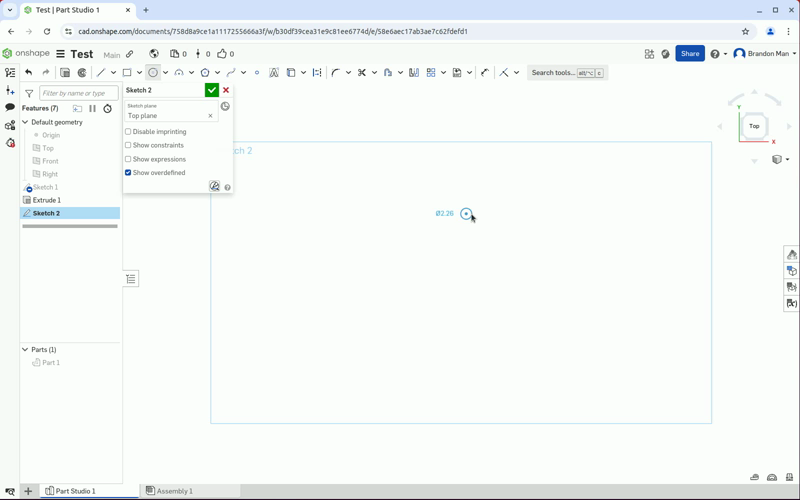
key(c)
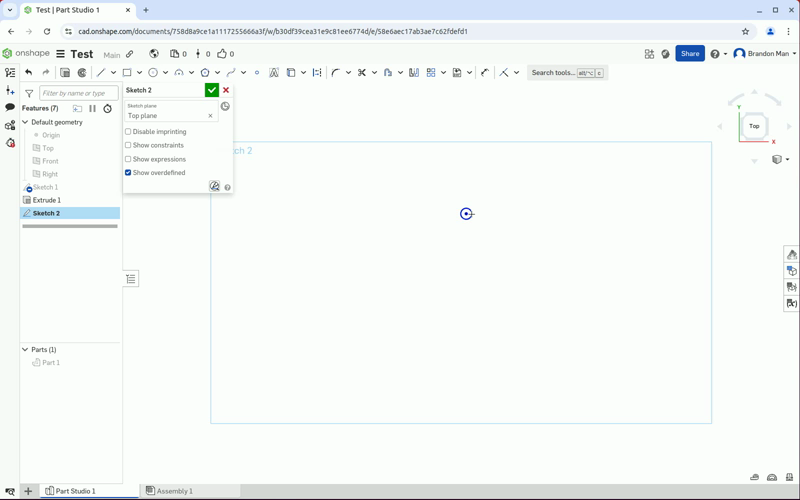
key_down(shift)
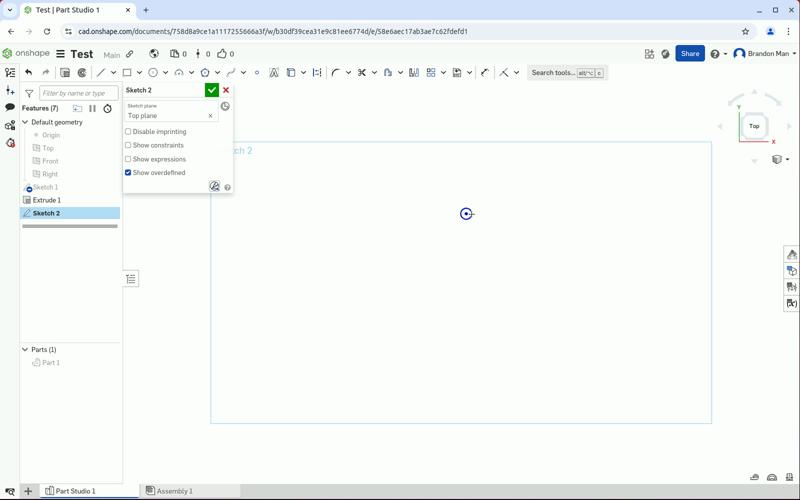
mouse_move(466, 213)
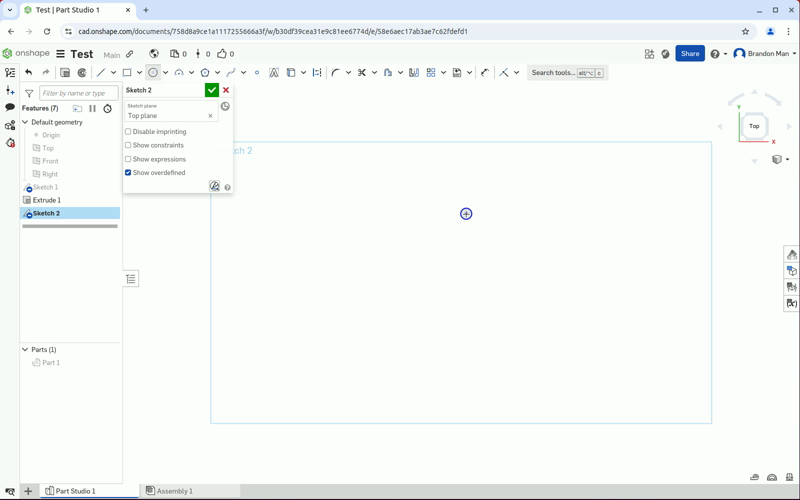
click(466, 213)
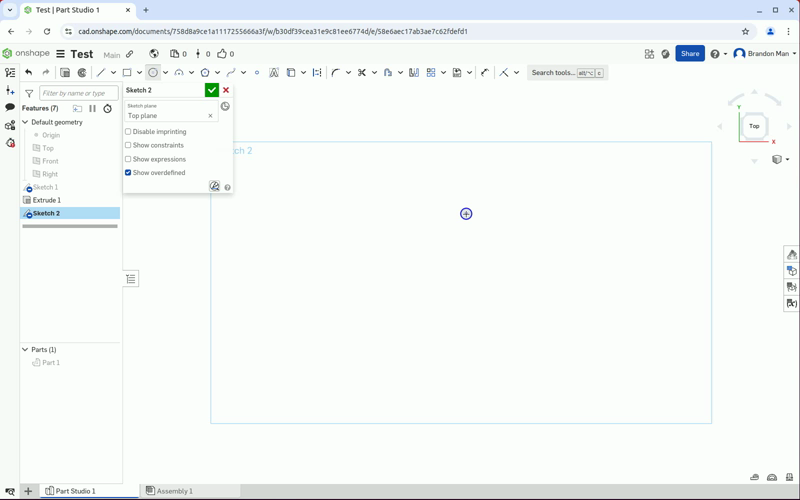
key_up(shift)
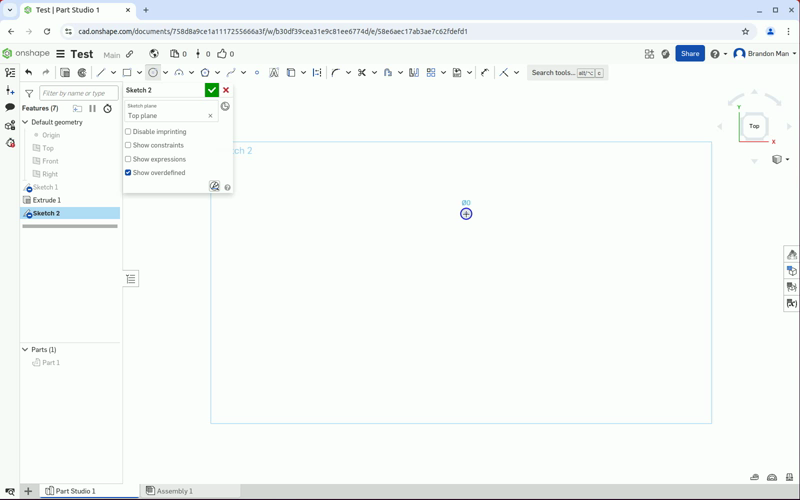
mouse_move(469, 213)
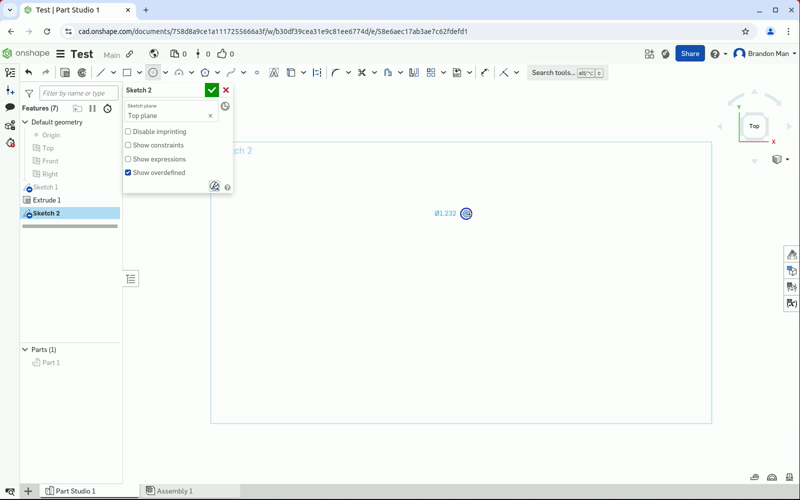
scroll(6)
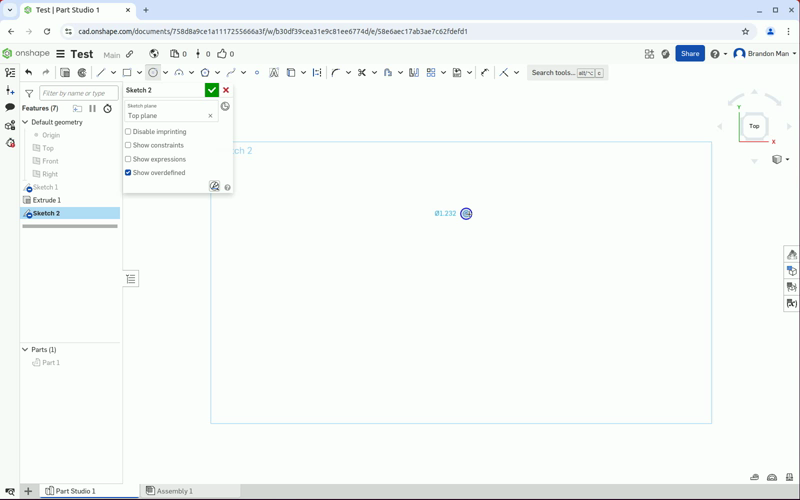
scroll(6)
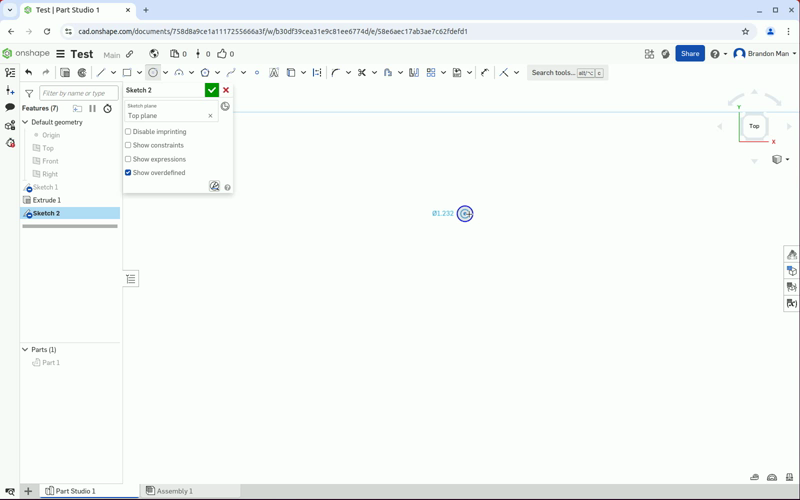
scroll(6)
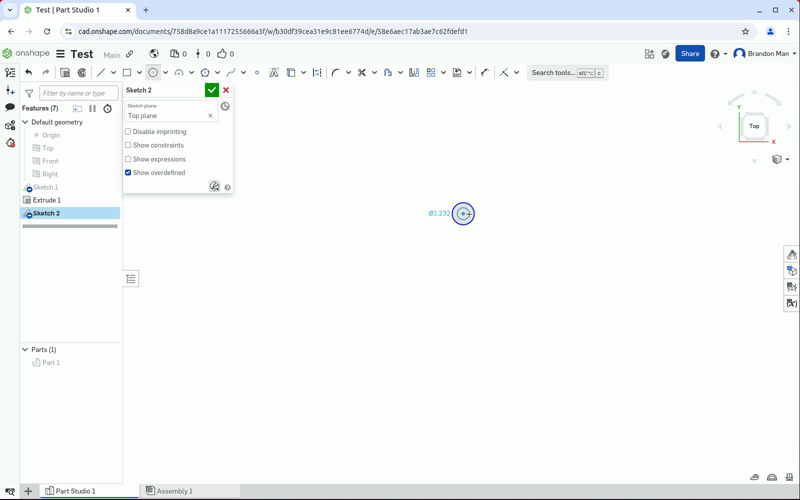
scroll(6)
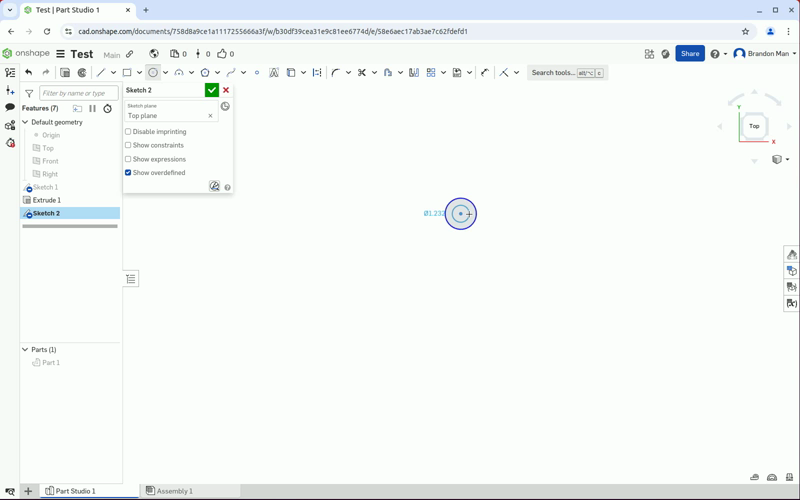
scroll(6)
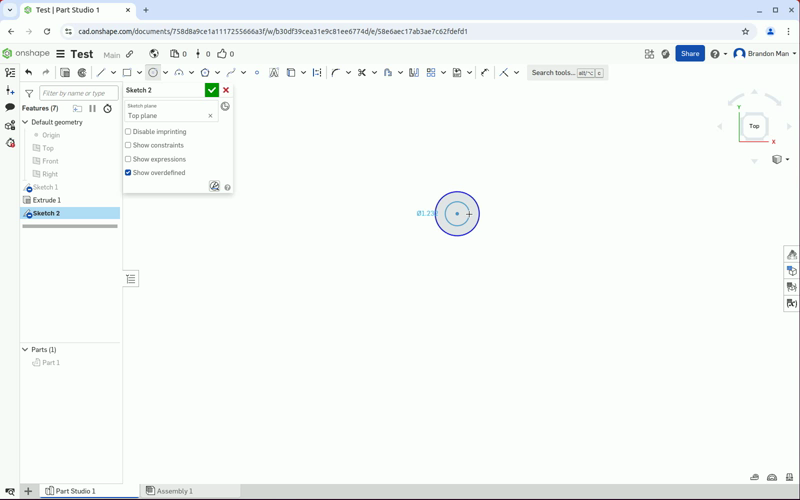
scroll(6)
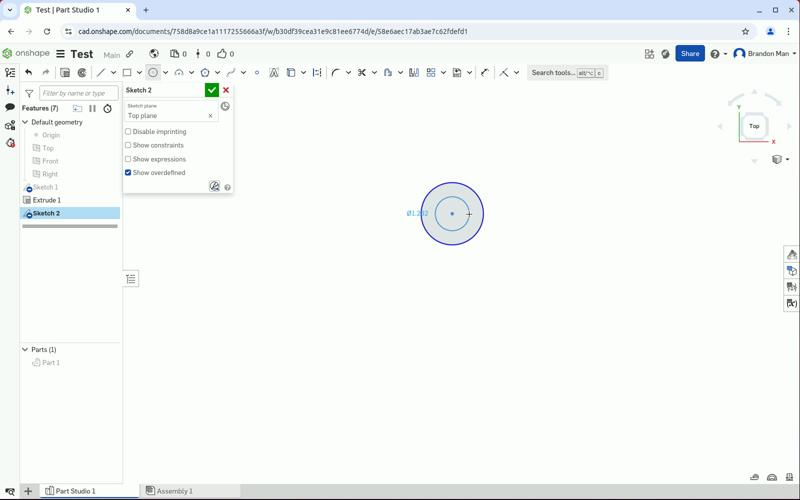
scroll(6)
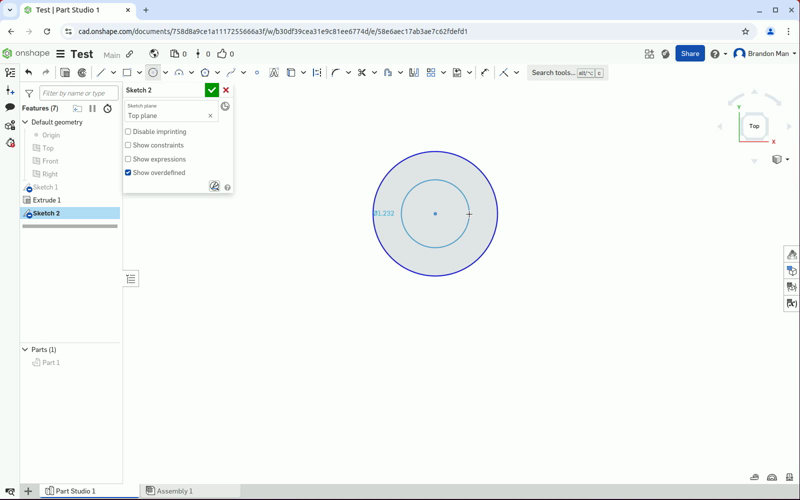
click(469, 213)
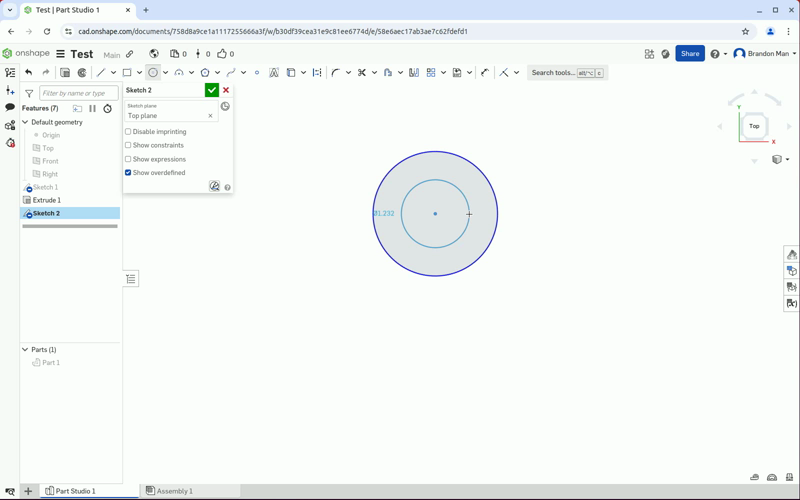
scroll(-6)
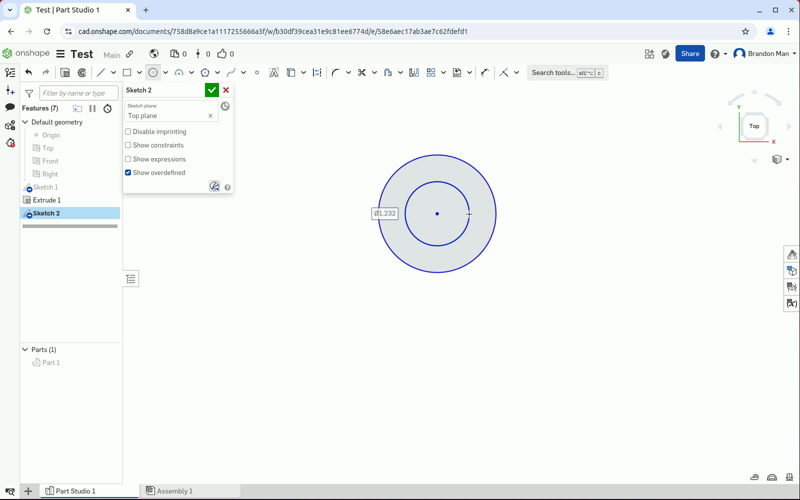
scroll(-6)
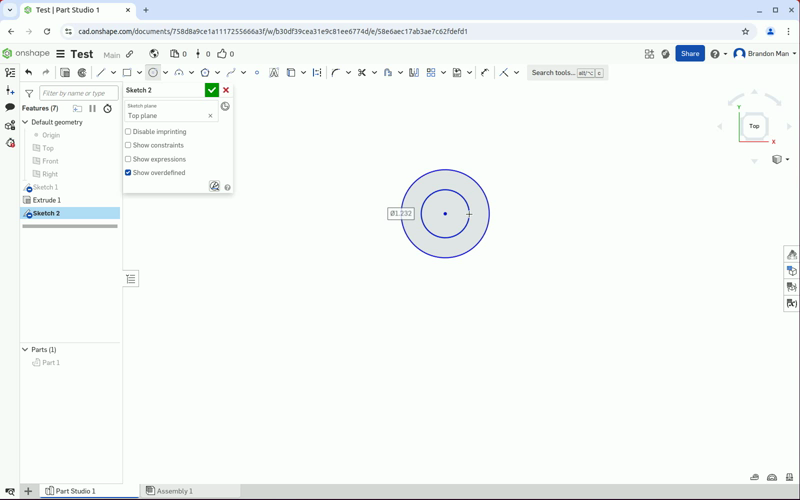
scroll(-6)
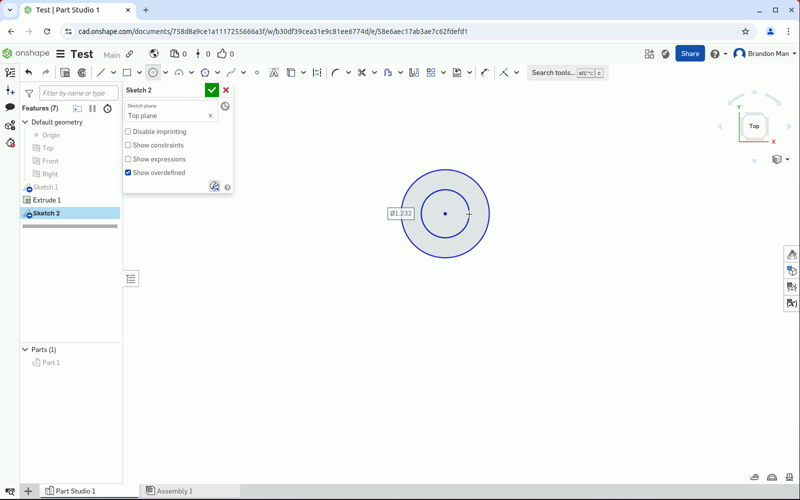
scroll(-6)
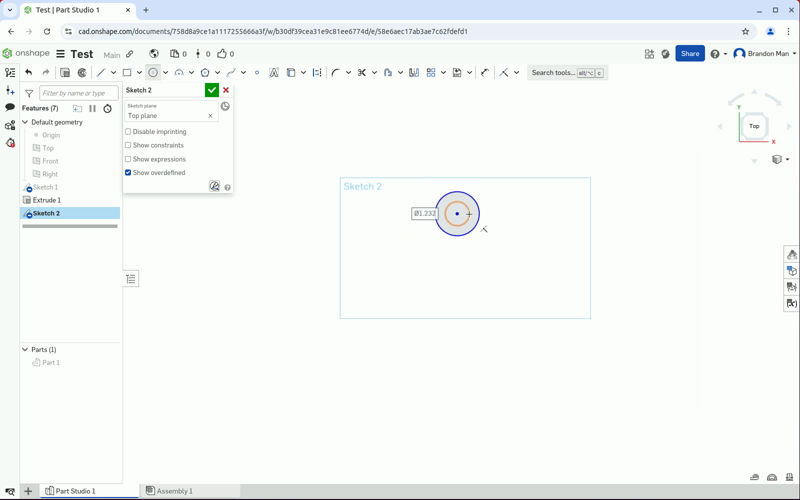
scroll(-6)
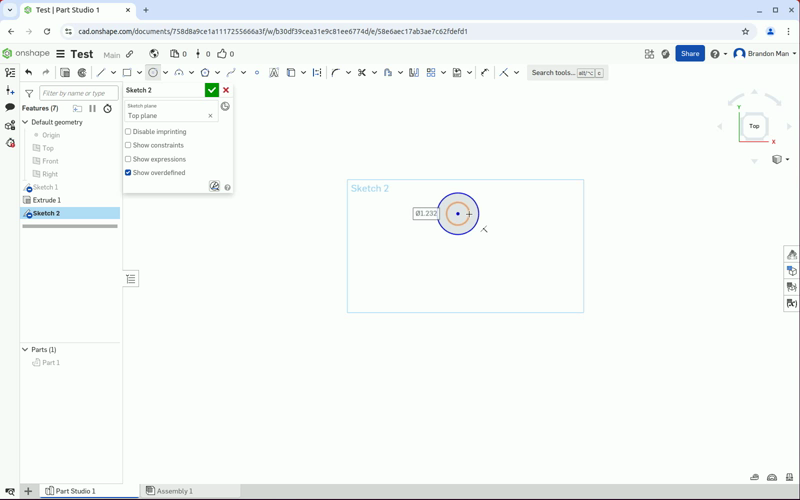
scroll(-6)
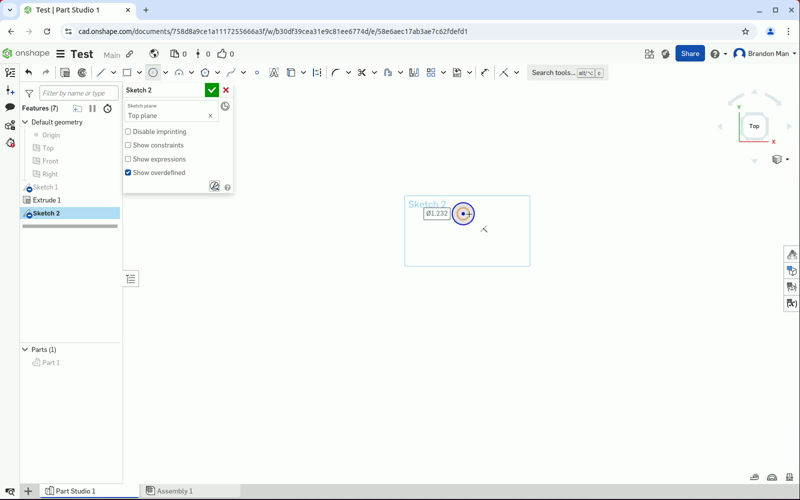
scroll(-6)
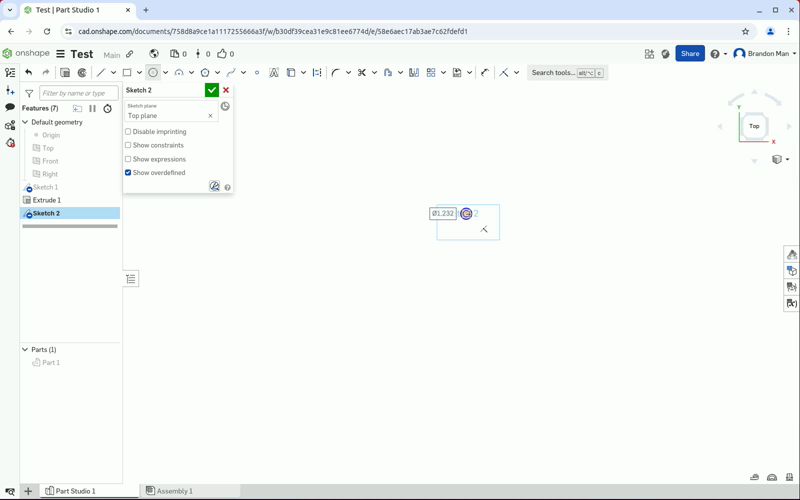
key(esc)
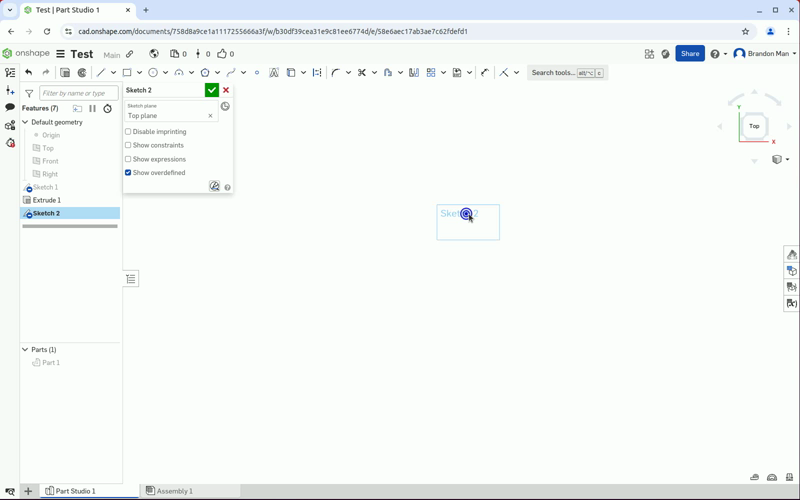
mouse_move(464, 216)
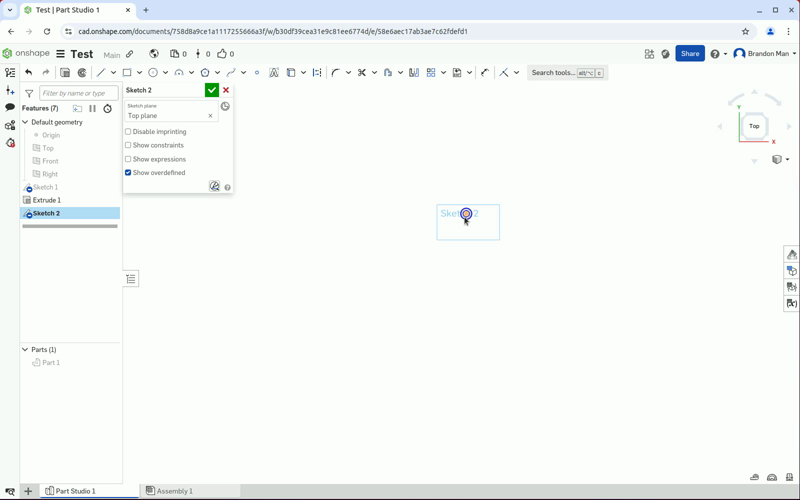
scroll(6)
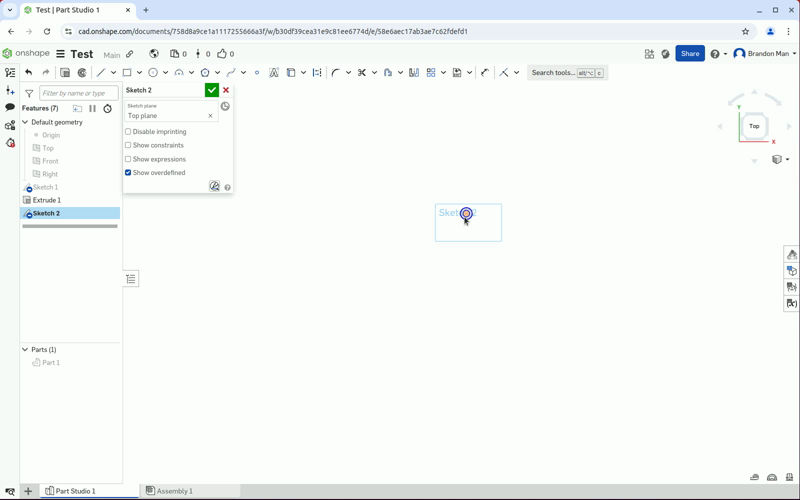
scroll(6)
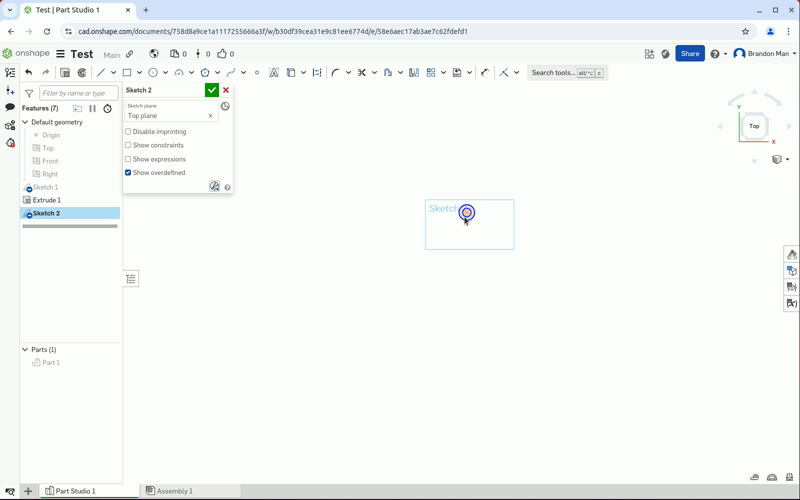
scroll(6)
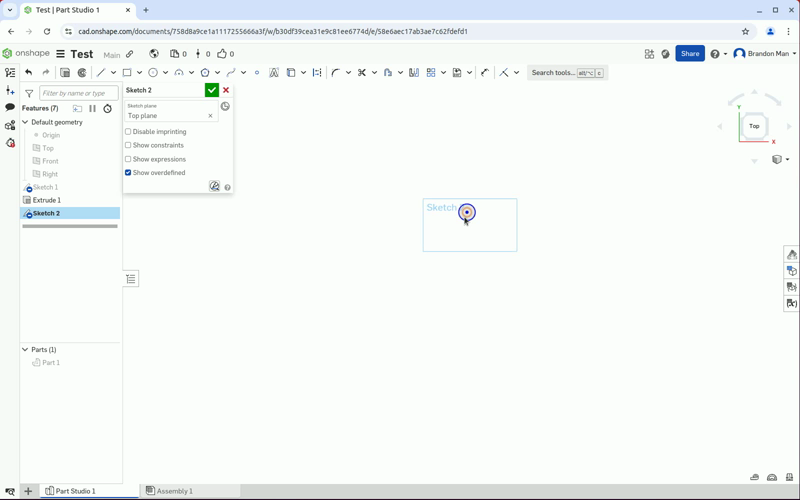
scroll(6)
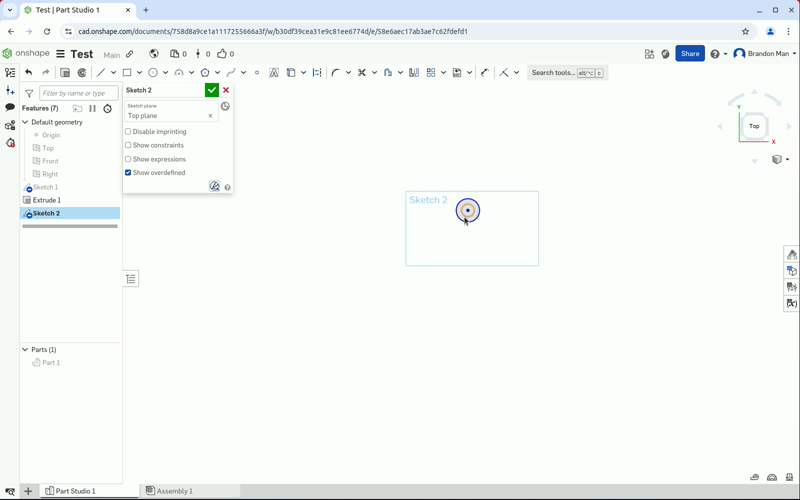
scroll(6)
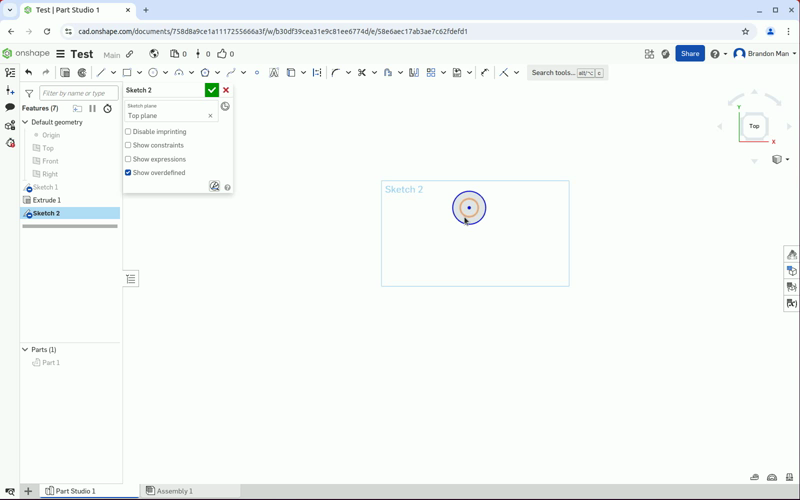
scroll(6)
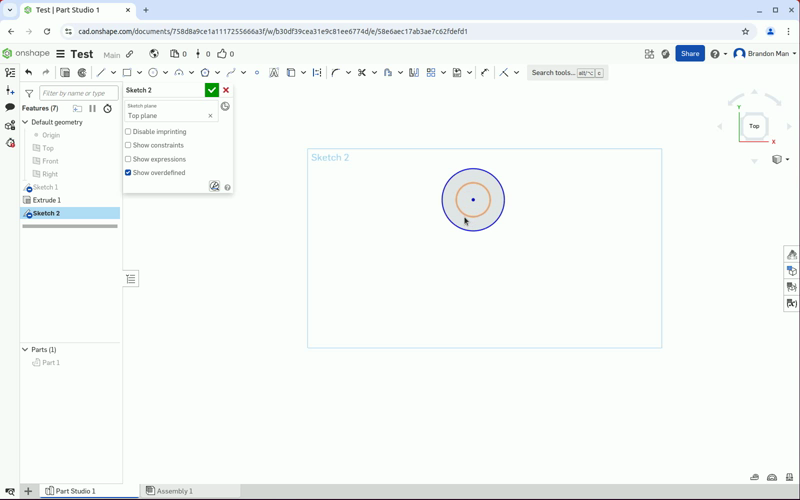
scroll(6)
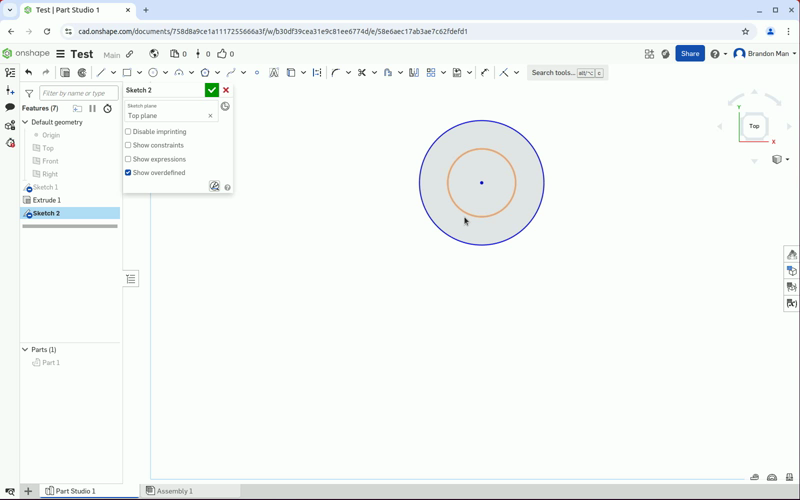
click(464, 216)
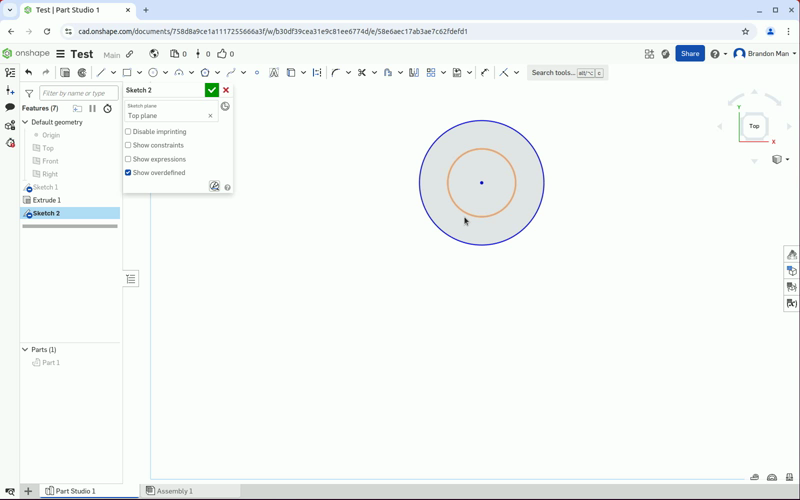
scroll(-6)
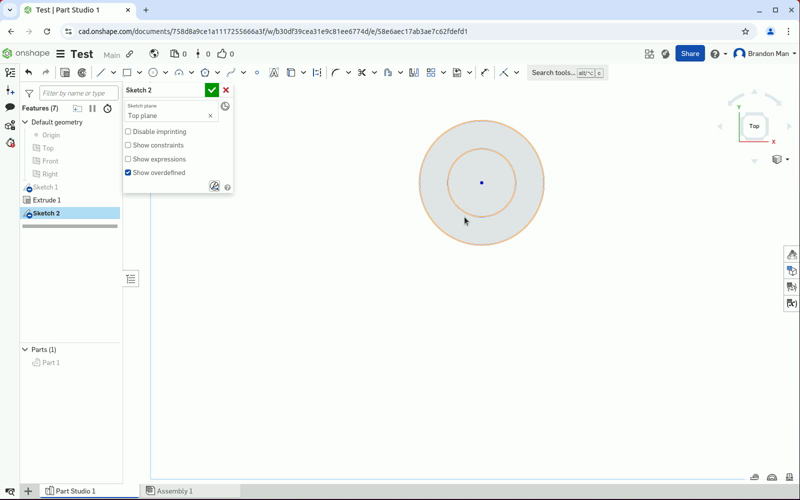
scroll(-6)
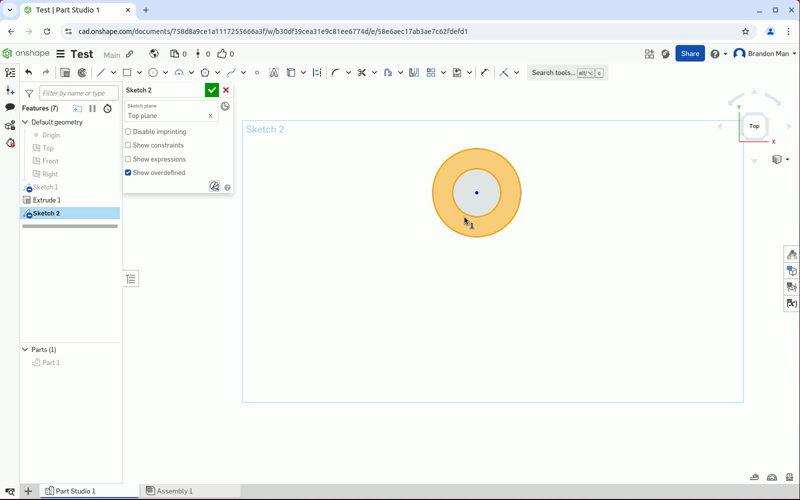
scroll(-6)
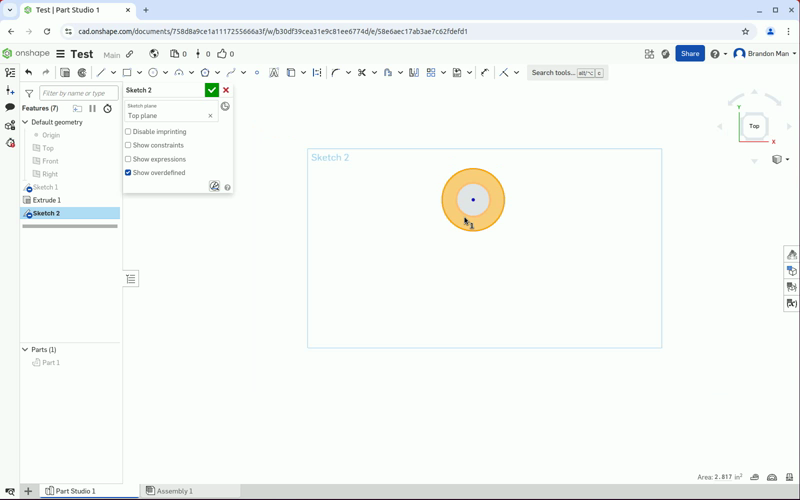
scroll(-6)
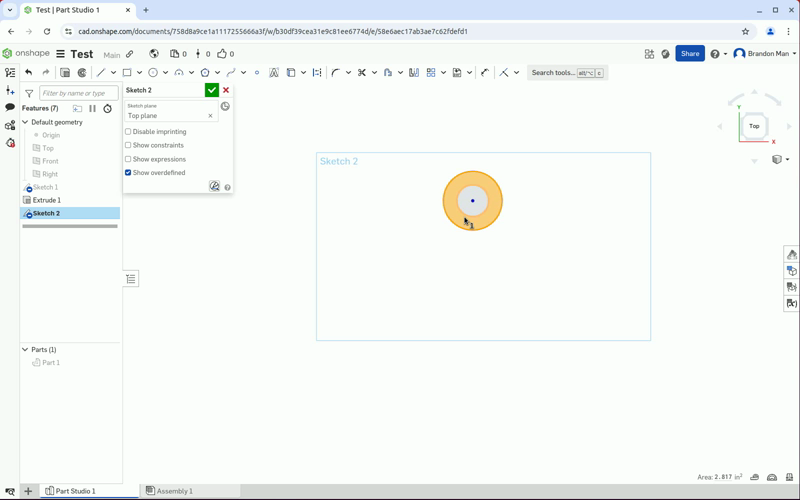
scroll(-6)
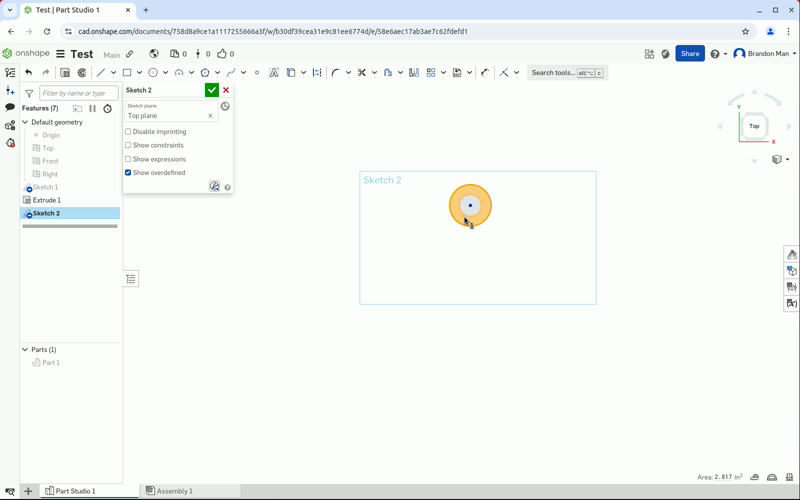
scroll(-6)
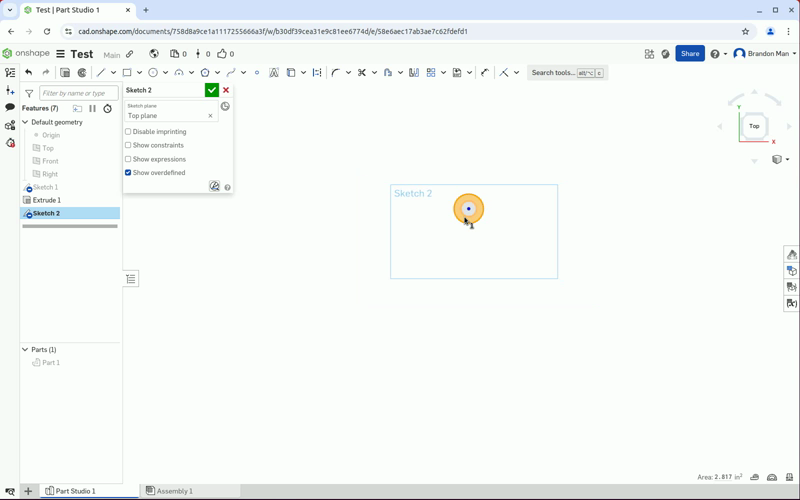
scroll(-6)
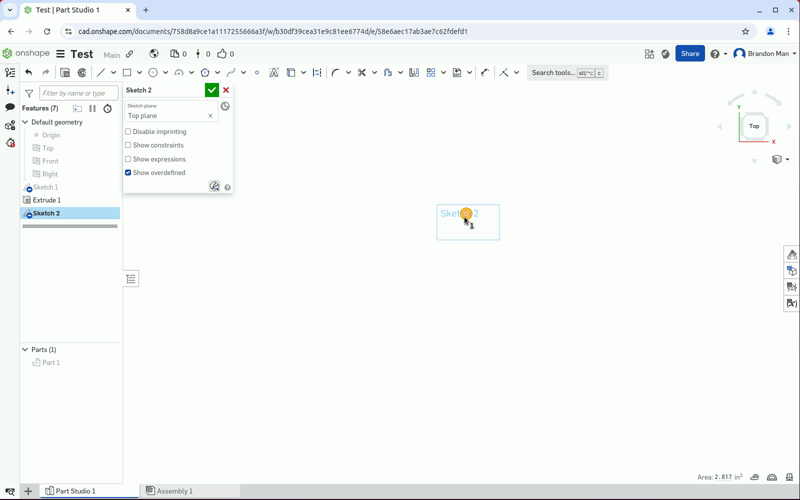
mouse_move(73, 352)
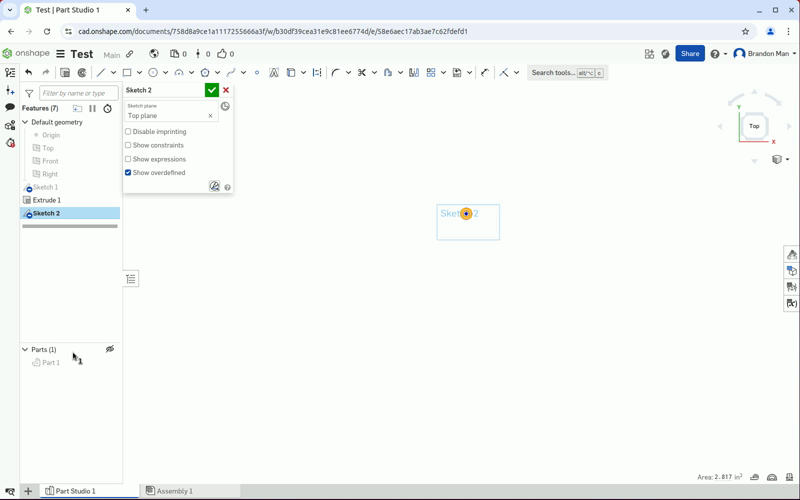
key(shift+y)
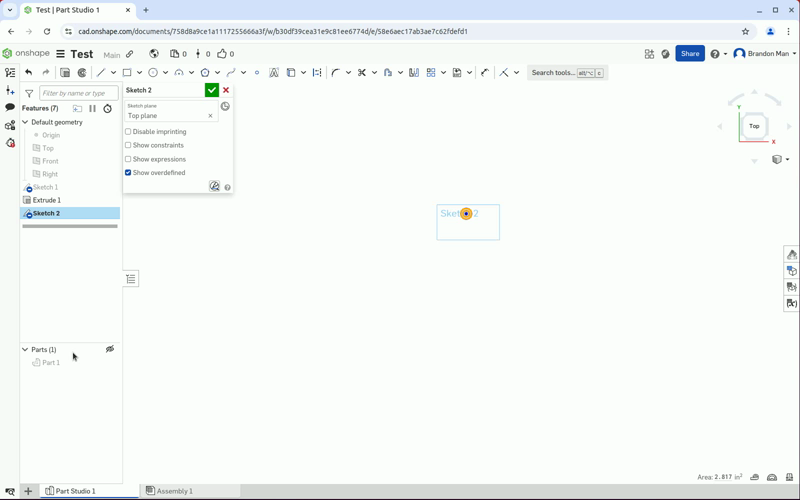
key(shift+e)
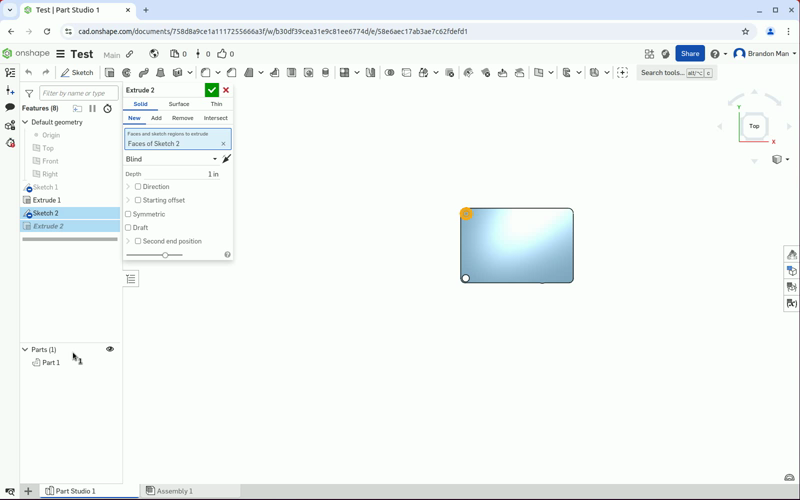
mouse_move(143, 106)
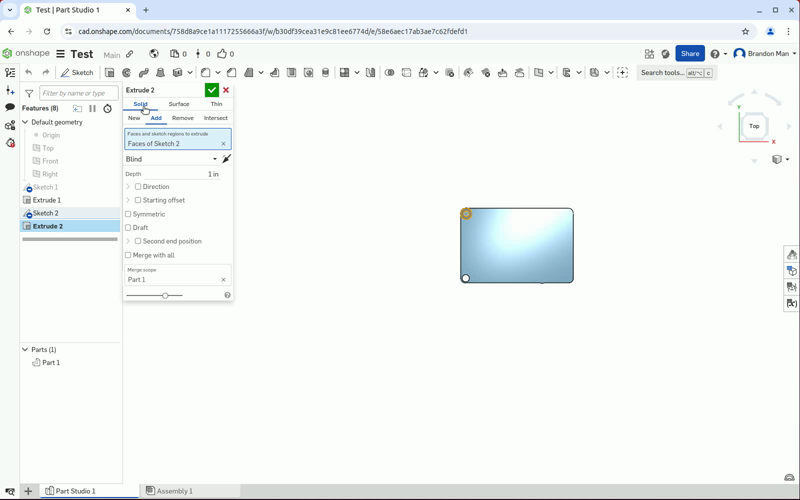
click(143, 106)
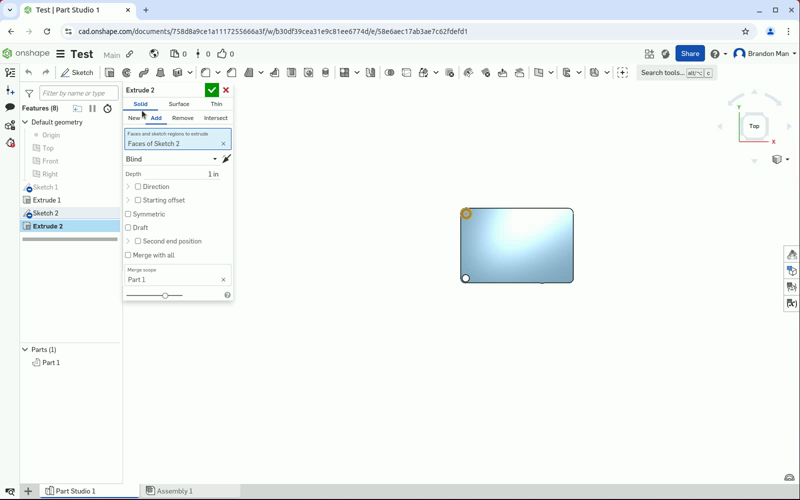
mouse_move(137, 120)
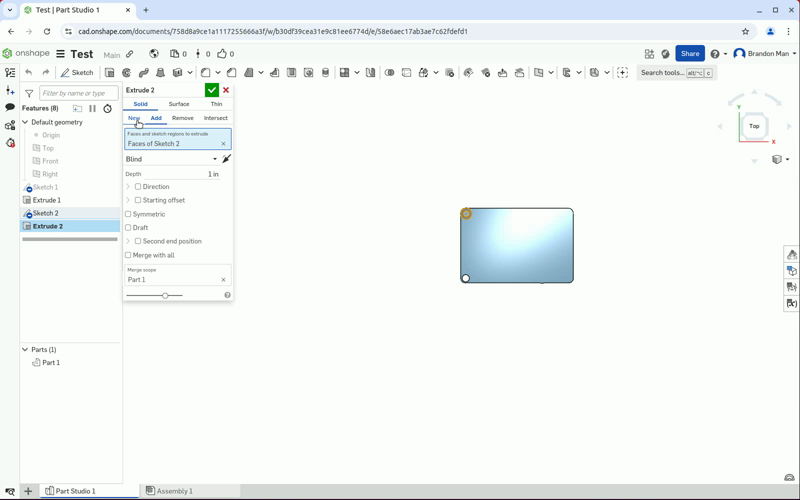
click(137, 120)
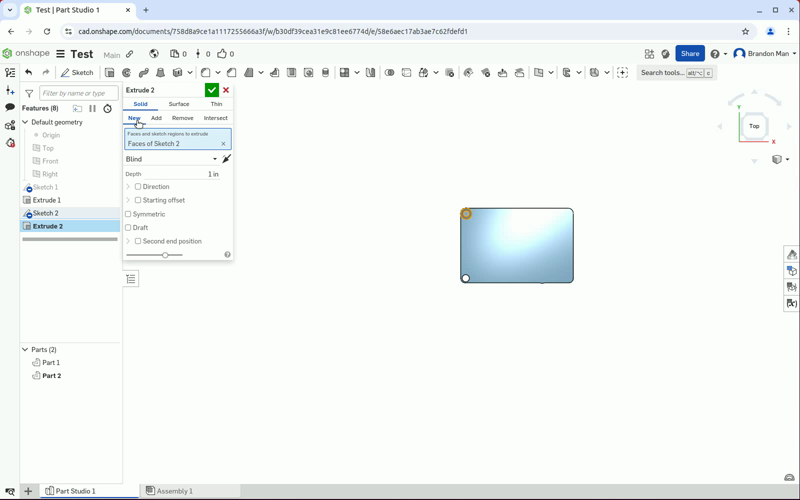
key(tab, 4)
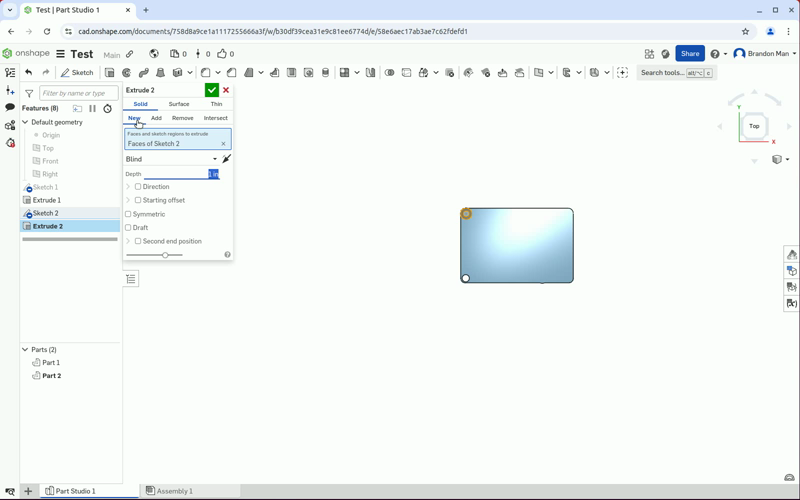
text(0.481)
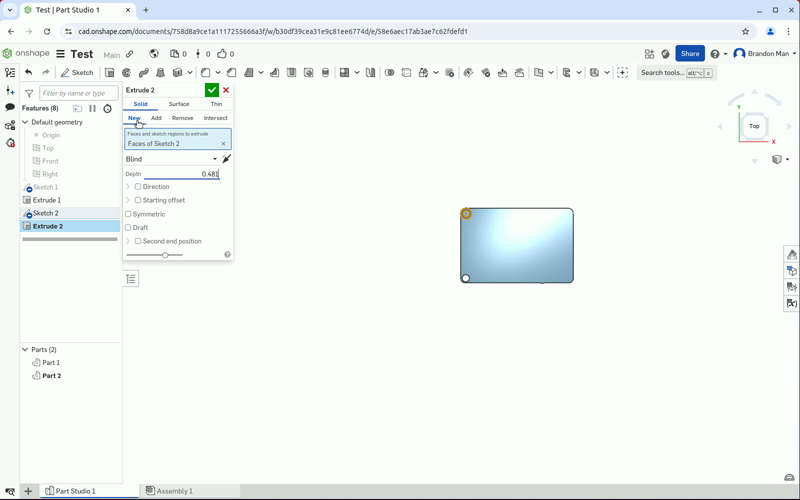
key(enter)
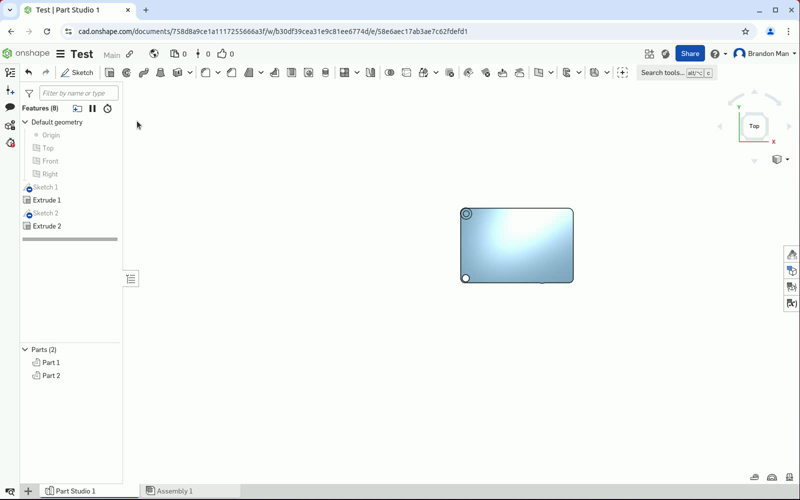
key(shift+h)
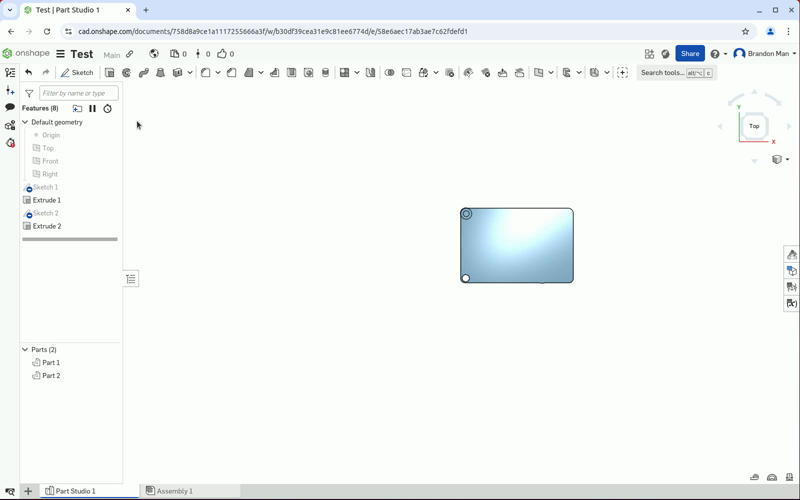
key(shift+h)
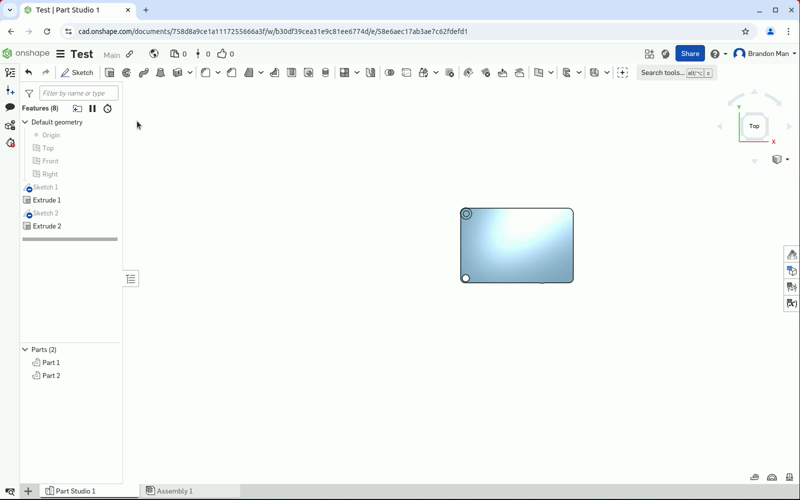
mouse_move(73, 189)
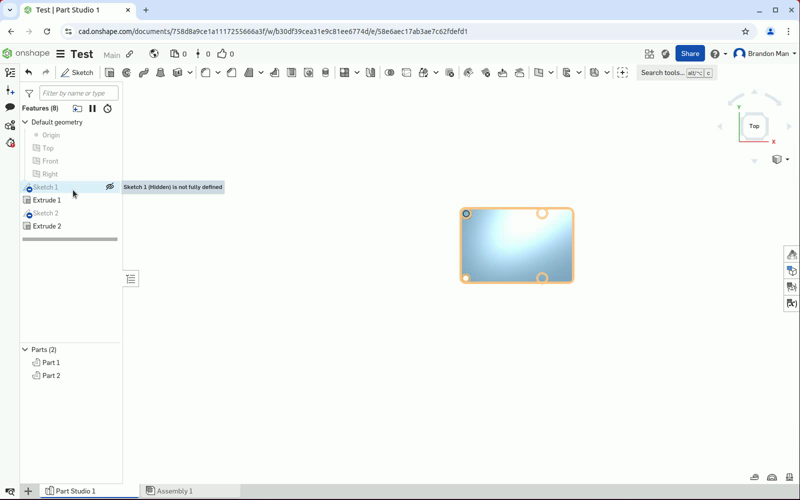
click(73, 189)
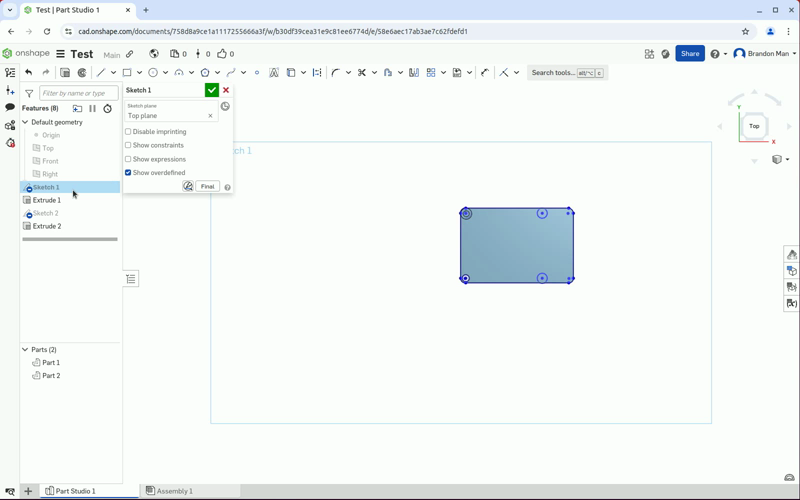
mouse_move(229, 92)
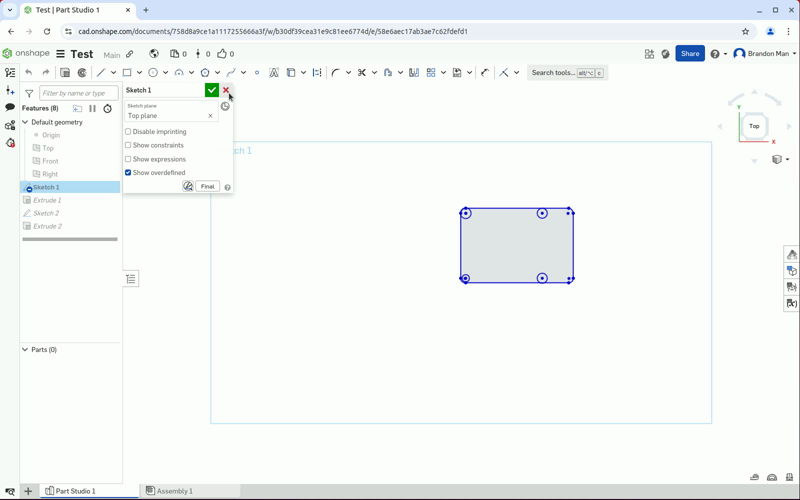
click(229, 92)
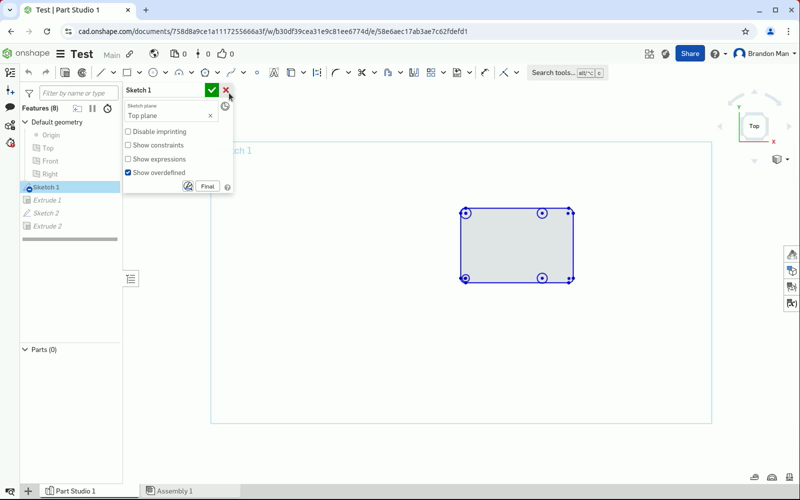
key(shift+s)
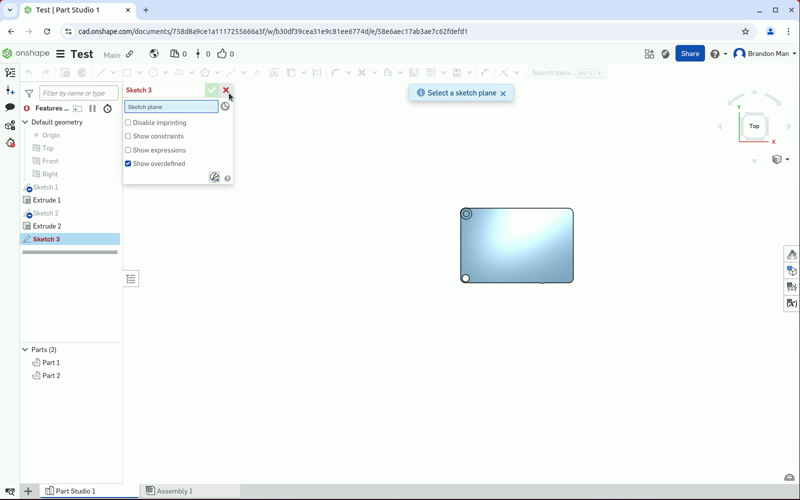
mouse_move(73, 150)
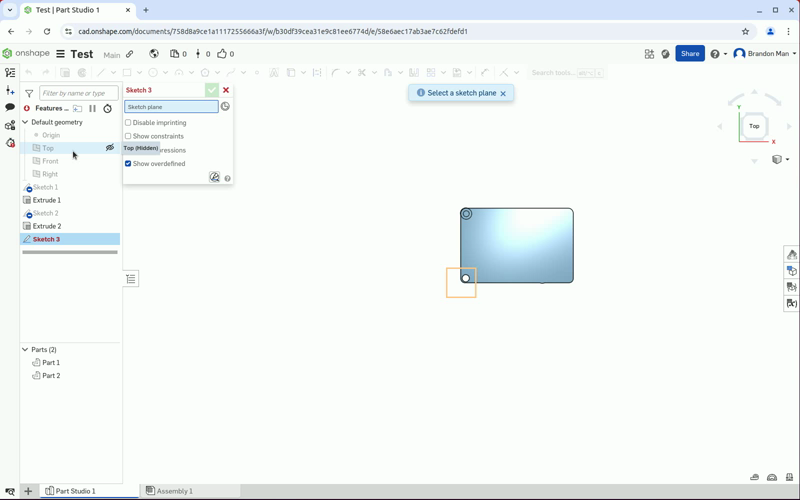
click(73, 150)
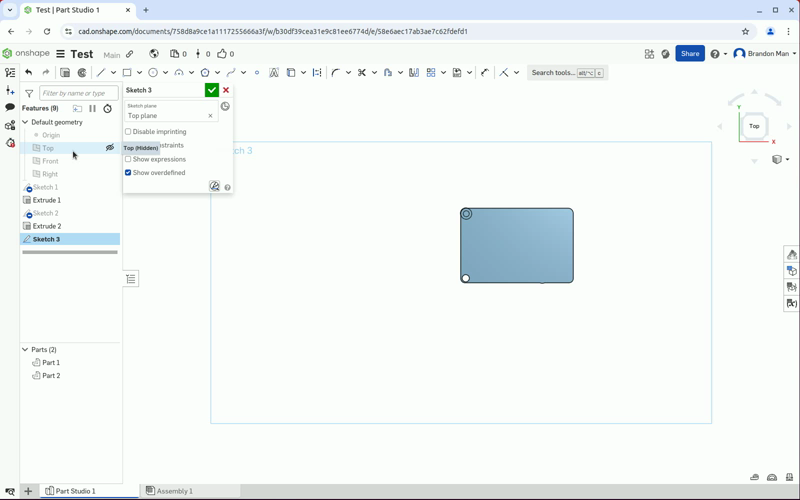
mouse_move(73, 352)
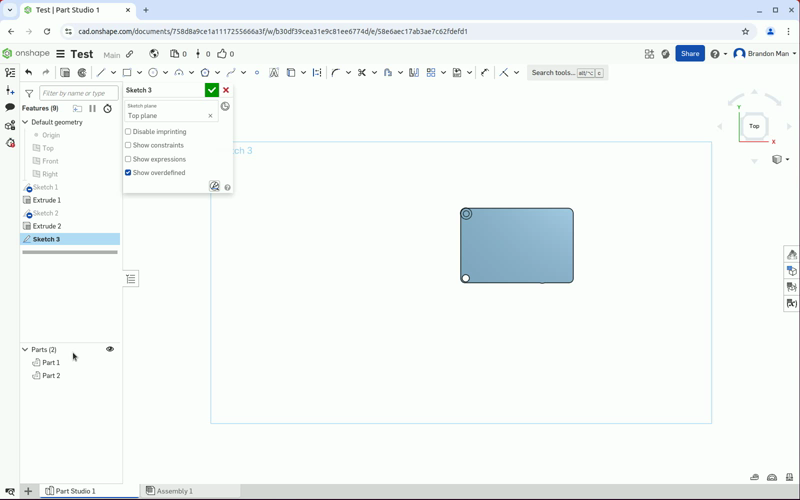
key(y)
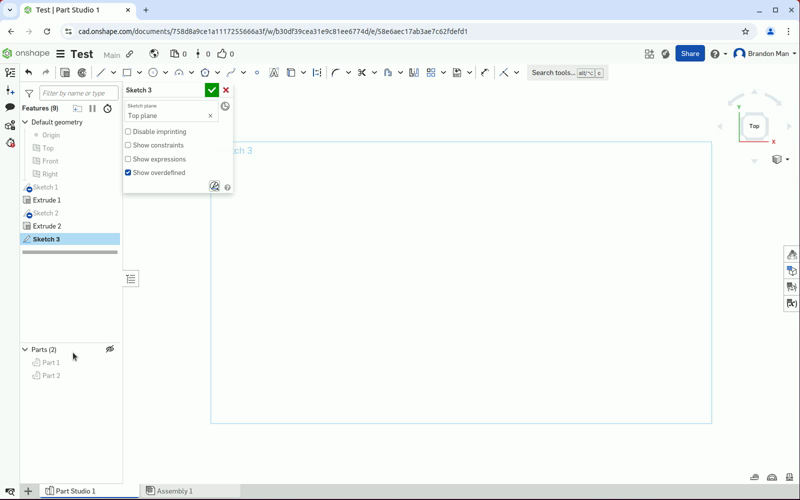
key(a)
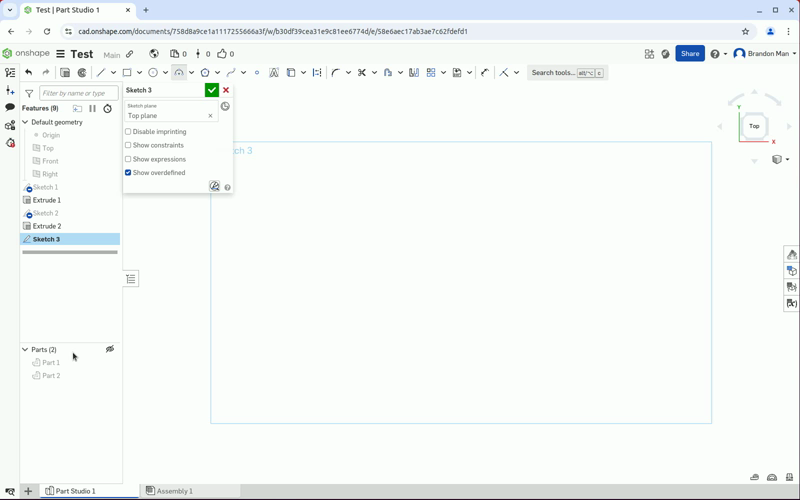
key_down(shift)
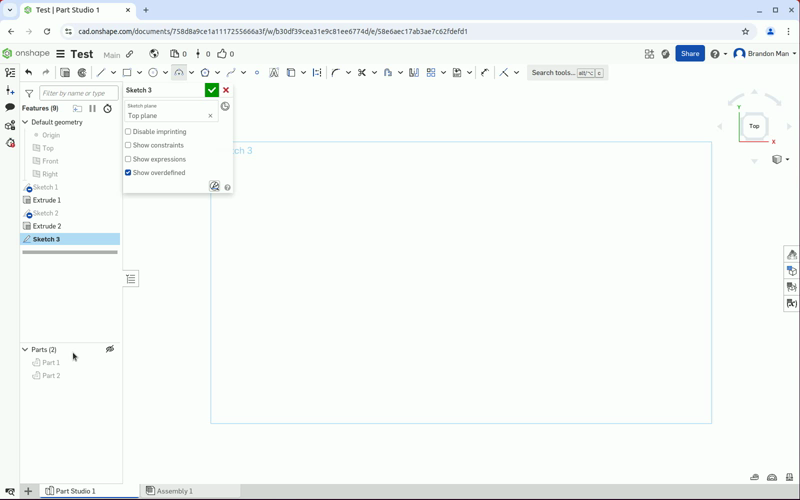
mouse_move(460, 278)
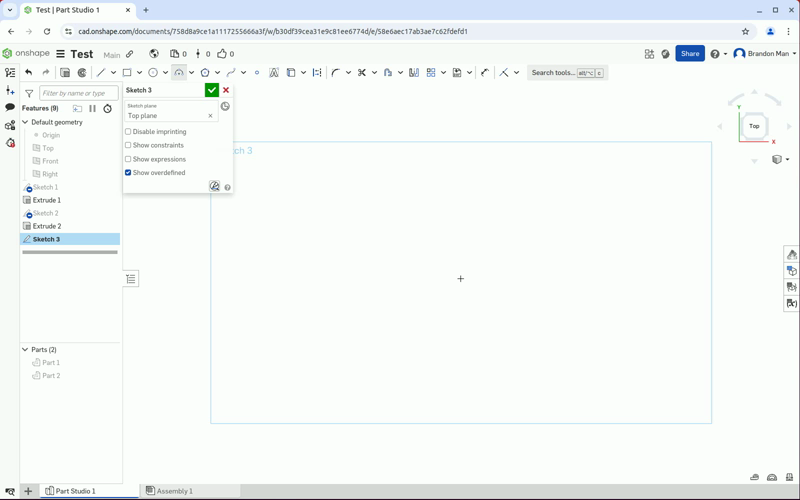
click(460, 278)
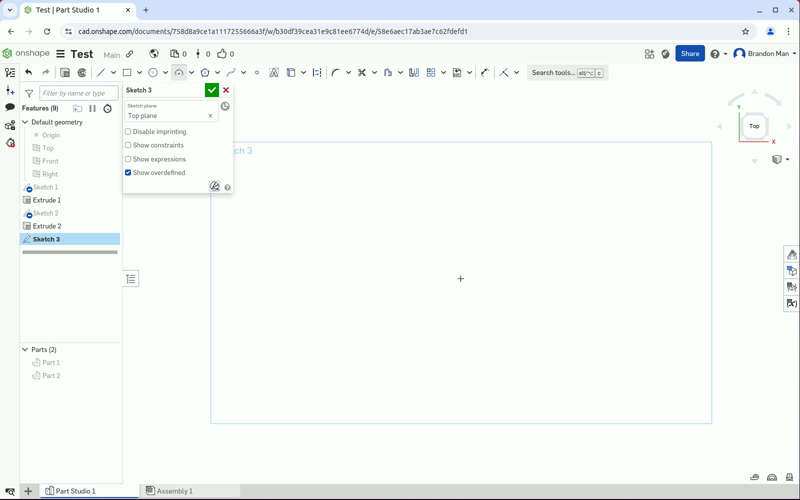
key_up(shift)
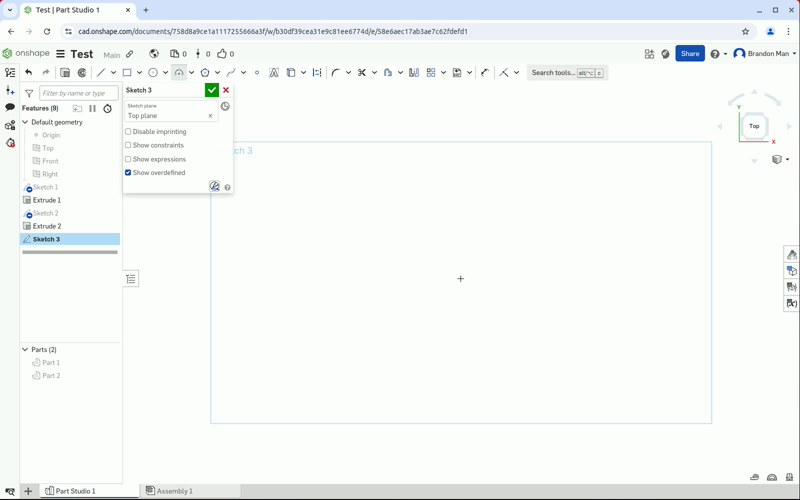
key_down(shift)
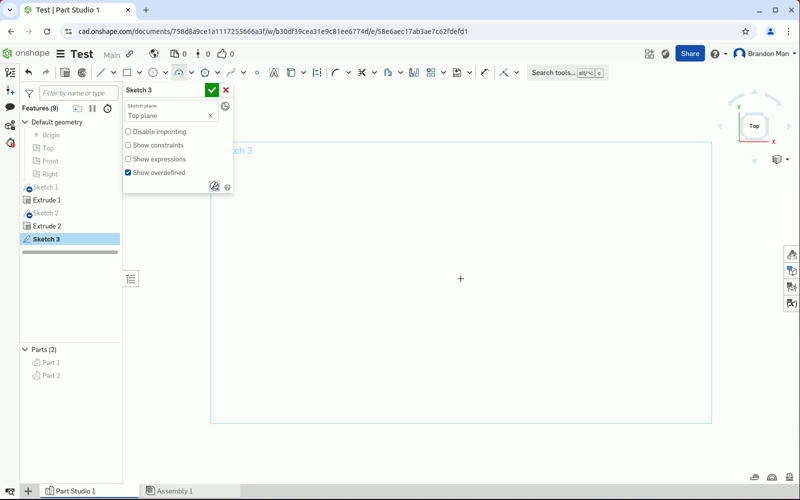
mouse_move(465, 282)
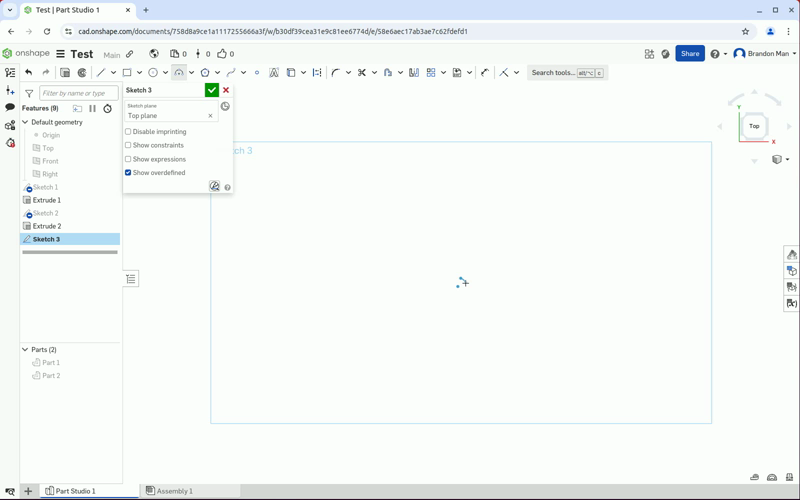
scroll(6)
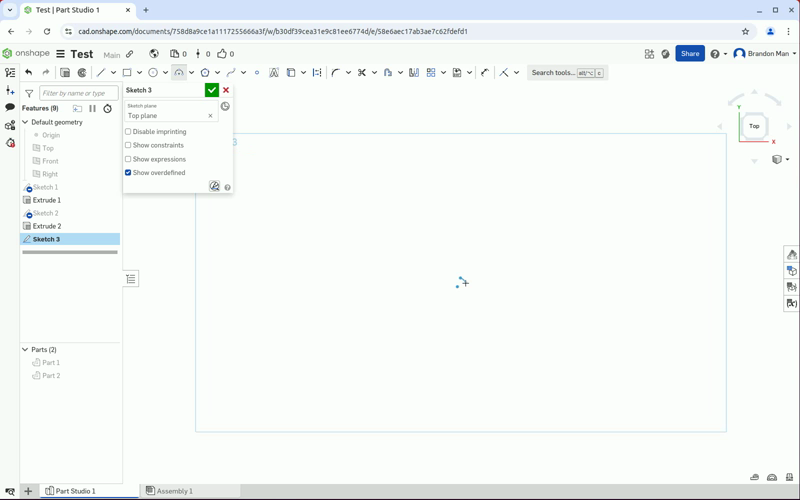
scroll(6)
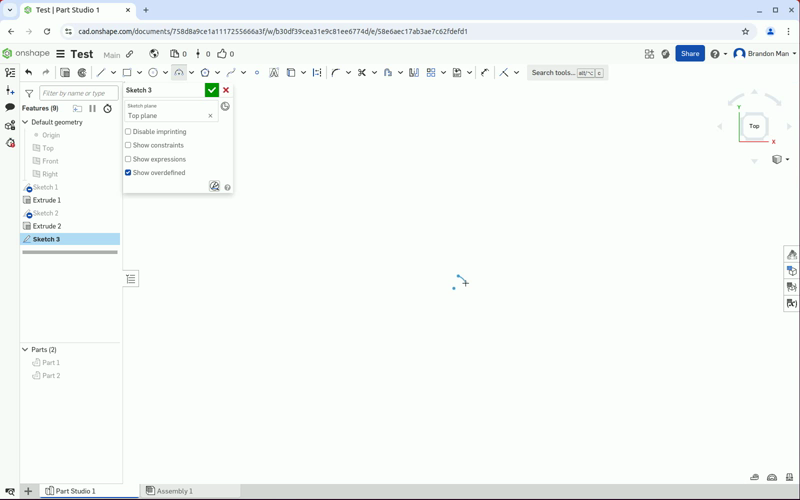
scroll(6)
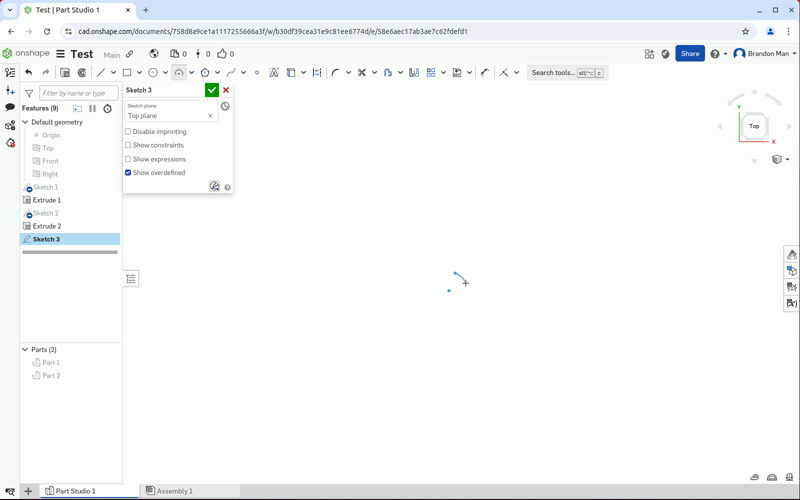
scroll(6)
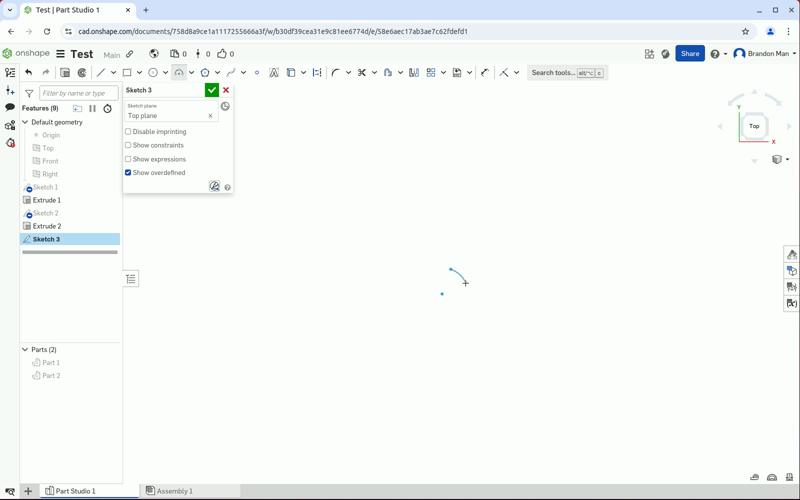
scroll(6)
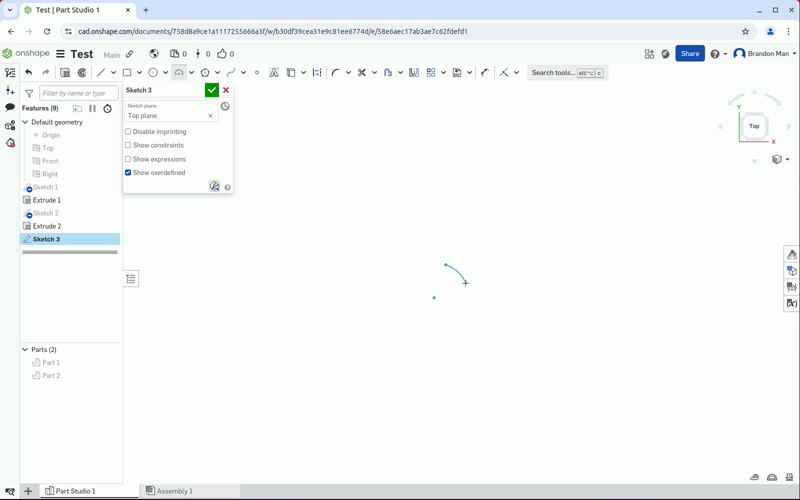
scroll(6)
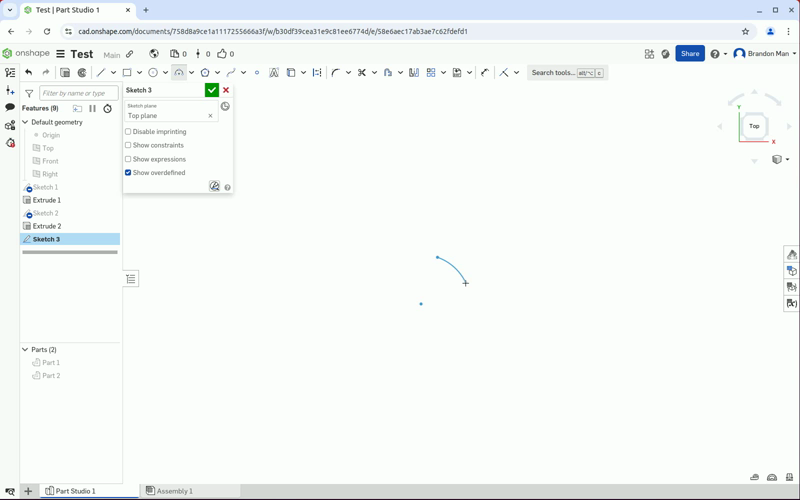
scroll(6)
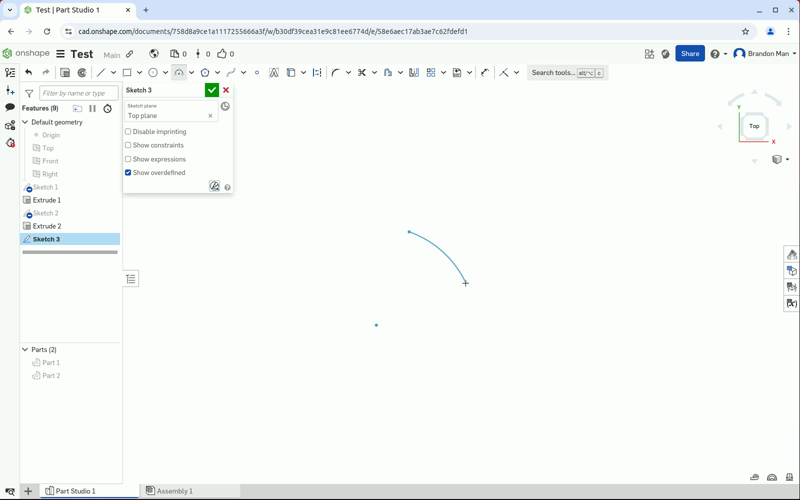
click(465, 282)
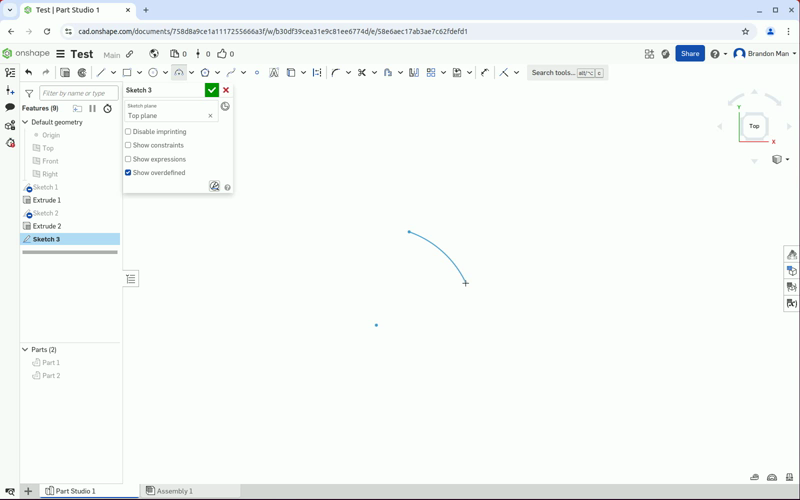
scroll(-6)
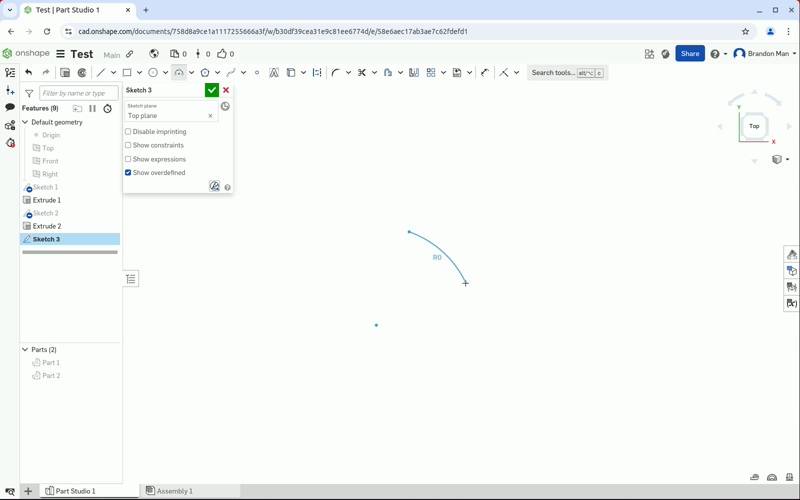
scroll(-6)
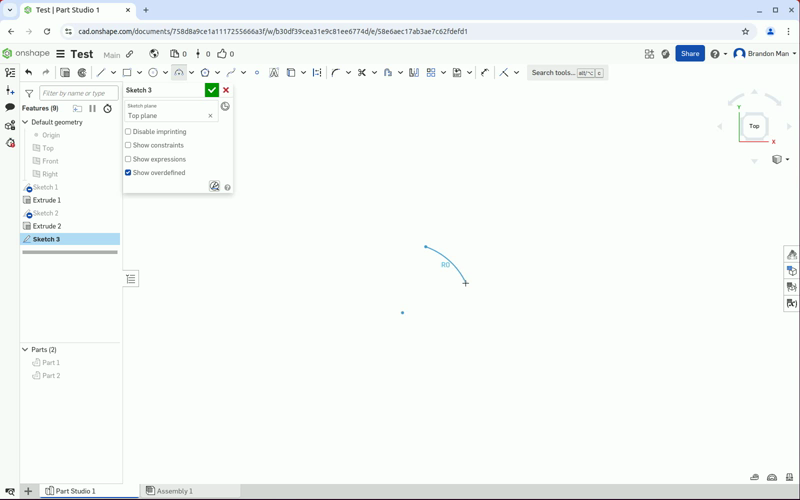
scroll(-6)
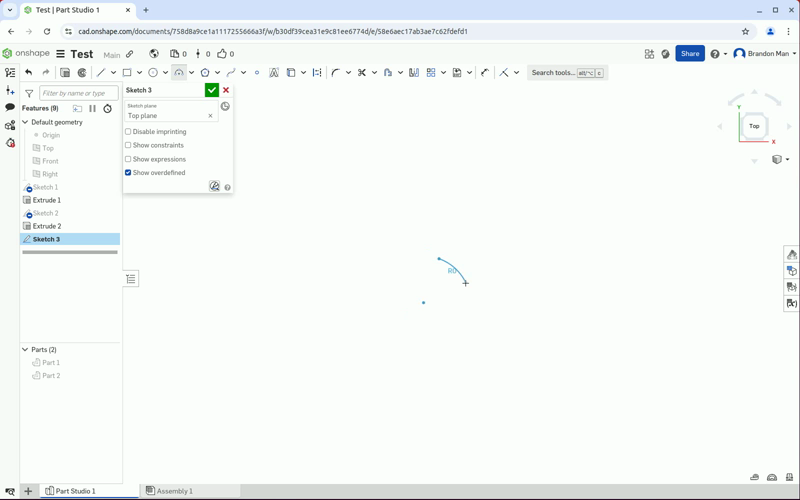
scroll(-6)
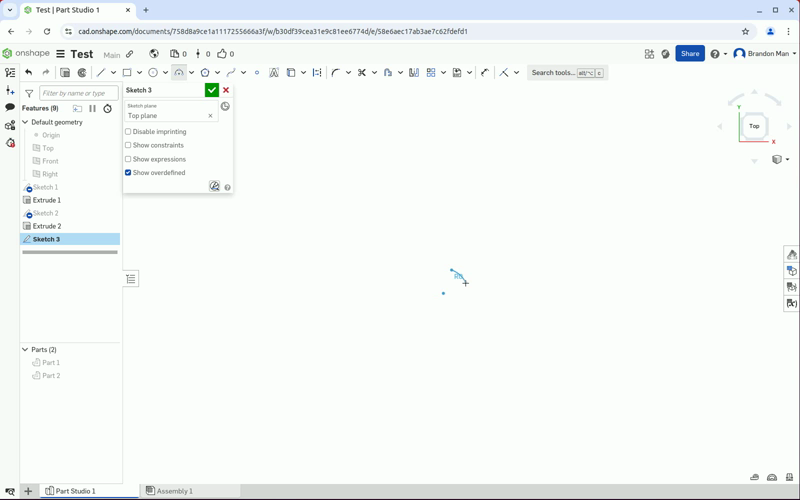
scroll(-6)
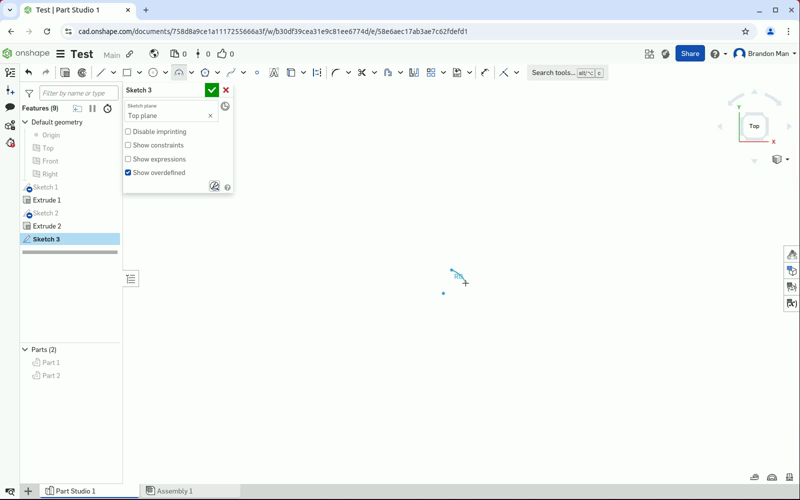
scroll(-6)
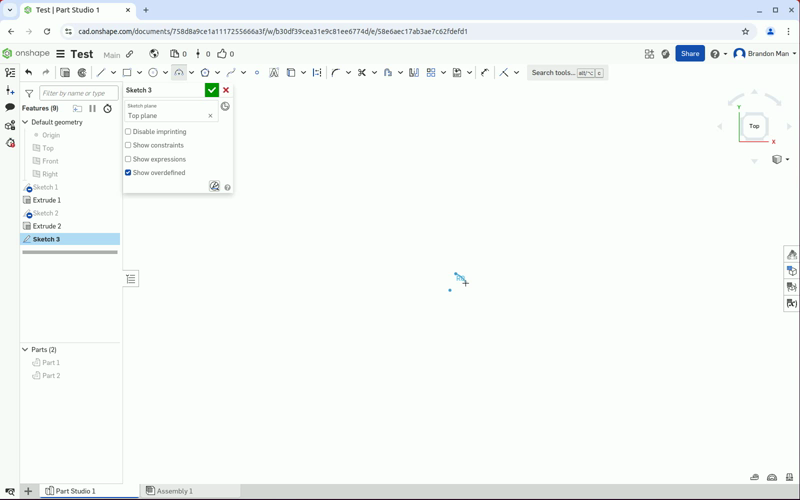
scroll(-6)
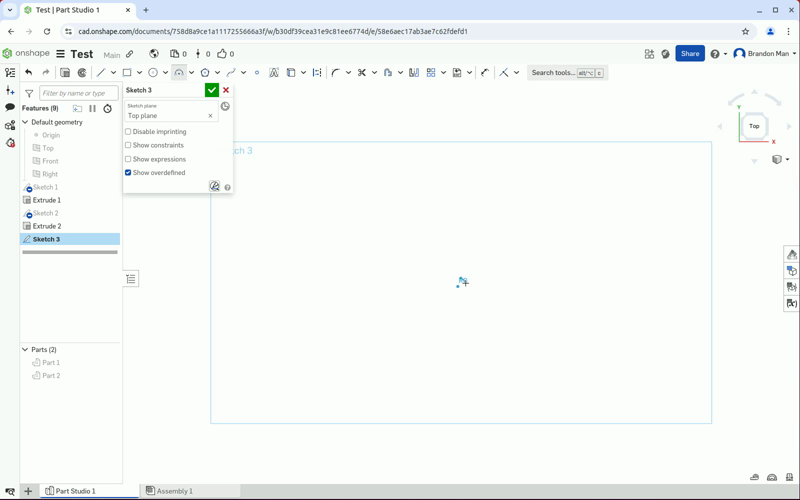
mouse_move(462, 281)
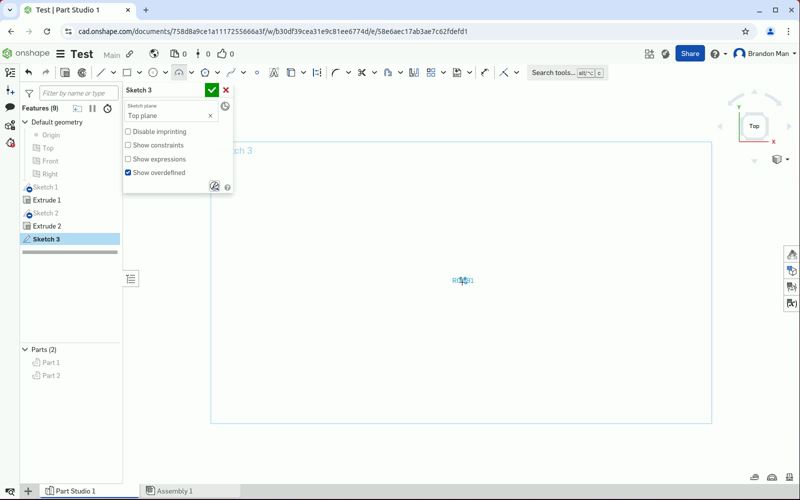
scroll(6)
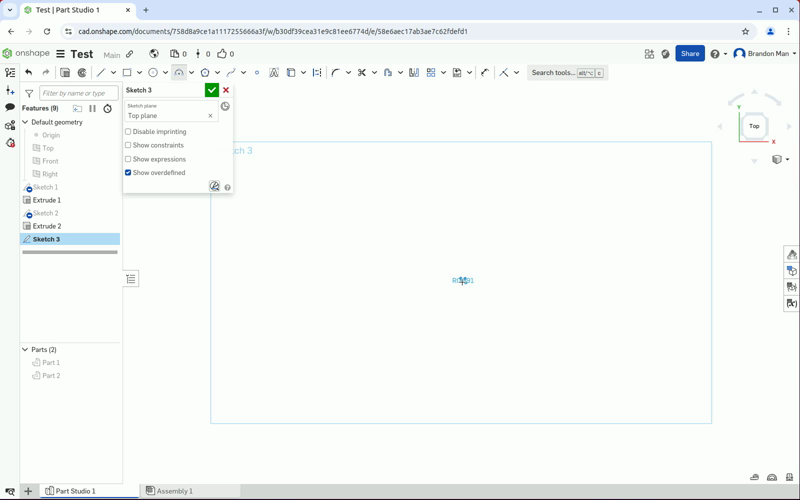
scroll(6)
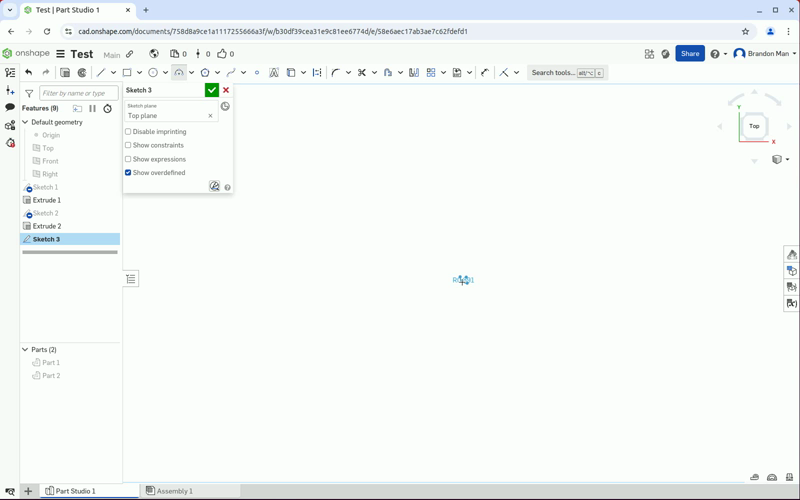
scroll(6)
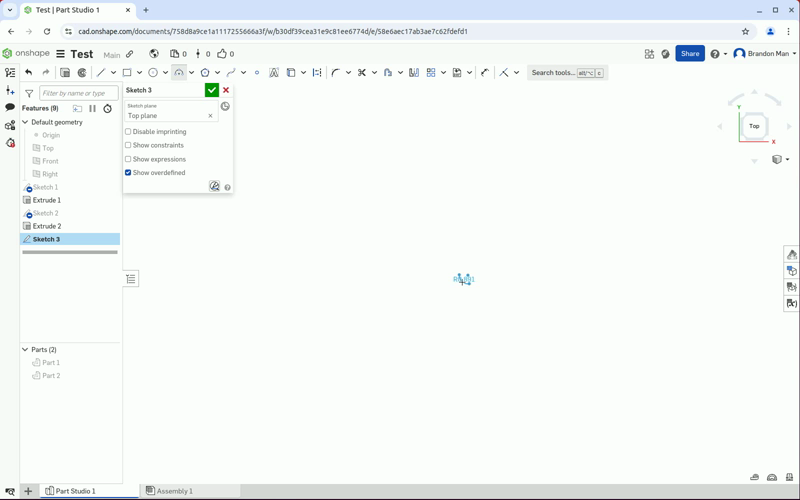
scroll(6)
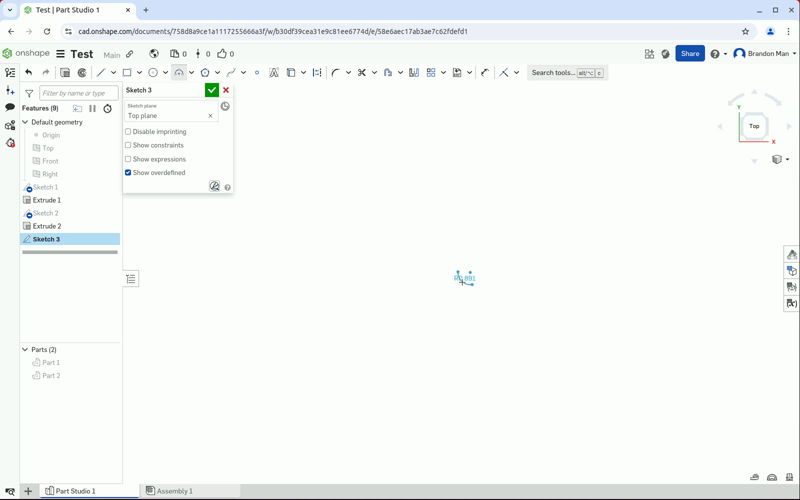
scroll(6)
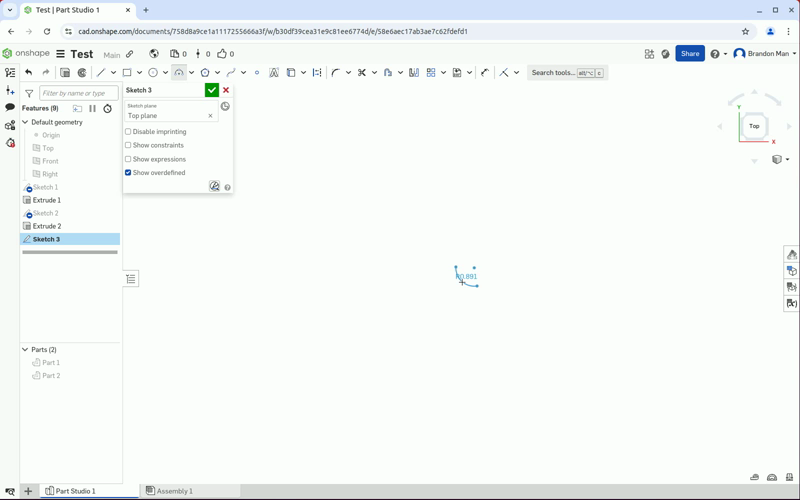
scroll(6)
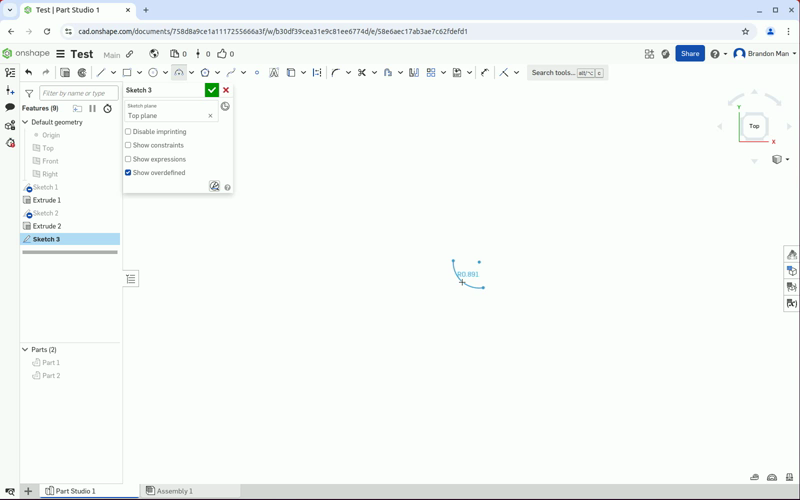
scroll(6)
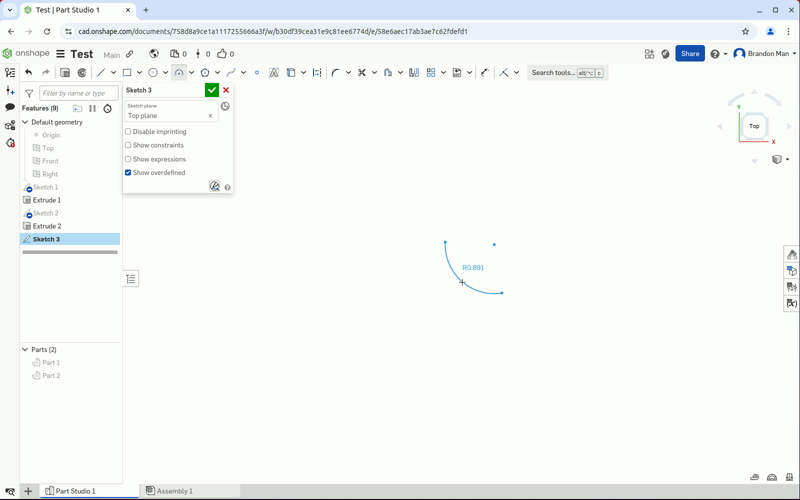
click(462, 281)
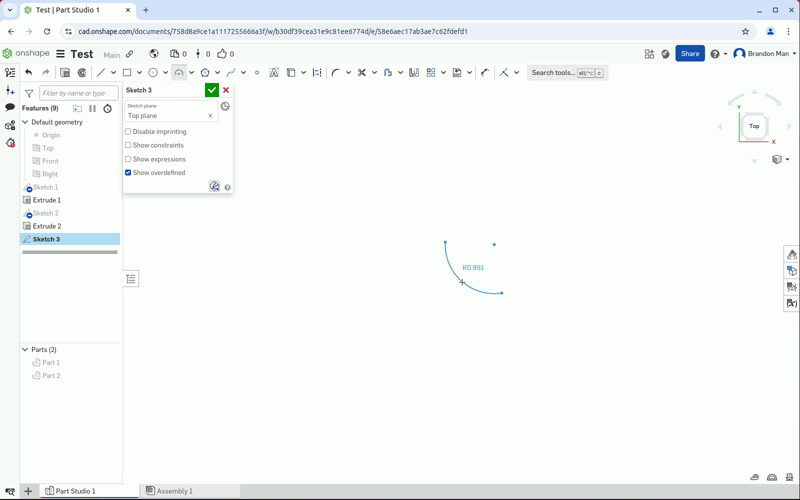
scroll(-6)
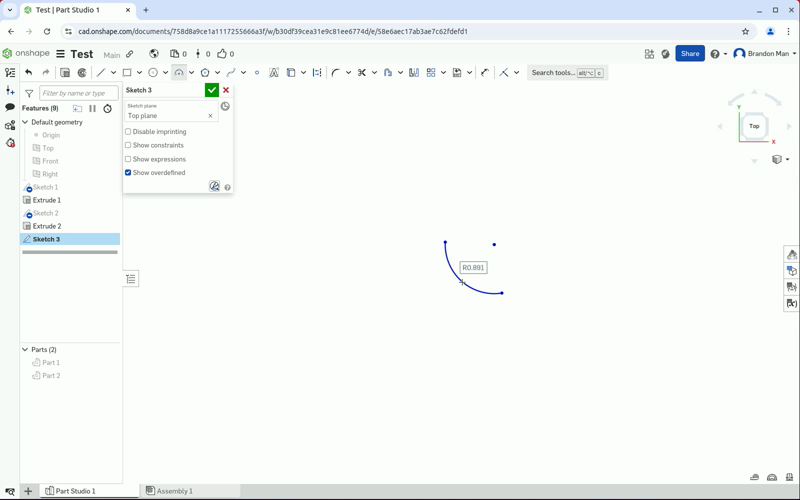
scroll(-6)
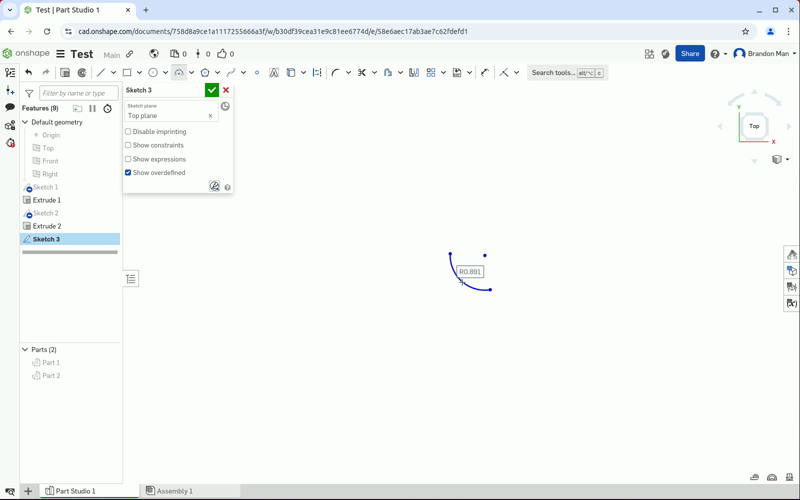
scroll(-6)
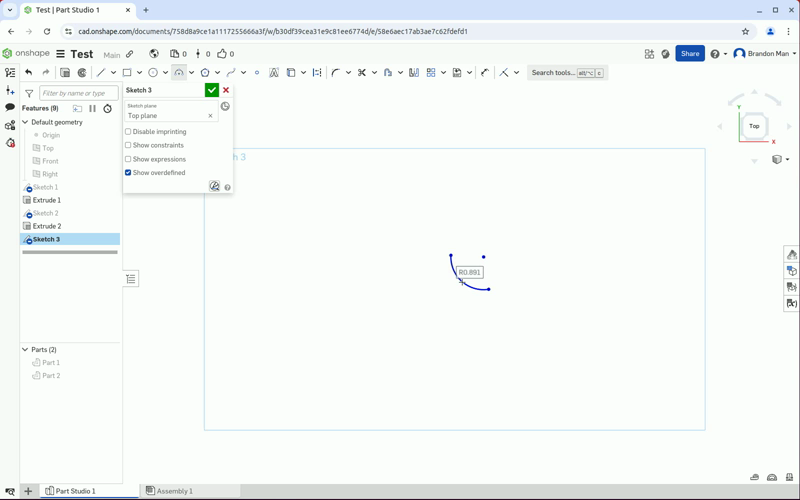
scroll(-6)
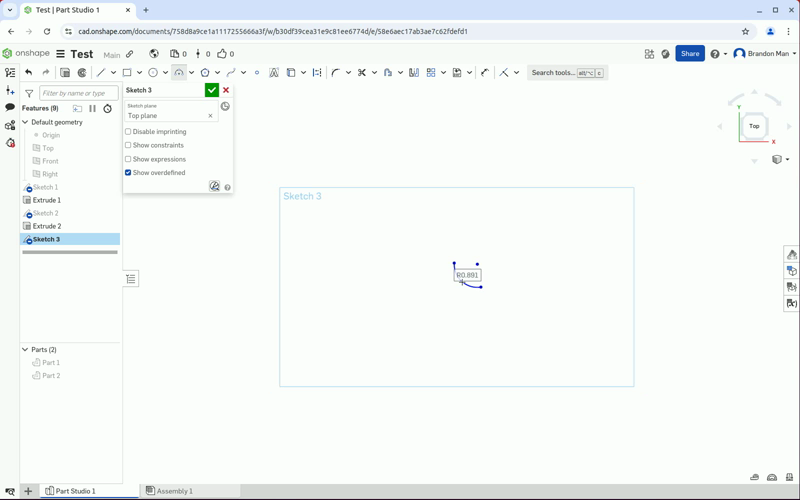
scroll(-6)
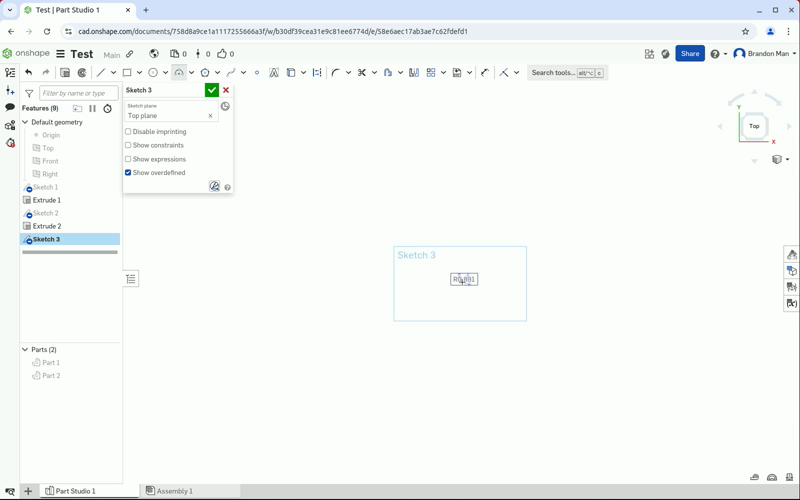
scroll(-6)
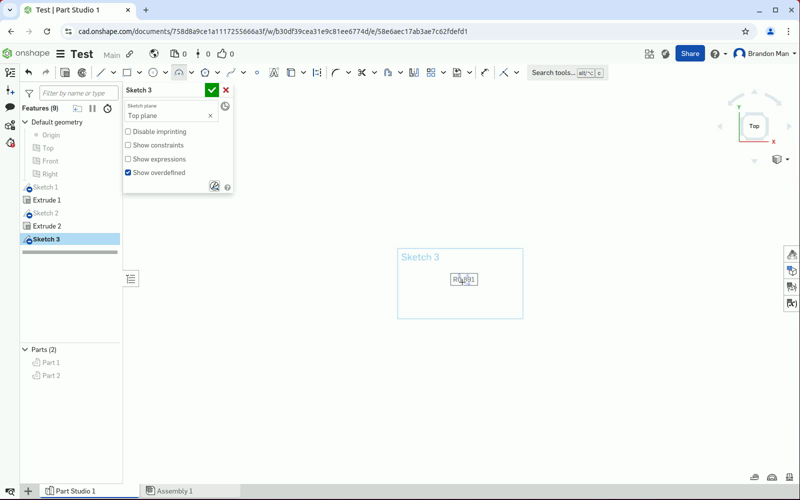
scroll(-6)
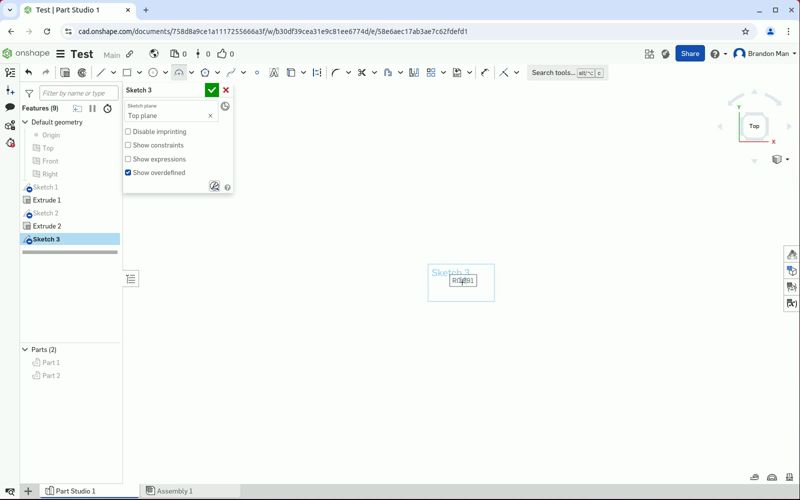
key_up(shift)
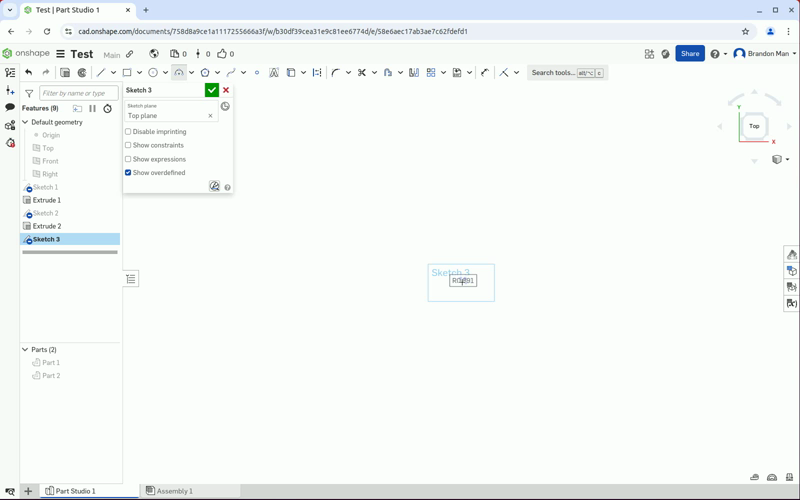
key(esc)
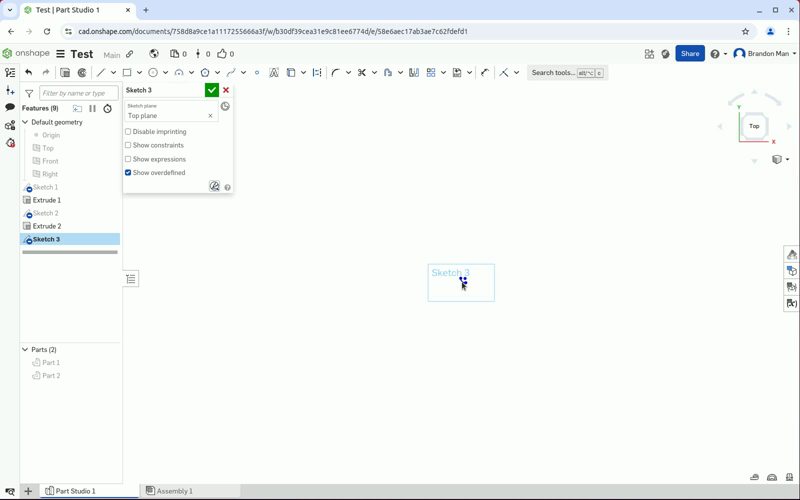
key(l)
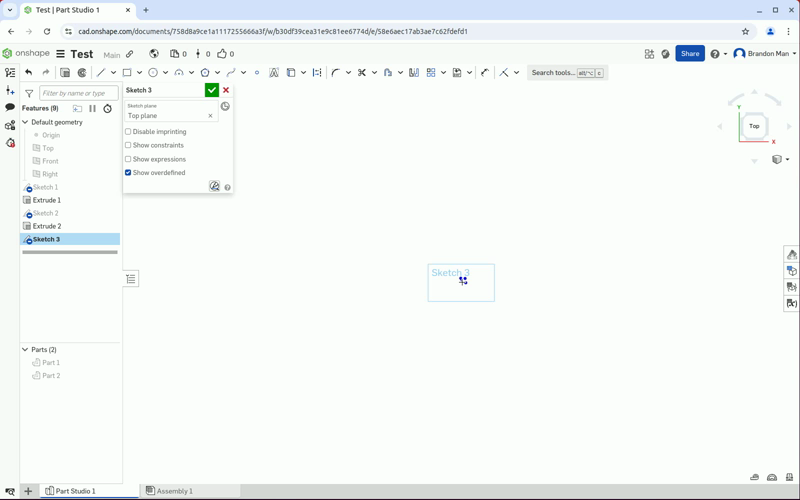
mouse_move(465, 282)
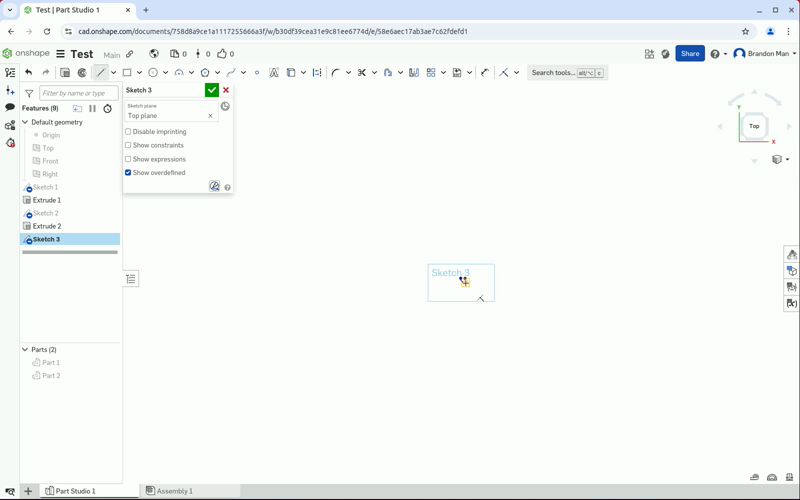
scroll(6)
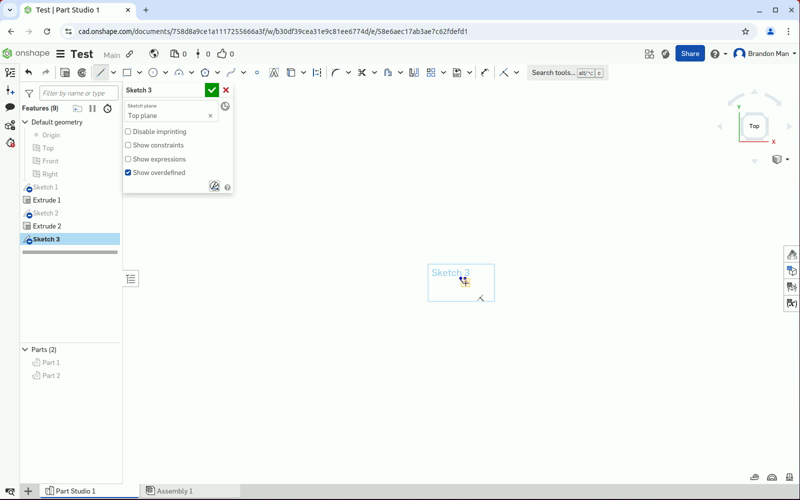
scroll(6)
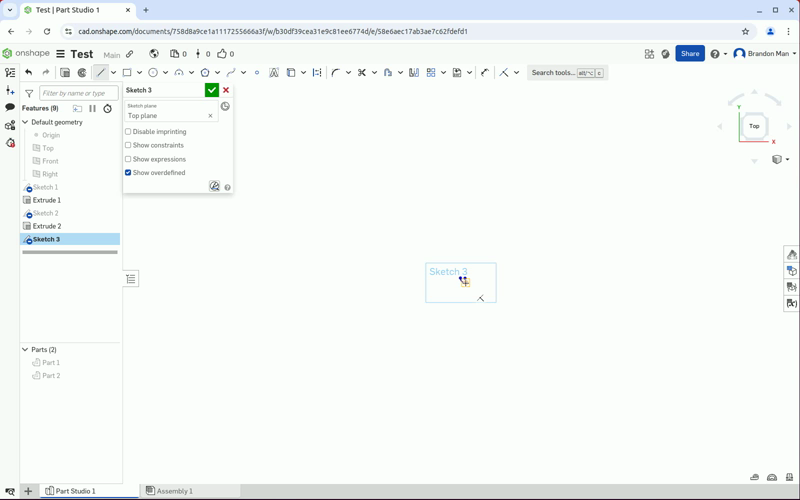
scroll(6)
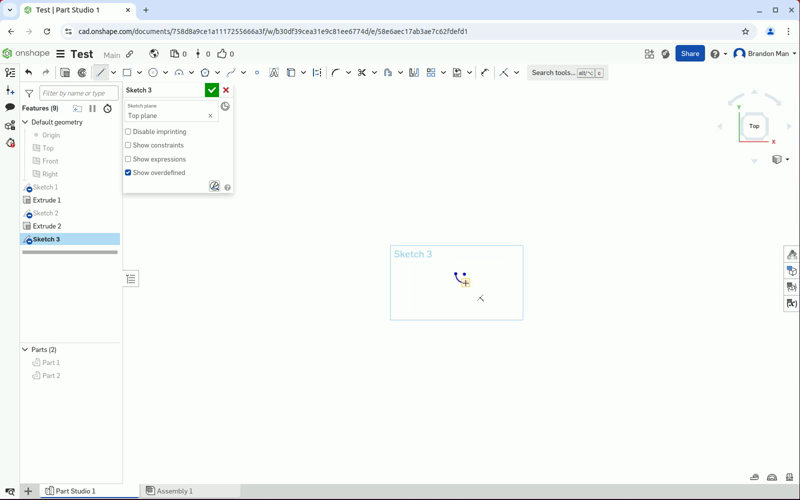
scroll(6)
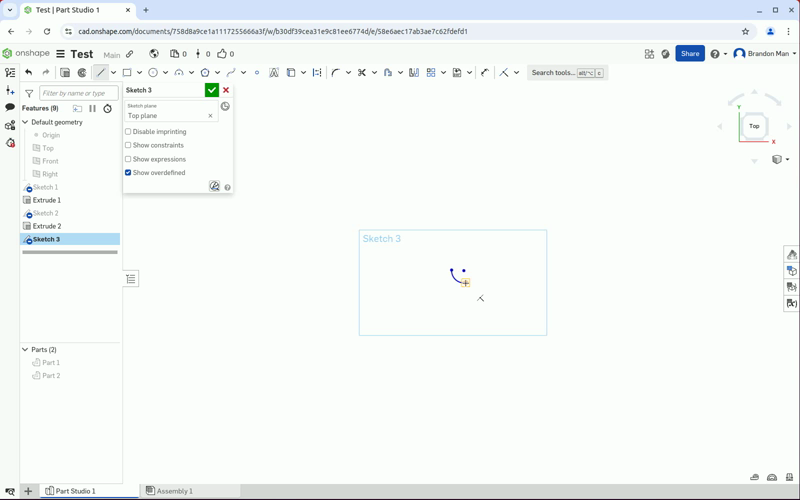
scroll(6)
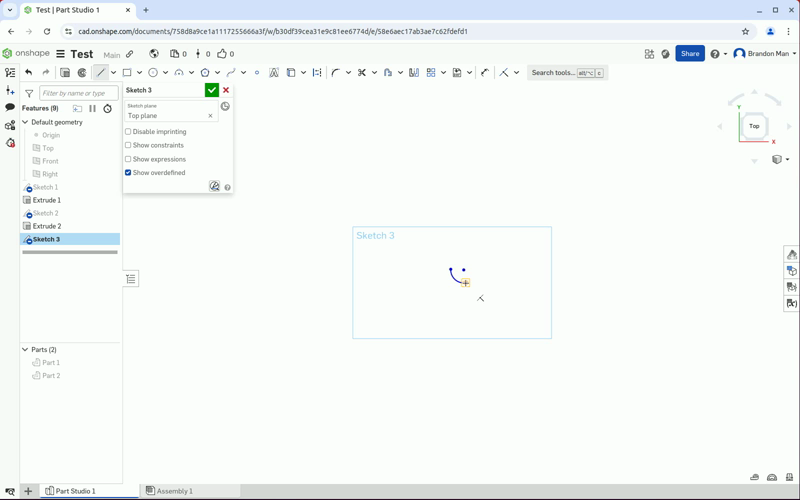
scroll(6)
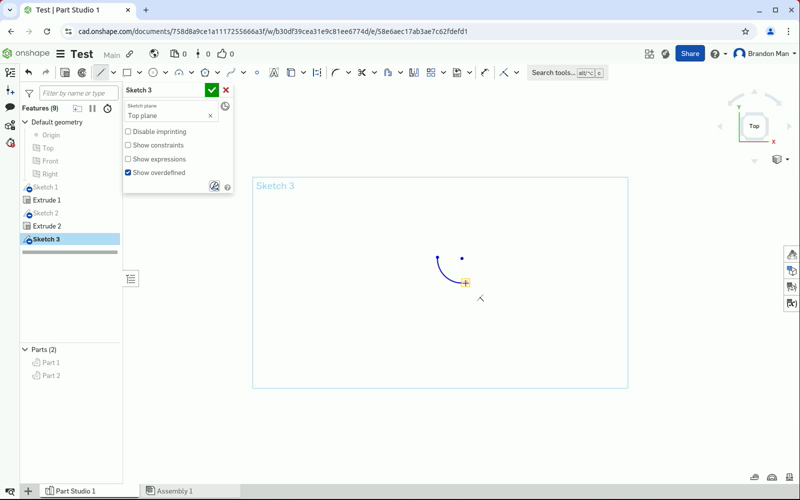
scroll(6)
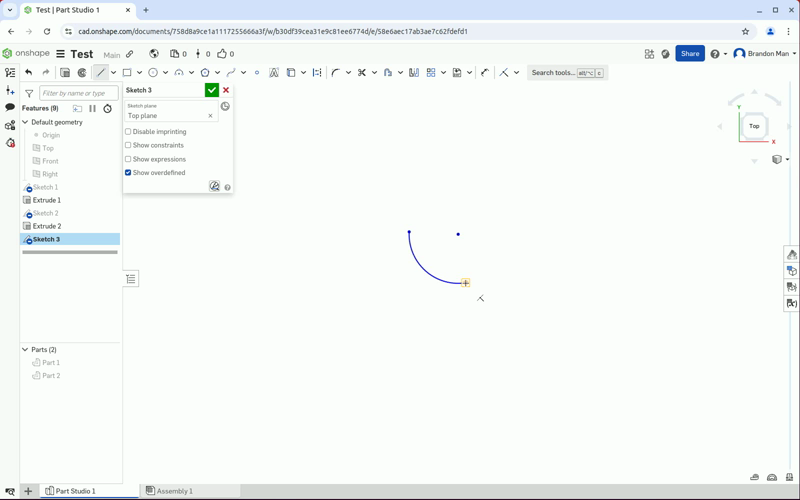
click(465, 282)
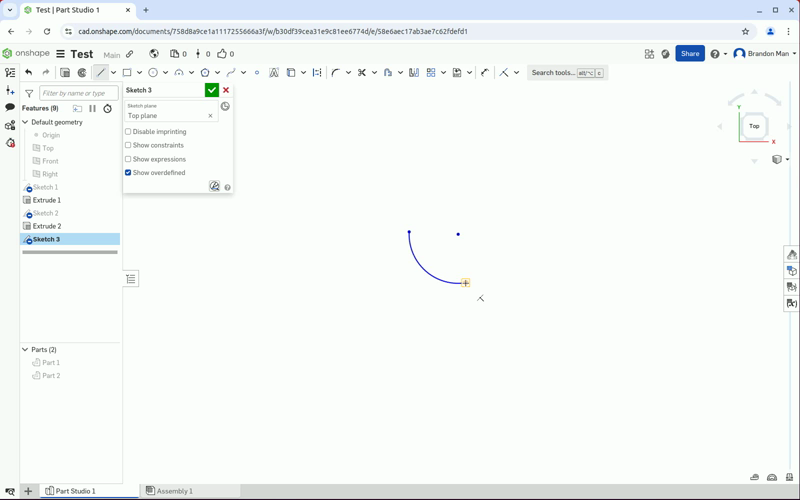
scroll(-6)
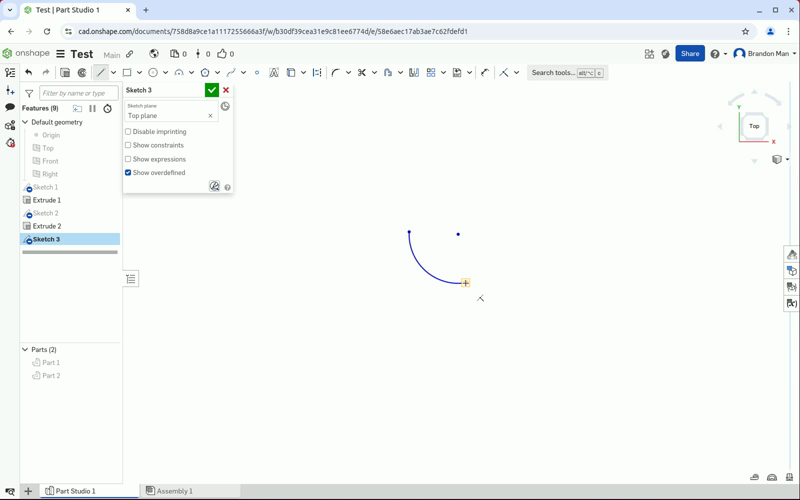
scroll(-6)
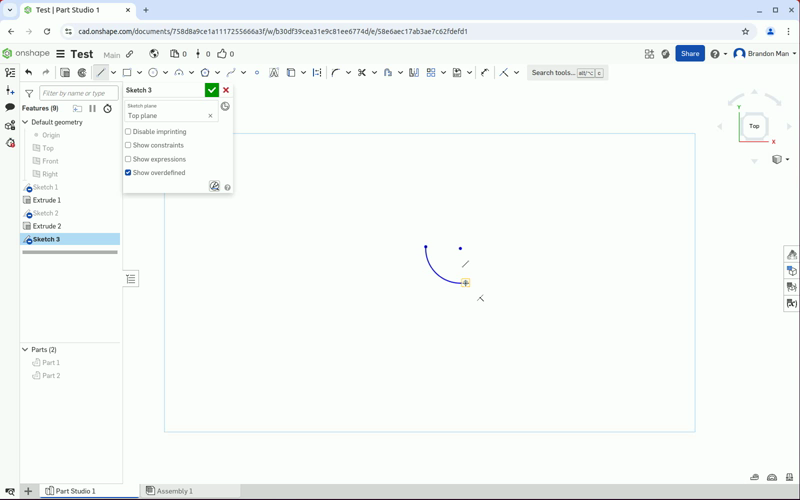
scroll(-6)
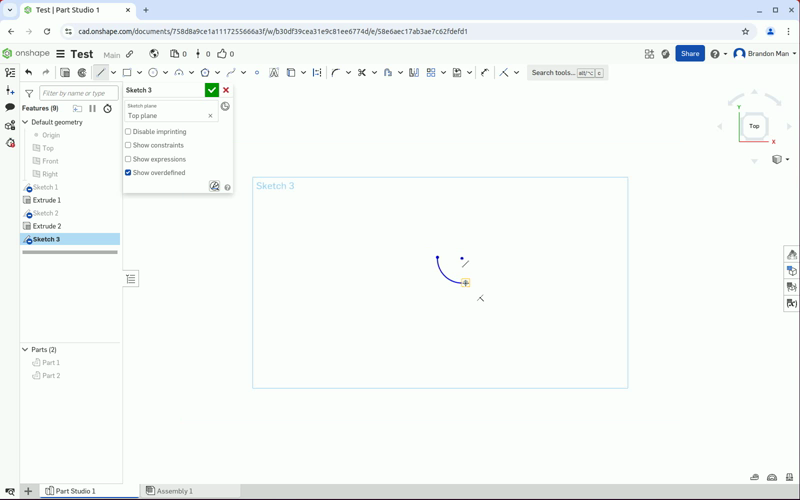
scroll(-6)
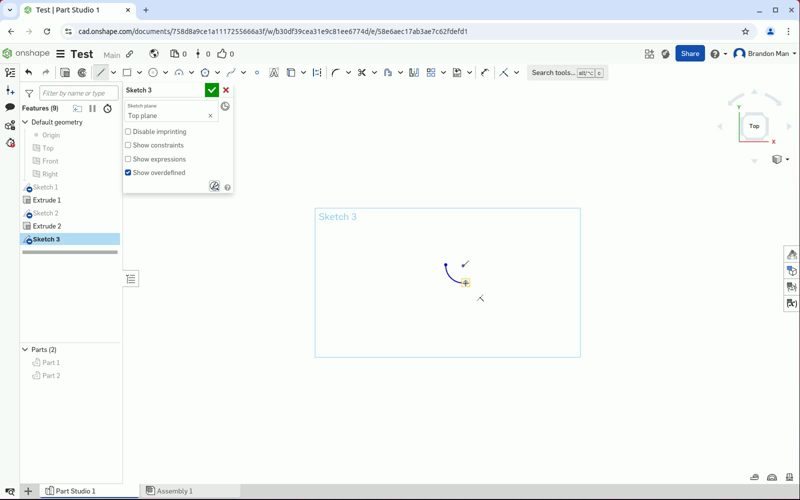
scroll(-6)
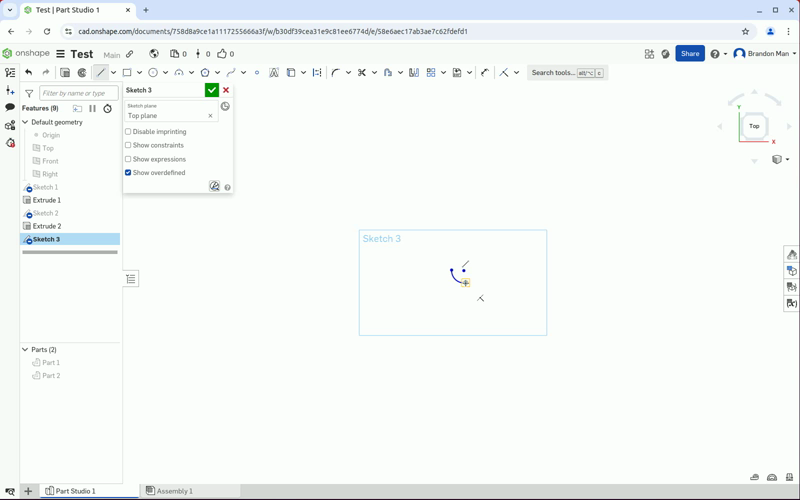
scroll(-6)
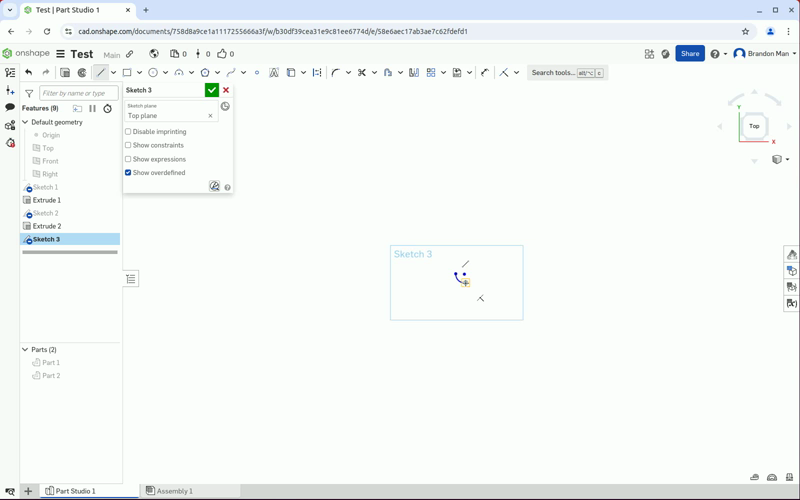
scroll(-6)
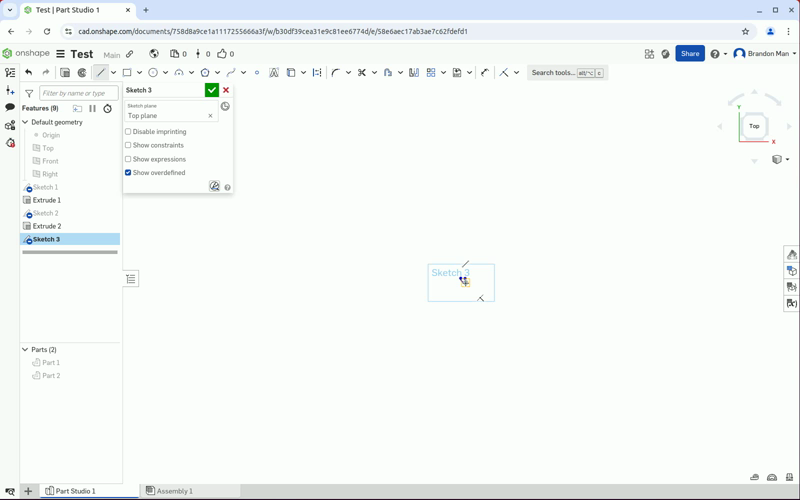
key_down(shift)
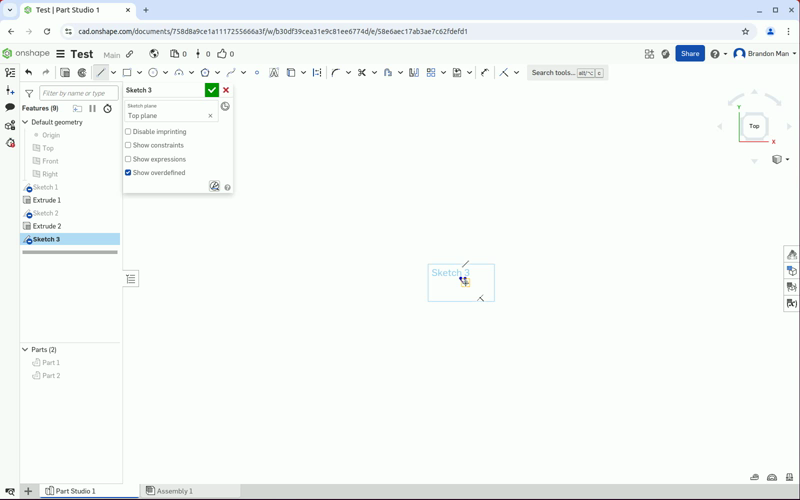
mouse_move(568, 282)
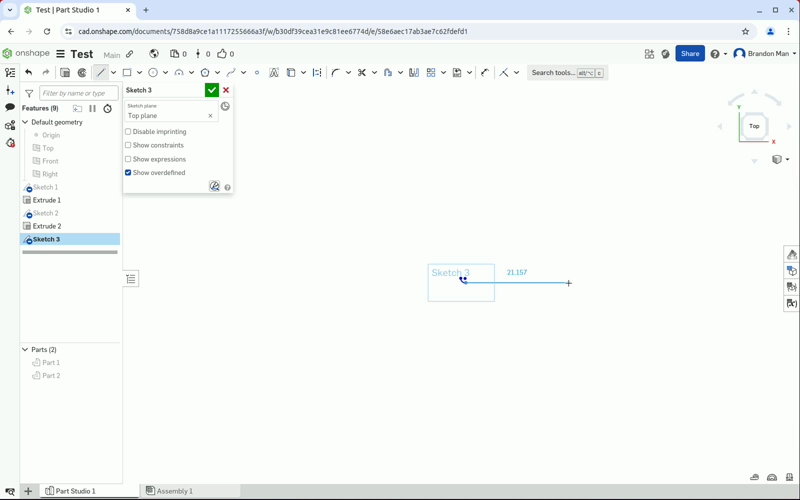
click(568, 282)
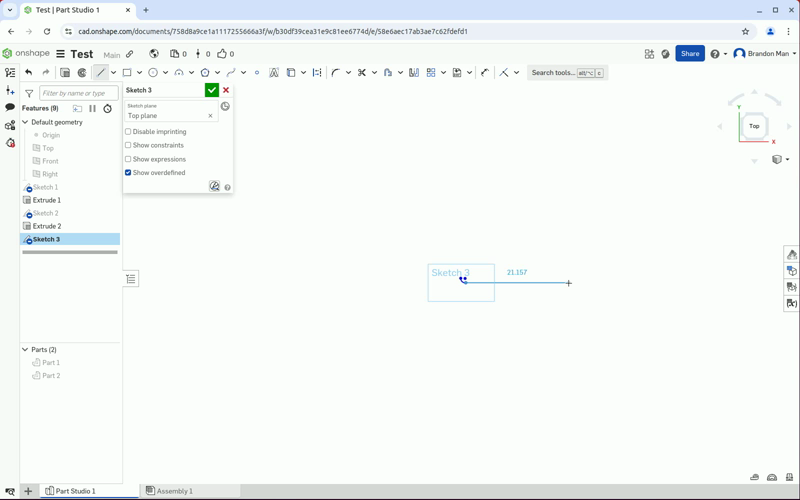
key_up(shift)
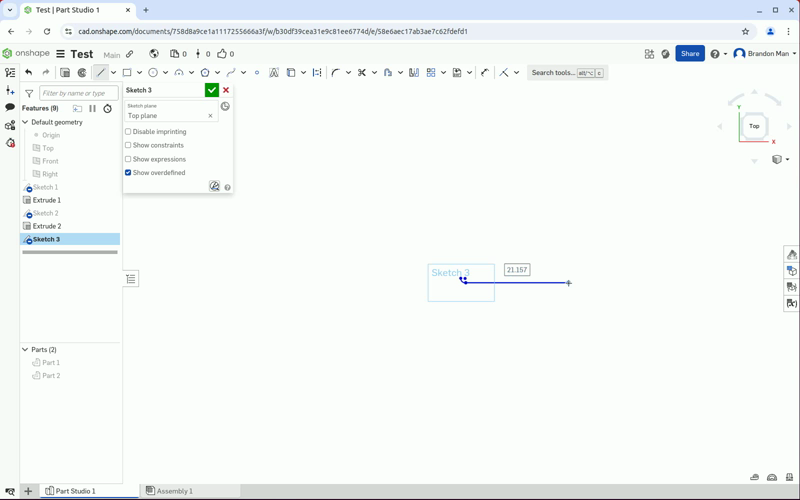
key(esc)
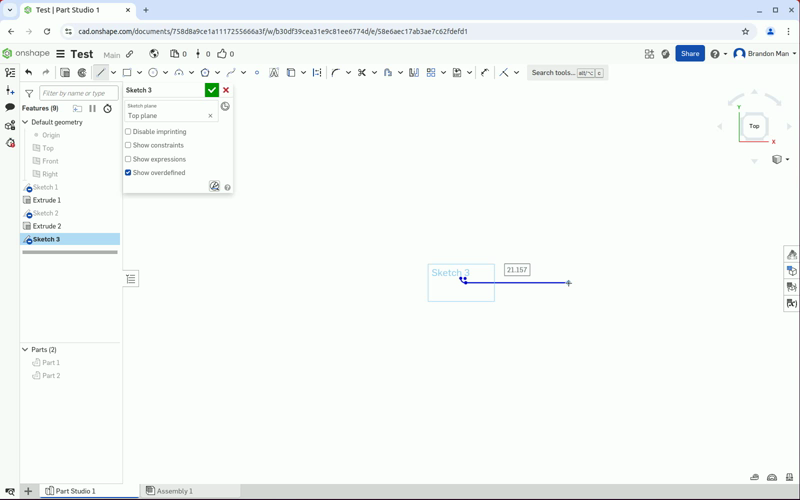
key(a)
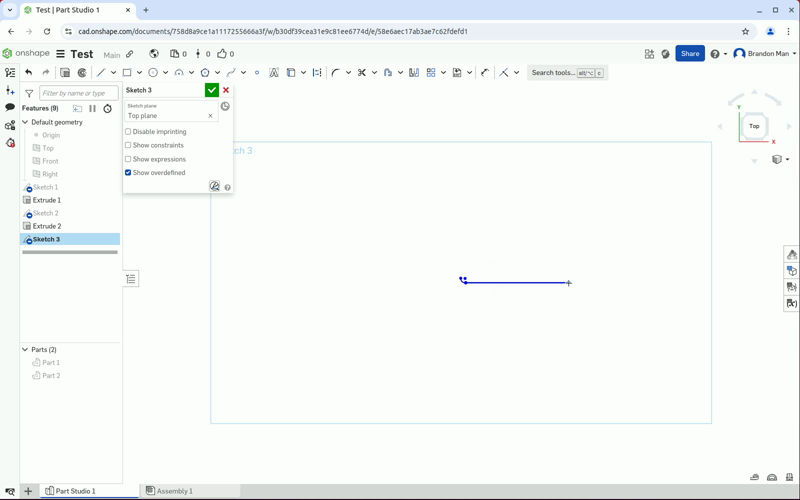
mouse_move(568, 282)
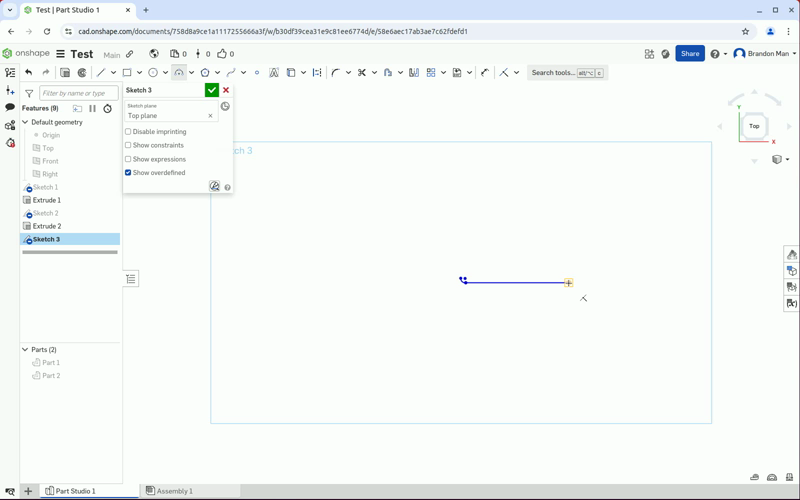
click(568, 282)
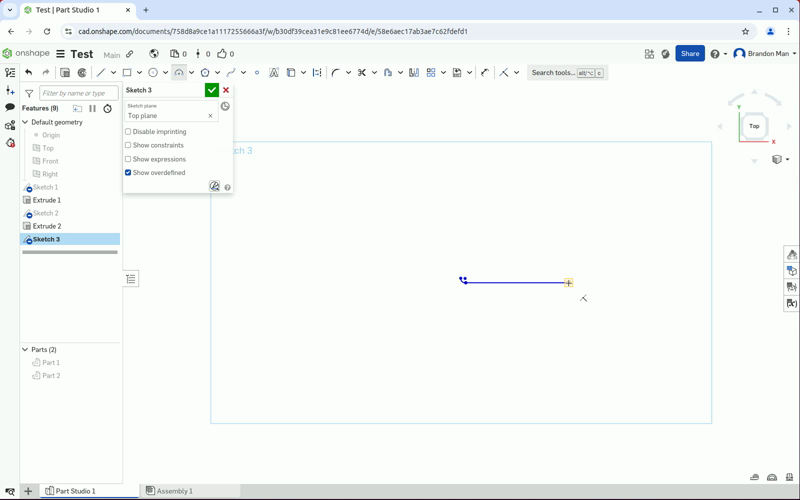
key_down(shift)
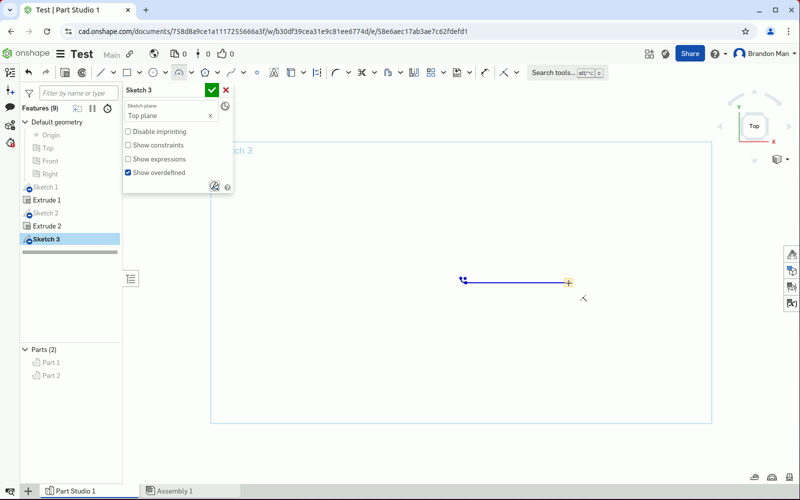
mouse_move(573, 278)
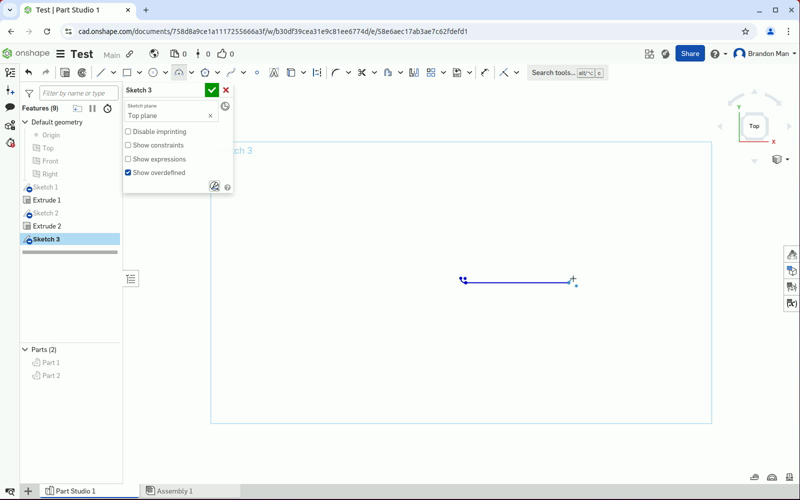
scroll(6)
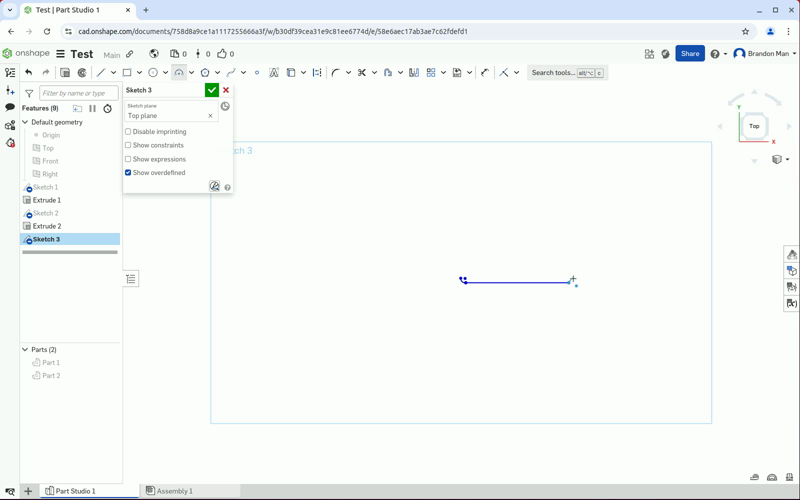
scroll(6)
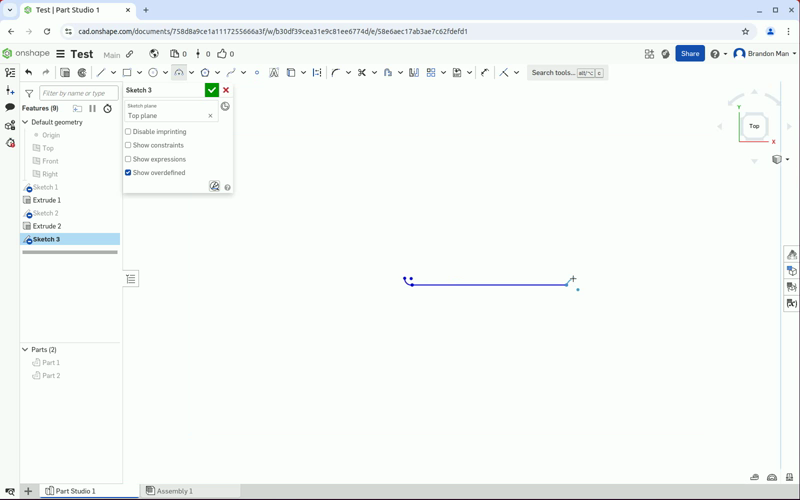
scroll(6)
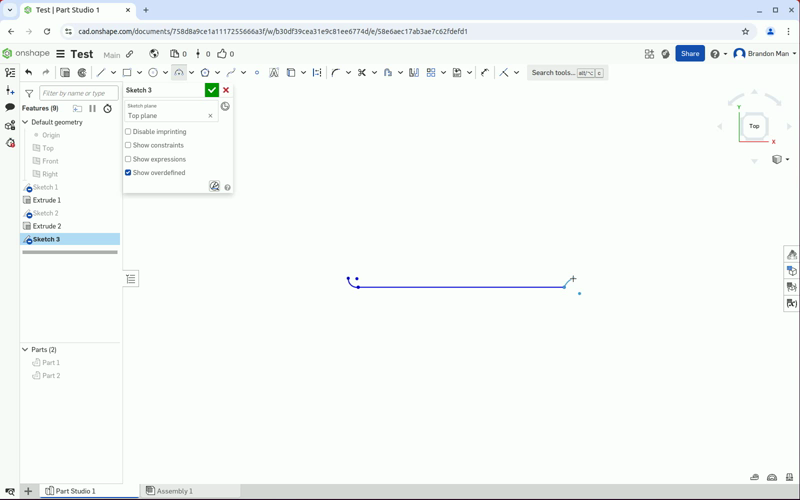
scroll(6)
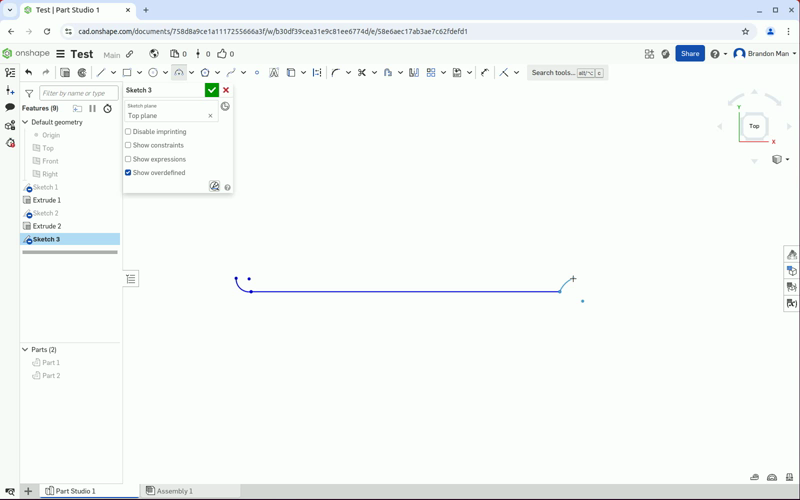
scroll(6)
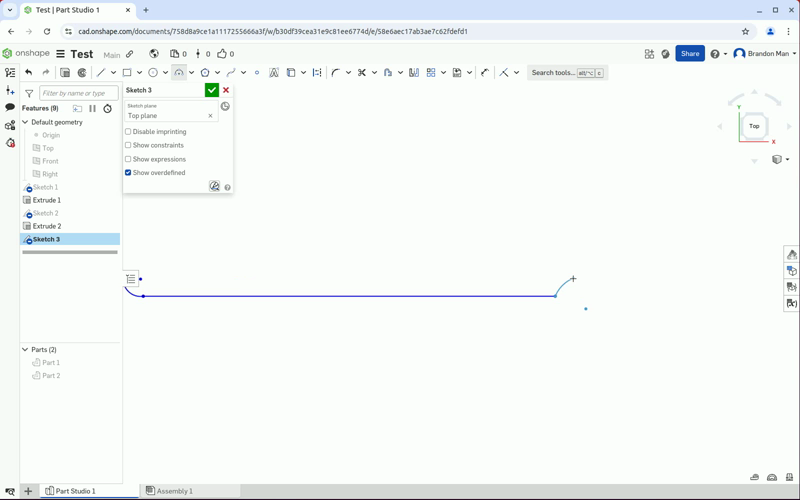
scroll(6)
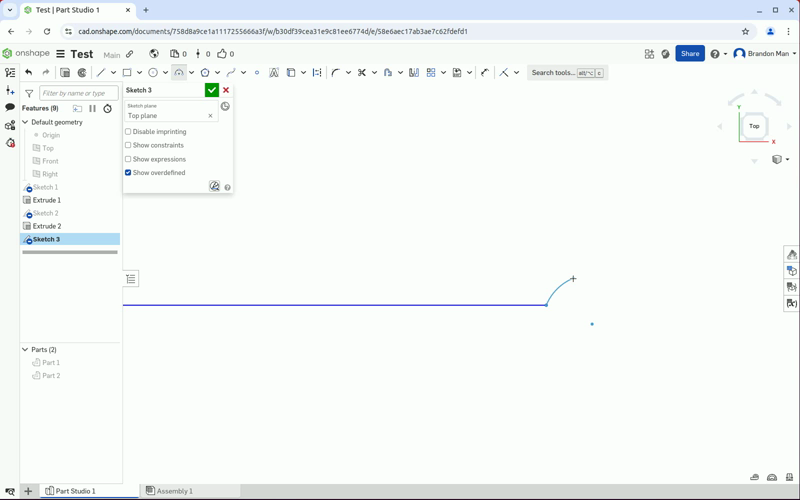
scroll(6)
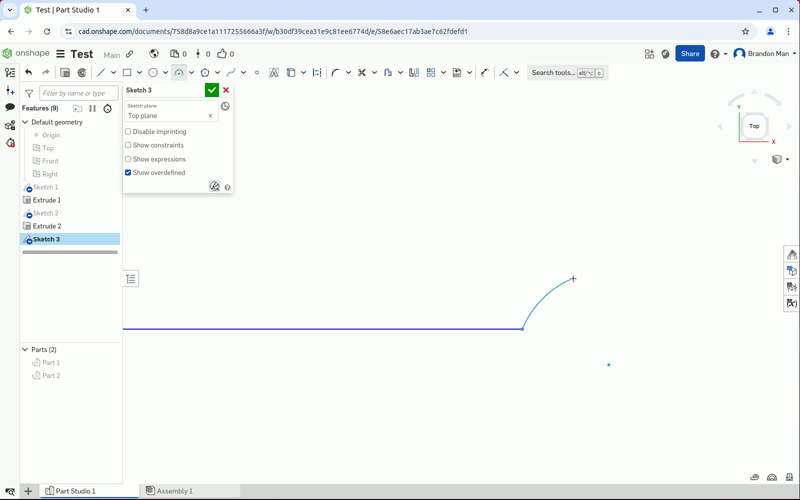
click(573, 278)
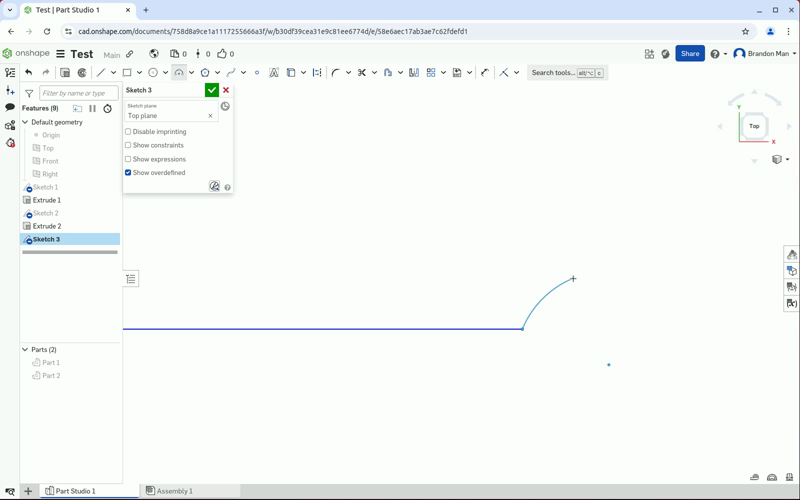
scroll(-6)
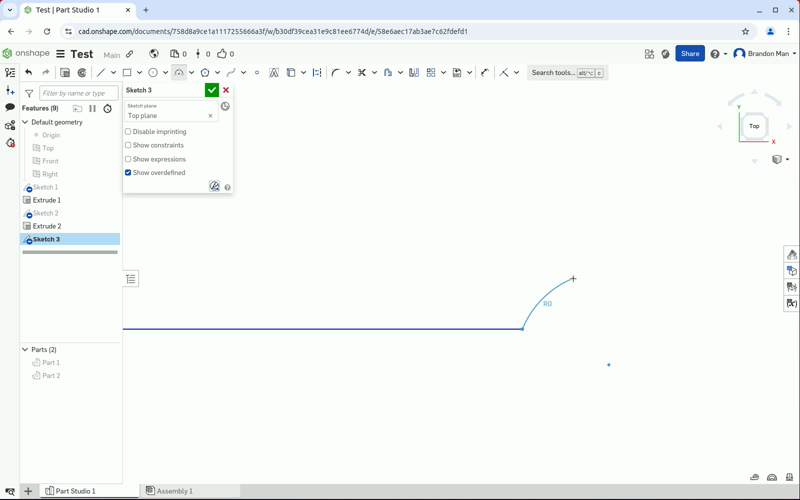
scroll(-6)
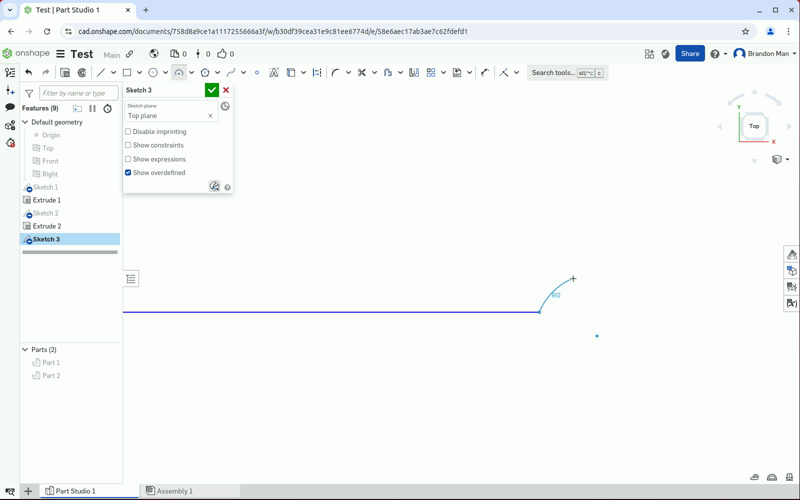
scroll(-6)
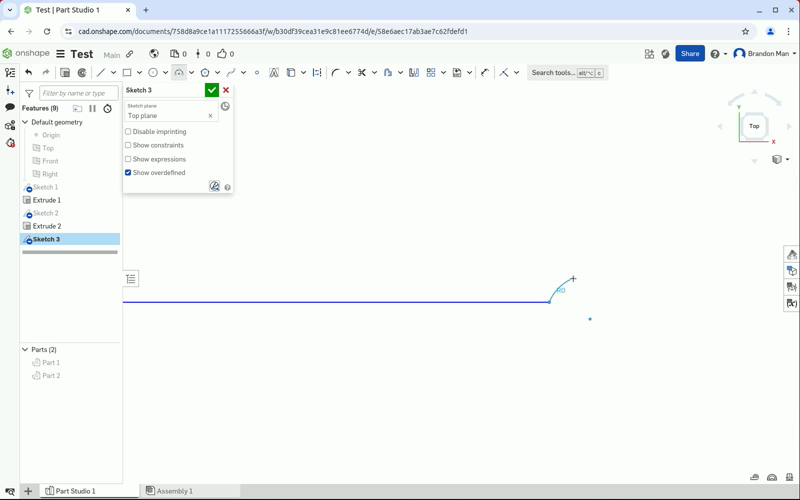
scroll(-6)
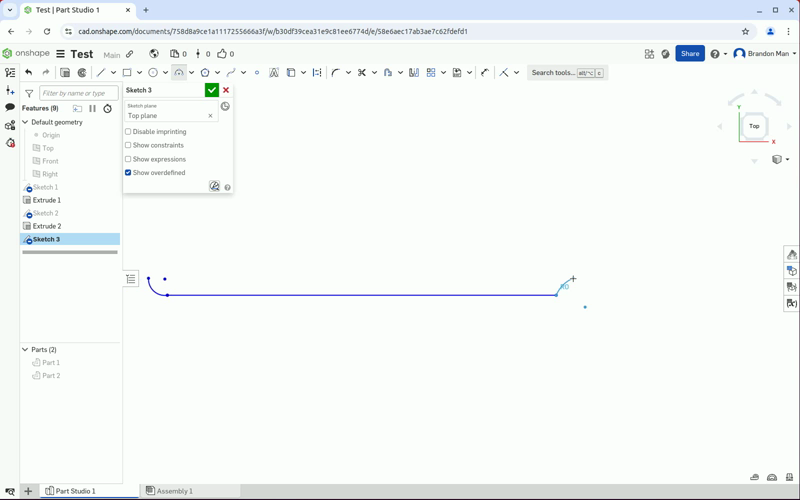
scroll(-6)
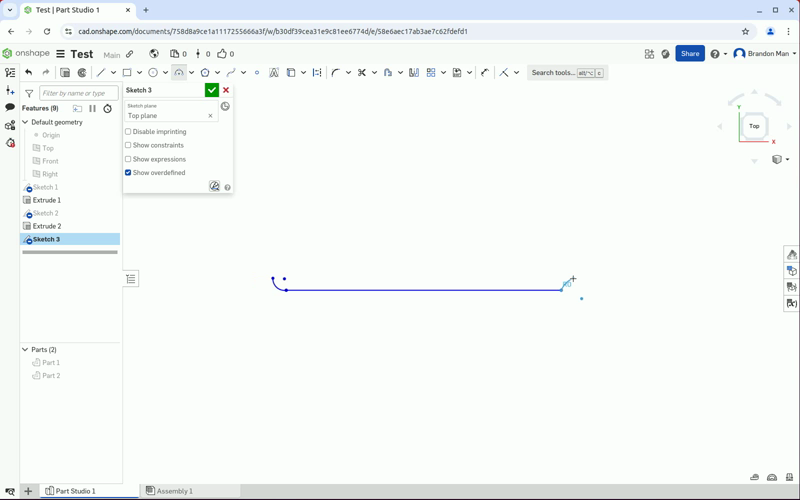
scroll(-6)
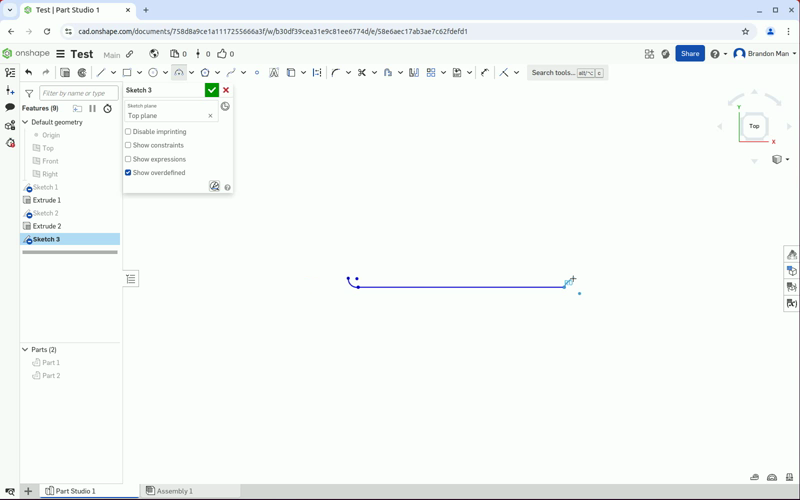
scroll(-6)
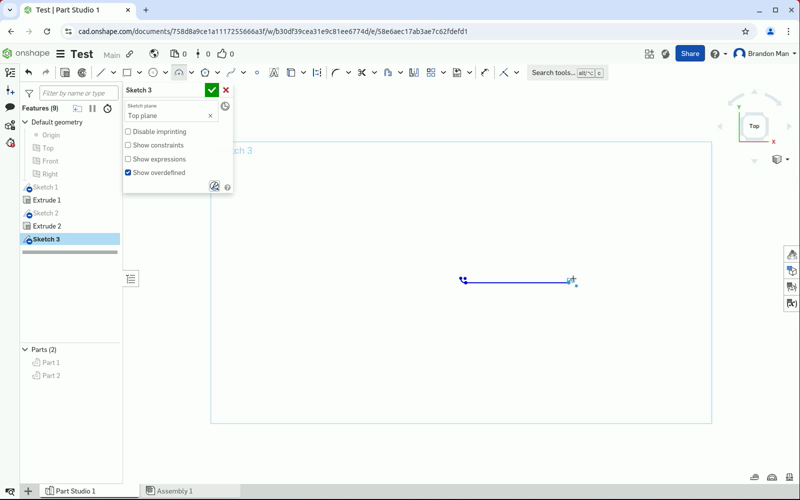
mouse_move(571, 281)
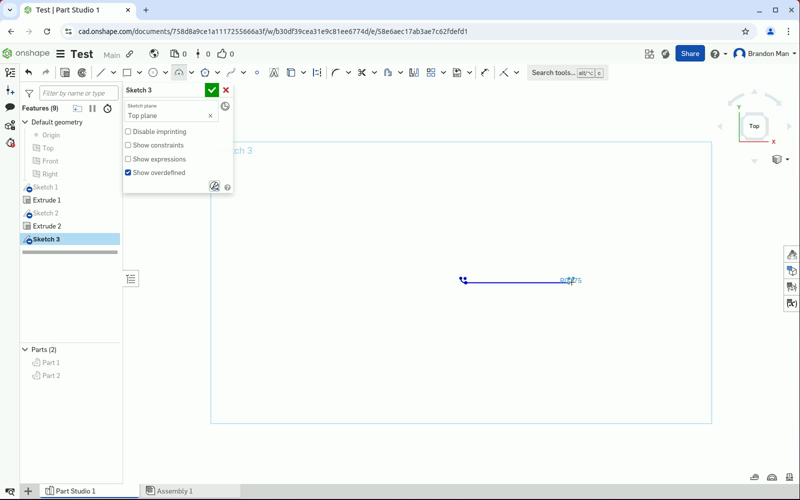
scroll(6)
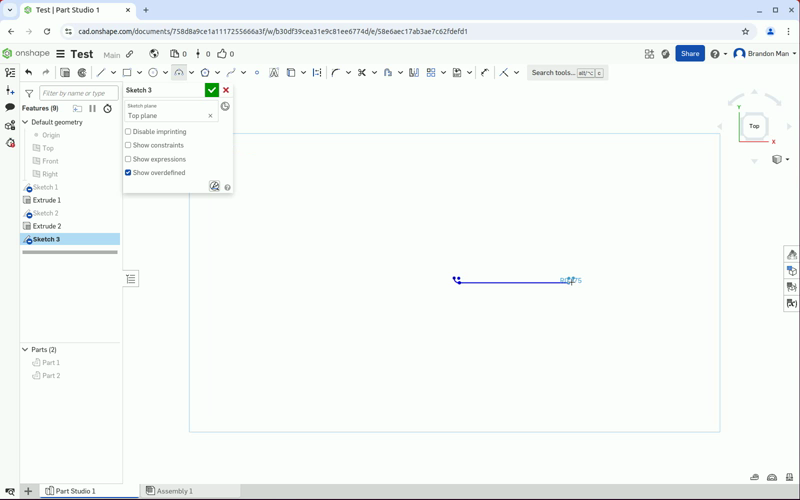
scroll(6)
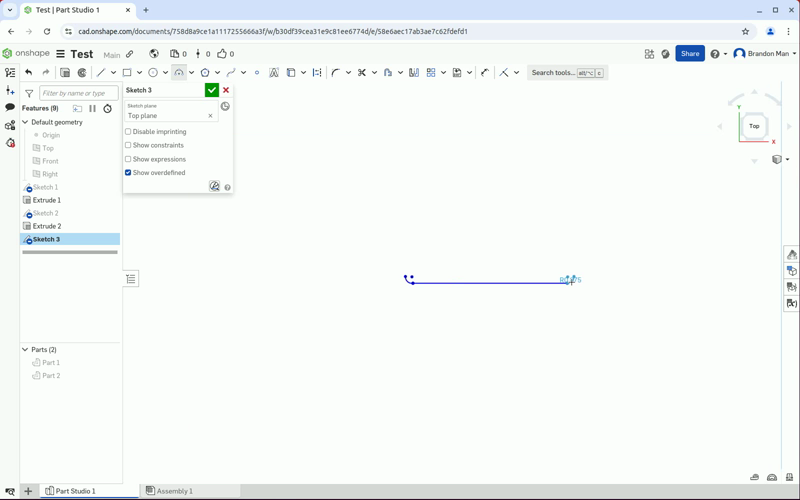
scroll(6)
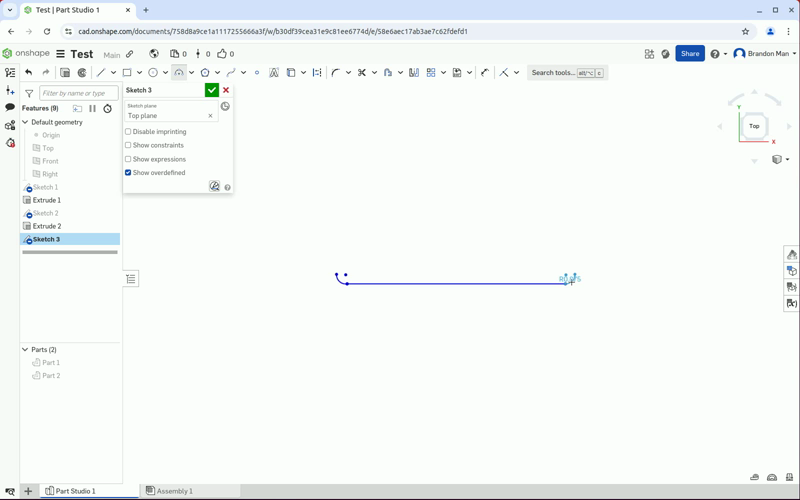
scroll(6)
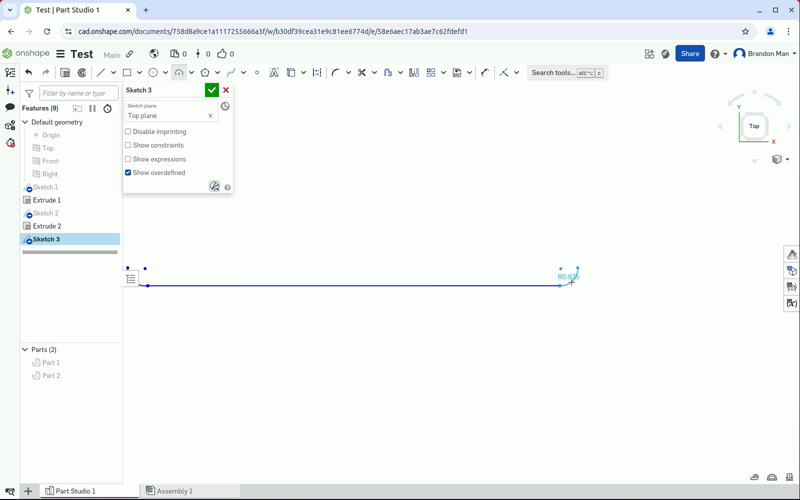
scroll(6)
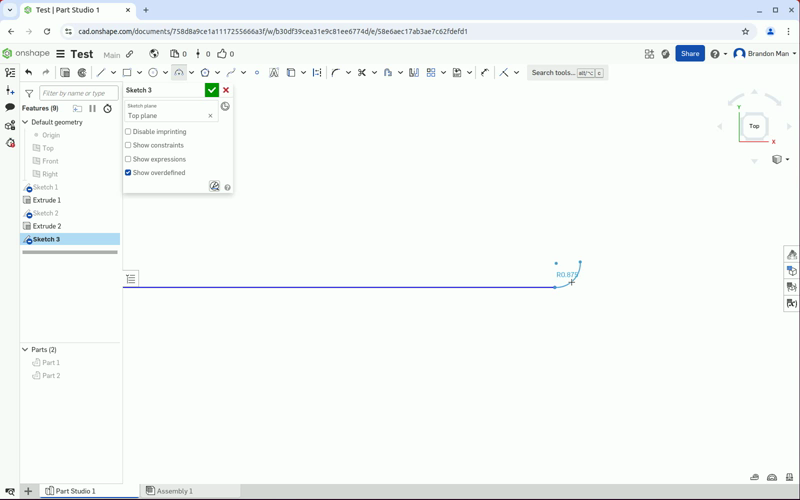
scroll(6)
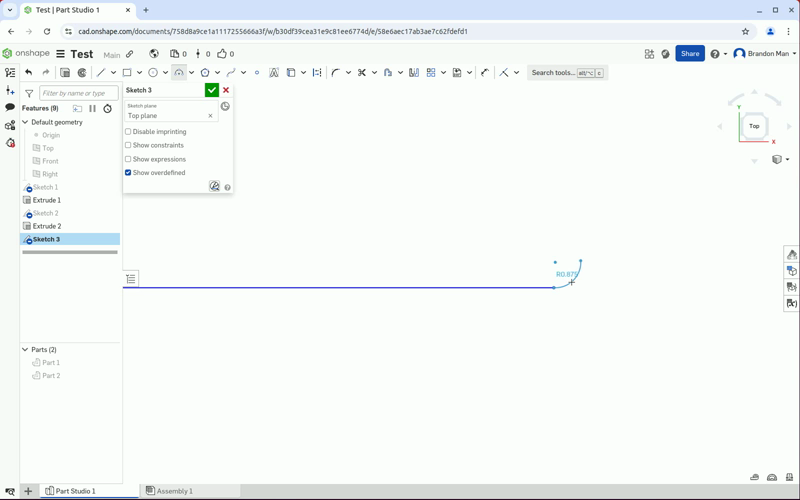
scroll(6)
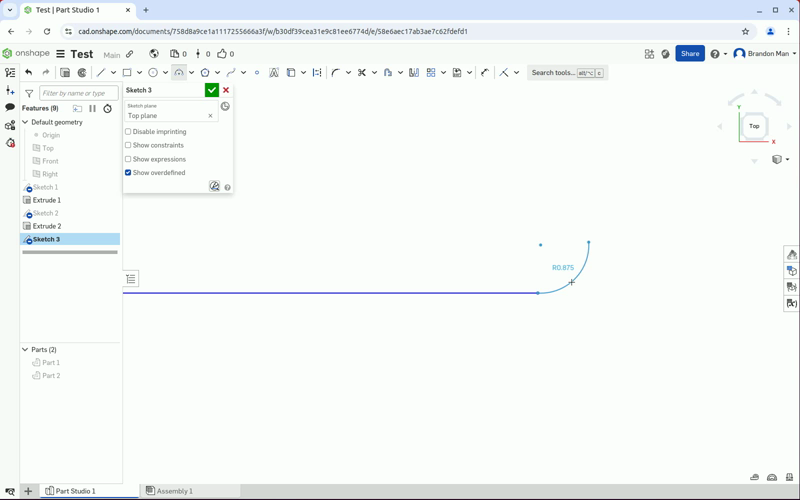
click(571, 281)
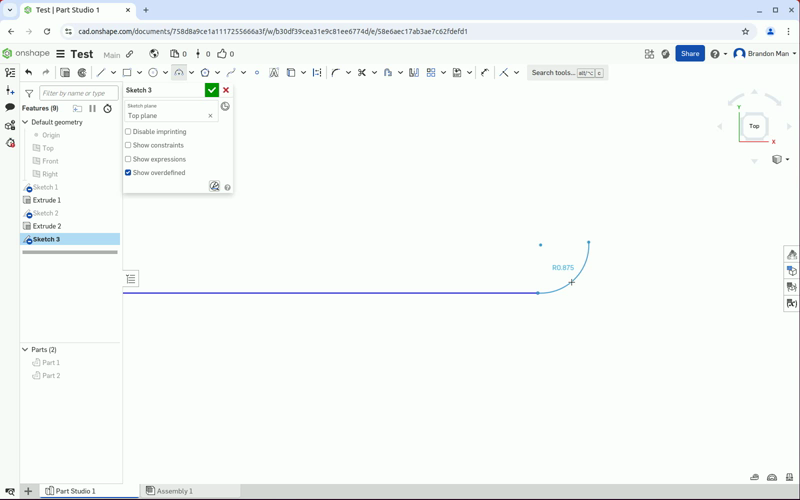
scroll(-6)
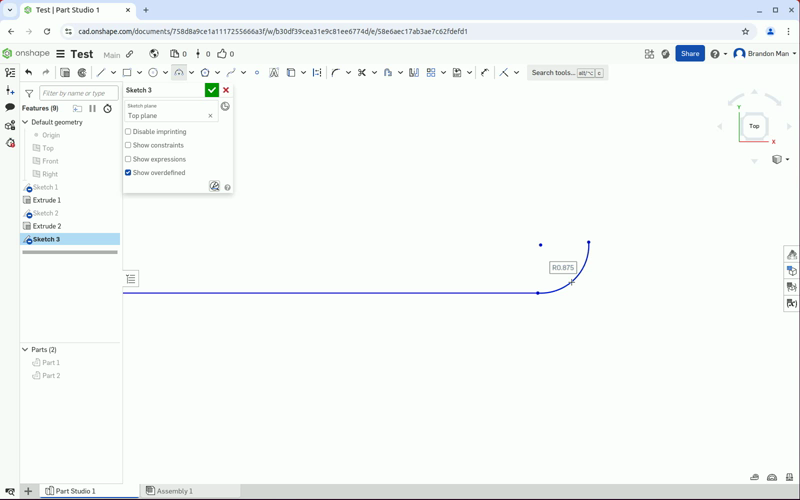
scroll(-6)
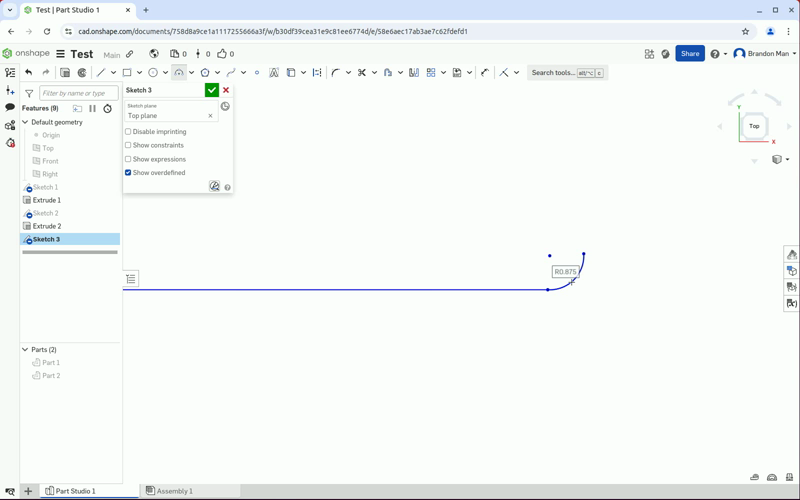
scroll(-6)
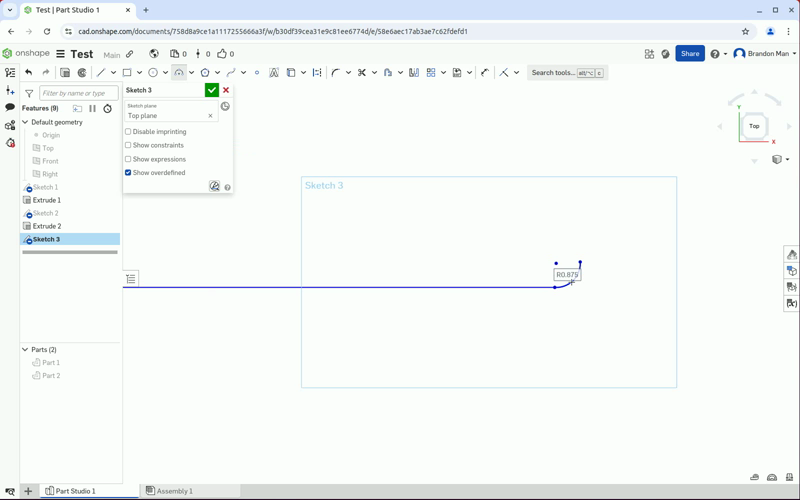
scroll(-6)
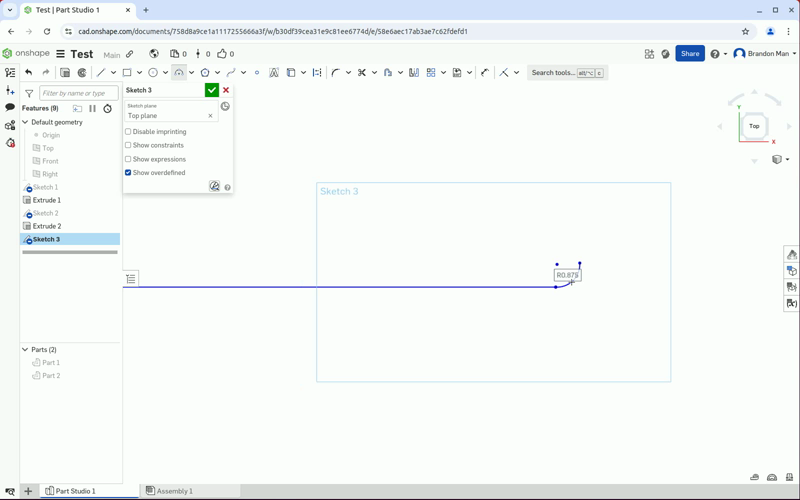
scroll(-6)
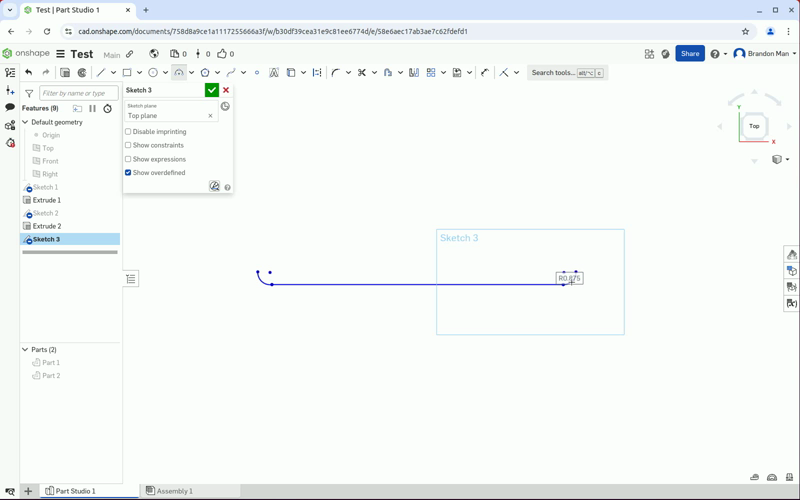
scroll(-6)
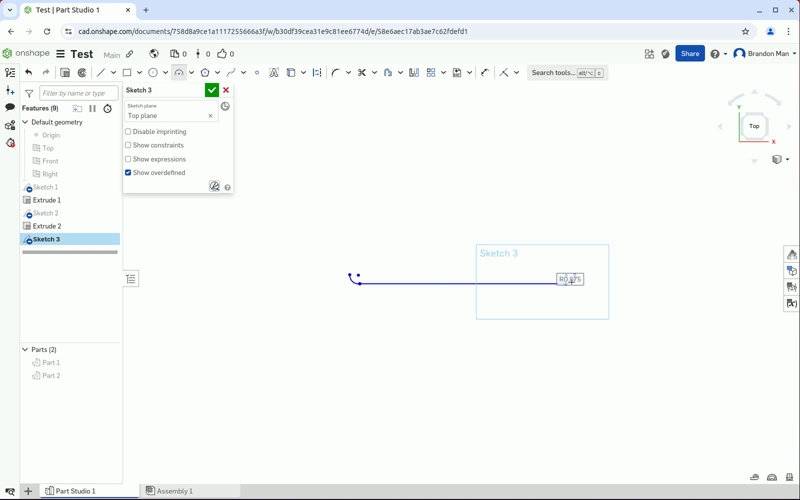
scroll(-6)
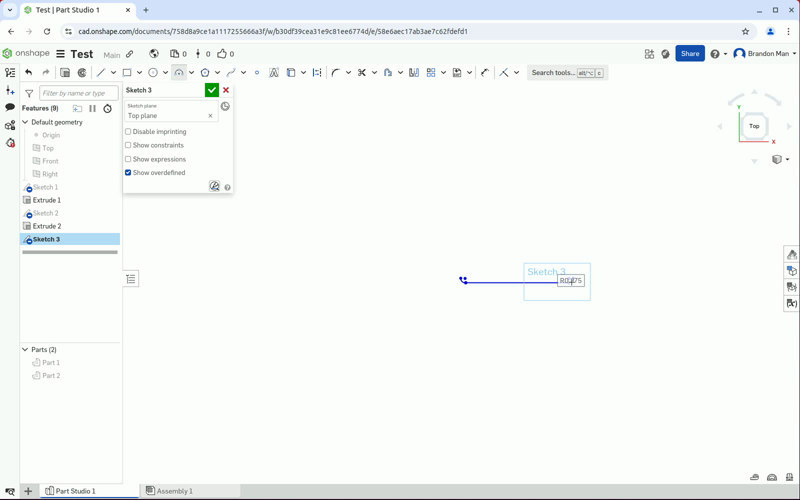
key_up(shift)
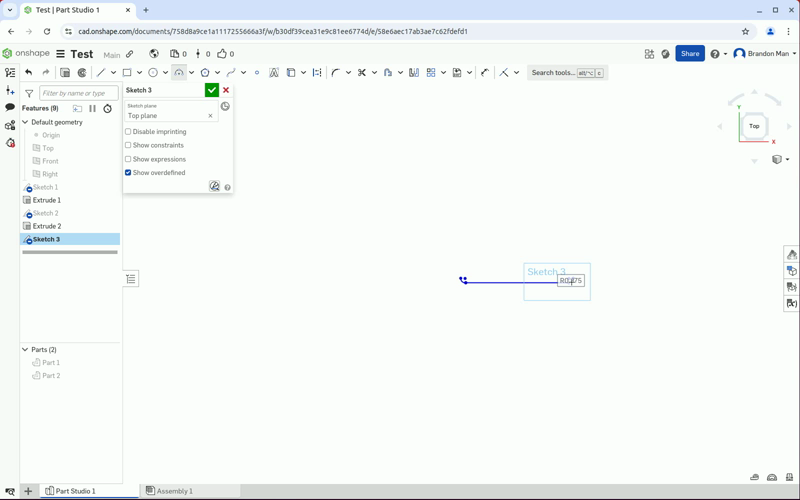
key(esc)
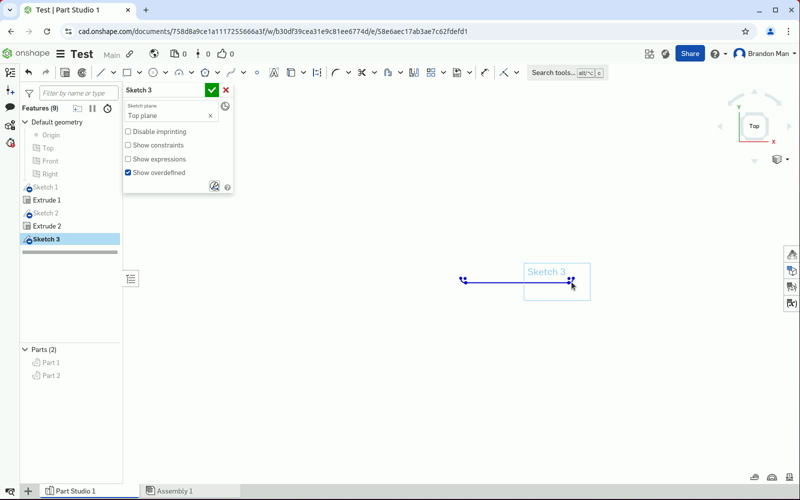
key(l)
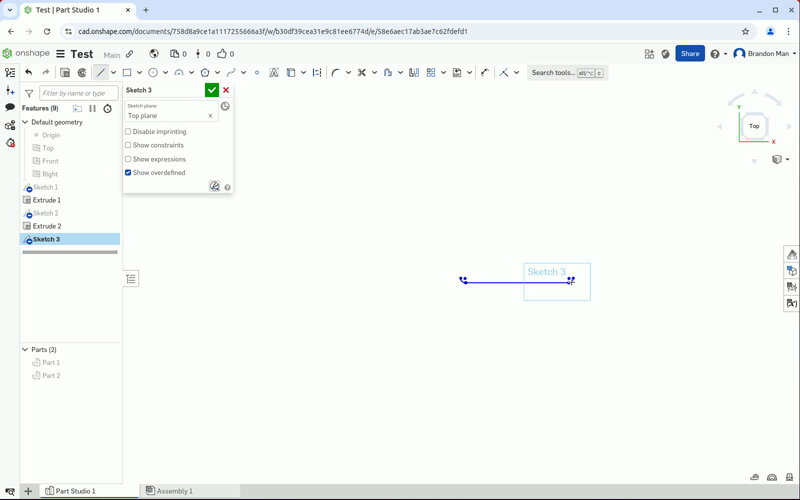
mouse_move(573, 278)
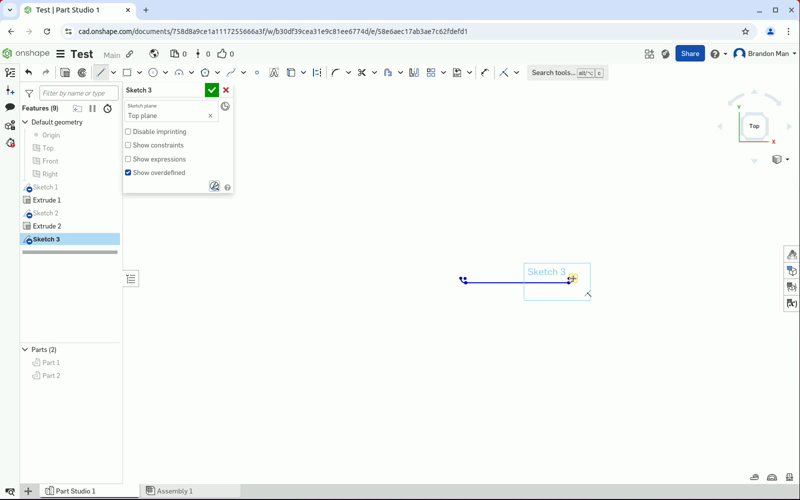
scroll(6)
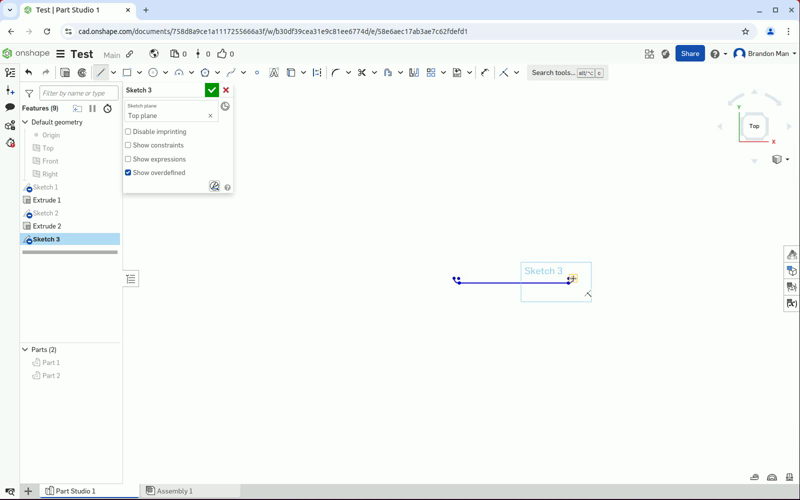
scroll(6)
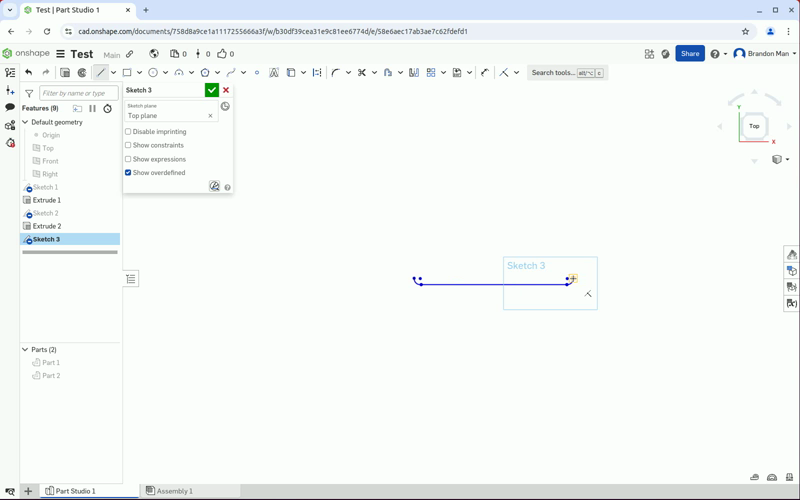
scroll(6)
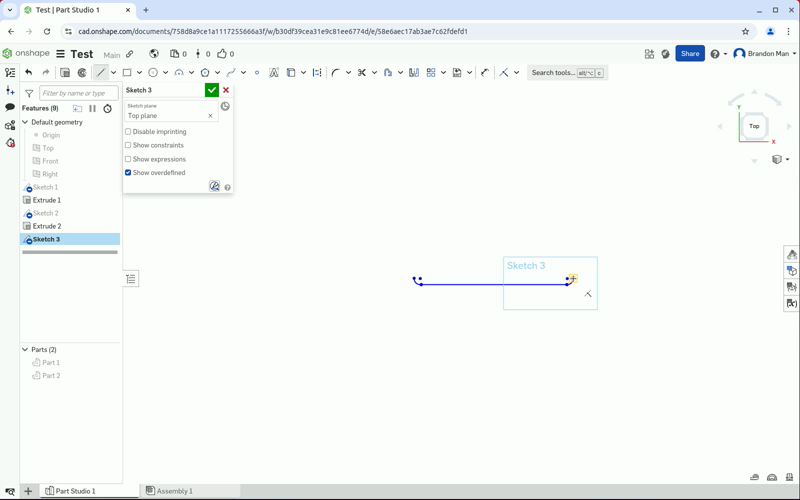
scroll(6)
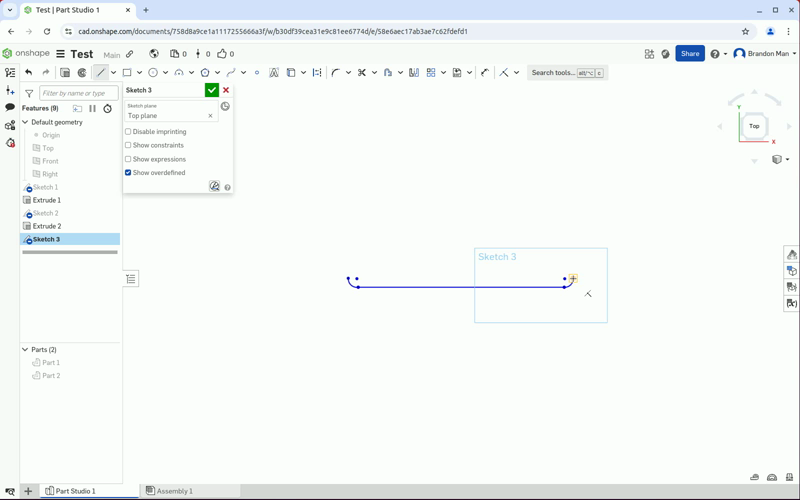
scroll(6)
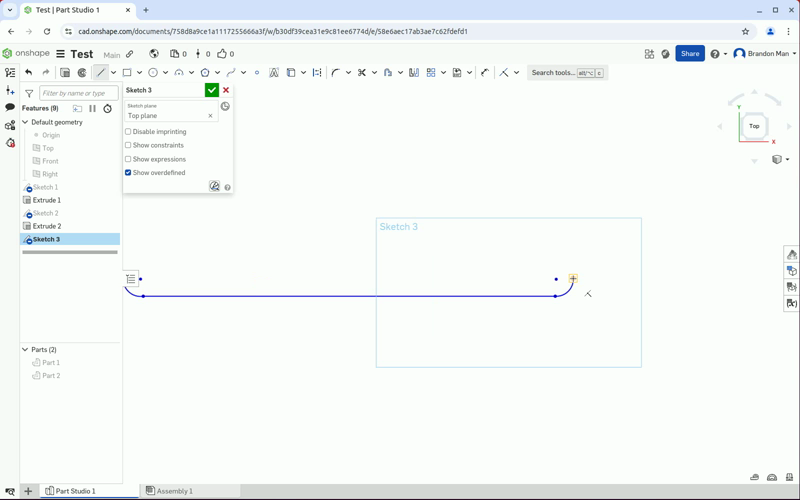
scroll(6)
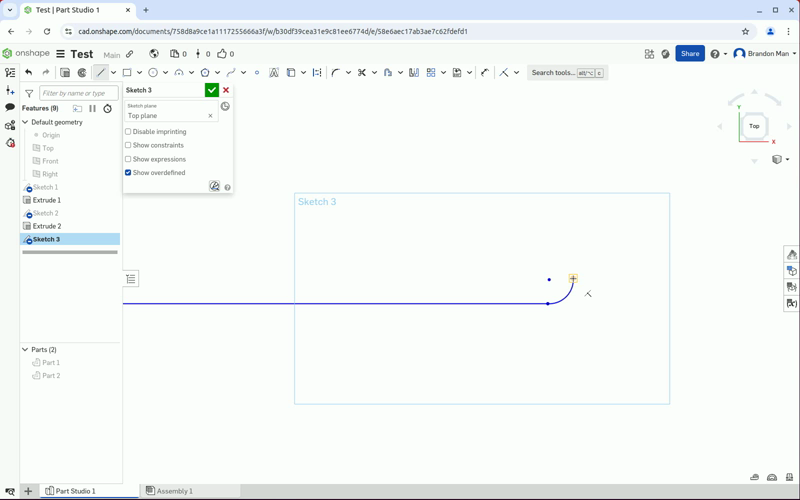
scroll(6)
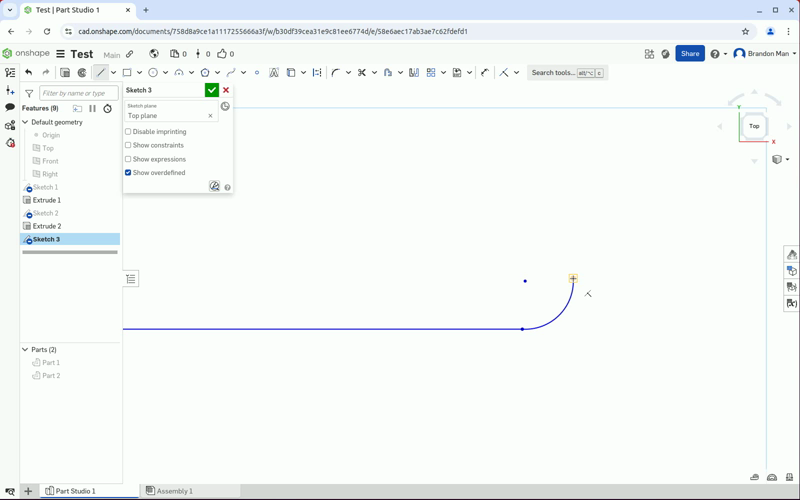
click(573, 278)
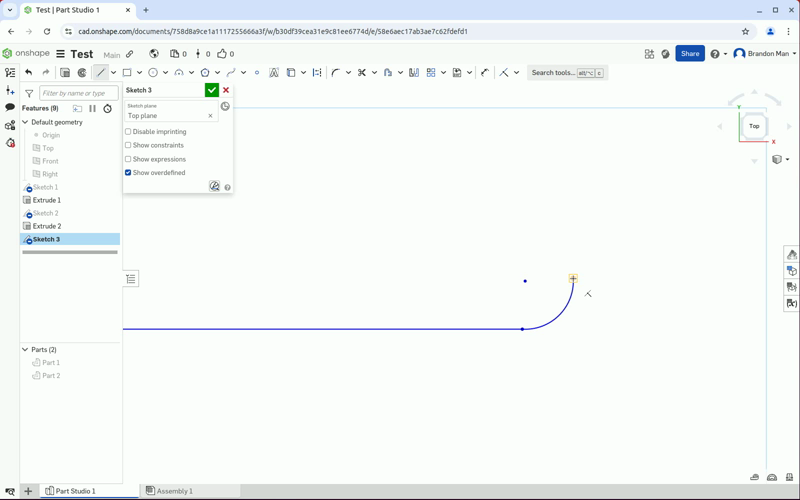
scroll(-6)
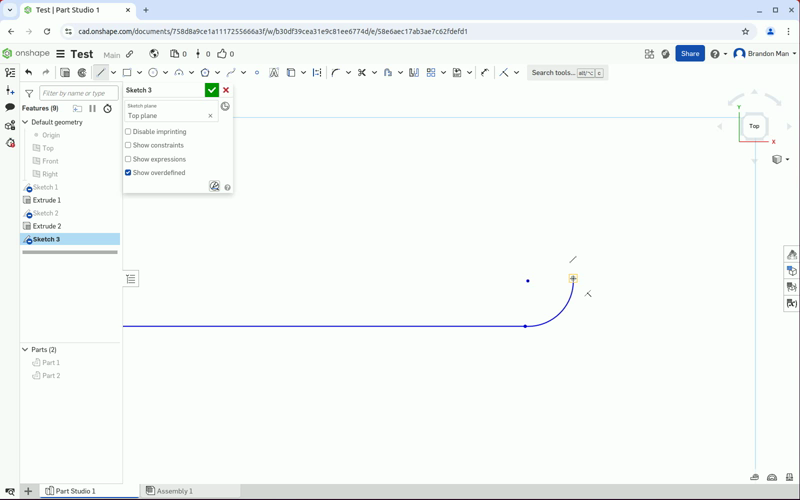
scroll(-6)
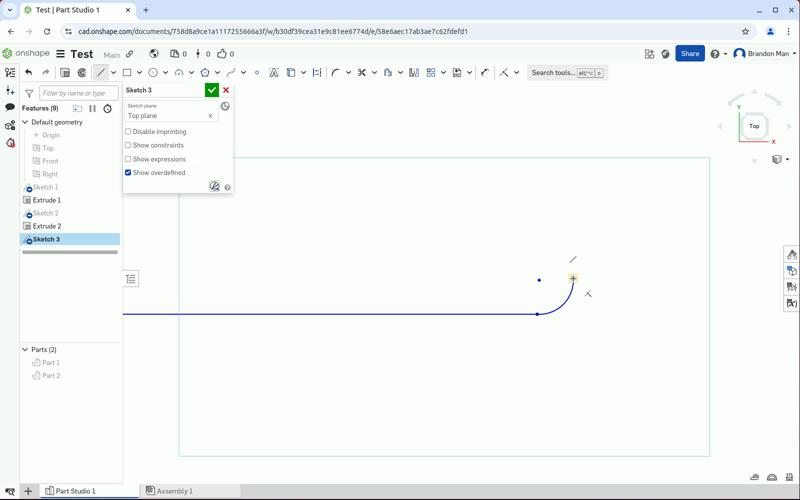
scroll(-6)
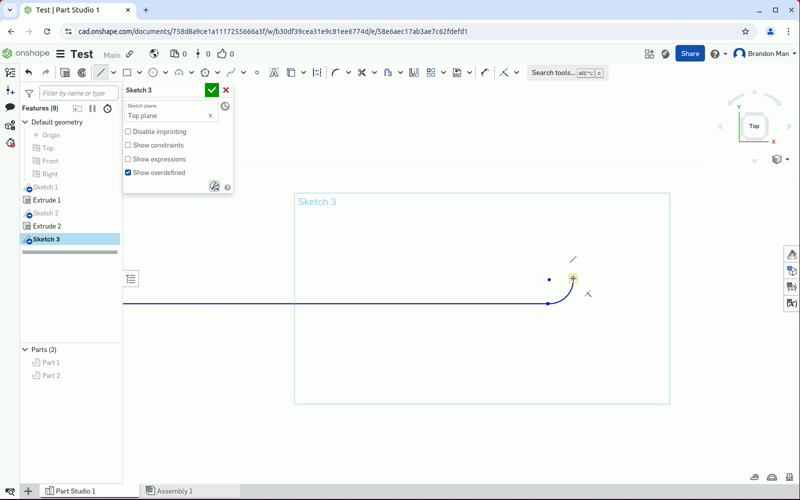
scroll(-6)
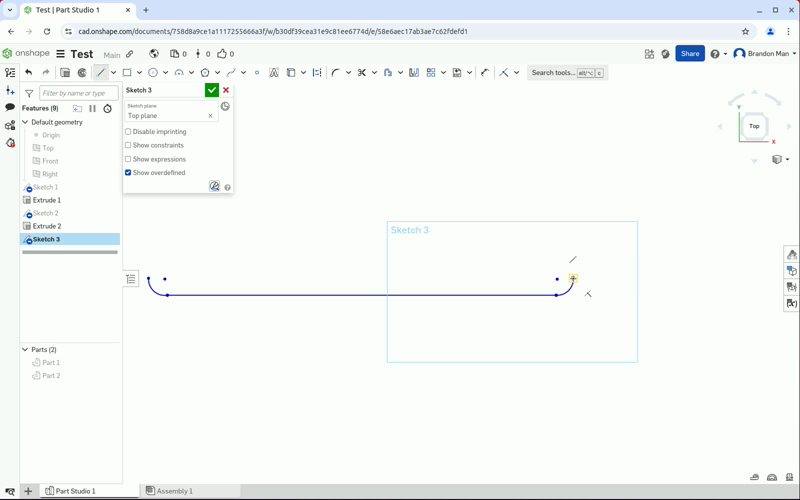
scroll(-6)
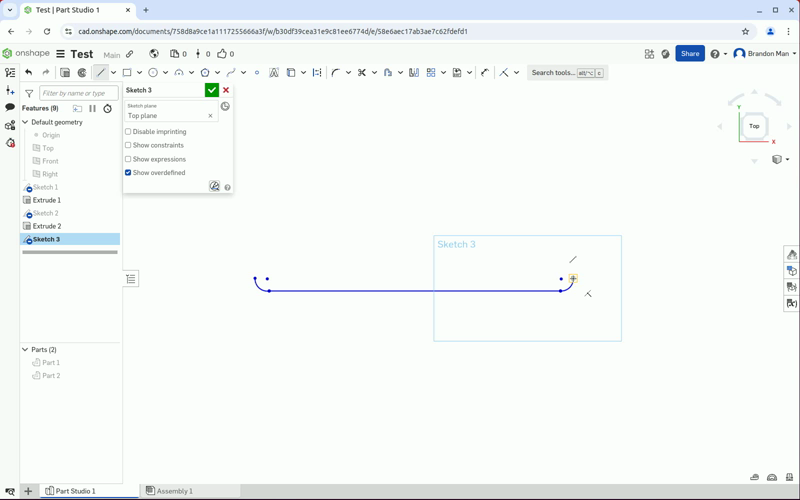
scroll(-6)
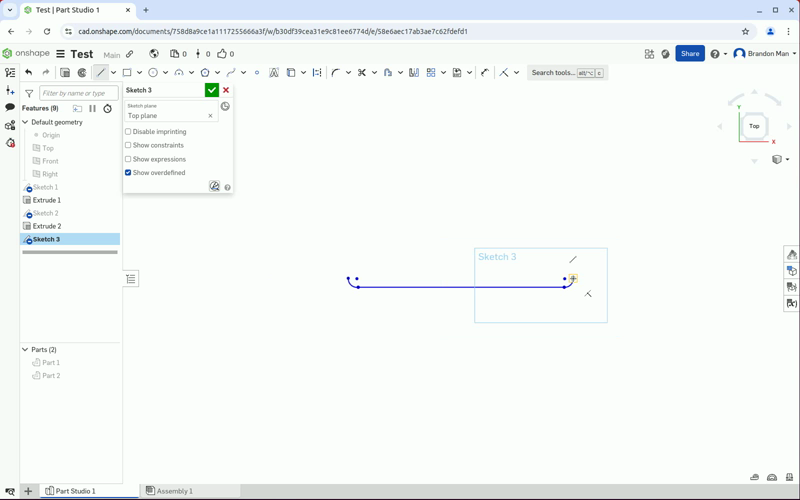
scroll(-6)
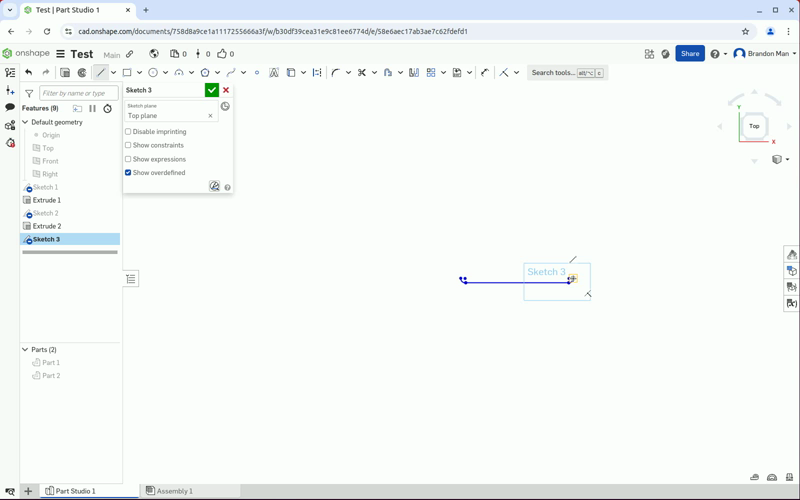
key_down(shift)
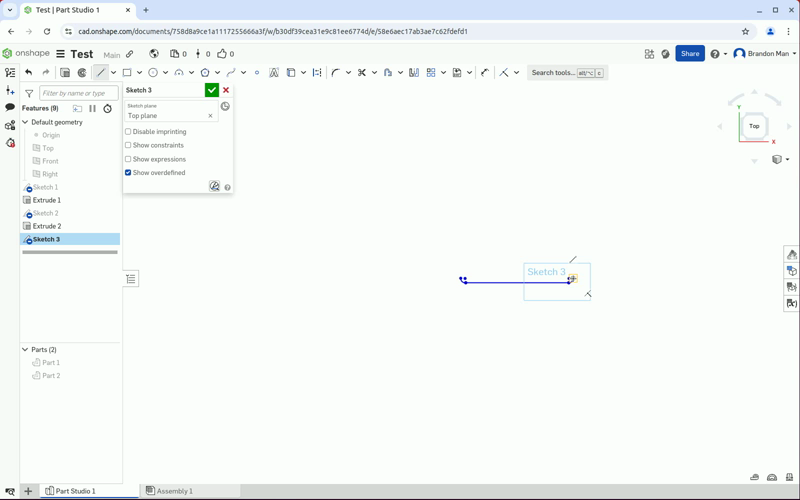
mouse_move(573, 213)
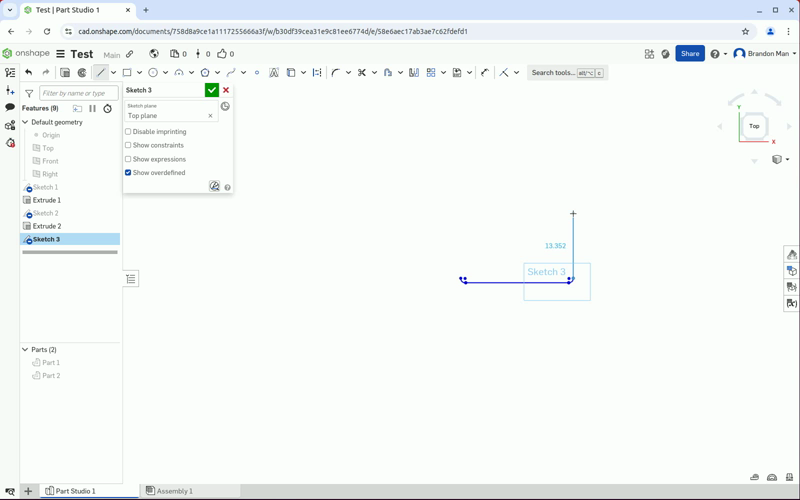
click(573, 213)
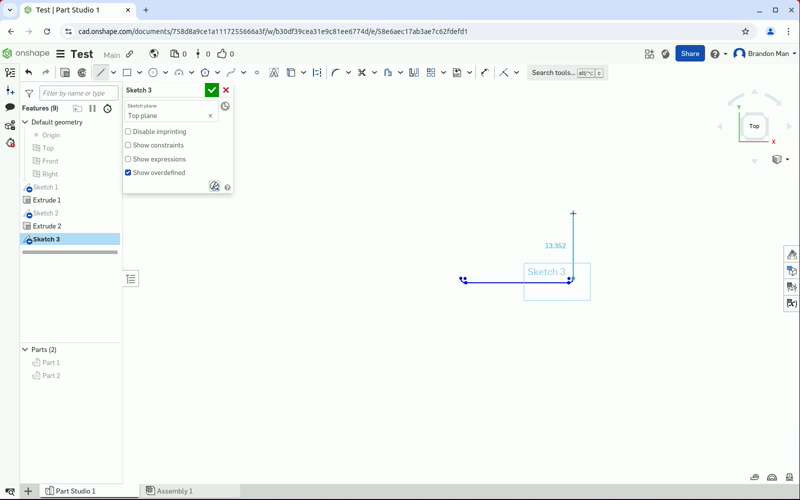
key_up(shift)
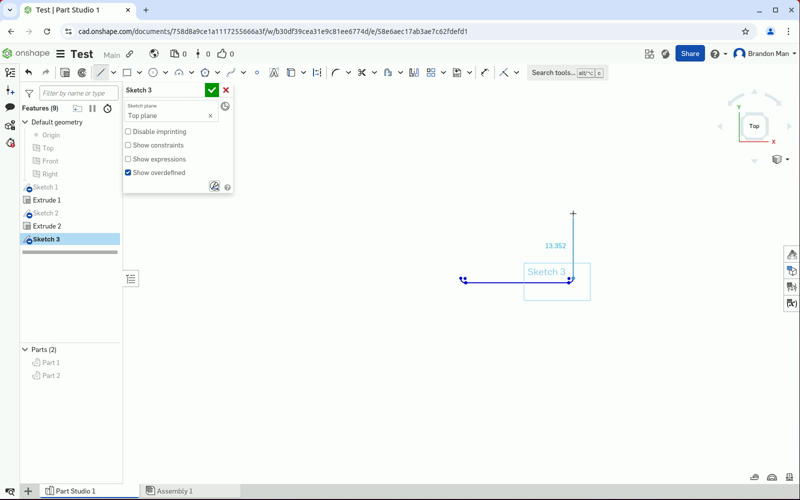
key(esc)
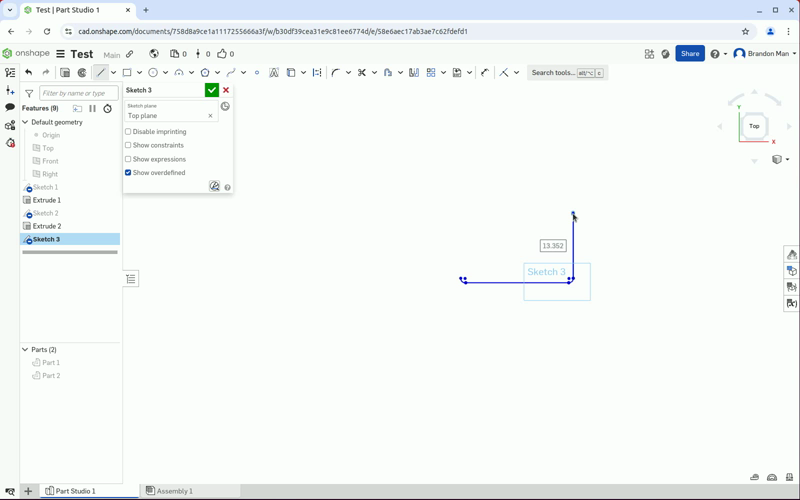
key(a)
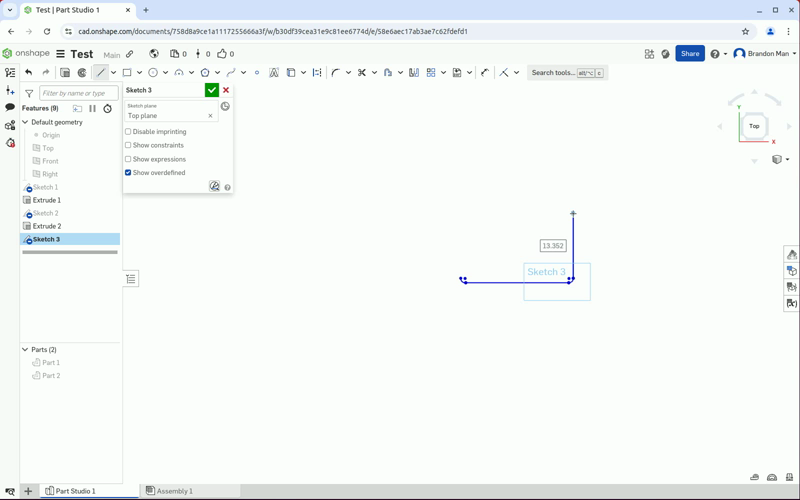
mouse_move(573, 213)
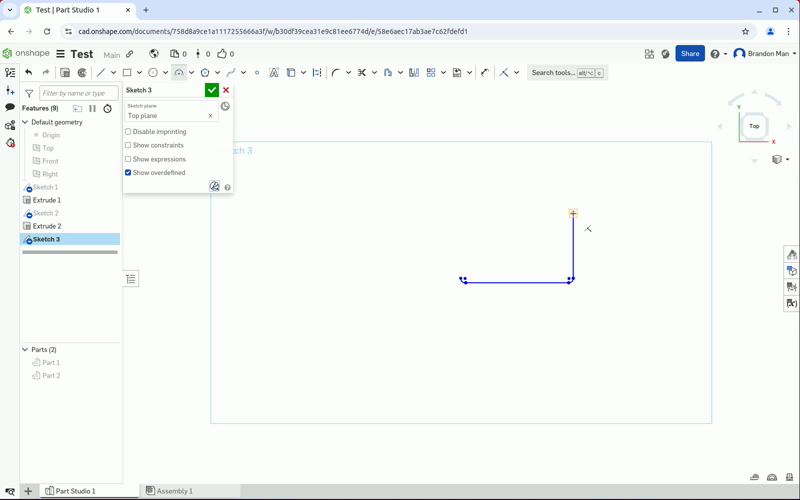
click(573, 213)
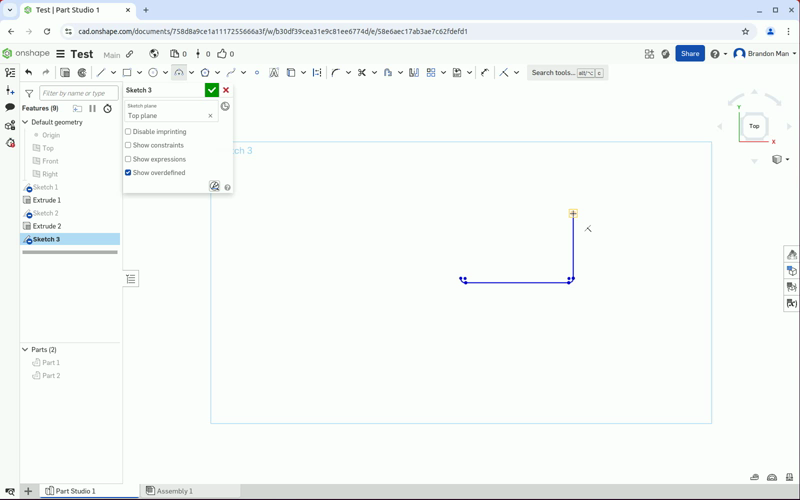
key_down(shift)
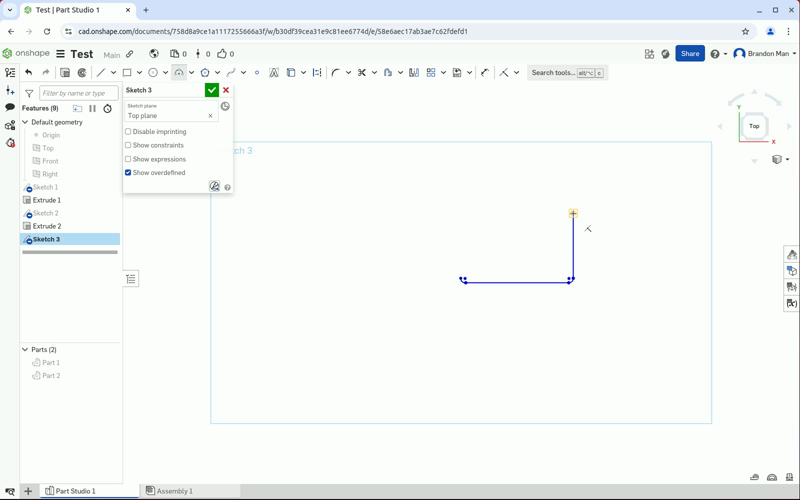
mouse_move(568, 208)
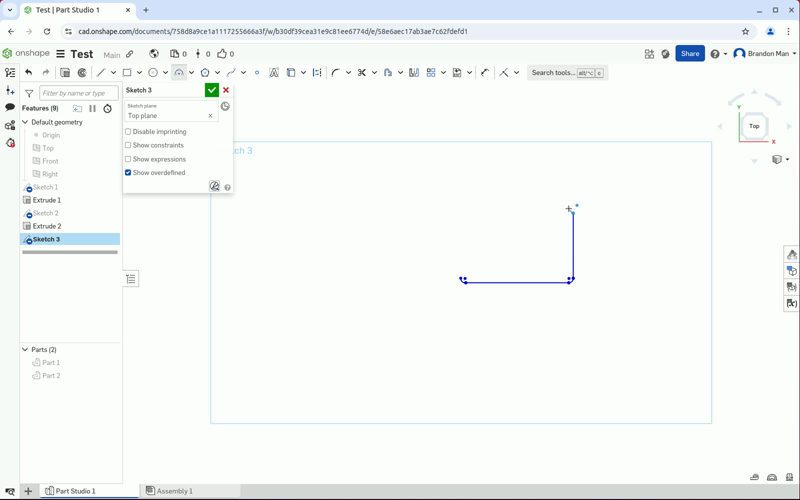
scroll(6)
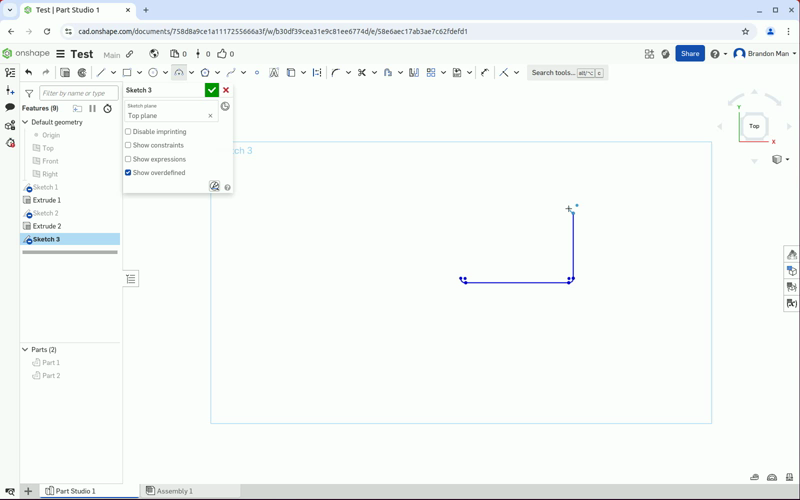
scroll(6)
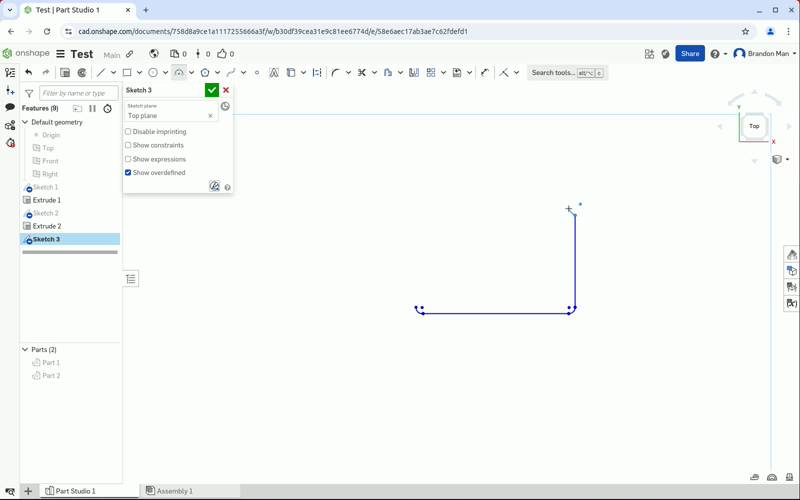
scroll(6)
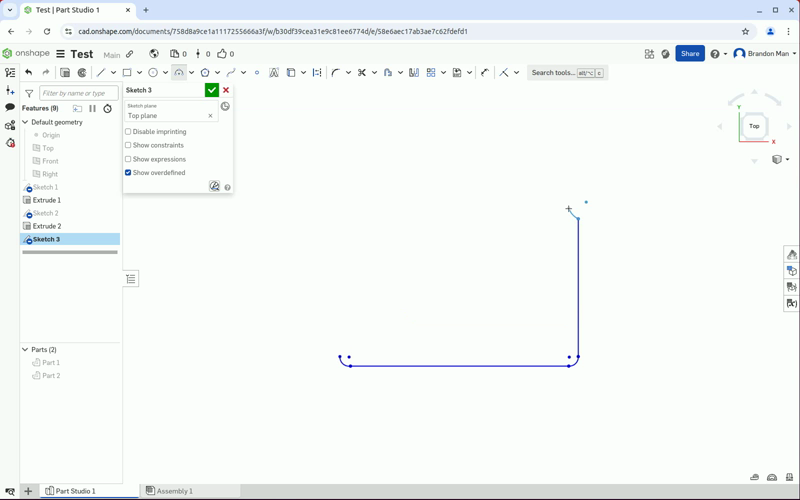
scroll(6)
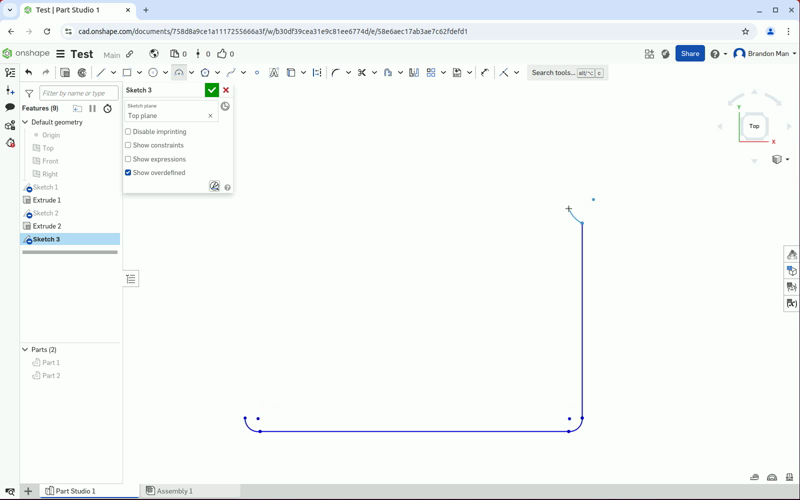
scroll(6)
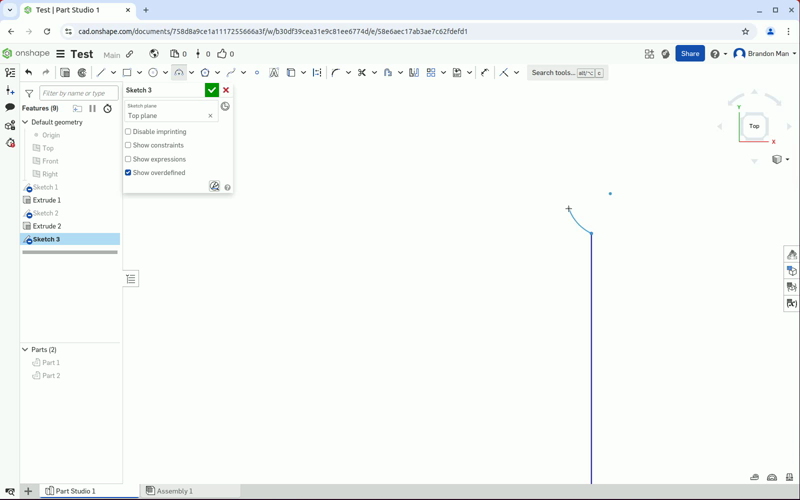
scroll(6)
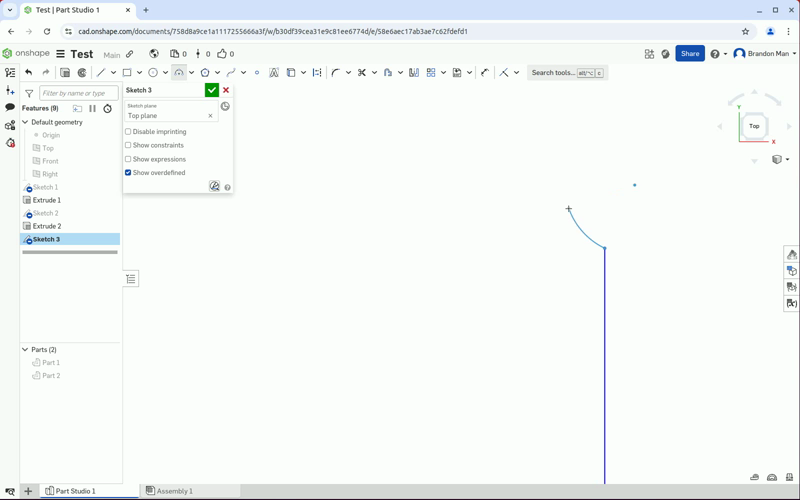
scroll(6)
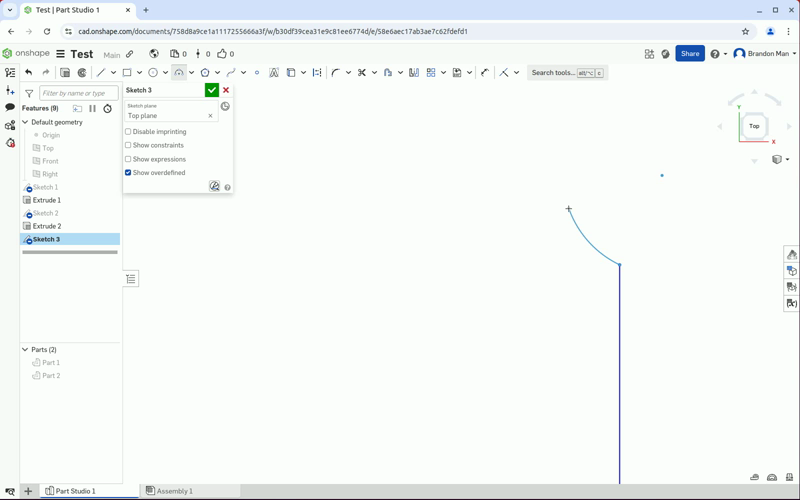
click(568, 208)
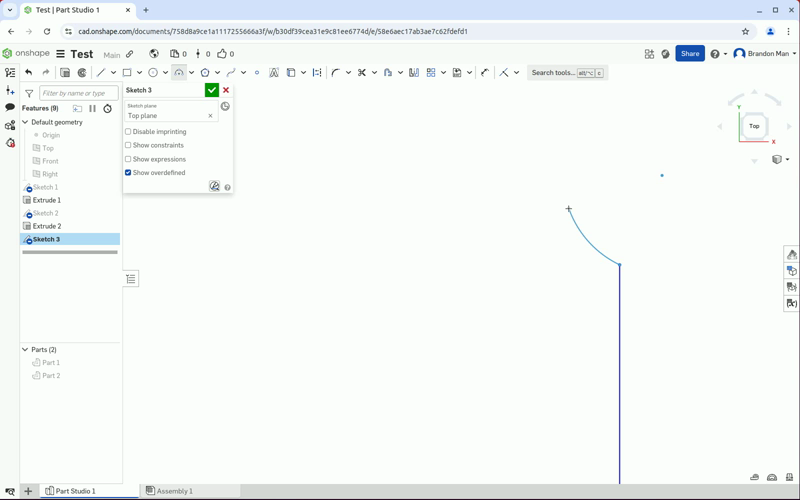
scroll(-6)
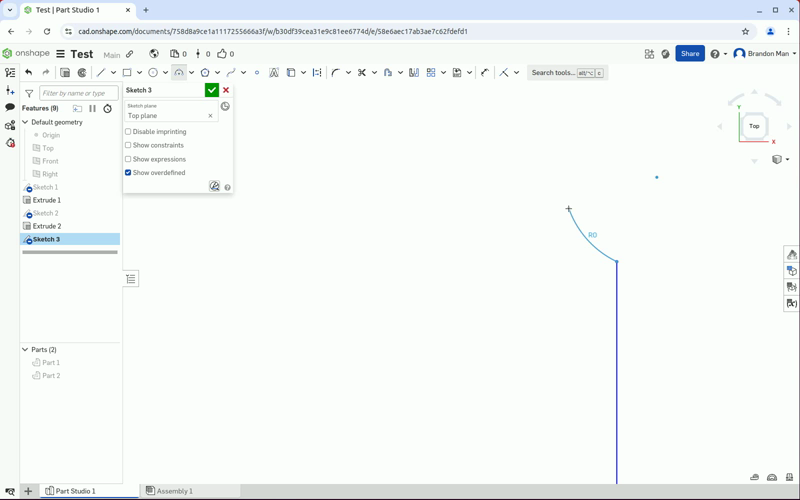
scroll(-6)
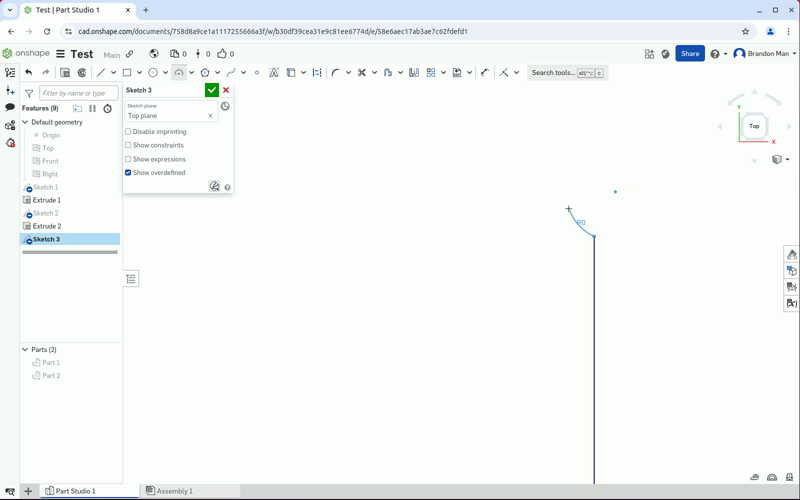
scroll(-6)
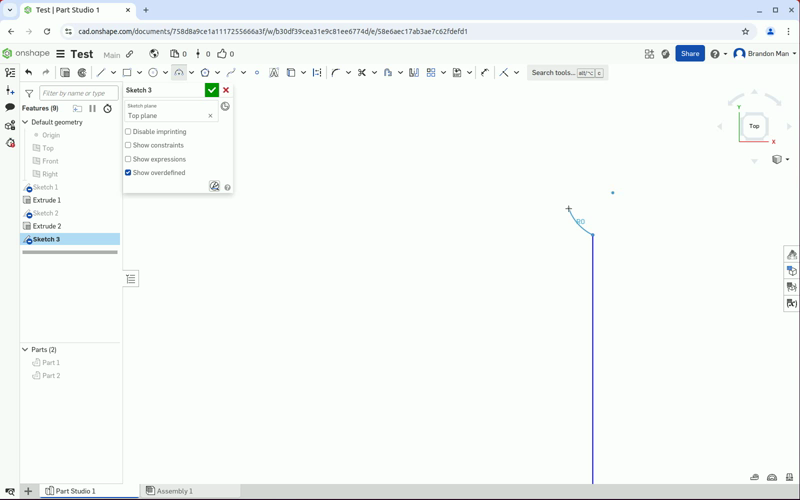
scroll(-6)
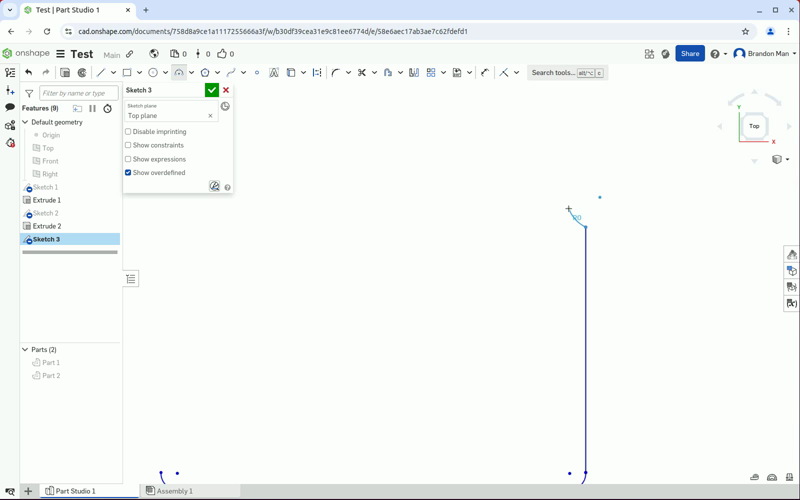
scroll(-6)
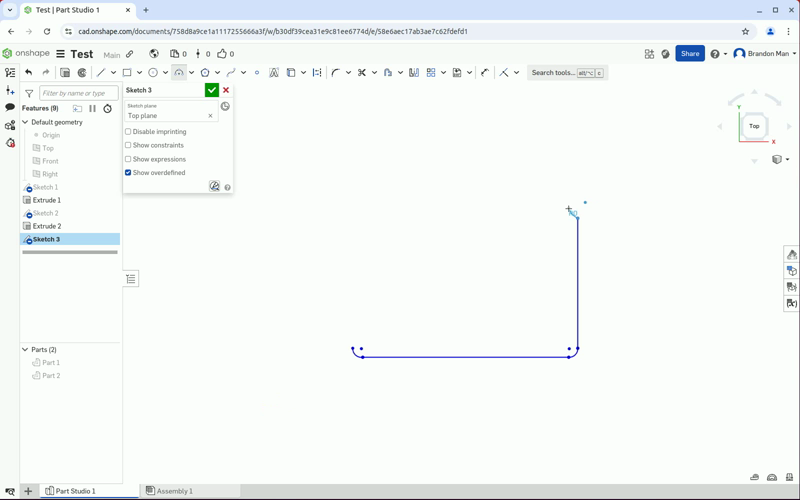
scroll(-6)
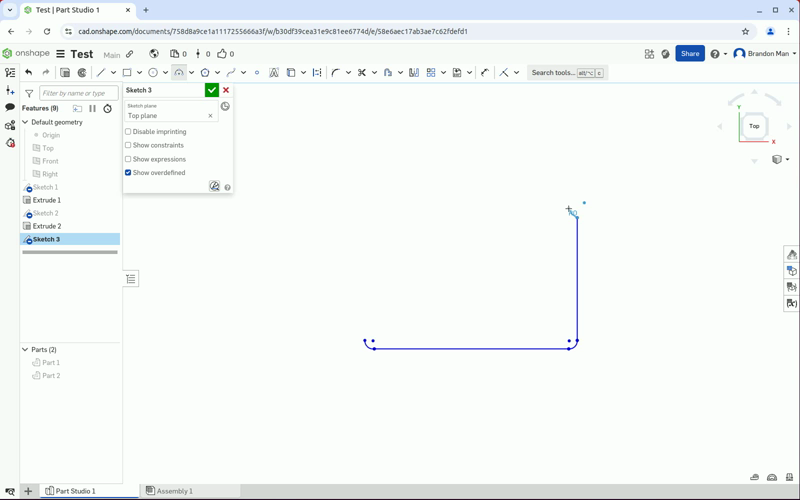
scroll(-6)
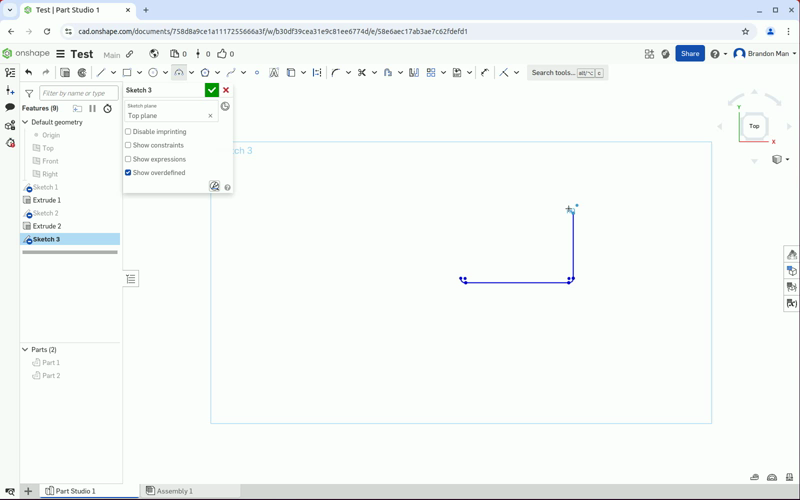
mouse_move(571, 209)
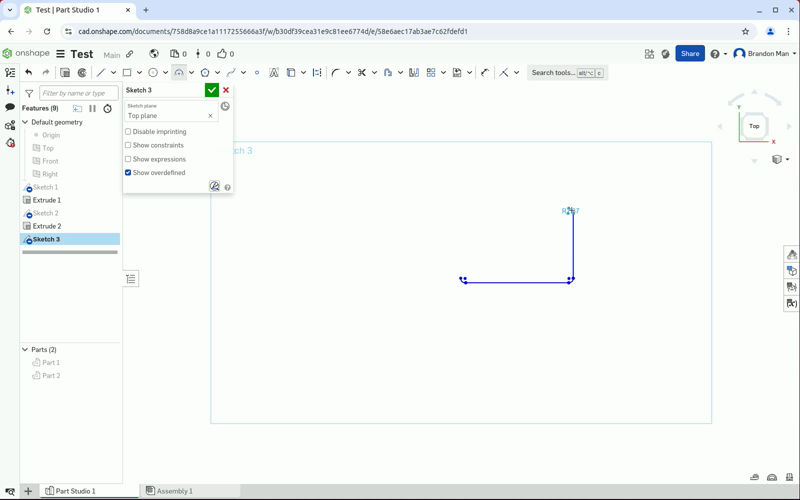
scroll(6)
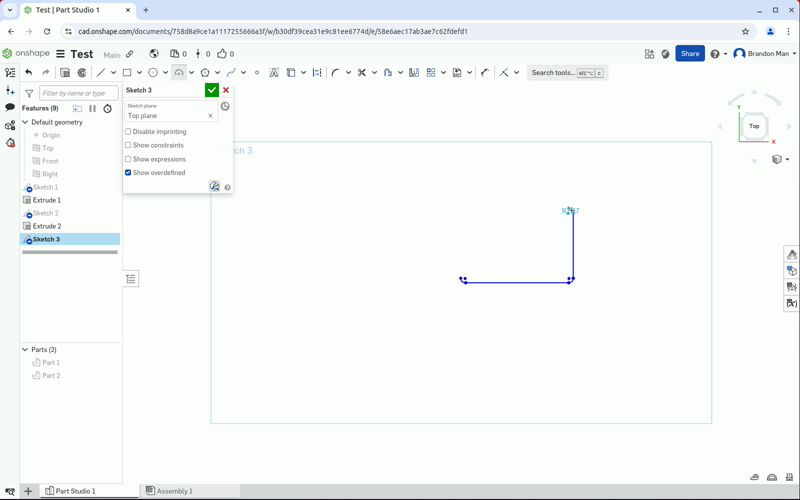
scroll(6)
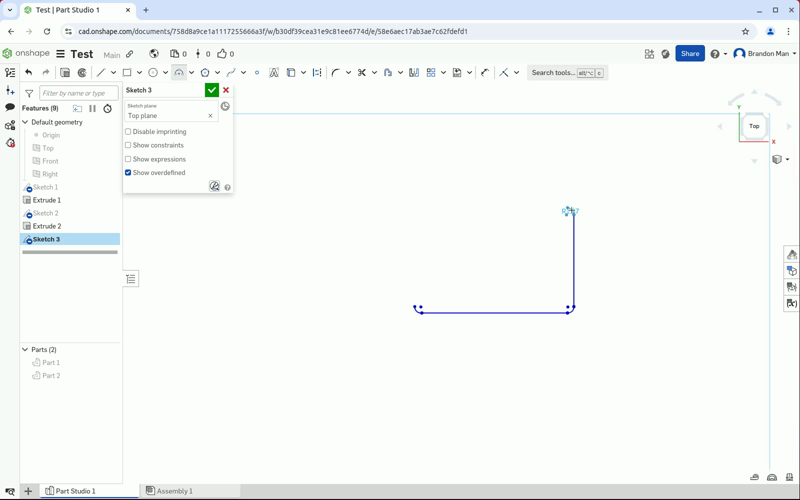
scroll(6)
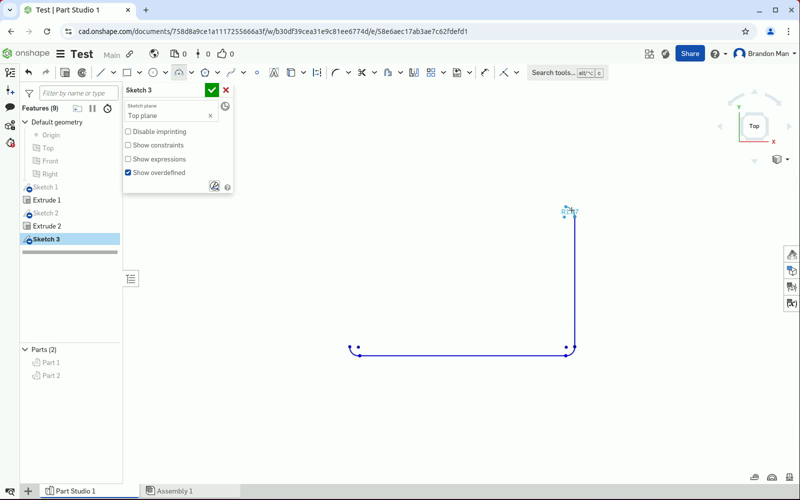
scroll(6)
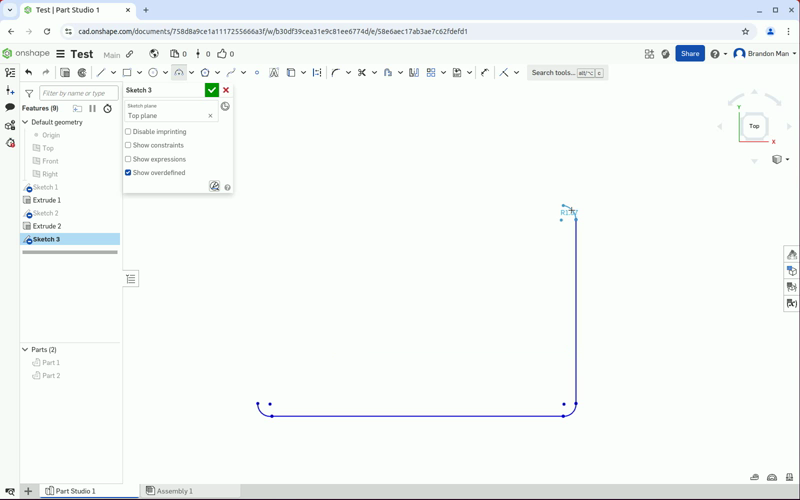
scroll(6)
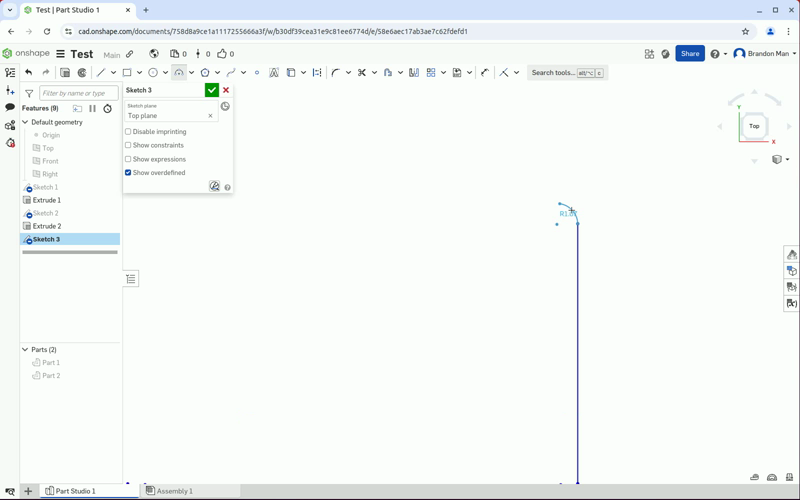
scroll(6)
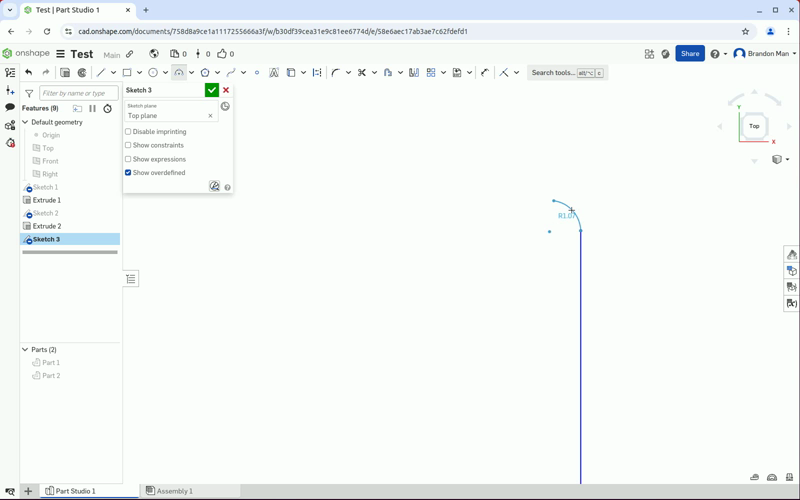
scroll(6)
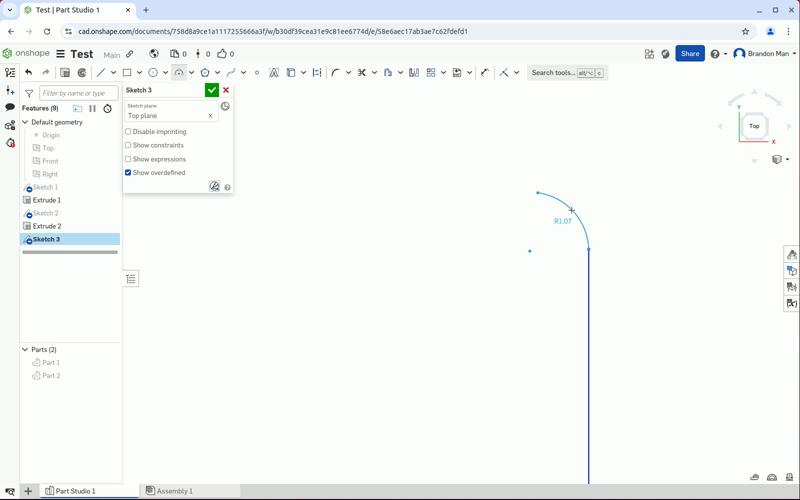
click(571, 209)
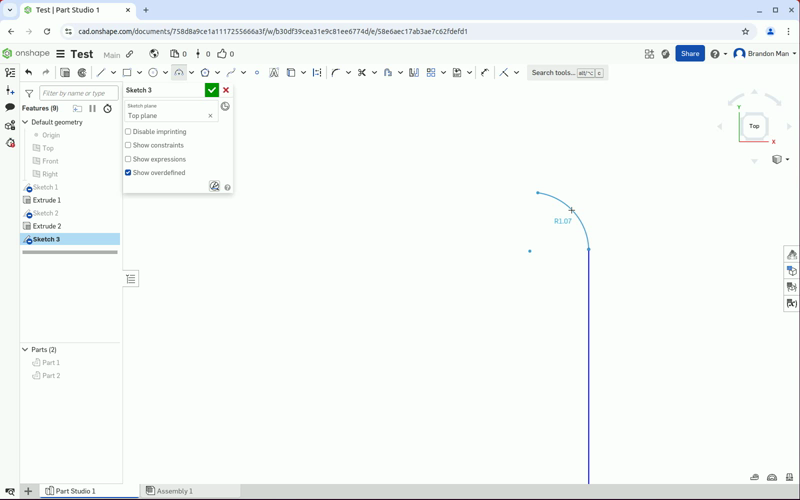
scroll(-6)
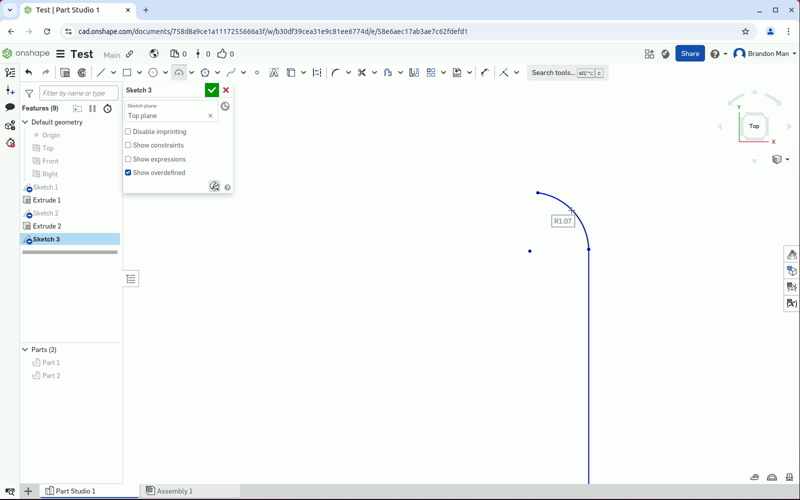
scroll(-6)
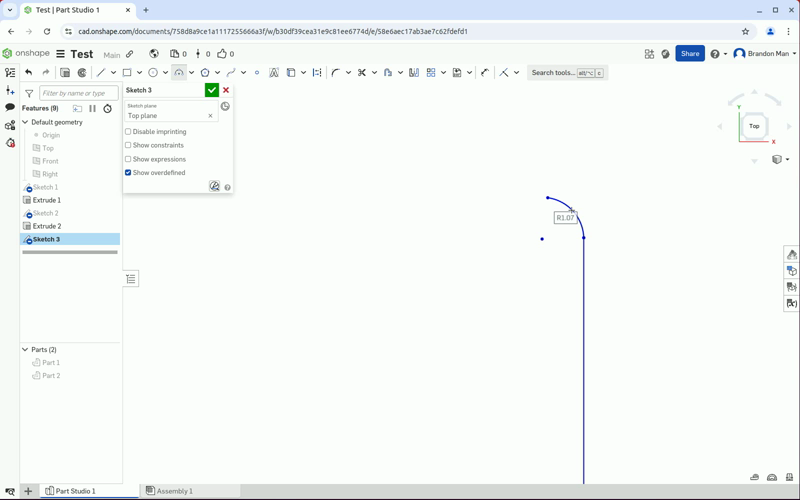
scroll(-6)
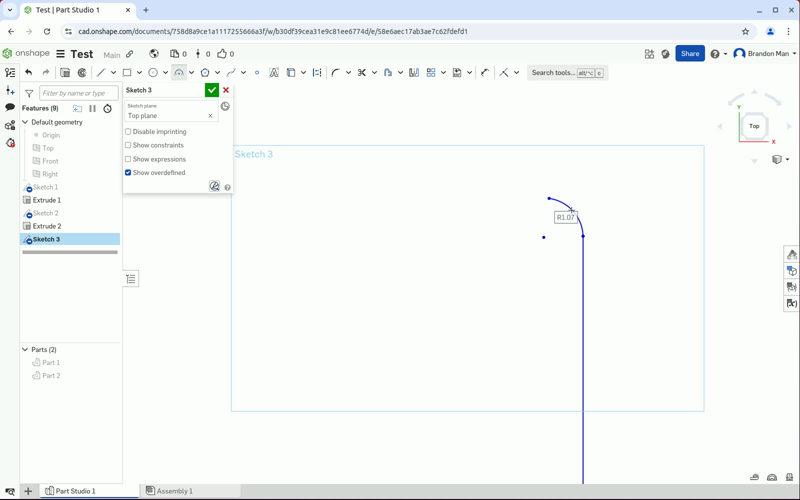
scroll(-6)
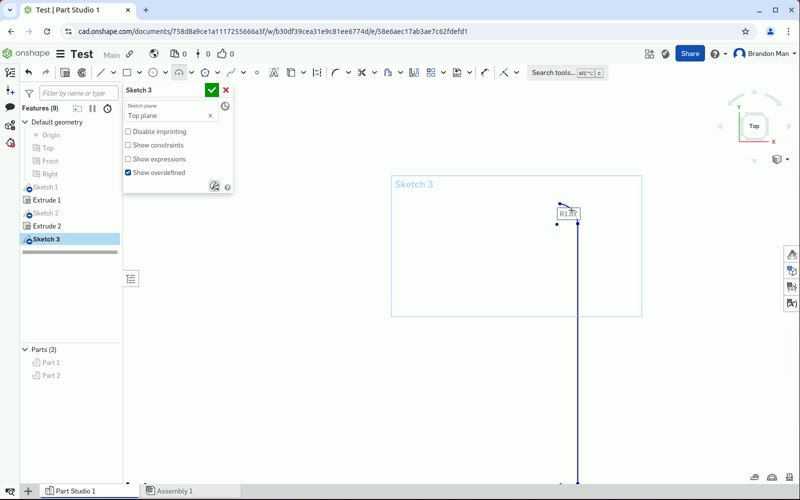
scroll(-6)
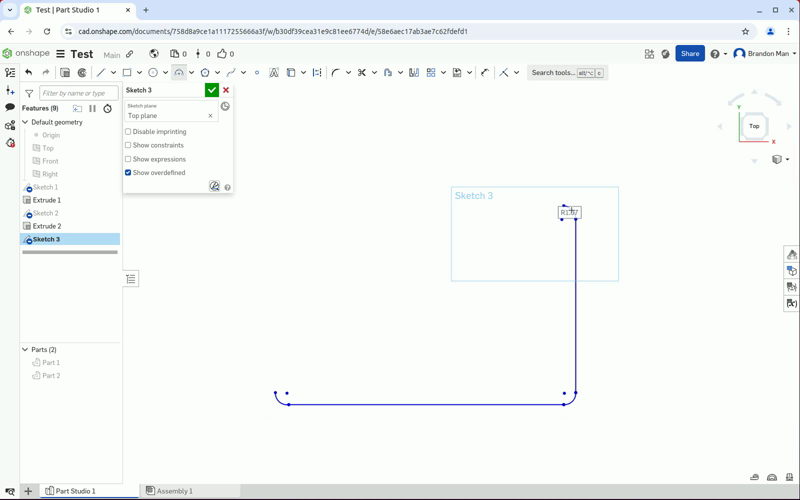
scroll(-6)
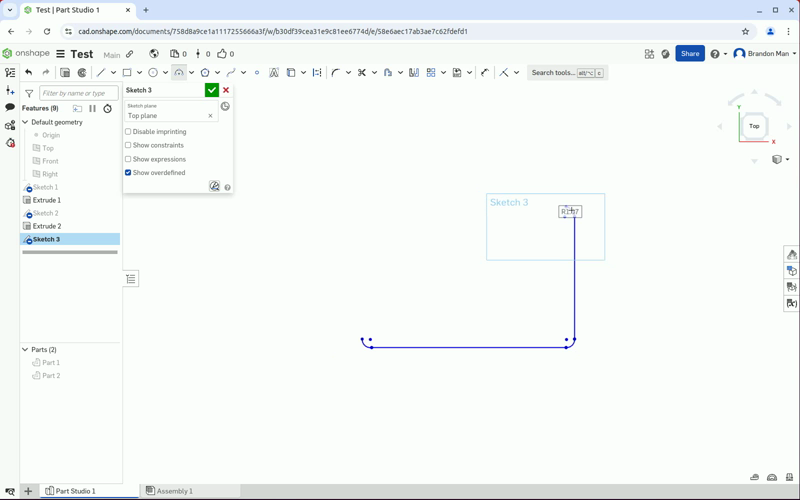
scroll(-6)
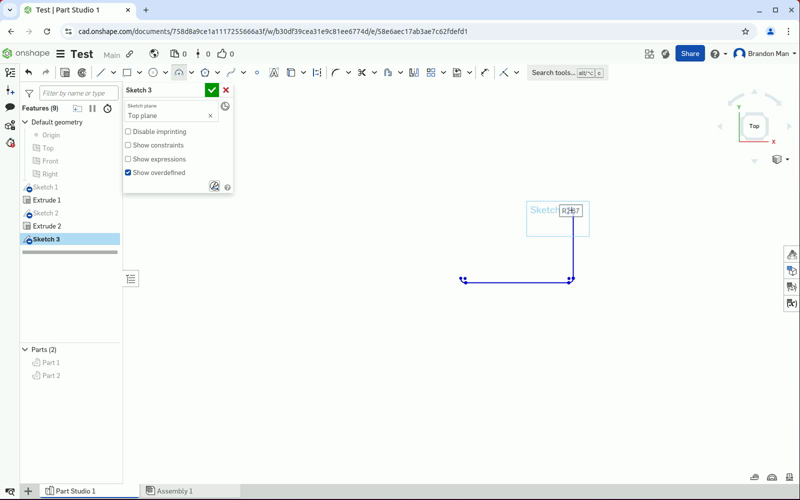
key_up(shift)
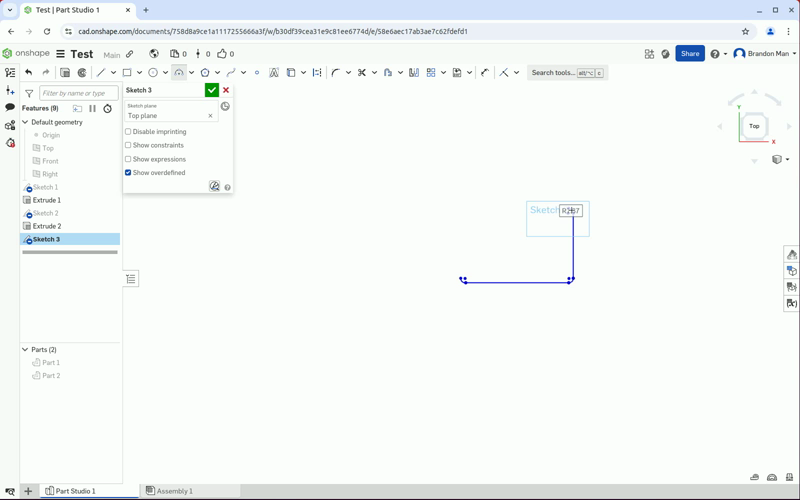
key(esc)
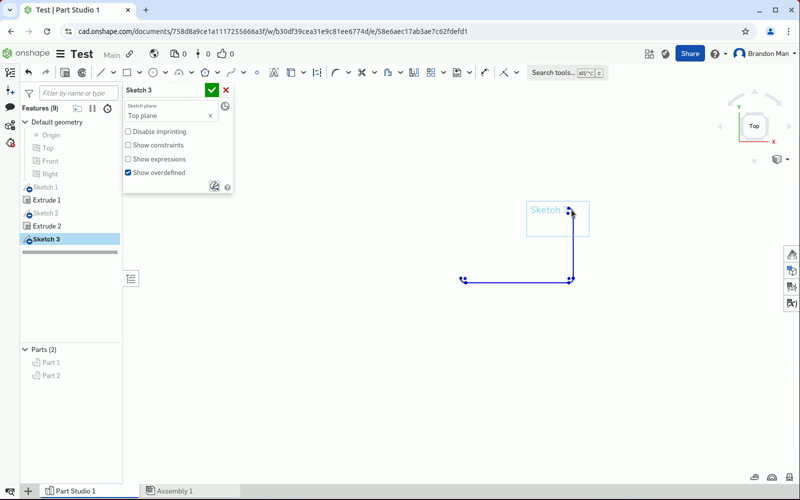
key(l)
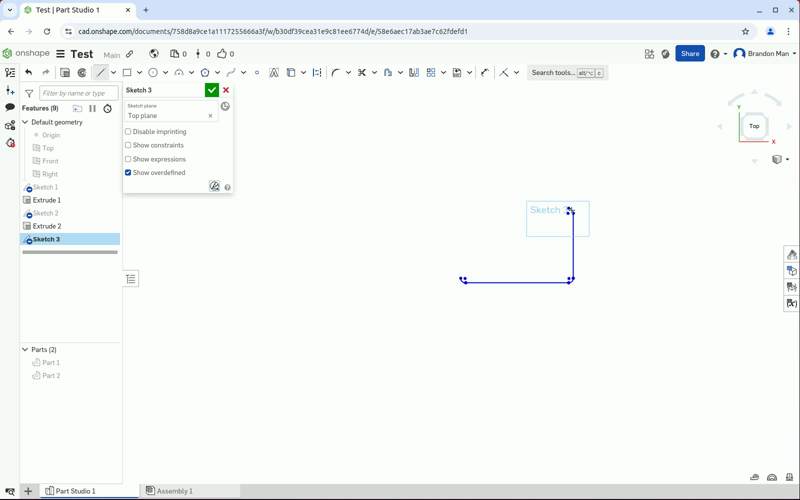
mouse_move(568, 208)
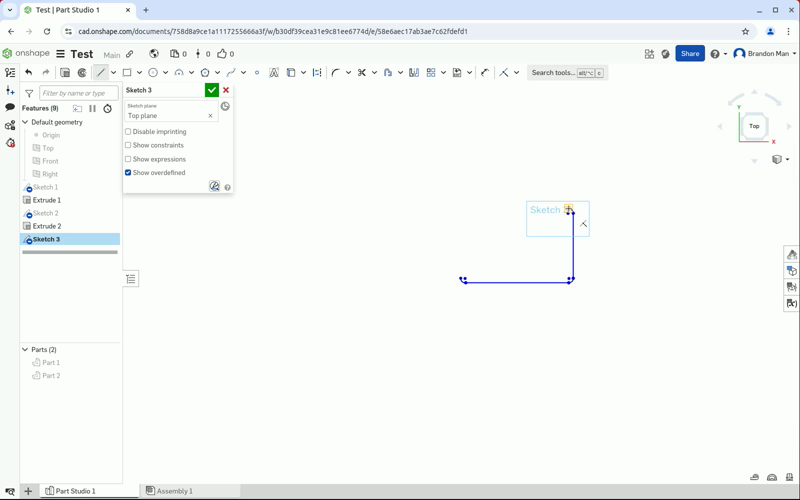
scroll(6)
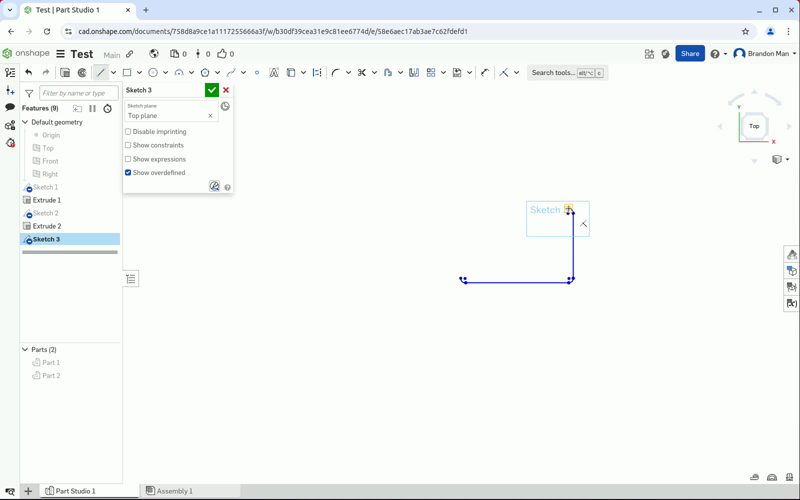
scroll(6)
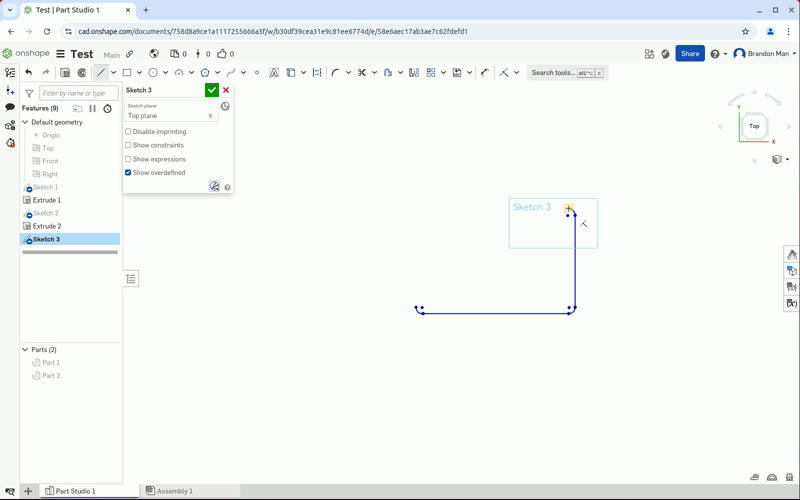
scroll(6)
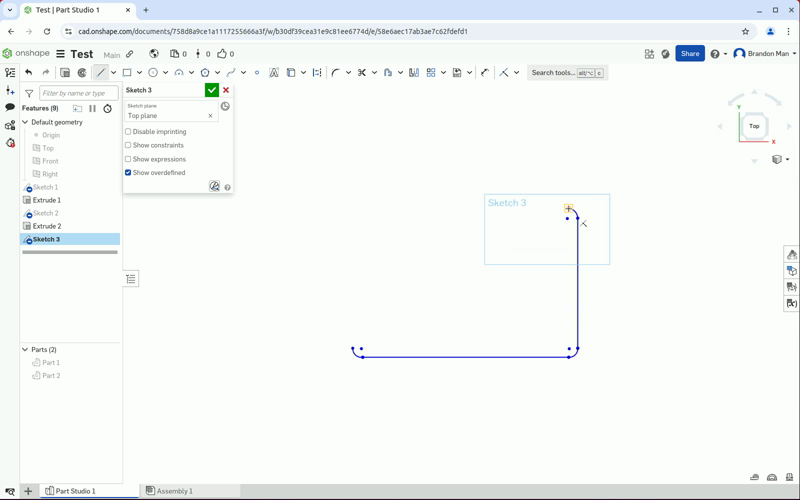
scroll(6)
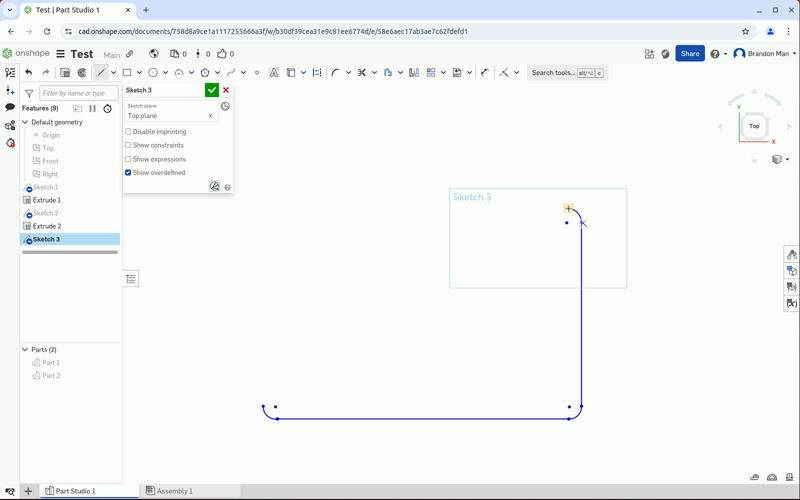
scroll(6)
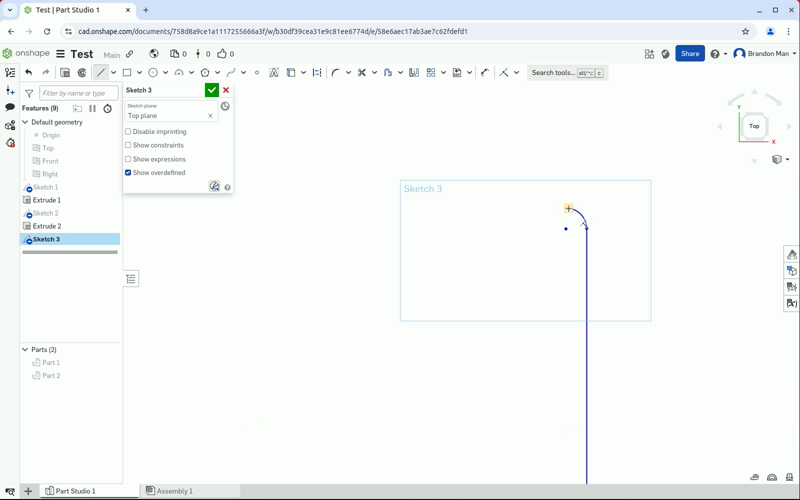
scroll(6)
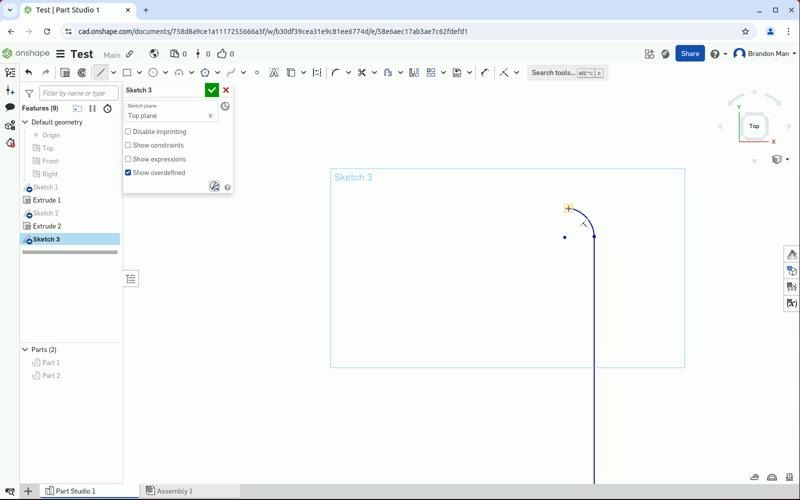
scroll(6)
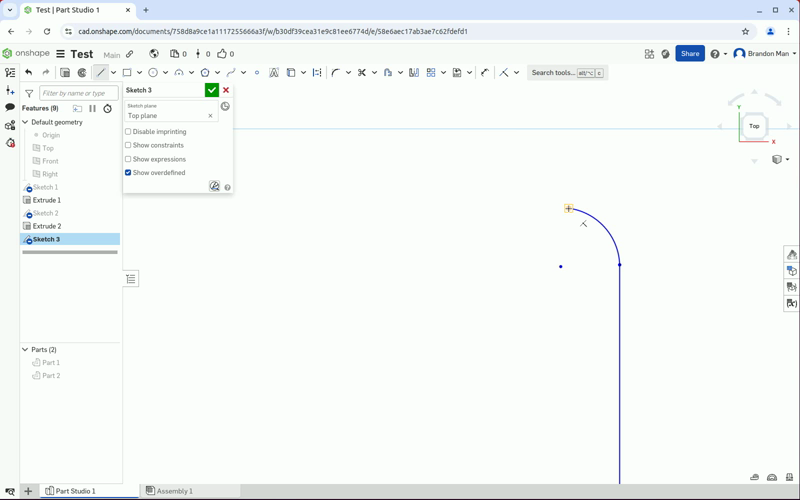
click(568, 208)
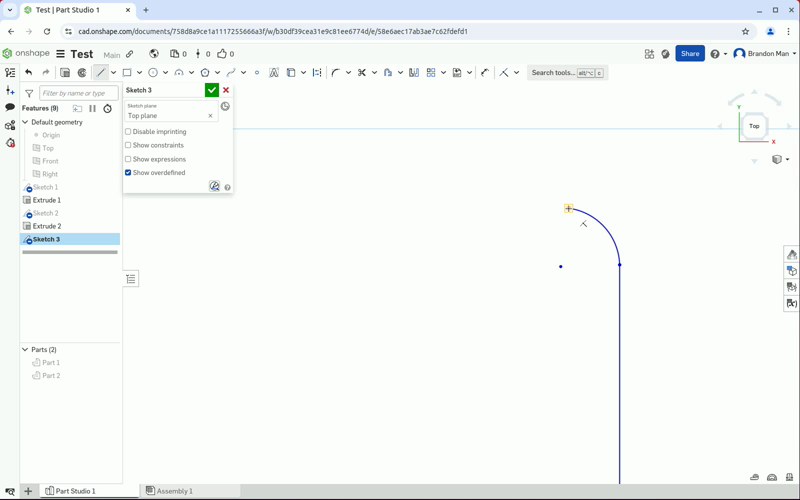
scroll(-6)
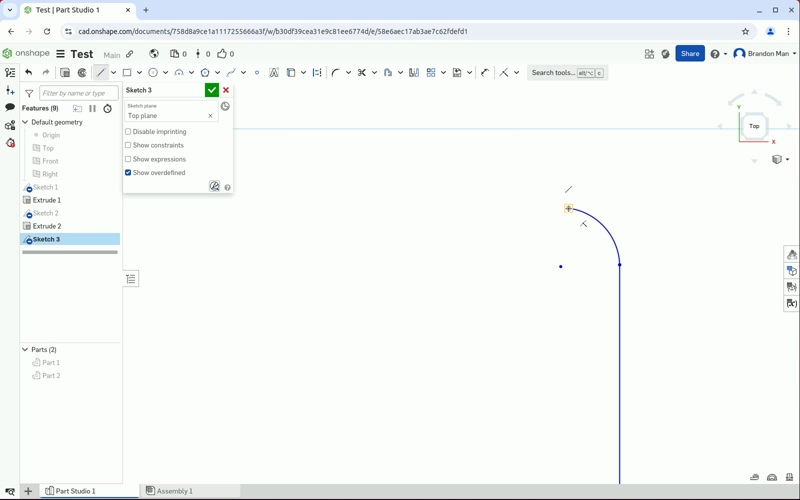
scroll(-6)
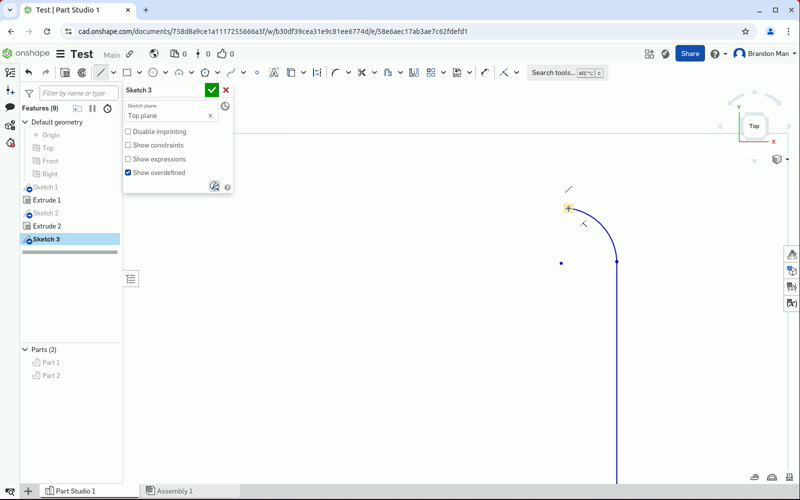
scroll(-6)
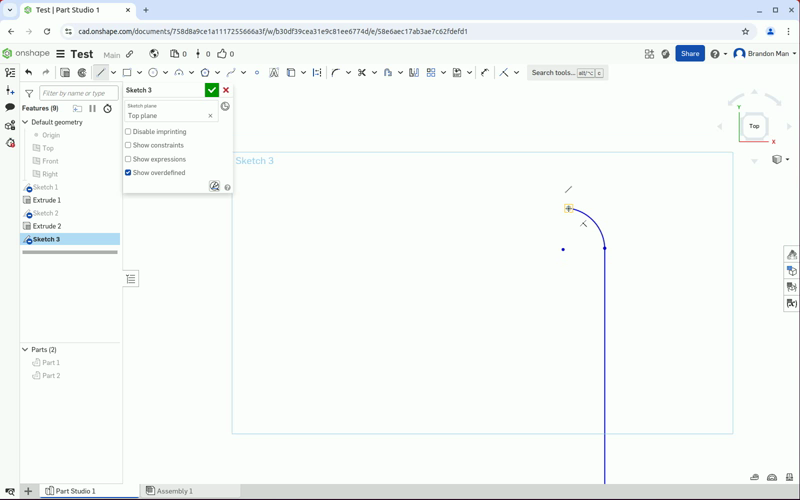
scroll(-6)
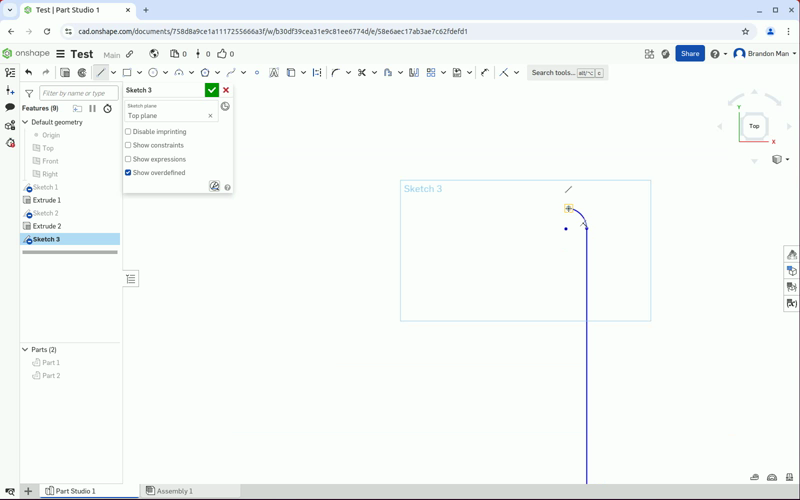
scroll(-6)
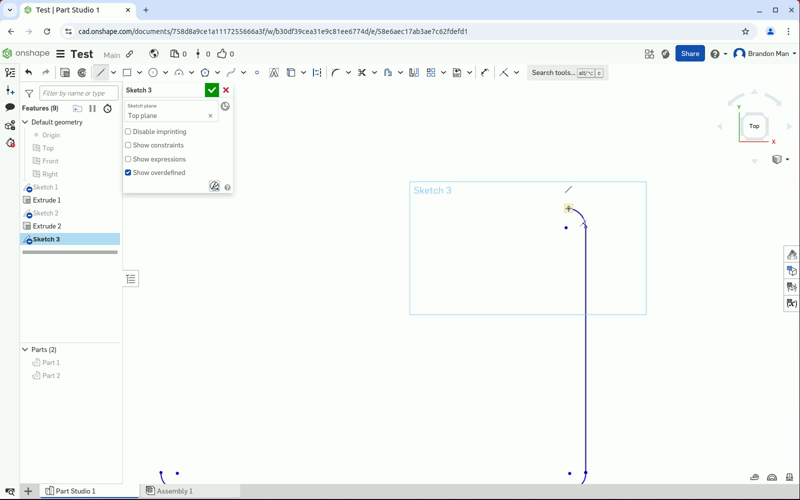
scroll(-6)
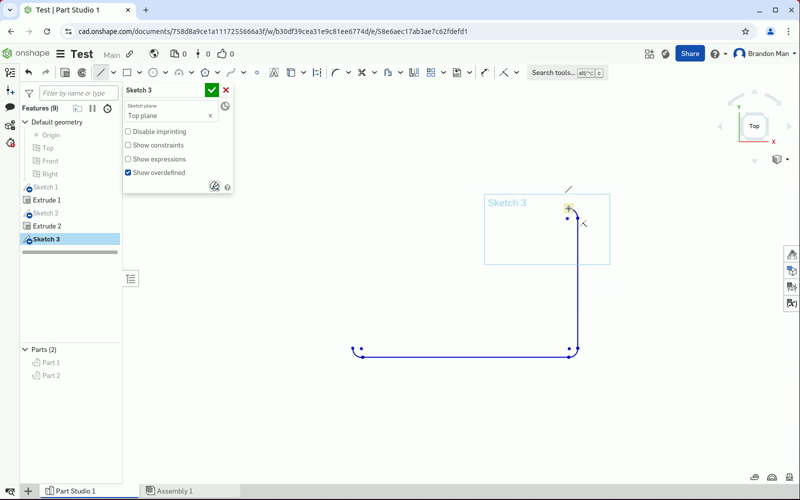
scroll(-6)
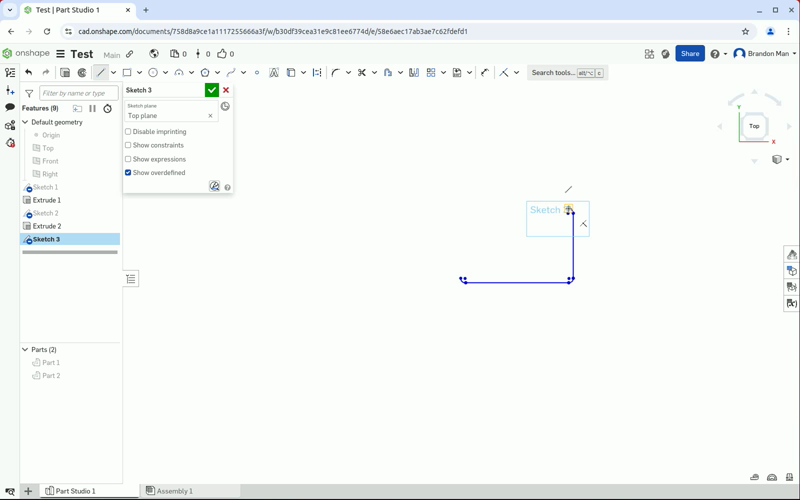
key_down(shift)
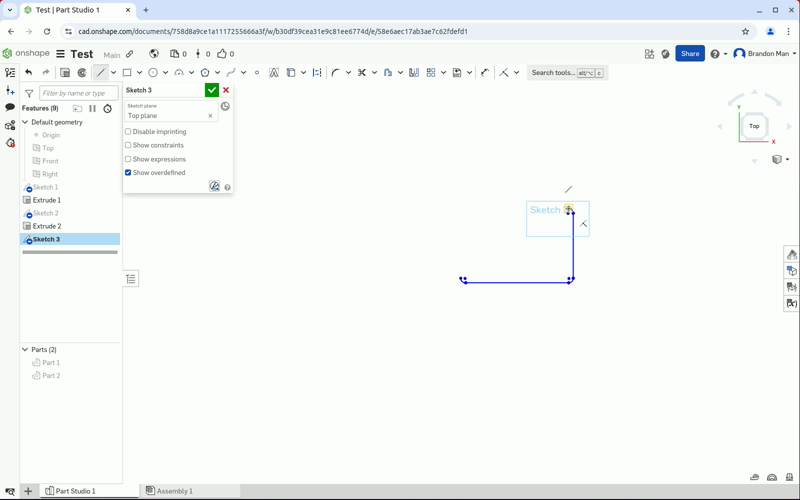
mouse_move(465, 208)
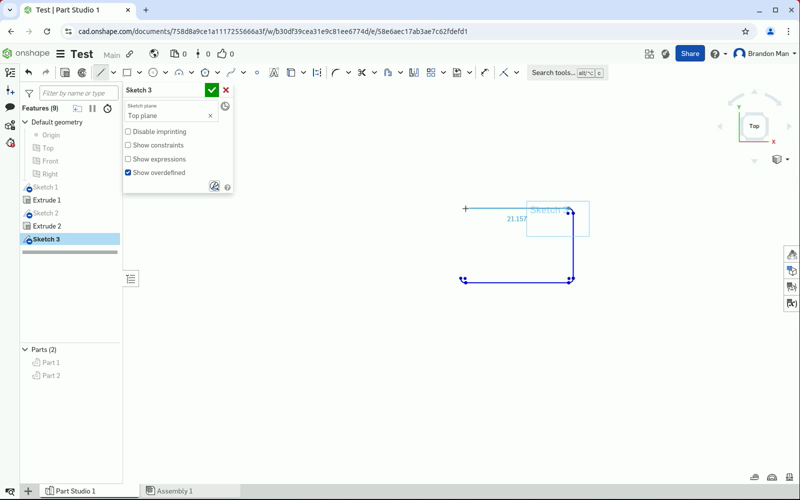
click(465, 208)
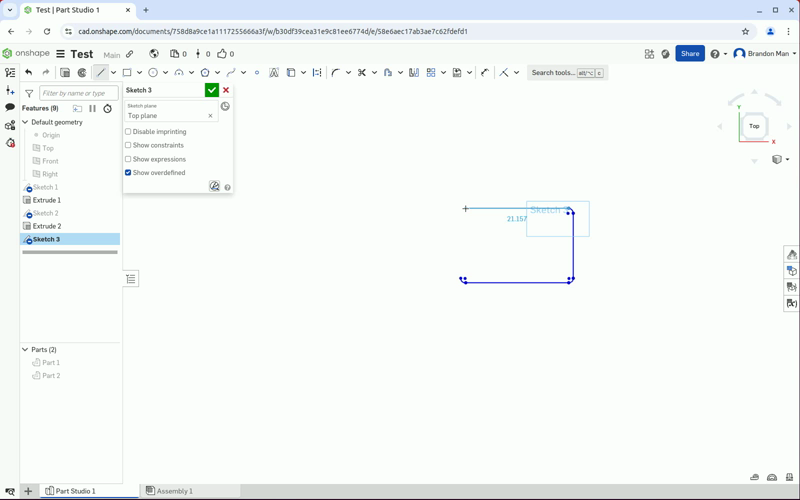
key_up(shift)
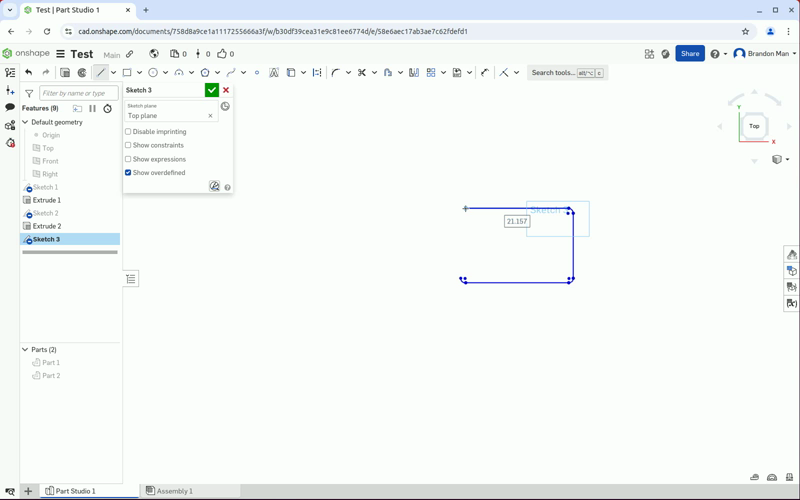
key(esc)
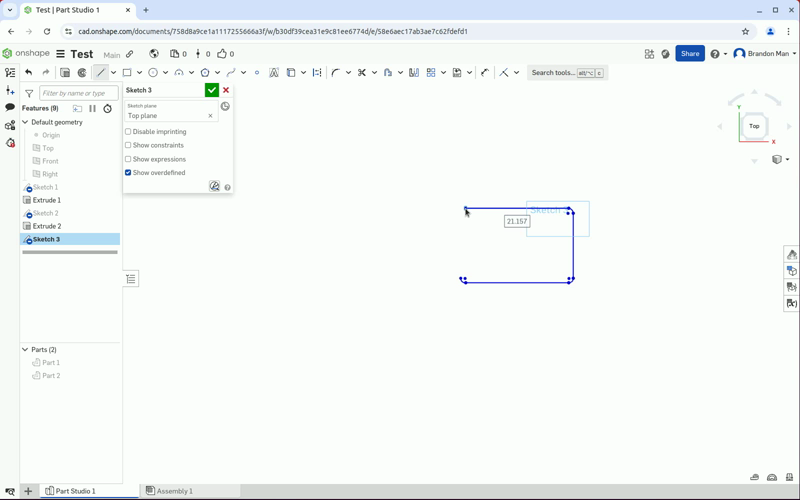
key(a)
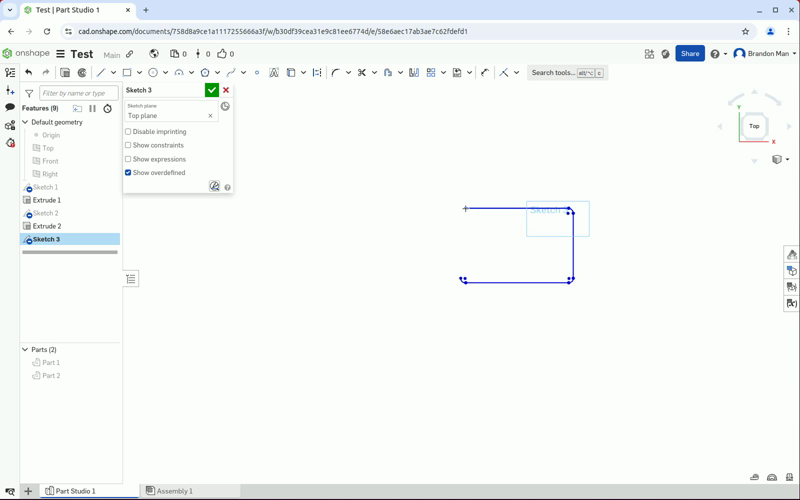
mouse_move(465, 208)
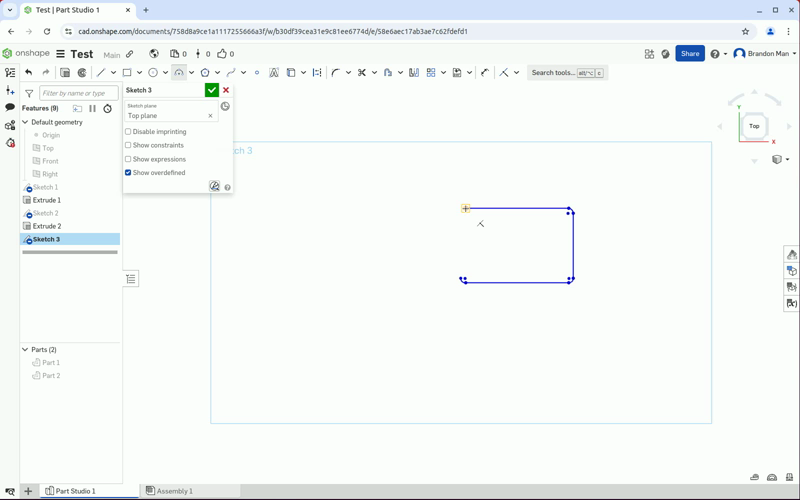
click(465, 208)
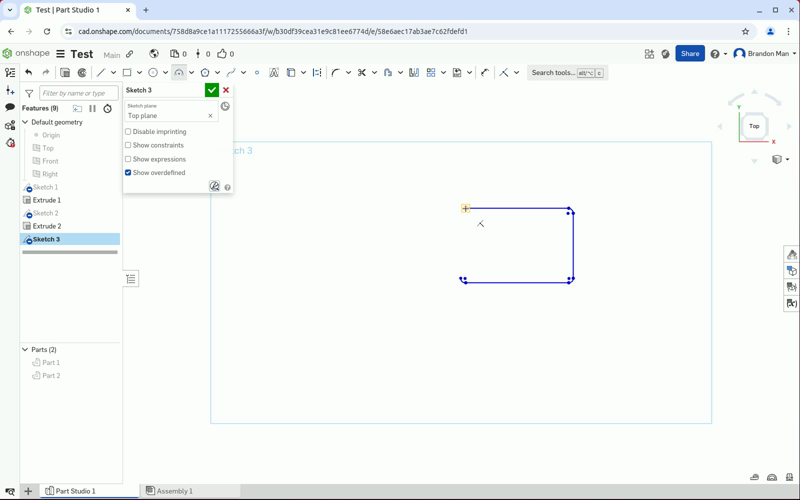
key_down(shift)
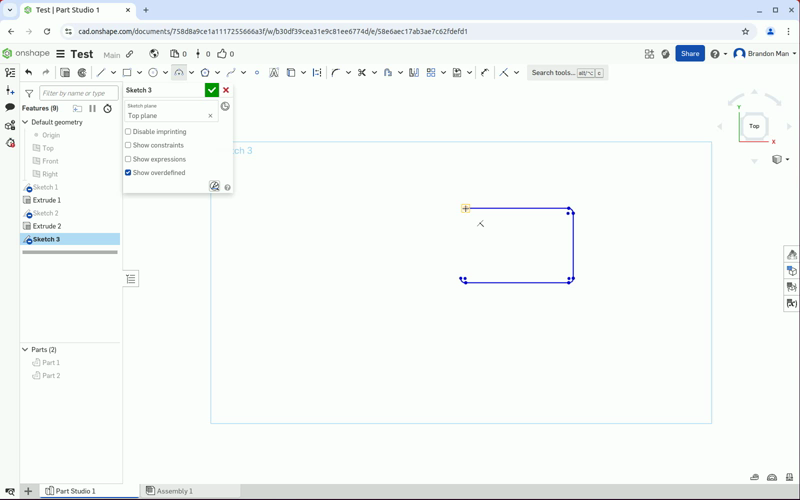
mouse_move(460, 213)
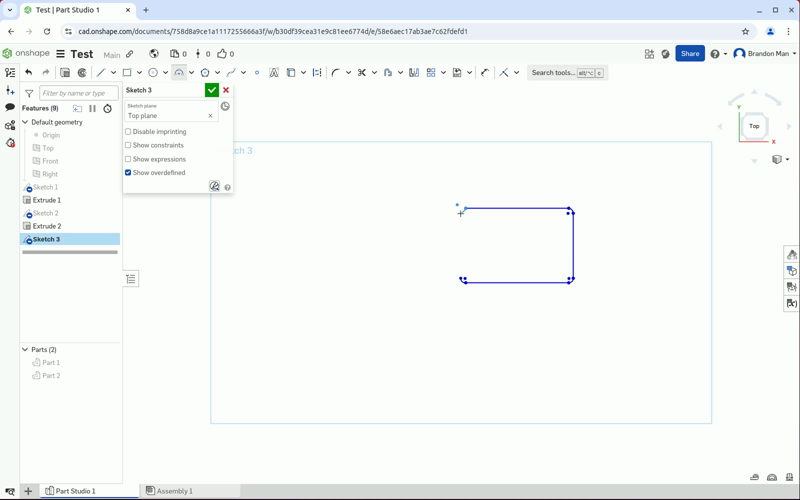
scroll(6)
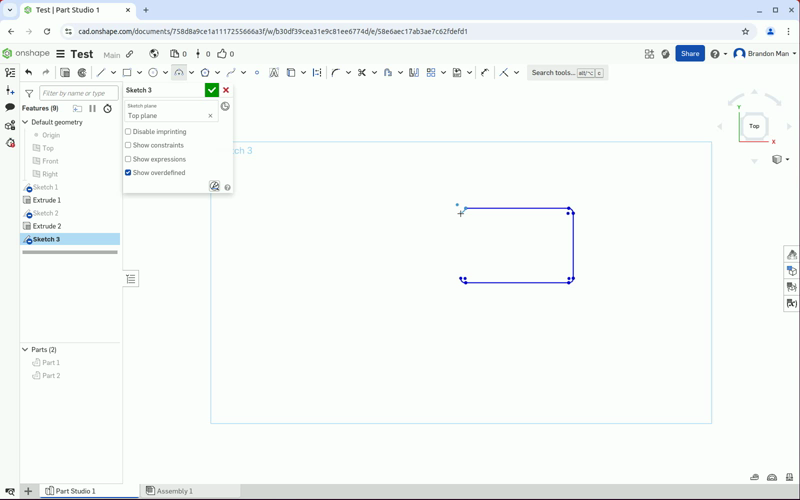
scroll(6)
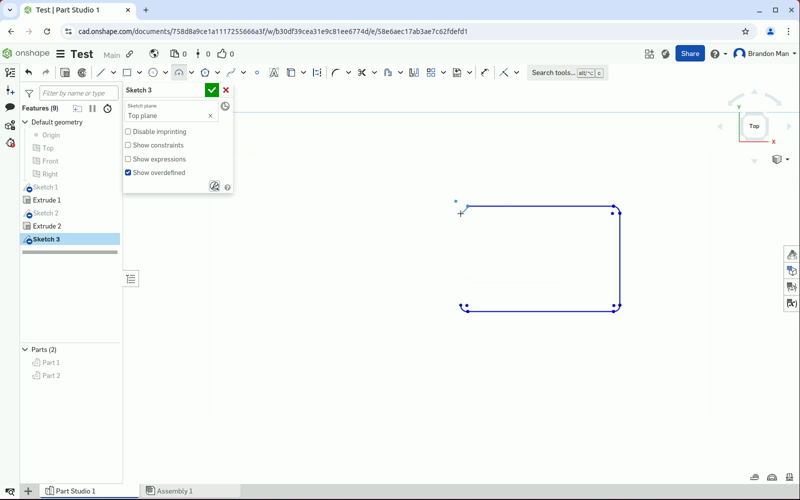
scroll(6)
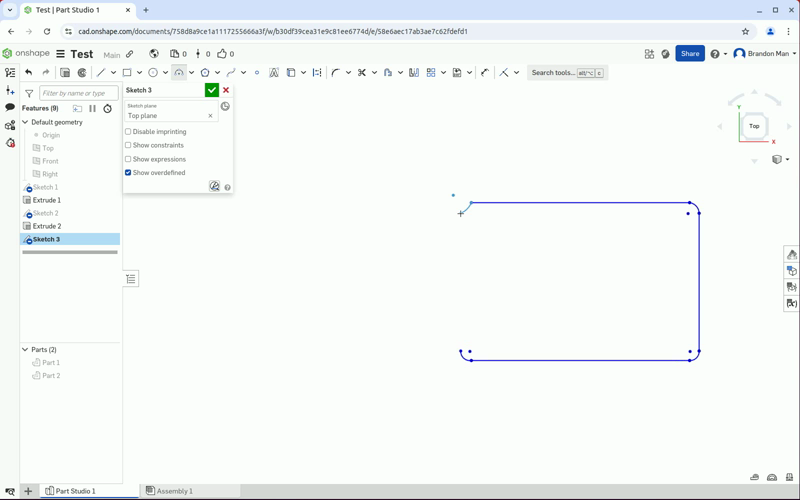
scroll(6)
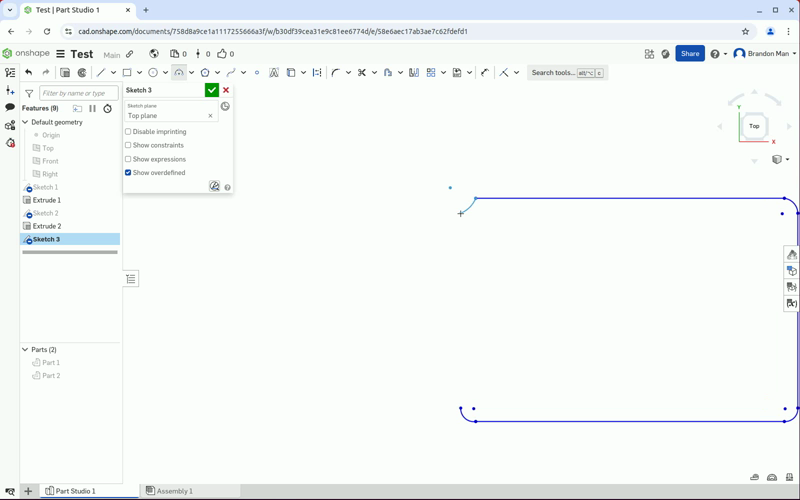
scroll(6)
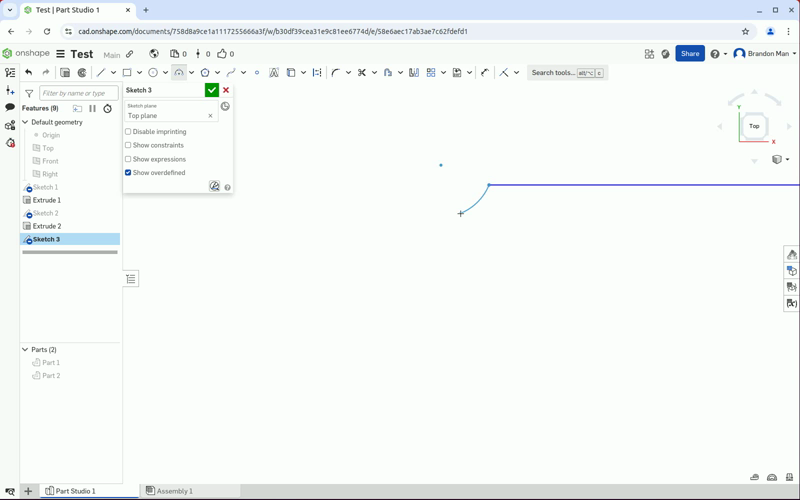
scroll(6)
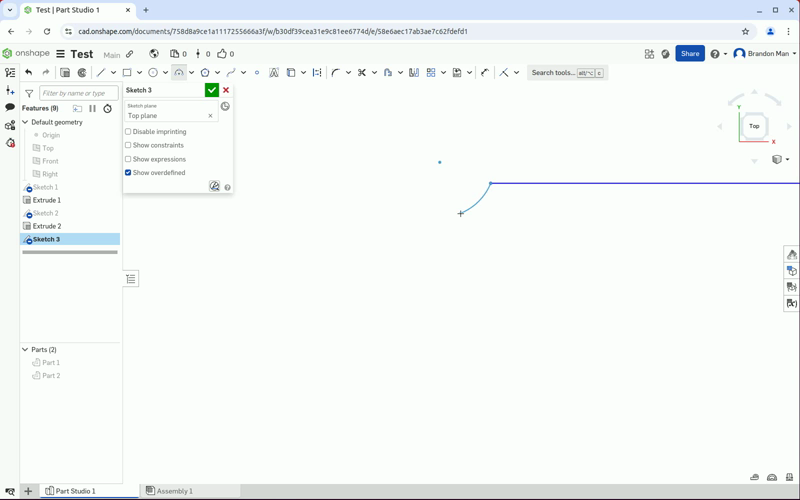
scroll(6)
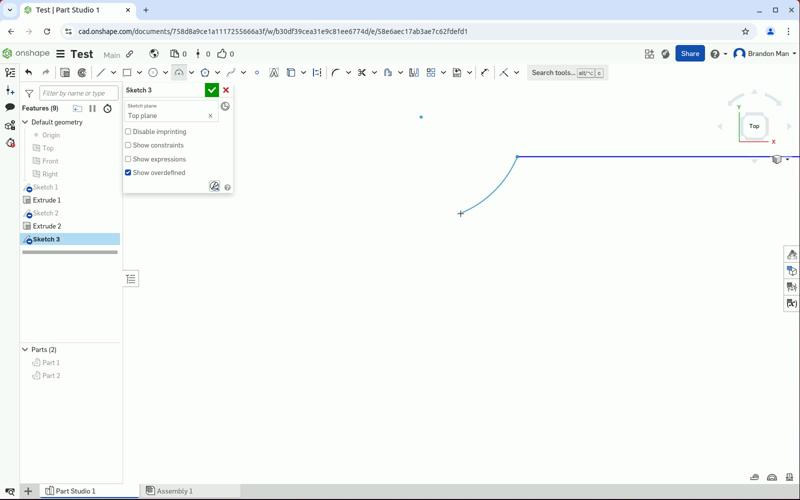
click(460, 213)
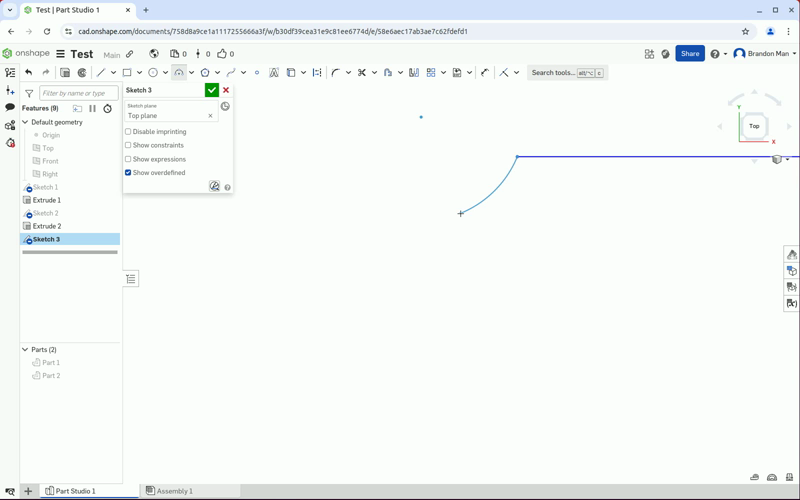
scroll(-6)
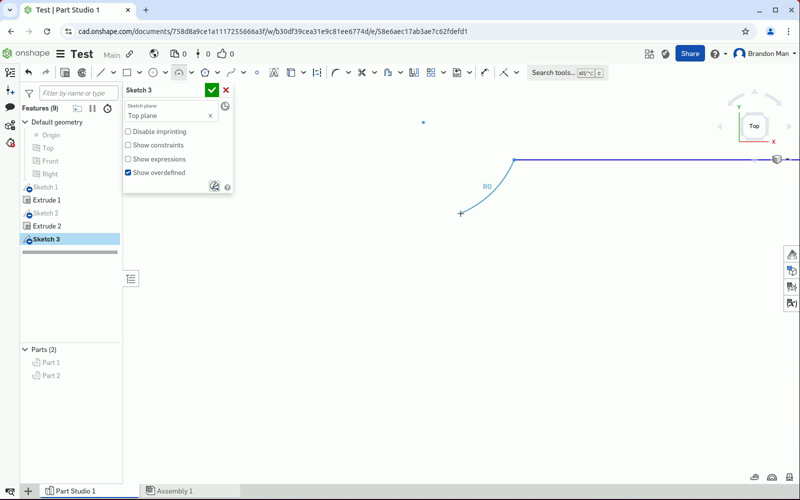
scroll(-6)
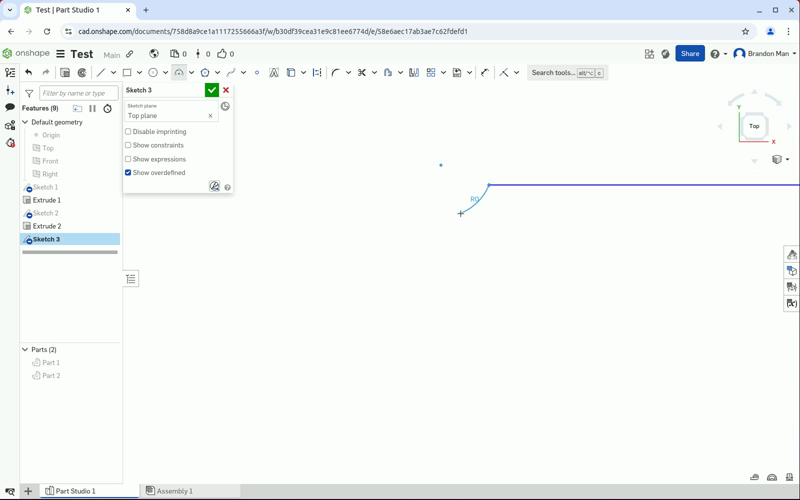
scroll(-6)
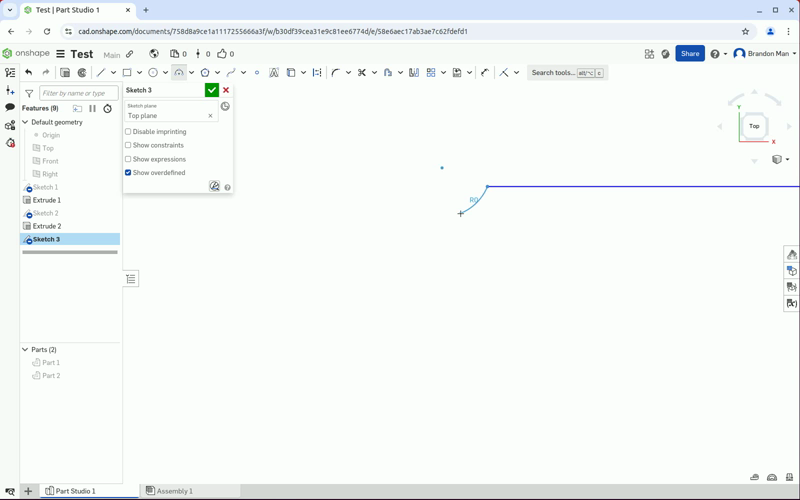
scroll(-6)
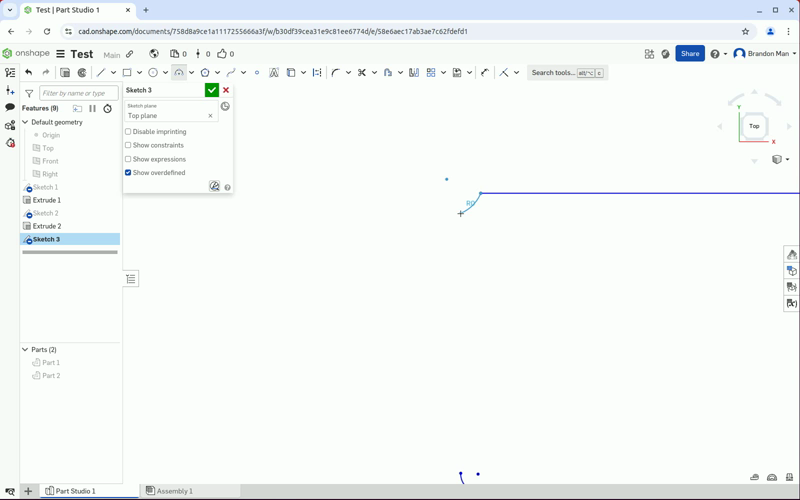
scroll(-6)
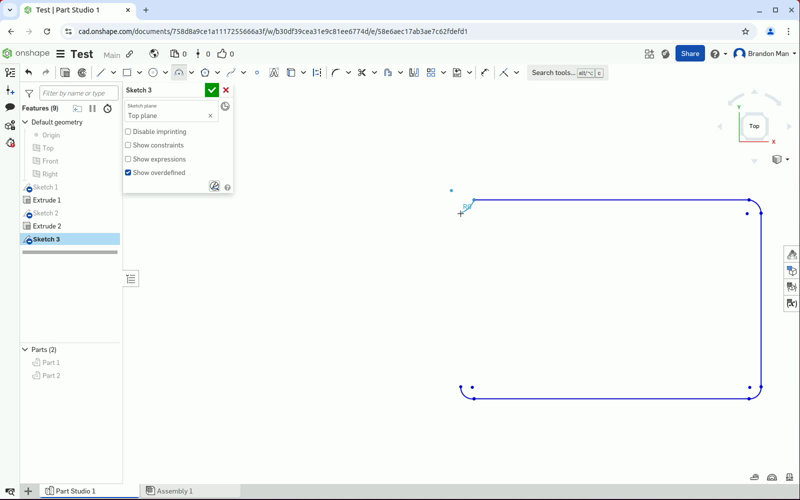
scroll(-6)
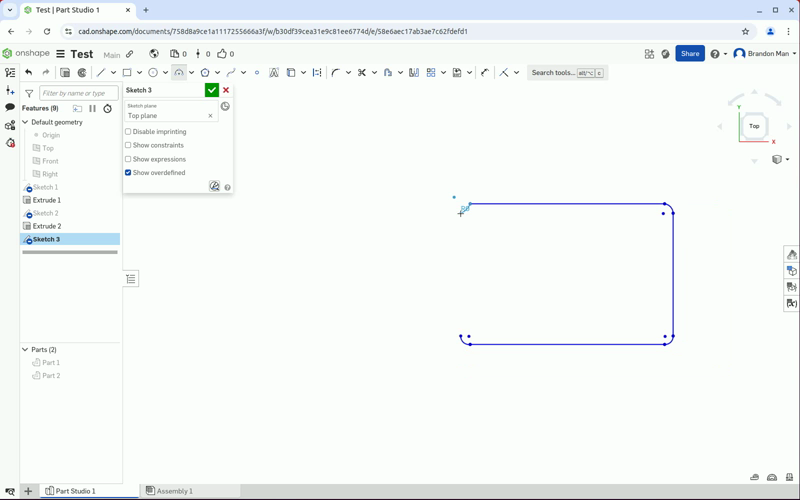
scroll(-6)
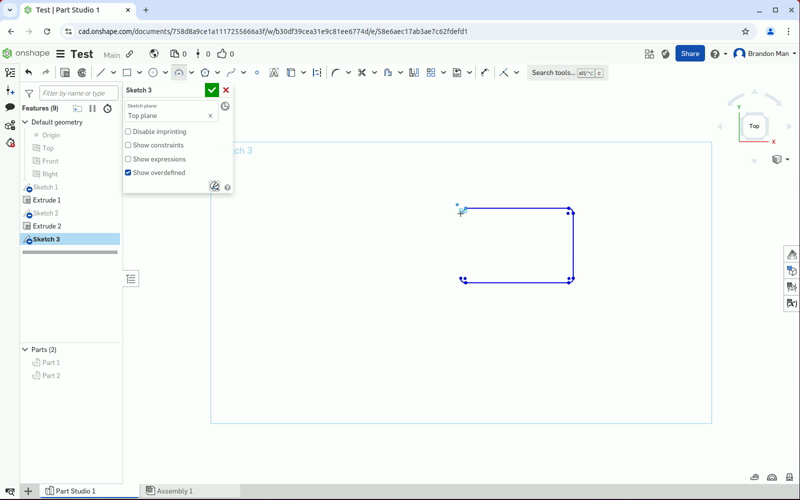
mouse_move(462, 209)
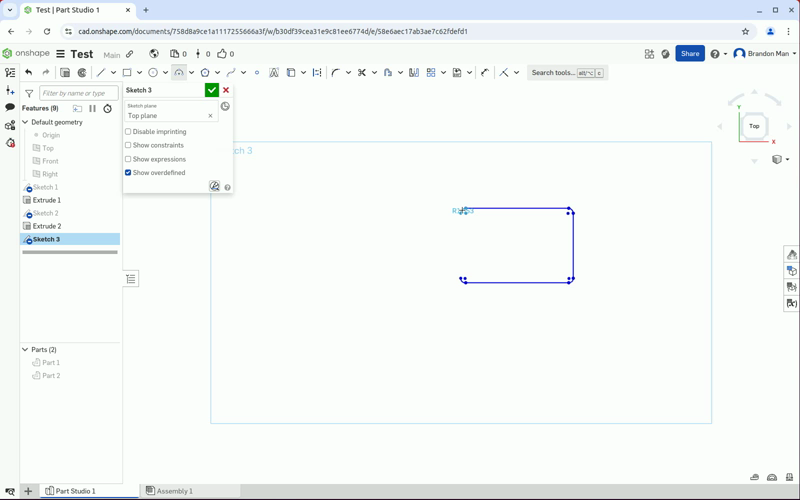
scroll(6)
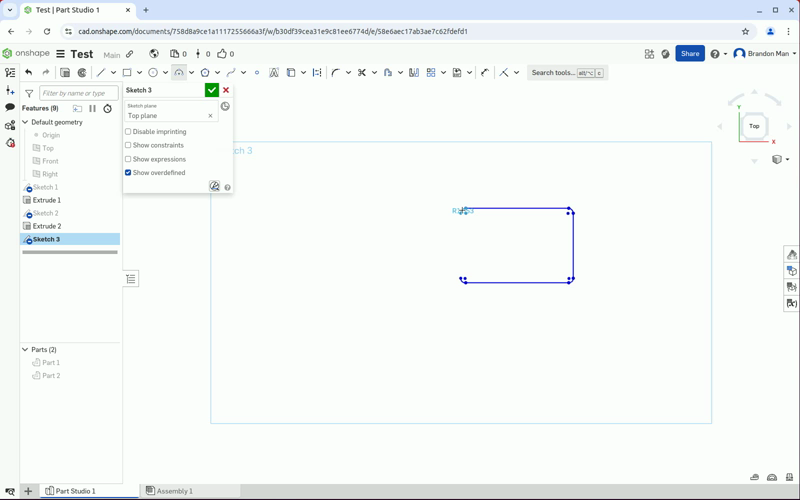
scroll(6)
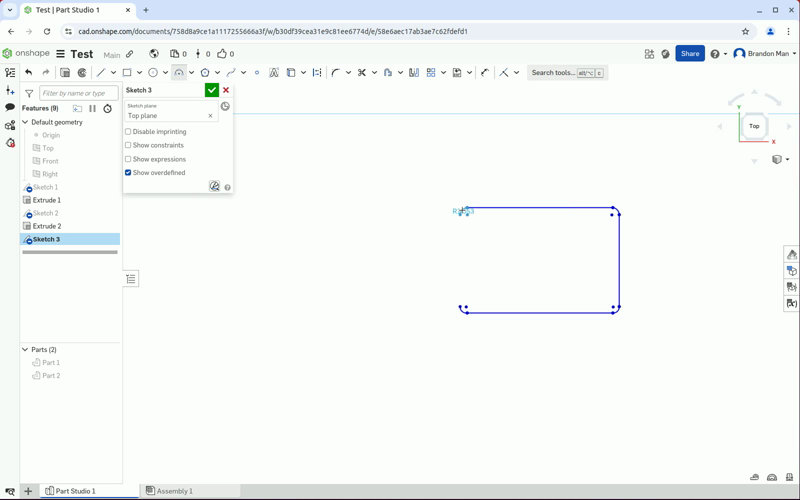
scroll(6)
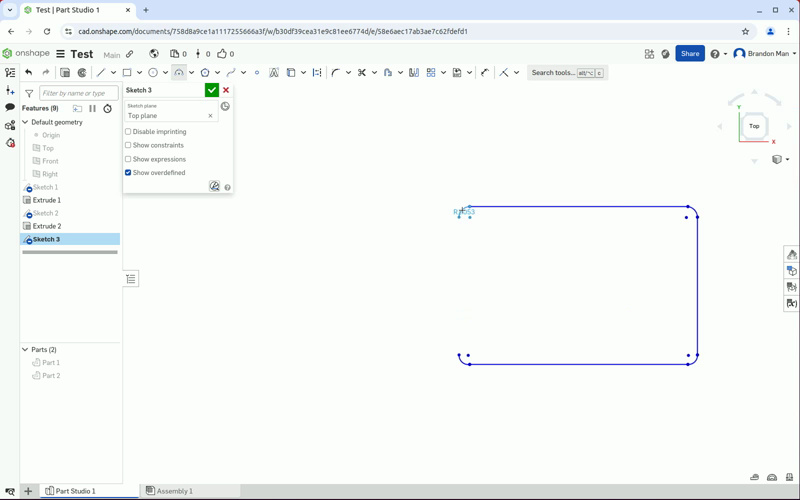
scroll(6)
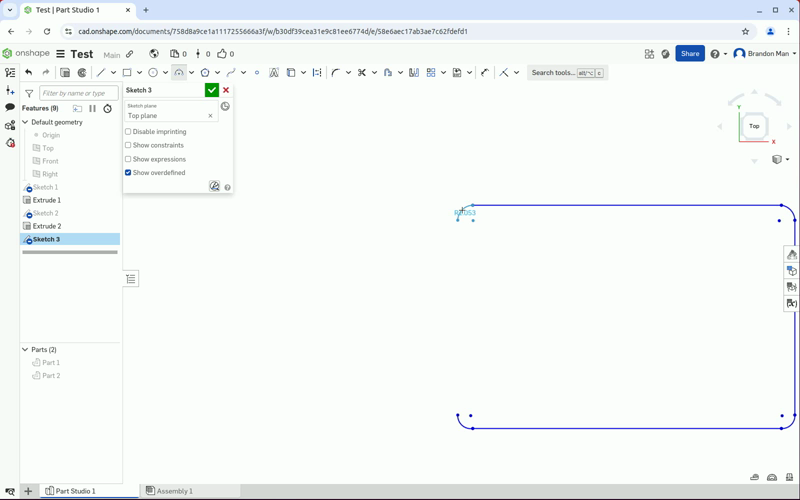
scroll(6)
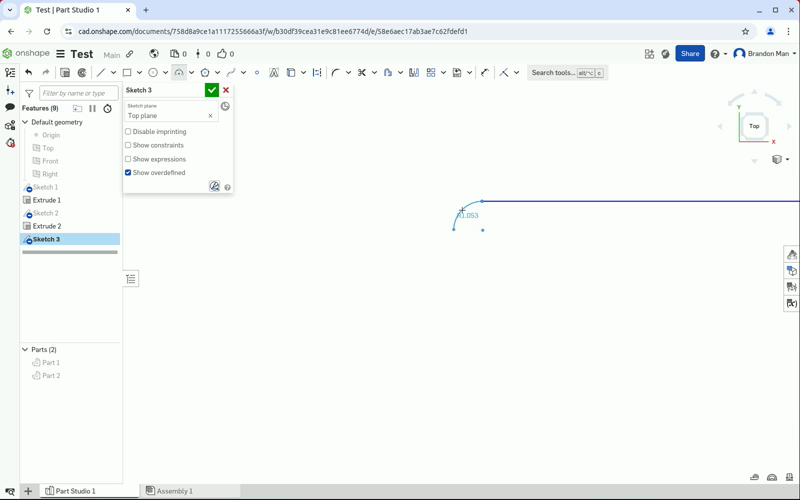
scroll(6)
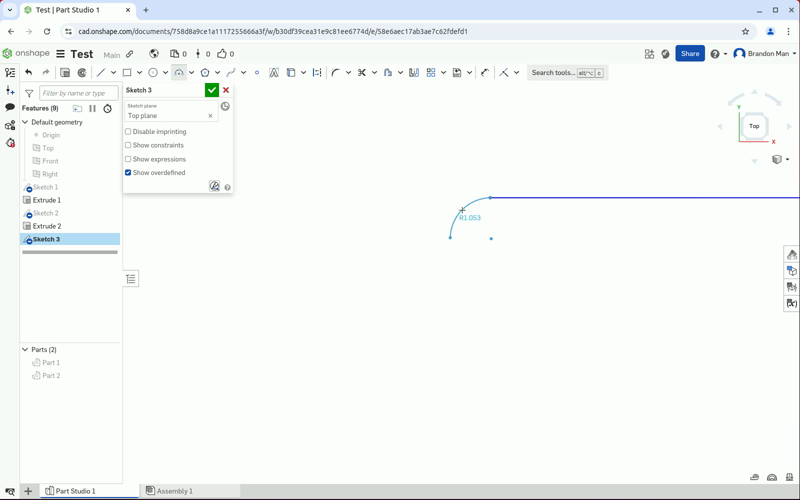
scroll(6)
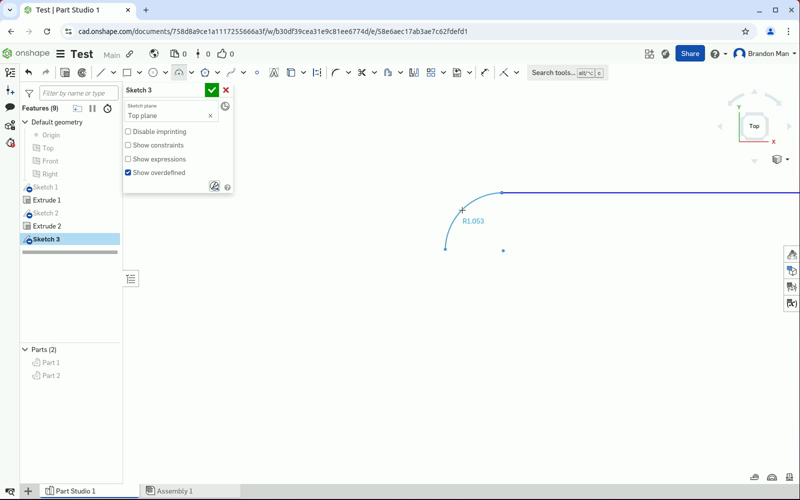
click(462, 209)
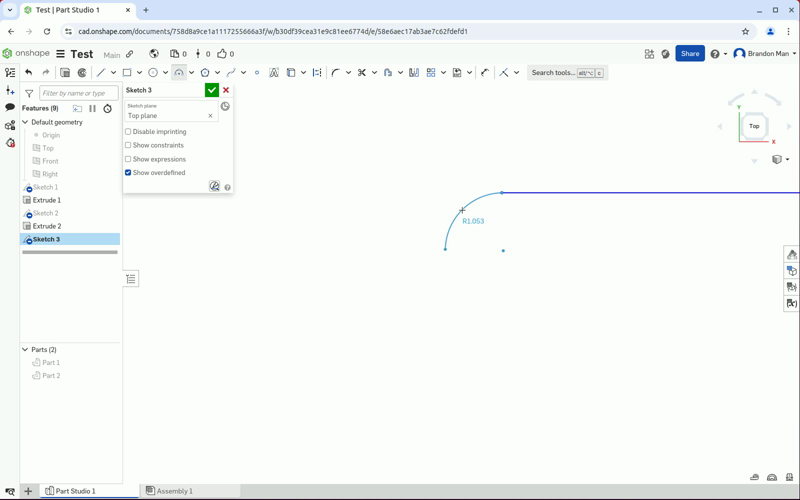
scroll(-6)
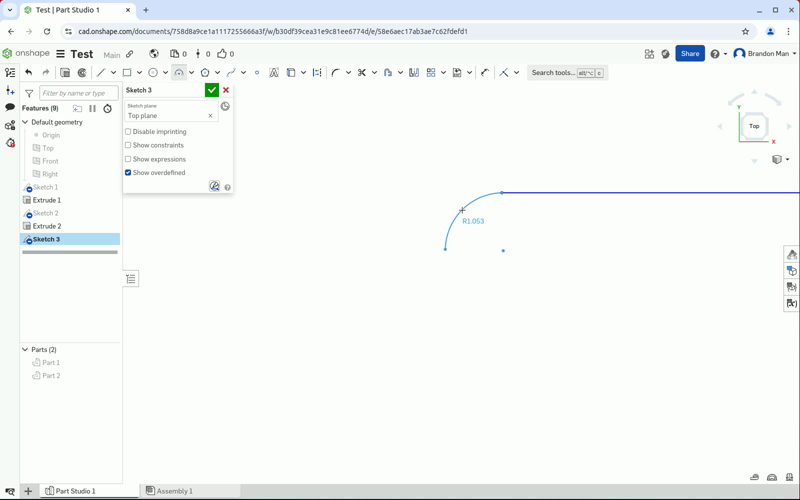
scroll(-6)
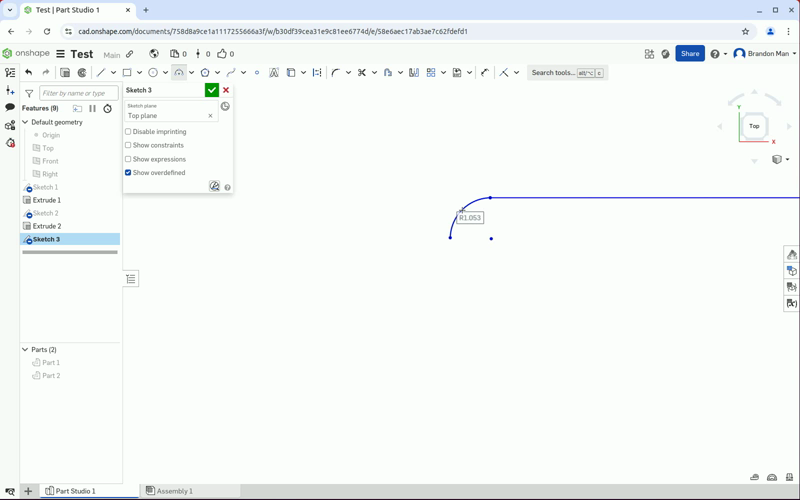
scroll(-6)
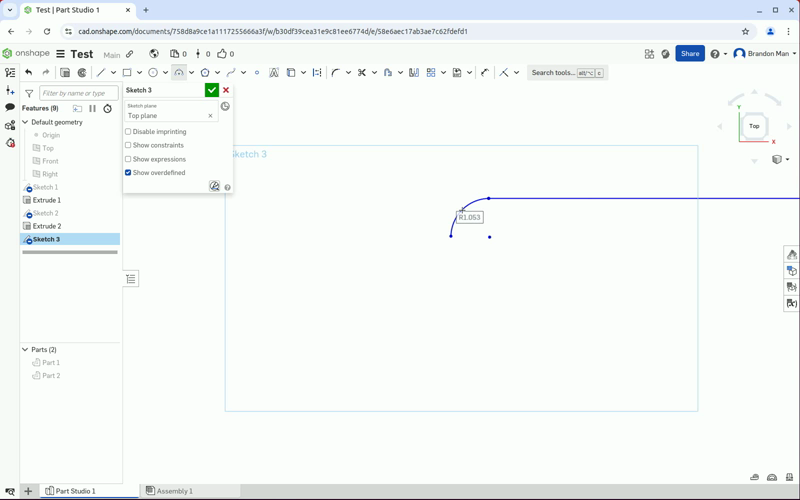
scroll(-6)
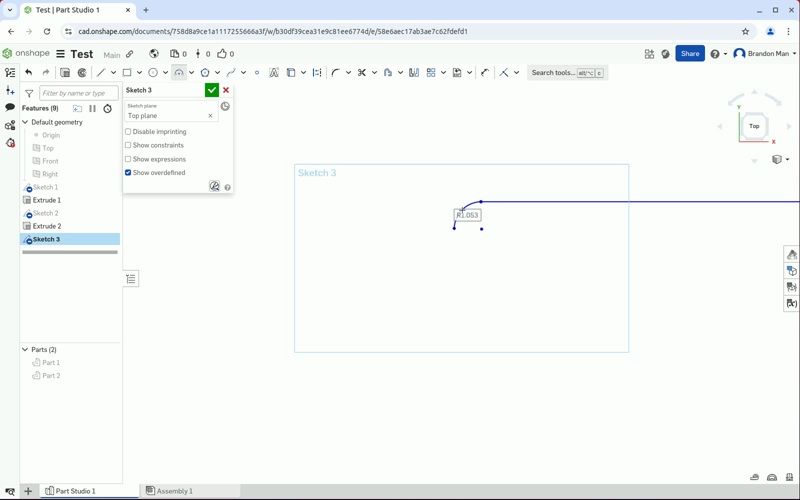
scroll(-6)
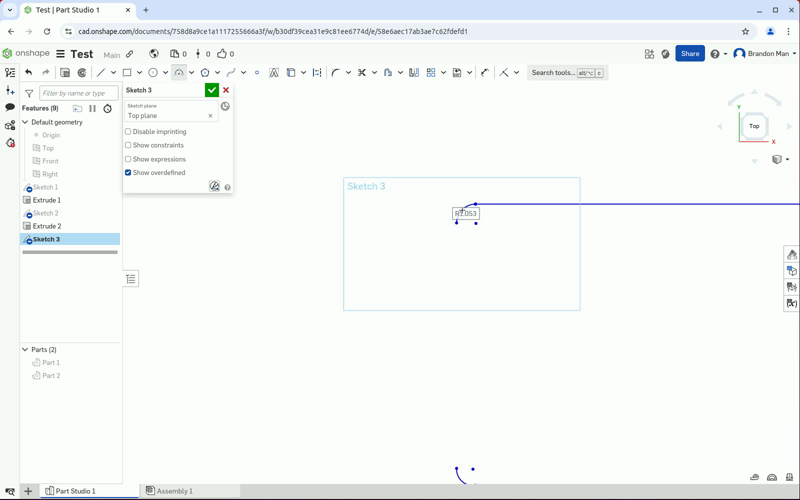
scroll(-6)
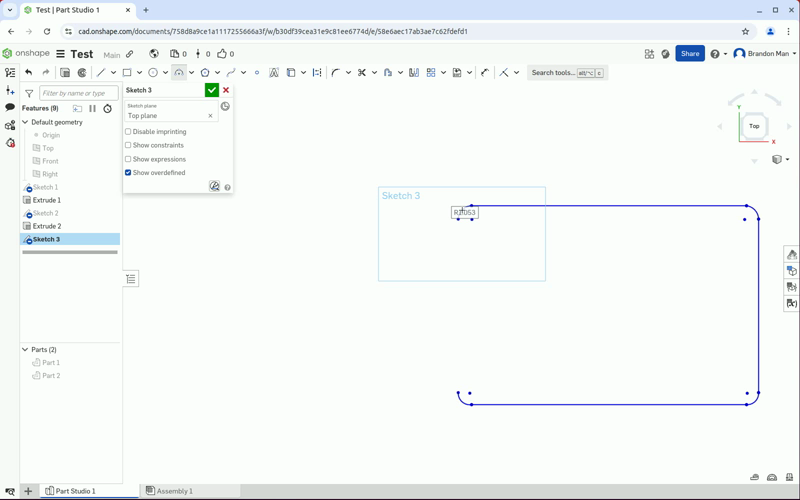
scroll(-6)
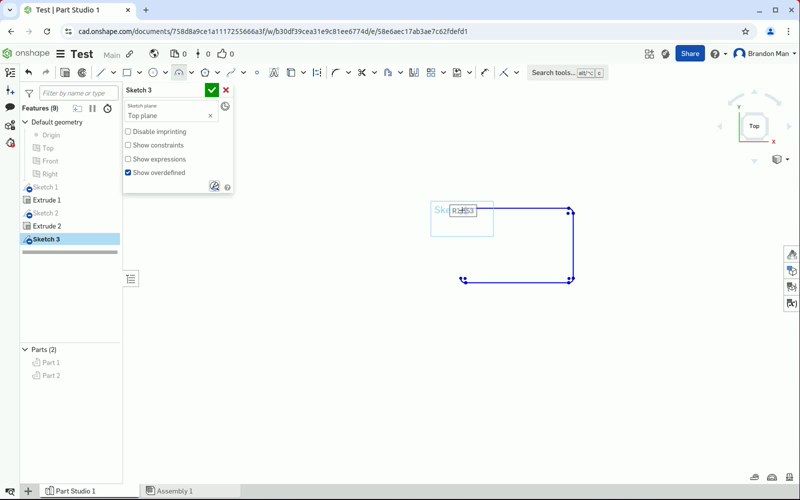
key_up(shift)
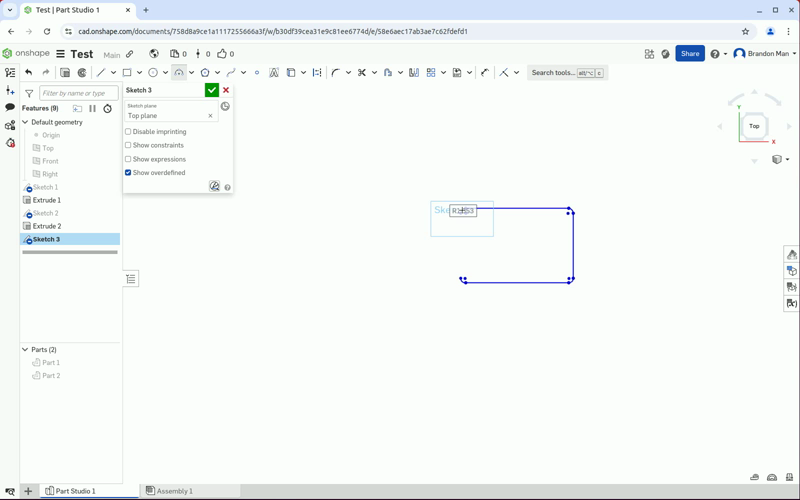
key(esc)
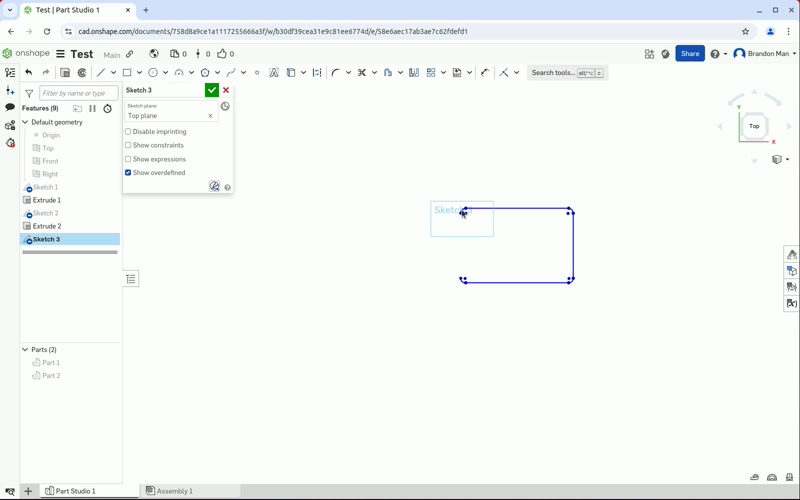
key(l)
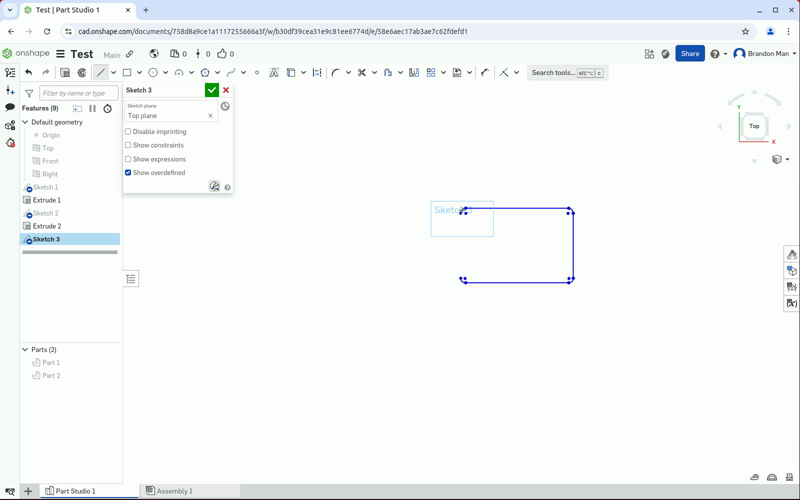
mouse_move(460, 213)
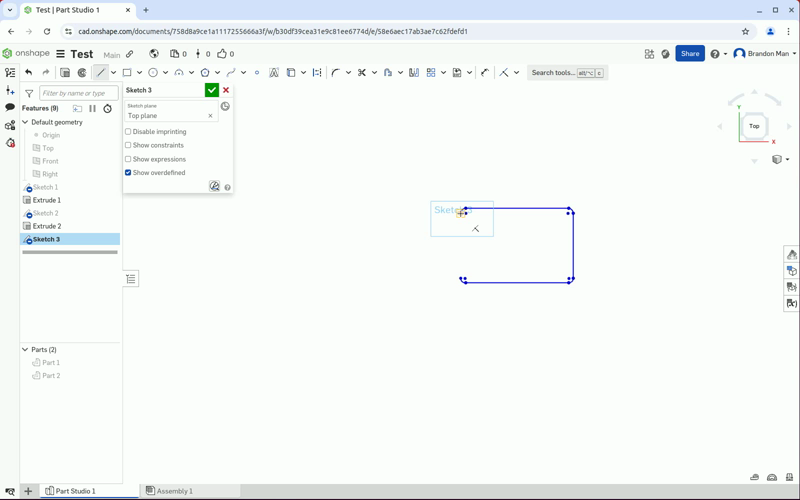
scroll(6)
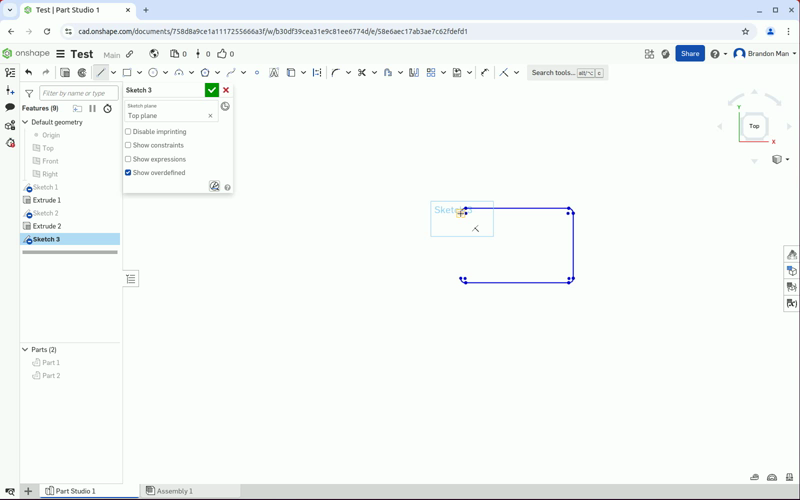
scroll(6)
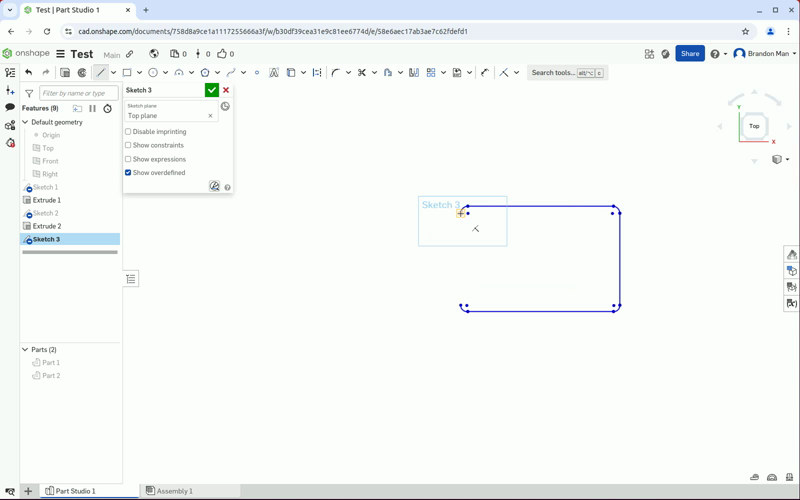
scroll(6)
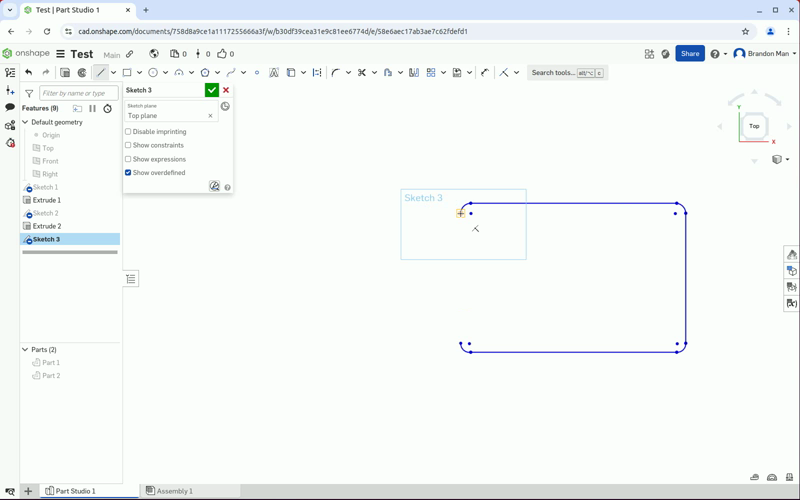
scroll(6)
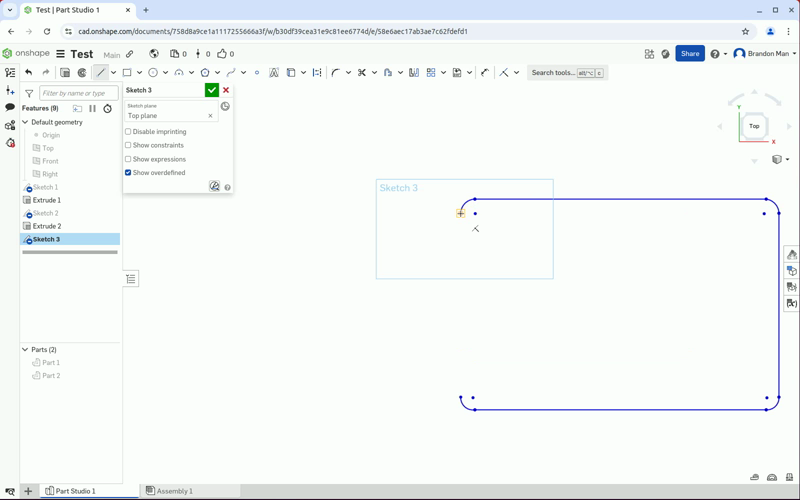
scroll(6)
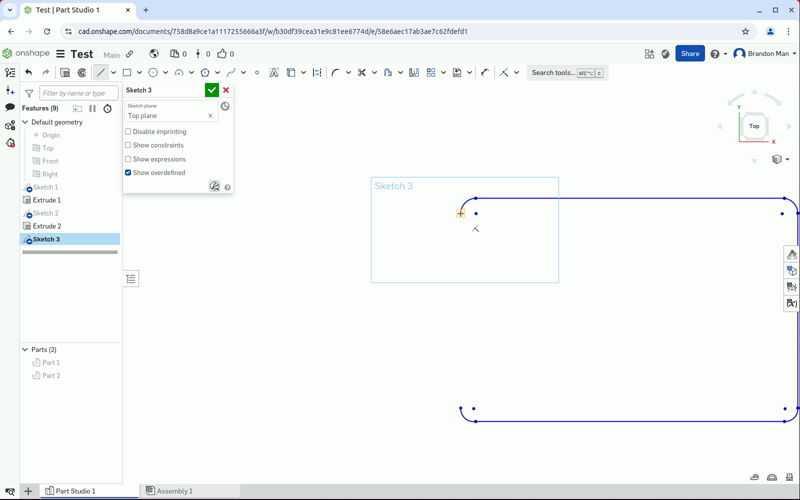
scroll(6)
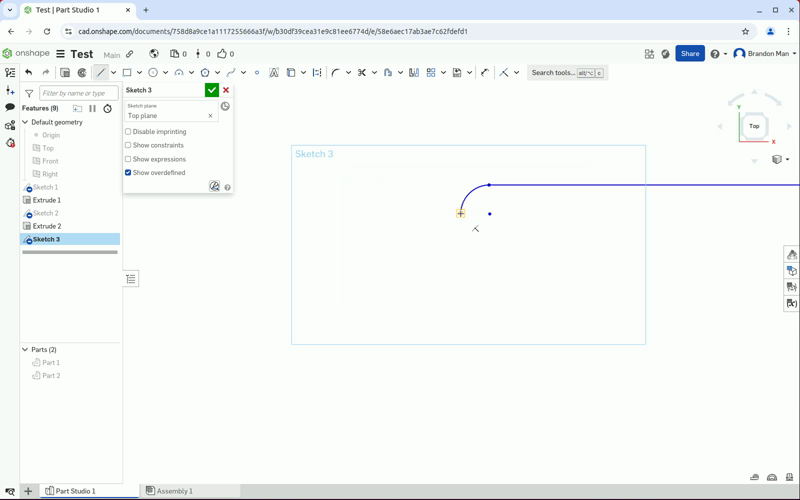
scroll(6)
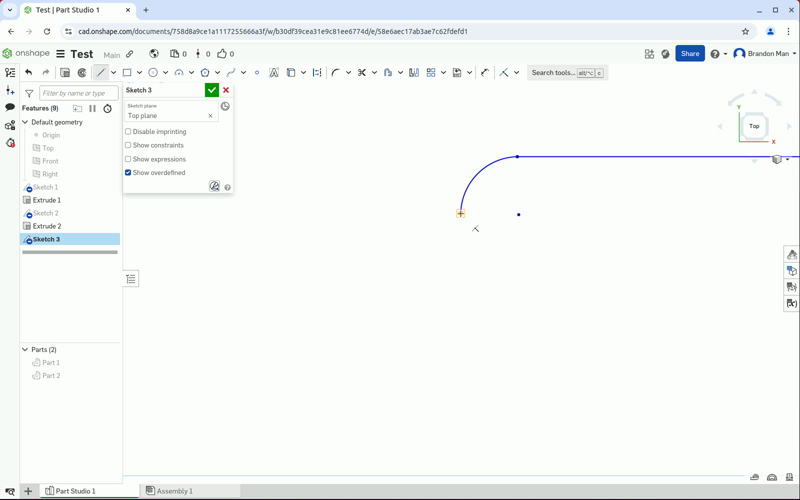
click(460, 213)
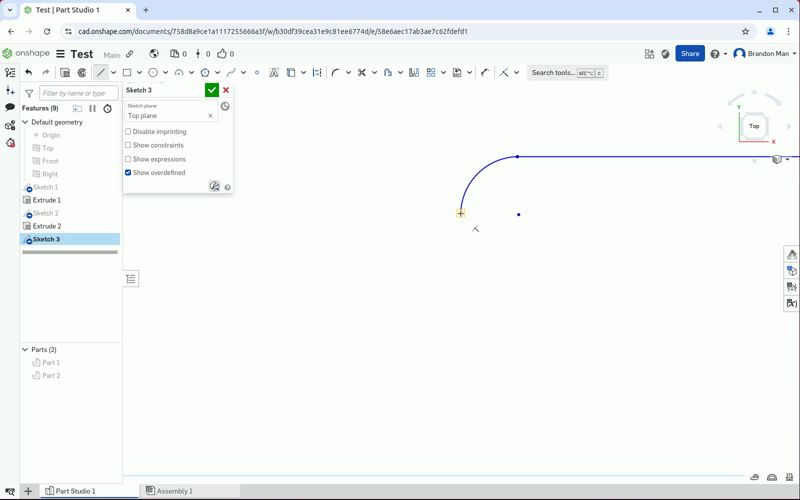
scroll(-6)
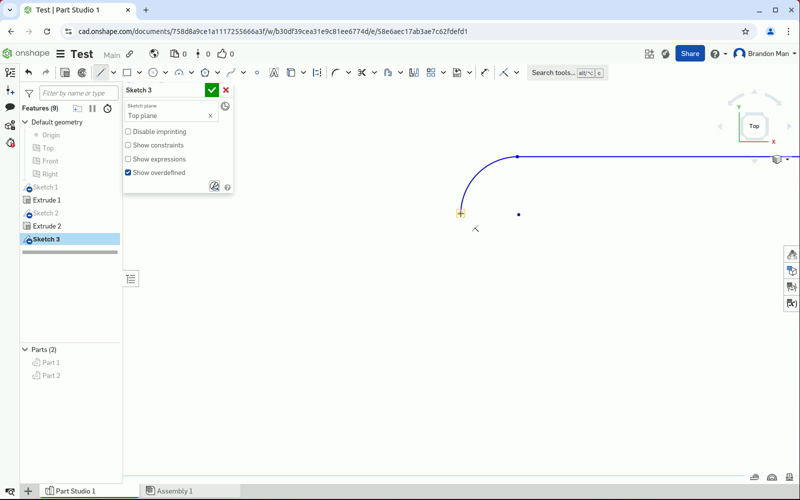
scroll(-6)
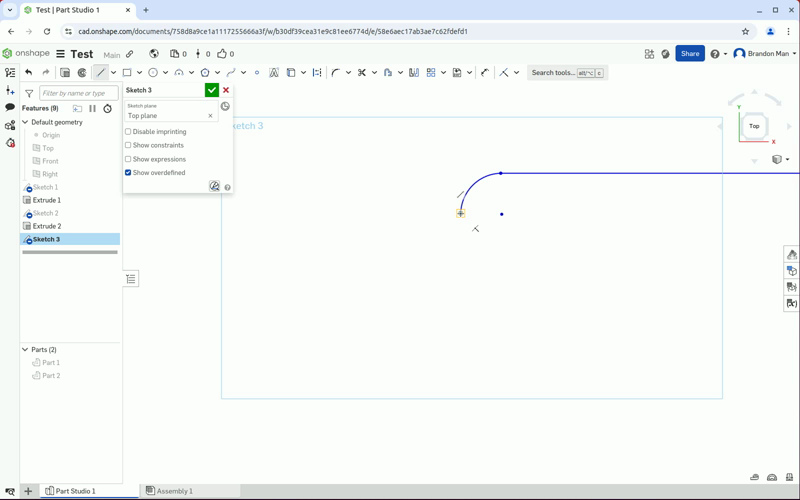
scroll(-6)
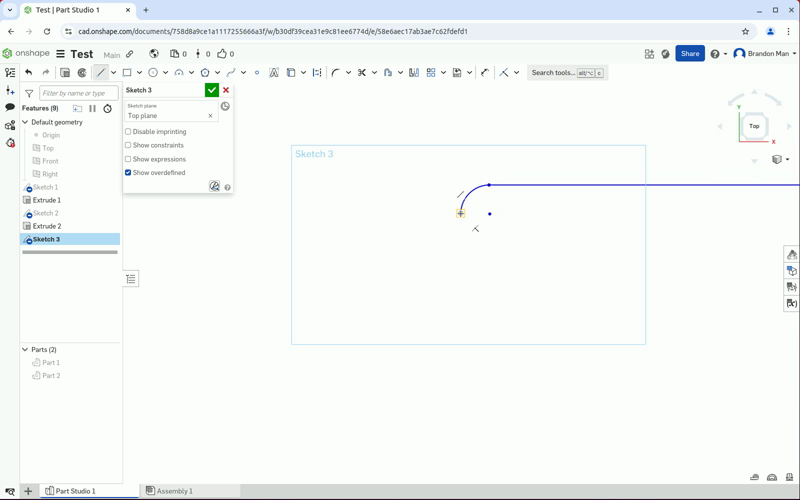
scroll(-6)
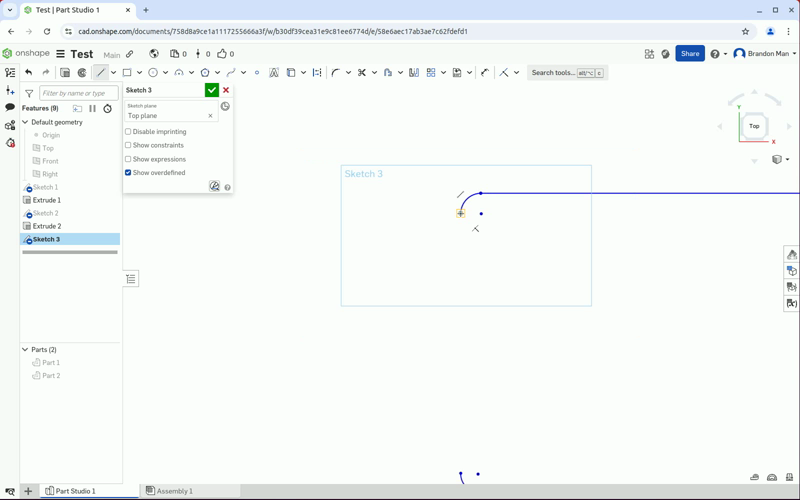
scroll(-6)
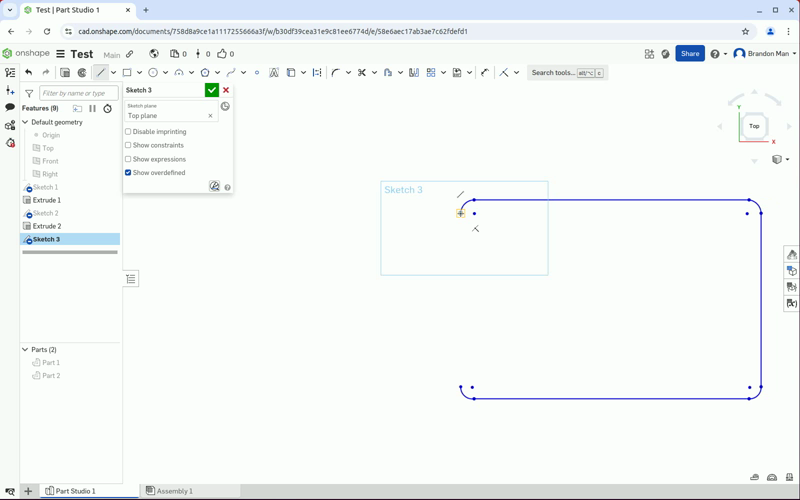
scroll(-6)
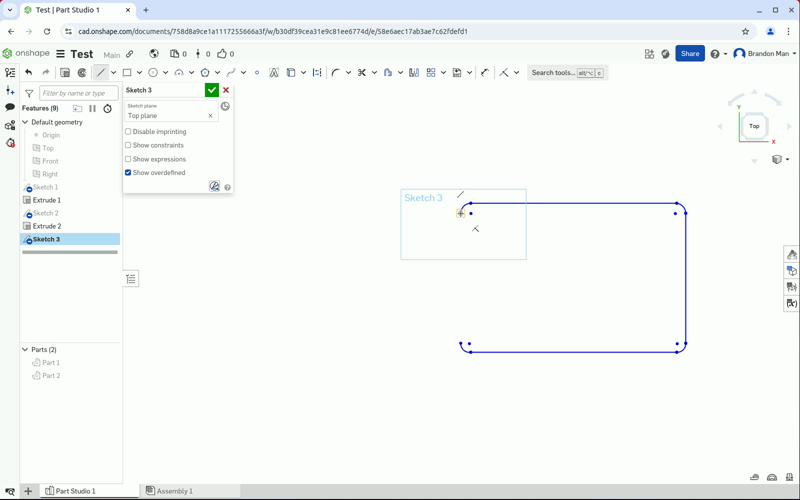
scroll(-6)
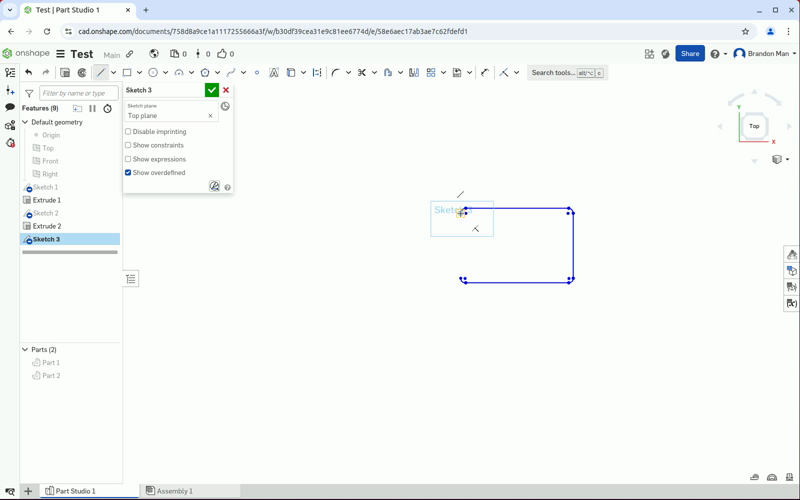
key_down(shift)
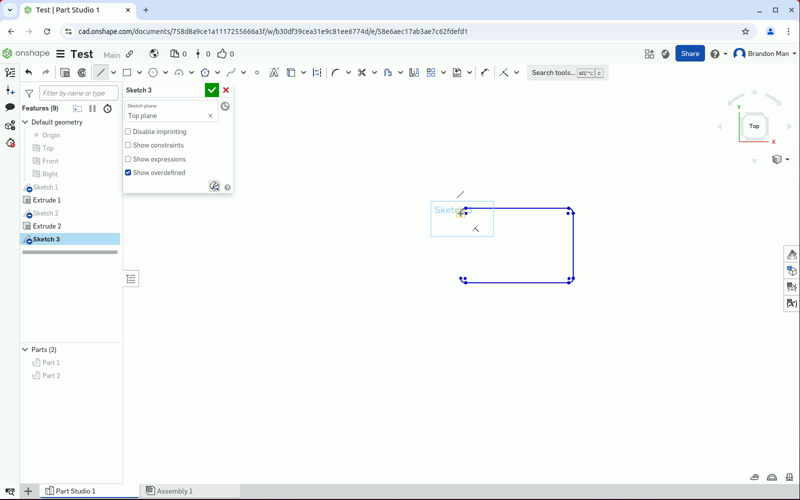
mouse_move(460, 278)
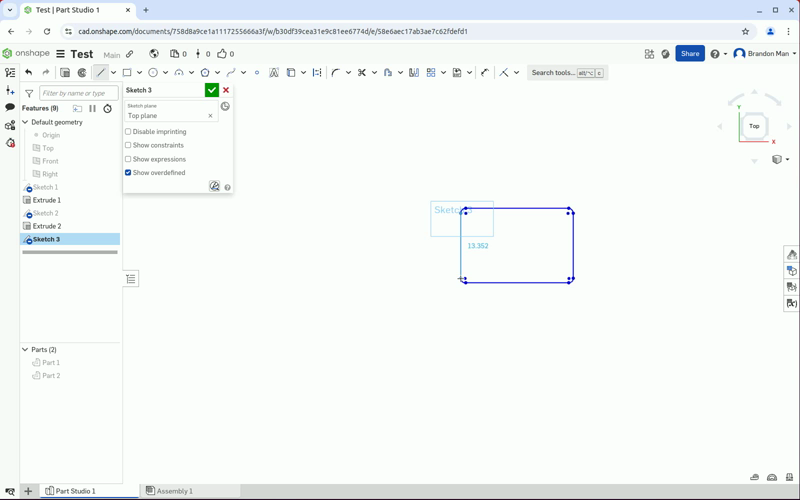
scroll(6)
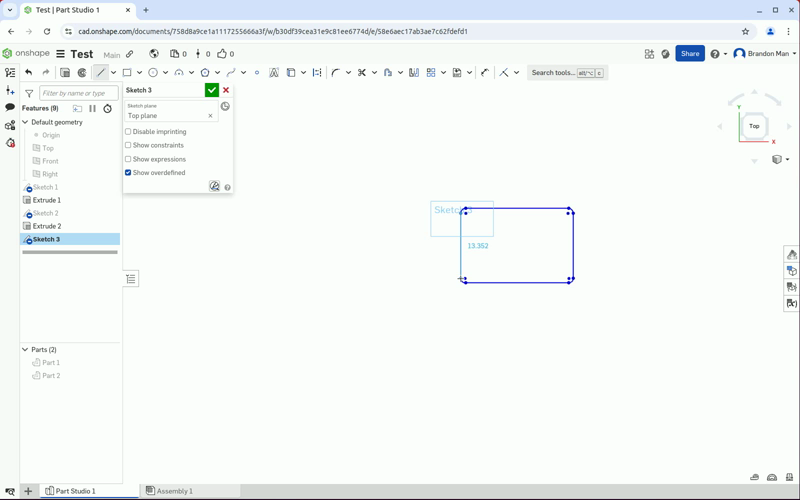
scroll(6)
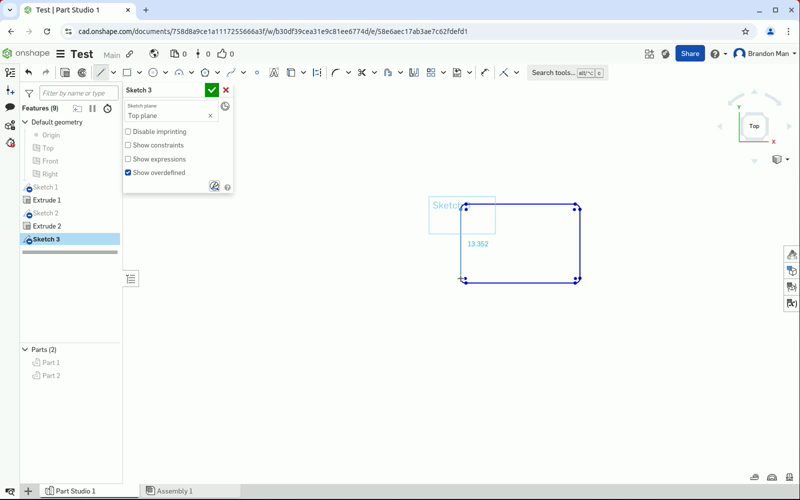
scroll(6)
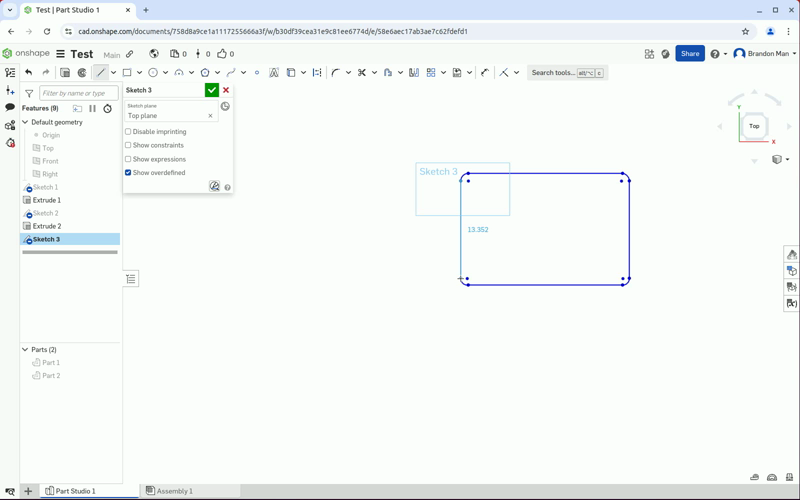
scroll(6)
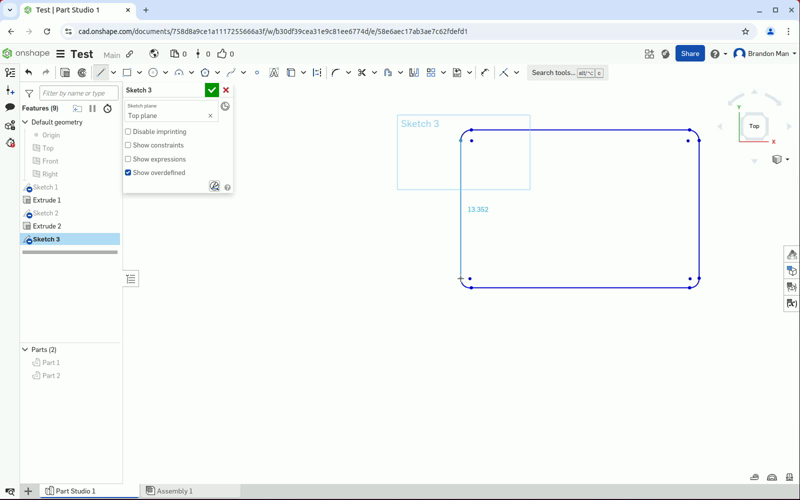
scroll(6)
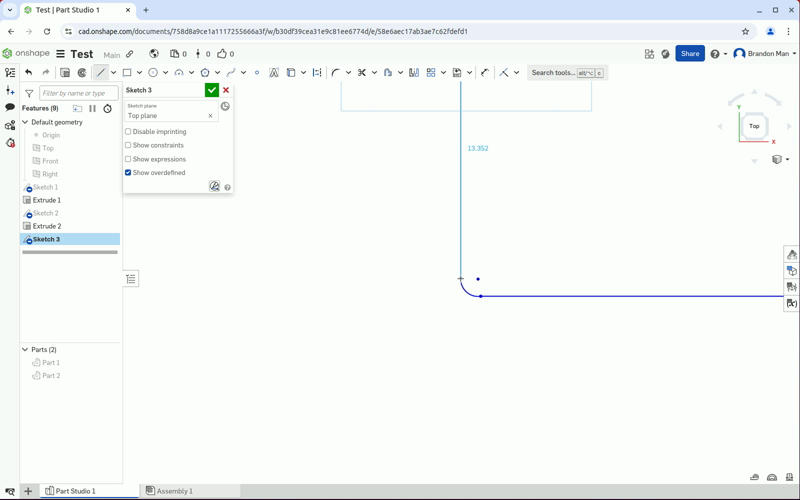
scroll(6)
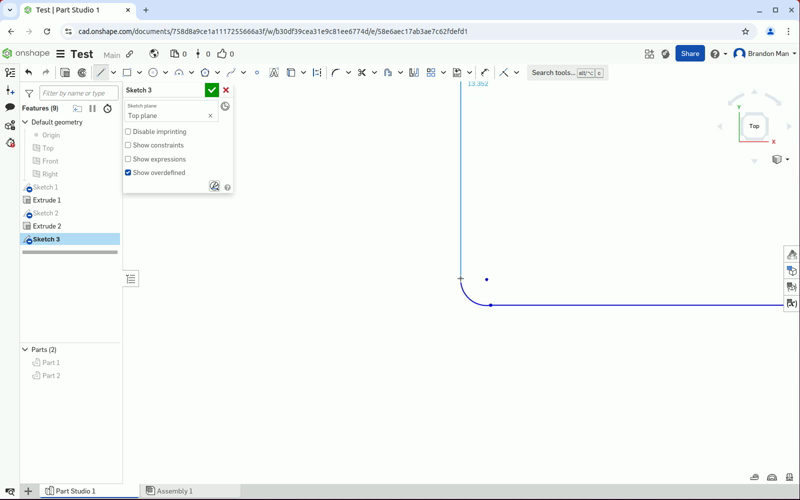
scroll(6)
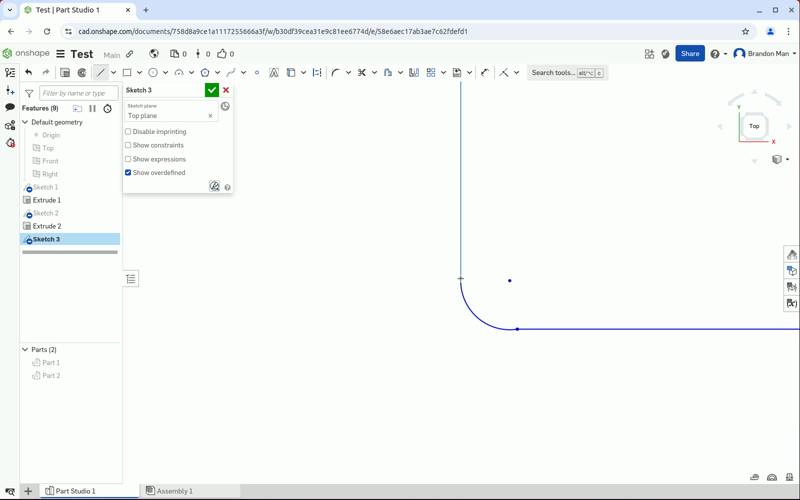
key_up(shift)
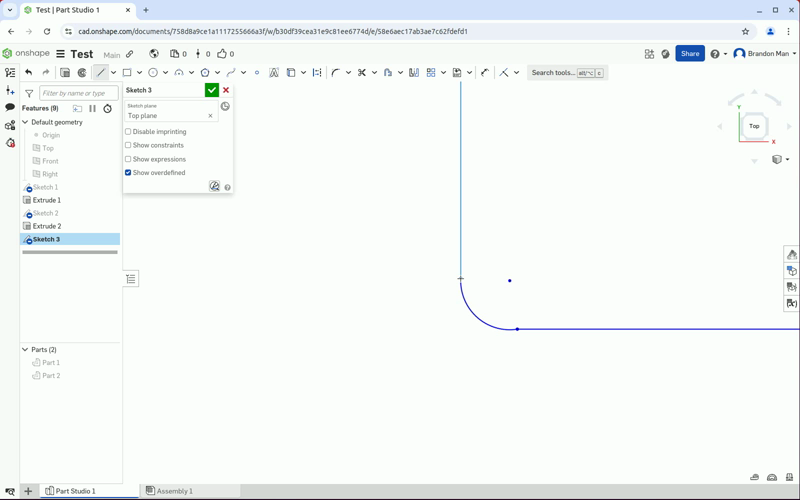
click(460, 278)
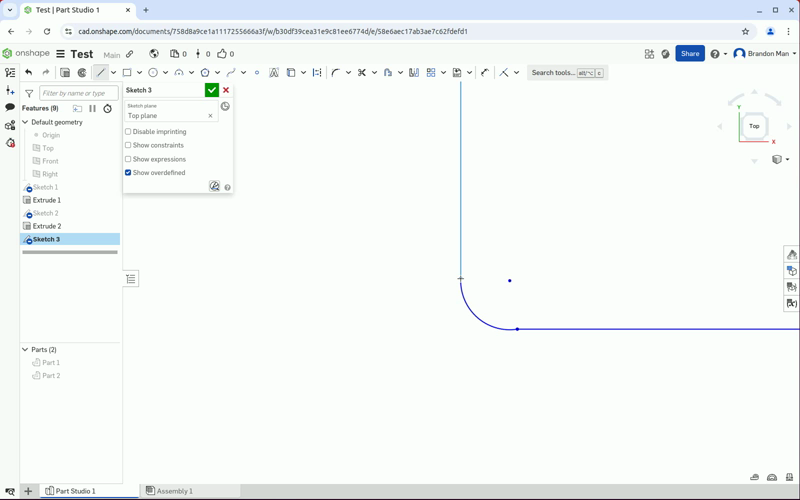
scroll(-6)
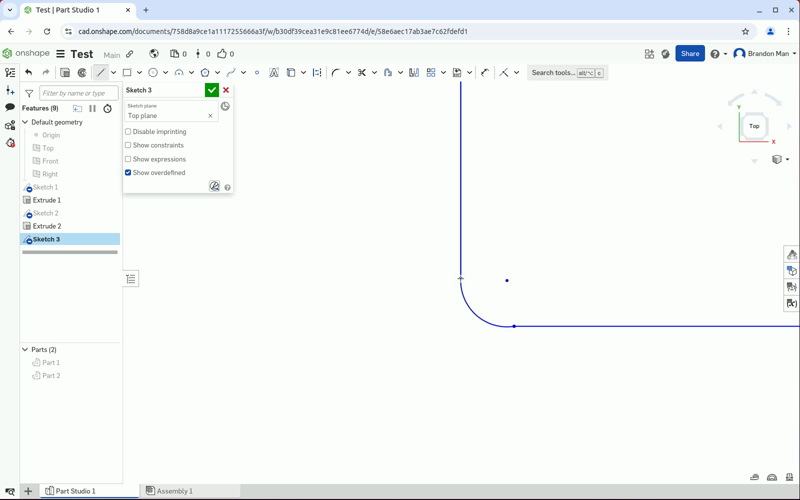
scroll(-6)
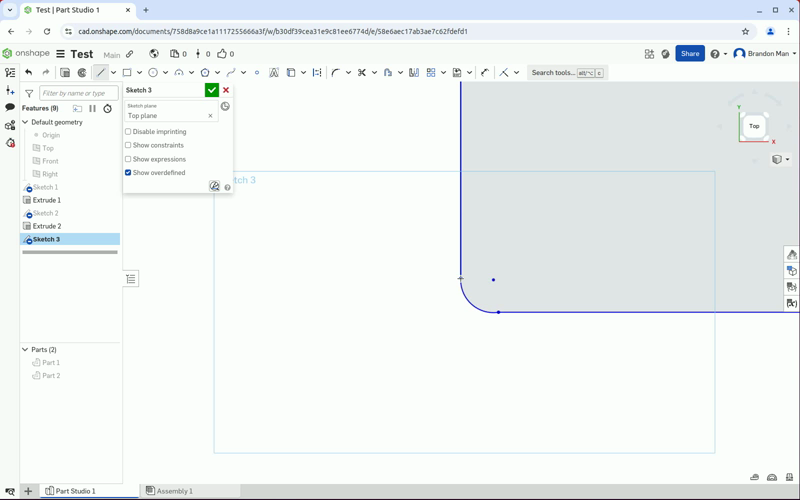
scroll(-6)
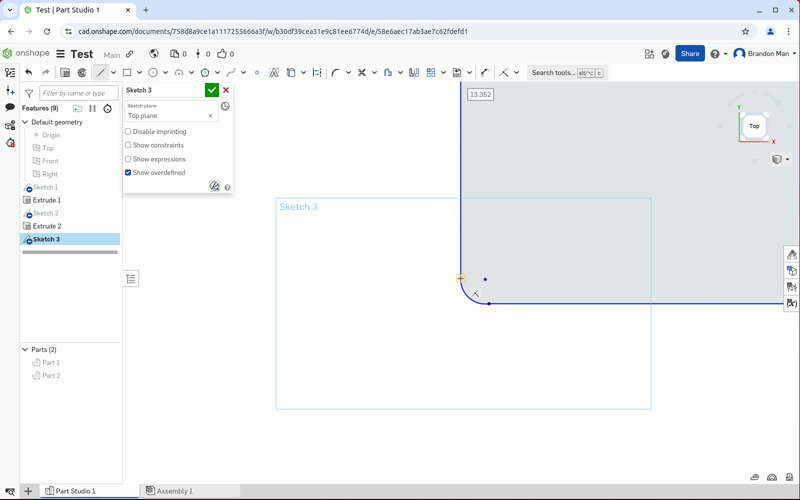
scroll(-6)
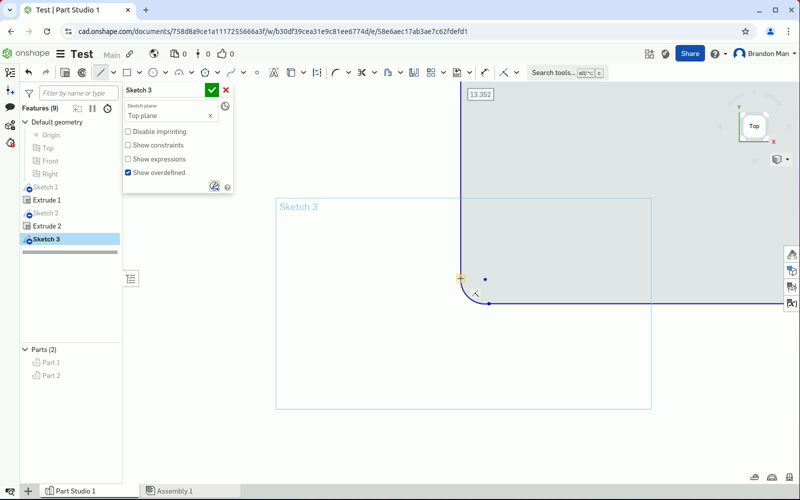
scroll(-6)
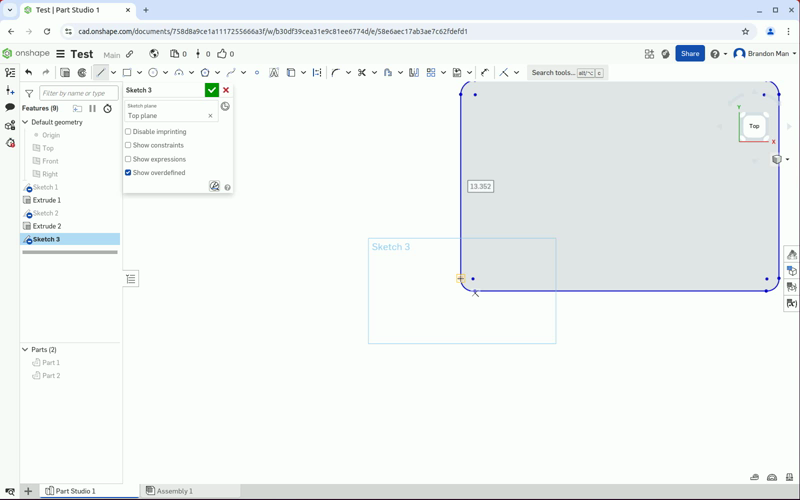
scroll(-6)
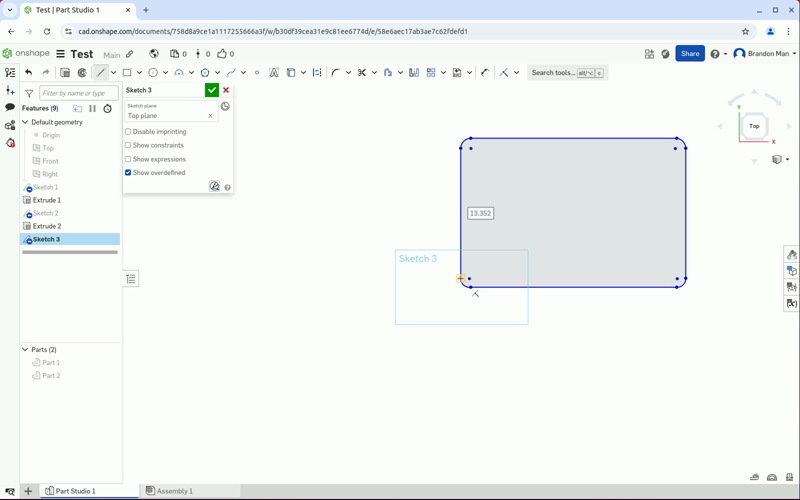
scroll(-6)
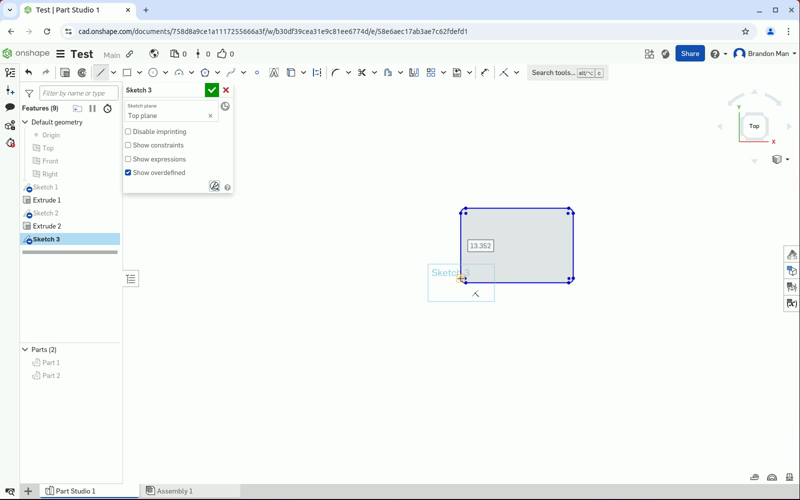
key(esc)
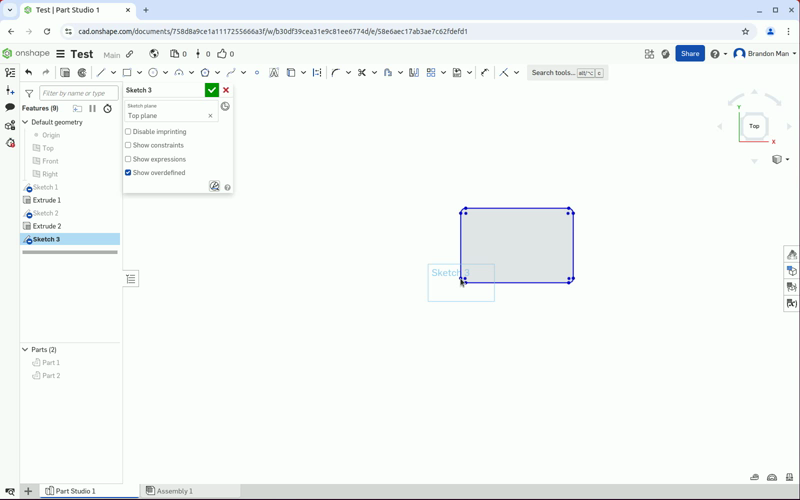
key(c)
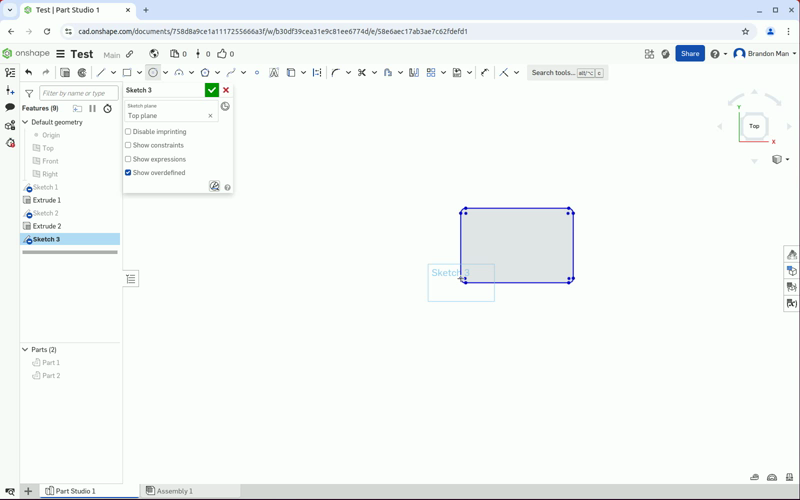
key_down(shift)
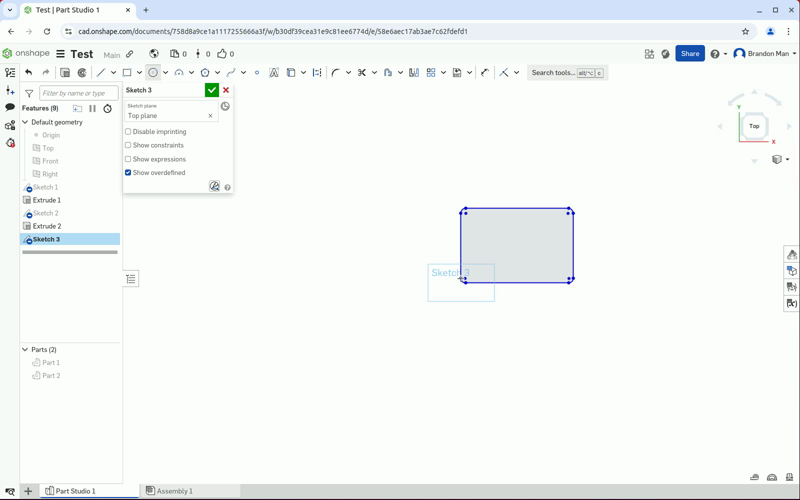
mouse_move(465, 278)
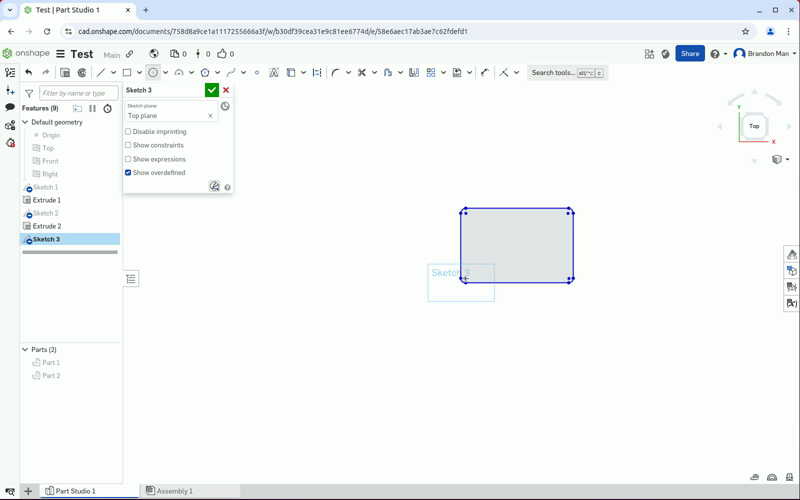
click(465, 278)
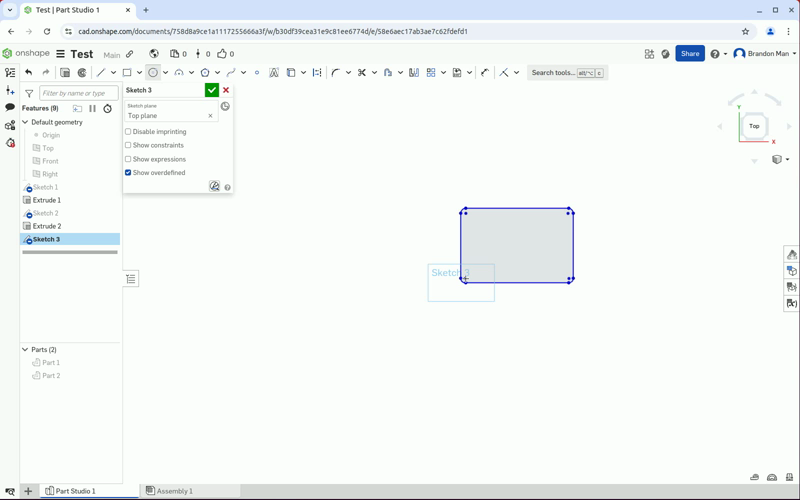
key_up(shift)
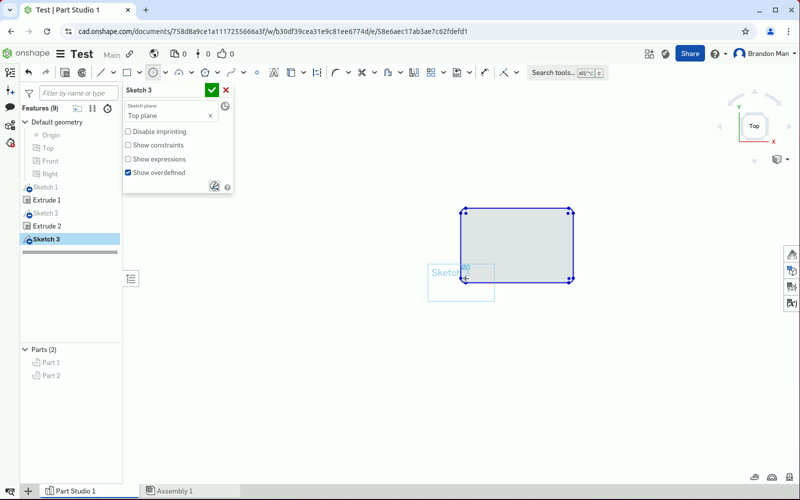
mouse_move(470, 278)
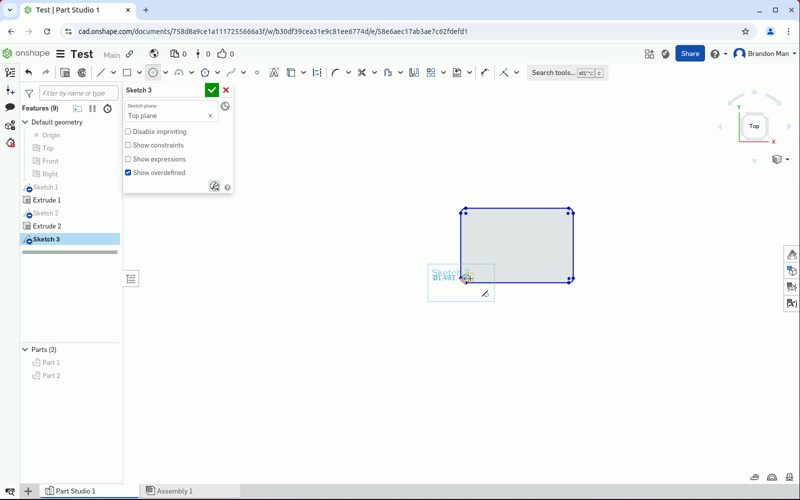
click(470, 278)
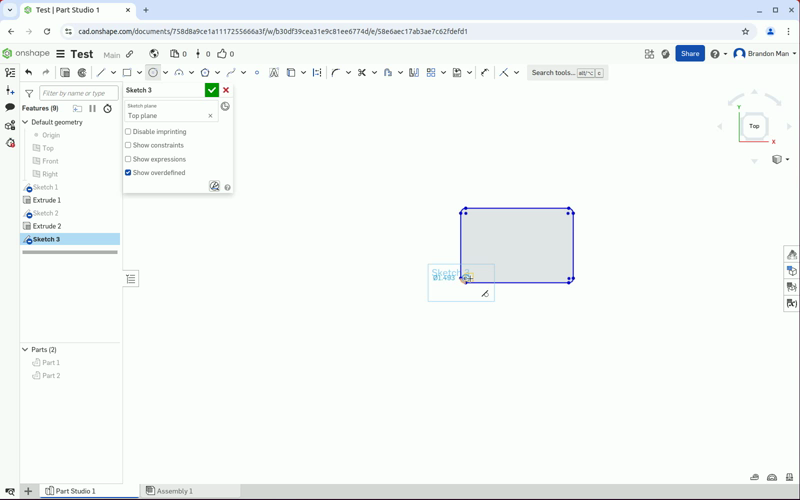
key(esc)
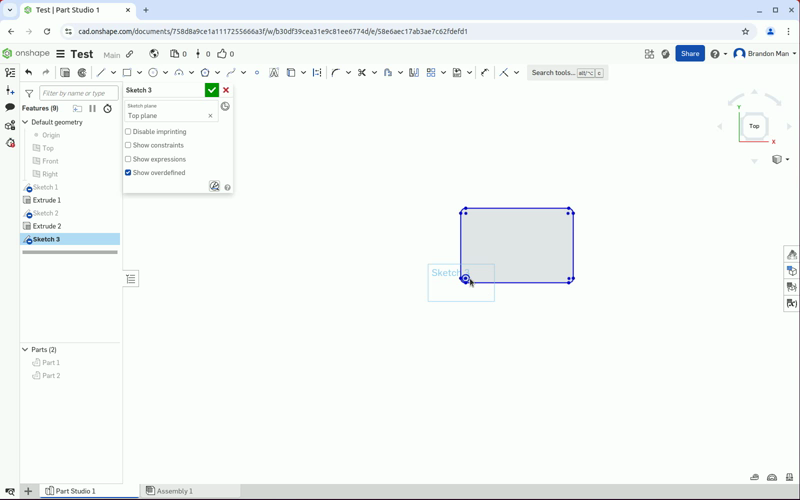
key(c)
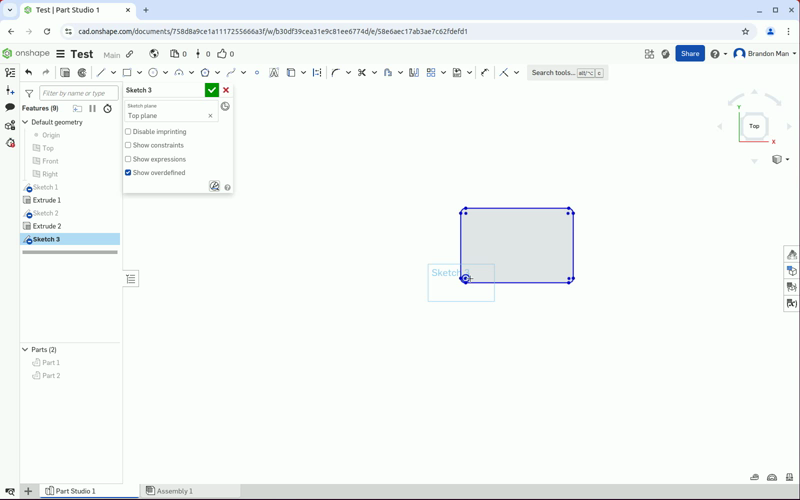
key_down(shift)
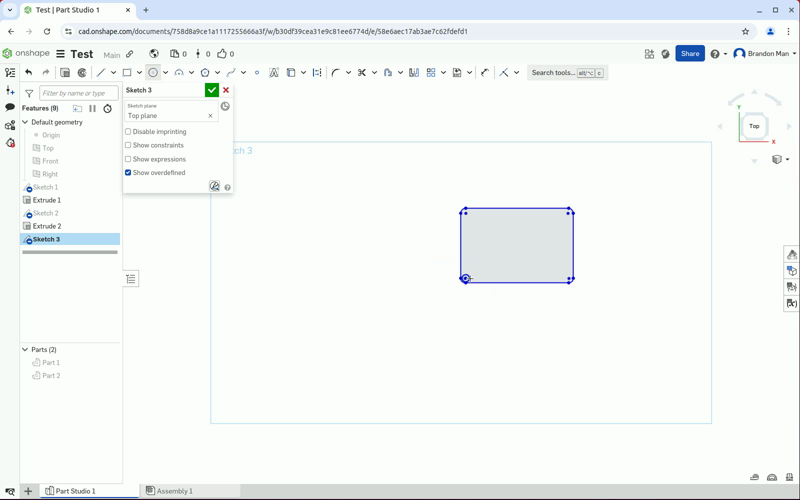
mouse_move(465, 213)
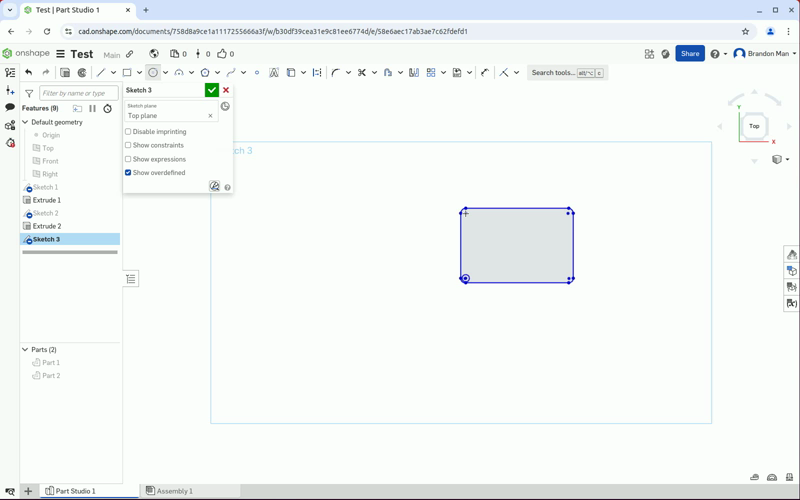
click(465, 213)
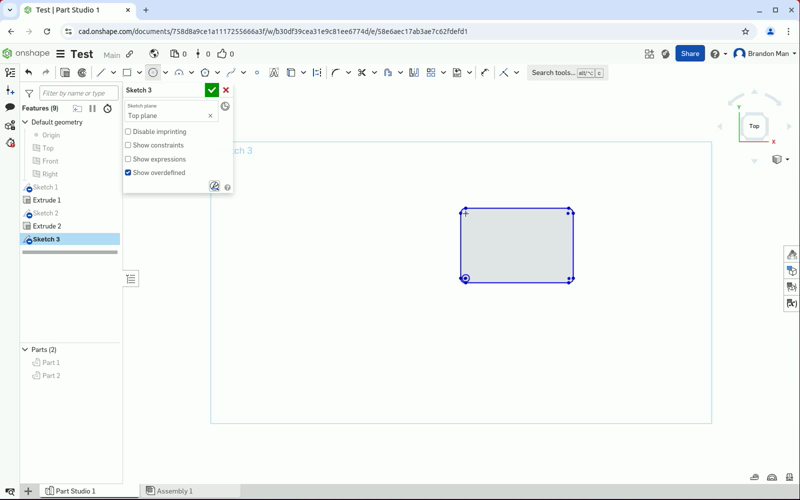
key_up(shift)
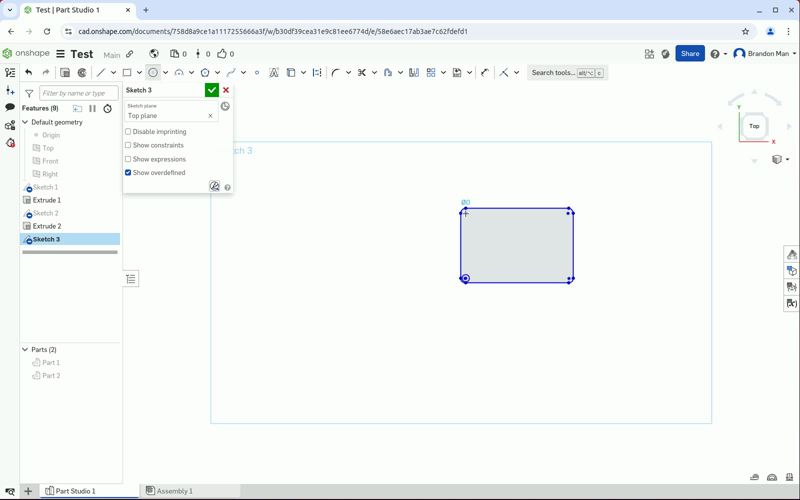
mouse_move(470, 213)
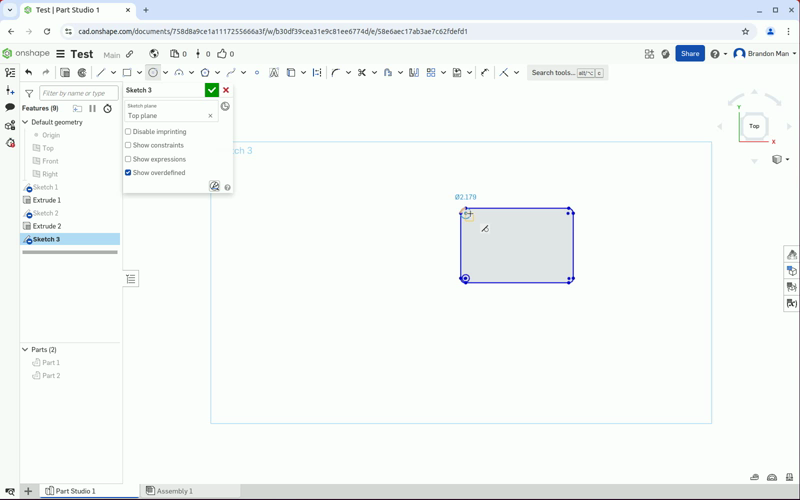
click(470, 213)
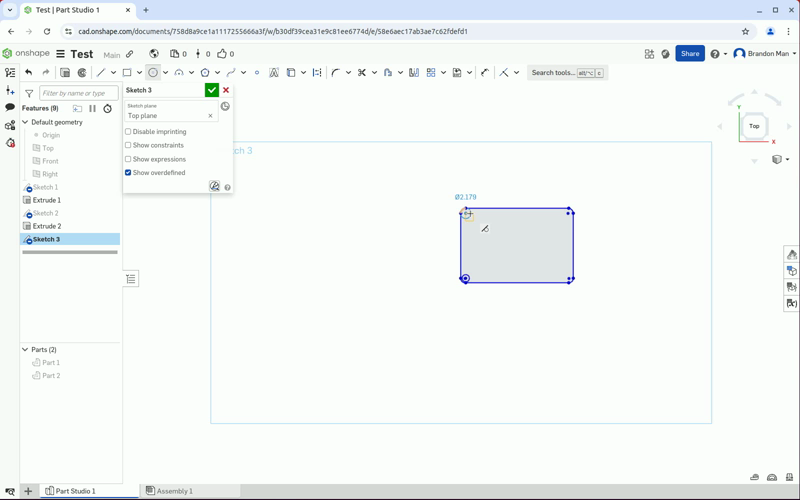
key(esc)
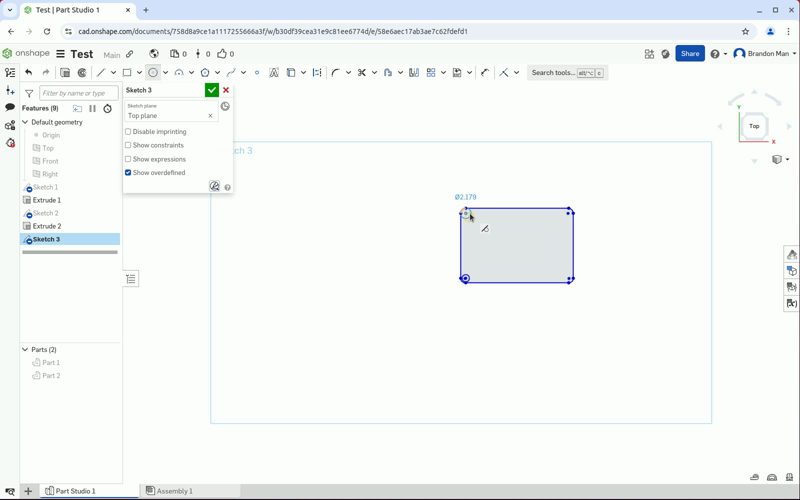
key(c)
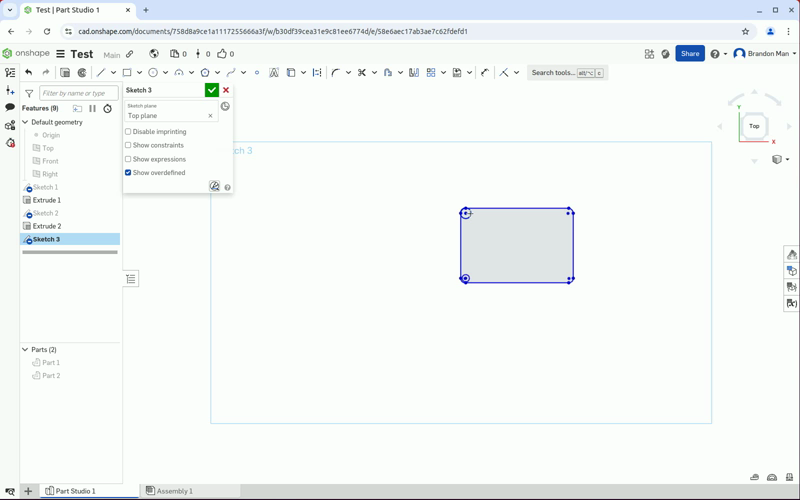
key_down(shift)
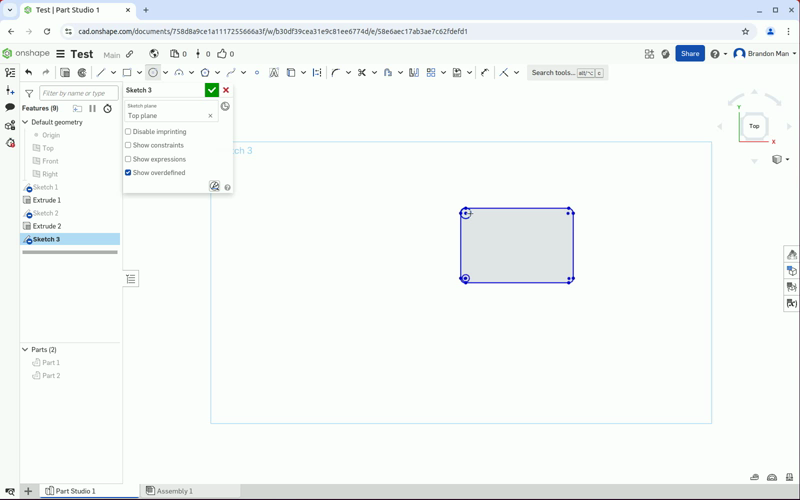
mouse_move(542, 278)
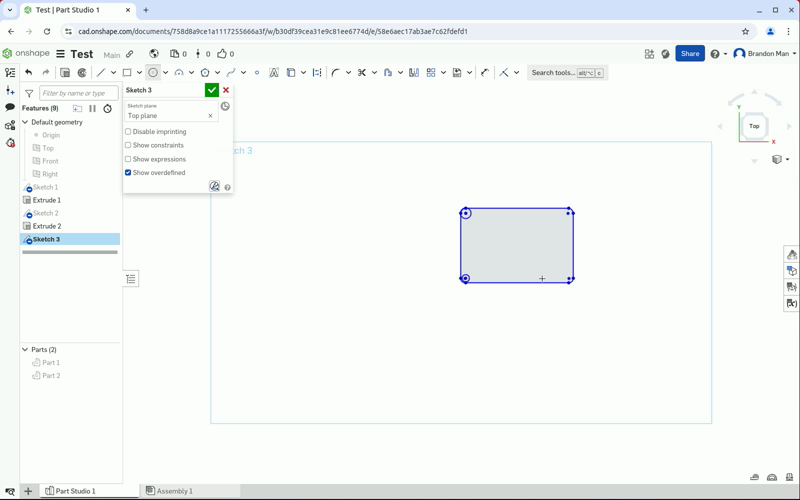
click(542, 278)
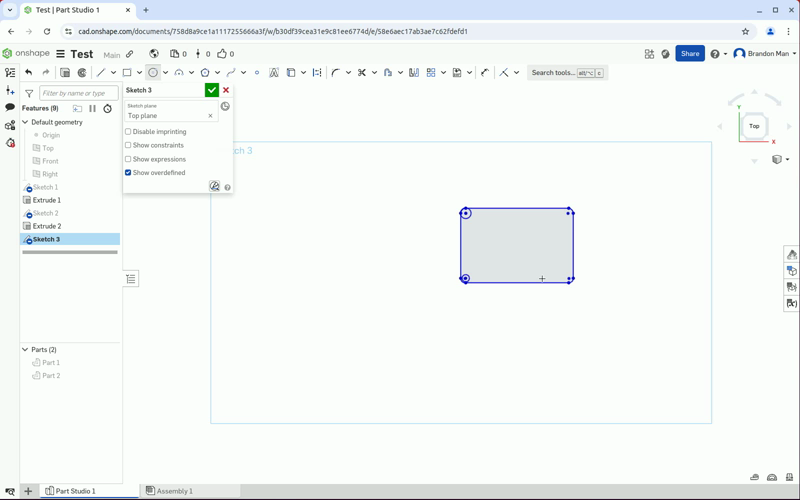
key_up(shift)
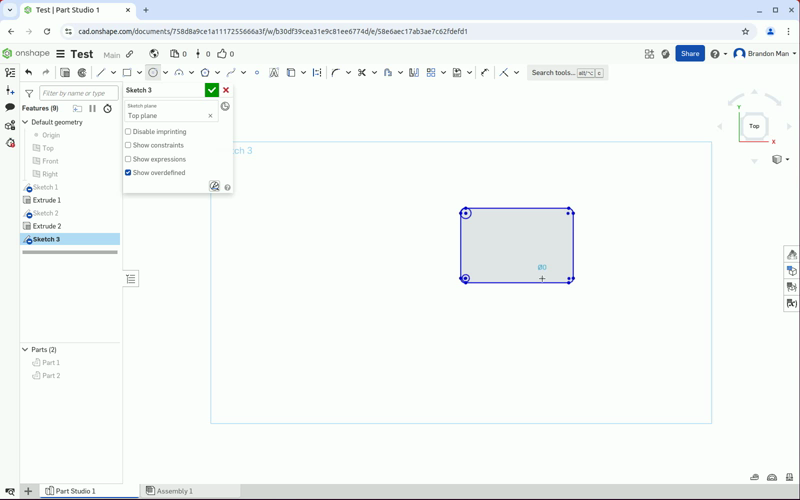
mouse_move(547, 278)
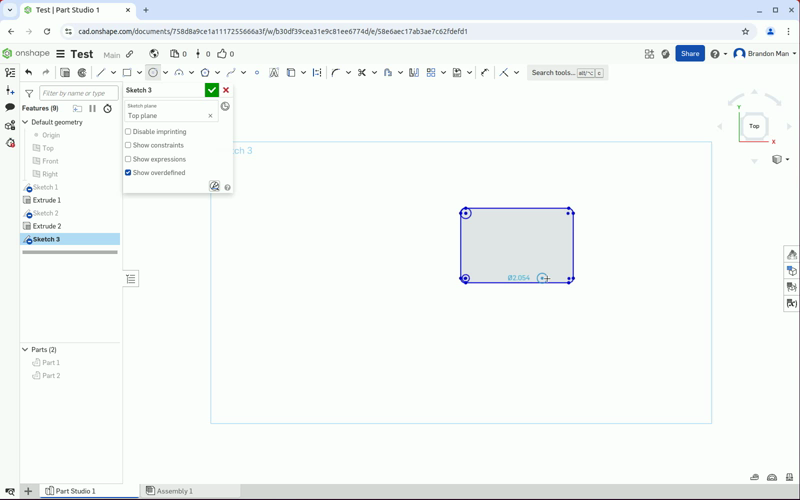
click(547, 278)
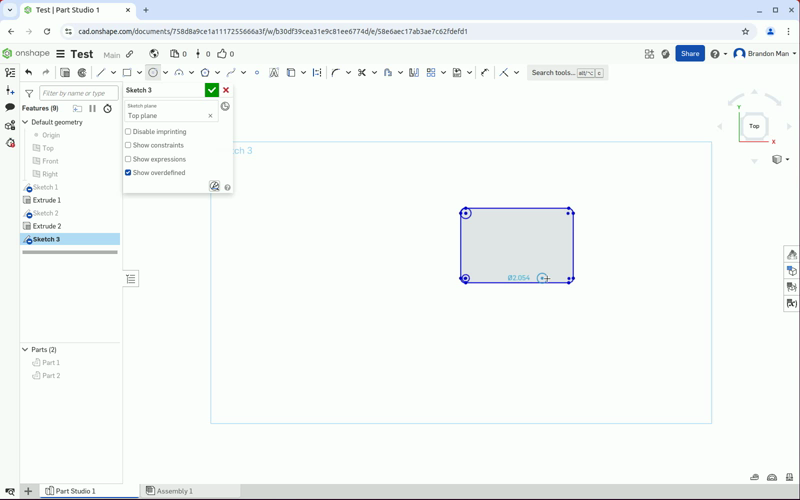
key(esc)
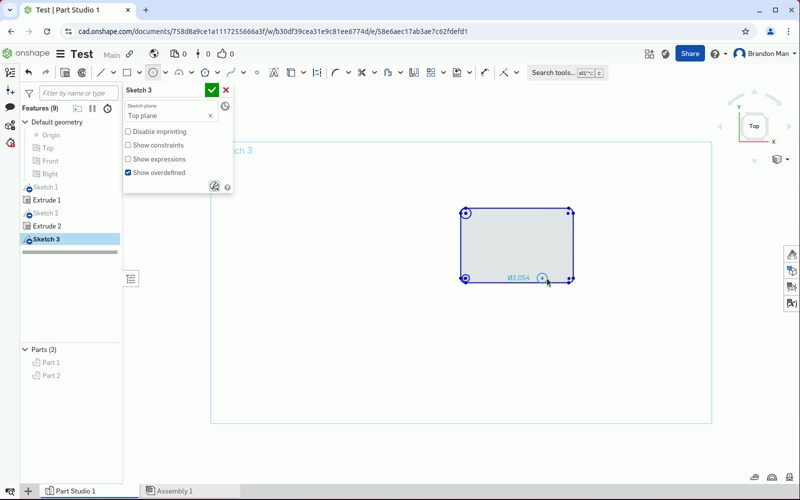
key(c)
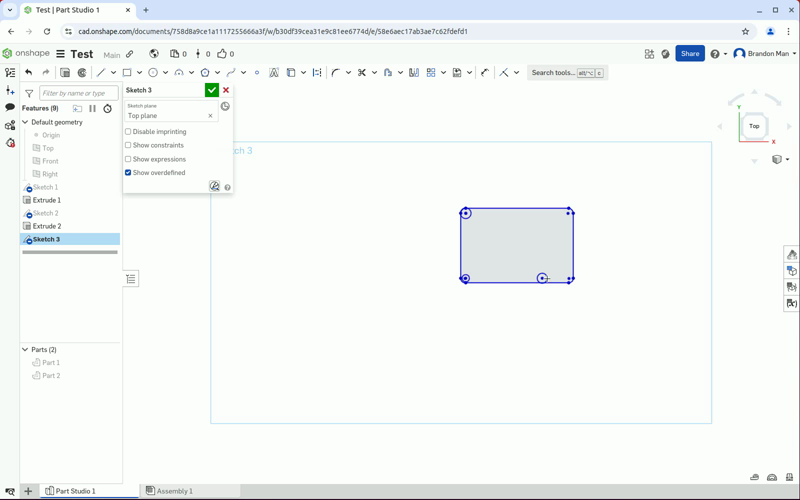
key_down(shift)
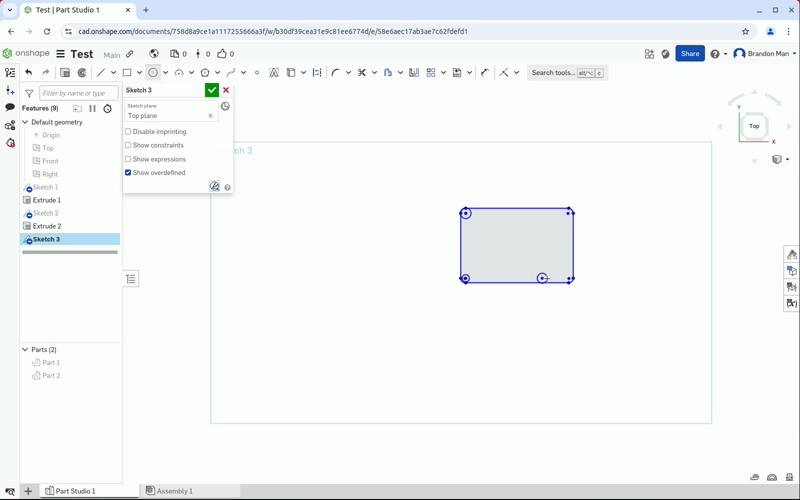
mouse_move(542, 213)
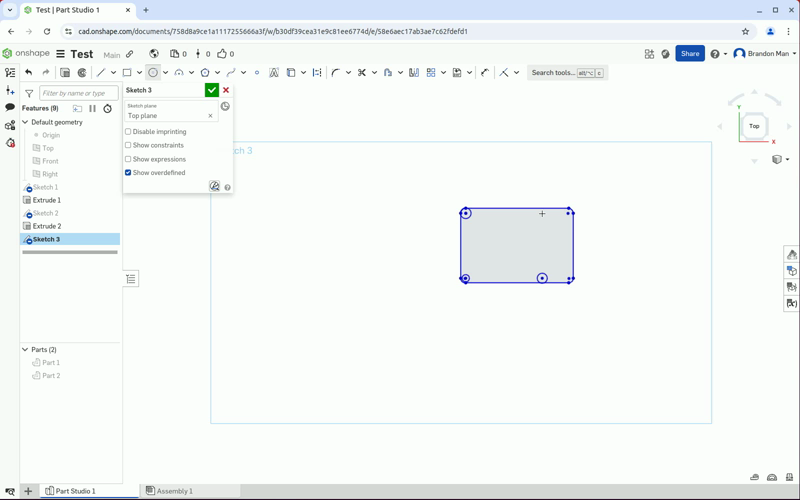
click(542, 213)
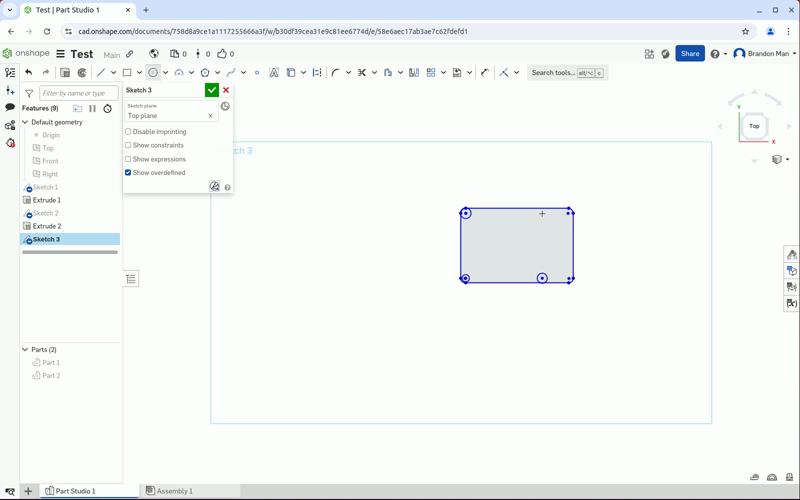
key_up(shift)
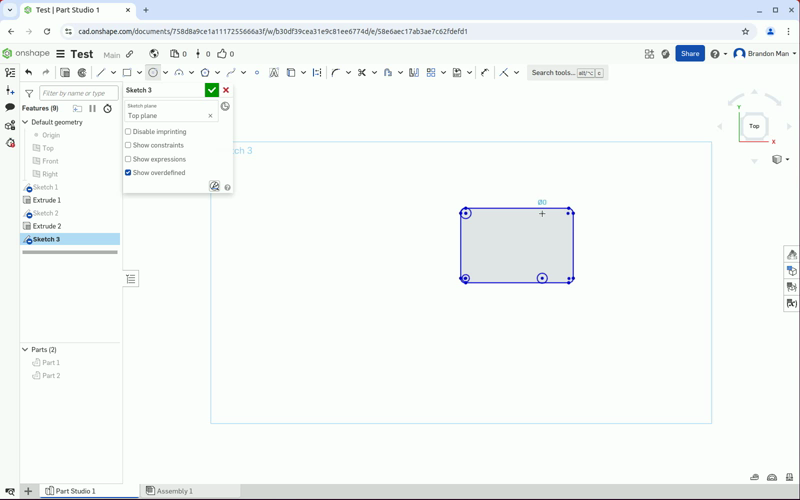
mouse_move(547, 213)
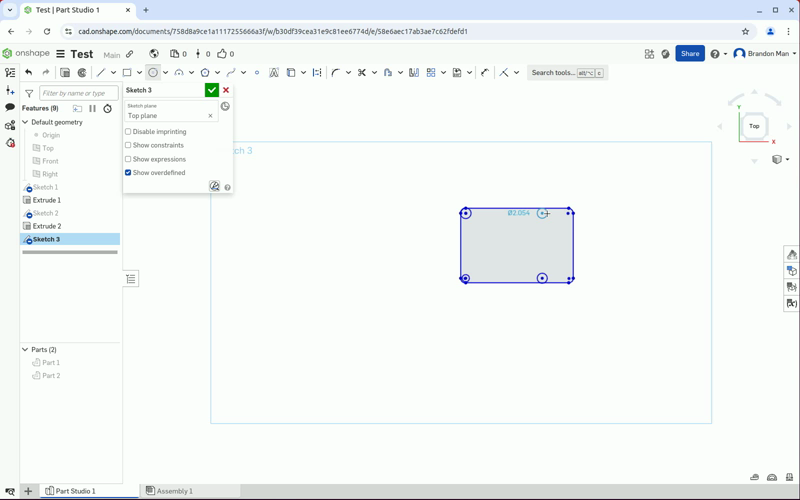
click(547, 213)
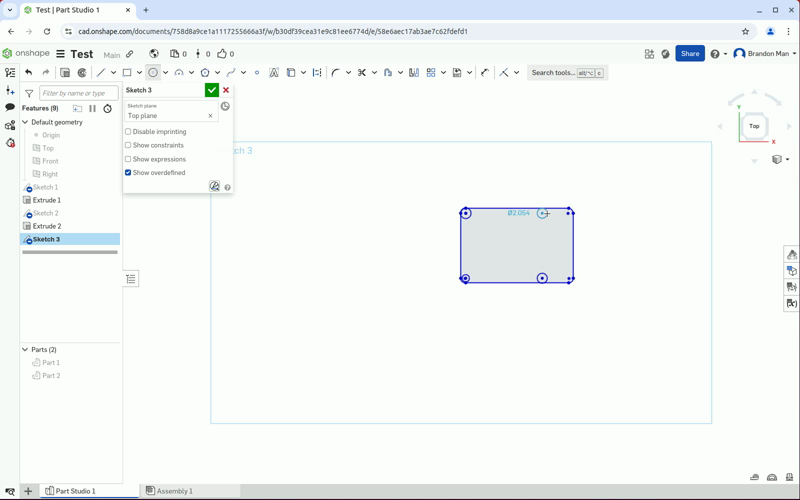
key(esc)
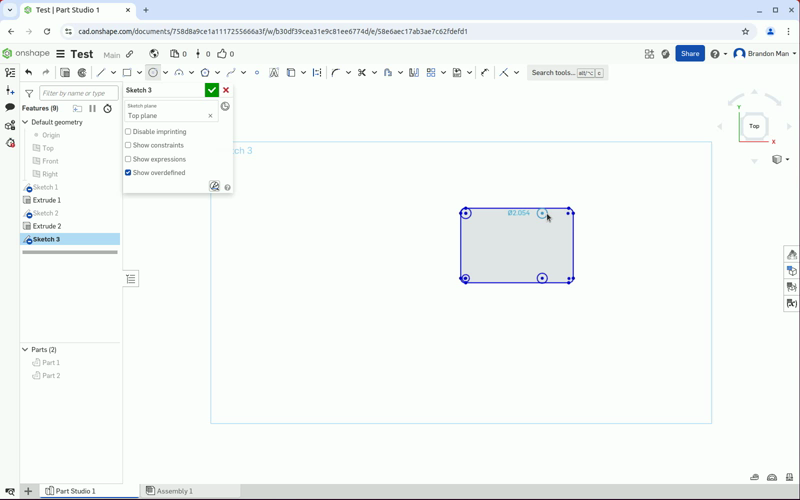
mouse_move(540, 233)
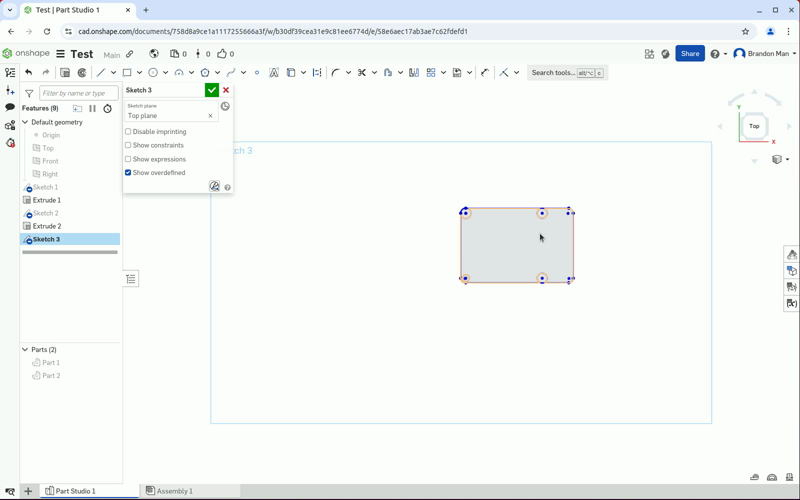
click(540, 233)
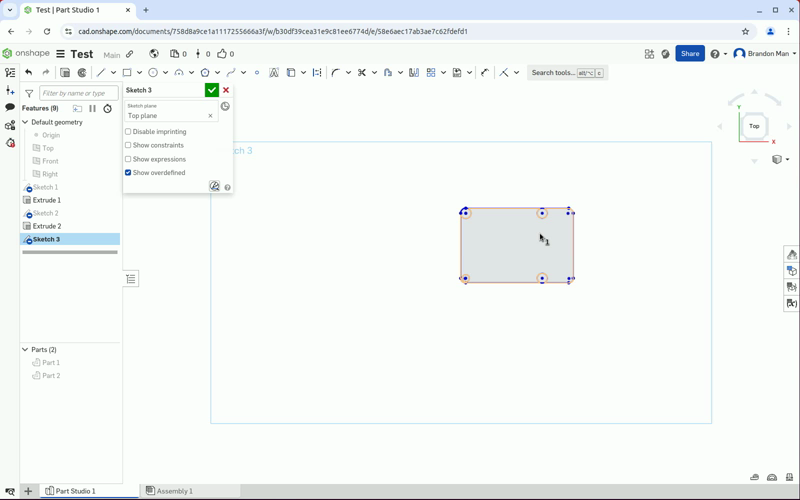
mouse_move(73, 352)
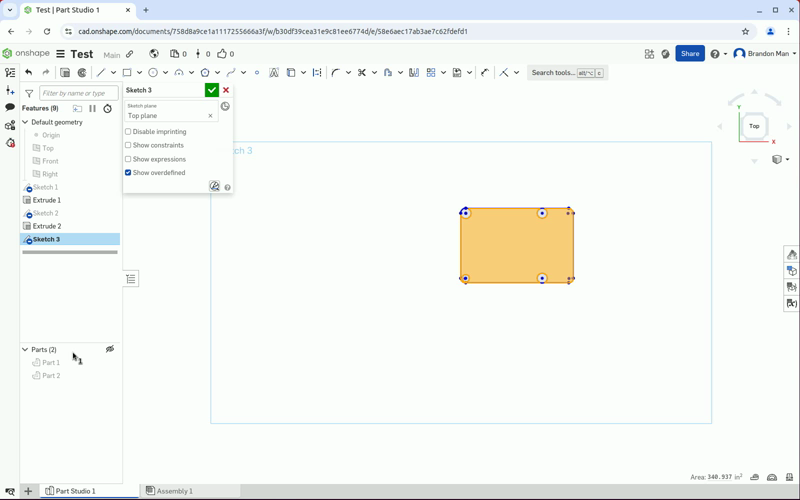
key(shift+y)
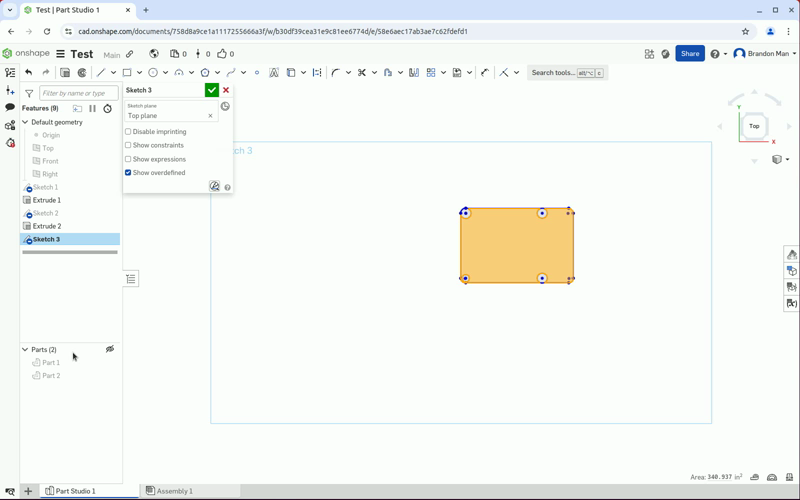
key(shift+e)
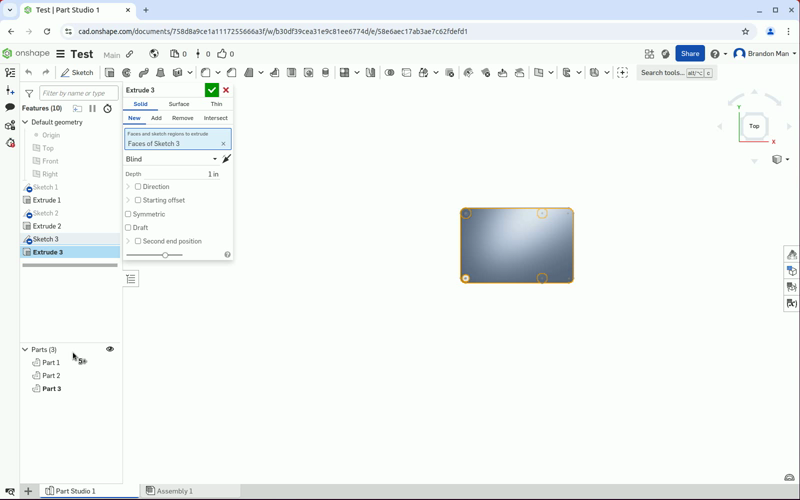
mouse_move(143, 106)
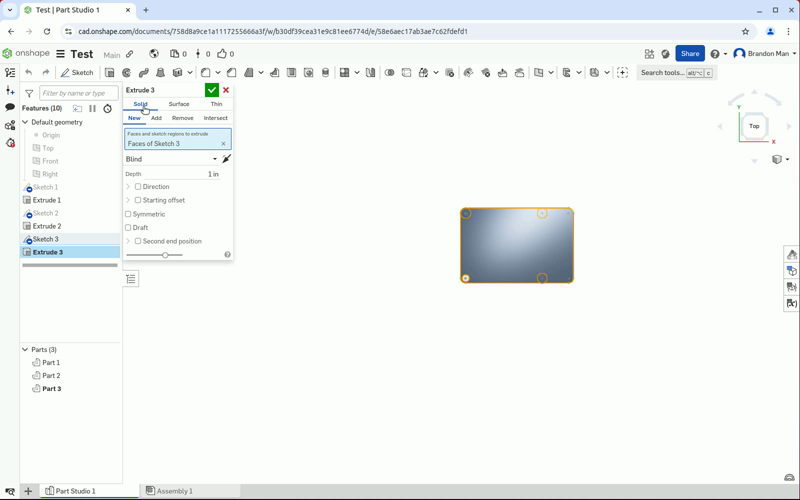
click(143, 106)
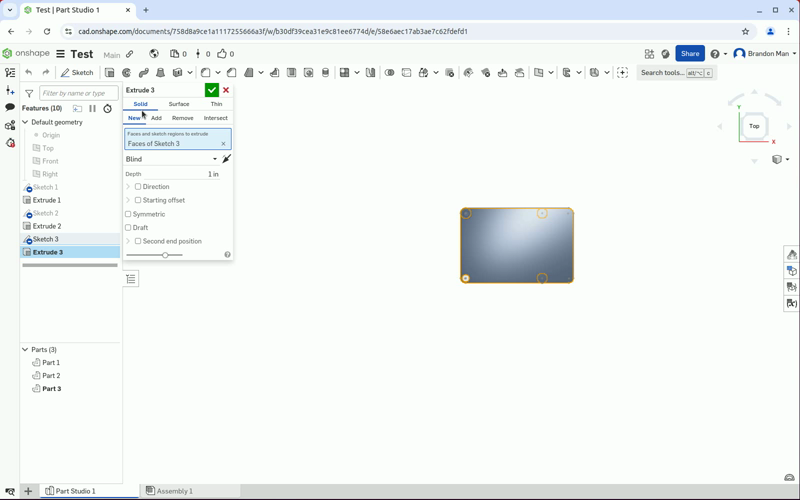
mouse_move(137, 120)
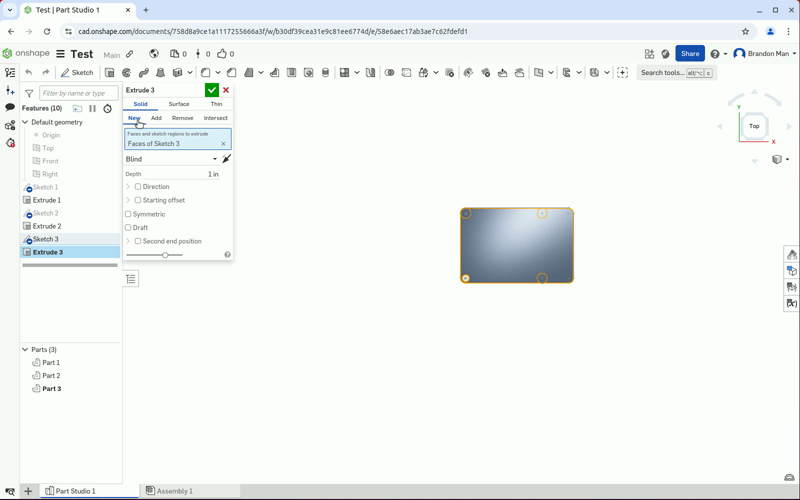
click(137, 120)
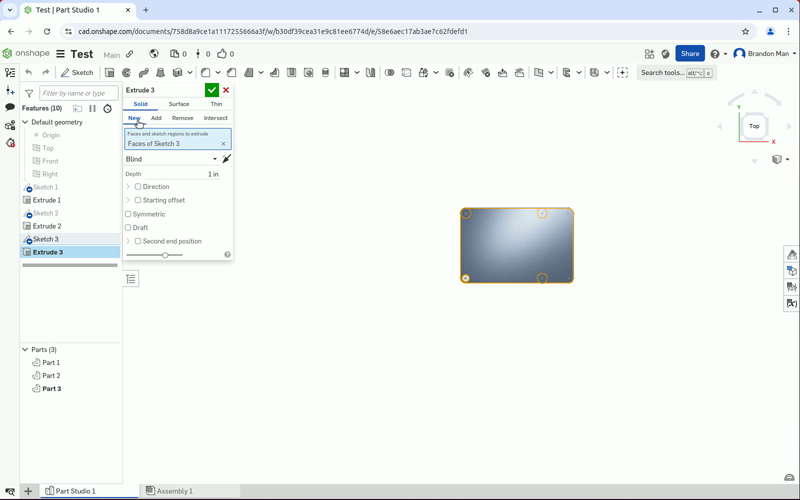
key(tab, 4)
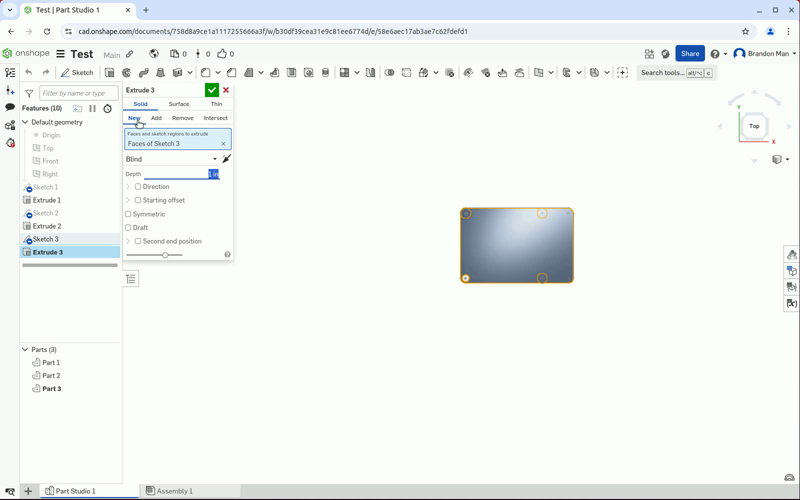
text(0.481)
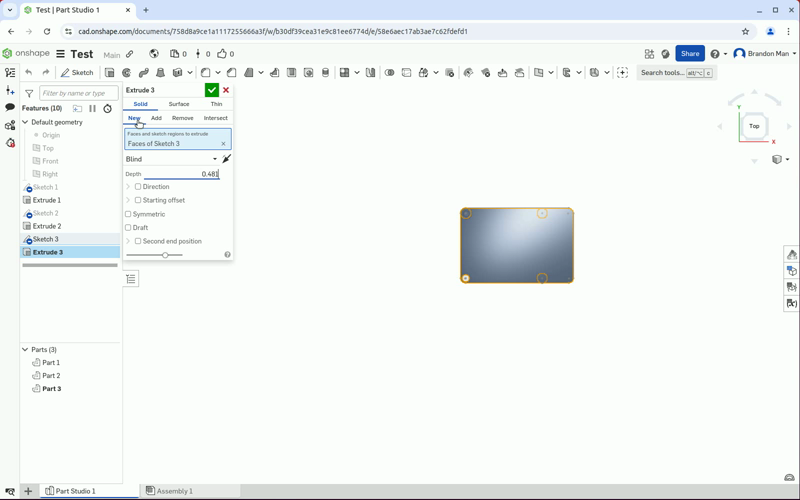
key(enter)
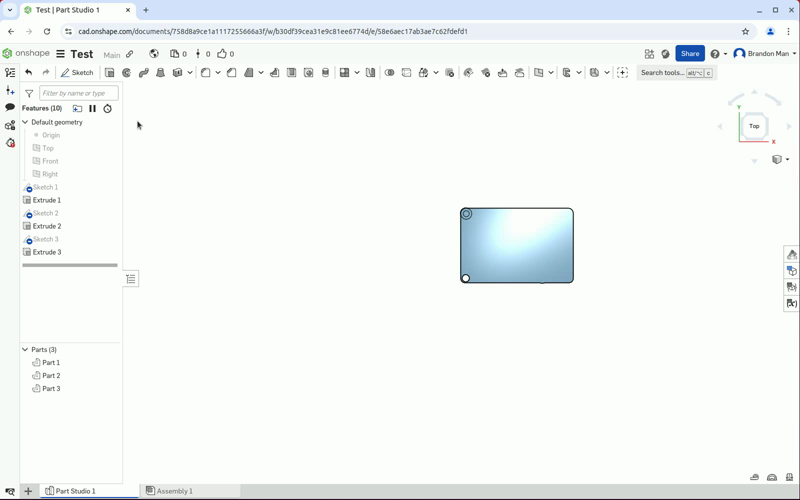
key(shift+h)
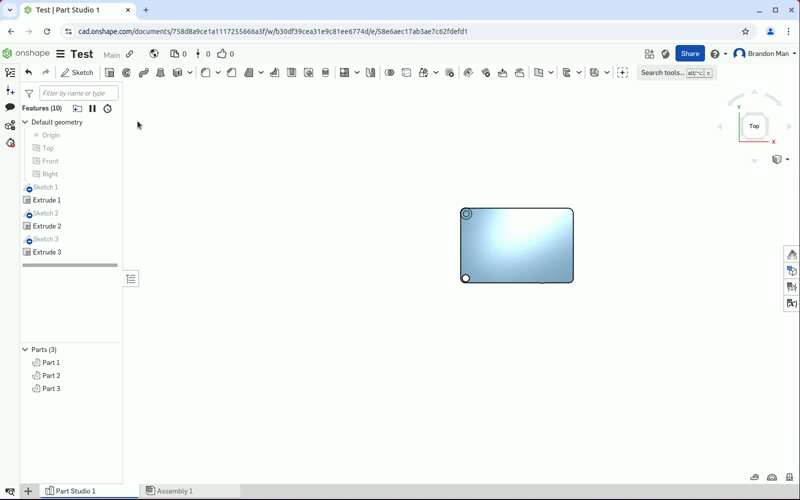
key(shift+h)
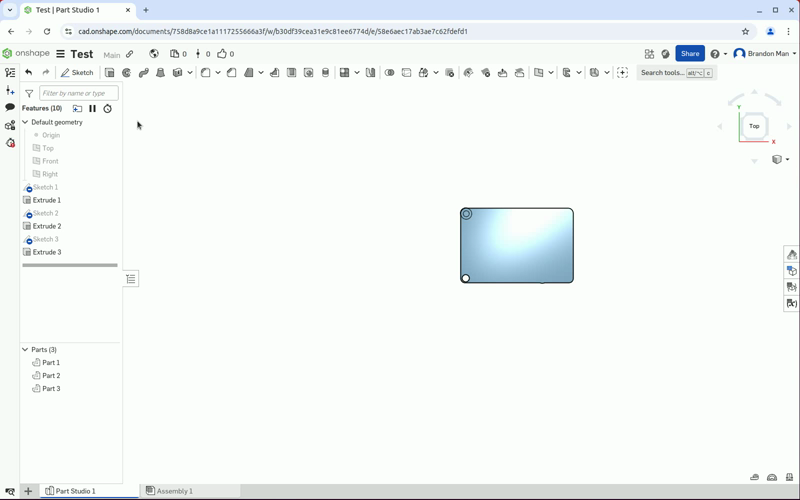
mouse_move(73, 189)
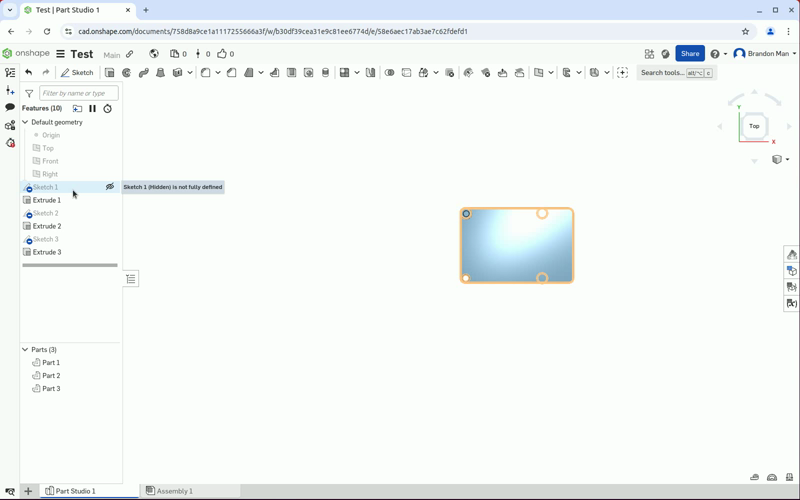
click(73, 189)
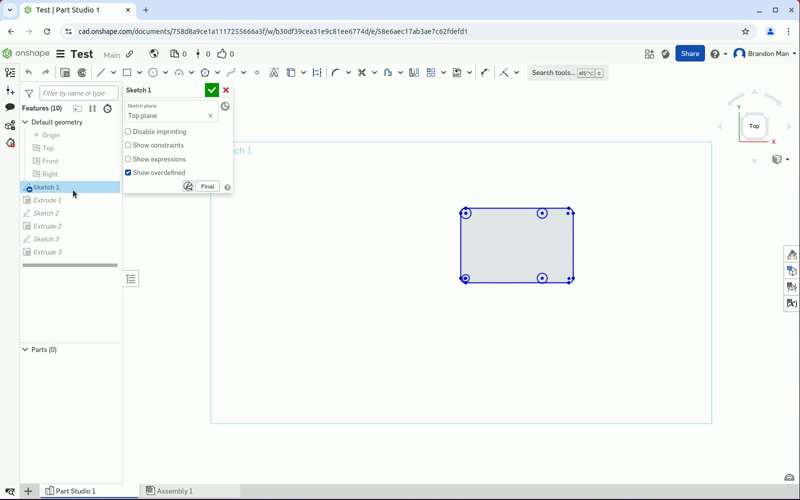
mouse_move(229, 92)
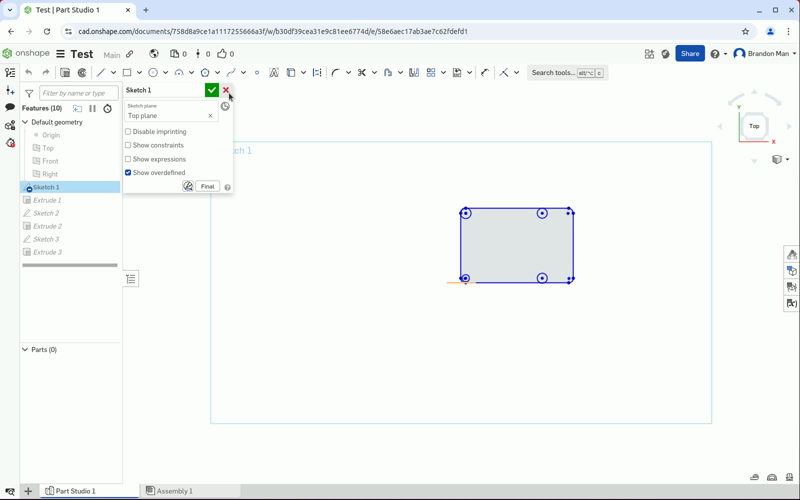
click(229, 92)
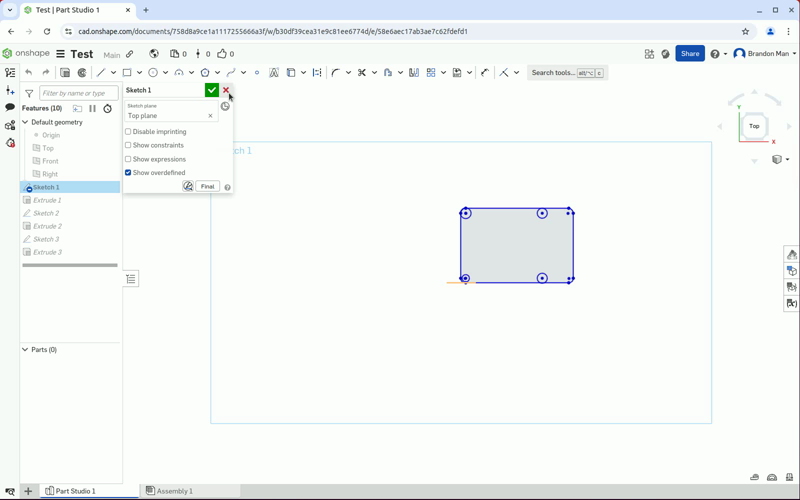
key(shift+s)
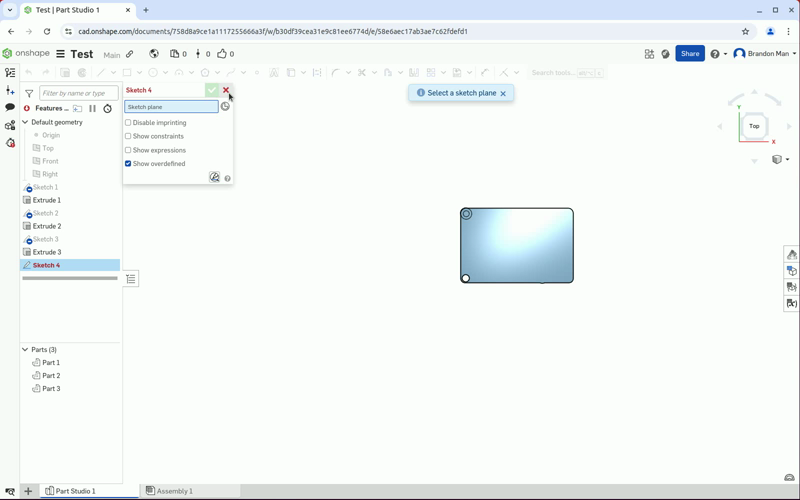
mouse_move(73, 150)
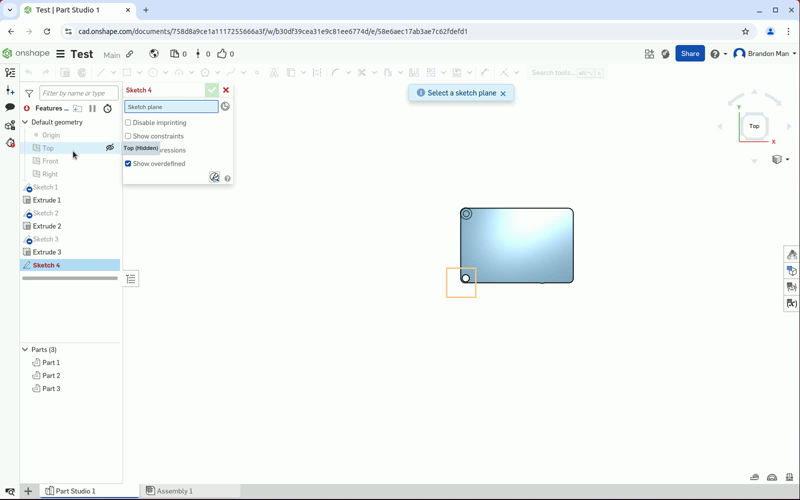
click(73, 150)
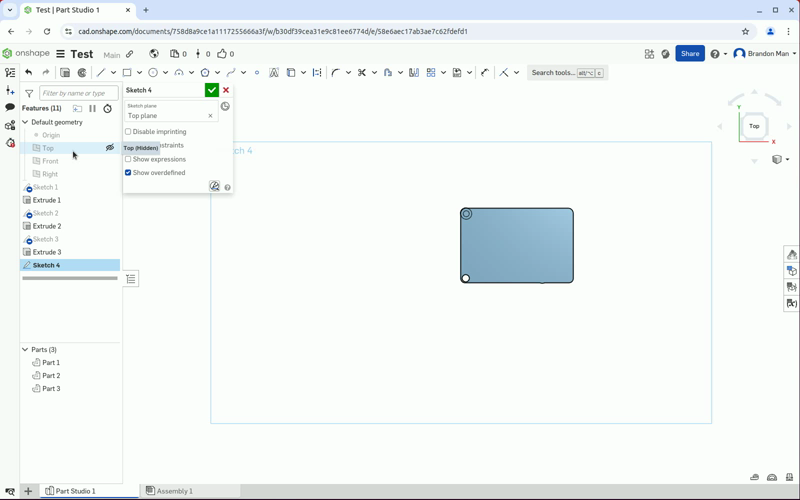
mouse_move(73, 352)
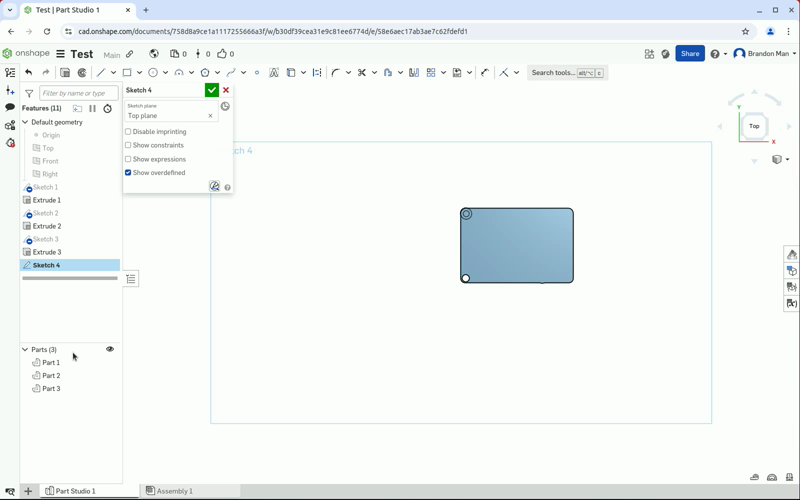
key(y)
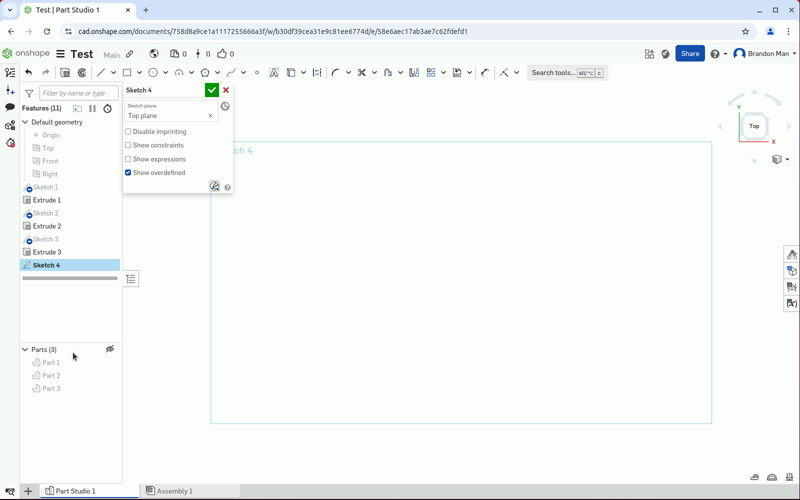
key(c)
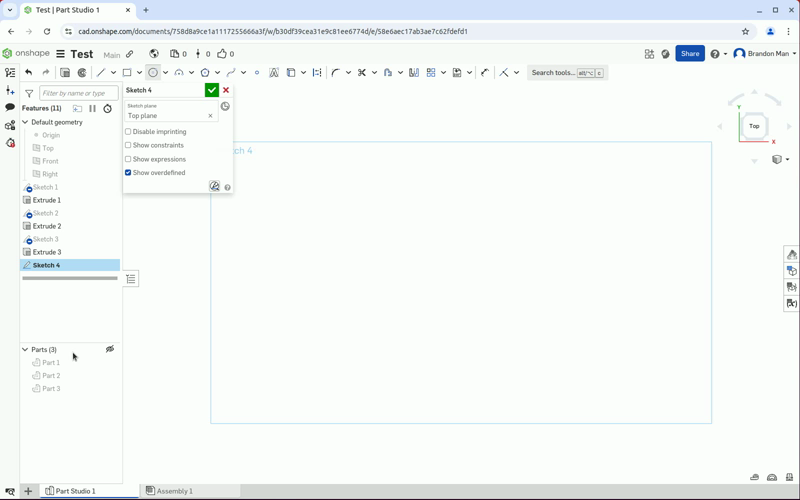
key_down(shift)
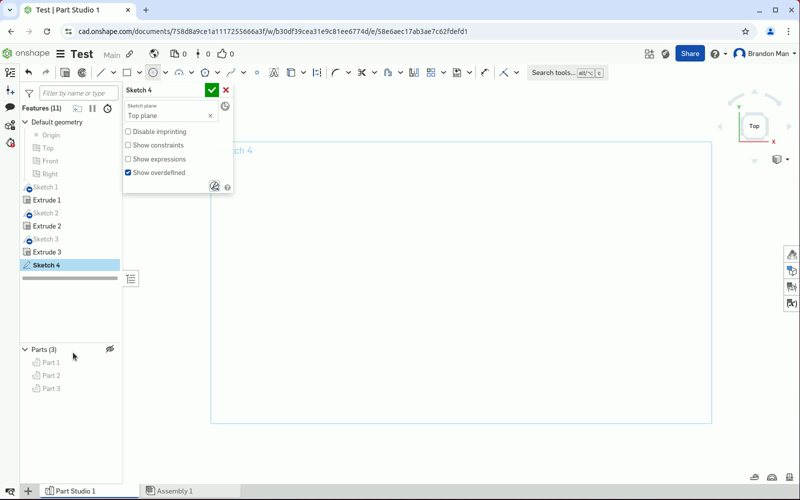
mouse_move(543, 213)
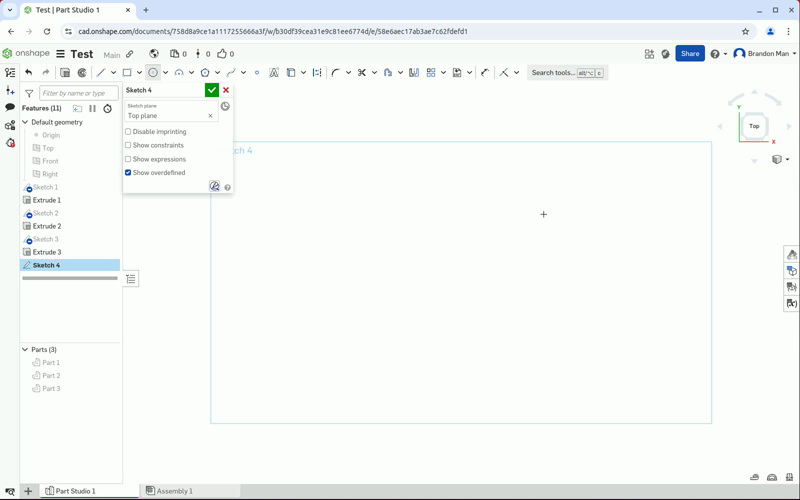
click(543, 213)
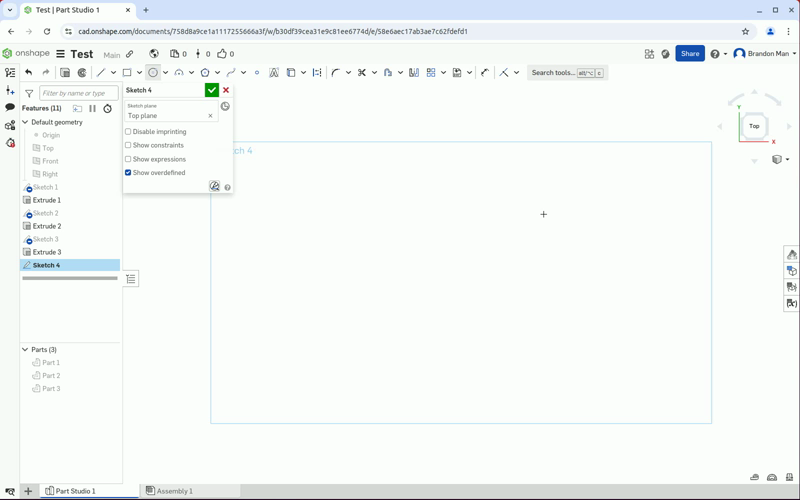
key_up(shift)
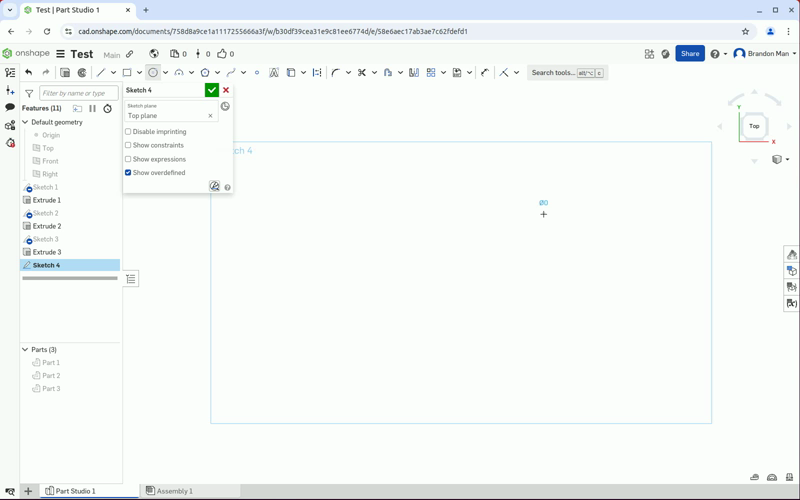
mouse_move(549, 213)
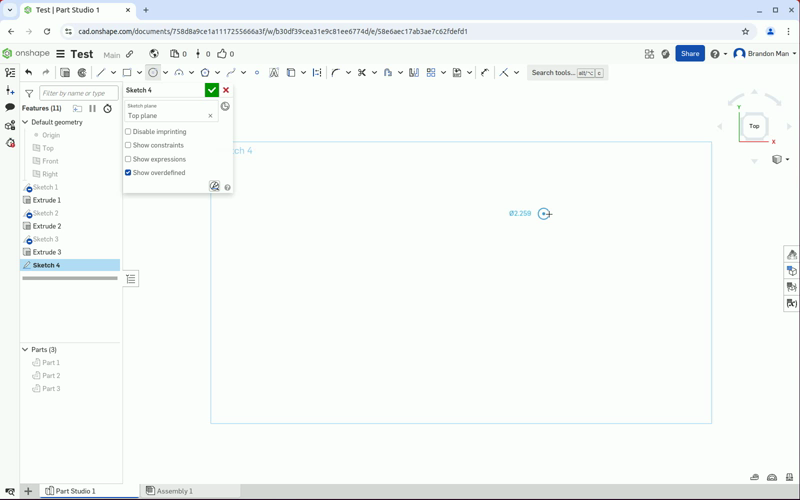
click(549, 213)
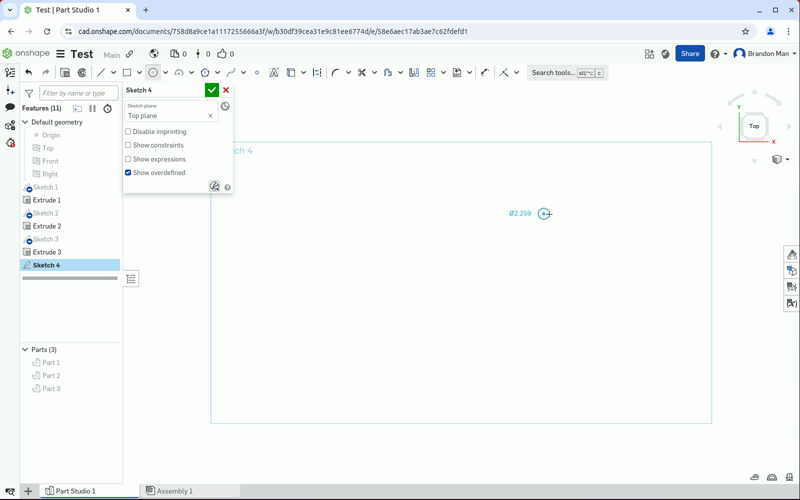
key(esc)
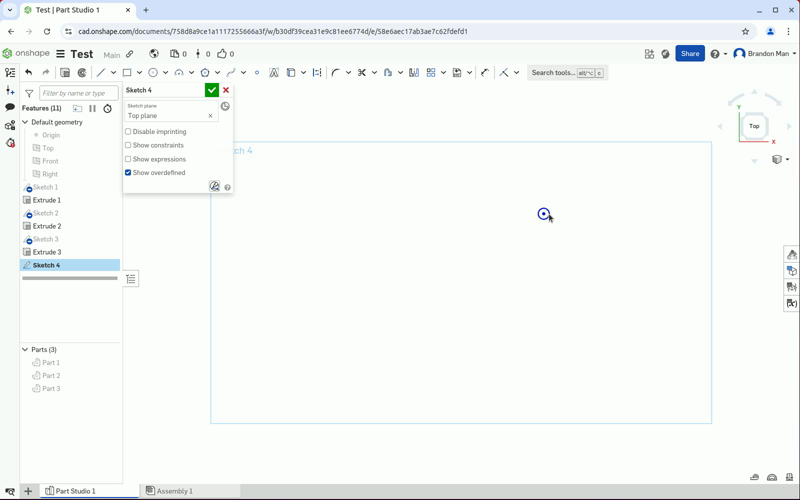
key(c)
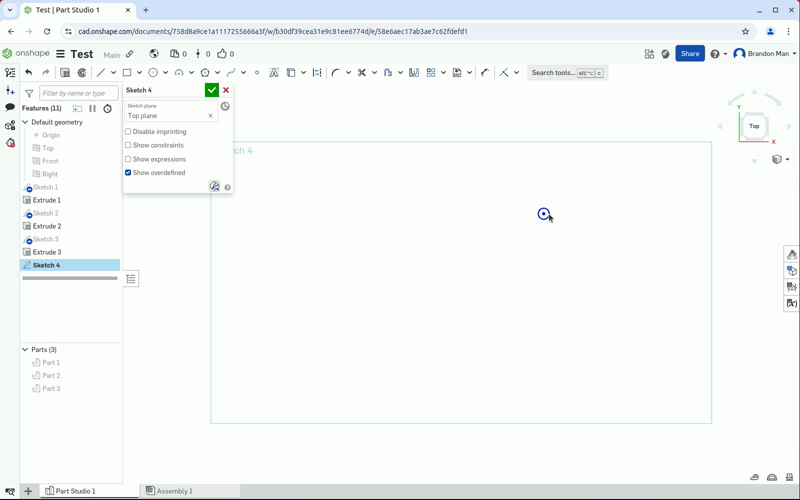
key_down(shift)
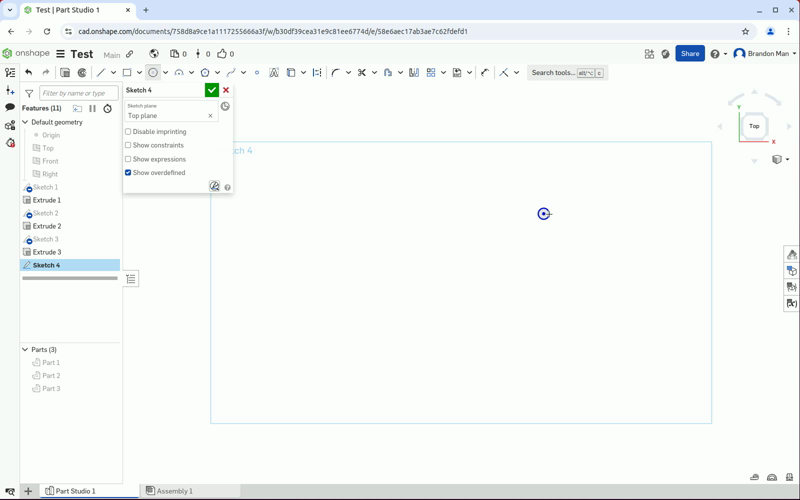
mouse_move(543, 213)
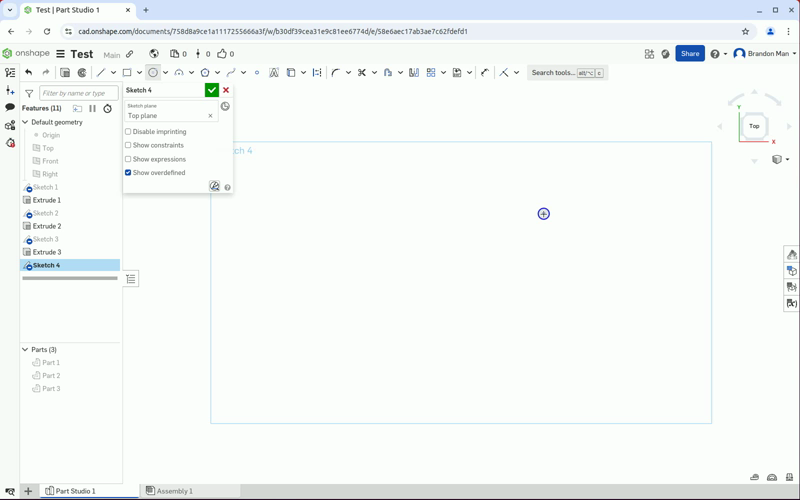
click(543, 213)
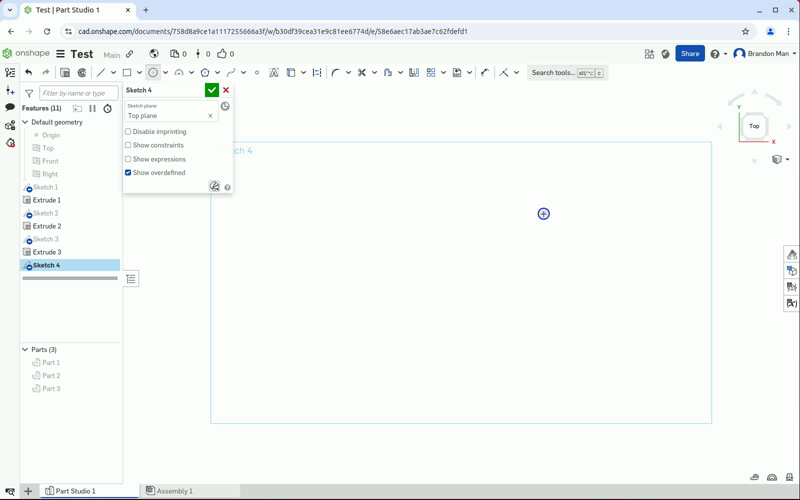
key_up(shift)
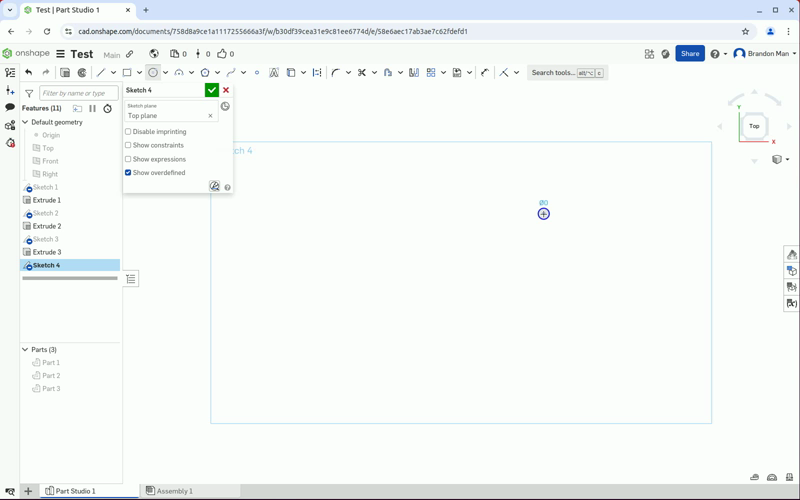
mouse_move(546, 213)
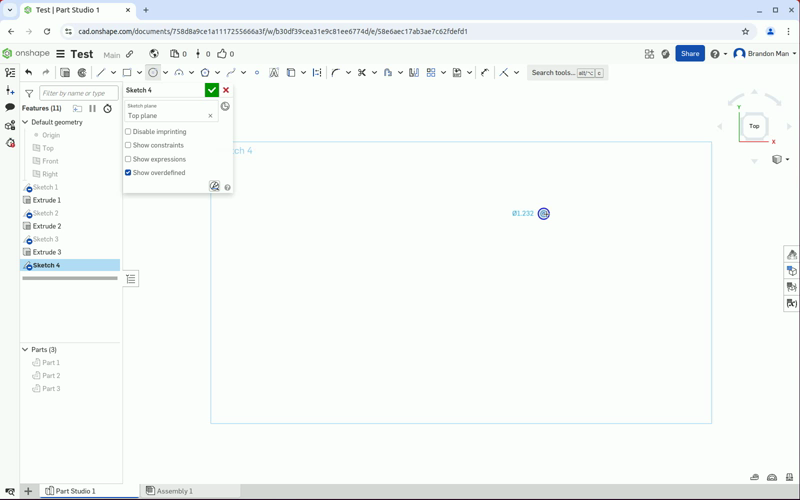
scroll(6)
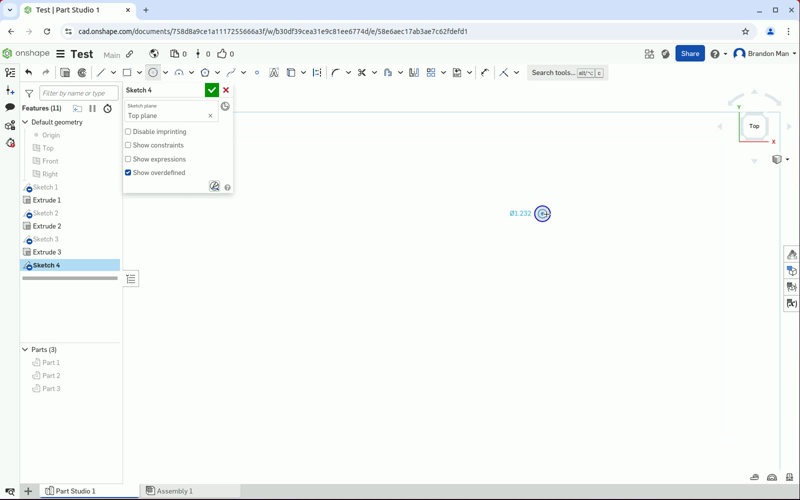
scroll(6)
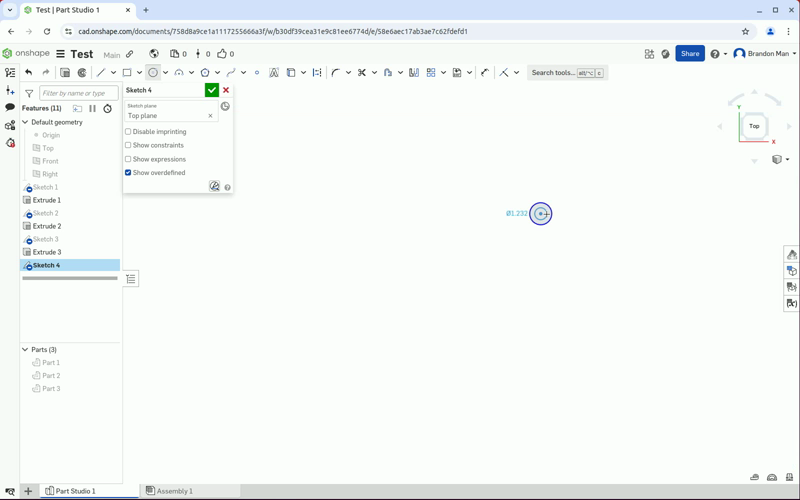
scroll(6)
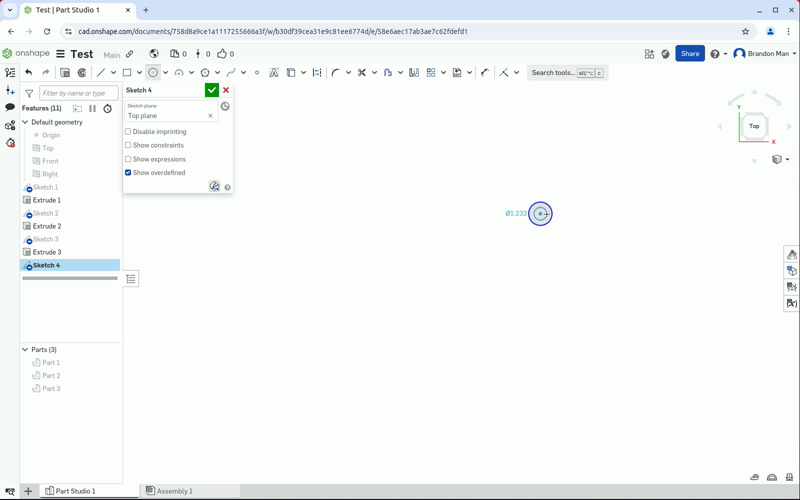
scroll(6)
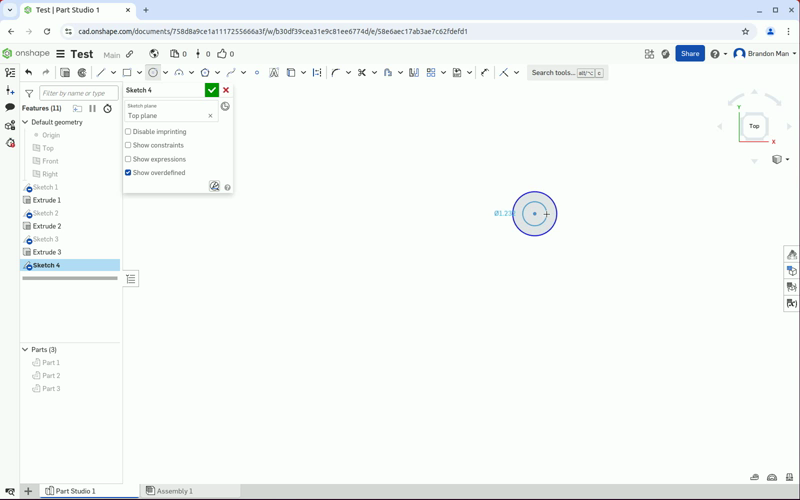
scroll(6)
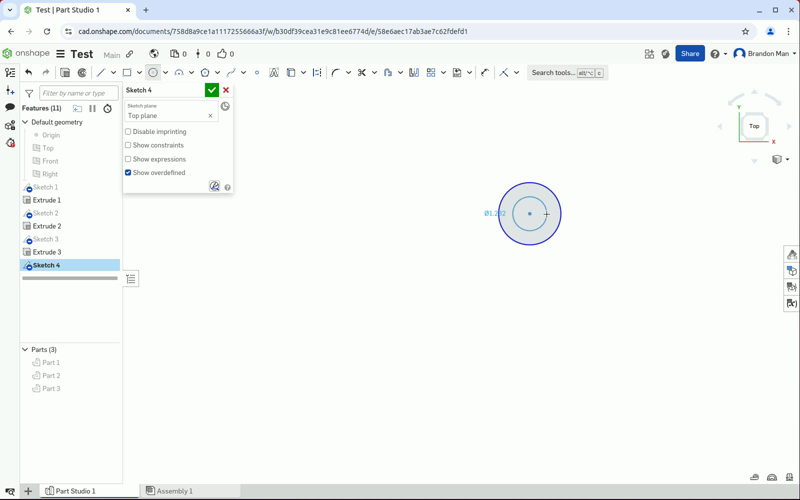
scroll(6)
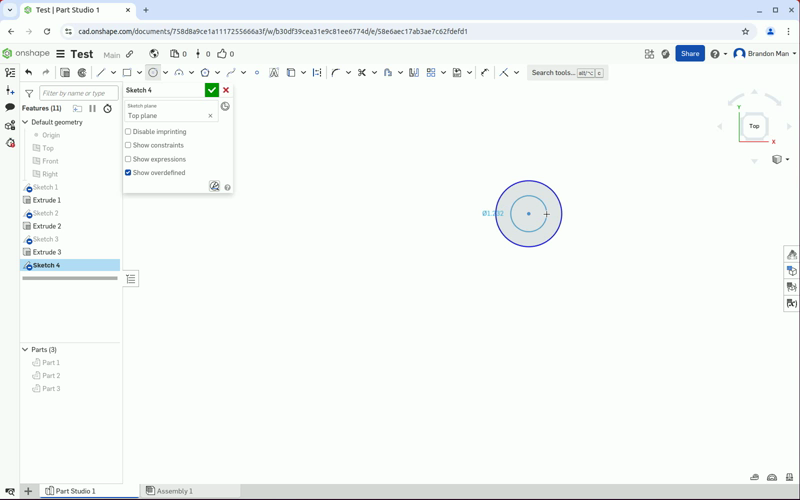
scroll(6)
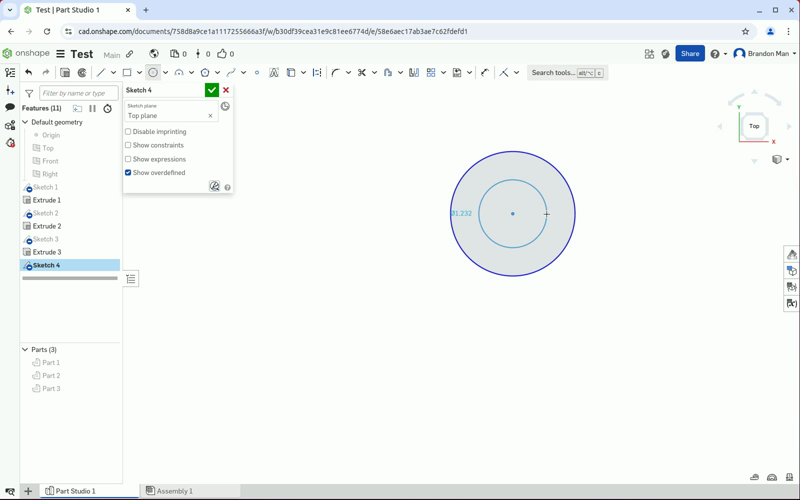
click(546, 213)
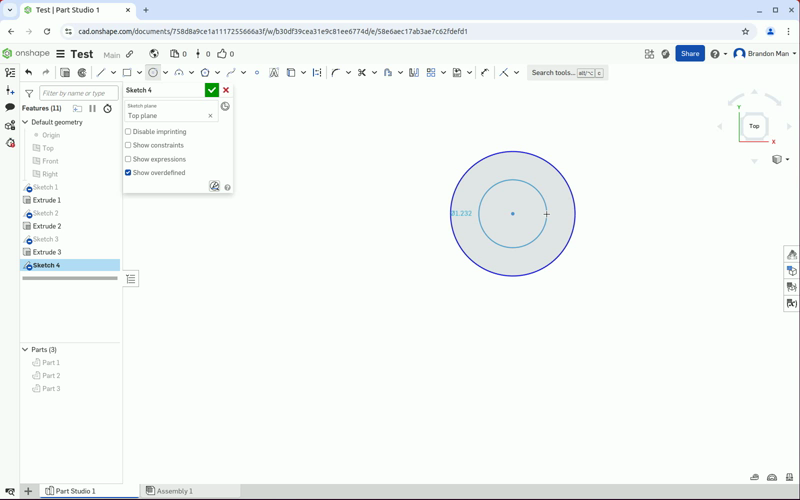
scroll(-6)
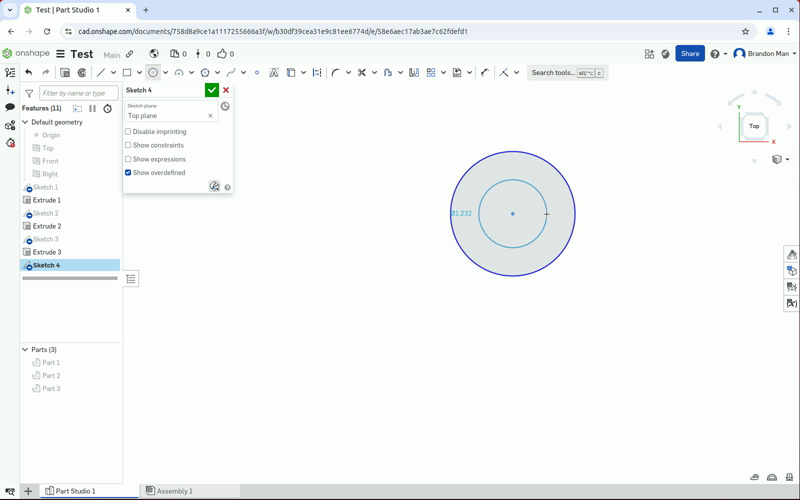
scroll(-6)
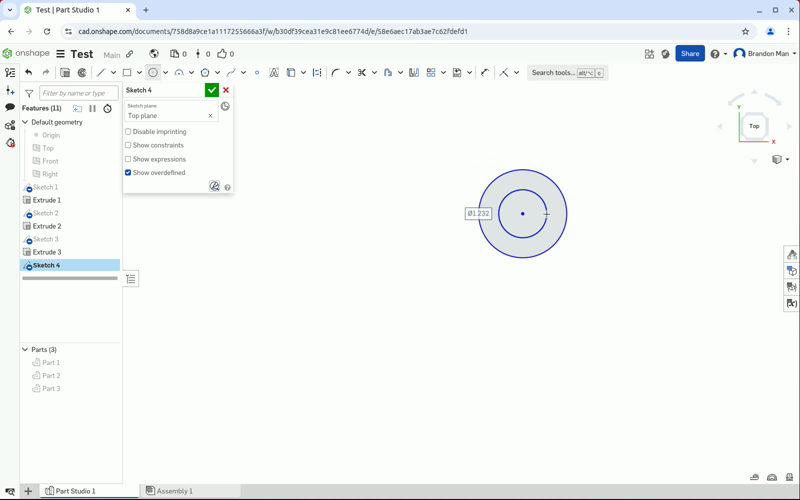
scroll(-6)
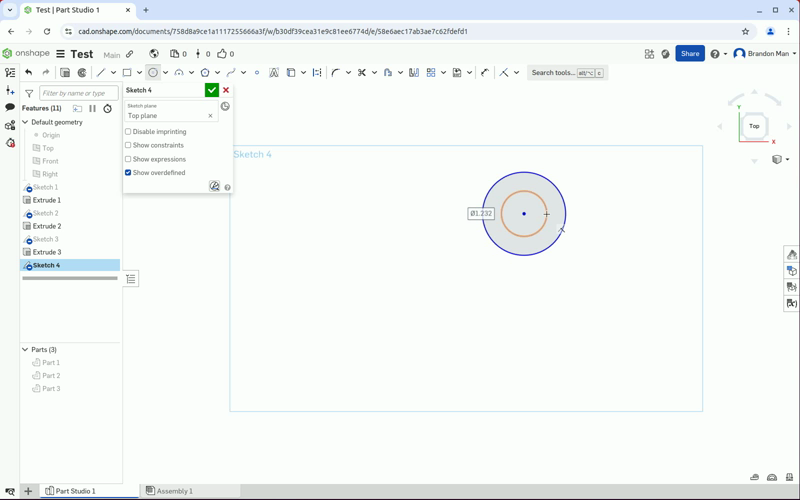
scroll(-6)
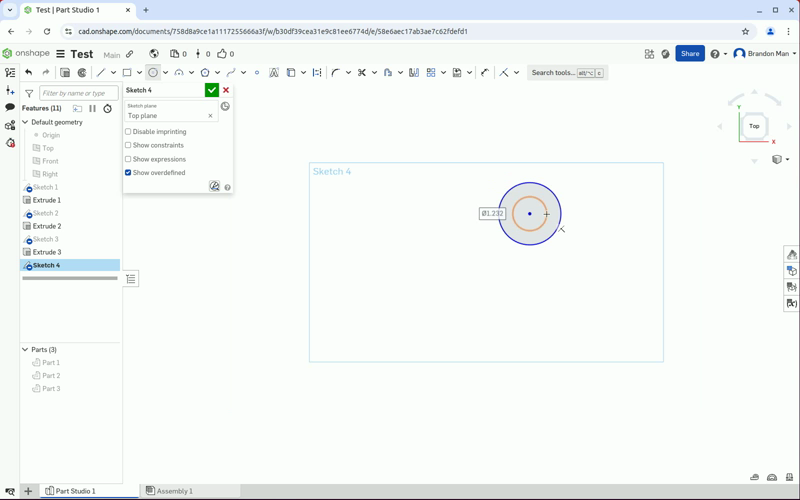
scroll(-6)
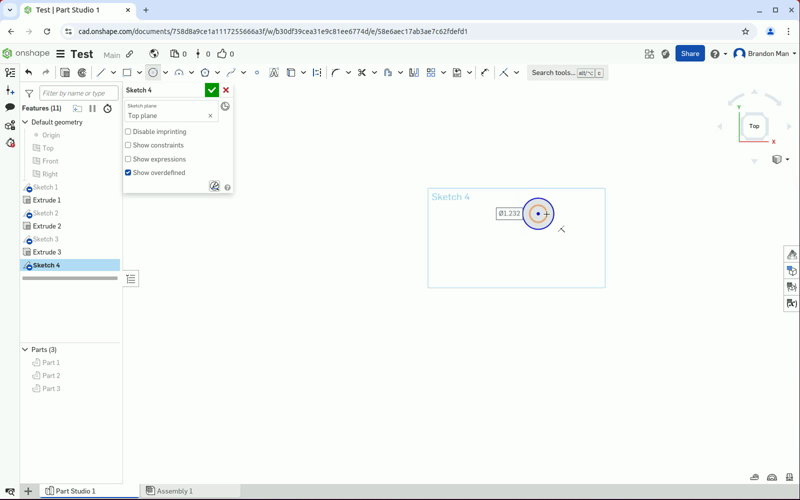
scroll(-6)
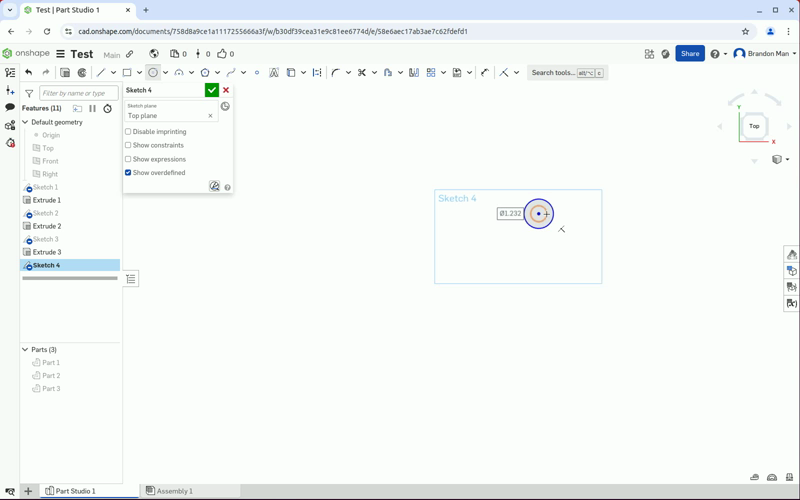
scroll(-6)
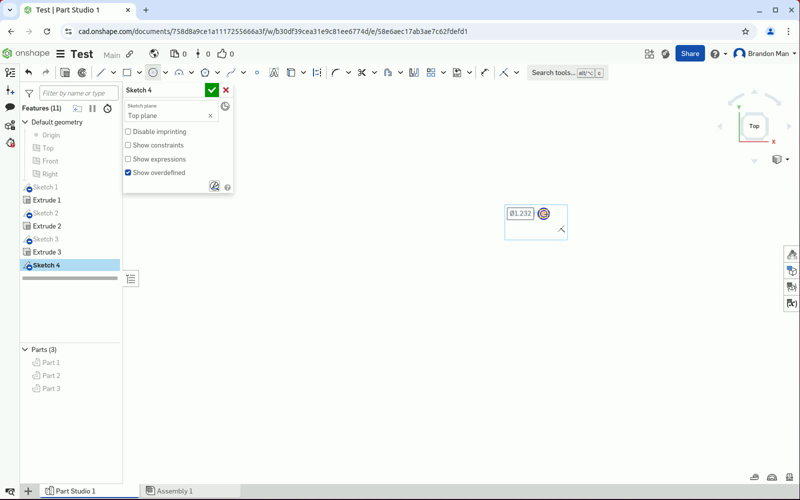
key(esc)
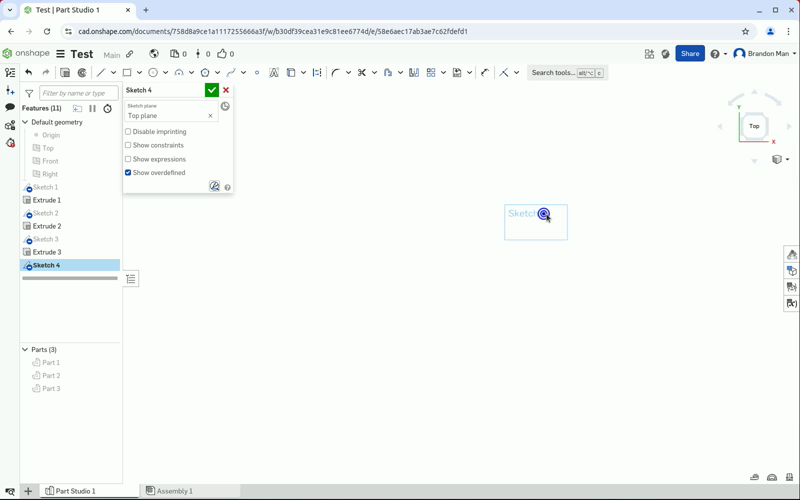
mouse_move(541, 210)
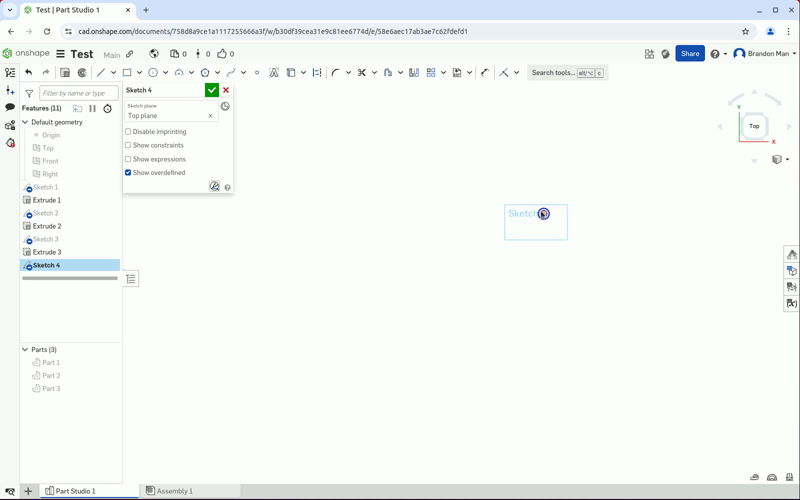
scroll(6)
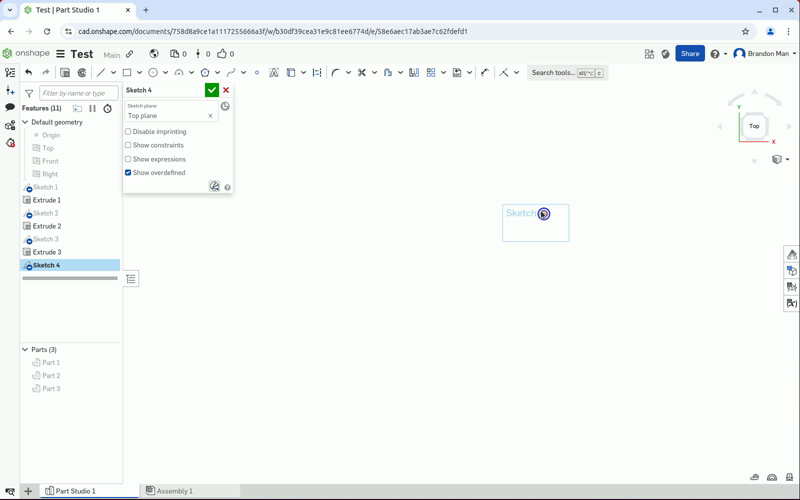
scroll(6)
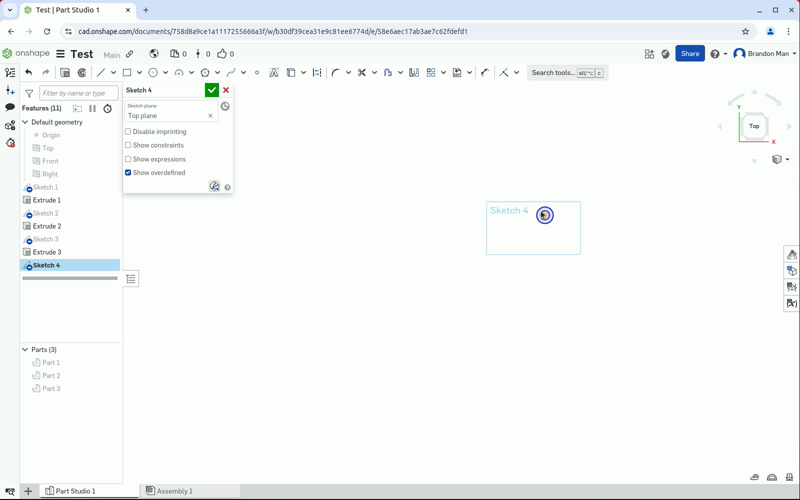
scroll(6)
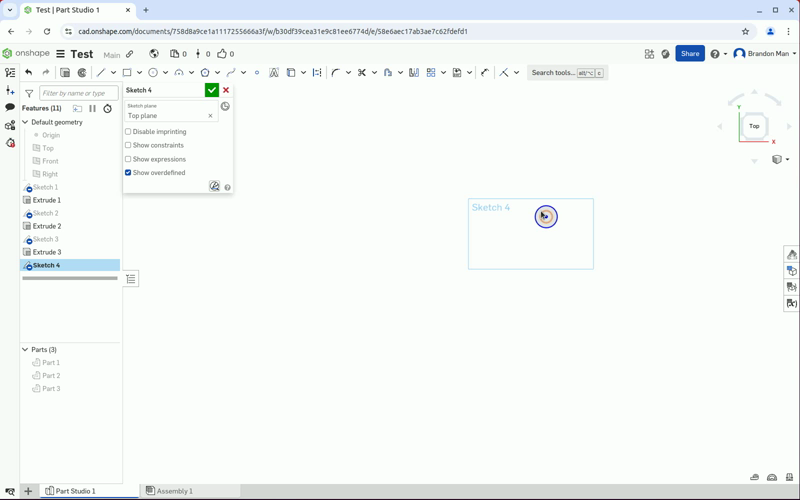
scroll(6)
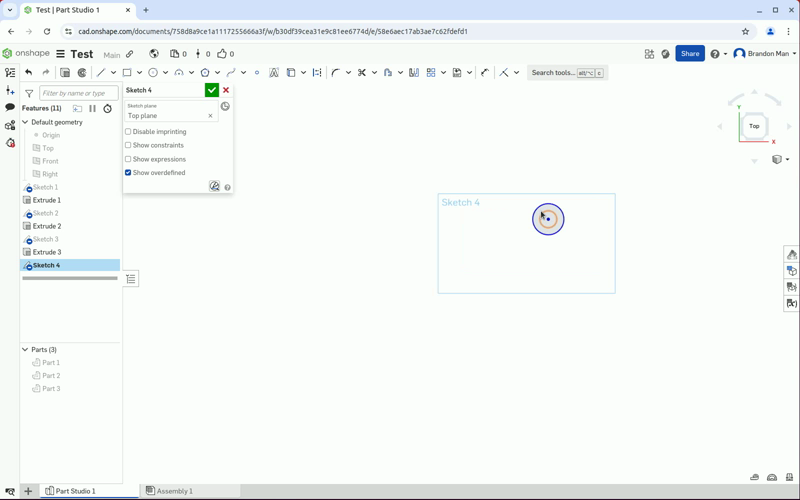
scroll(6)
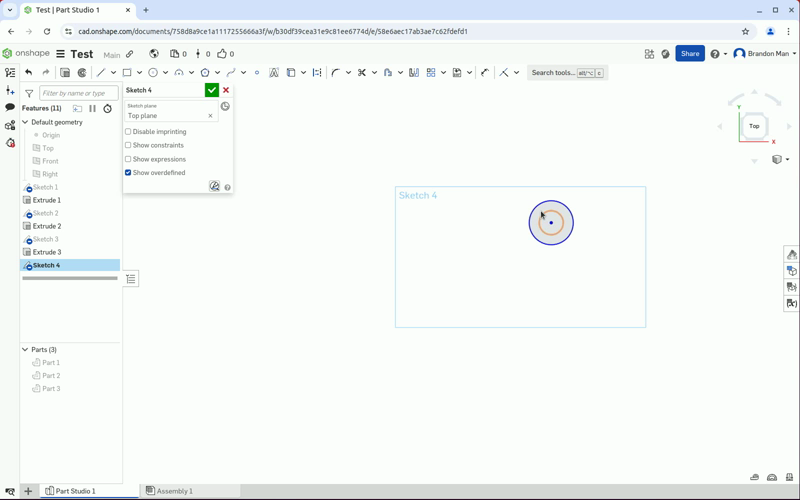
scroll(6)
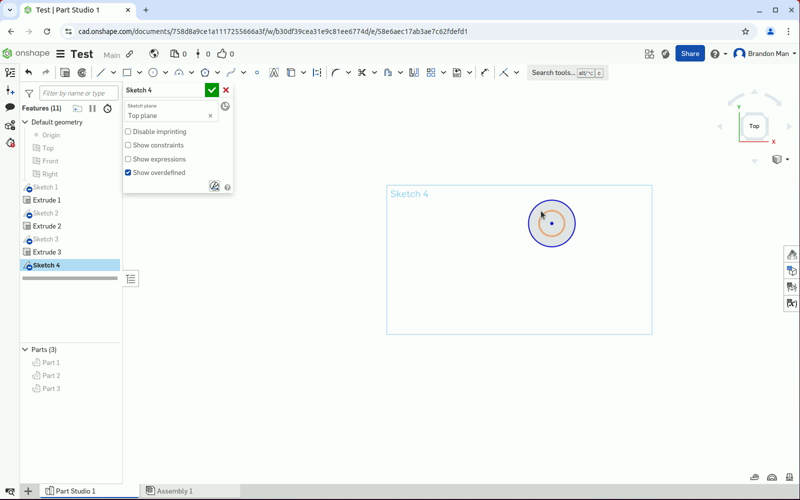
scroll(6)
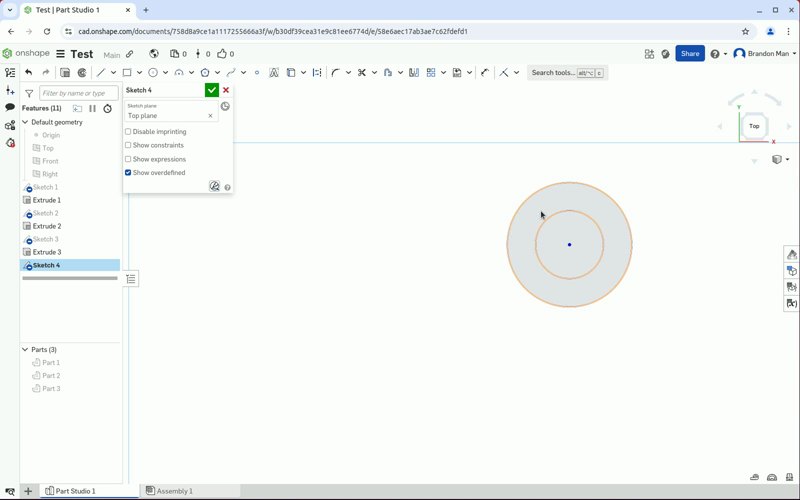
click(541, 210)
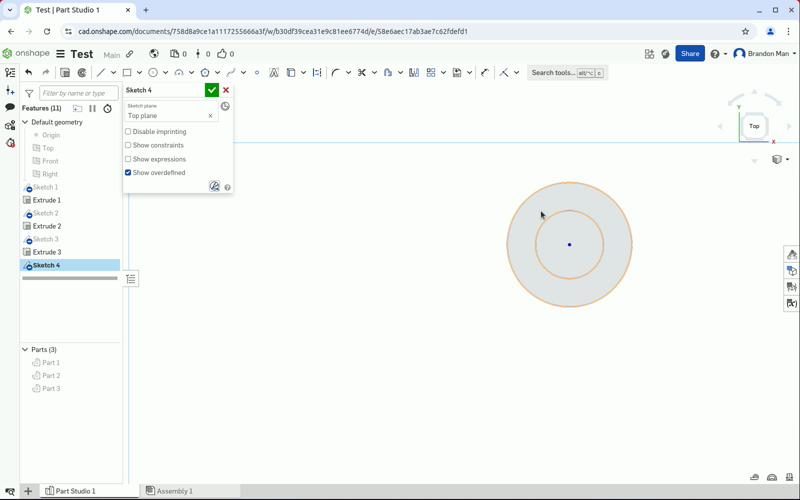
scroll(-6)
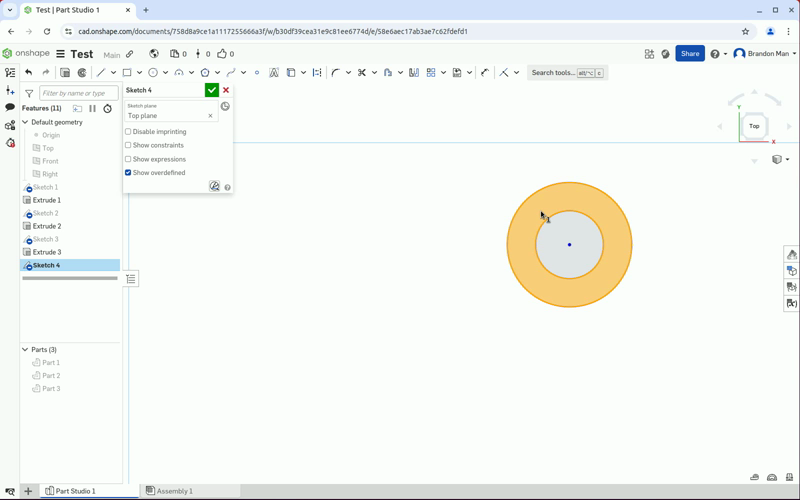
scroll(-6)
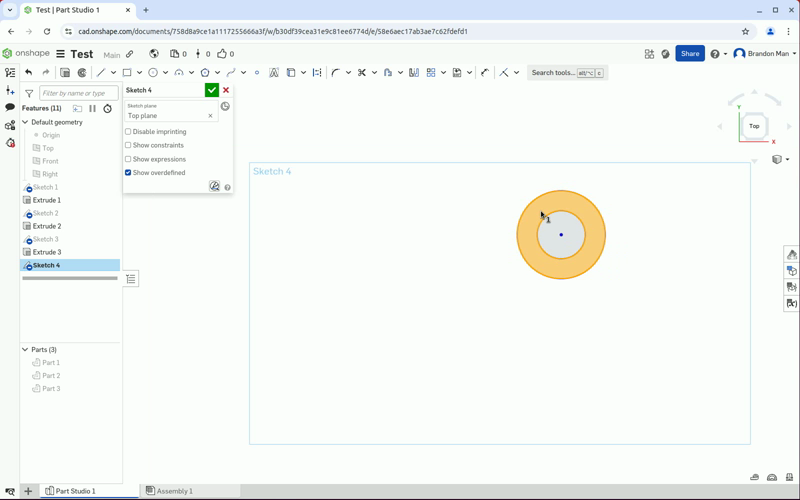
scroll(-6)
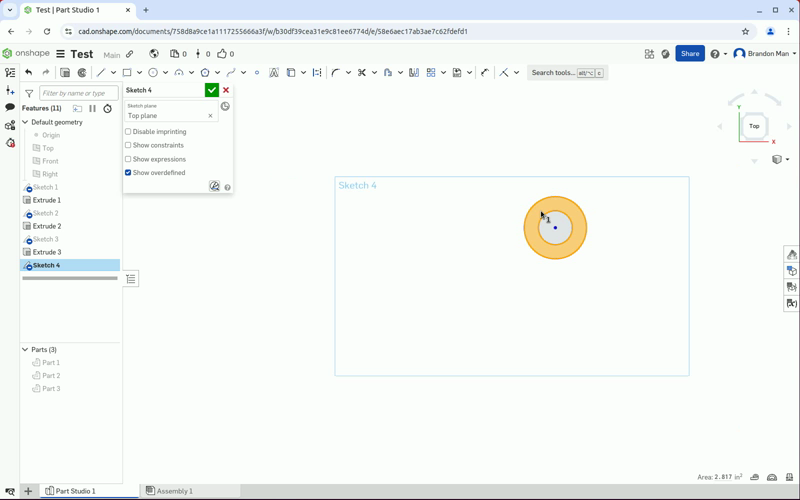
scroll(-6)
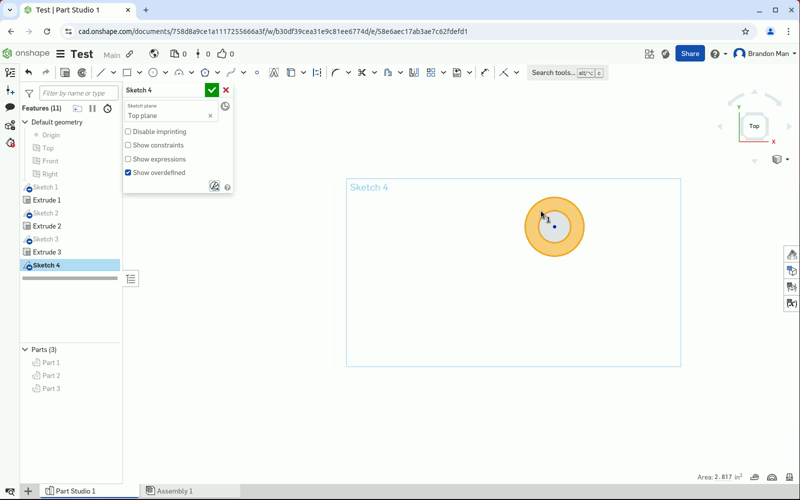
scroll(-6)
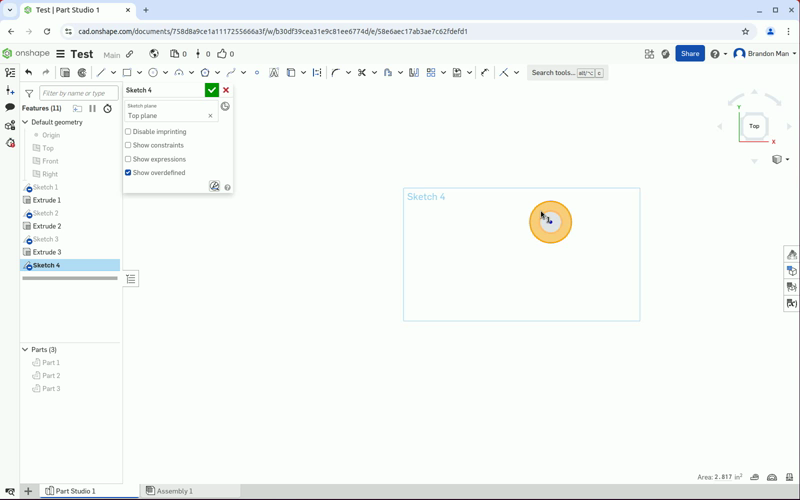
scroll(-6)
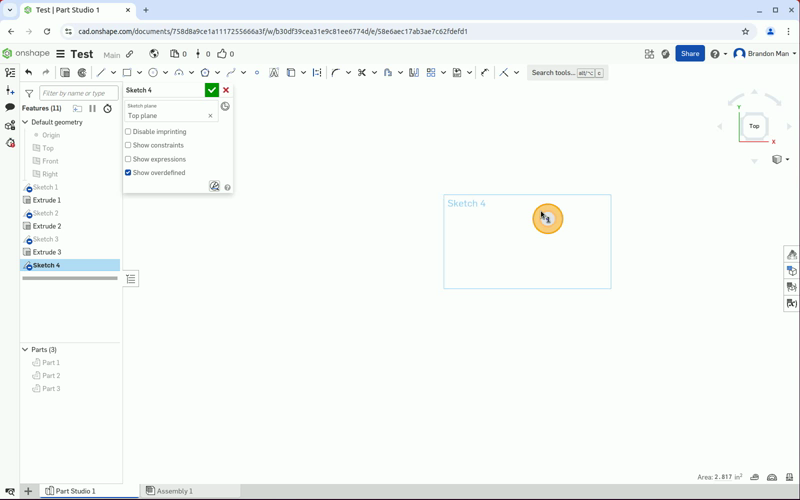
scroll(-6)
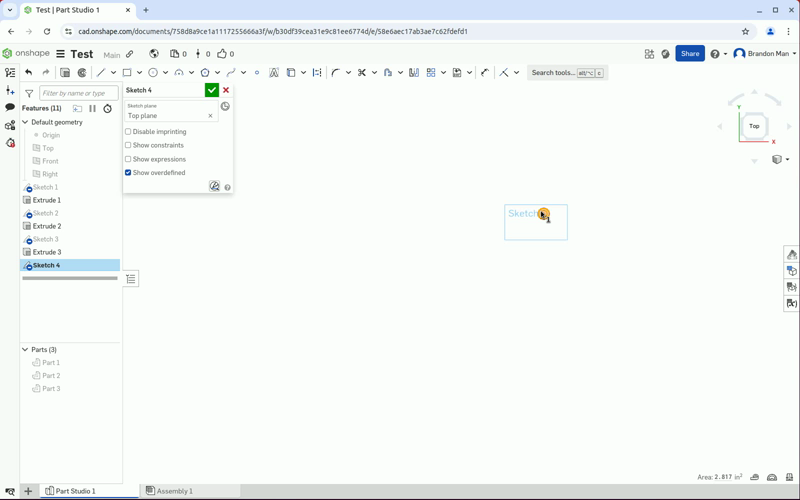
mouse_move(73, 352)
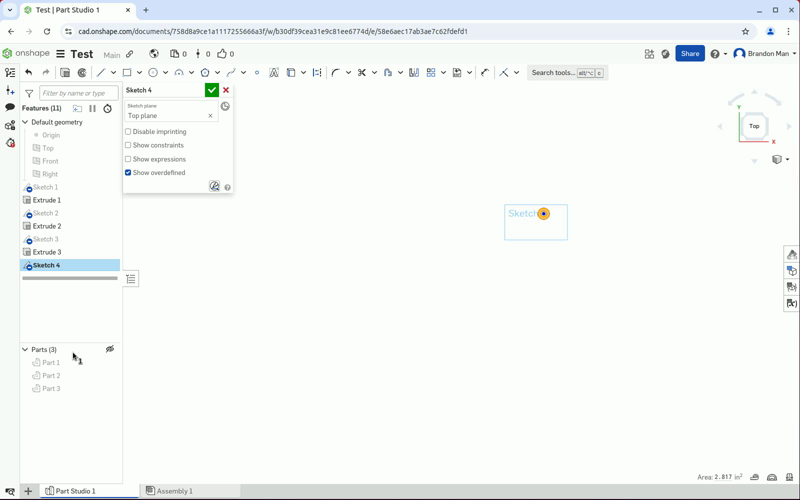
key(shift+y)
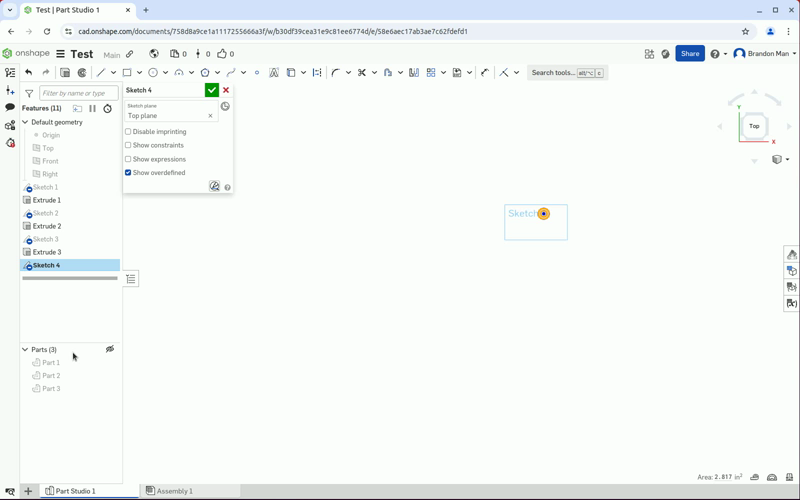
key(shift+e)
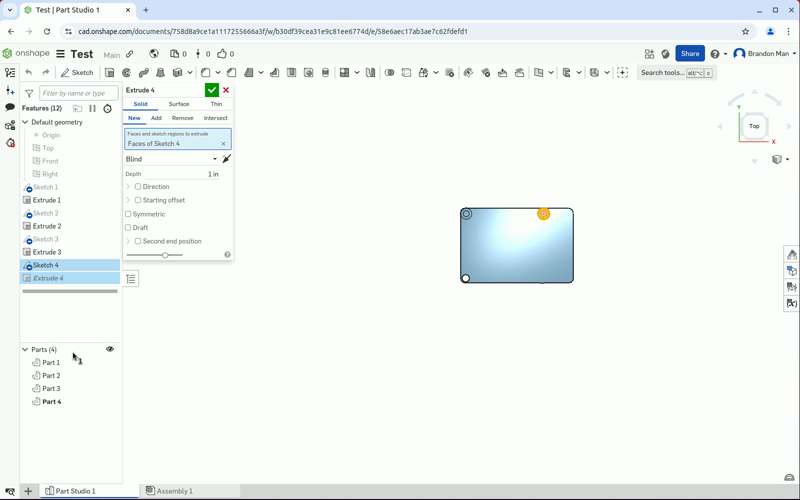
mouse_move(143, 106)
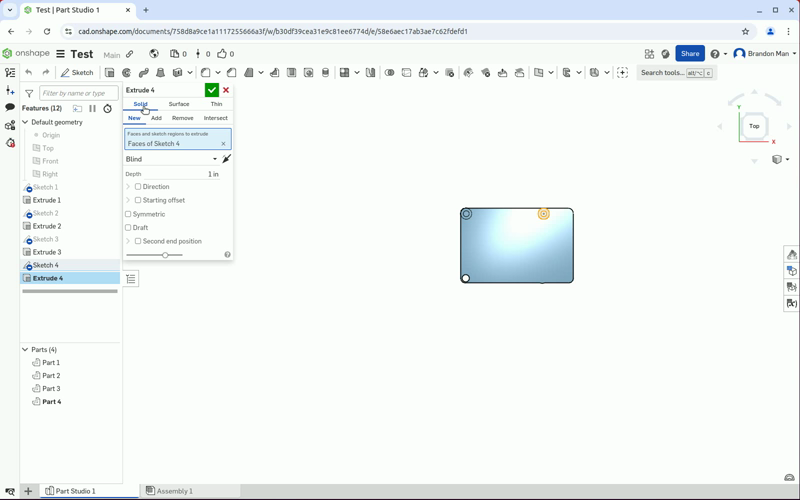
click(143, 106)
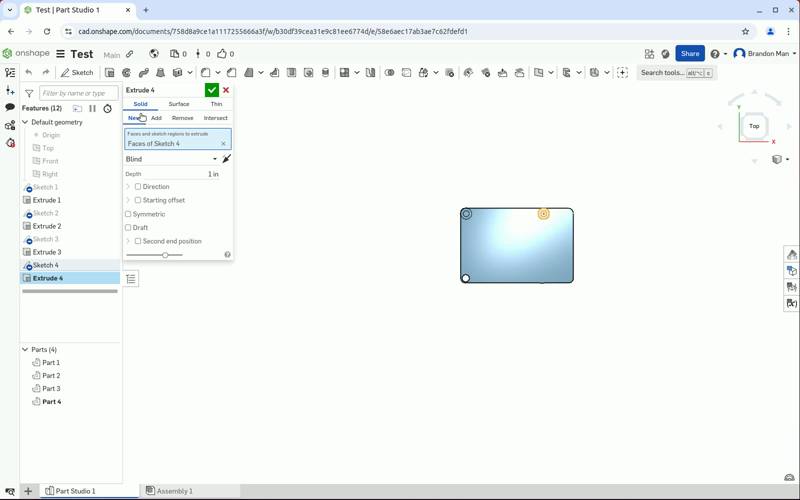
mouse_move(137, 120)
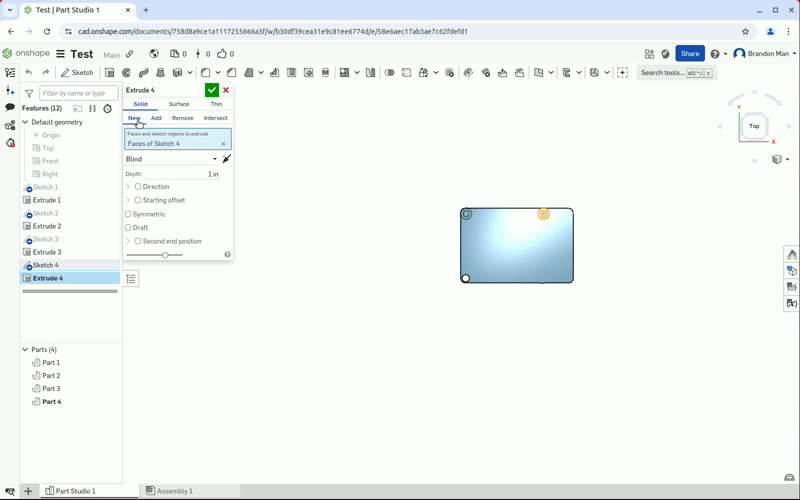
click(137, 120)
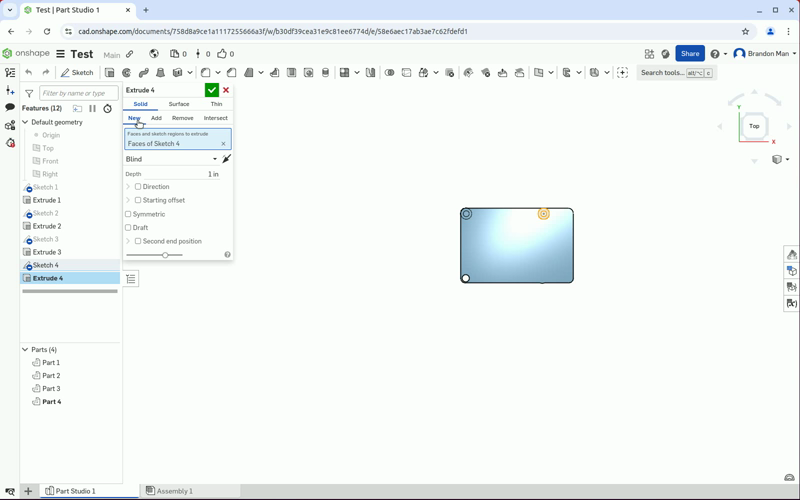
key(tab, 4)
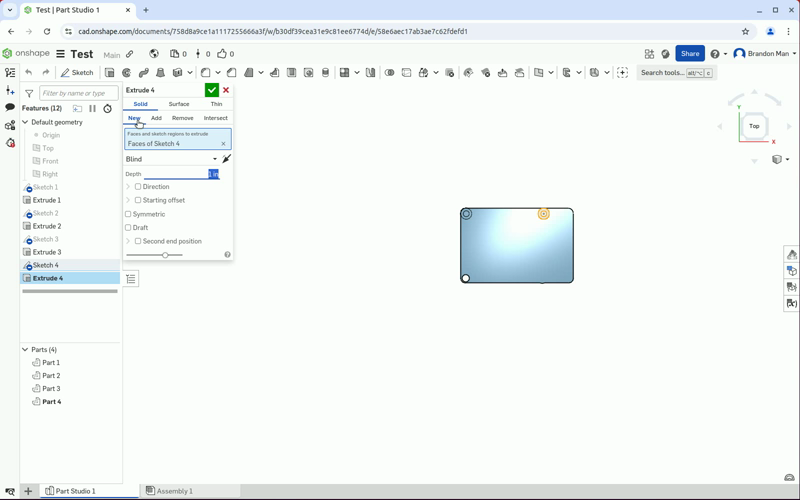
text(0.481)
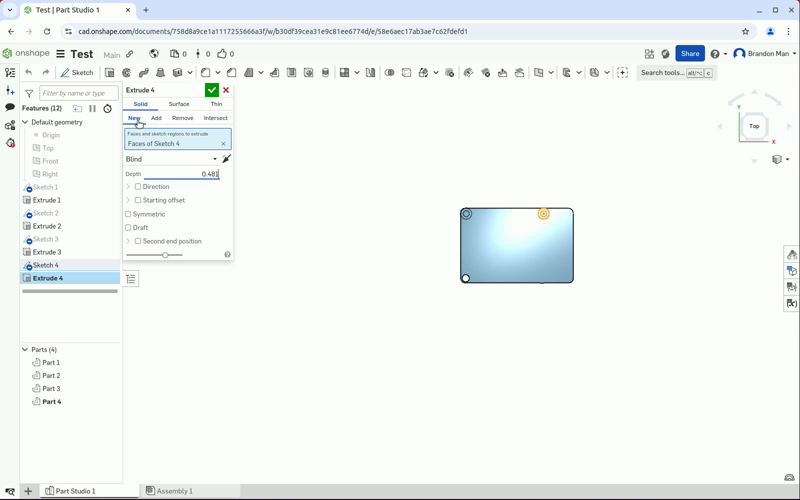
key(enter)
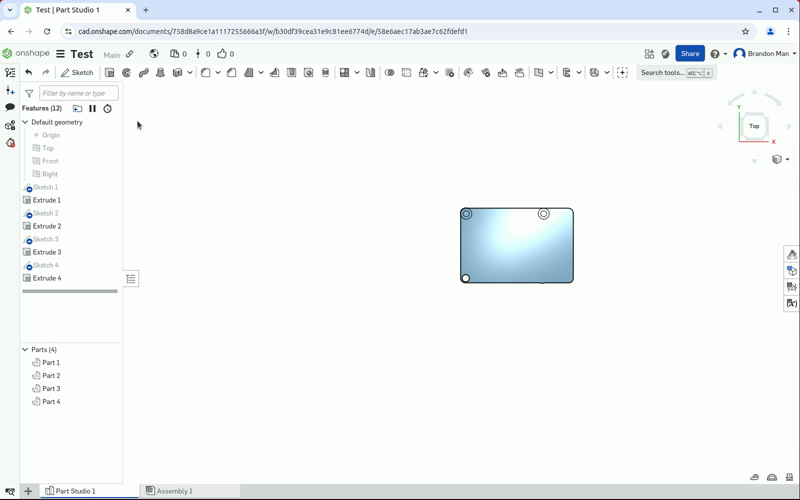
key(shift+h)
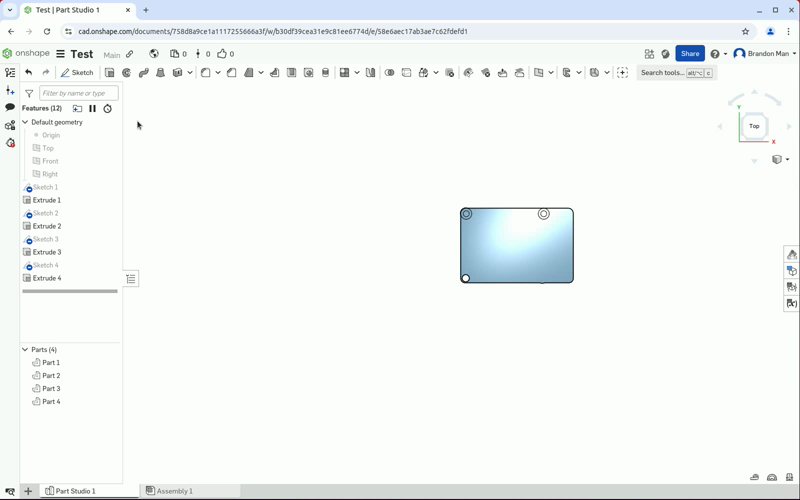
key(shift+h)
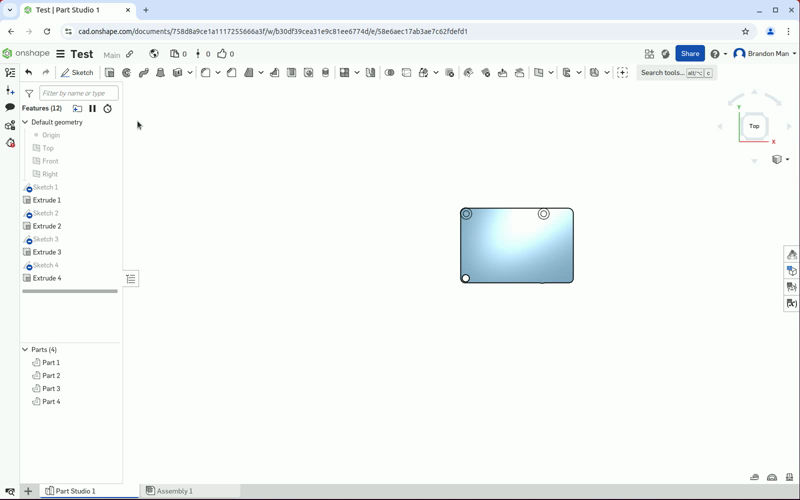
mouse_move(73, 189)
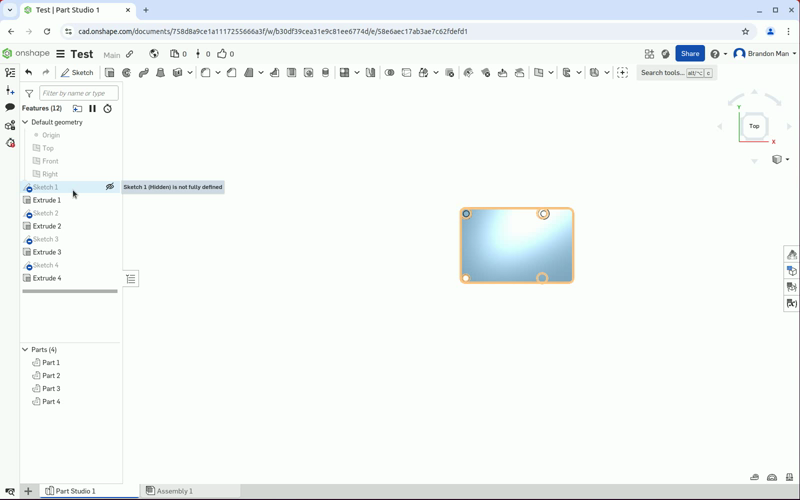
click(73, 189)
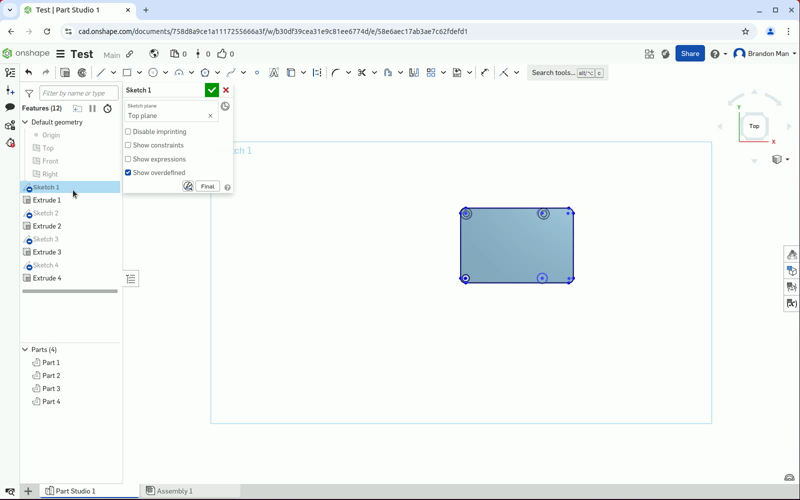
mouse_move(229, 92)
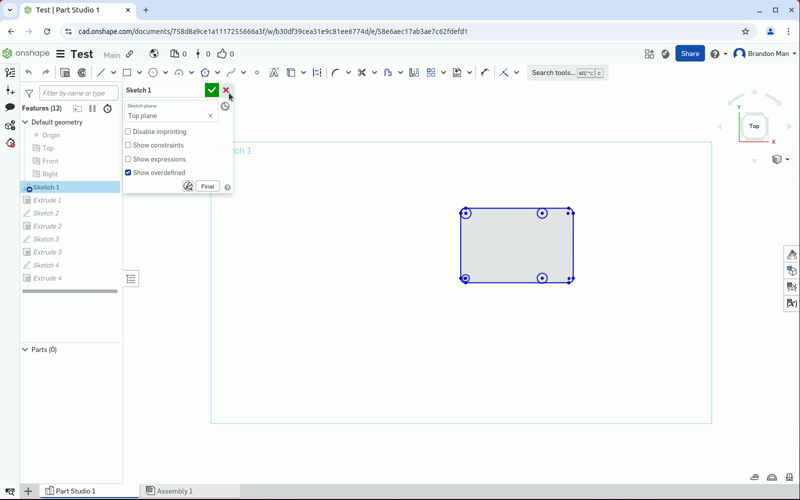
click(229, 92)
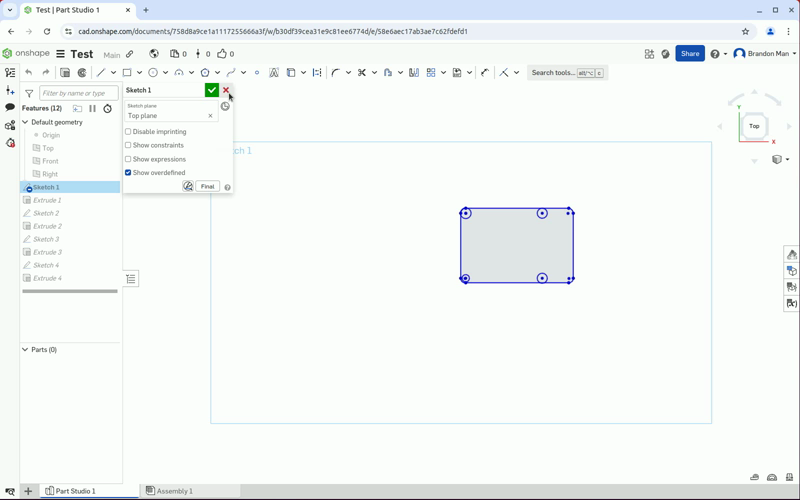
key(shift+s)
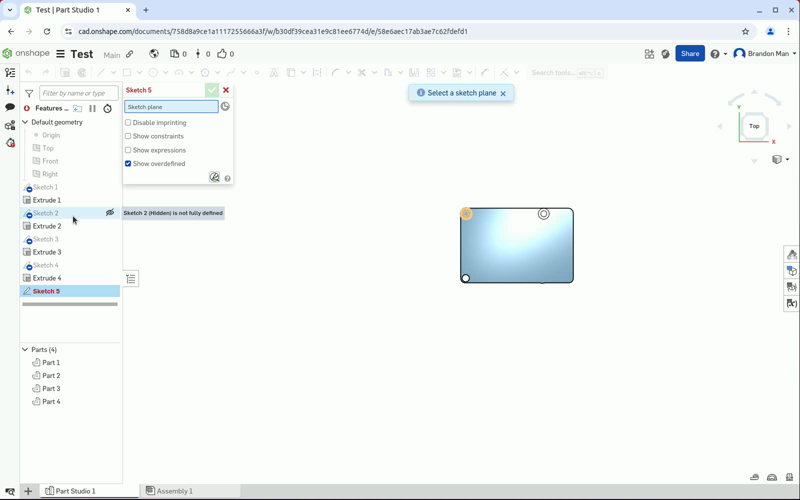
scroll(3)
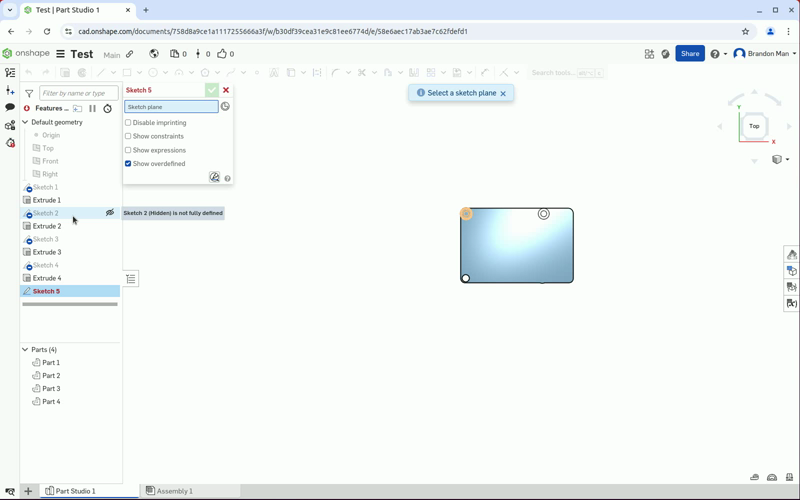
mouse_move(73, 150)
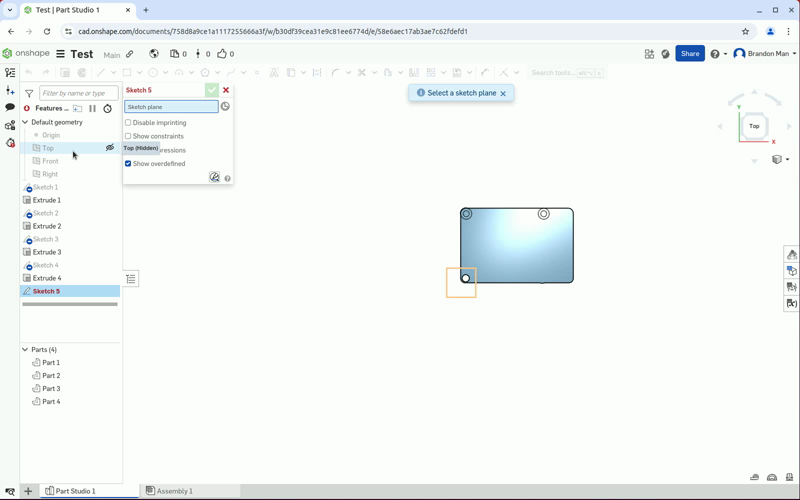
click(73, 150)
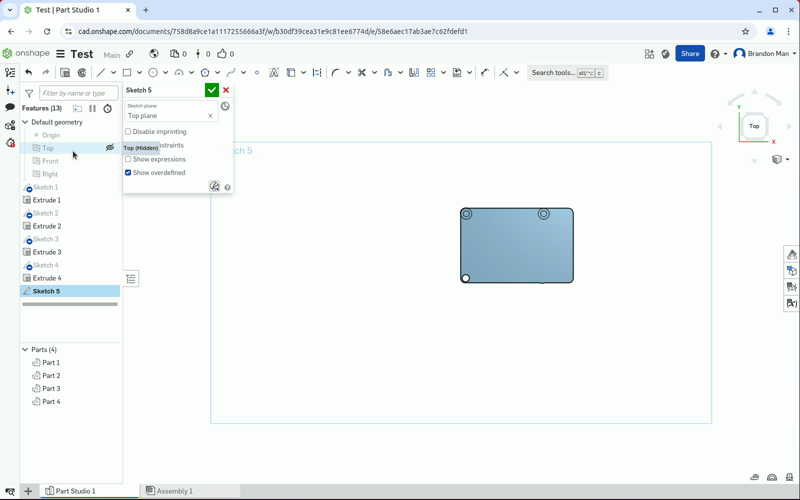
mouse_move(73, 352)
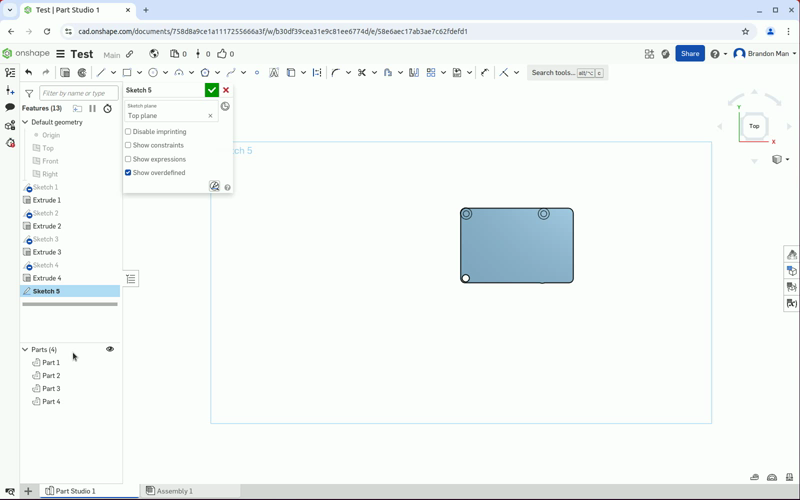
key(y)
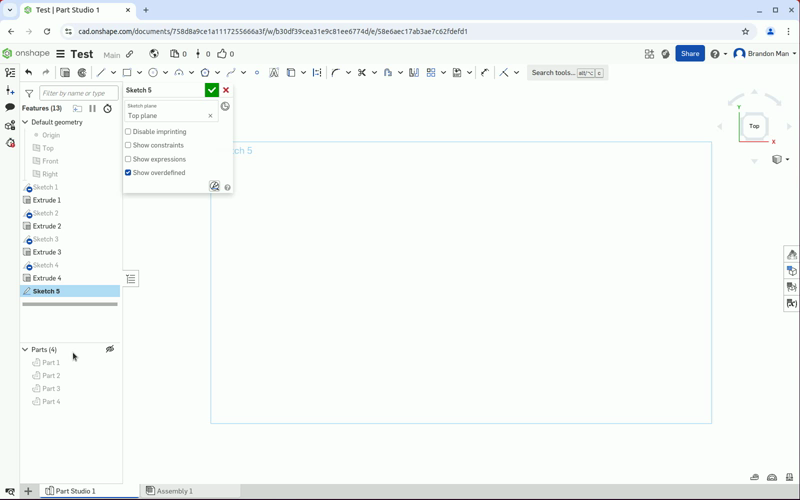
key(c)
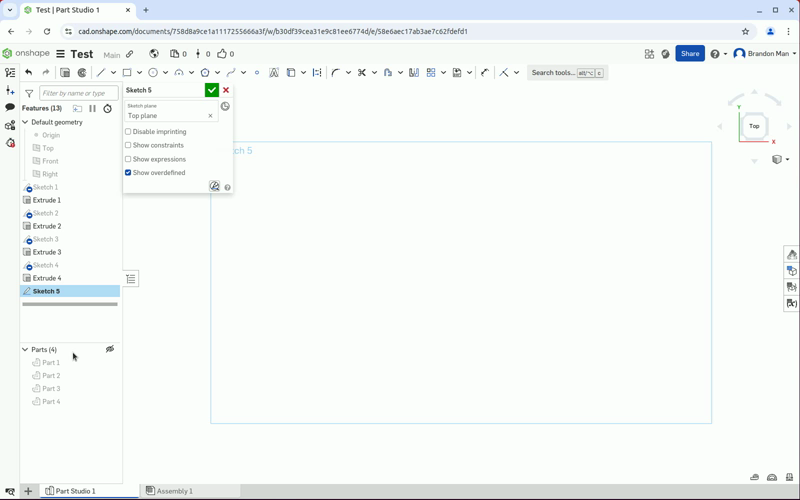
key_down(shift)
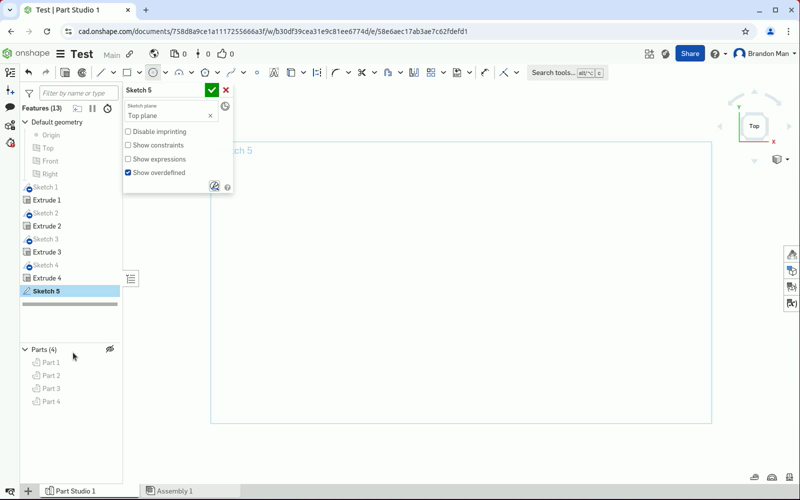
mouse_move(543, 278)
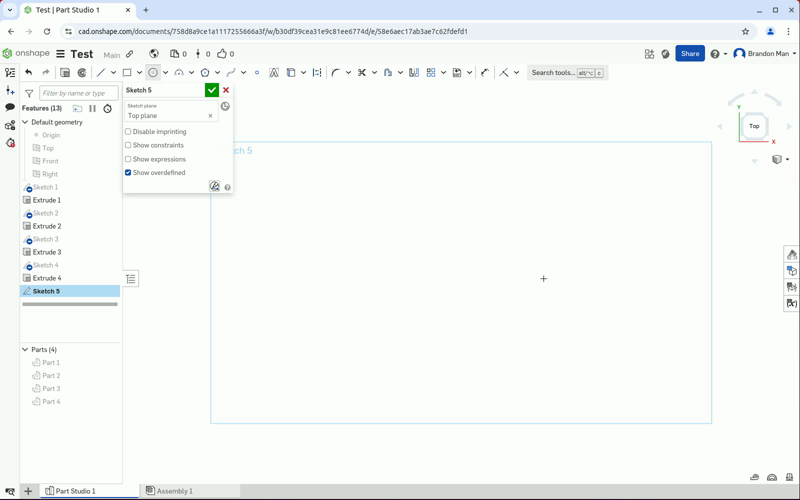
click(543, 278)
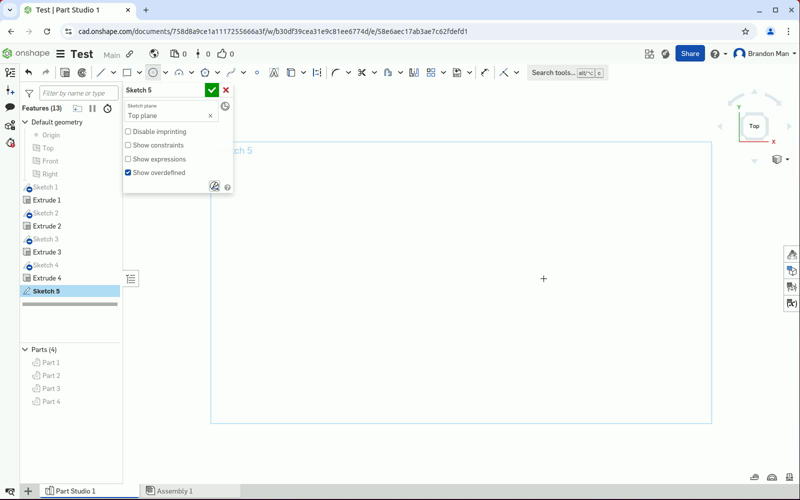
key_up(shift)
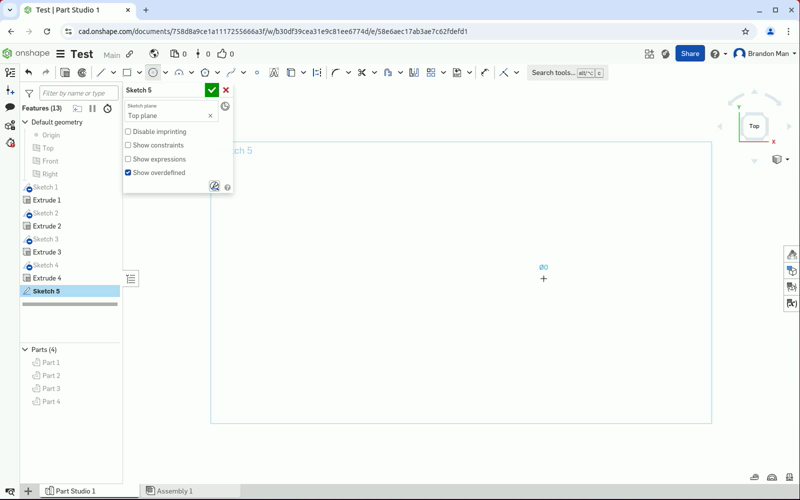
mouse_move(549, 278)
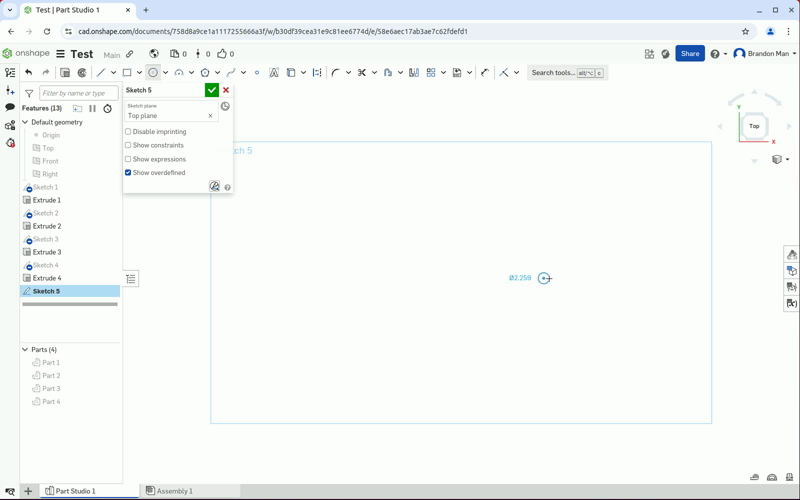
click(549, 278)
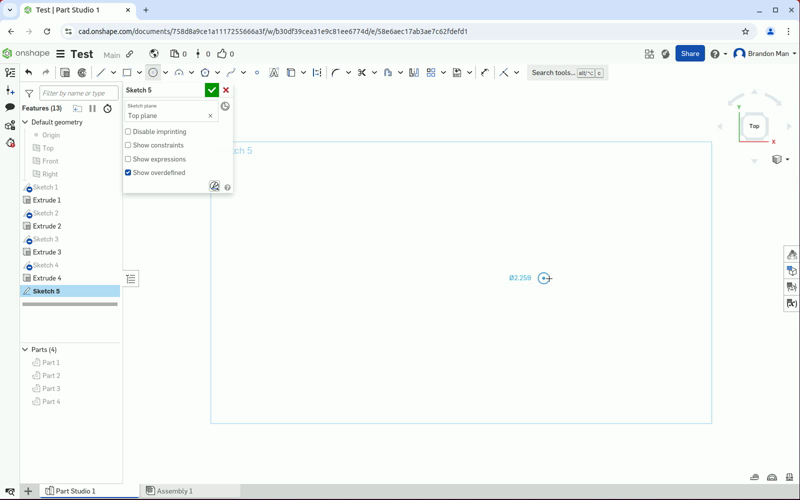
key(esc)
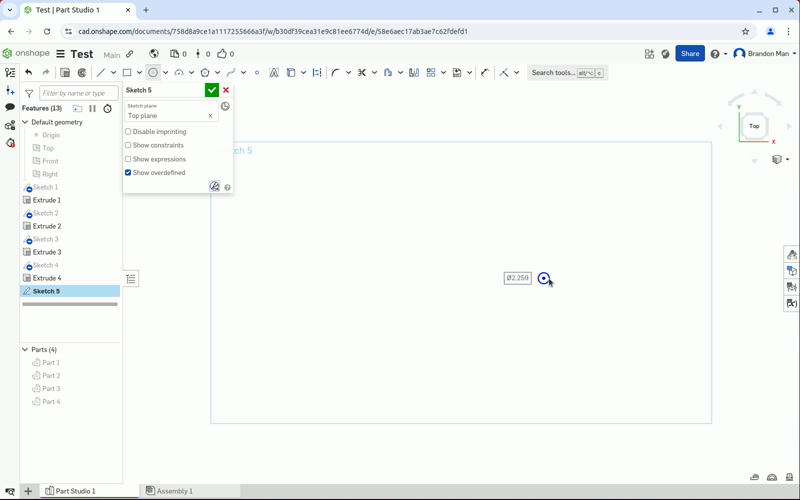
key(c)
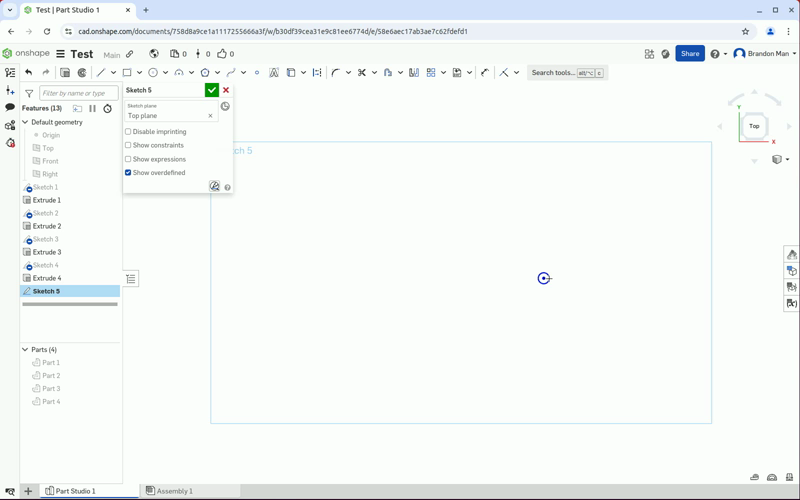
key_down(shift)
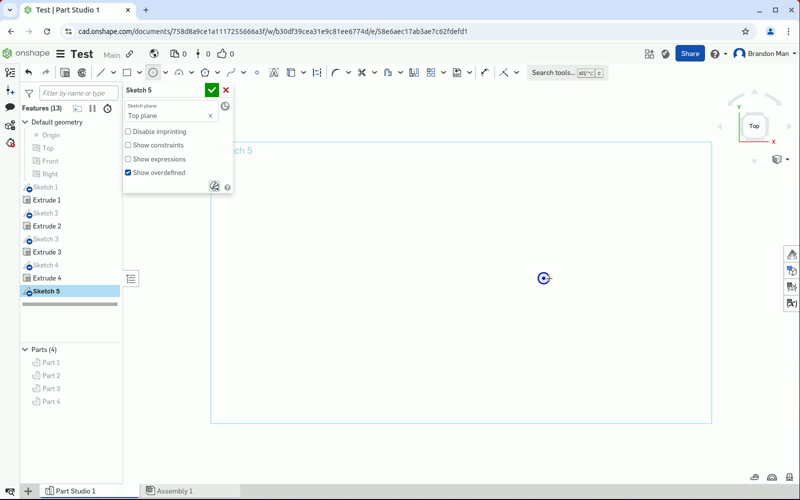
mouse_move(543, 278)
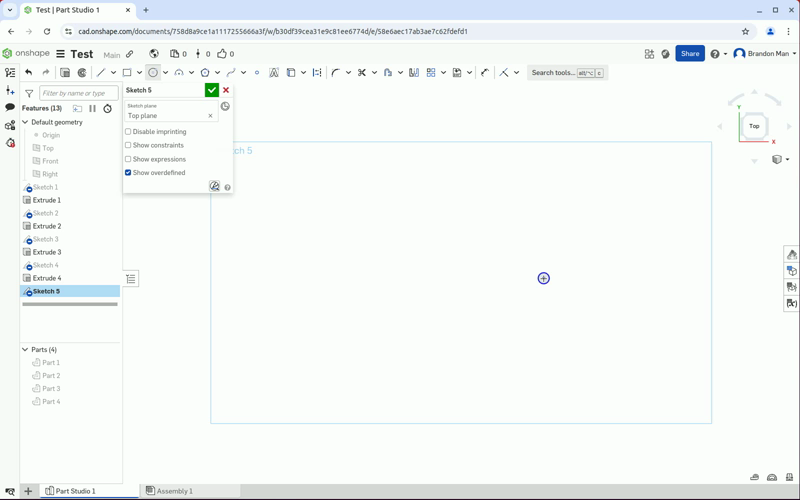
click(543, 278)
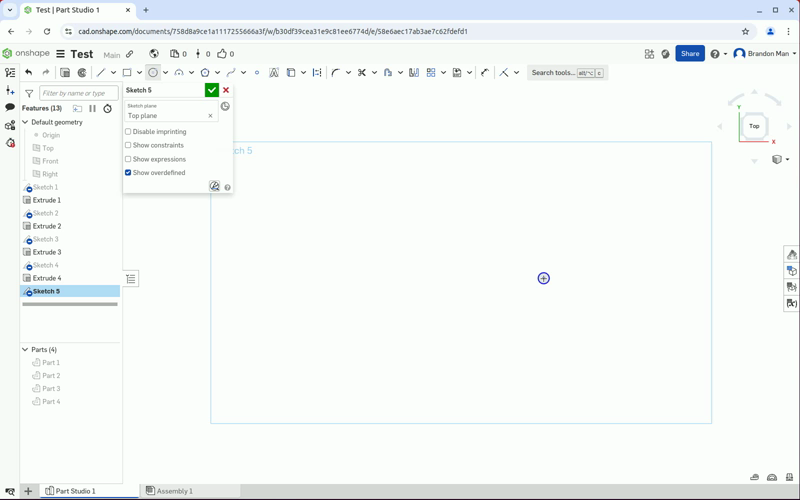
key_up(shift)
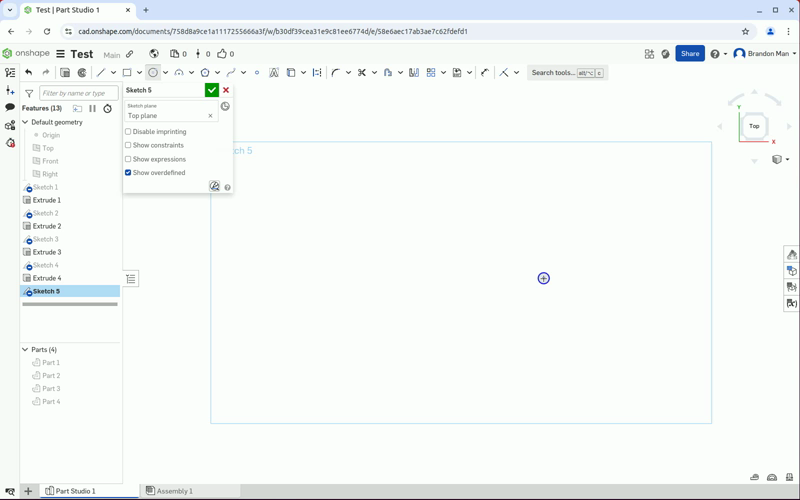
mouse_move(546, 278)
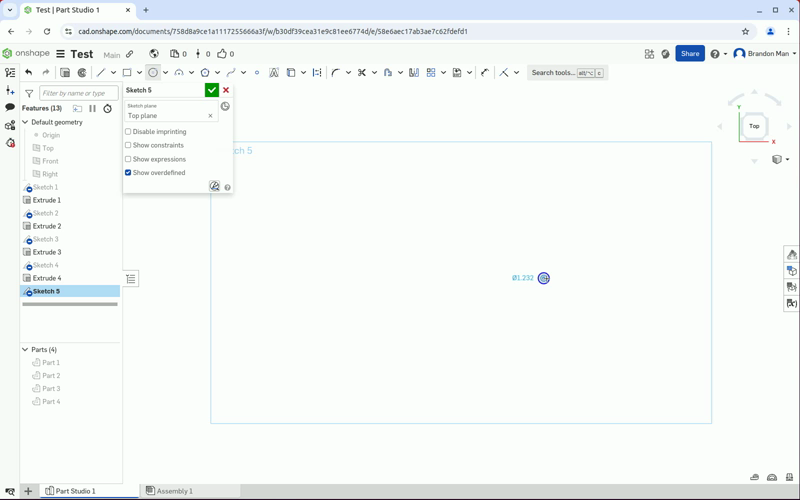
scroll(6)
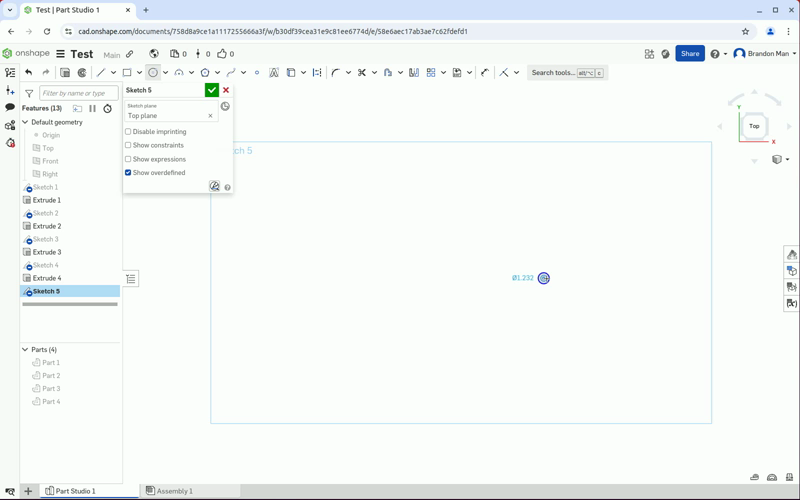
scroll(6)
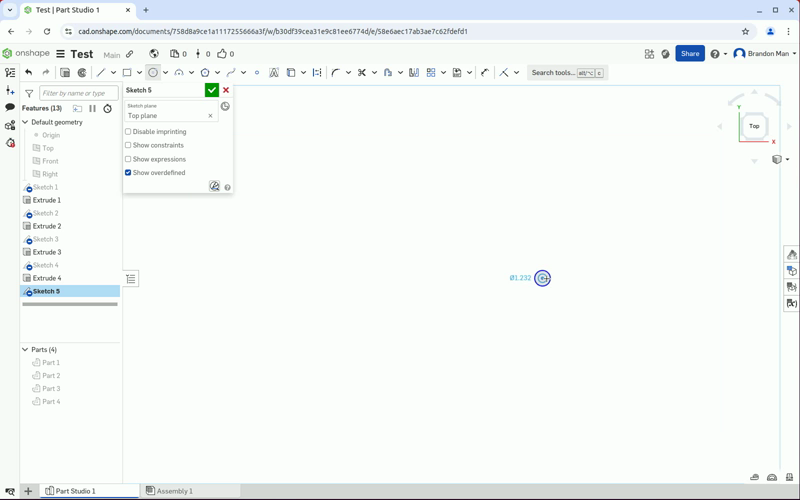
scroll(6)
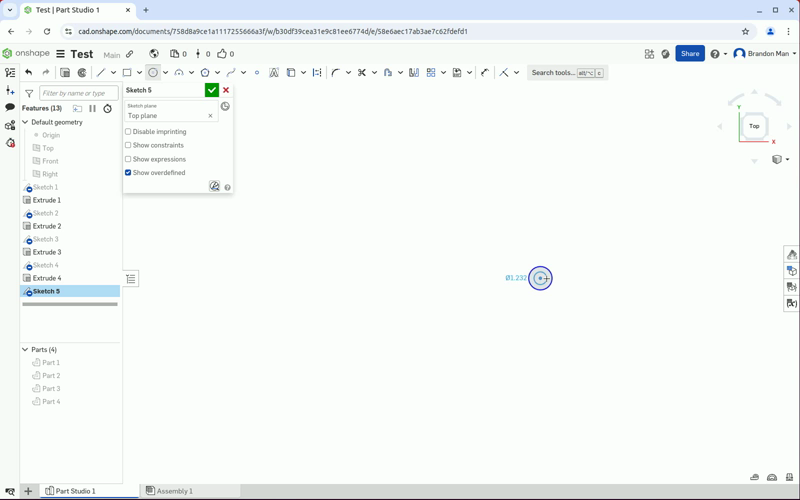
scroll(6)
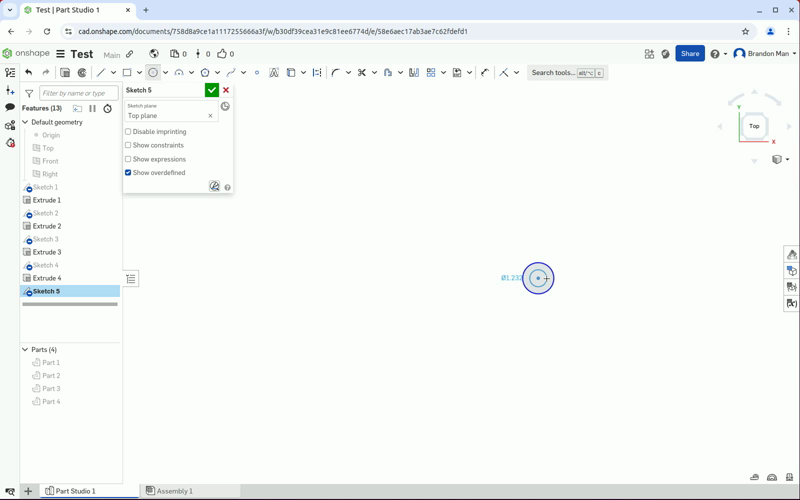
scroll(6)
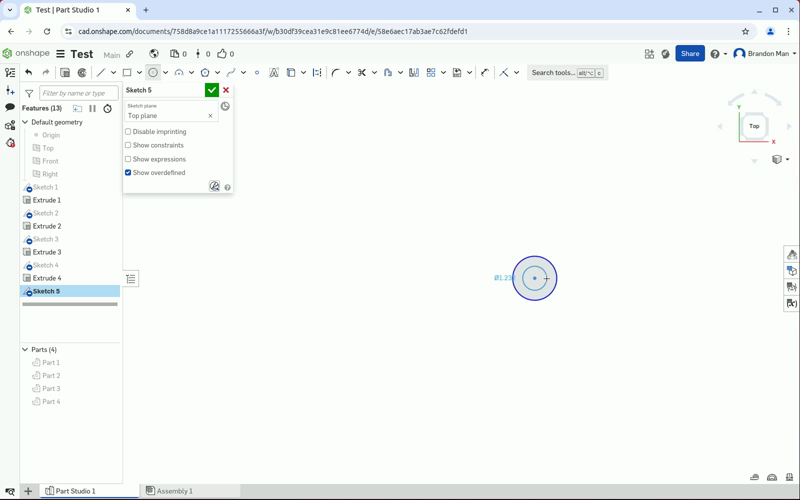
scroll(6)
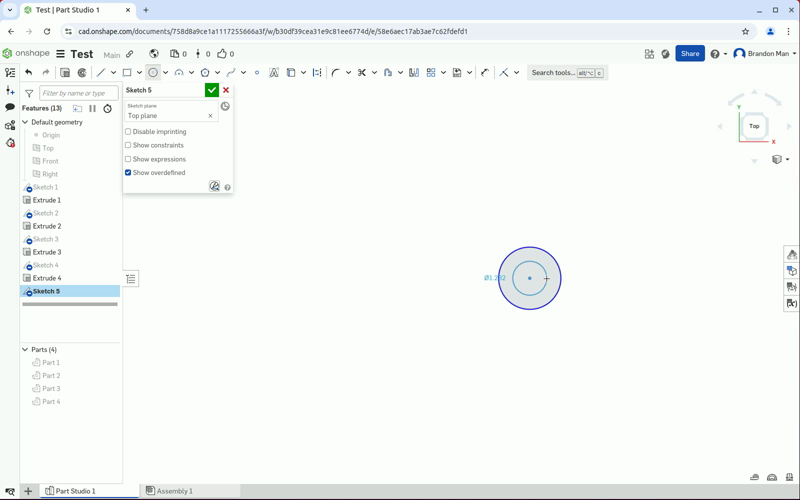
scroll(6)
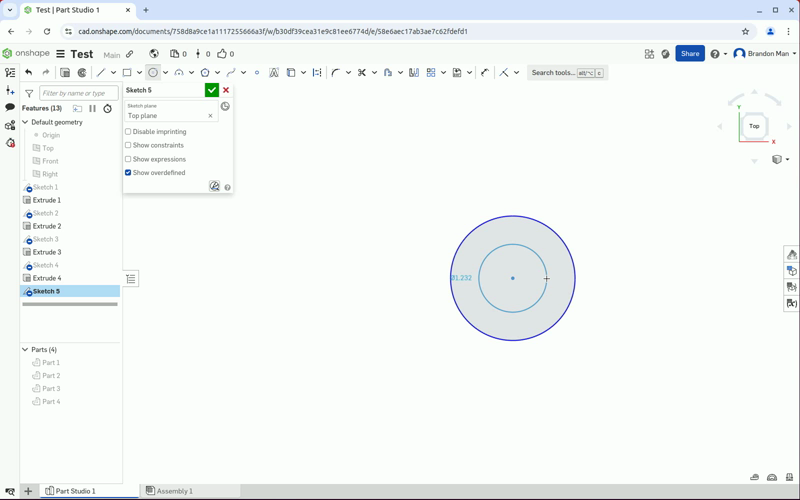
click(546, 278)
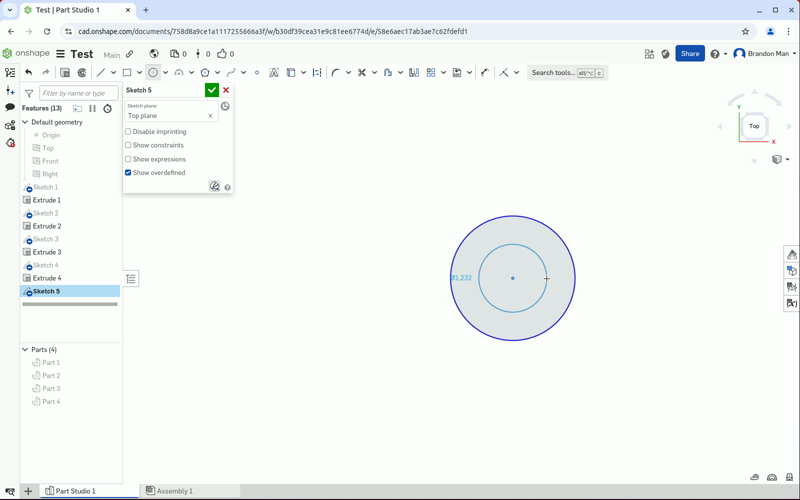
scroll(-6)
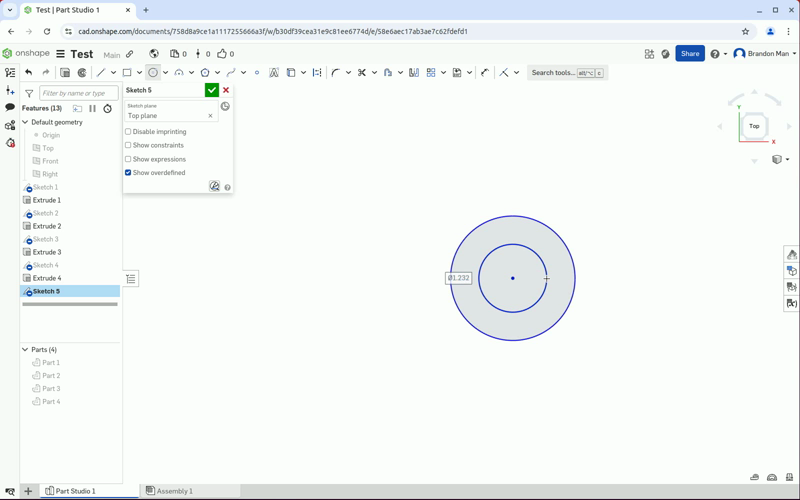
scroll(-6)
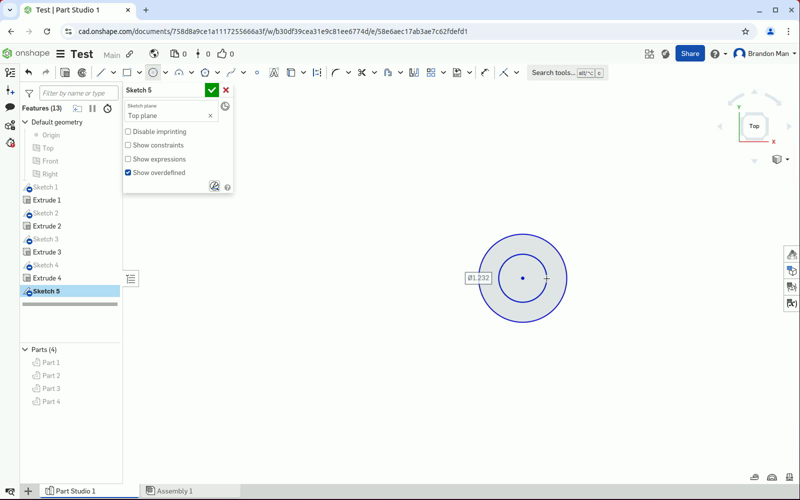
scroll(-6)
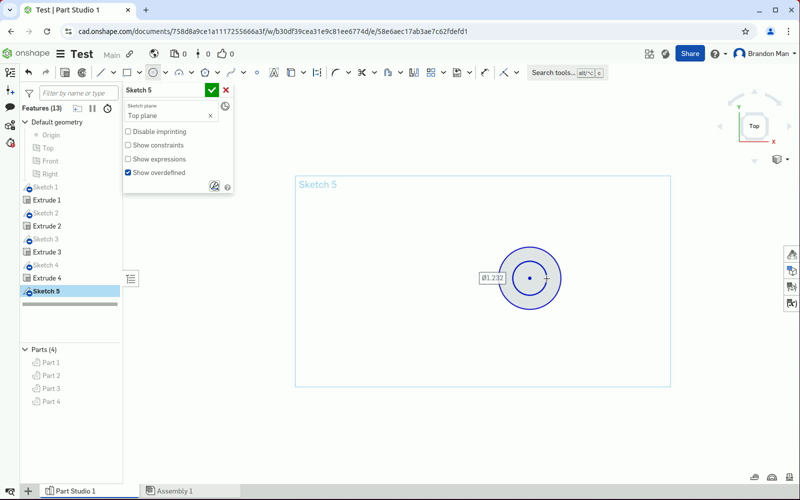
scroll(-6)
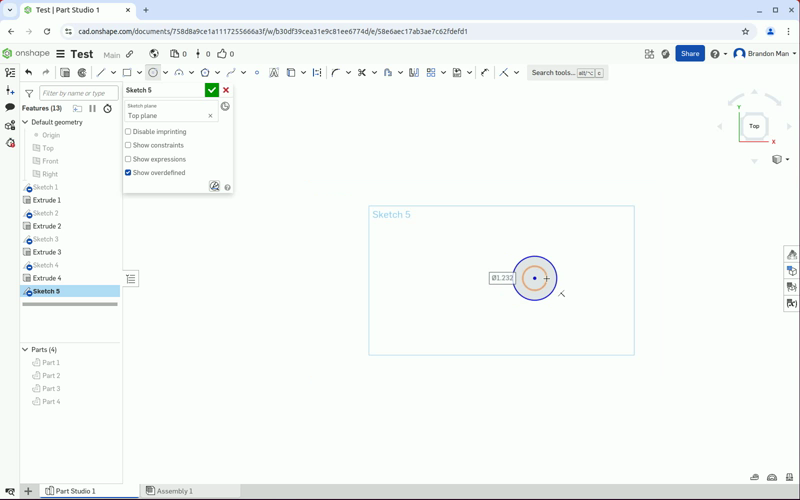
scroll(-6)
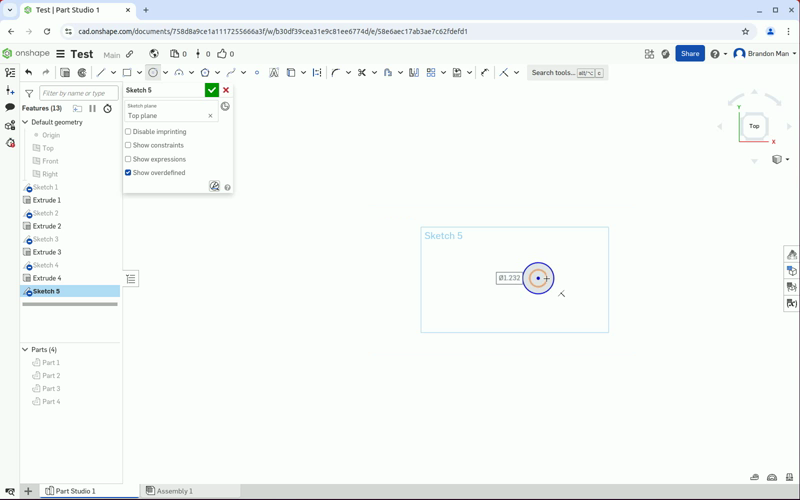
scroll(-6)
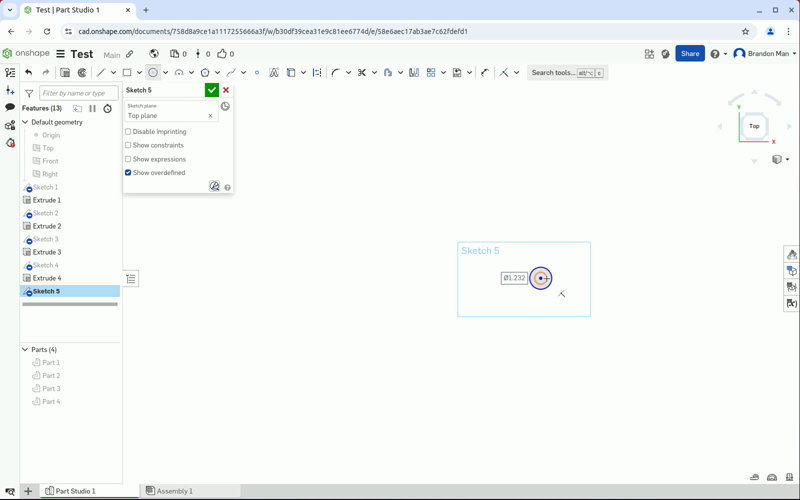
scroll(-6)
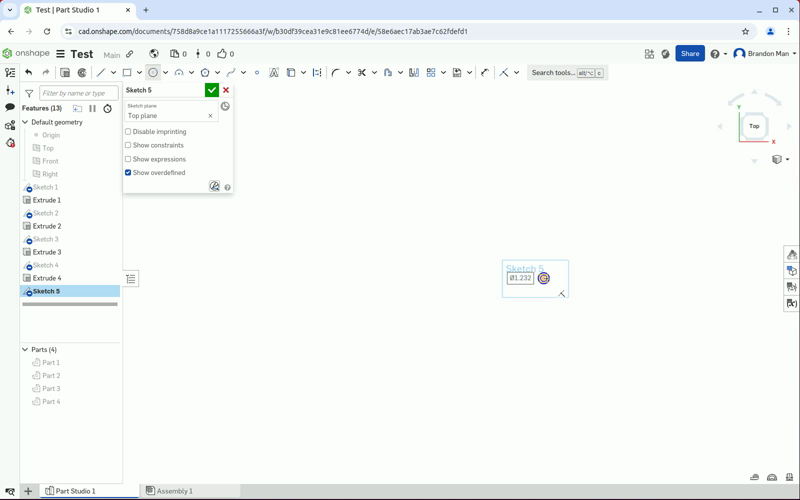
key(esc)
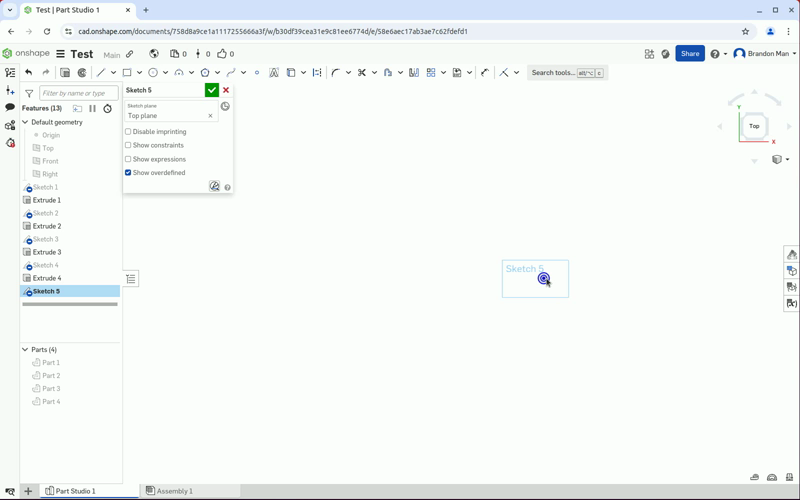
mouse_move(539, 280)
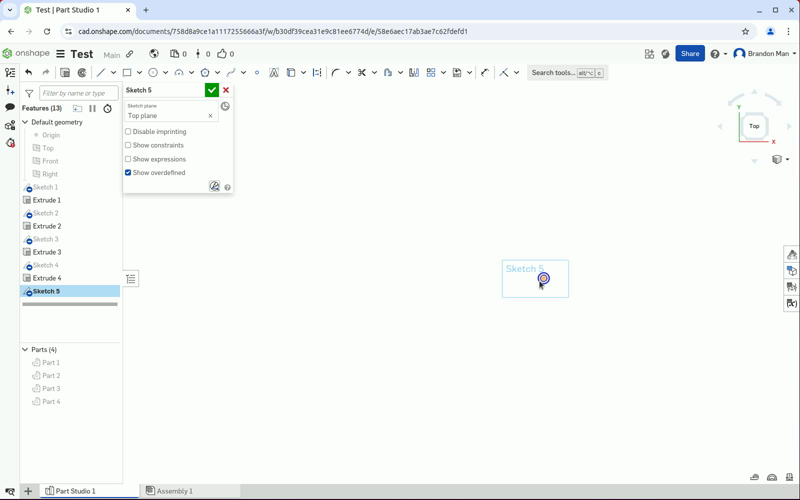
scroll(6)
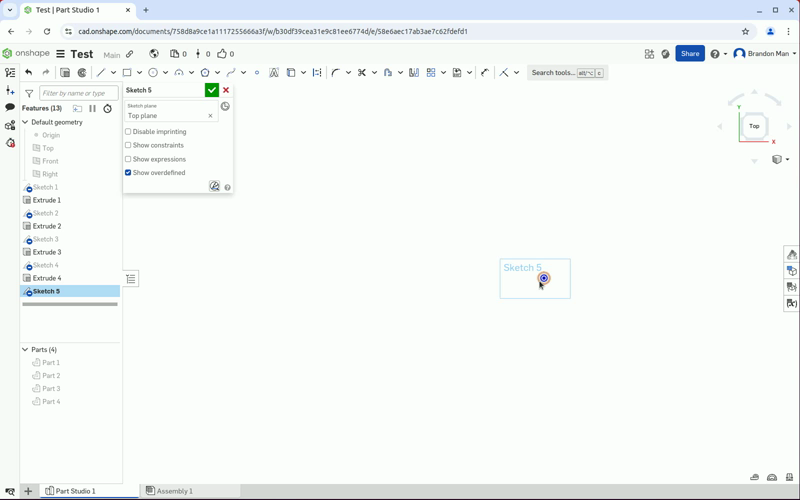
scroll(6)
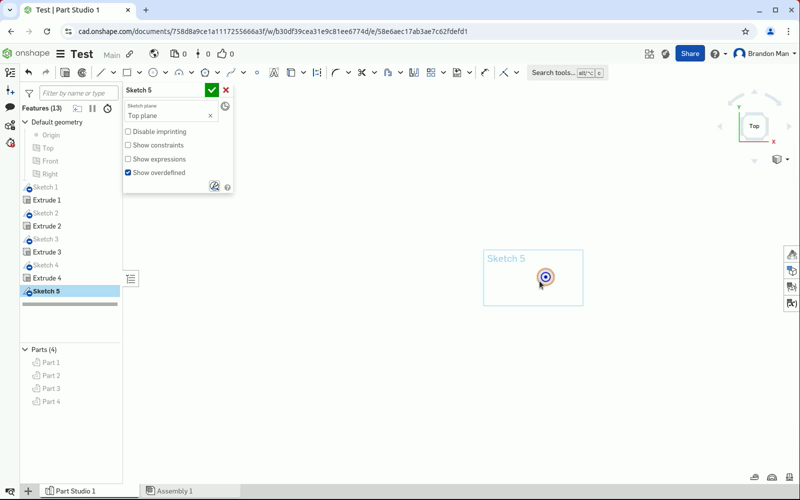
scroll(6)
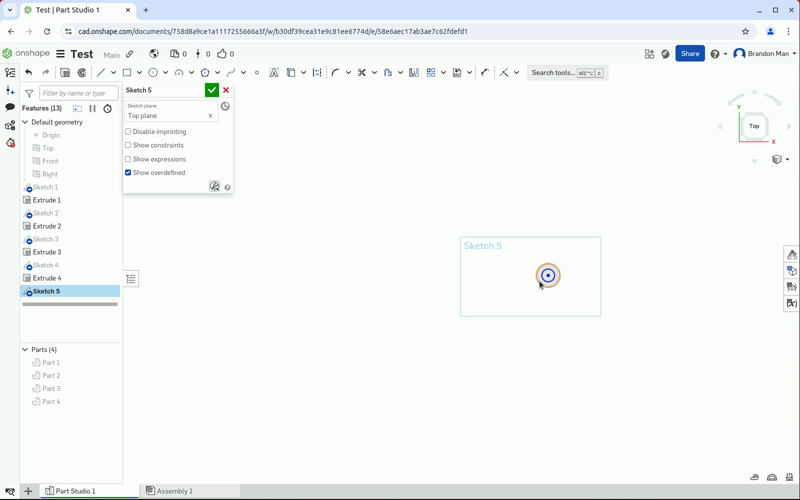
scroll(6)
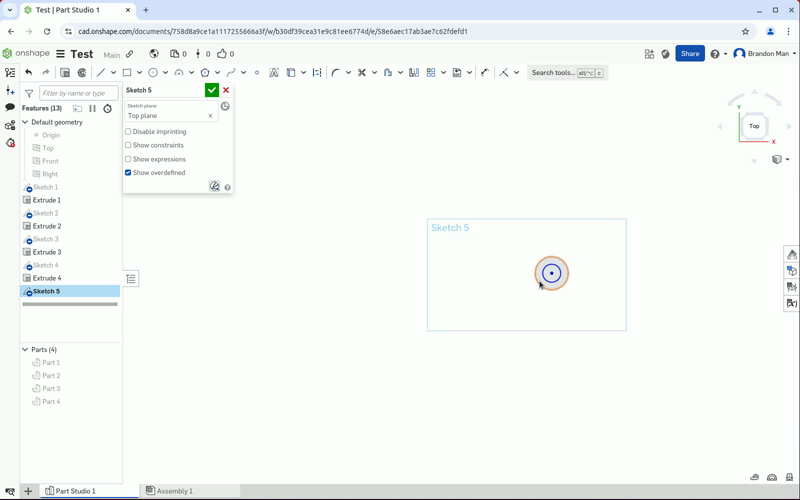
scroll(6)
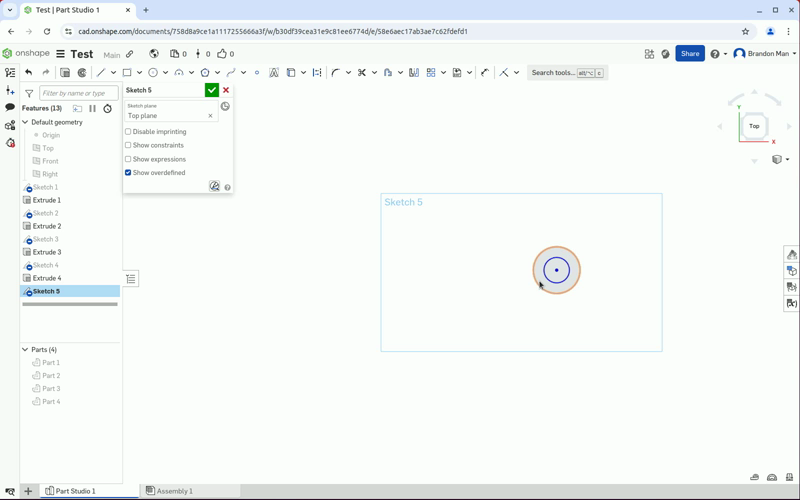
scroll(6)
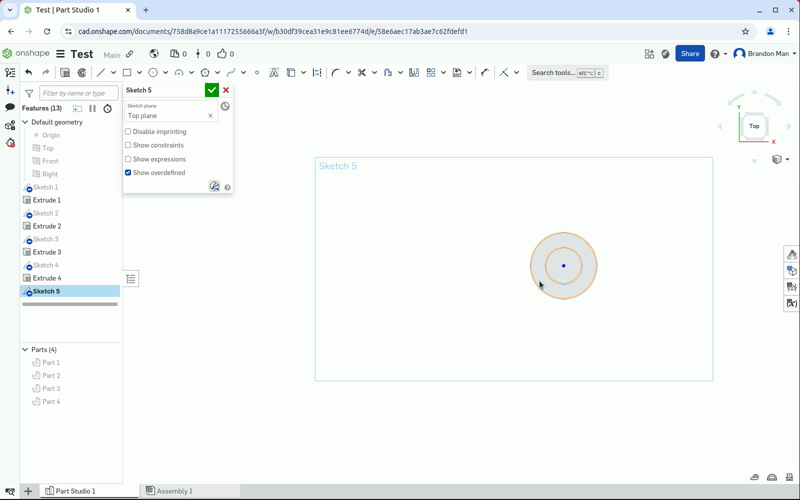
scroll(6)
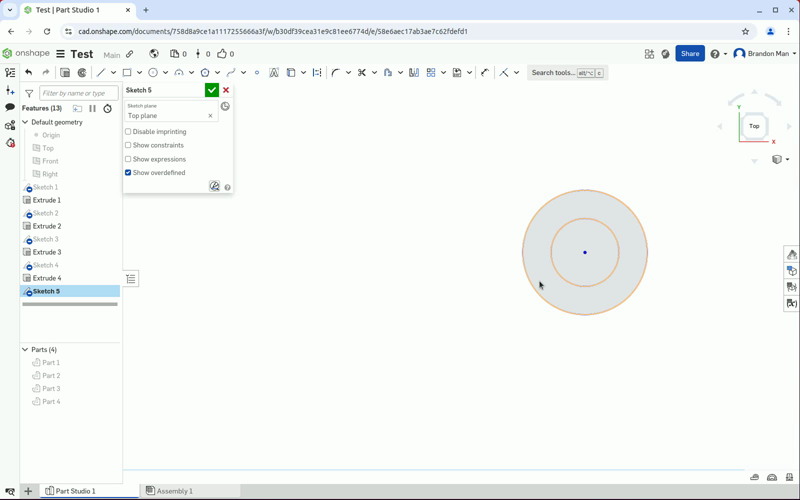
click(539, 280)
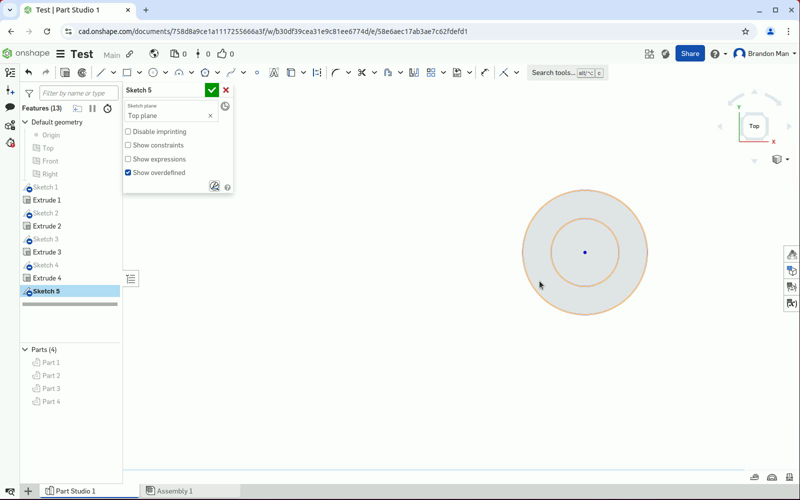
scroll(-6)
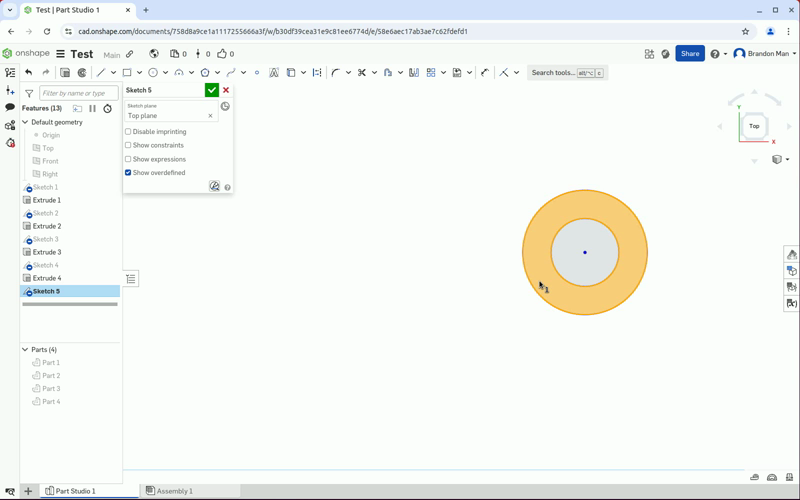
scroll(-6)
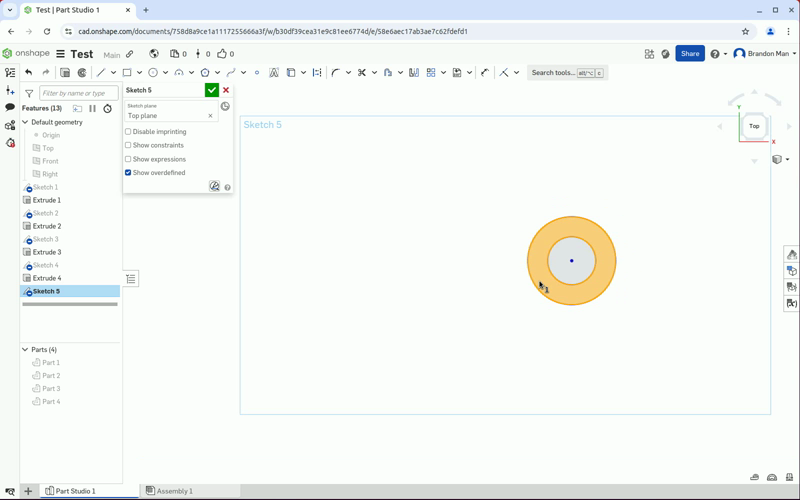
scroll(-6)
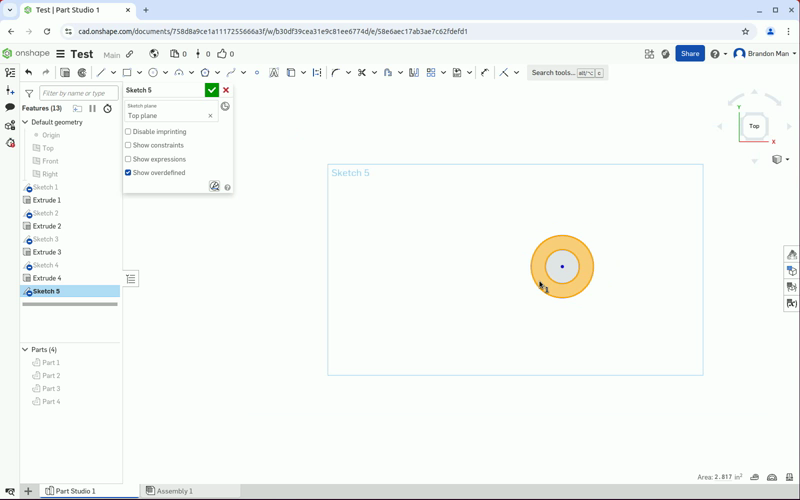
scroll(-6)
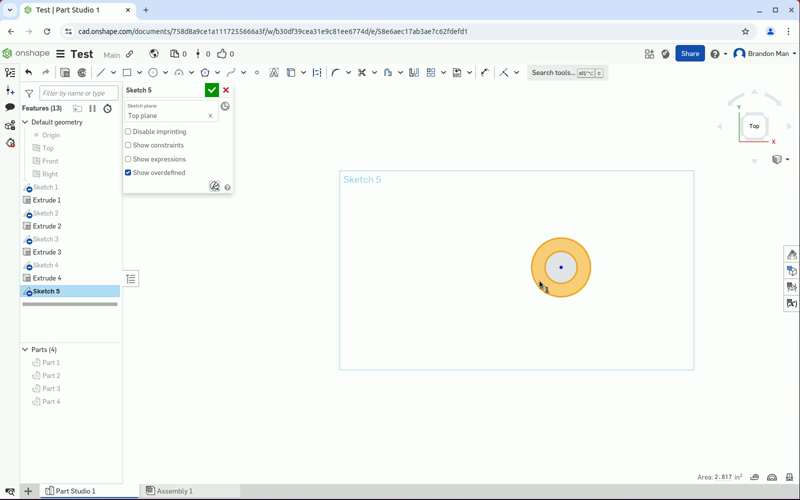
scroll(-6)
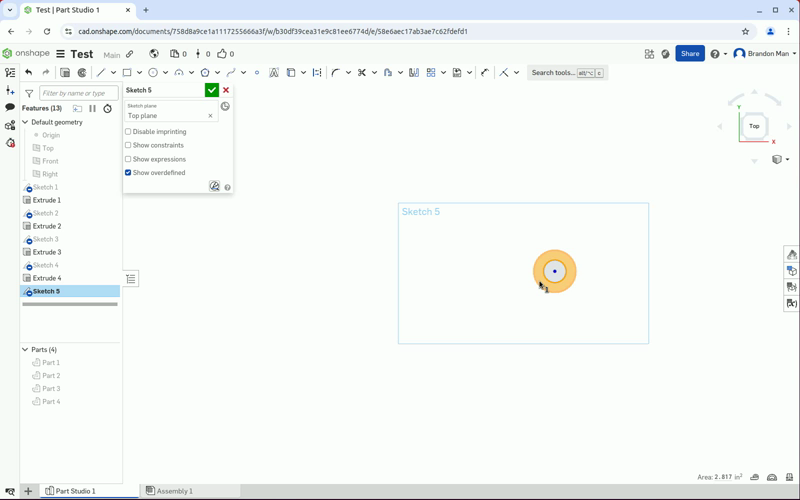
scroll(-6)
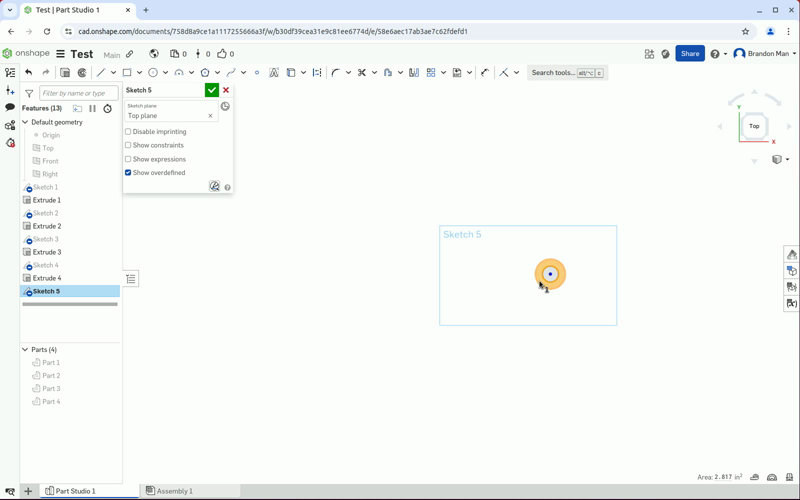
scroll(-6)
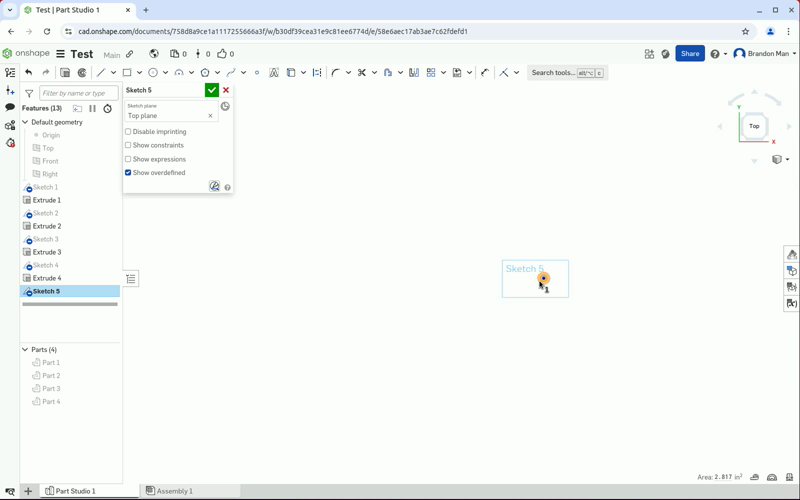
mouse_move(73, 352)
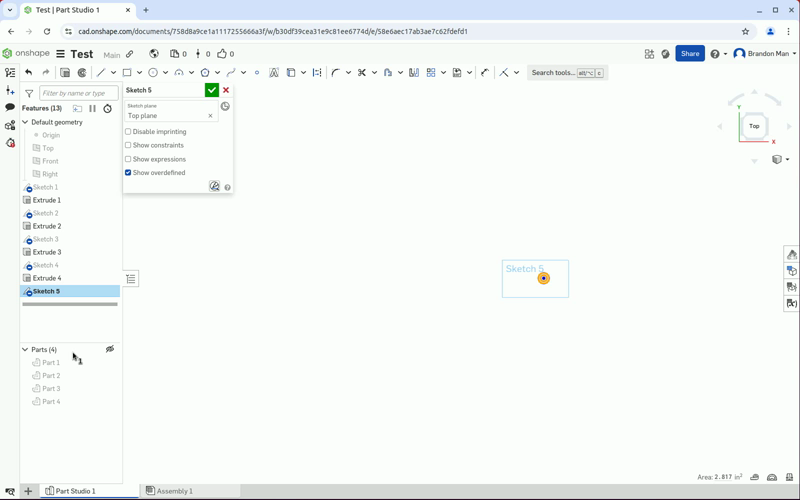
key(shift+y)
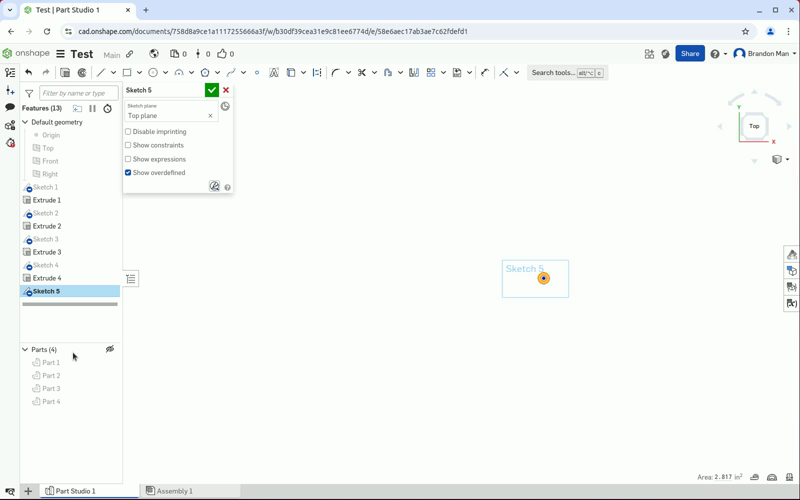
key(shift+e)
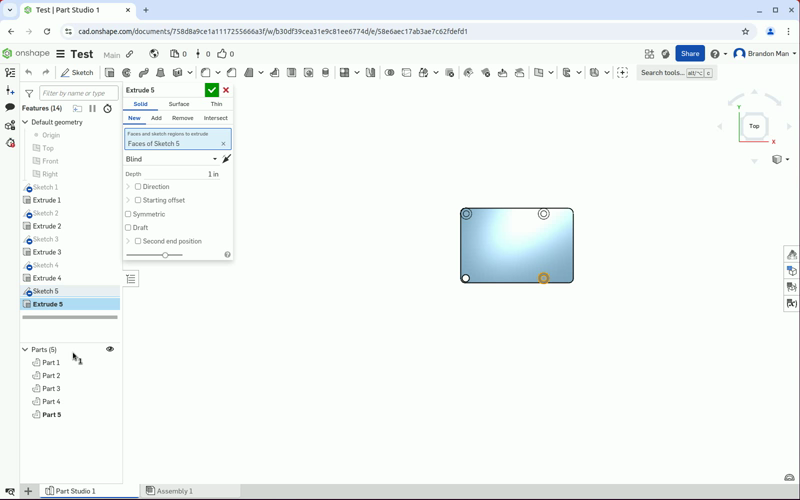
mouse_move(143, 106)
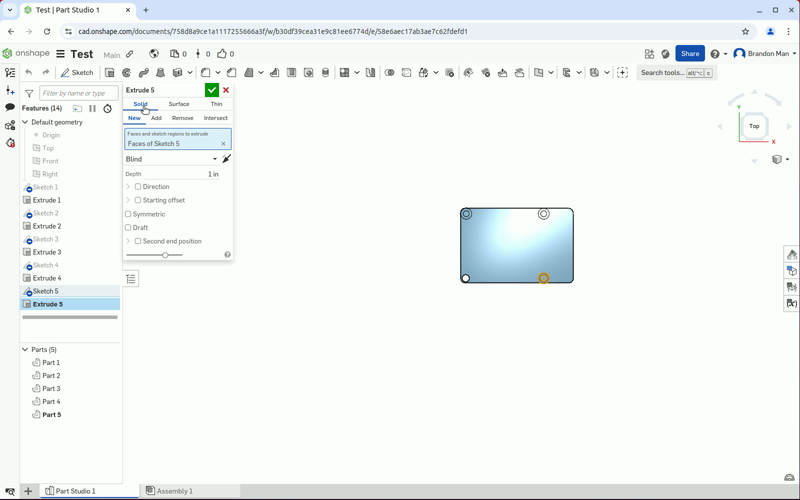
click(143, 106)
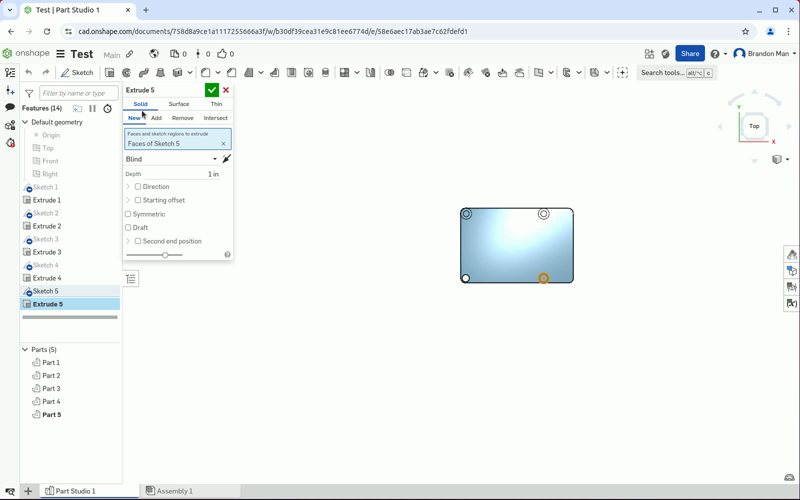
mouse_move(137, 120)
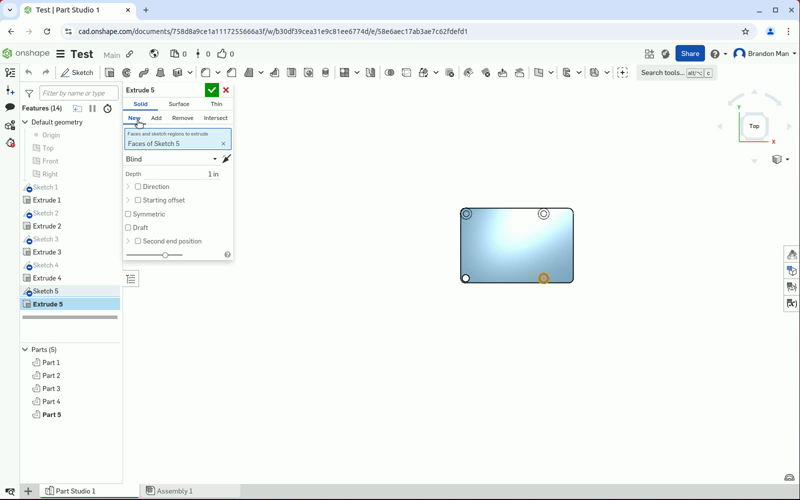
click(137, 120)
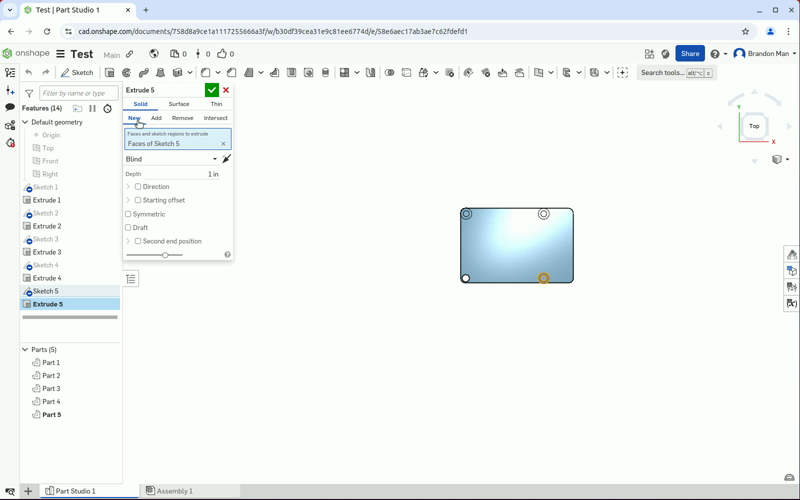
key(tab, 4)
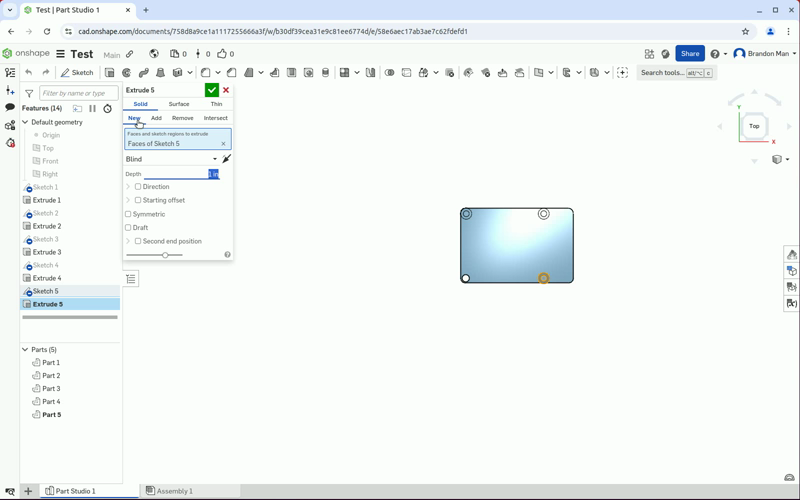
text(0.481)
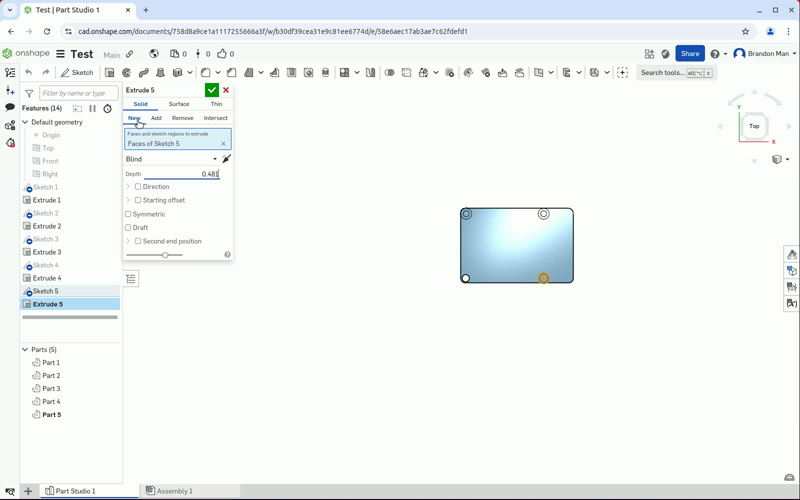
key(enter)
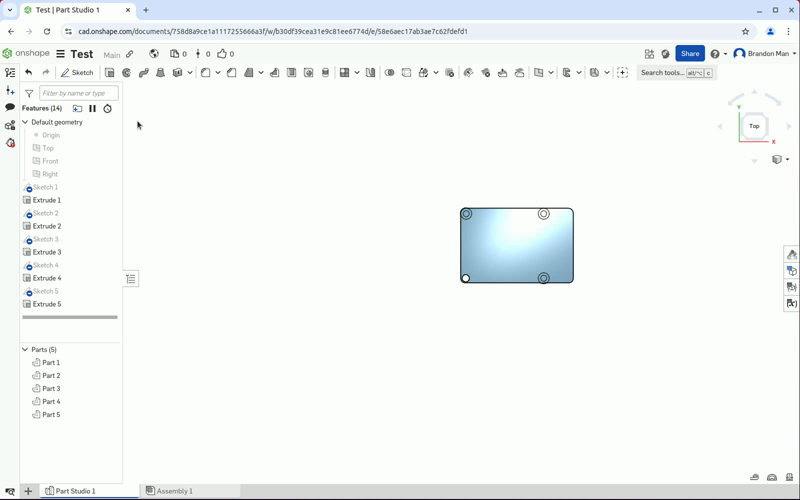
key(shift+h)
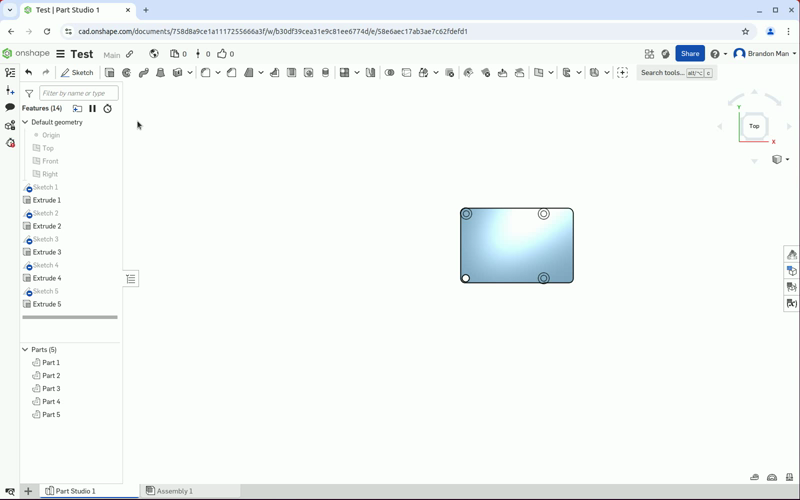
key(shift+h)
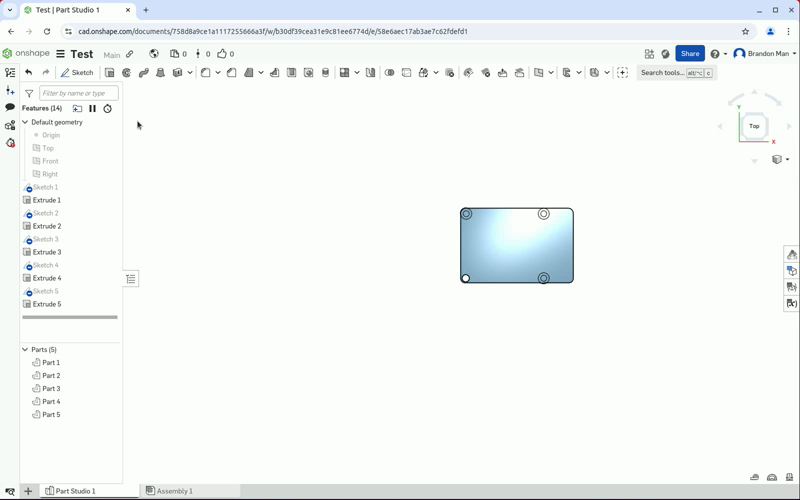
mouse_move(73, 189)
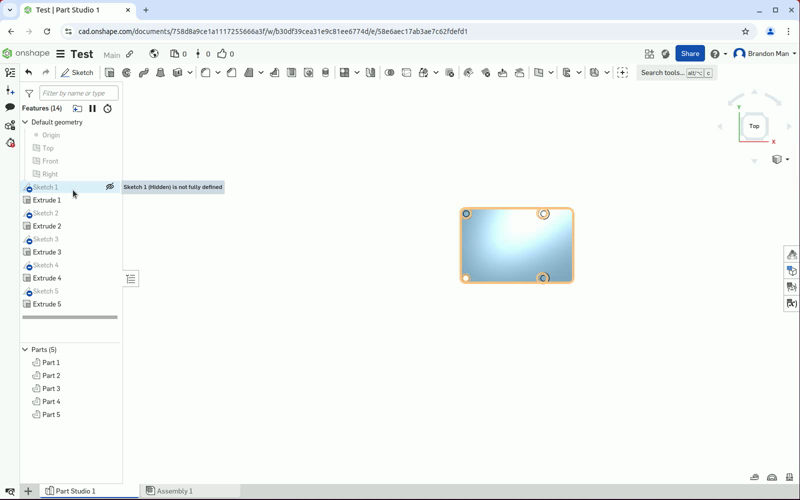
click(73, 189)
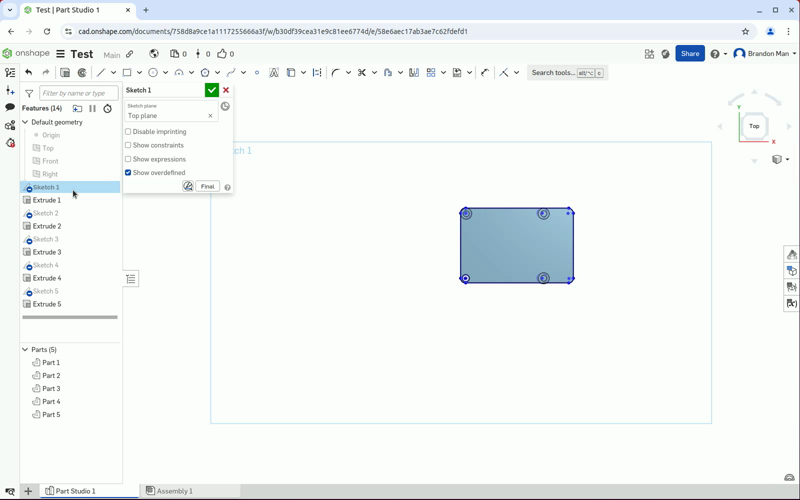
mouse_move(229, 92)
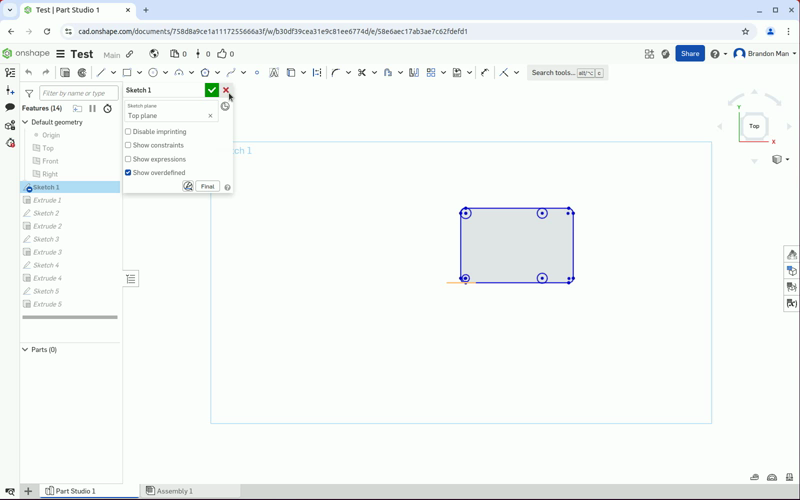
click(229, 92)
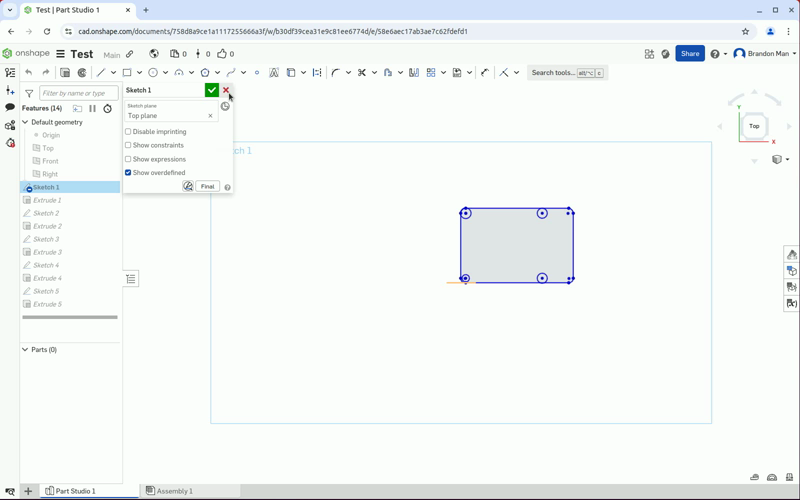
key(shift+s)
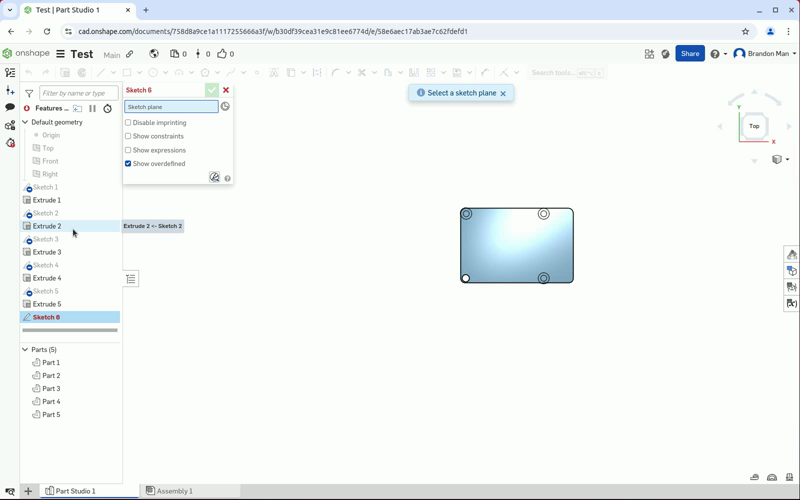
scroll(3)
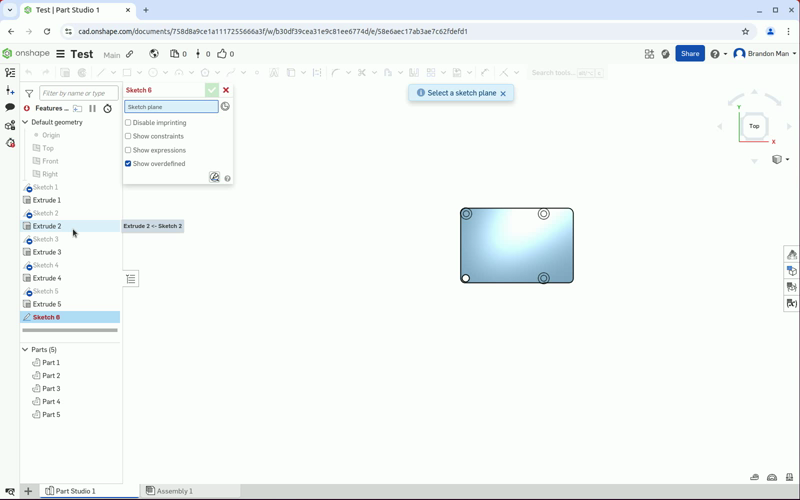
mouse_move(73, 150)
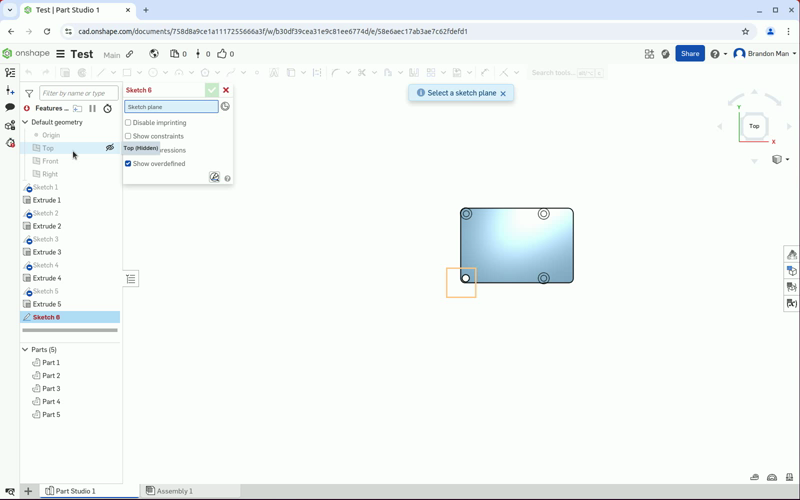
click(73, 150)
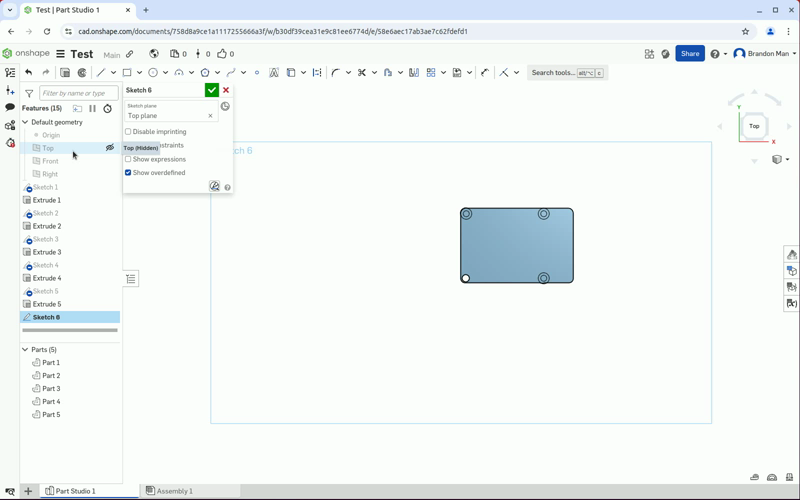
mouse_move(73, 352)
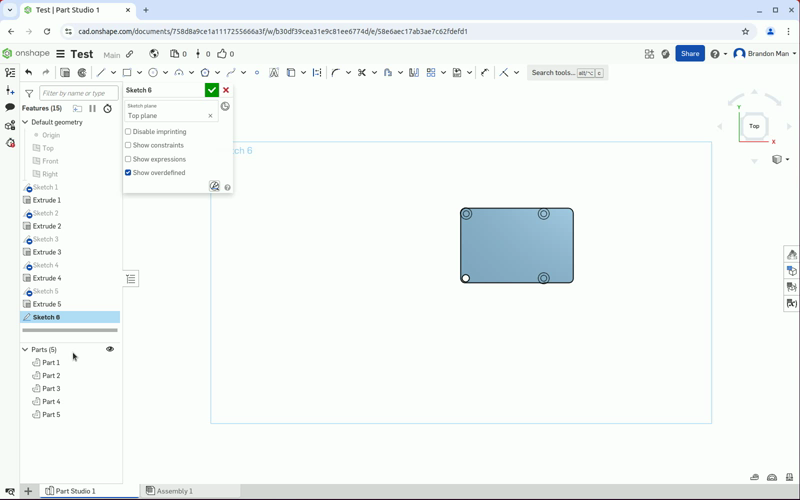
key(y)
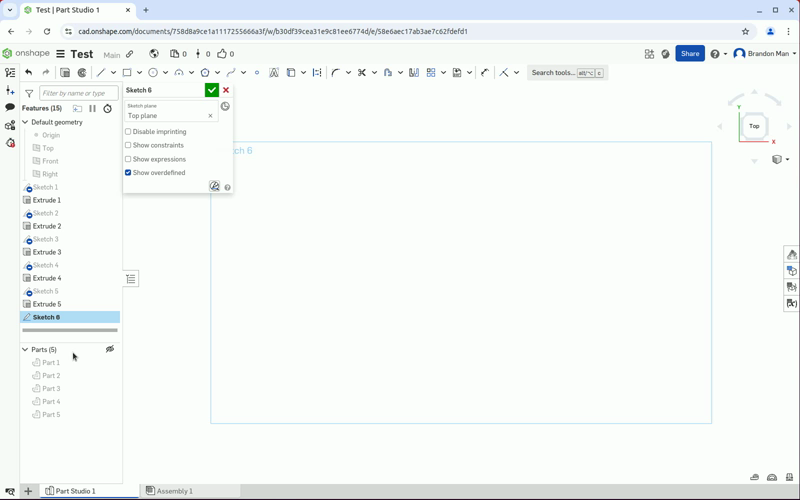
key(c)
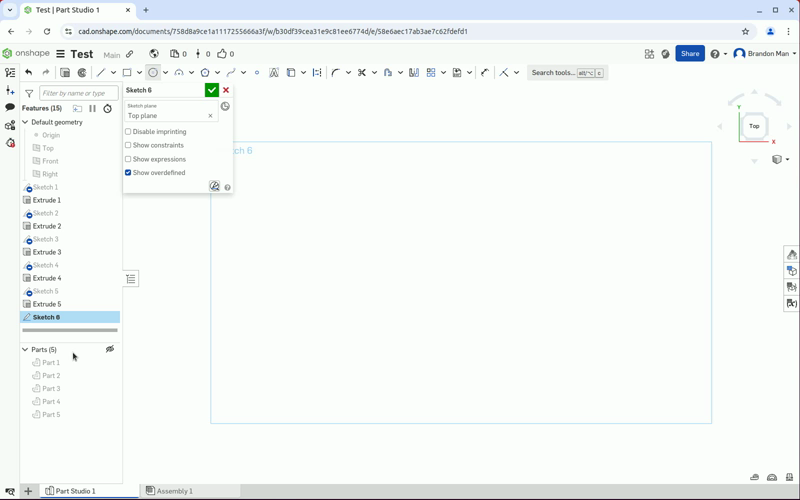
key_down(shift)
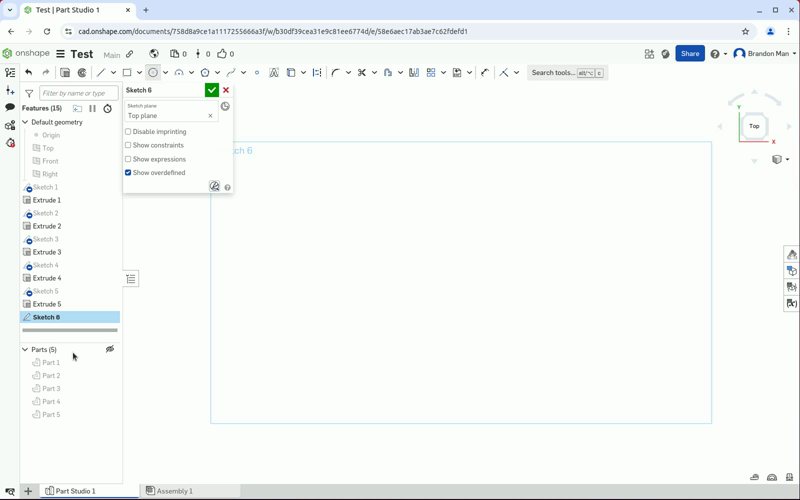
mouse_move(466, 278)
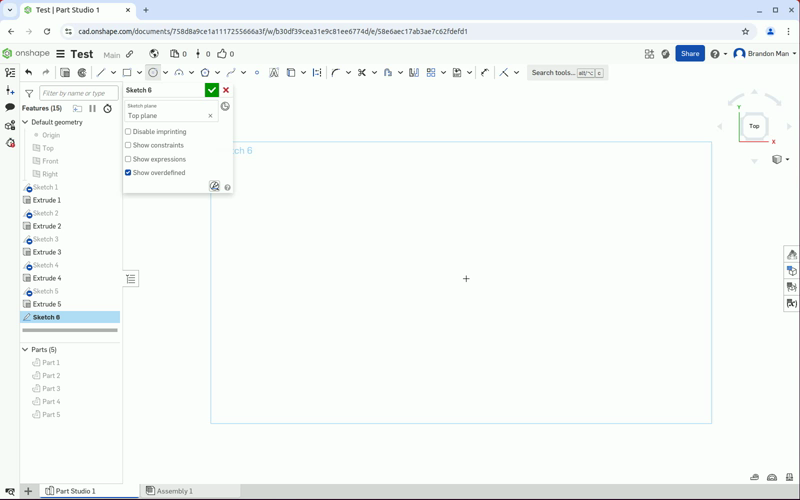
click(466, 278)
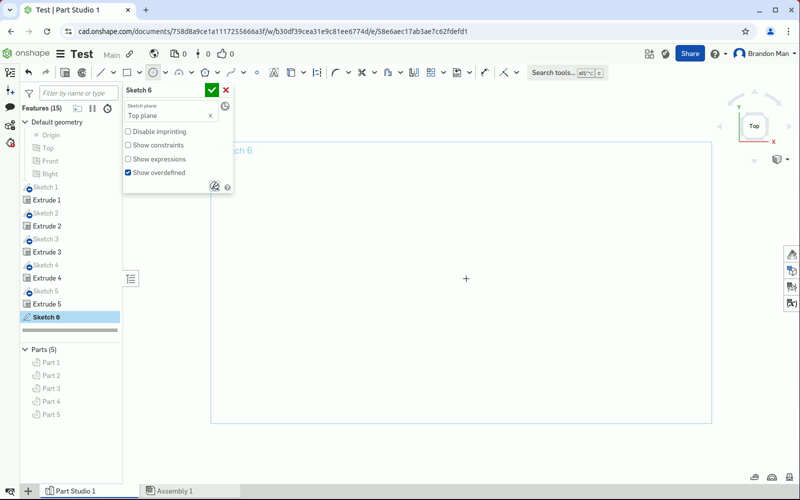
key_up(shift)
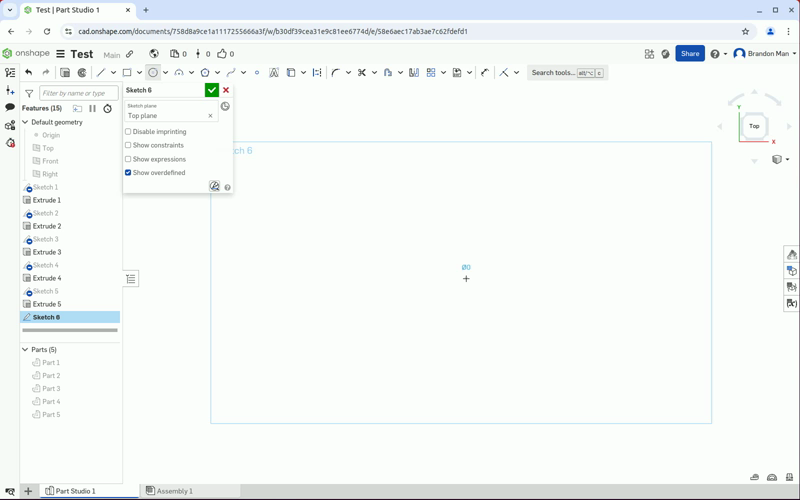
mouse_move(471, 278)
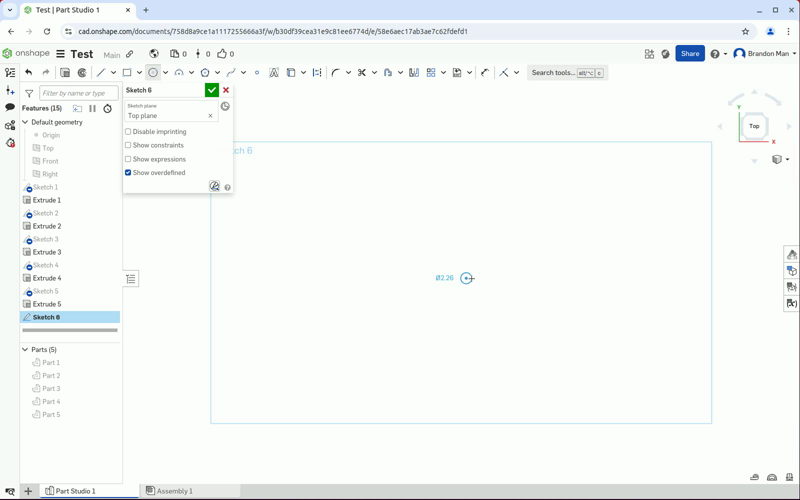
click(471, 278)
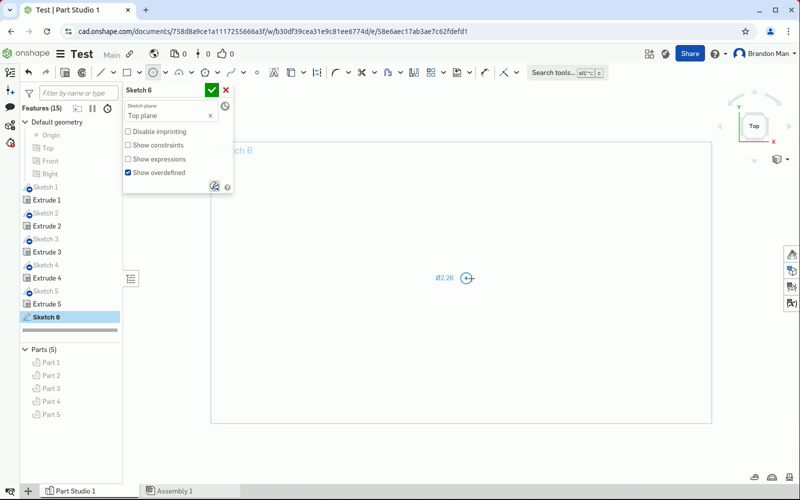
key(esc)
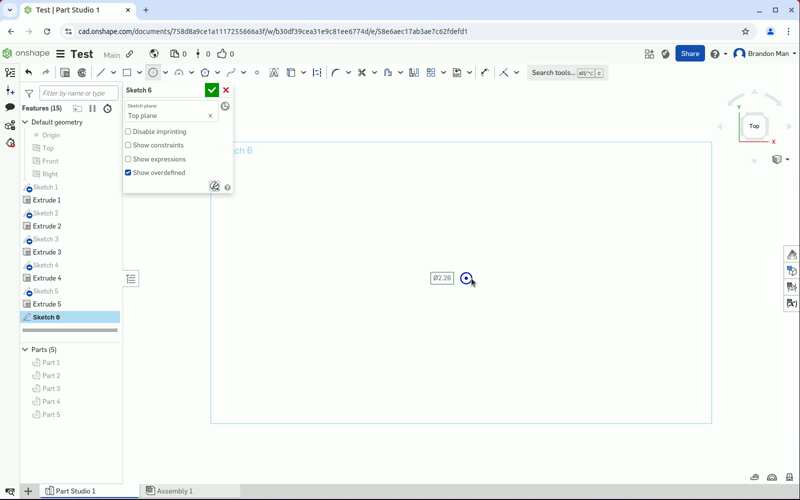
key(c)
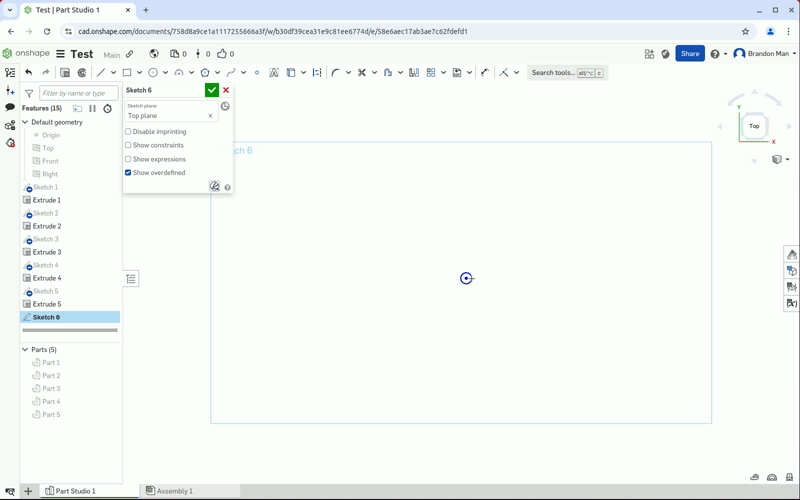
key_down(shift)
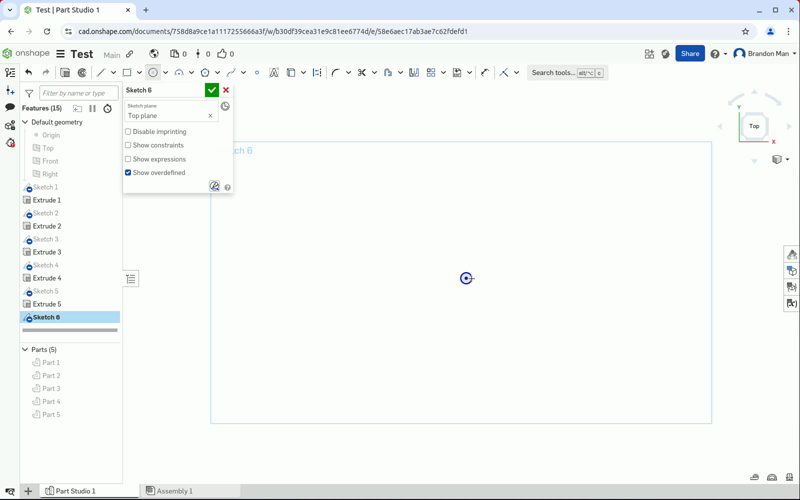
mouse_move(466, 278)
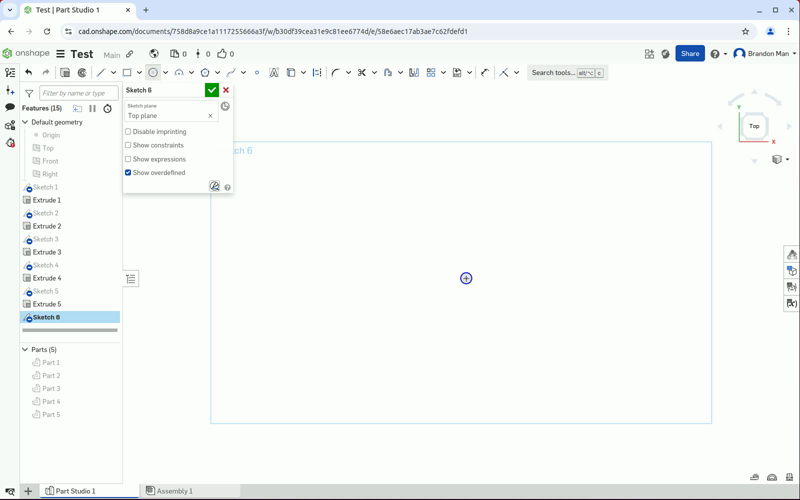
click(466, 278)
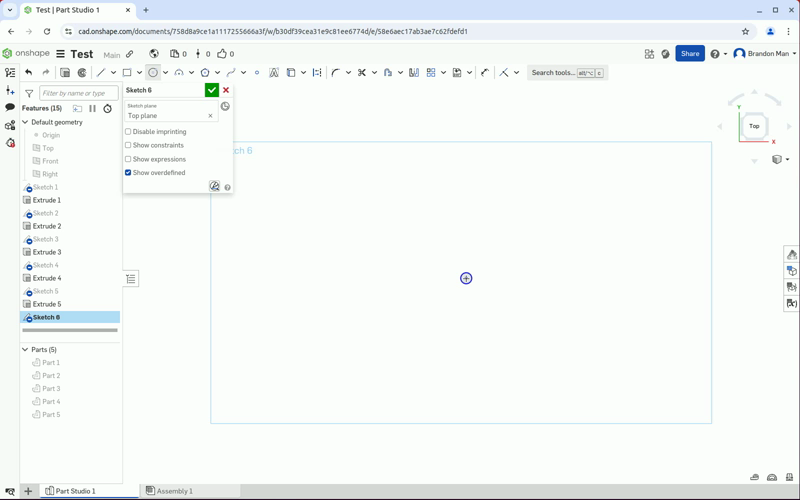
key_up(shift)
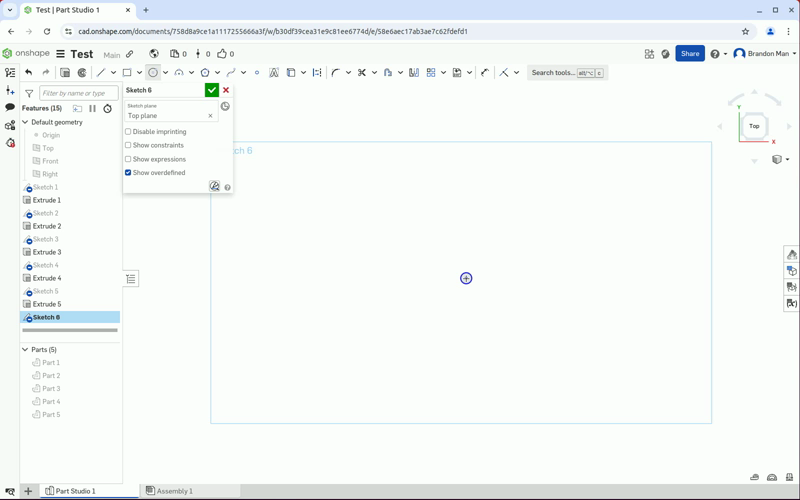
mouse_move(469, 278)
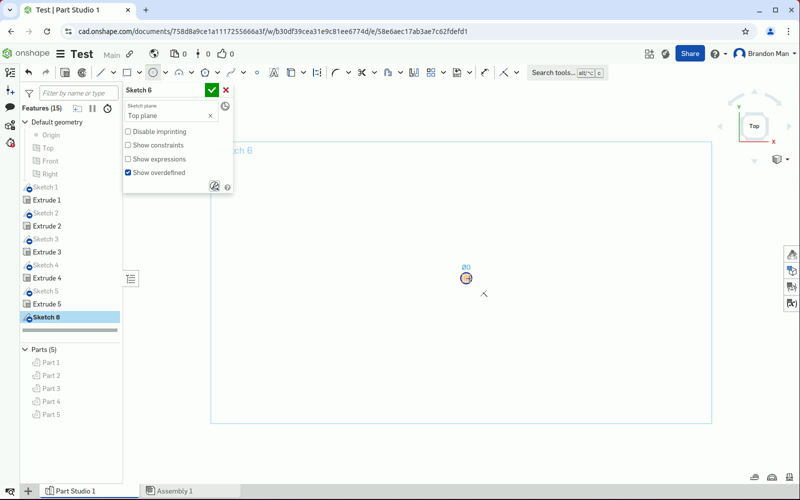
scroll(6)
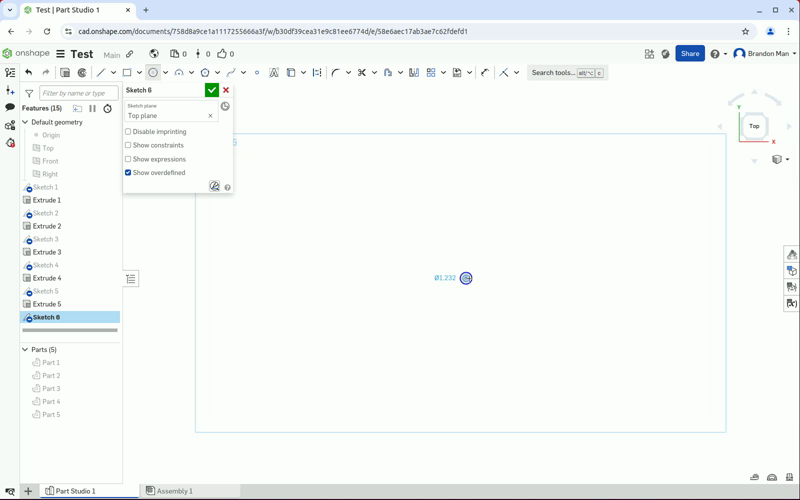
scroll(6)
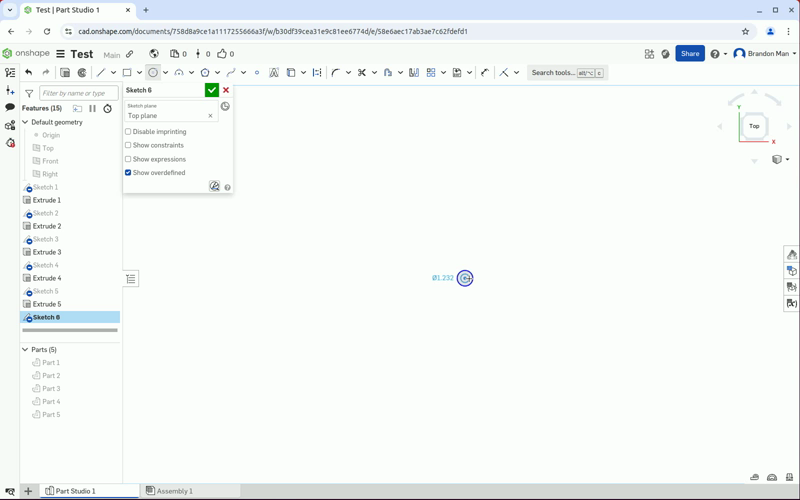
scroll(6)
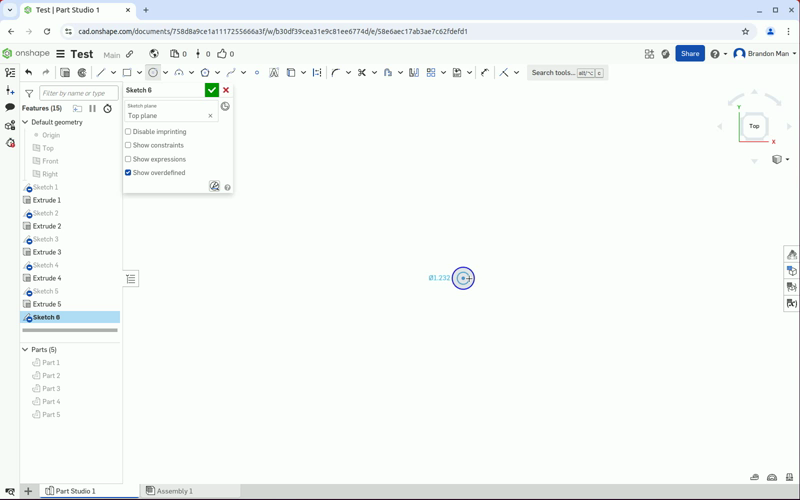
scroll(6)
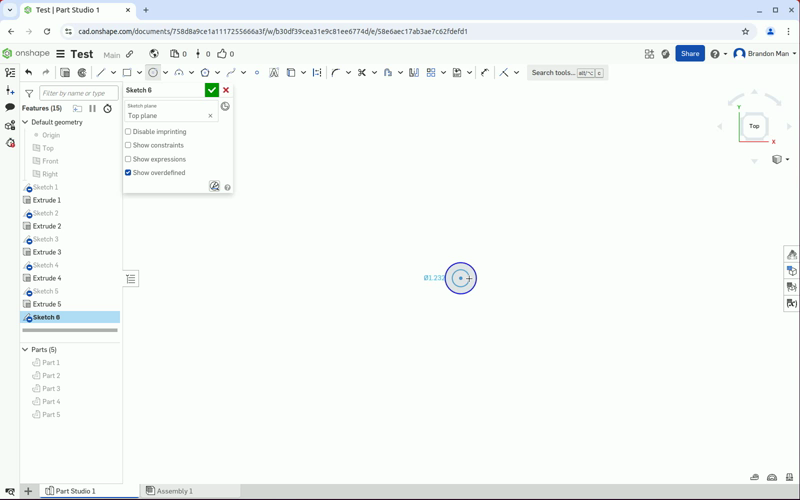
scroll(6)
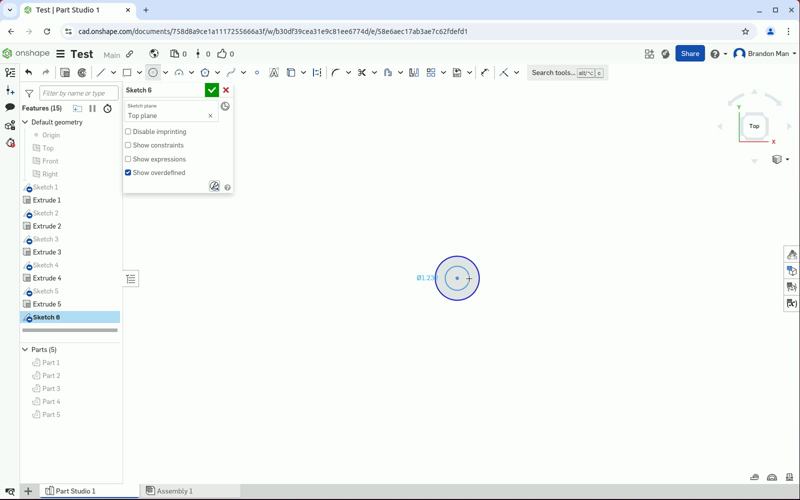
scroll(6)
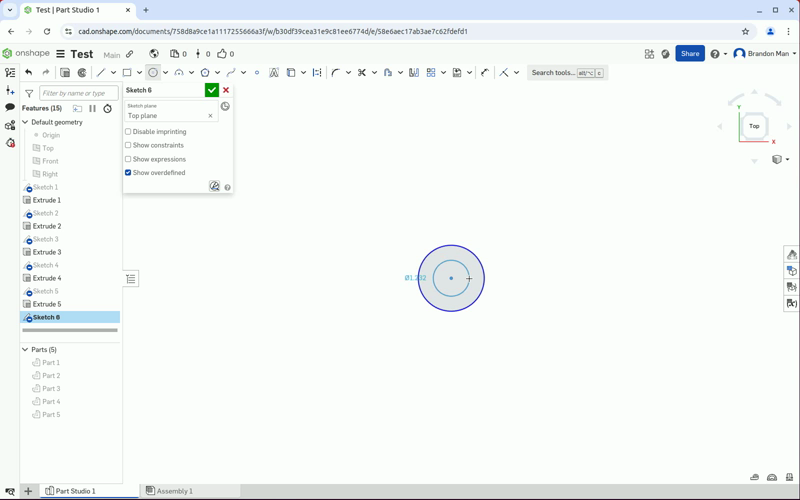
scroll(6)
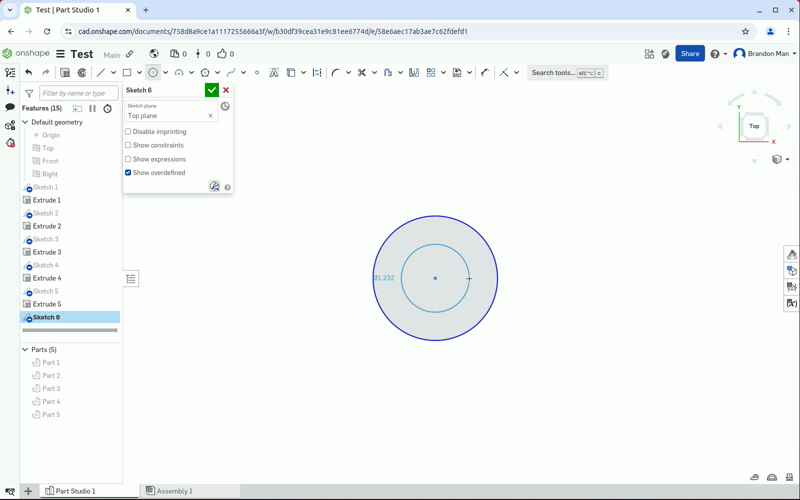
click(469, 278)
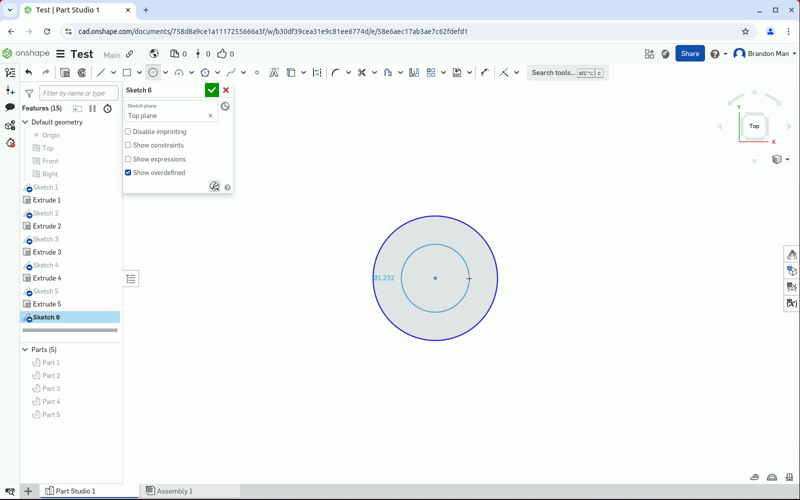
scroll(-6)
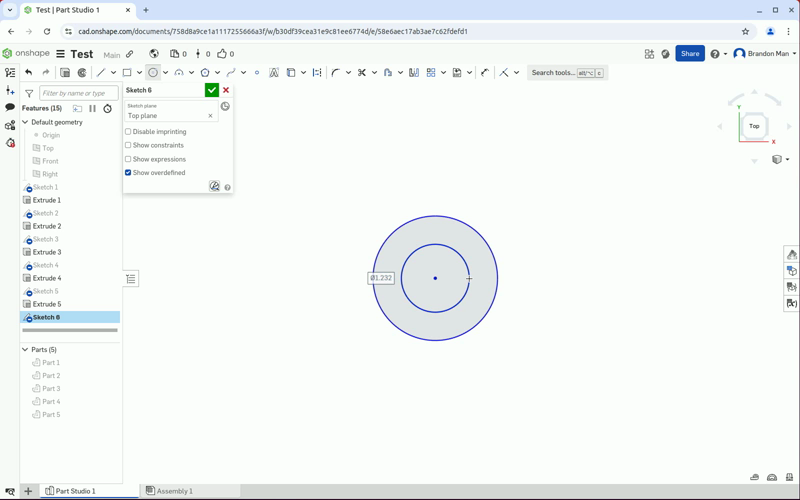
scroll(-6)
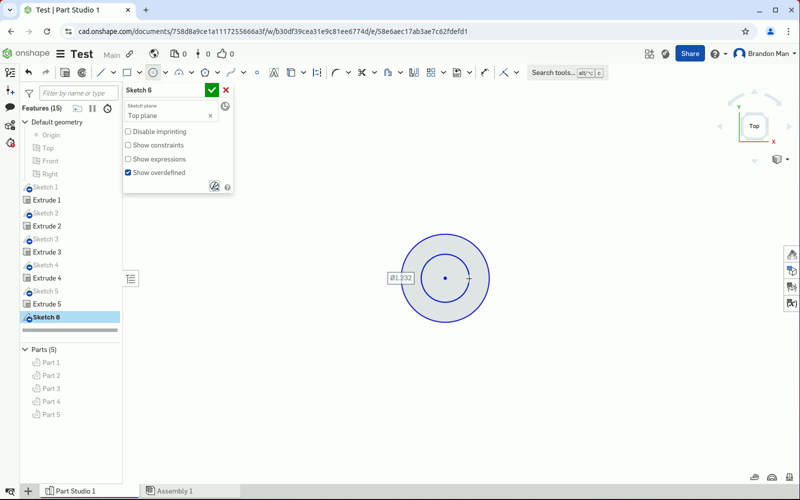
scroll(-6)
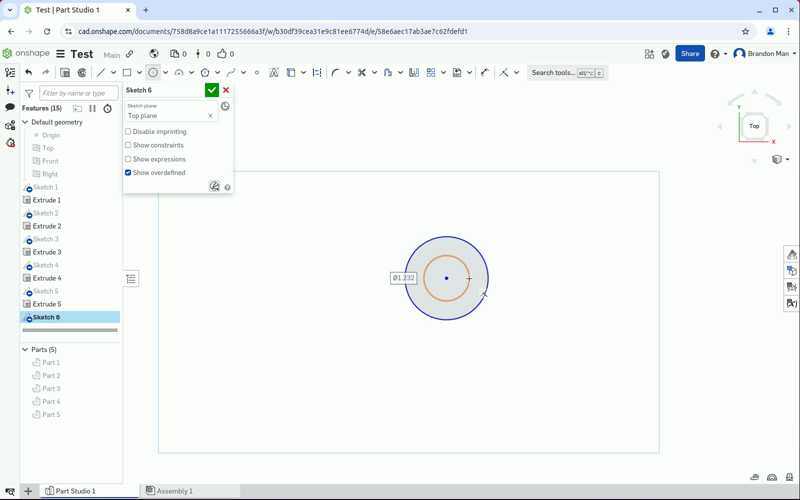
scroll(-6)
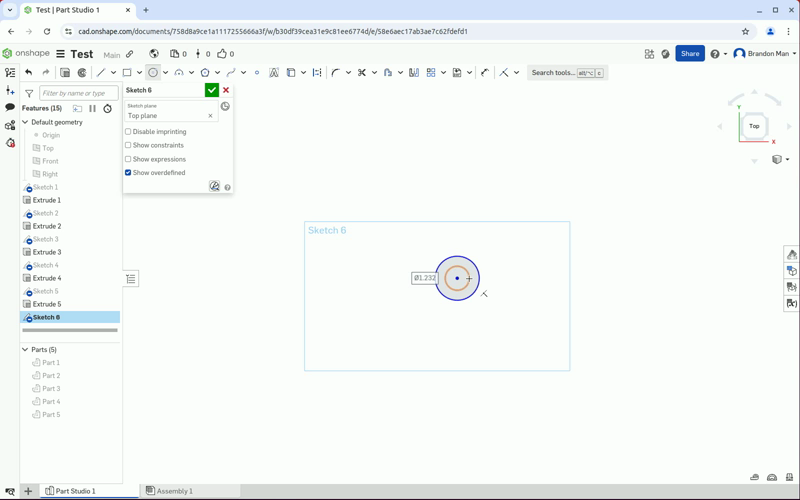
scroll(-6)
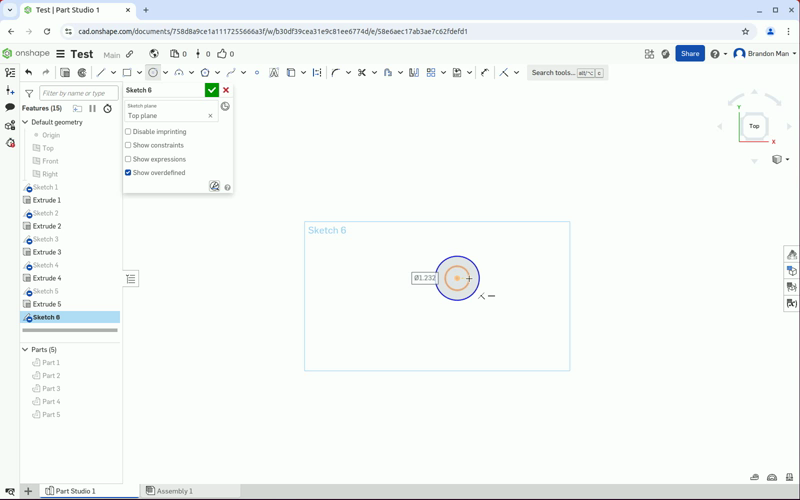
scroll(-6)
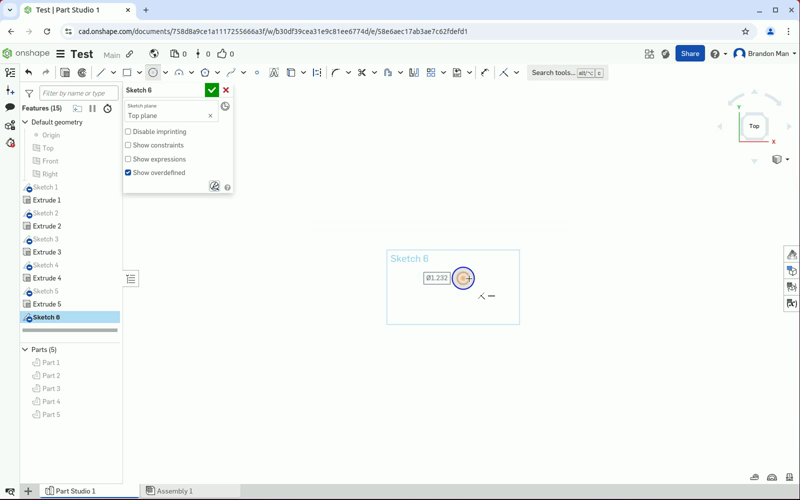
scroll(-6)
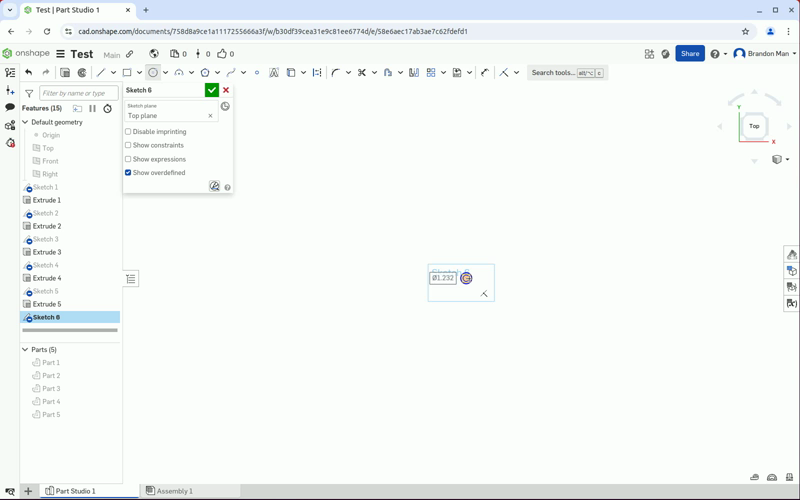
key(esc)
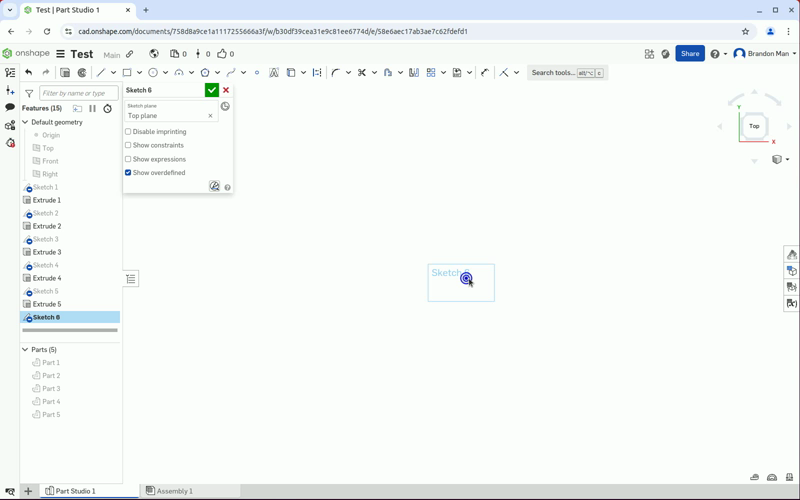
mouse_move(468, 282)
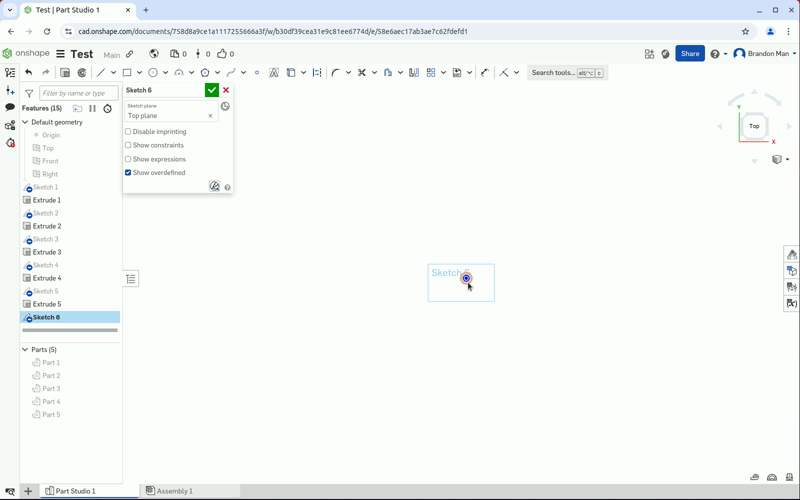
scroll(6)
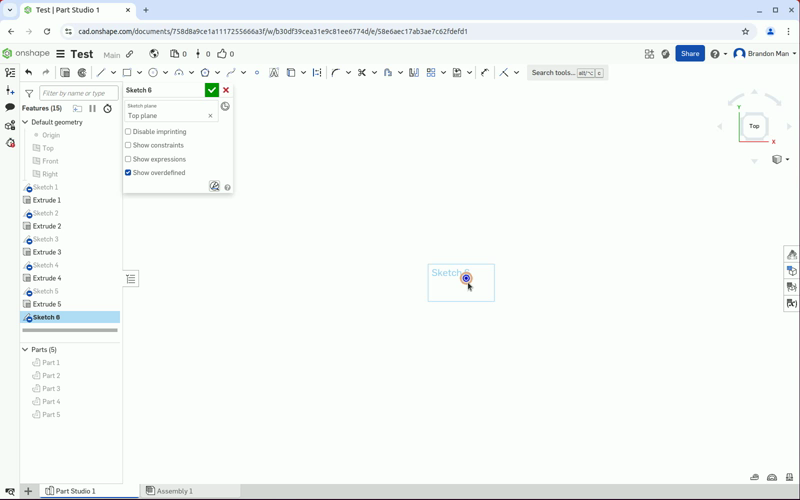
scroll(6)
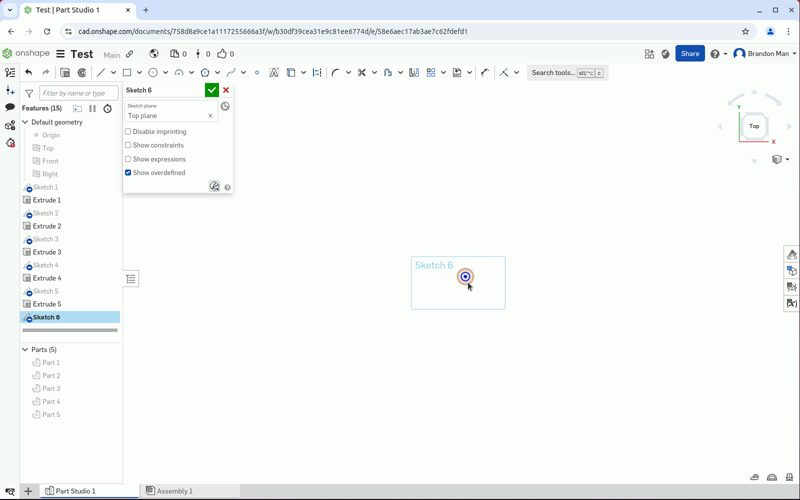
scroll(6)
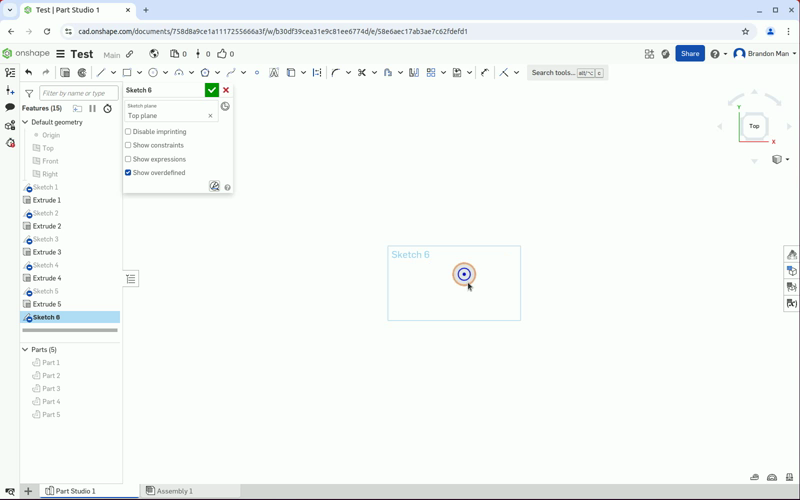
scroll(6)
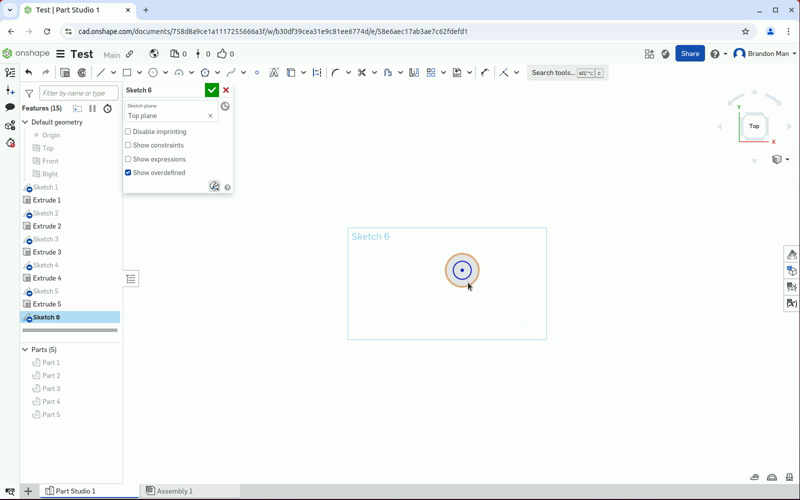
scroll(6)
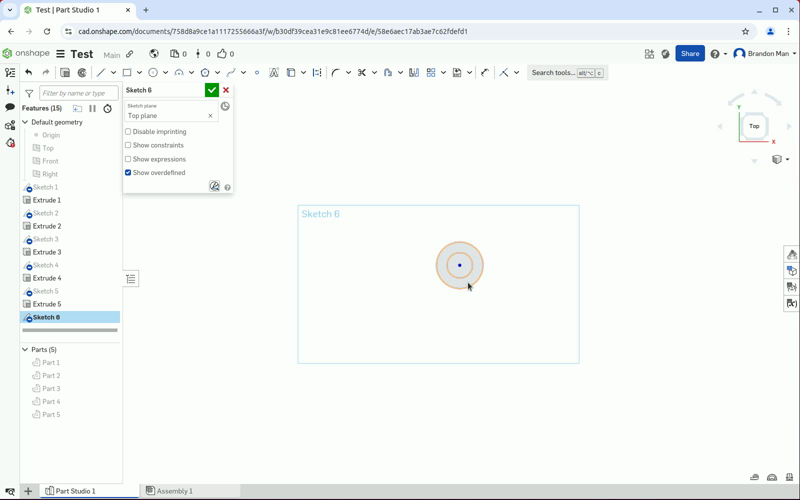
scroll(6)
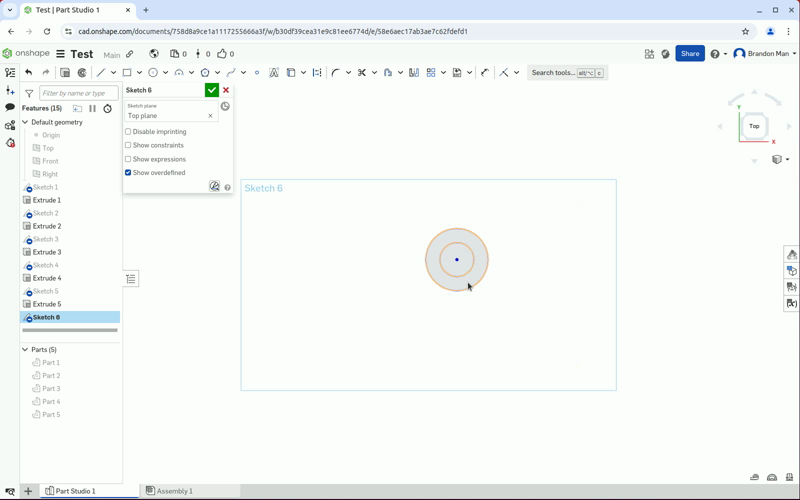
scroll(6)
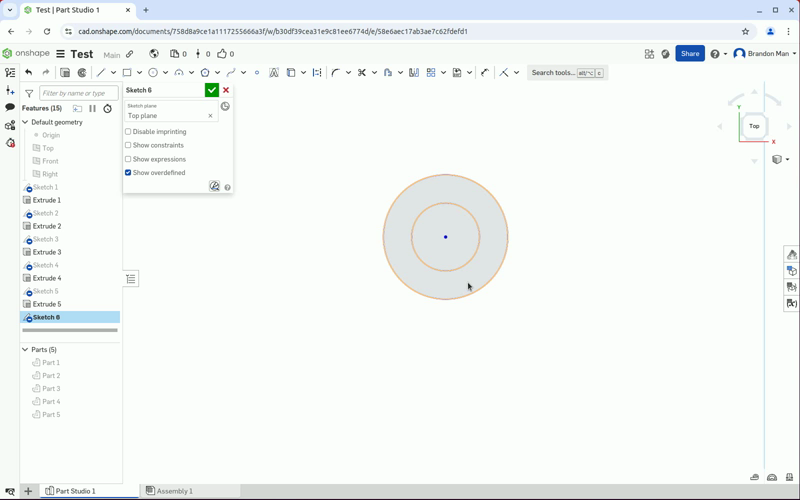
click(468, 282)
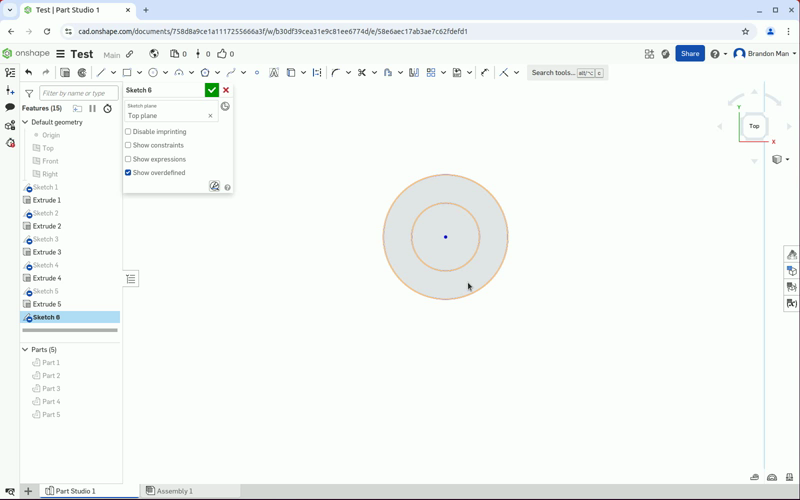
scroll(-6)
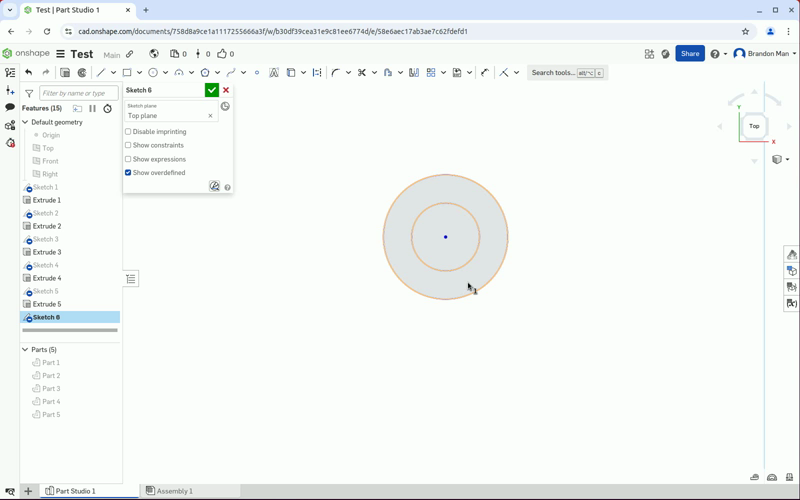
scroll(-6)
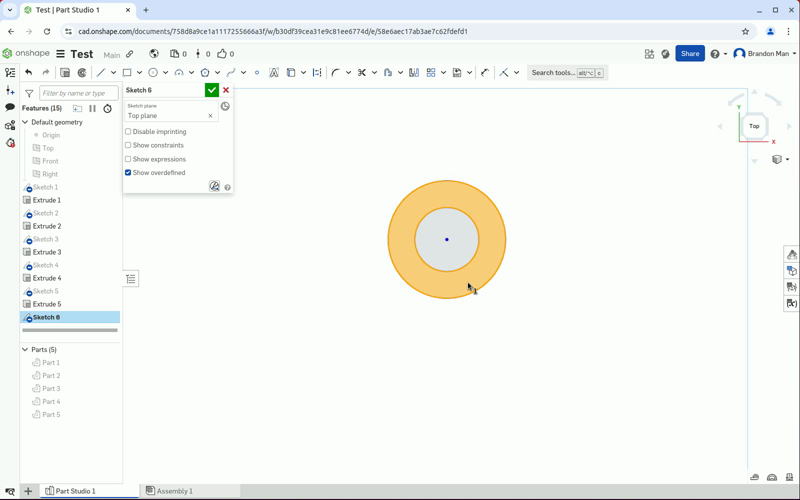
scroll(-6)
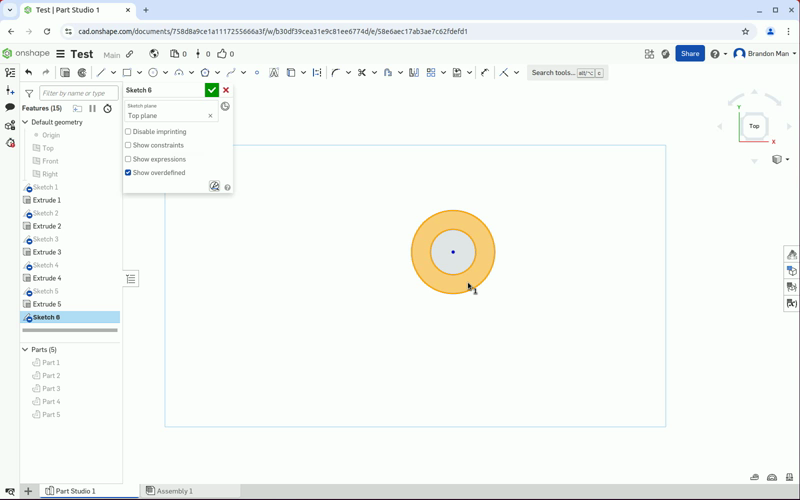
scroll(-6)
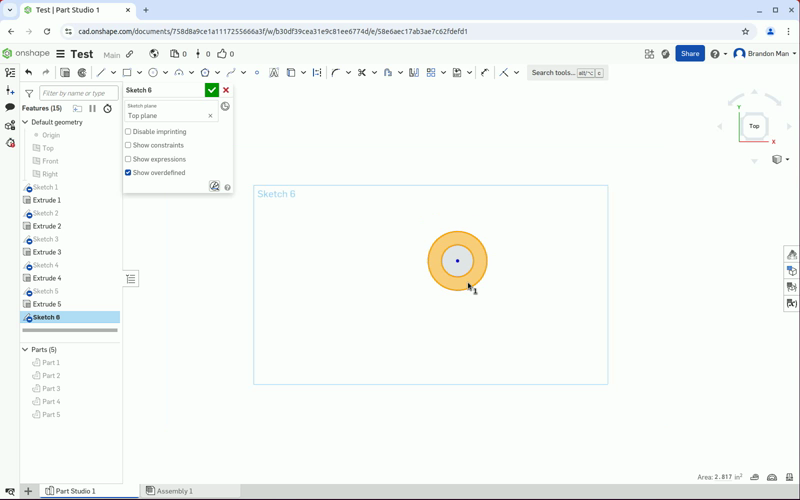
scroll(-6)
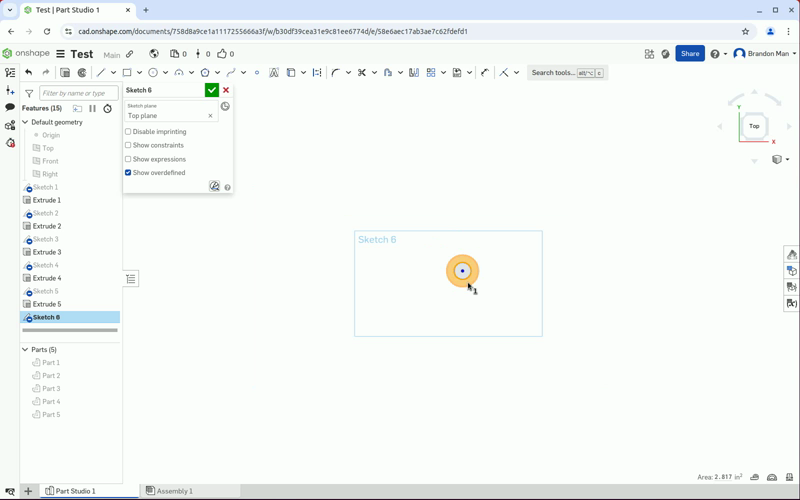
scroll(-6)
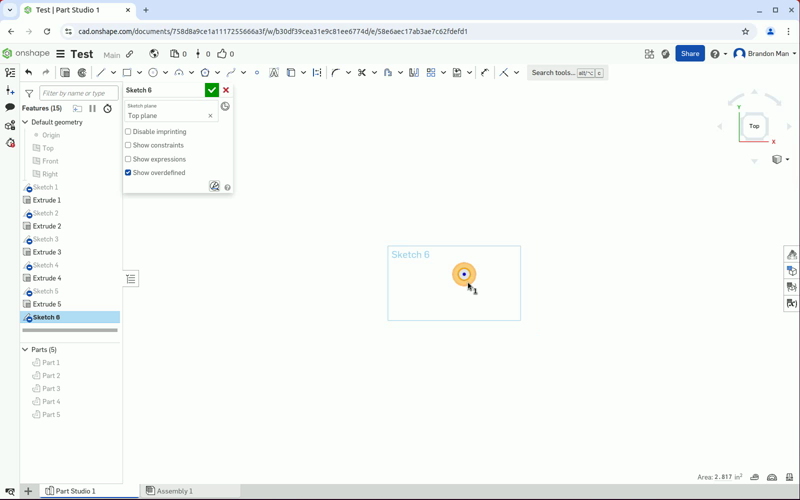
scroll(-6)
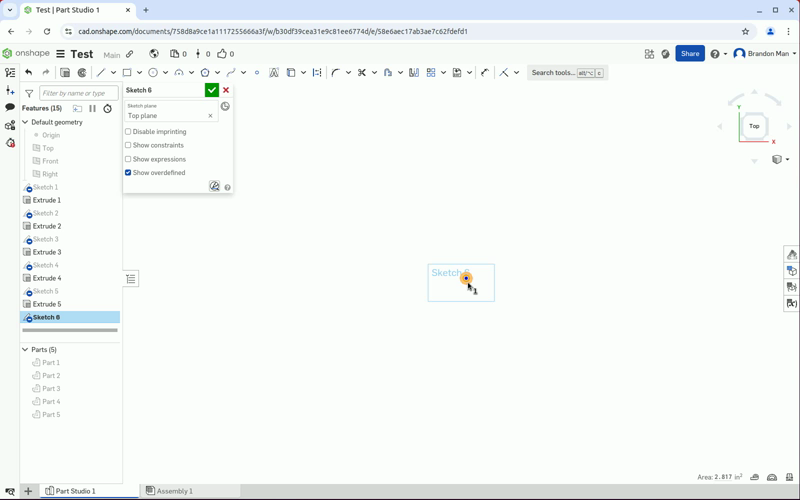
mouse_move(73, 352)
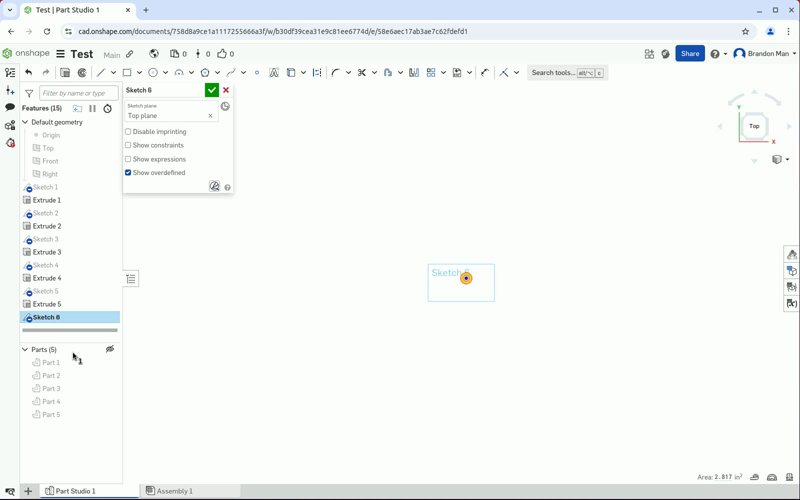
key(shift+y)
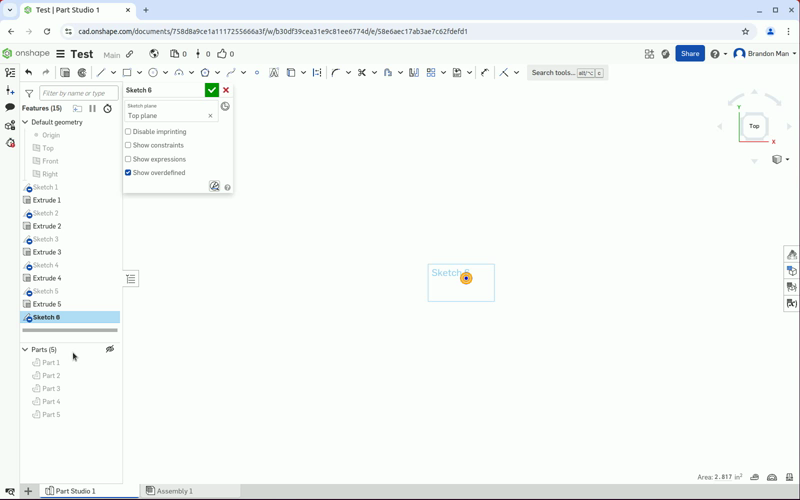
key(shift+e)
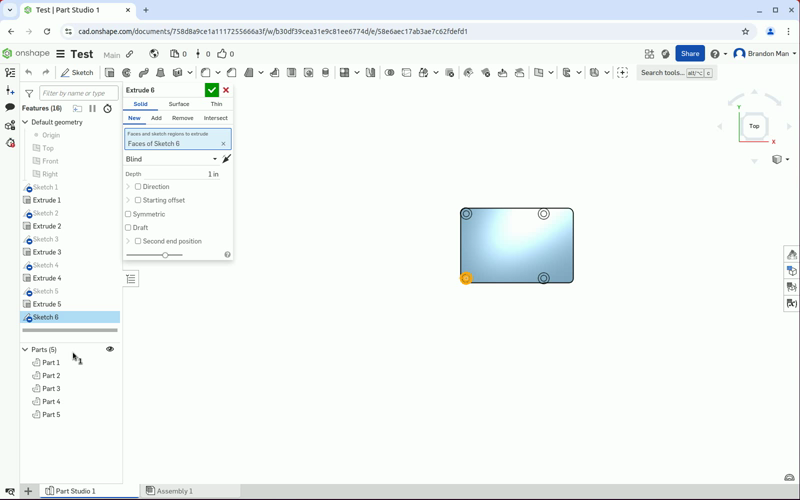
mouse_move(143, 106)
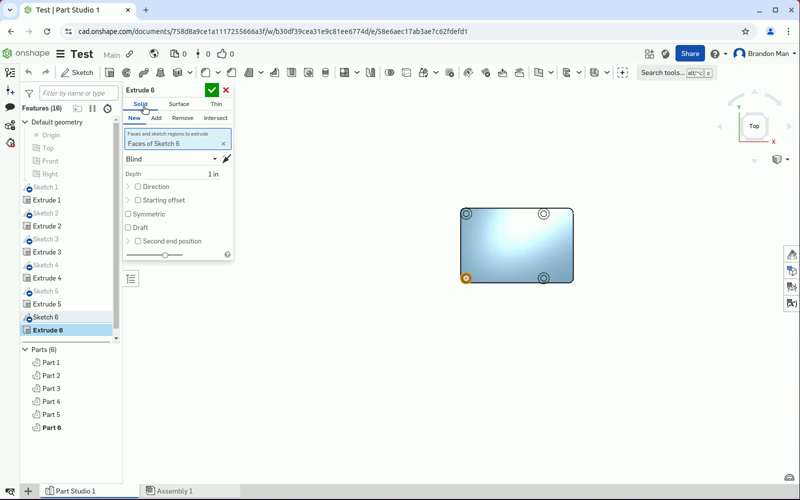
click(143, 106)
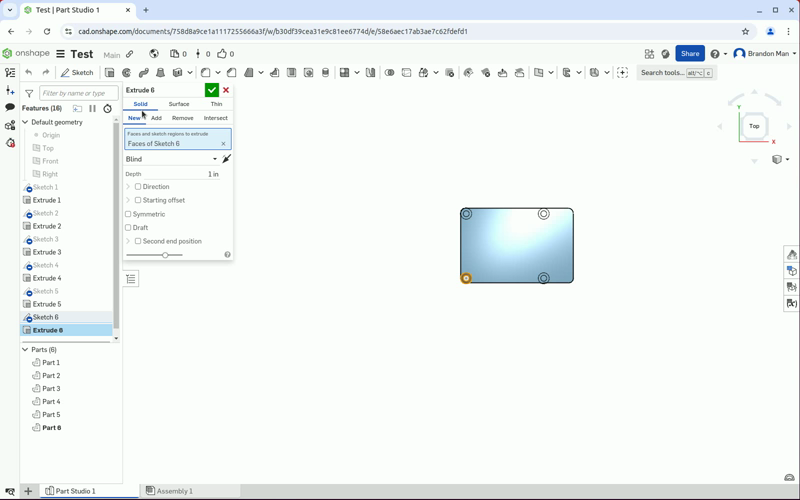
mouse_move(137, 120)
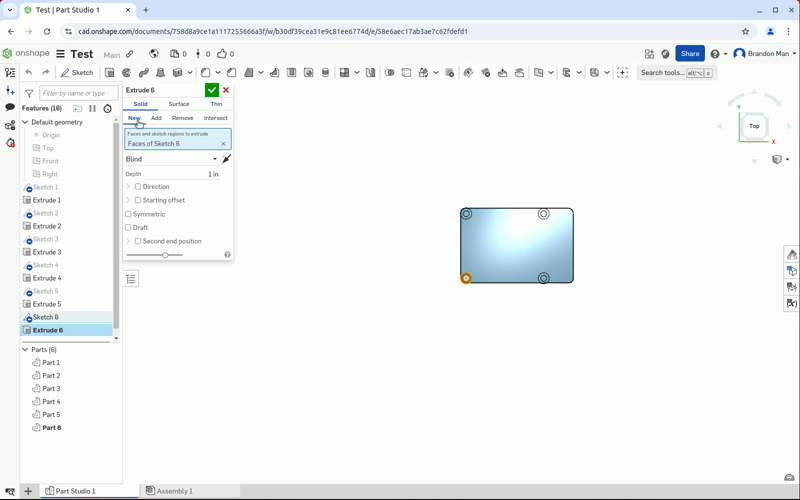
click(137, 120)
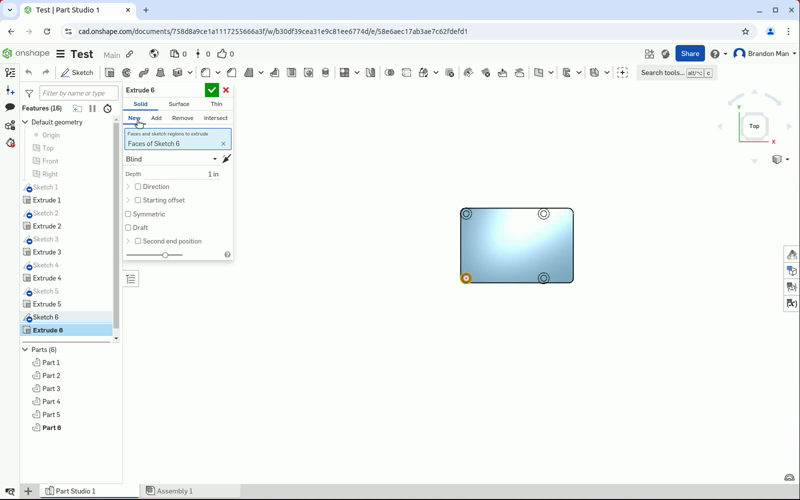
key(tab, 4)
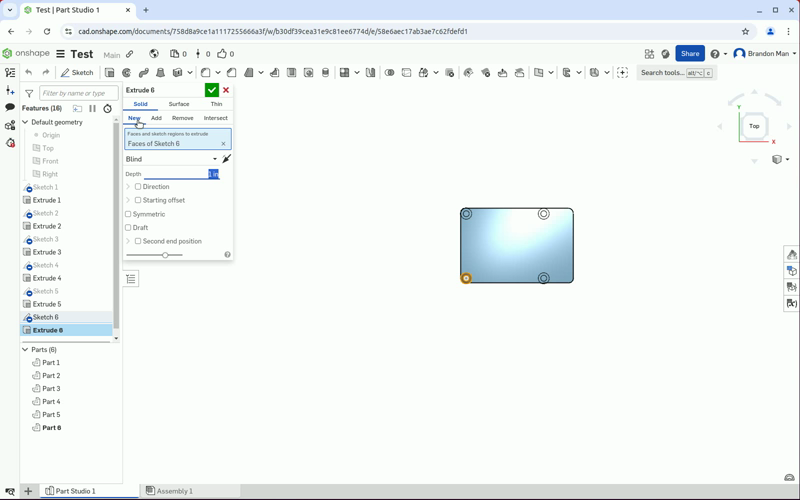
text(0.481)
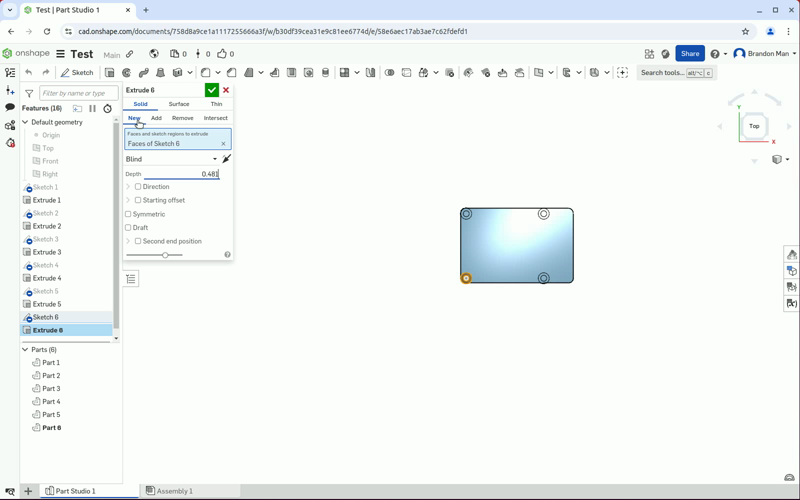
key(enter)
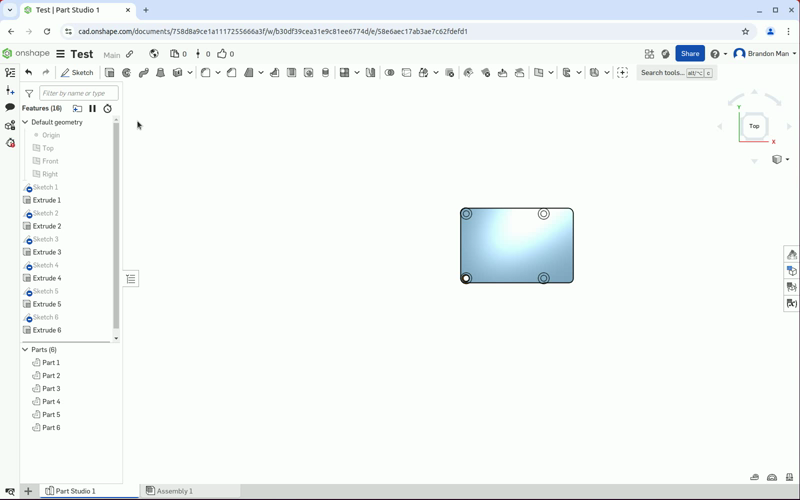
key(shift+h)
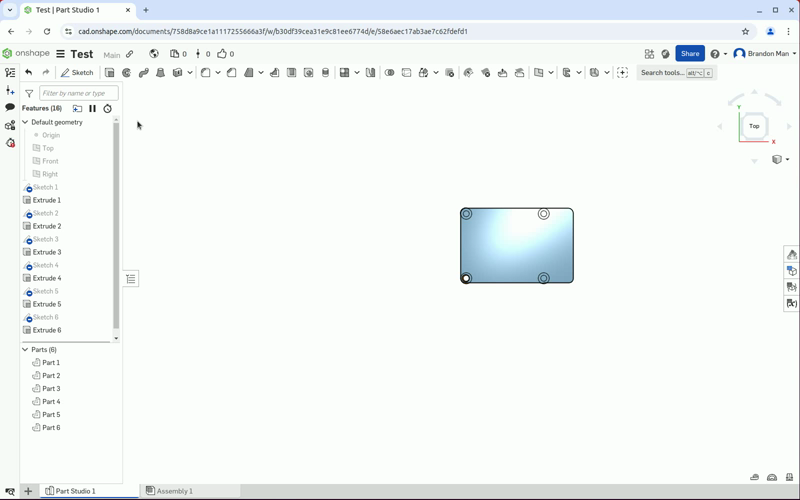
key(shift+h)
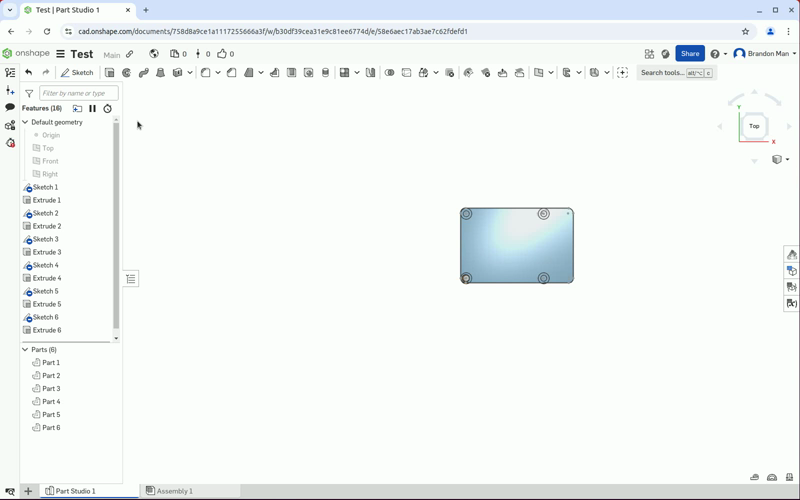
key(shift+7)
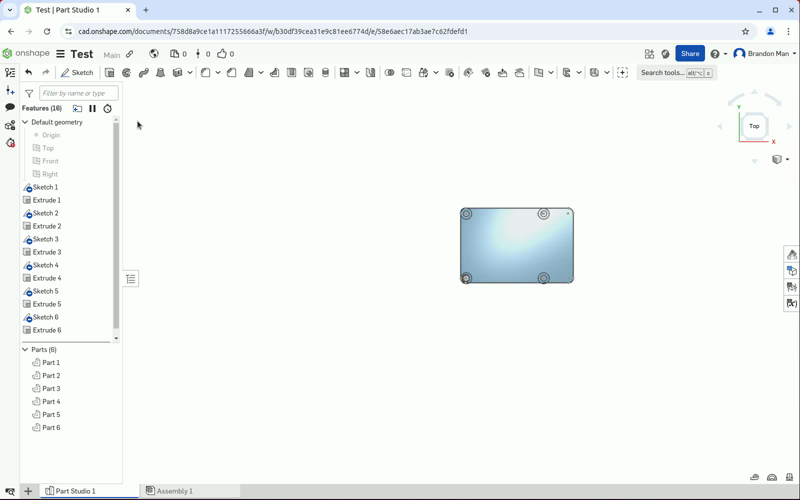
key(up, 3)
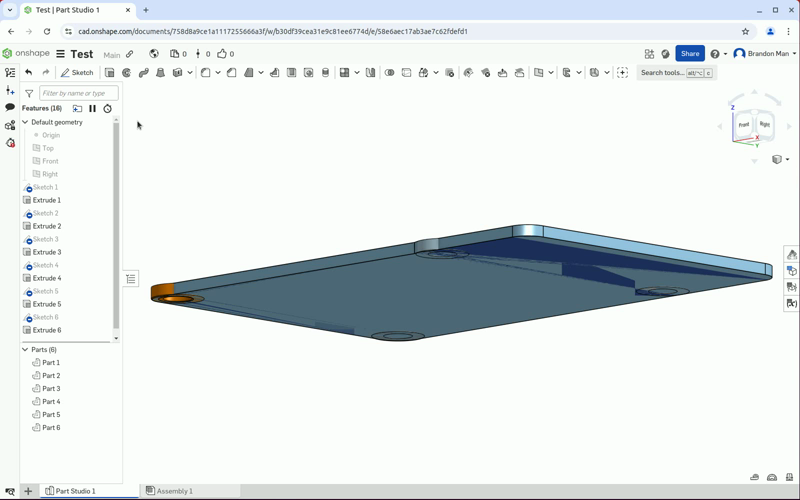
key(left, 3)
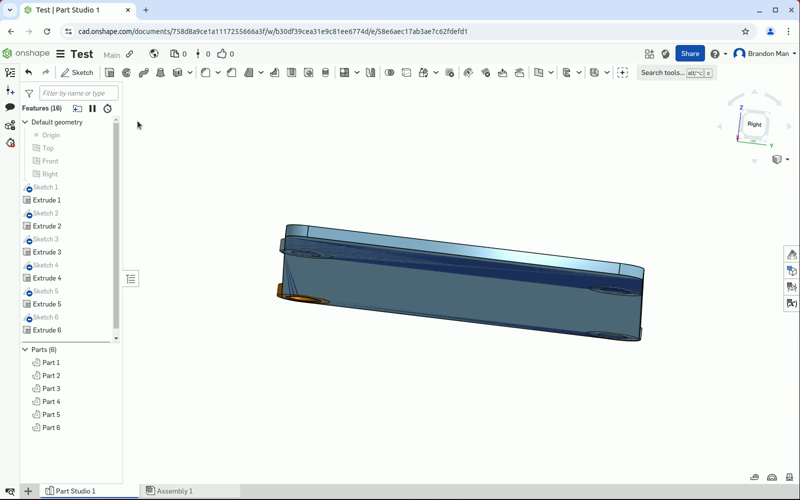
key(right, 3)
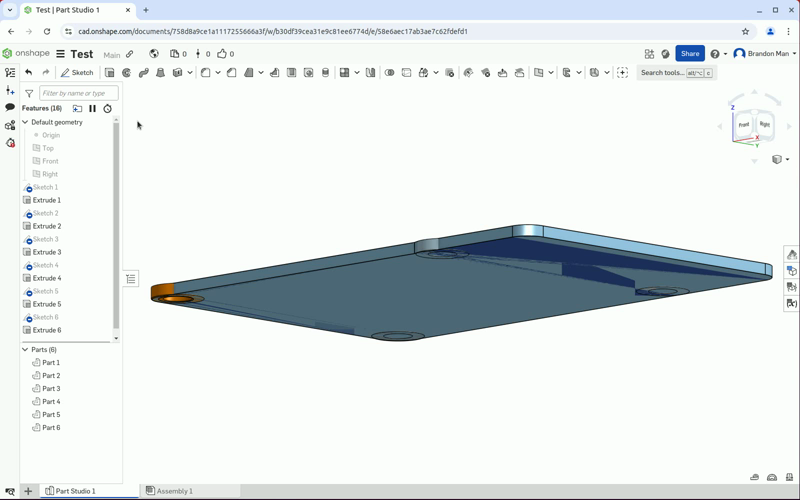
key(down, 3)
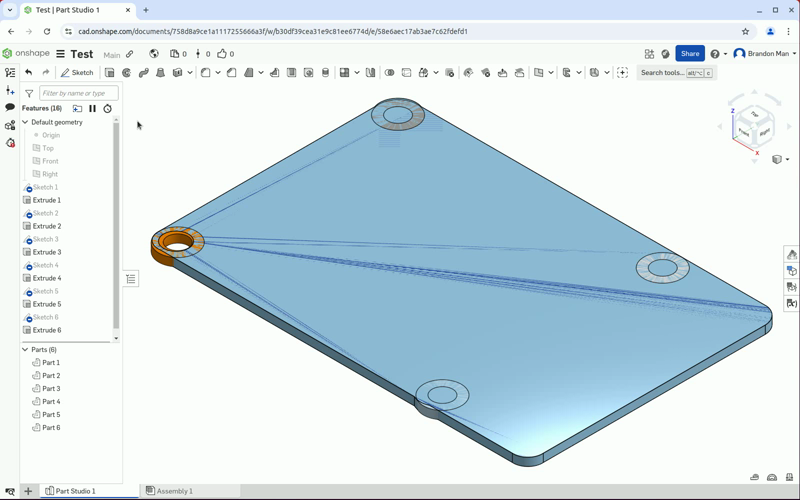
mouse_move(69, 189)
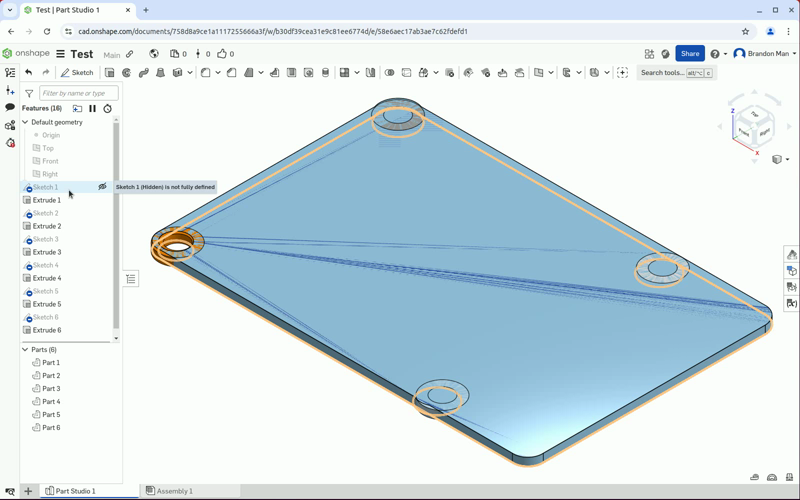
click(69, 189)